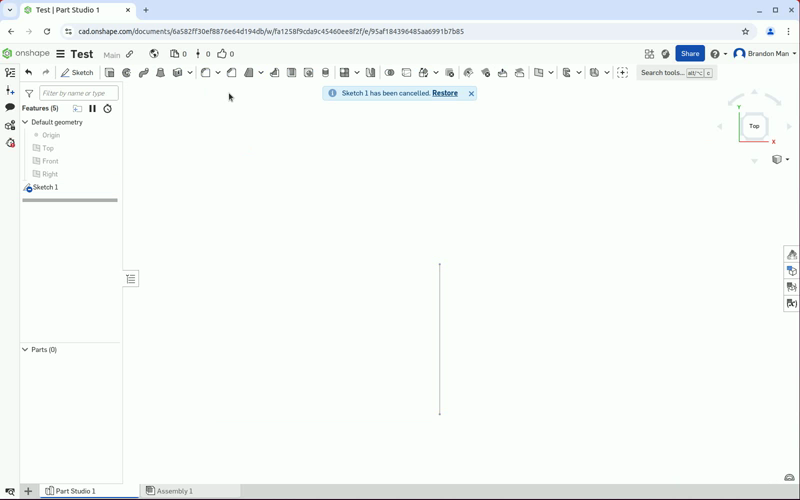
key(shift+h)
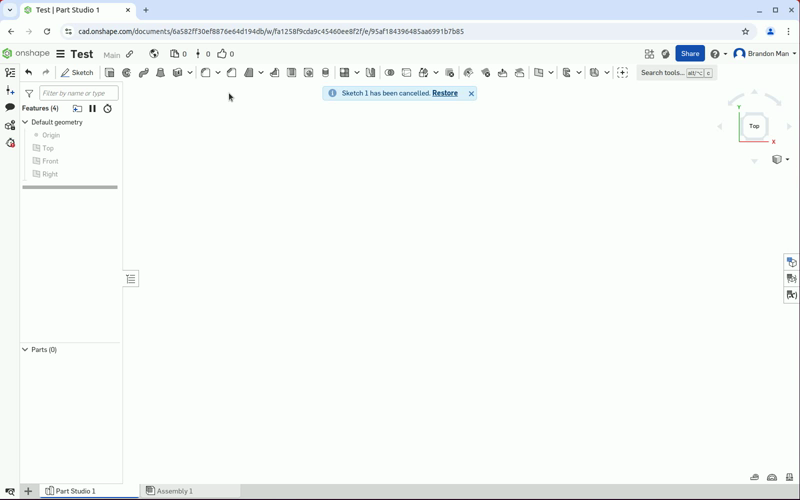
mouse_move(73, 352)
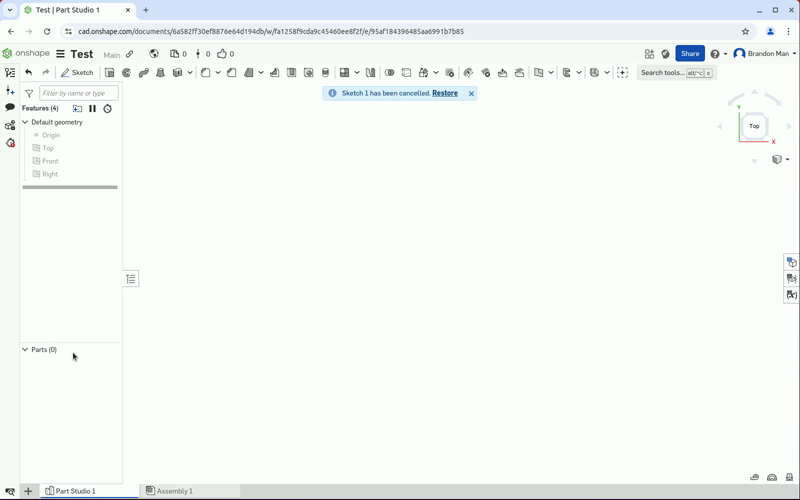
key(y)
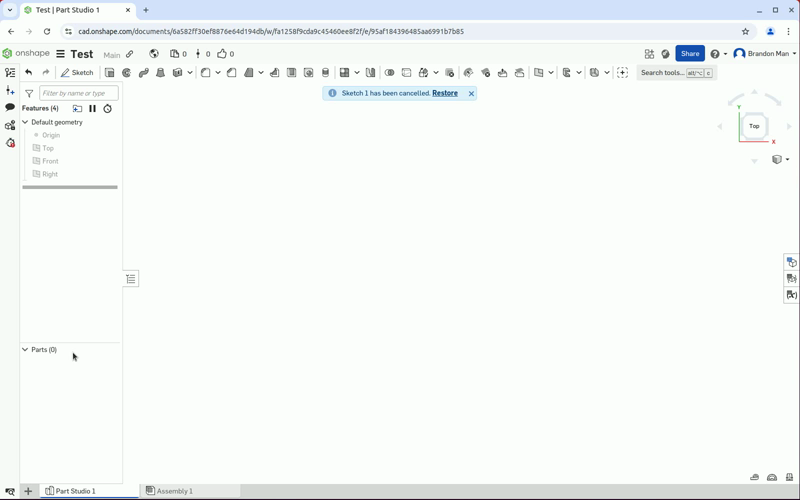
key(shift+p)
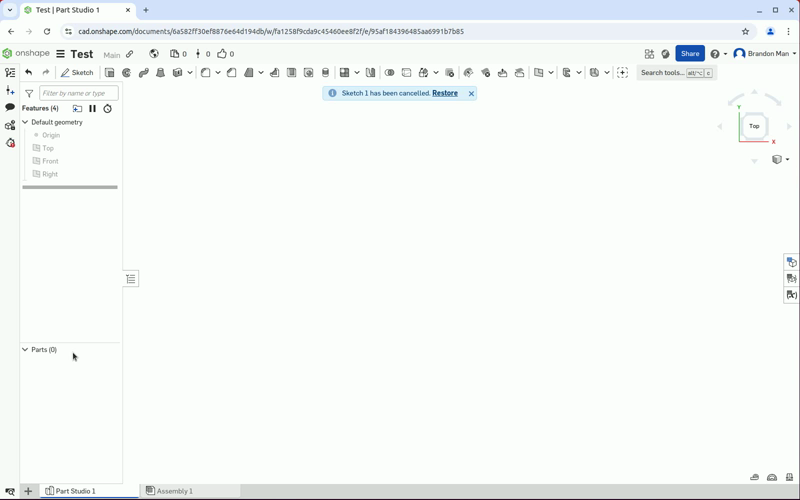
key(space)
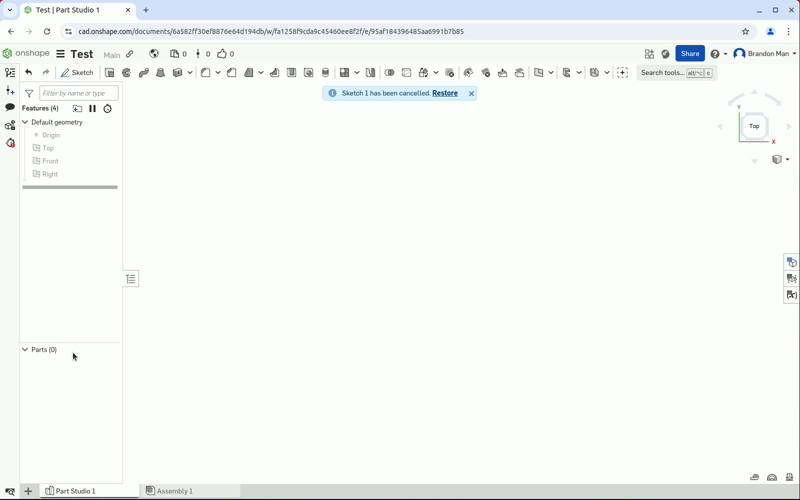
key_down(shift)
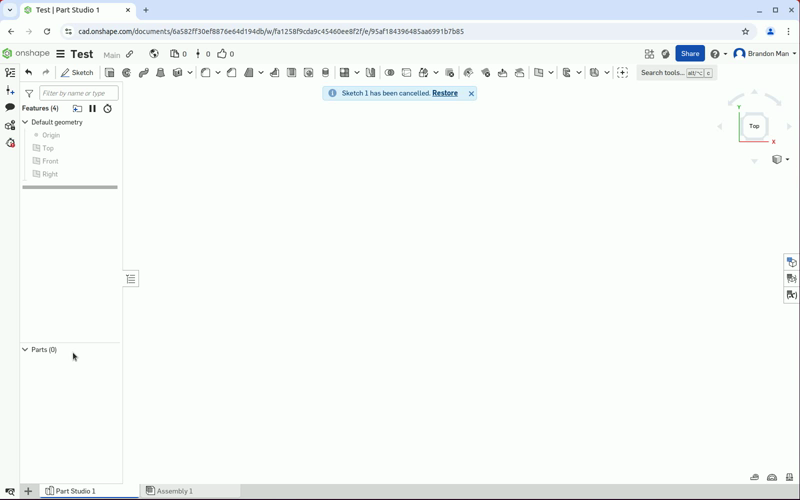
key(up)
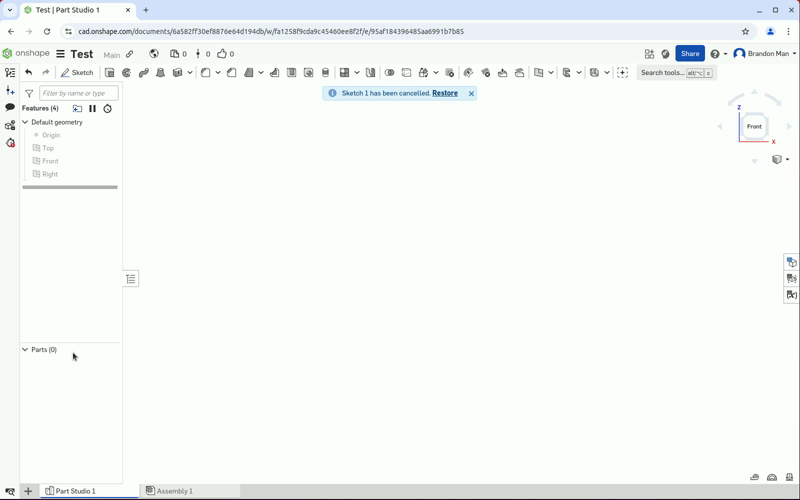
key_up(shift)
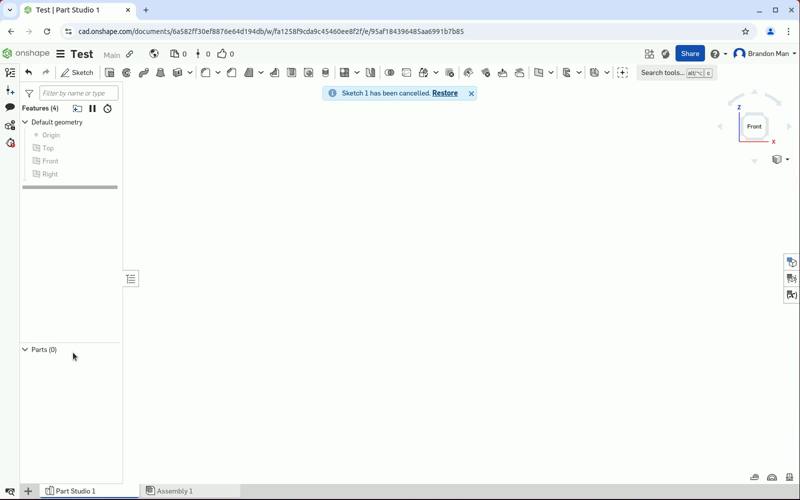
mouse_move(73, 352)
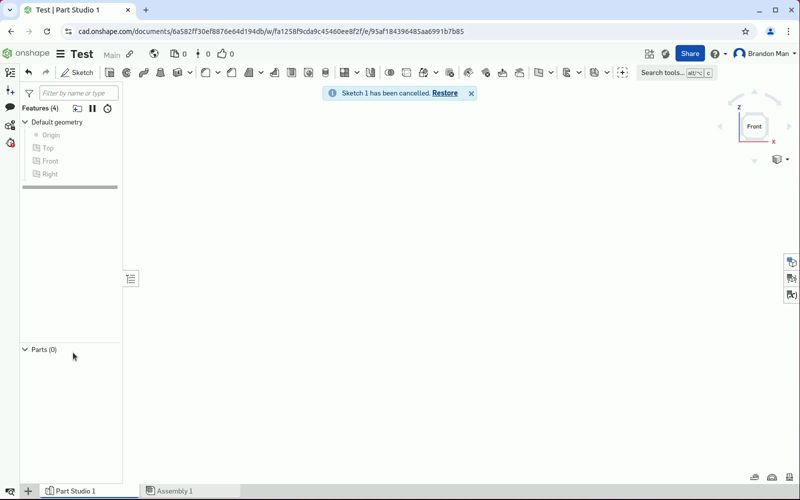
key(shift+y)
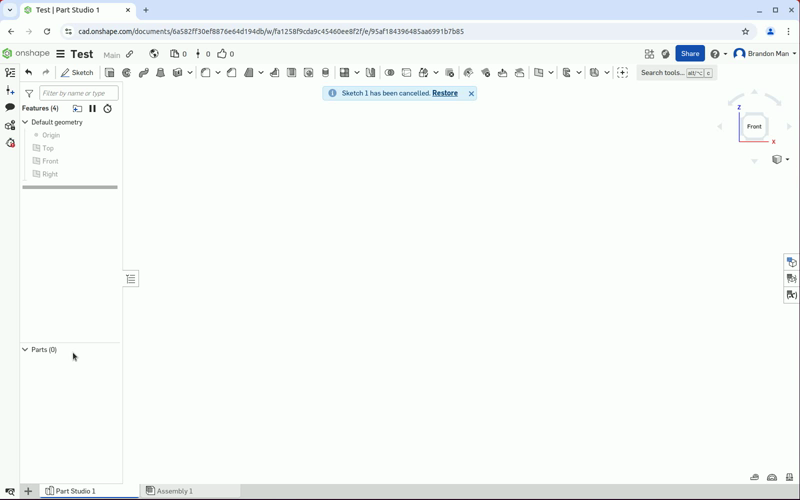
key(shift+s)
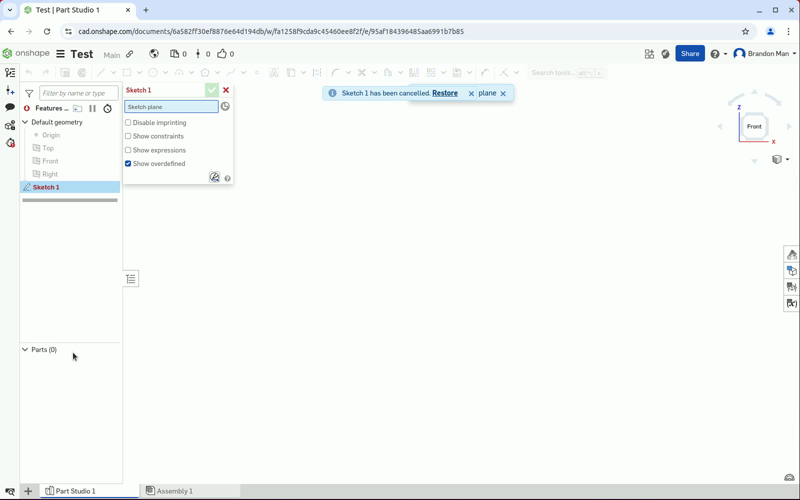
mouse_move(73, 163)
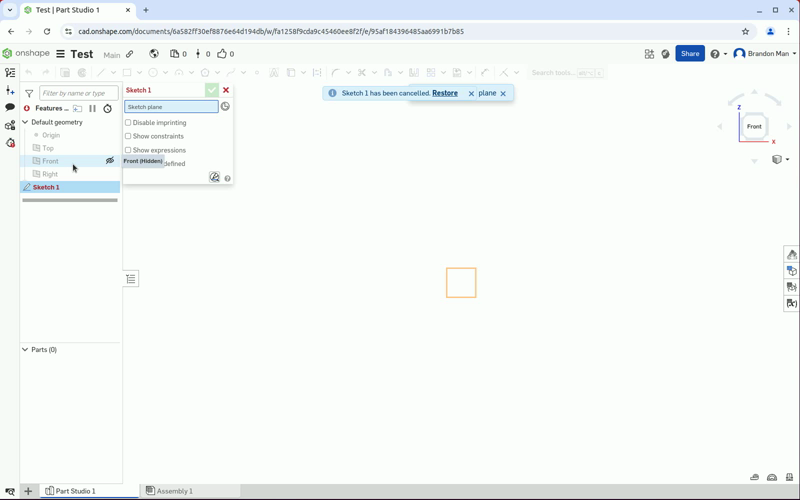
click(73, 163)
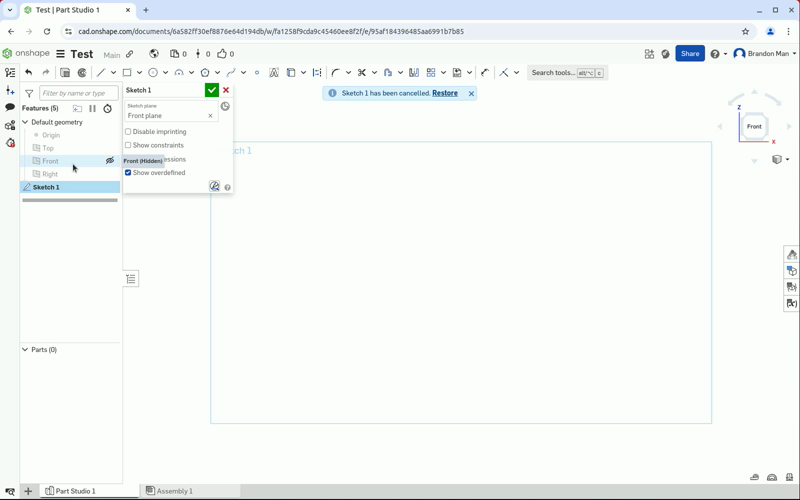
mouse_move(73, 352)
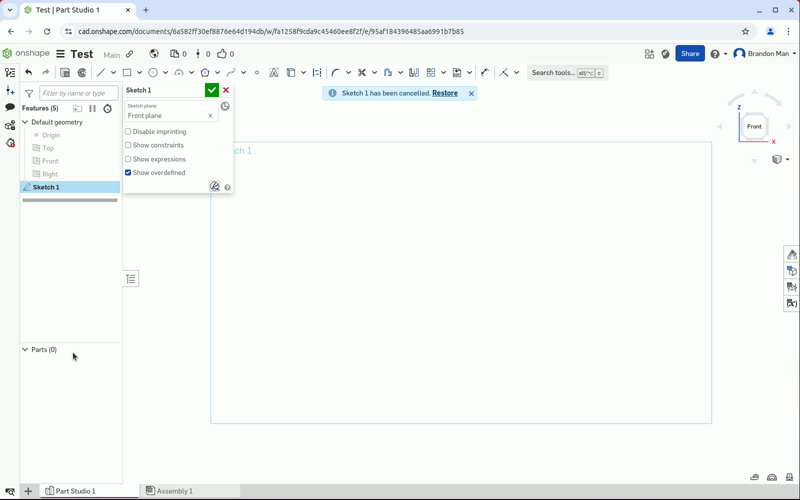
key(y)
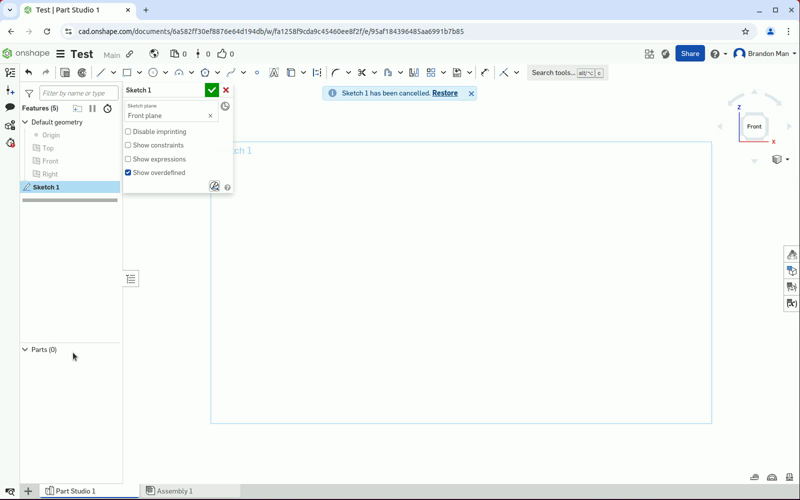
key(c)
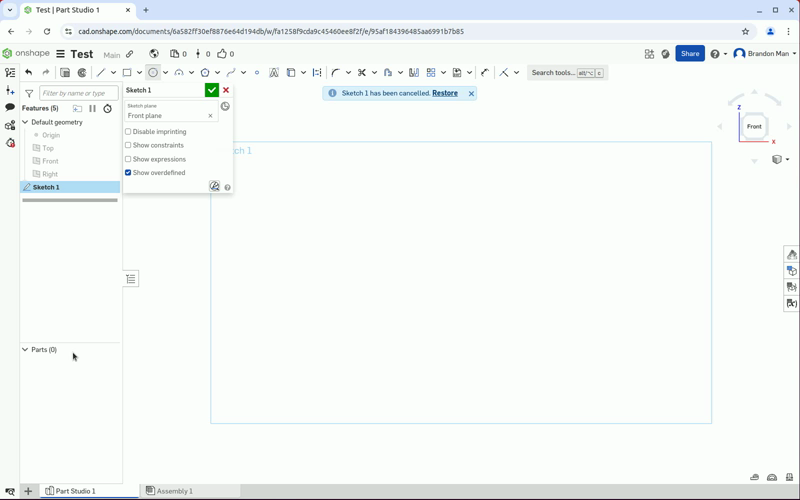
key_down(shift)
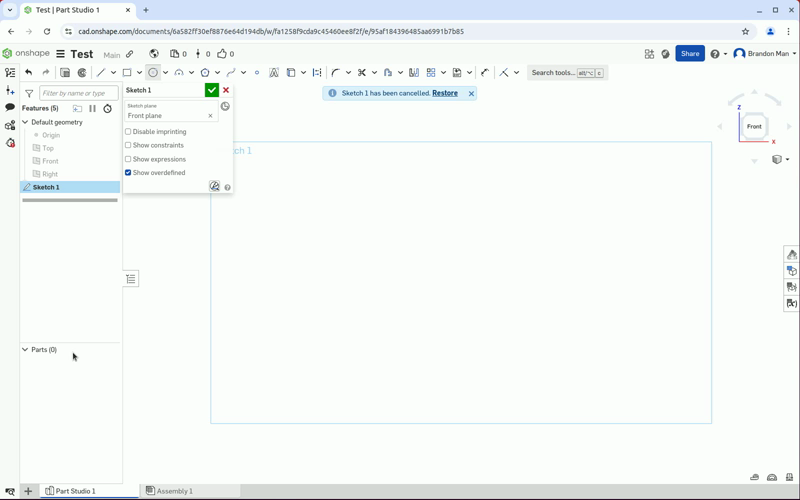
mouse_move(360, 246)
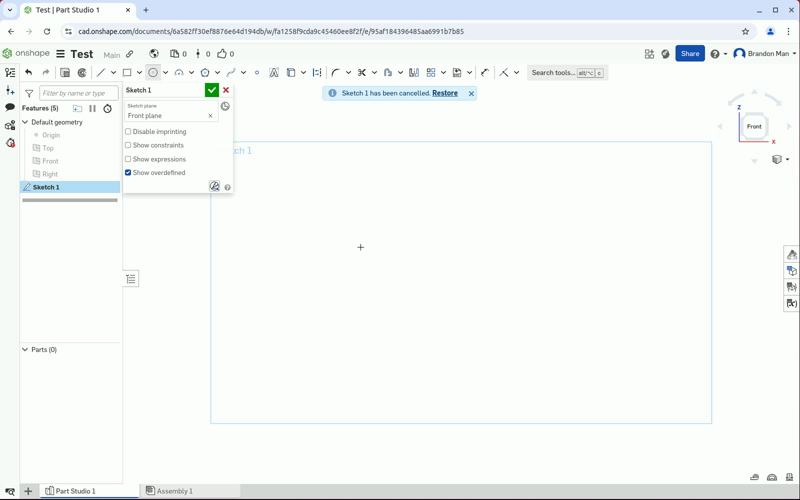
click(360, 246)
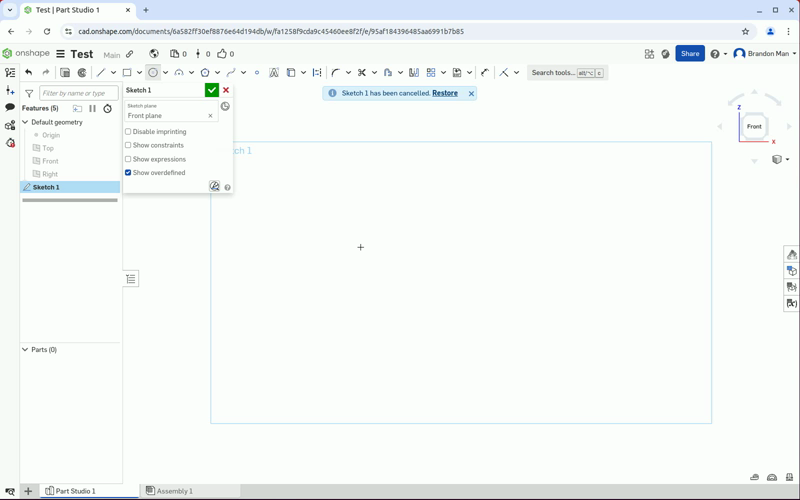
key_up(shift)
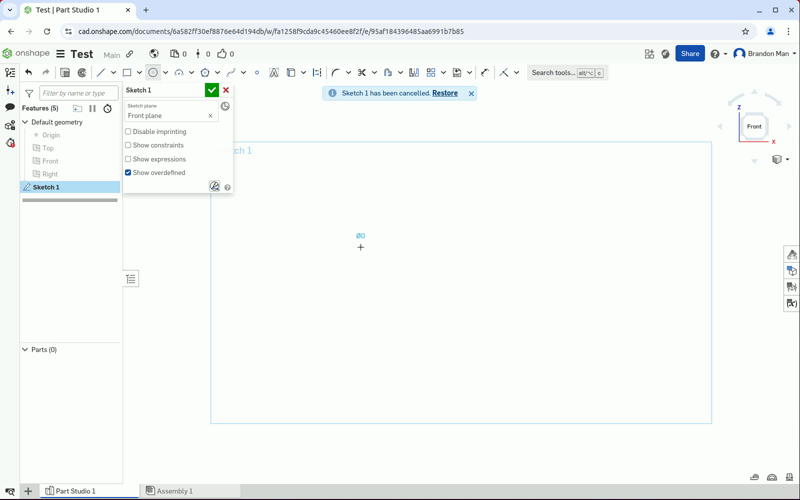
mouse_move(368, 246)
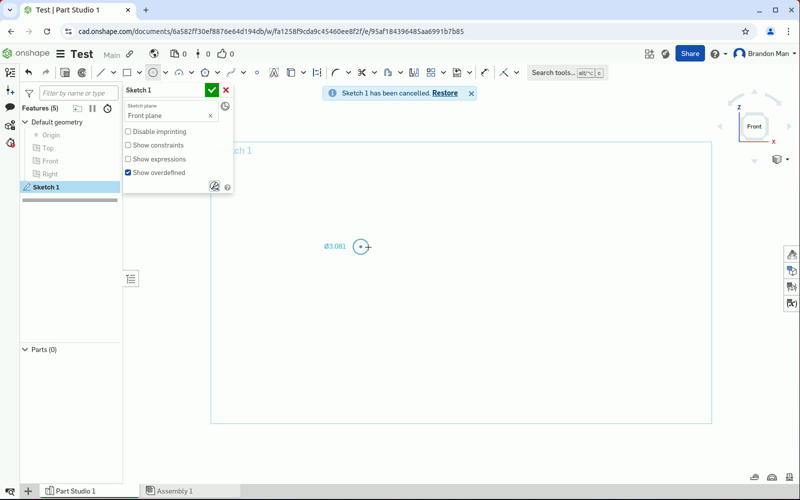
click(368, 246)
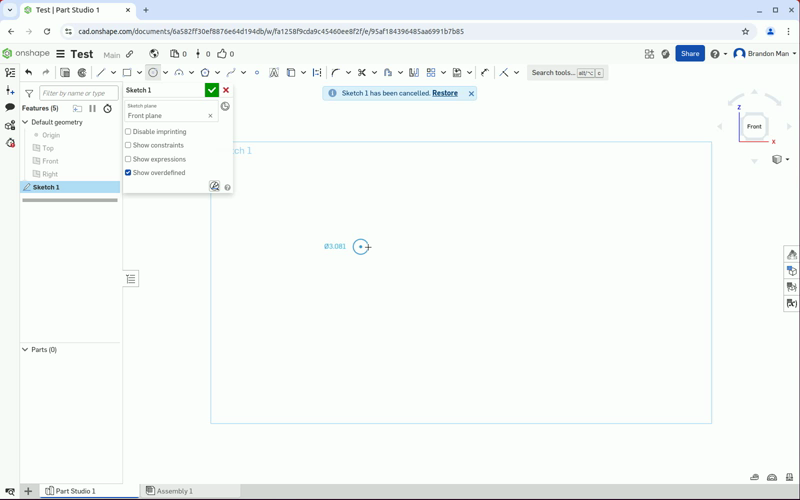
key(esc)
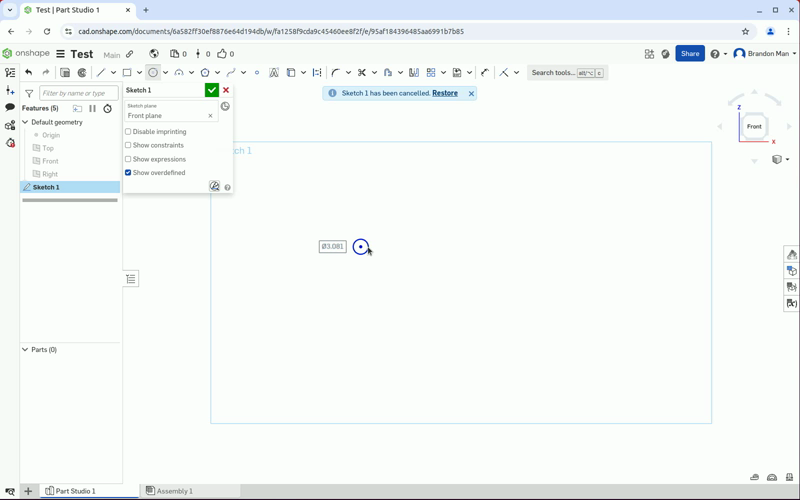
key(c)
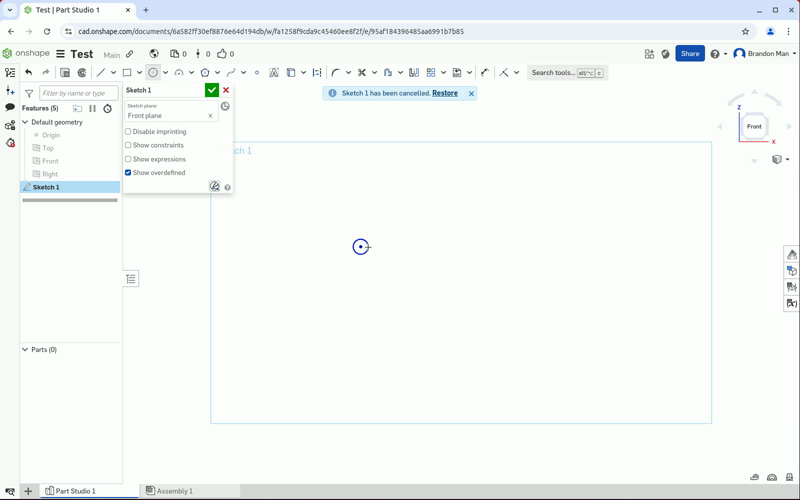
key_down(shift)
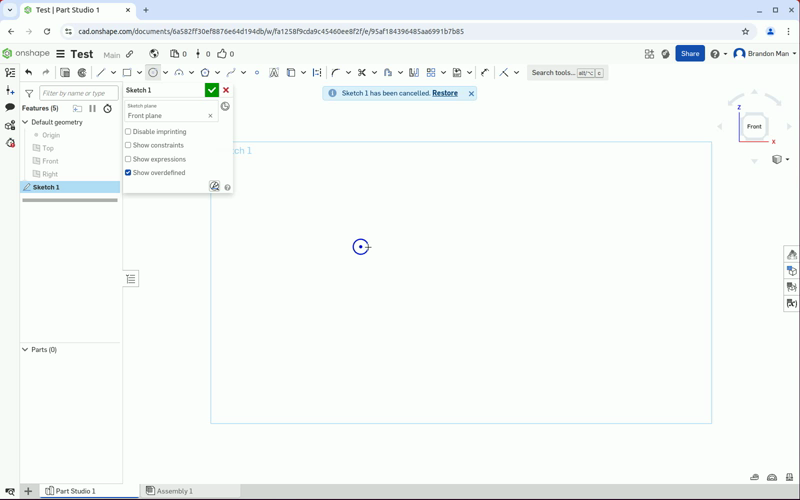
mouse_move(360, 246)
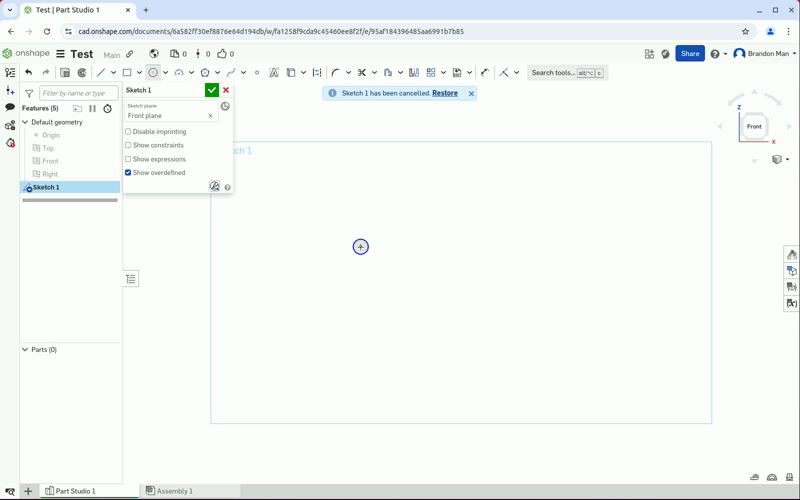
click(360, 246)
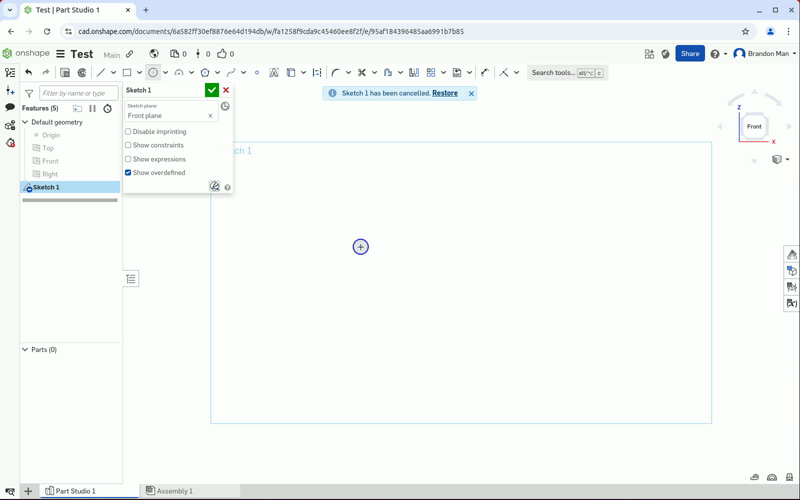
key_up(shift)
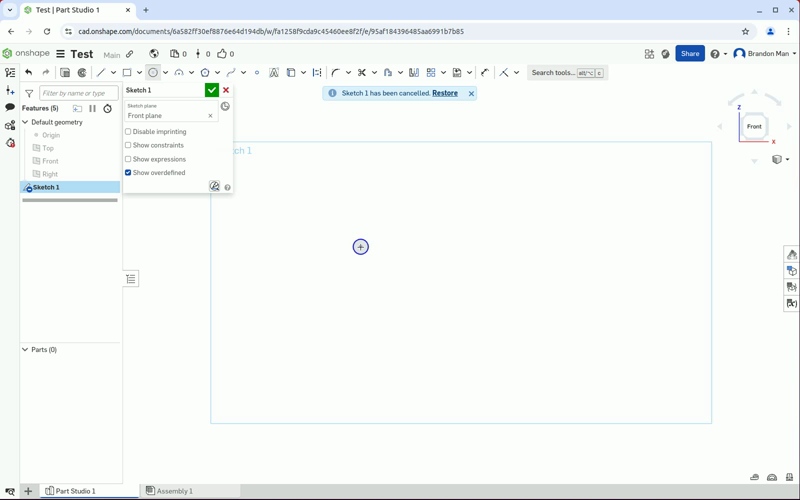
mouse_move(362, 246)
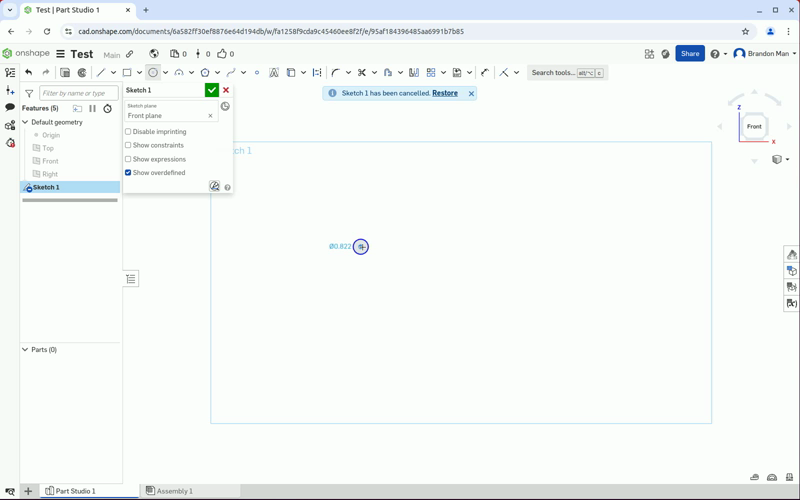
scroll(6)
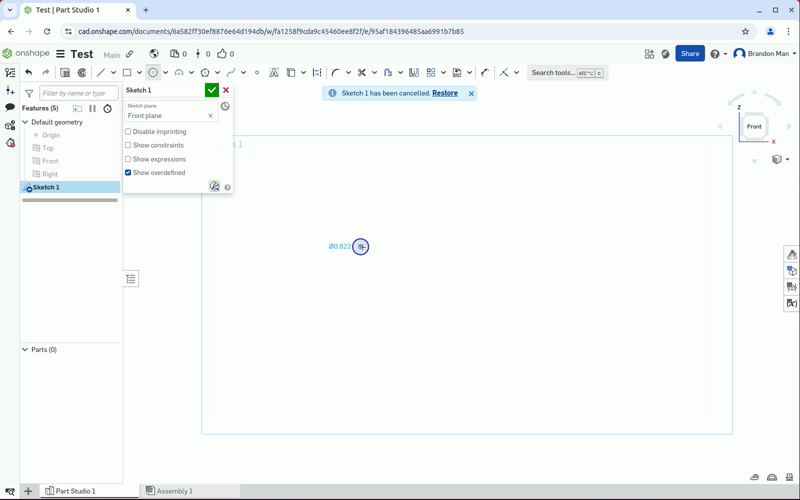
scroll(6)
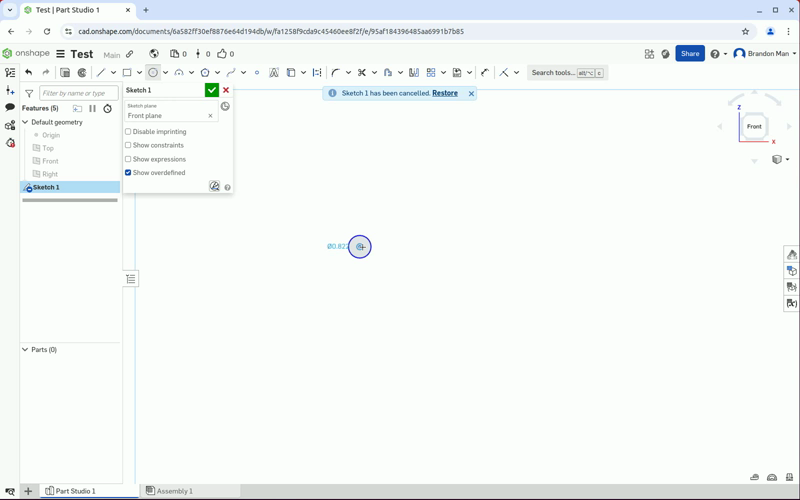
scroll(6)
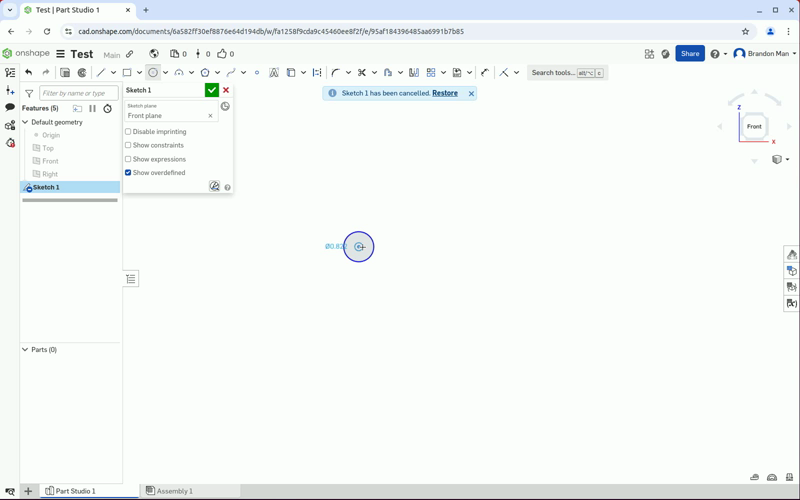
scroll(6)
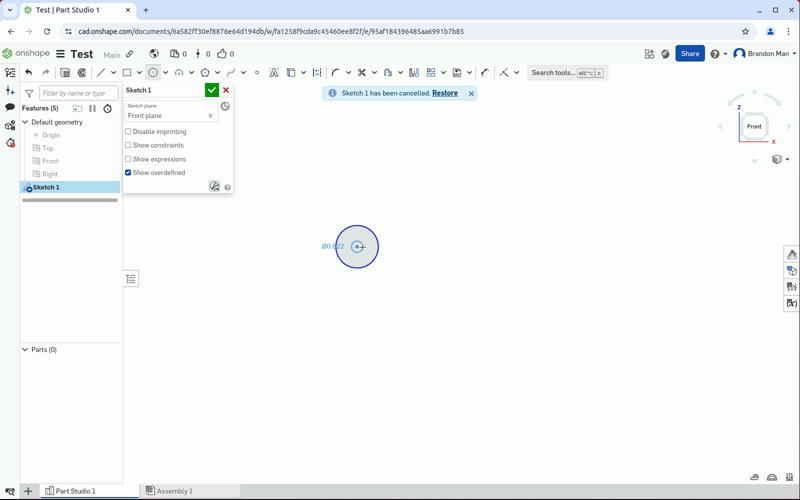
scroll(6)
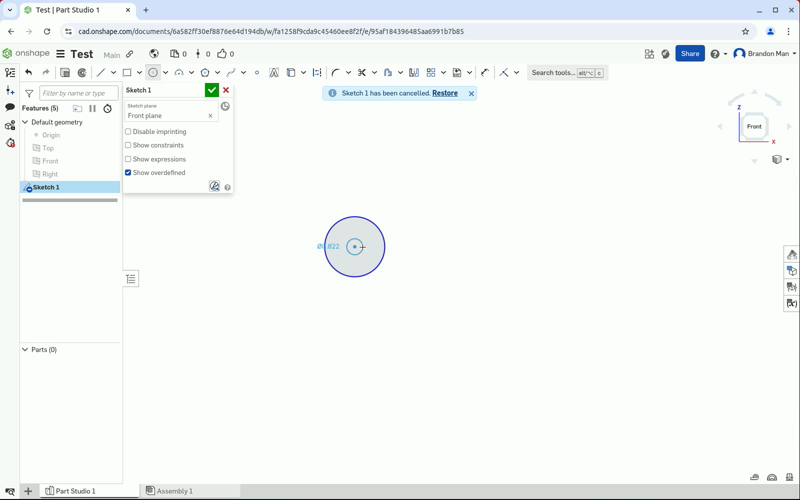
scroll(6)
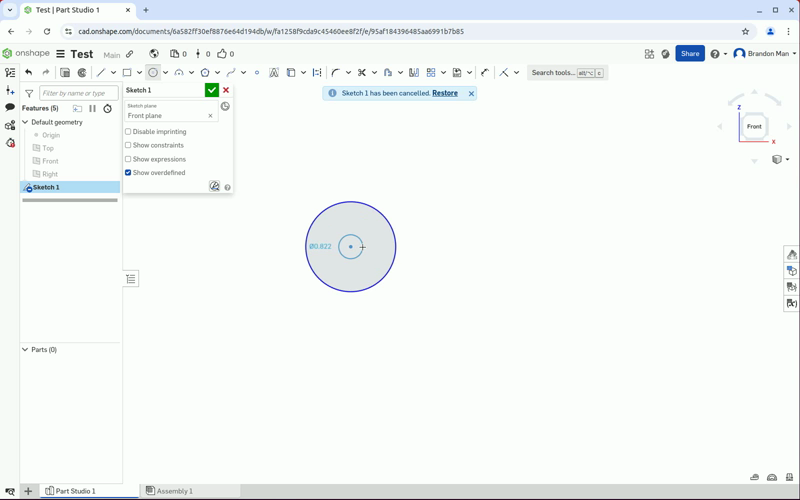
scroll(6)
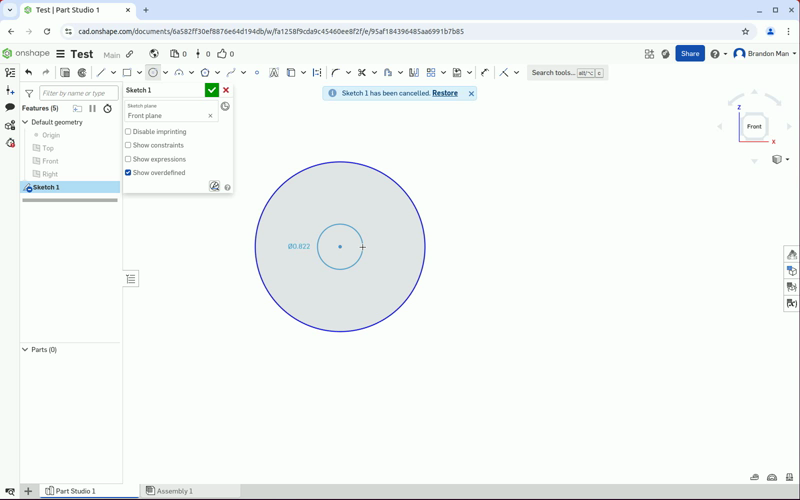
click(362, 246)
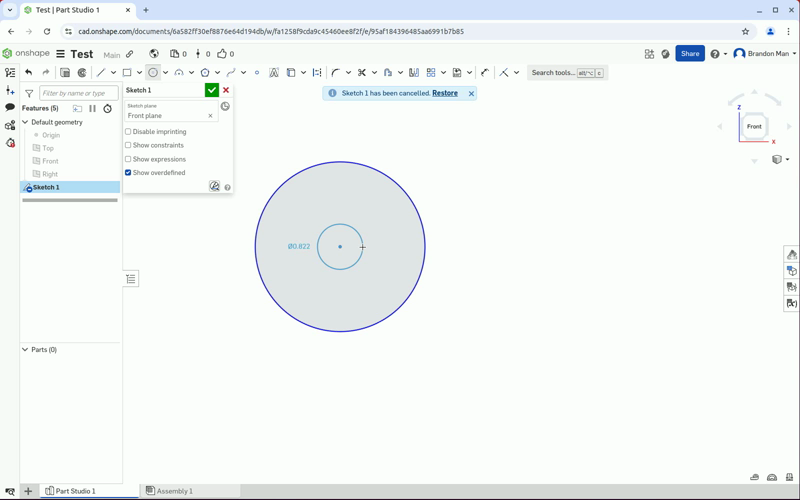
scroll(-6)
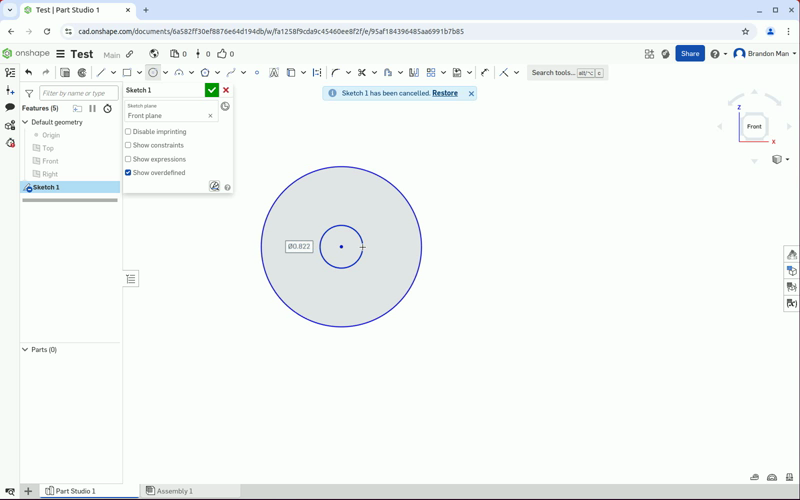
scroll(-6)
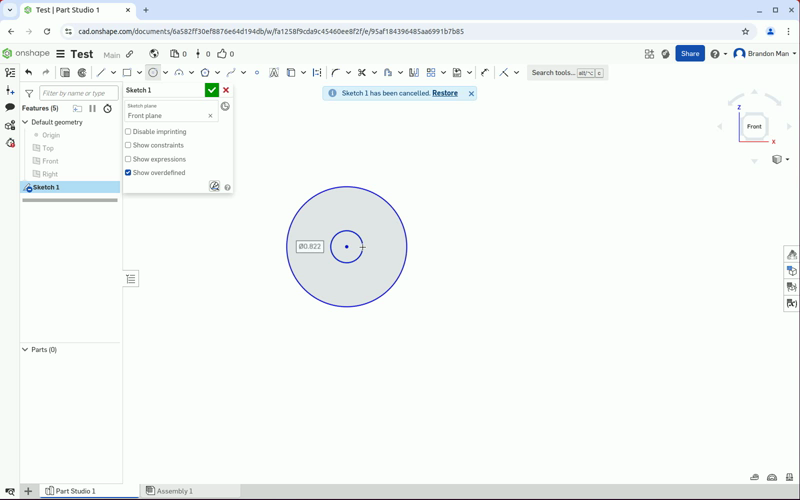
scroll(-6)
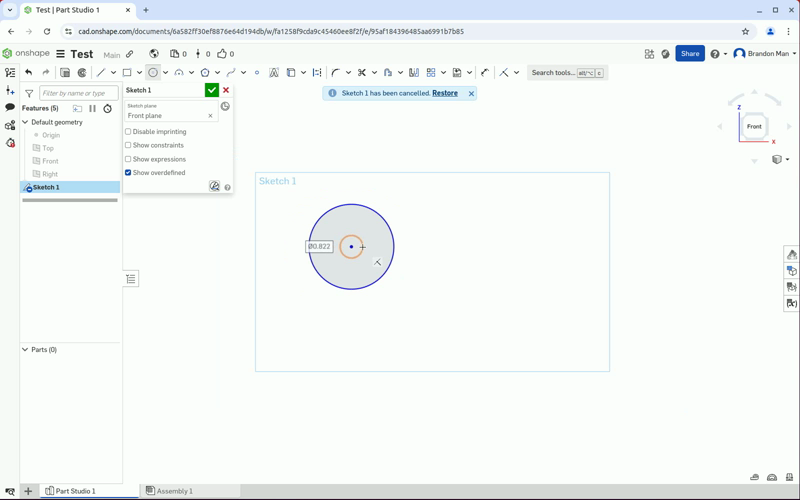
scroll(-6)
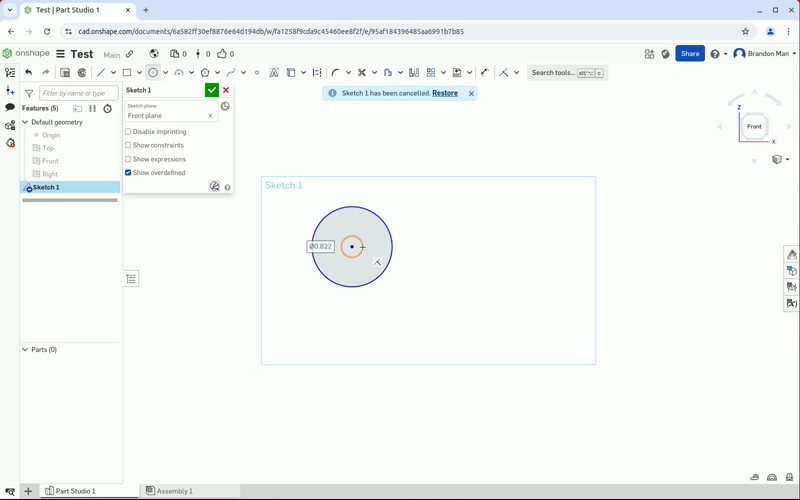
scroll(-6)
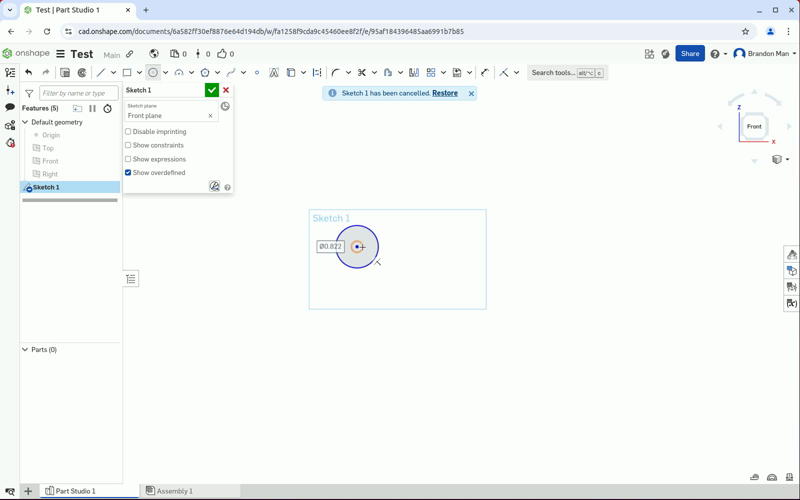
scroll(-6)
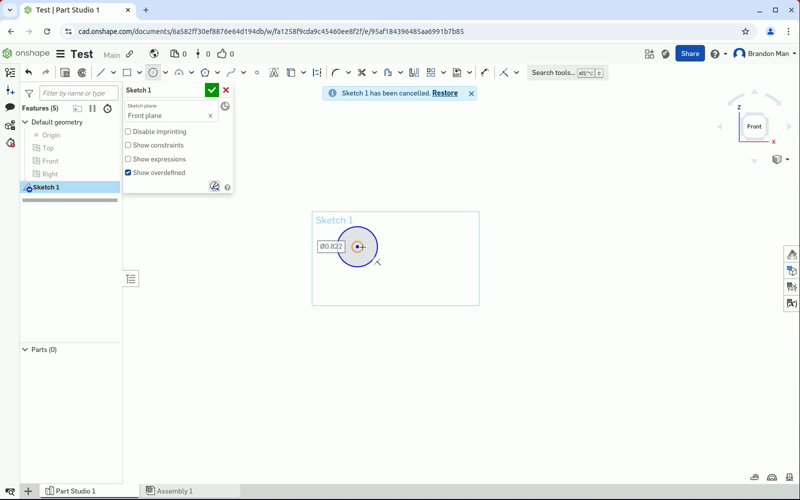
scroll(-6)
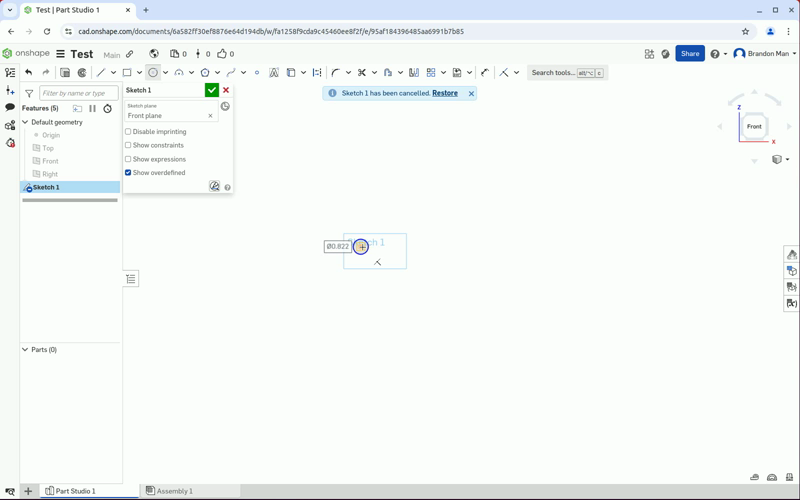
key(esc)
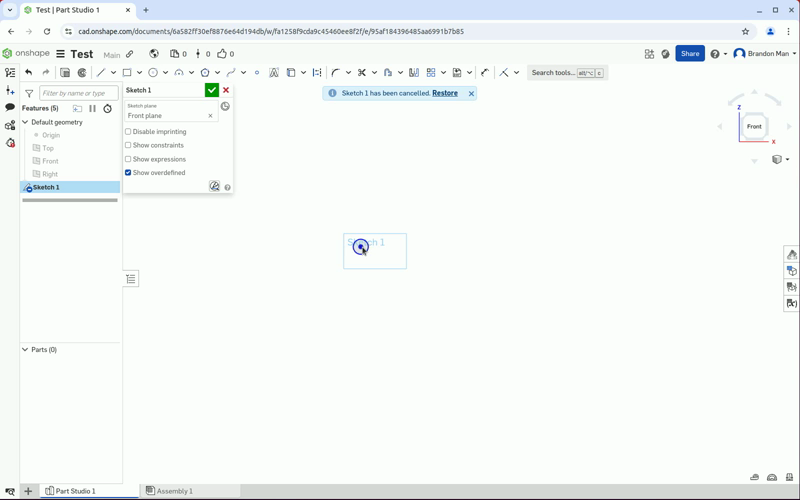
mouse_move(354, 245)
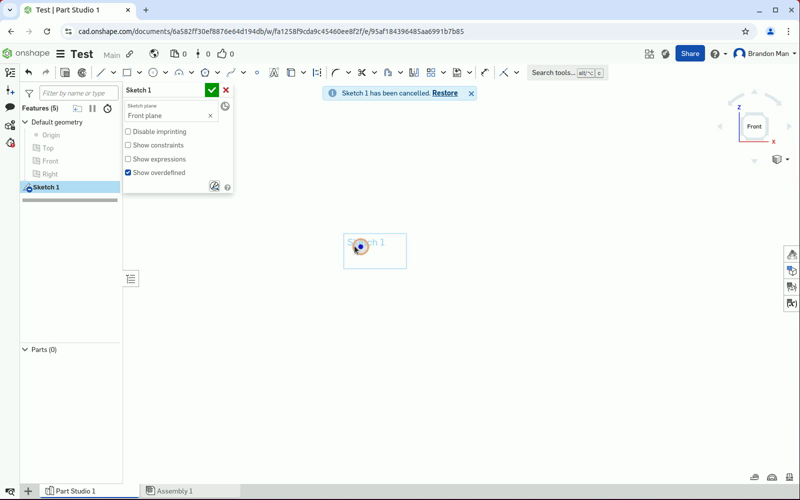
scroll(6)
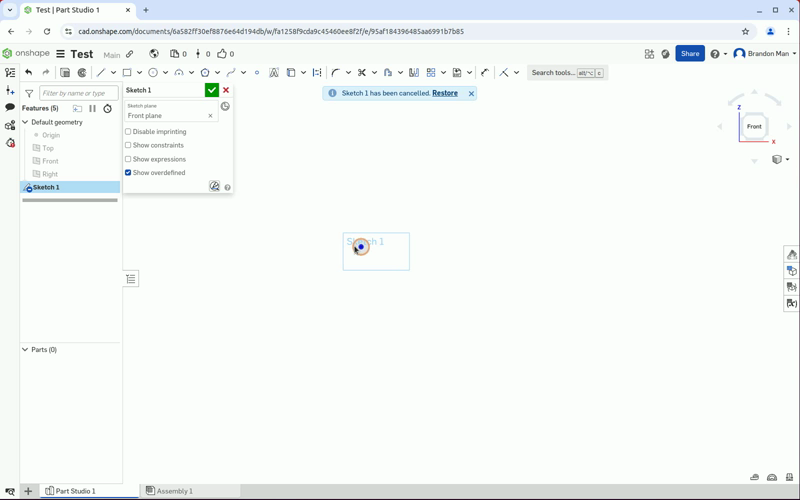
scroll(6)
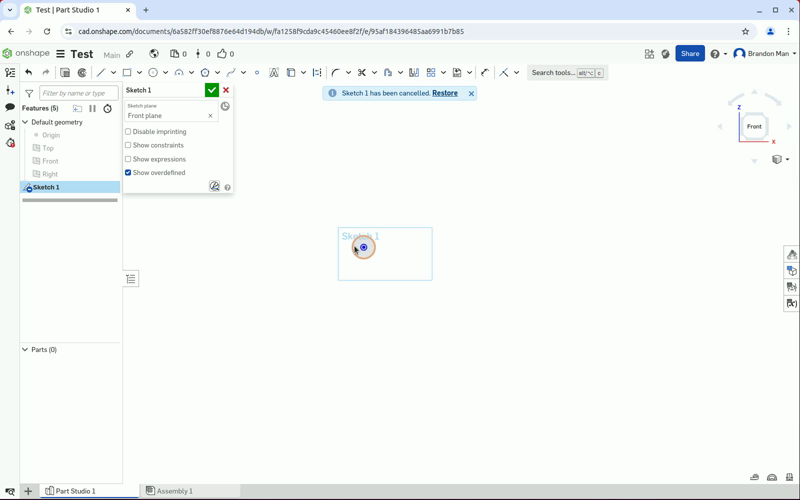
scroll(6)
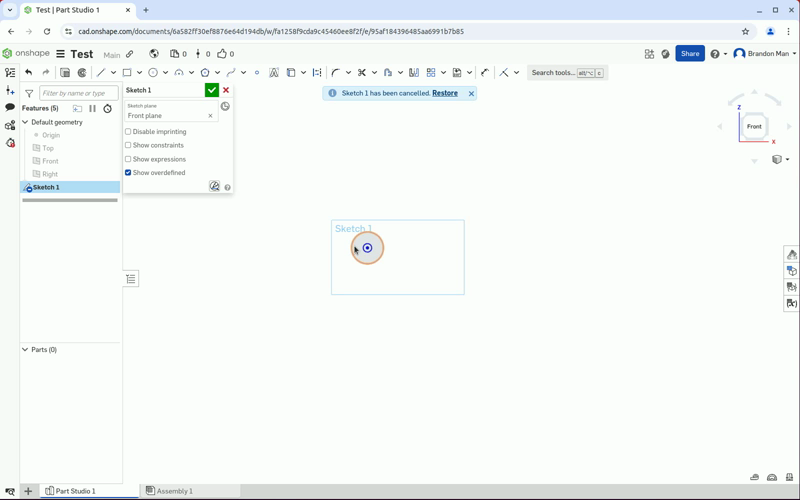
scroll(6)
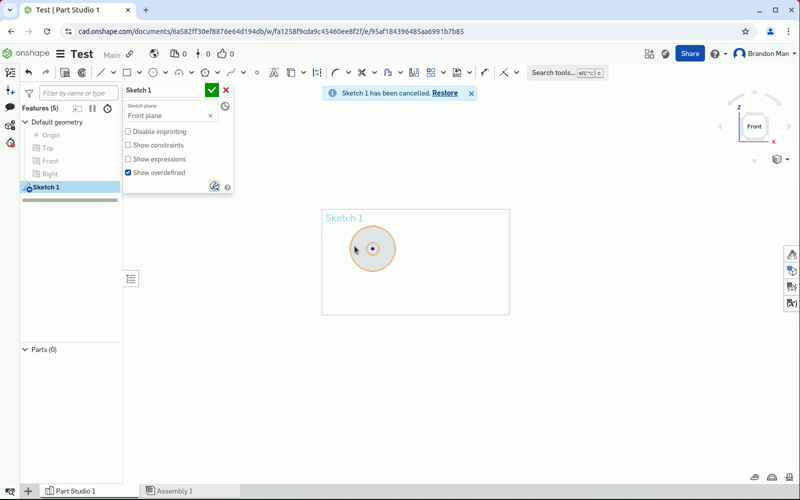
scroll(6)
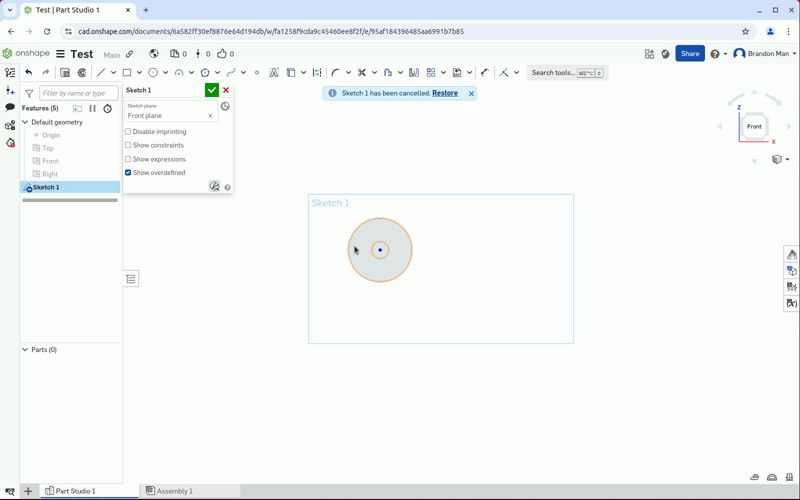
scroll(6)
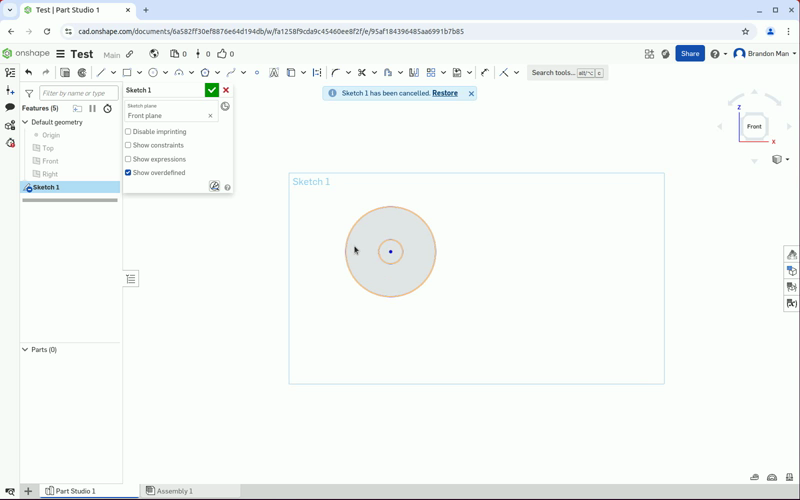
scroll(6)
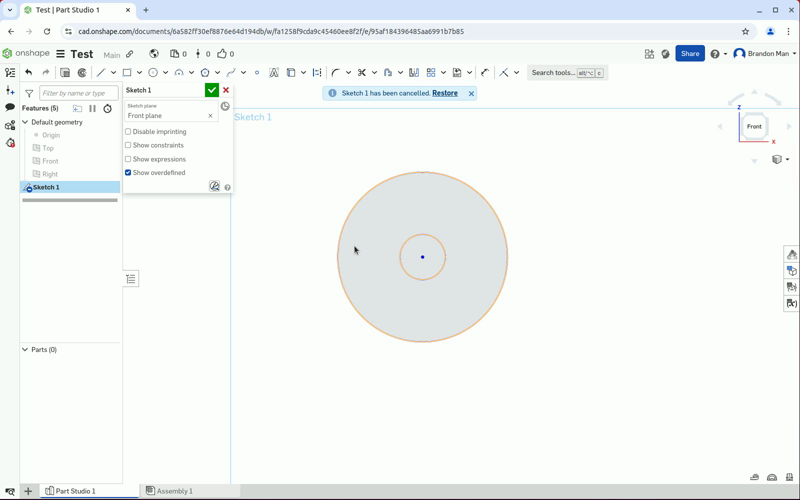
click(354, 245)
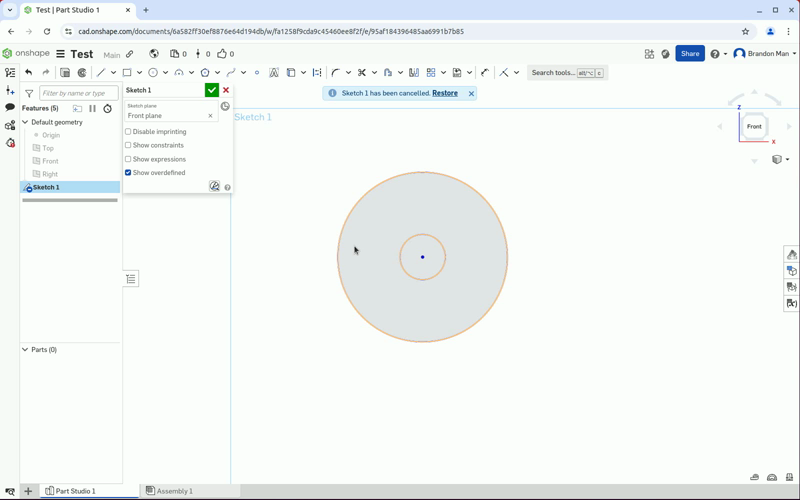
scroll(-6)
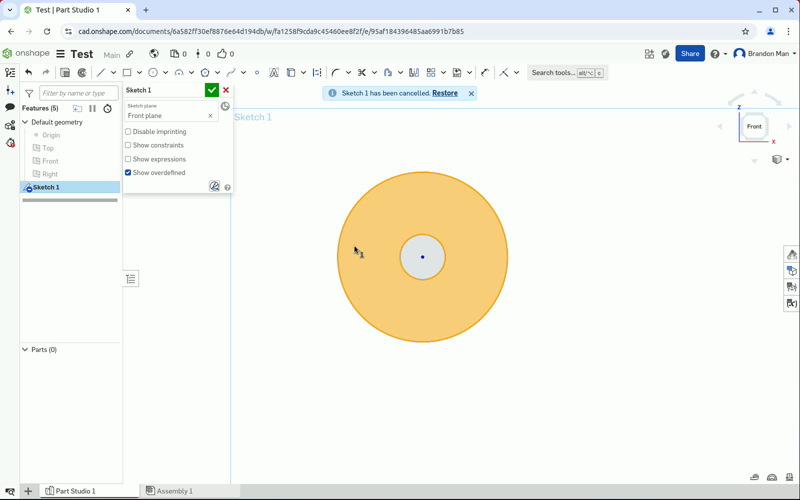
scroll(-6)
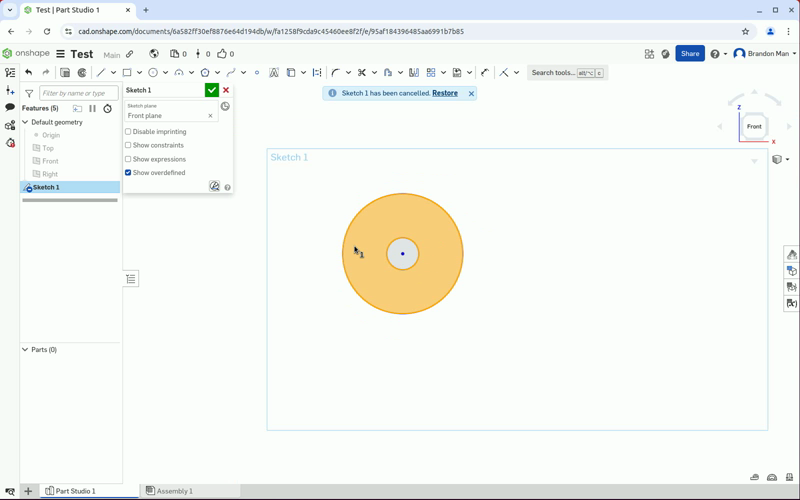
scroll(-6)
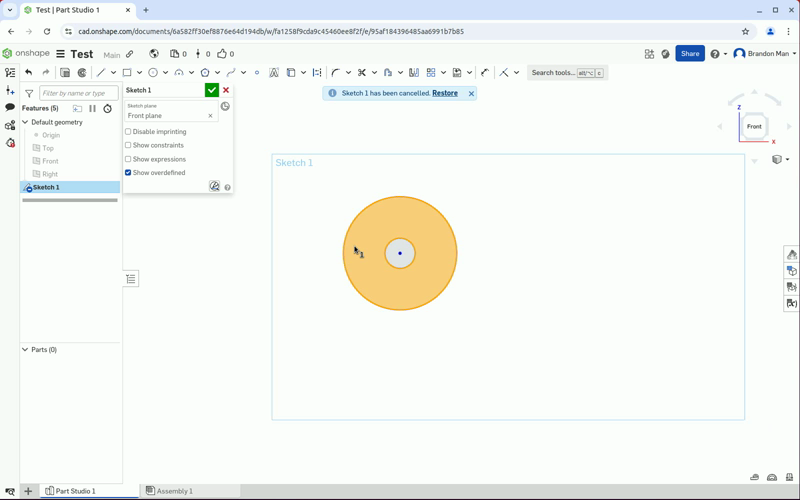
scroll(-6)
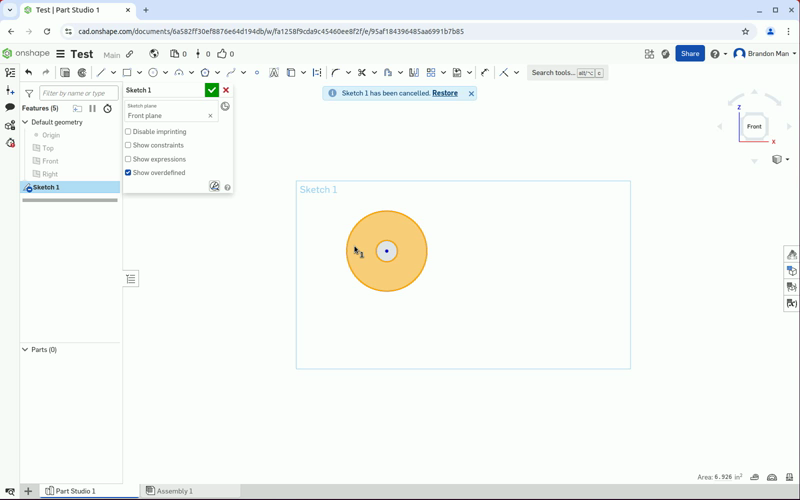
scroll(-6)
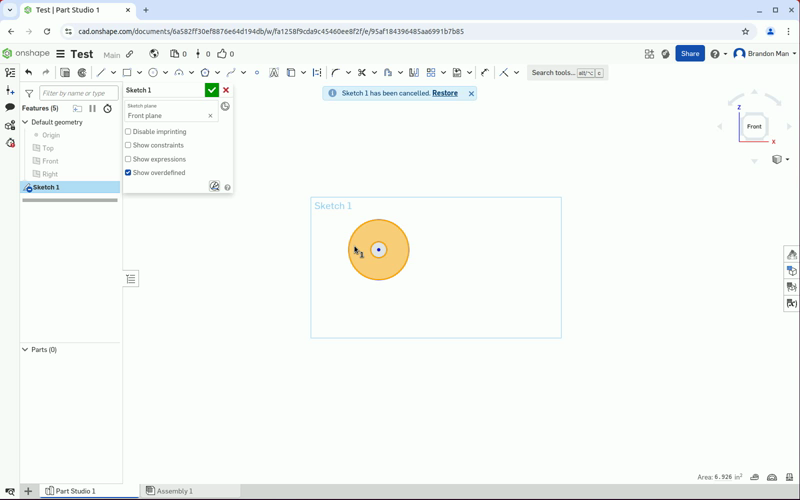
scroll(-6)
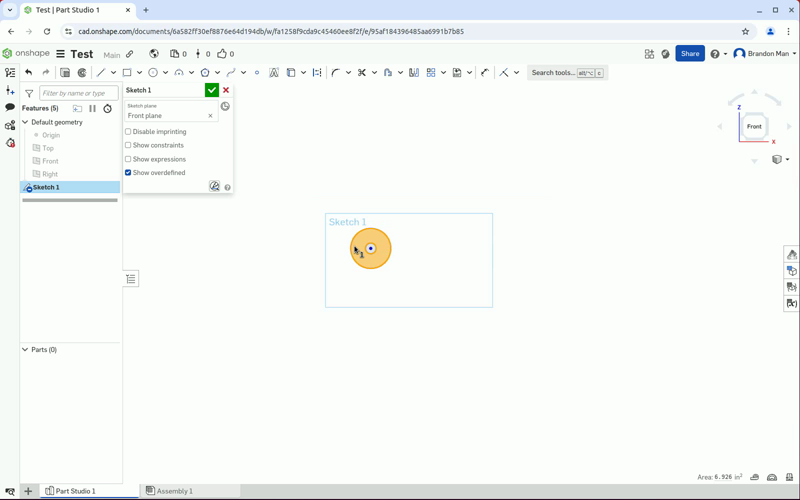
scroll(-6)
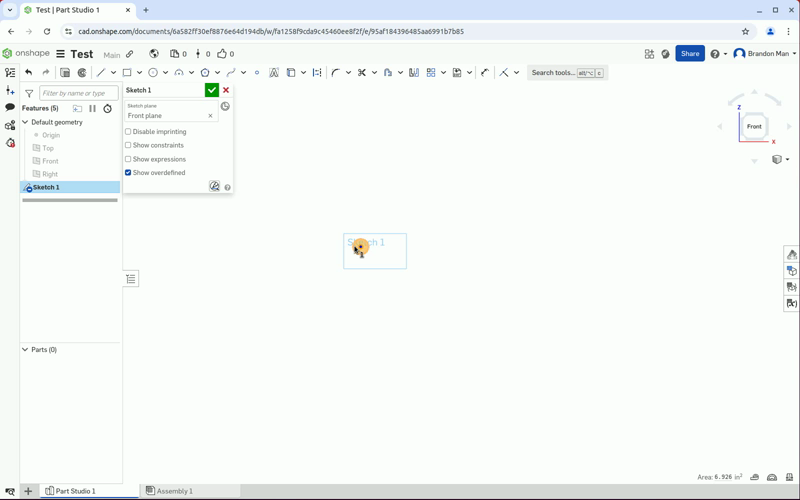
mouse_move(73, 352)
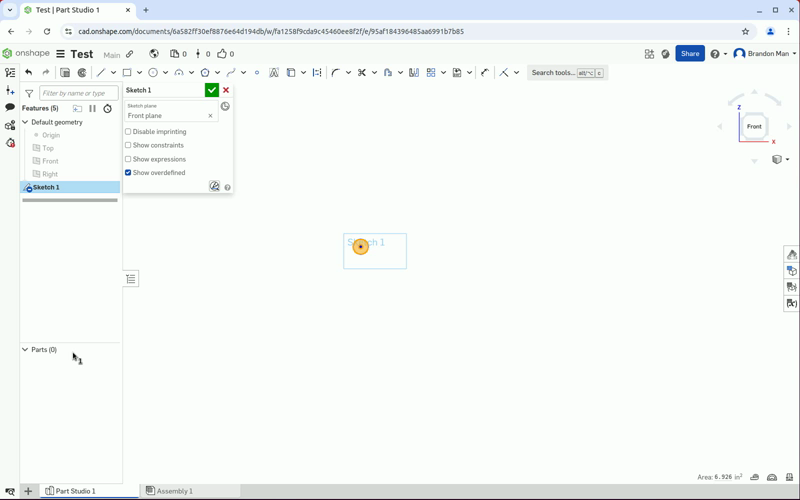
key(shift+y)
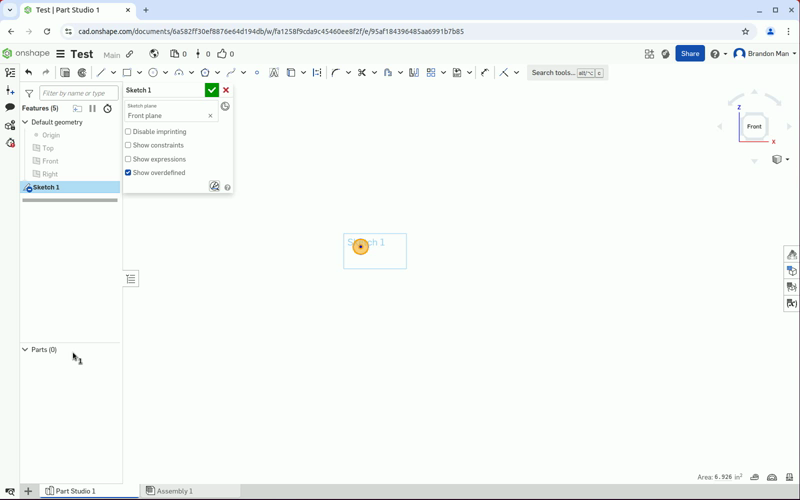
key(shift+e)
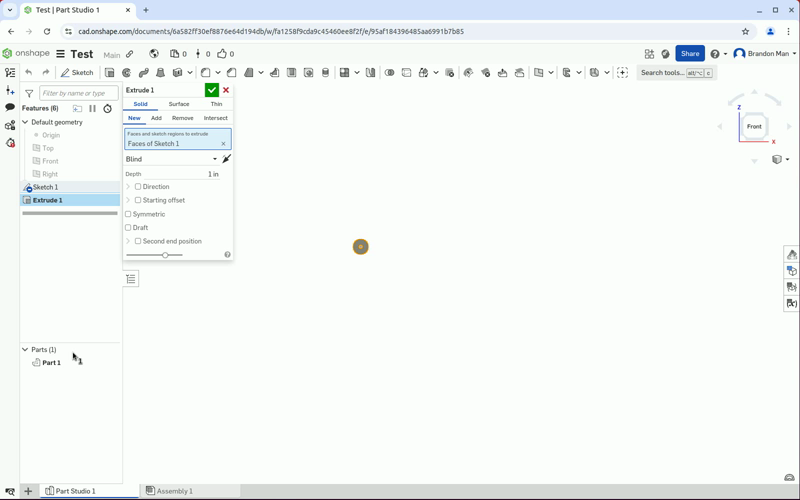
mouse_move(143, 106)
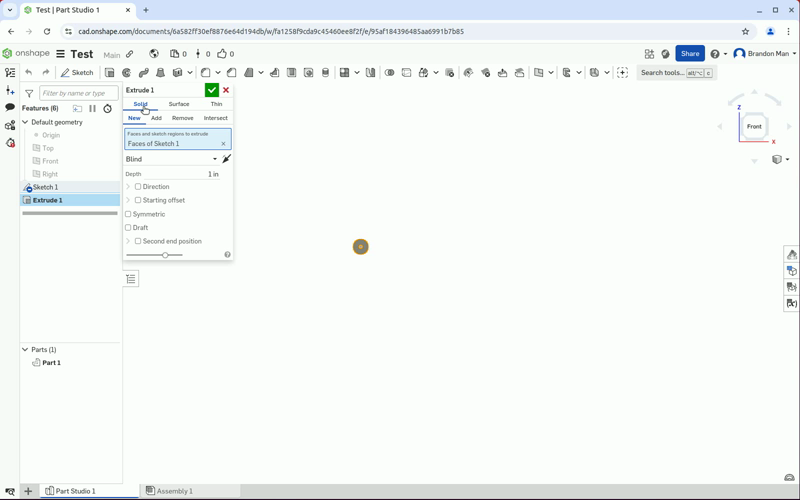
click(143, 106)
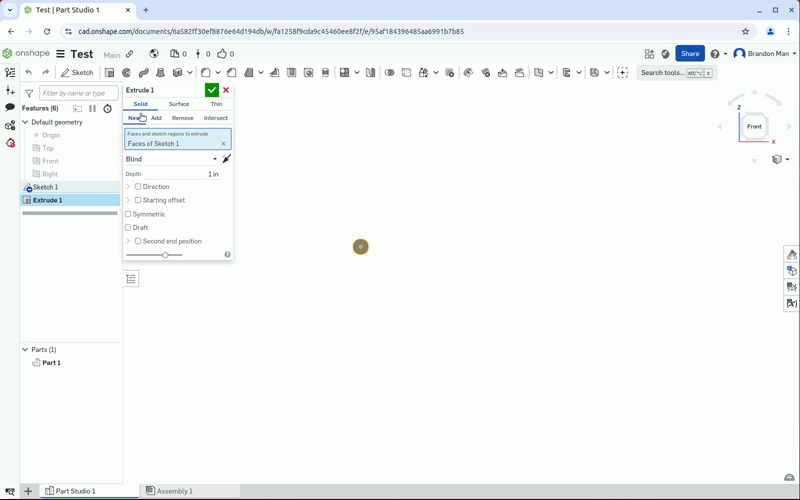
mouse_move(137, 120)
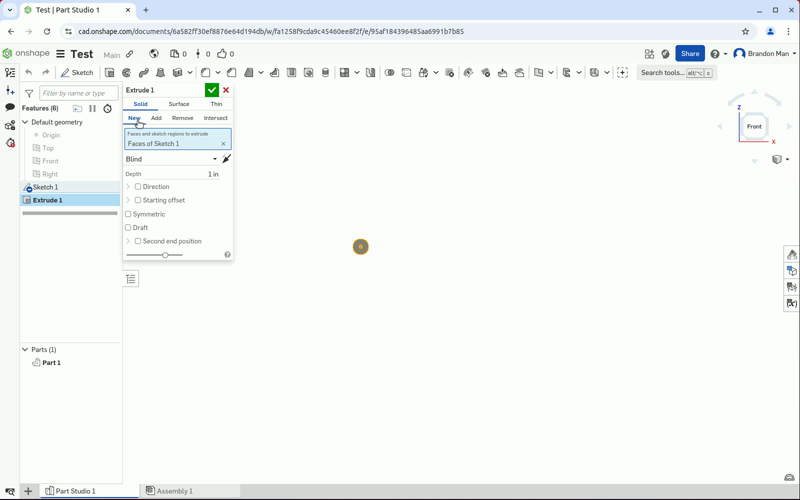
click(137, 120)
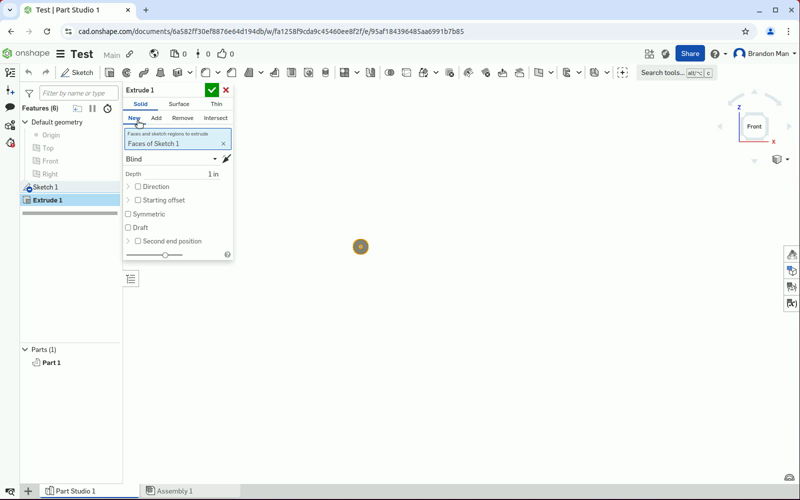
key(tab, 4)
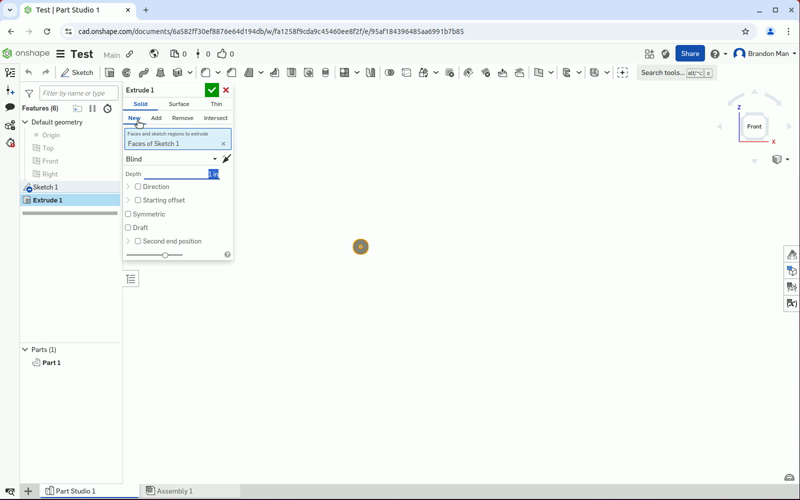
text(0.481)
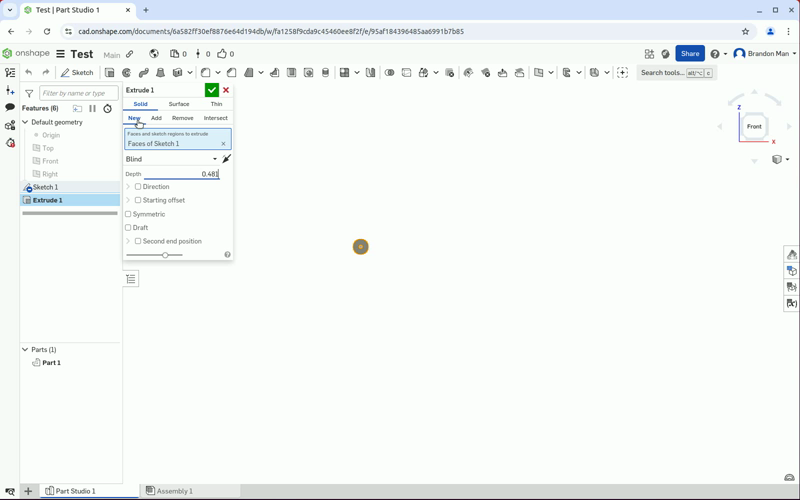
key(enter)
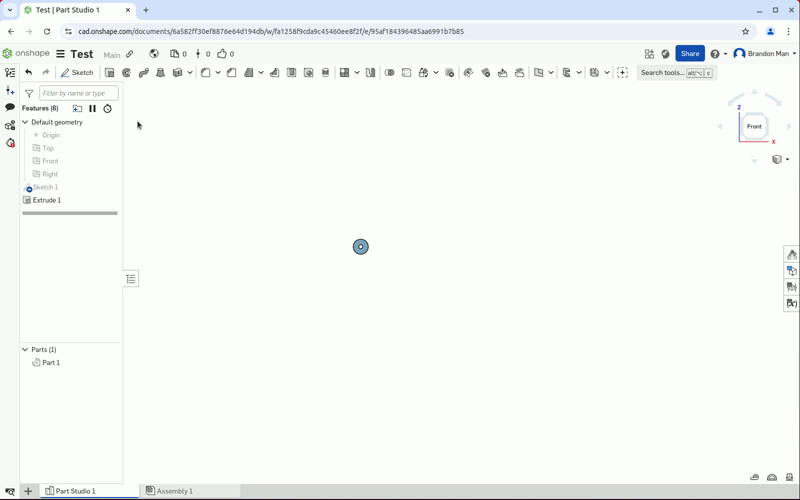
key(shift+h)
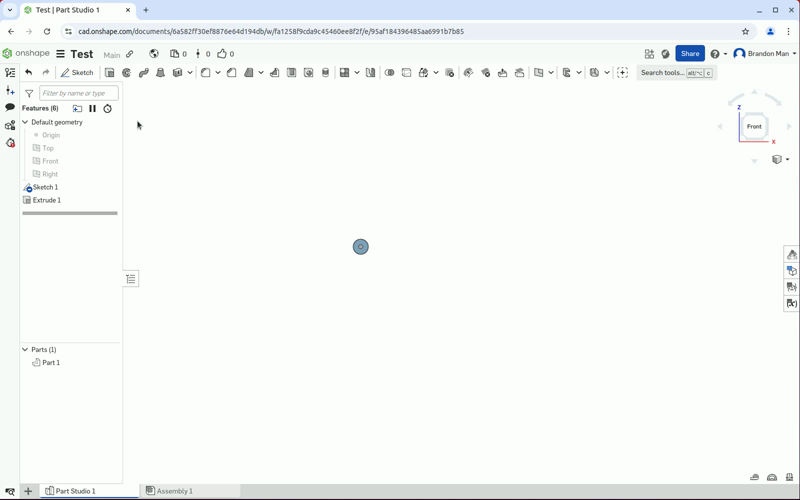
key(shift+h)
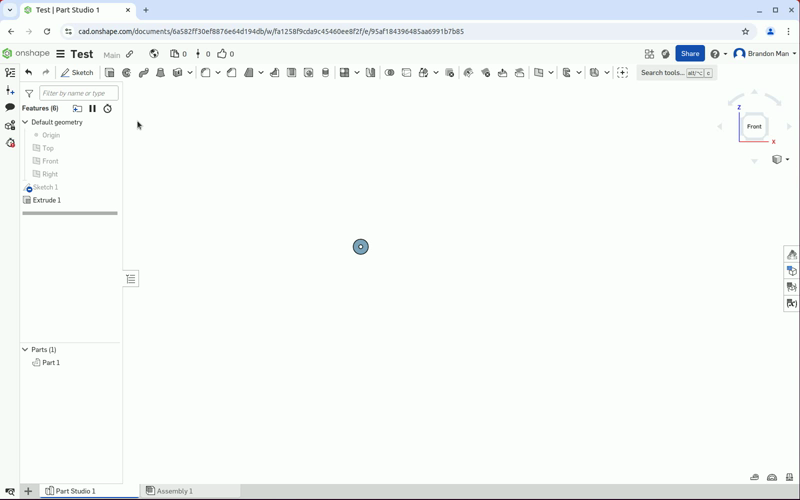
mouse_move(73, 189)
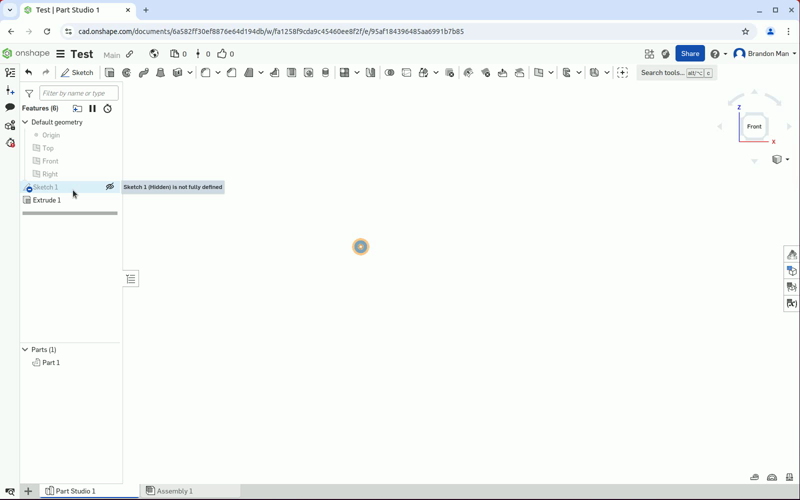
click(73, 189)
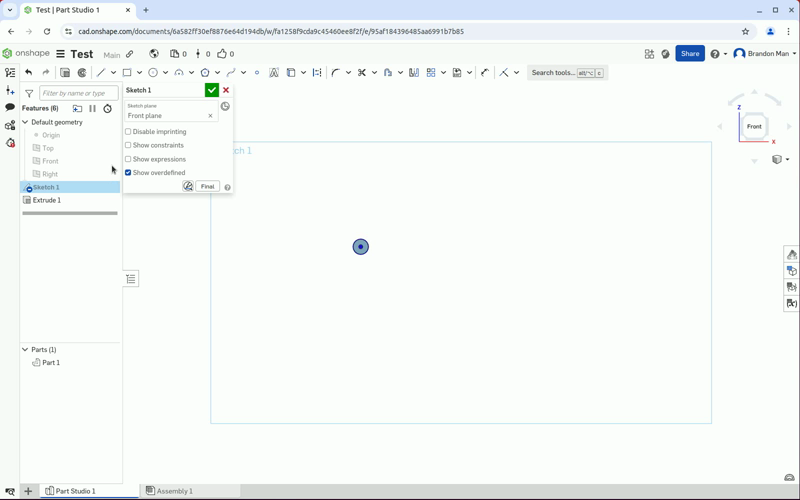
mouse_move(229, 92)
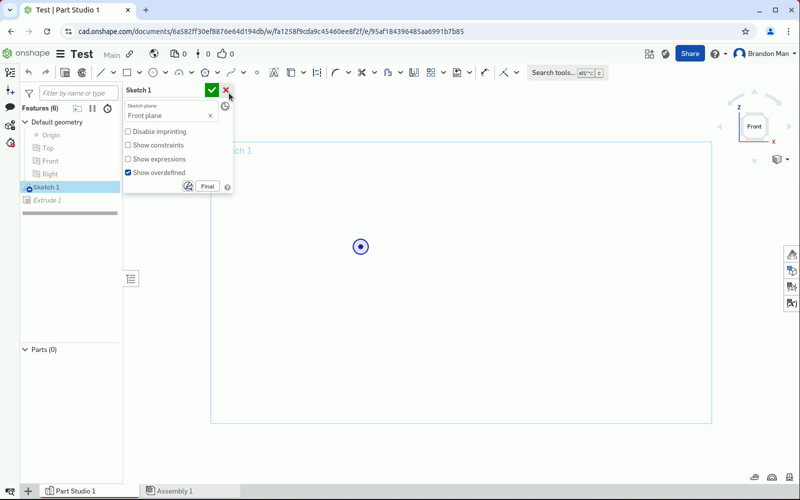
click(229, 92)
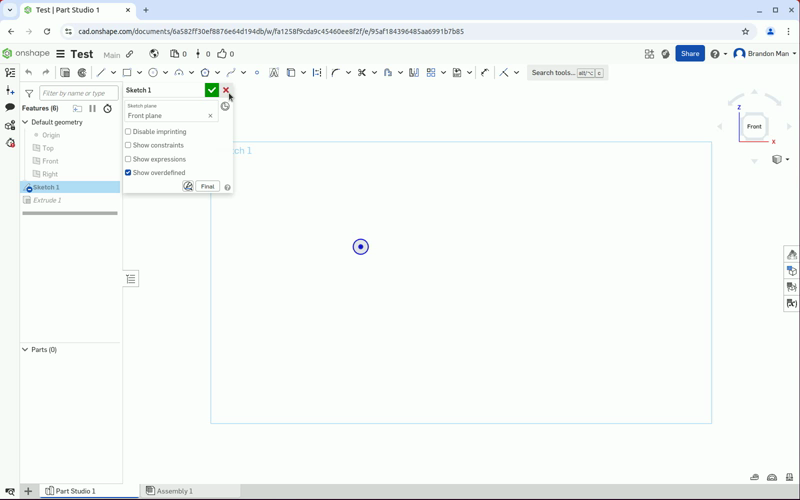
key(shift+s)
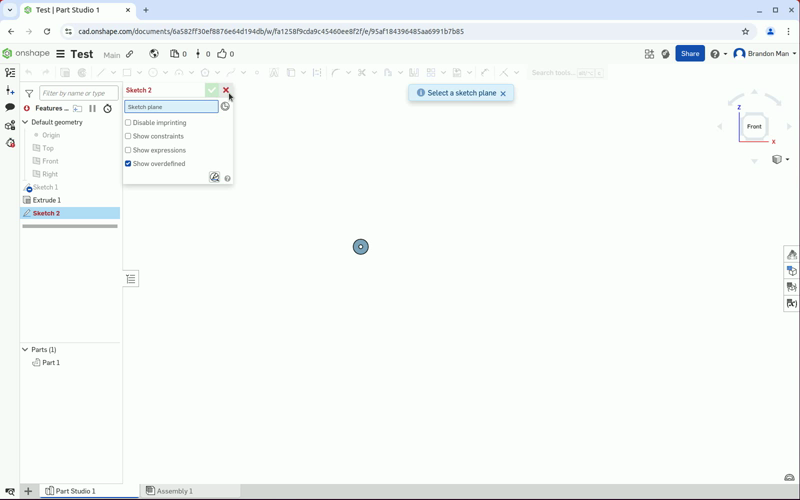
mouse_move(73, 163)
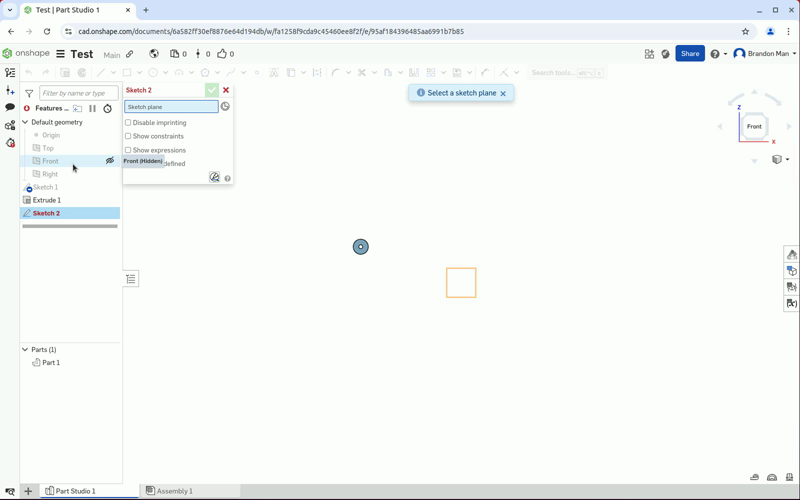
click(73, 163)
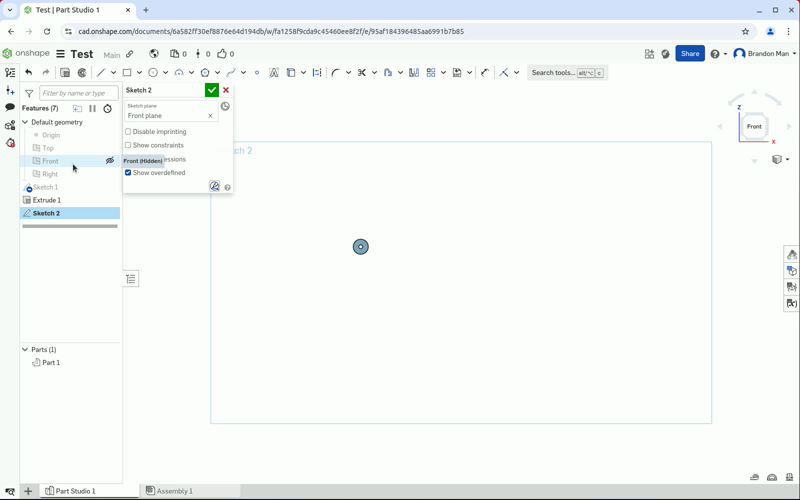
mouse_move(73, 352)
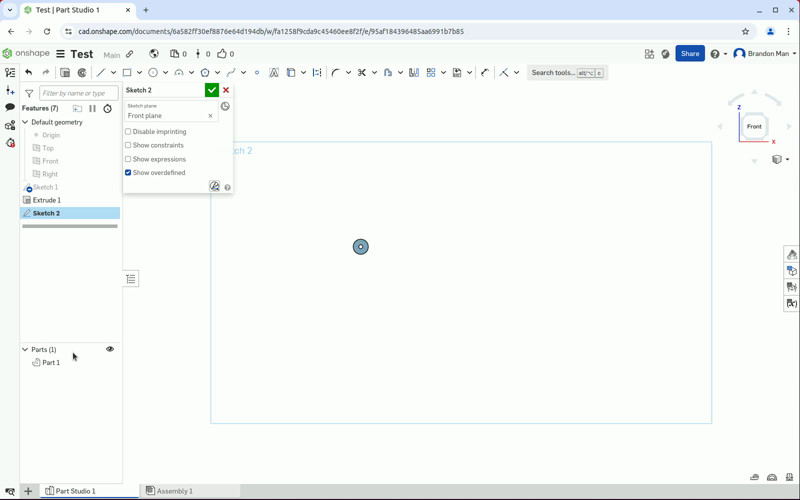
key(y)
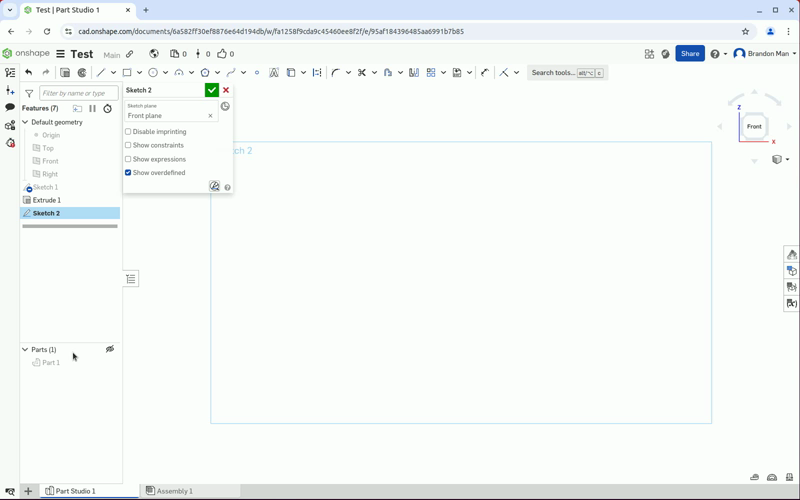
key(a)
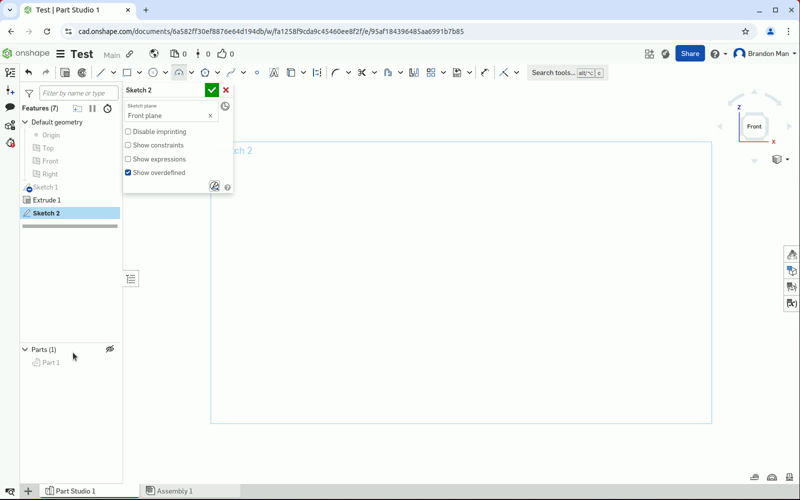
key_down(shift)
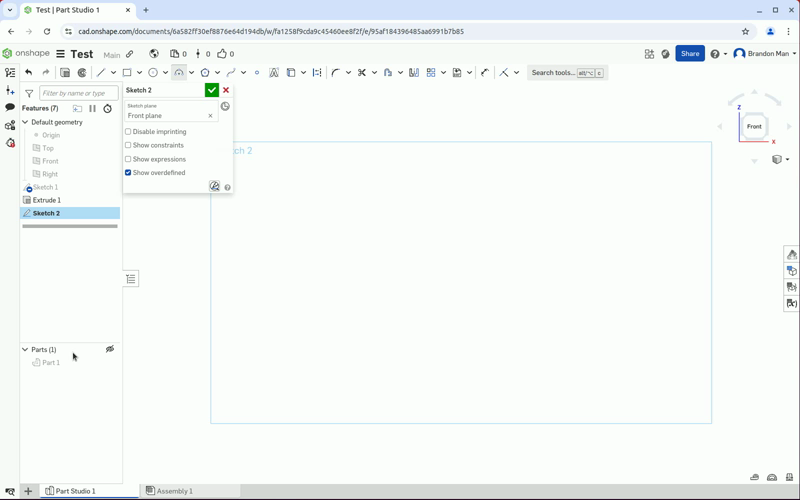
mouse_move(348, 280)
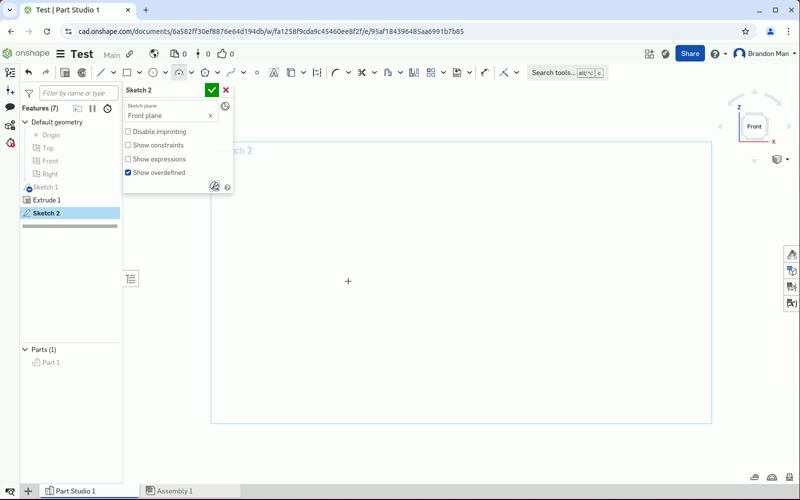
click(348, 280)
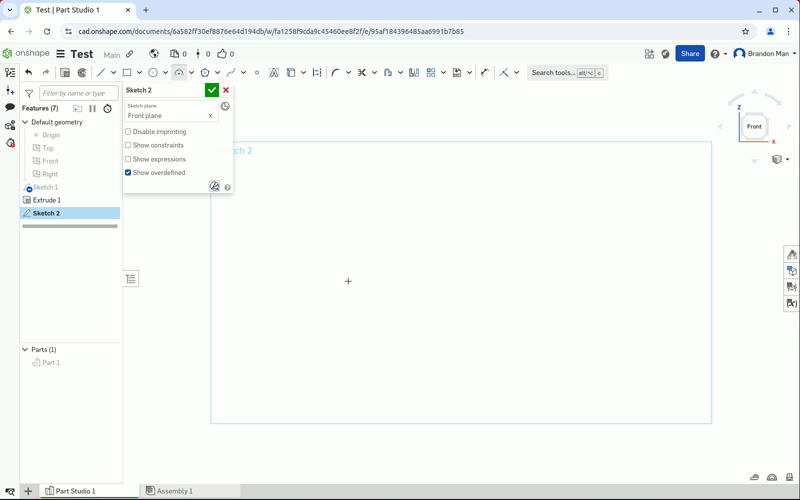
key_up(shift)
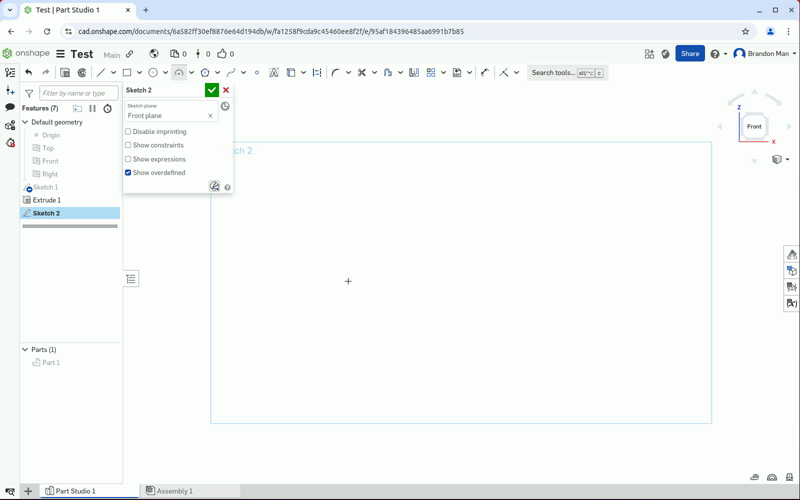
key_down(shift)
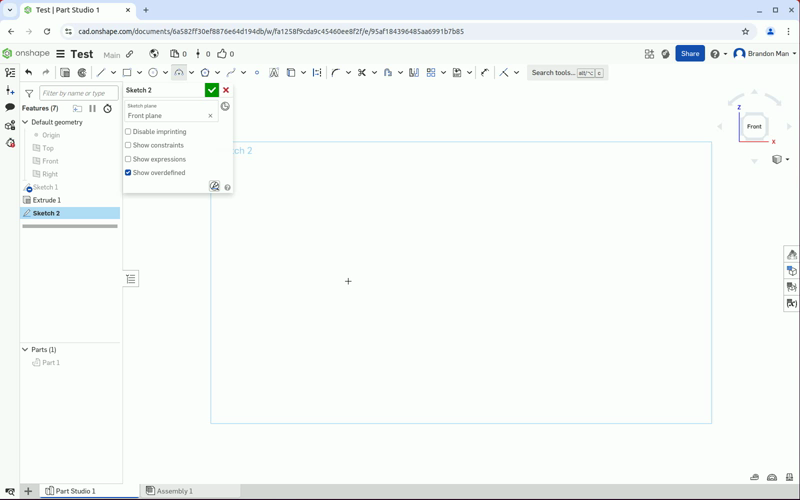
mouse_move(371, 280)
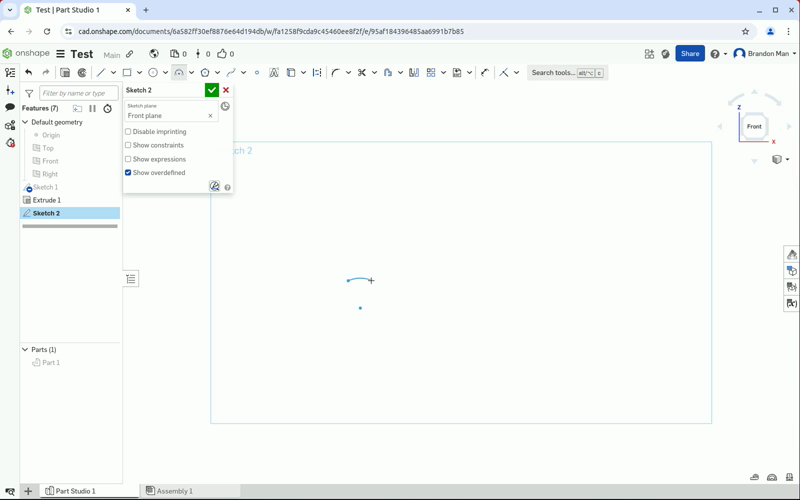
click(371, 280)
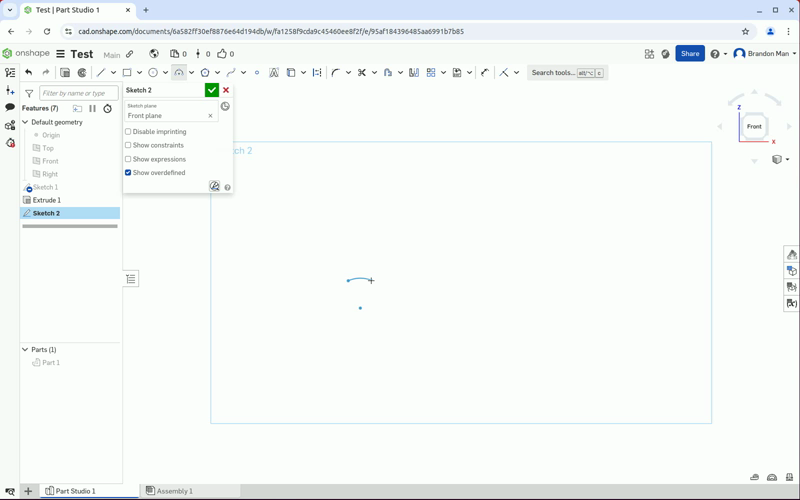
mouse_move(359, 271)
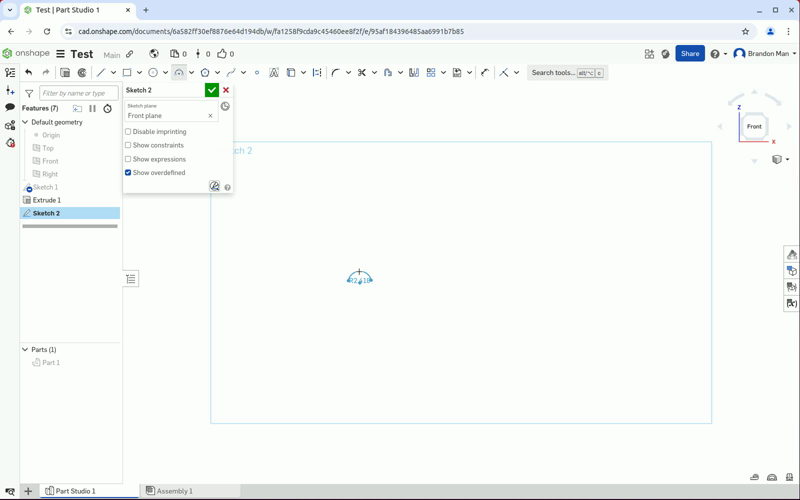
click(359, 271)
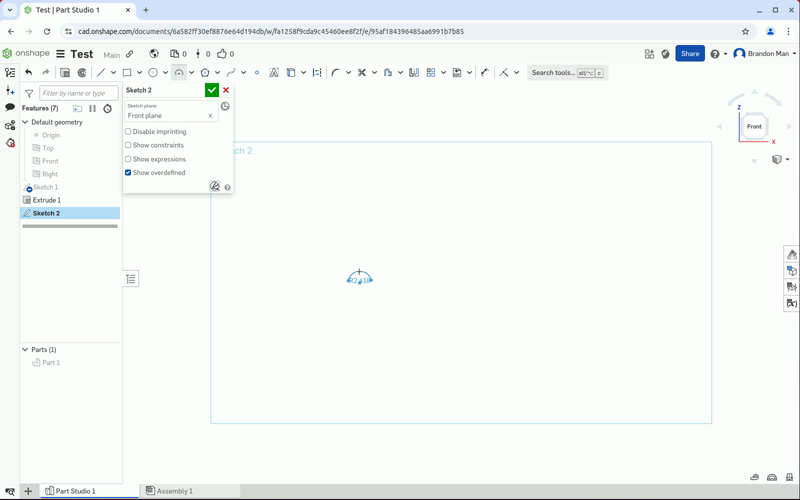
key_up(shift)
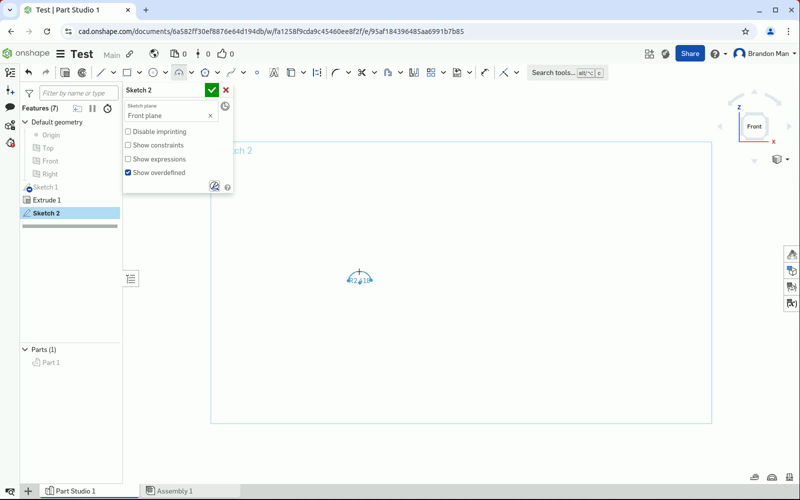
key(esc)
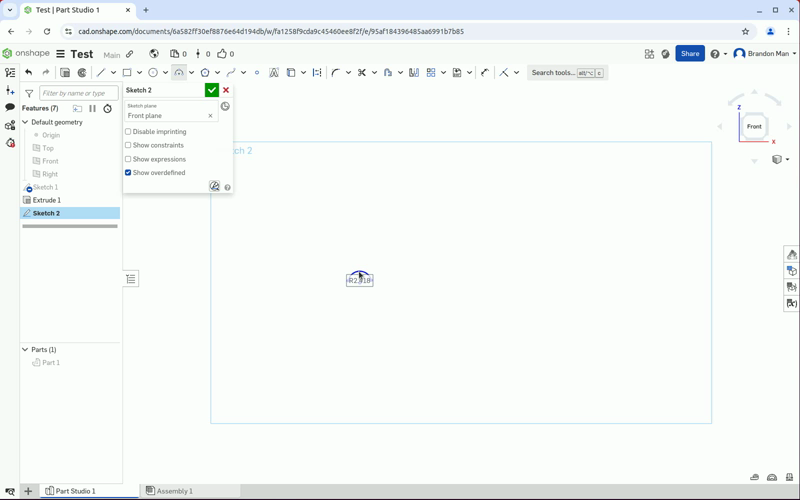
key(l)
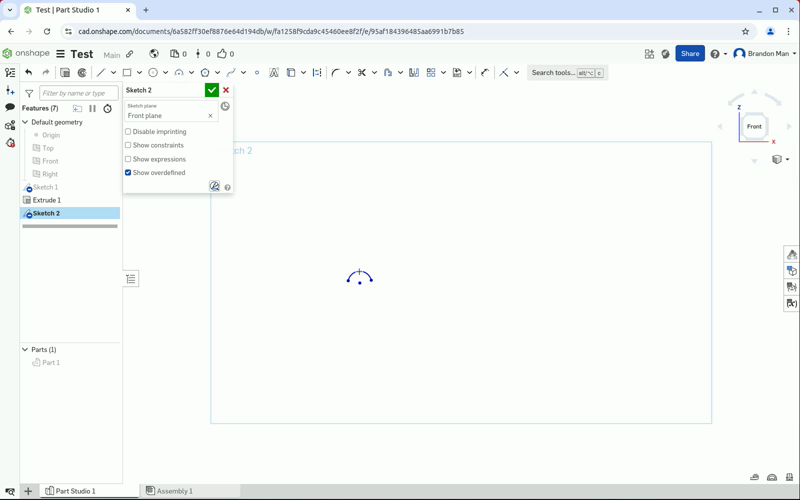
mouse_move(371, 280)
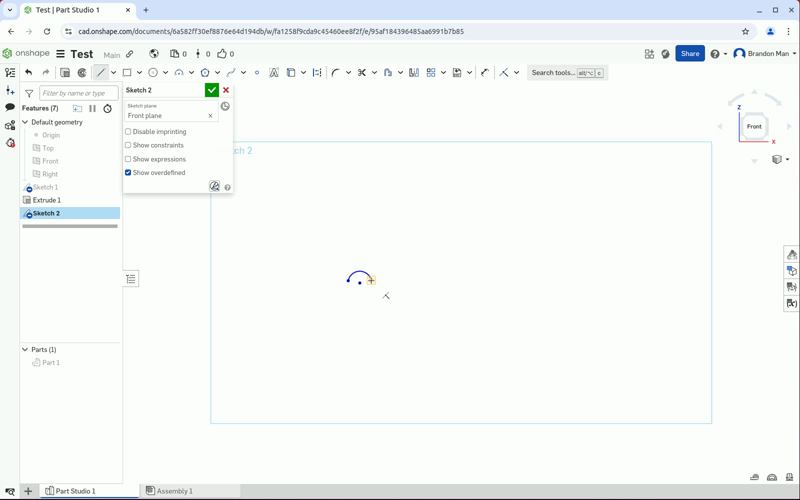
click(371, 280)
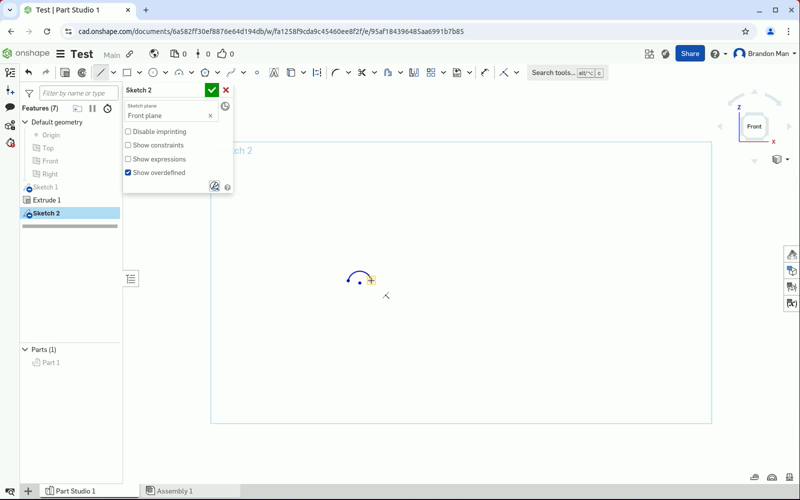
key_down(shift)
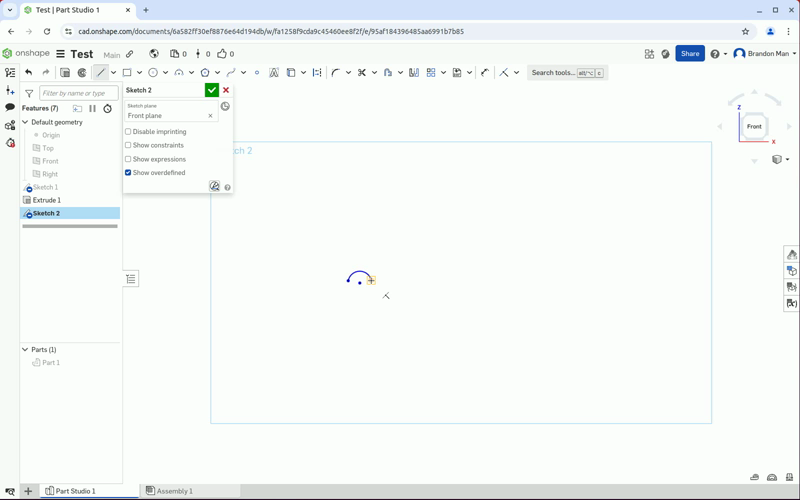
mouse_move(401, 280)
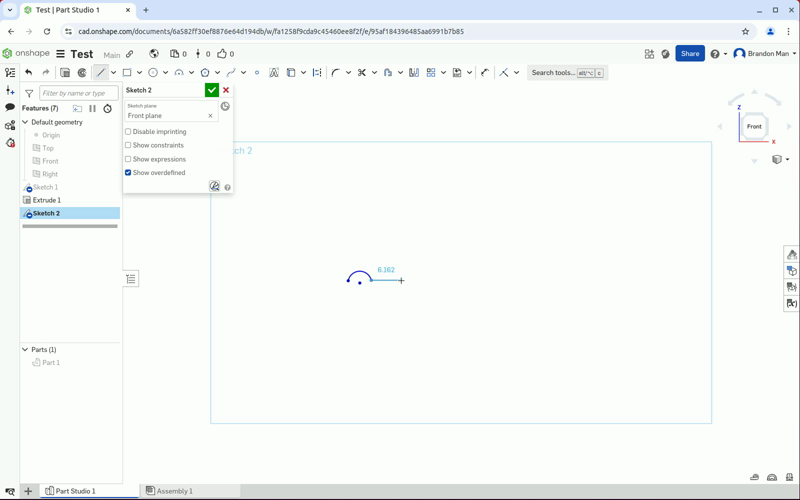
mouse_move(366, 245)
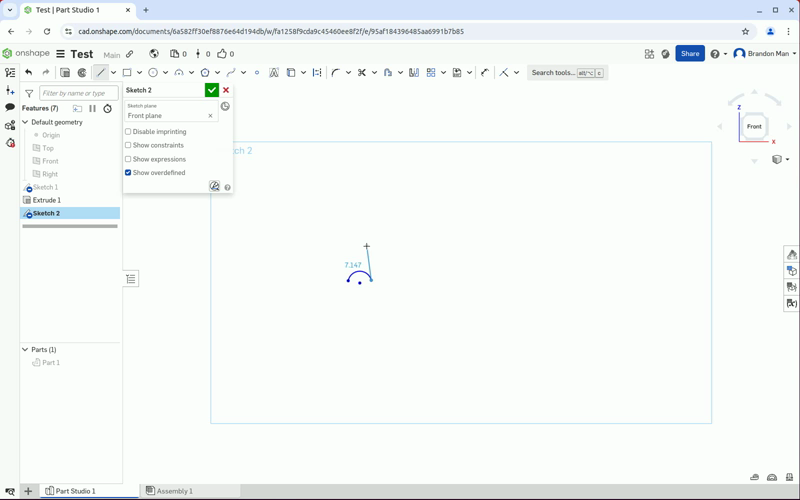
click(366, 245)
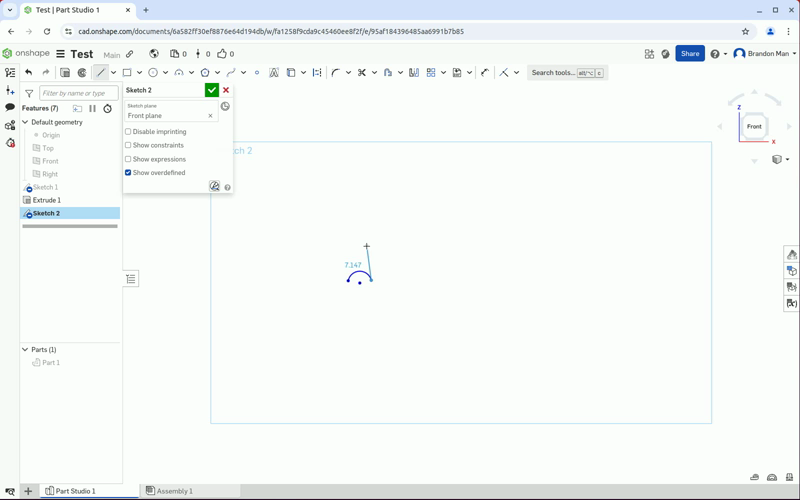
key_up(shift)
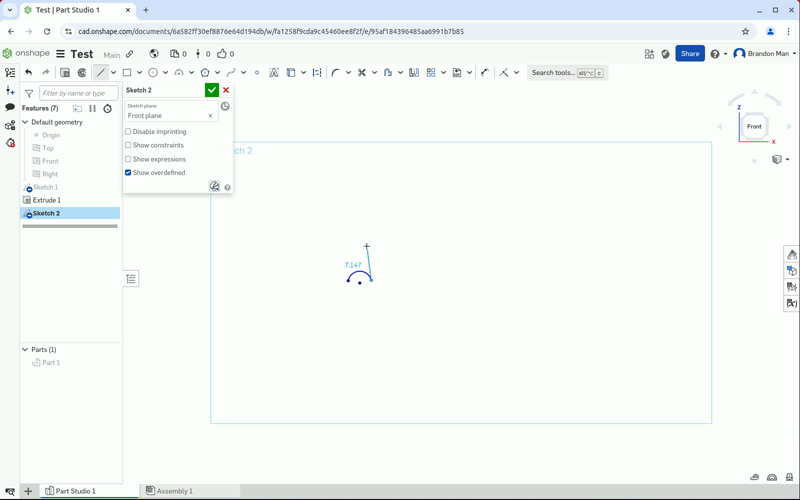
key(esc)
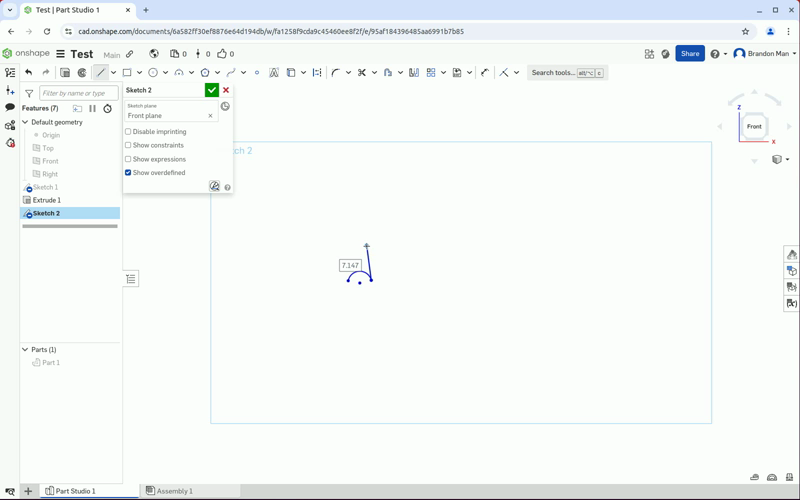
key(a)
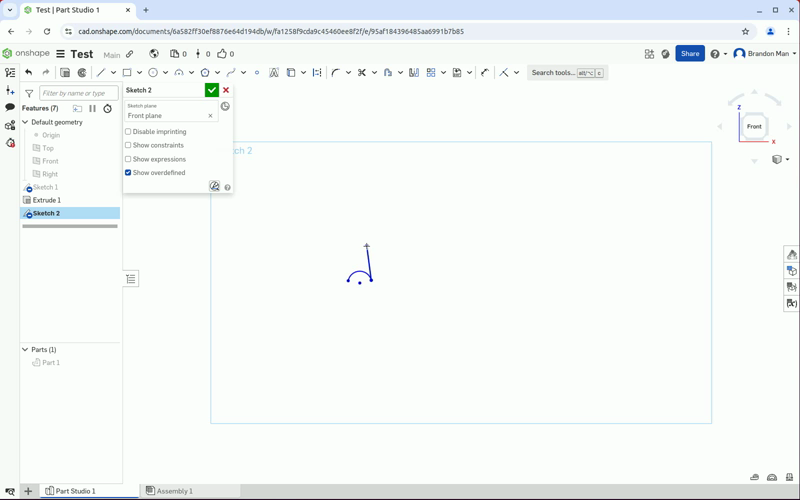
mouse_move(366, 245)
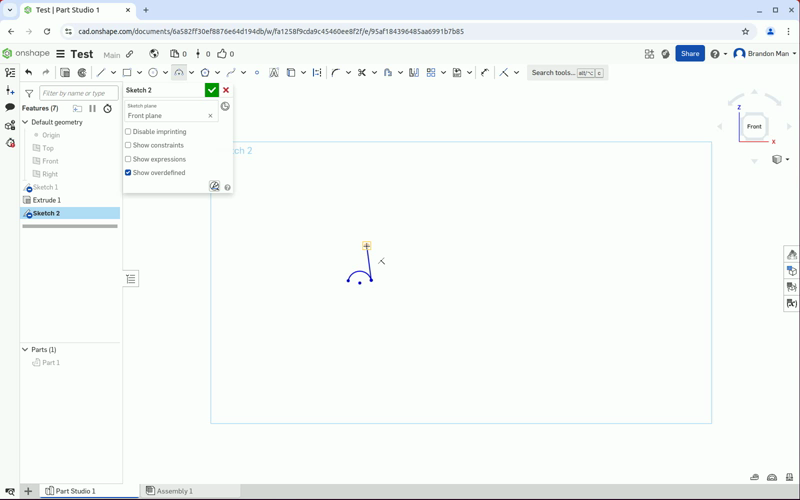
click(366, 245)
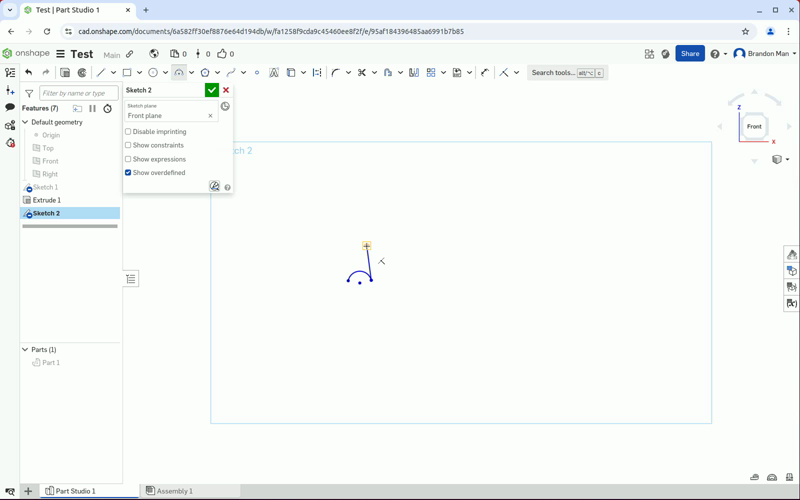
key_down(shift)
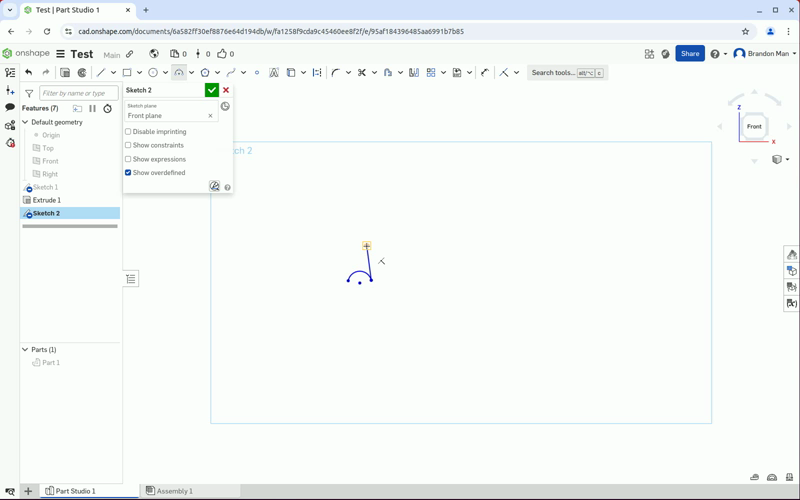
mouse_move(352, 245)
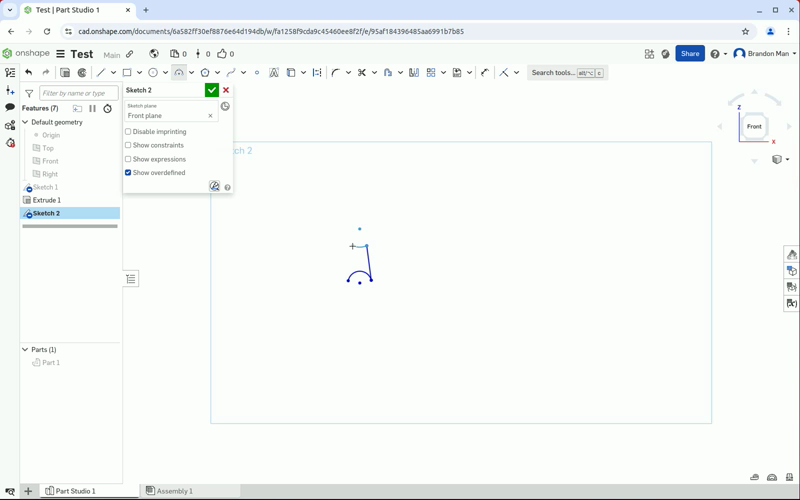
click(352, 245)
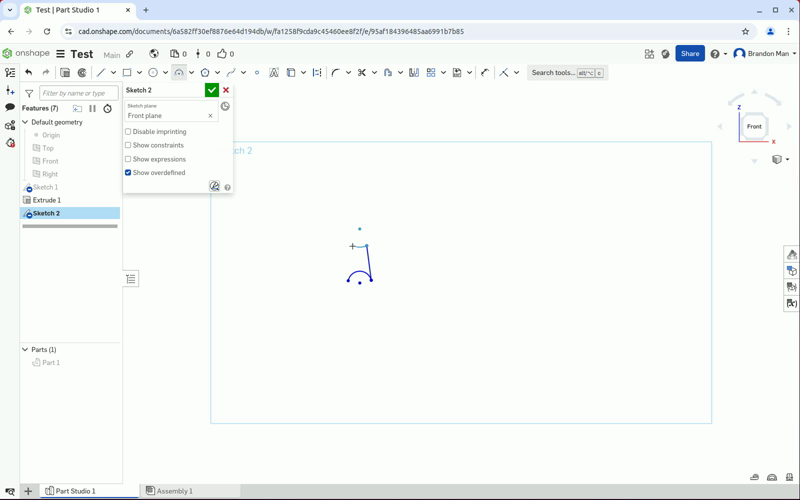
mouse_move(359, 252)
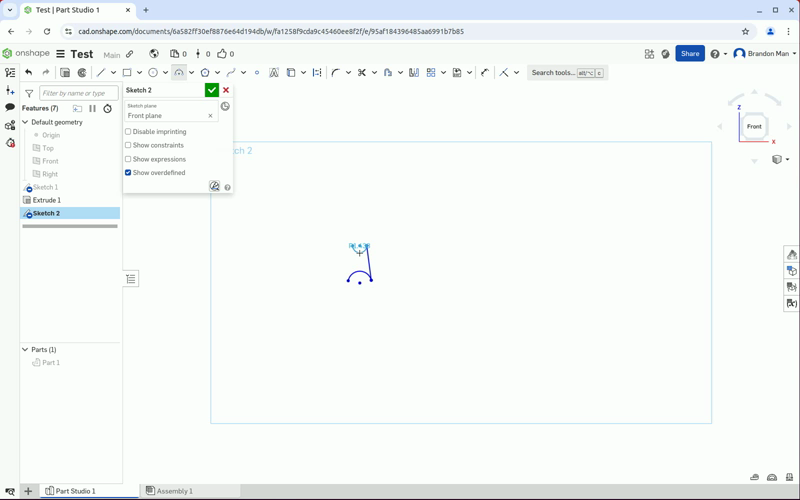
click(359, 252)
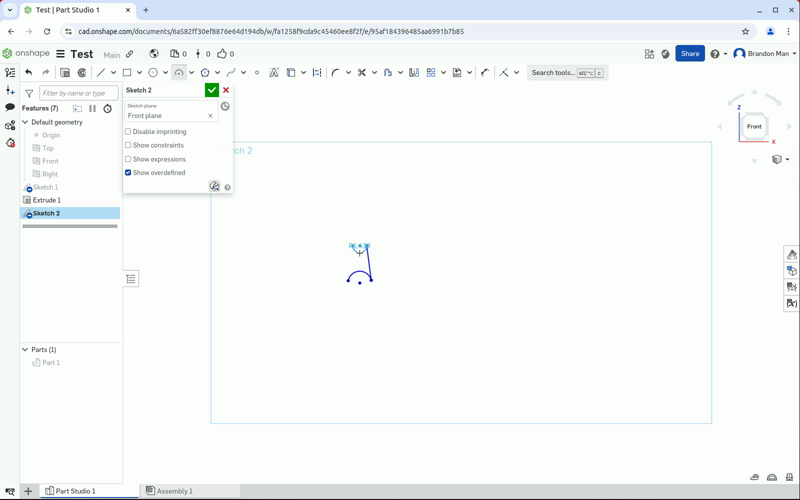
key_up(shift)
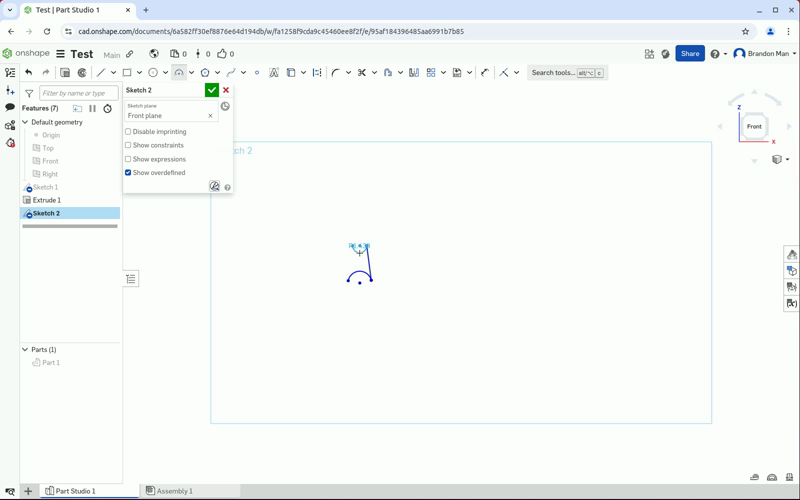
key(esc)
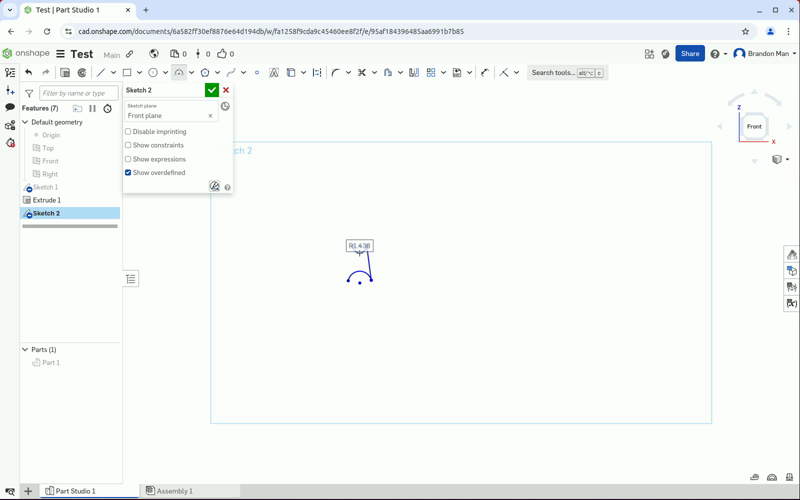
key(l)
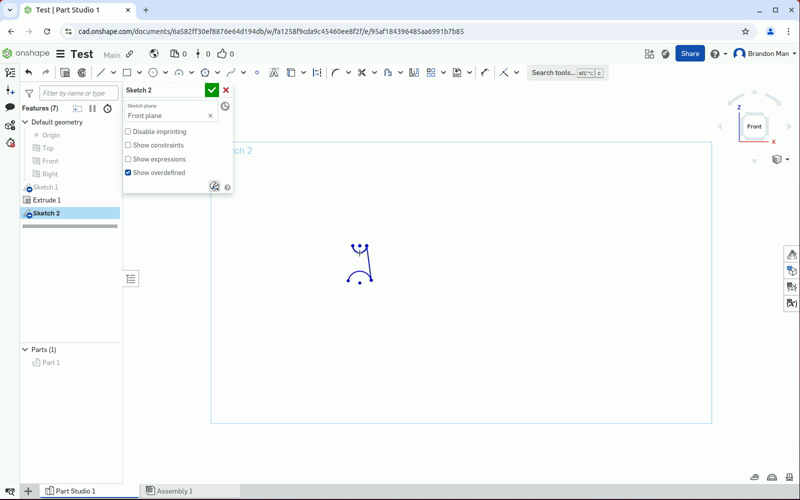
mouse_move(352, 245)
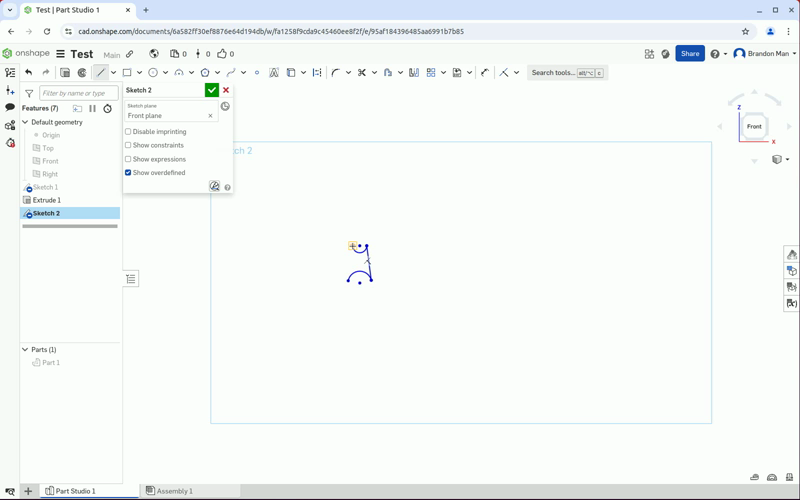
click(352, 245)
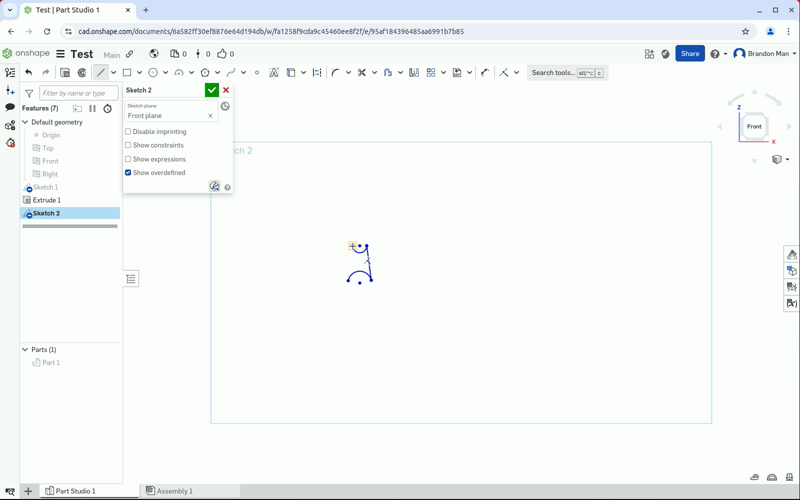
mouse_move(382, 245)
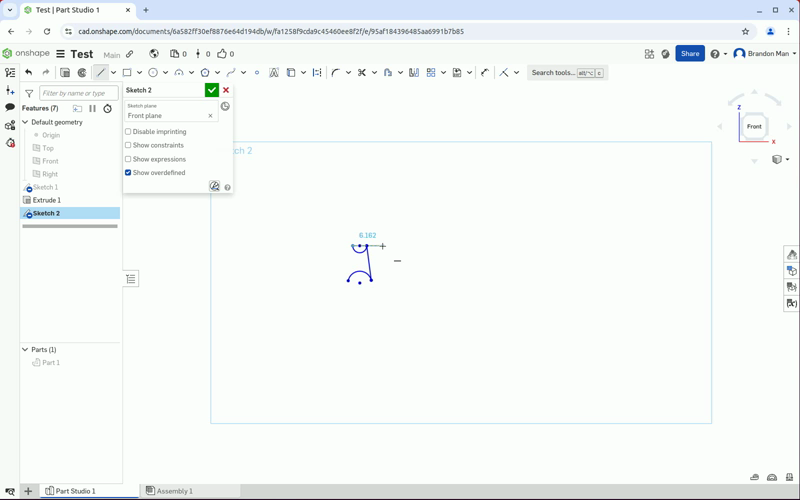
key_down(shift)
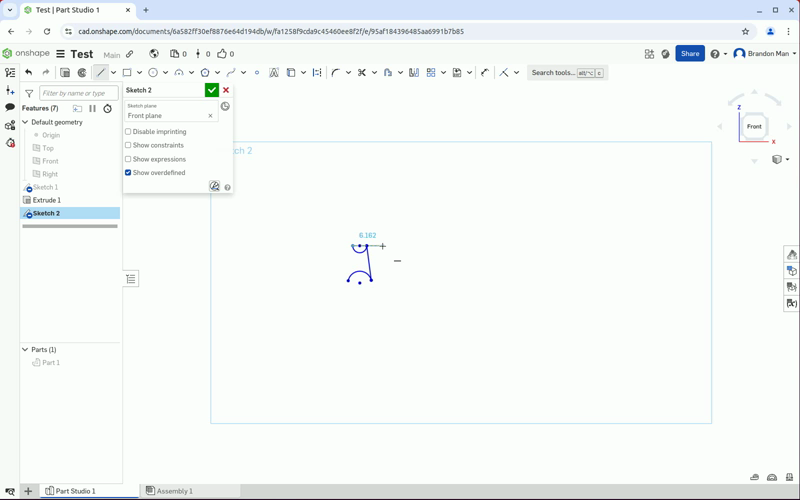
mouse_move(348, 280)
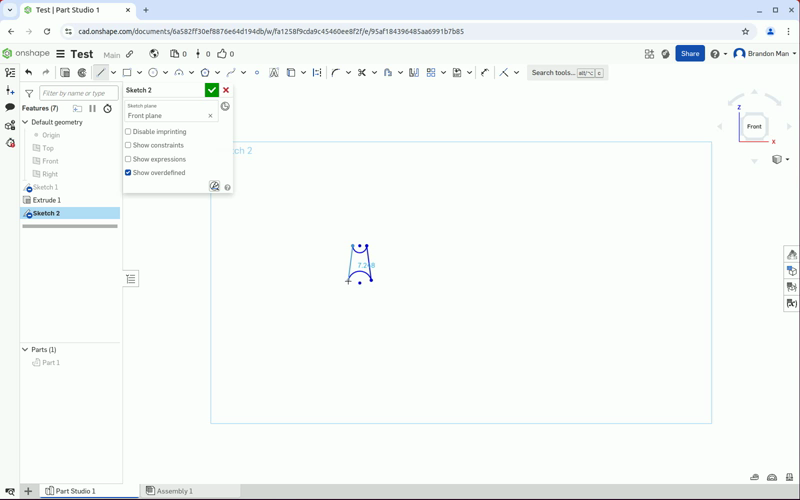
key_up(shift)
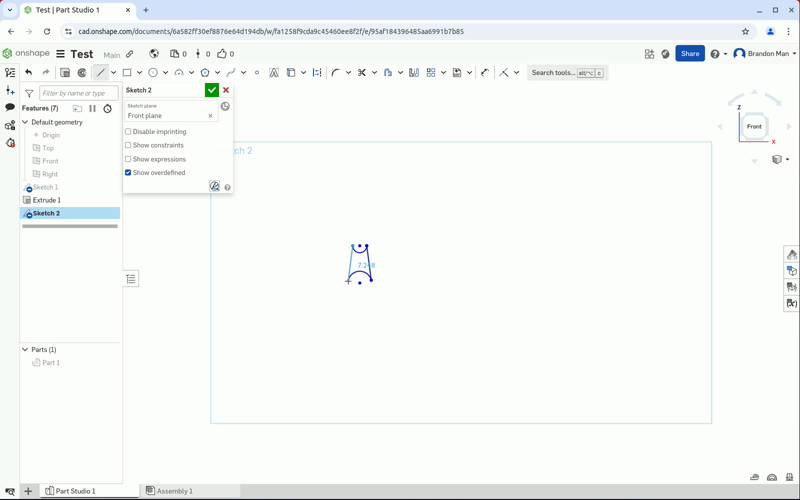
click(348, 280)
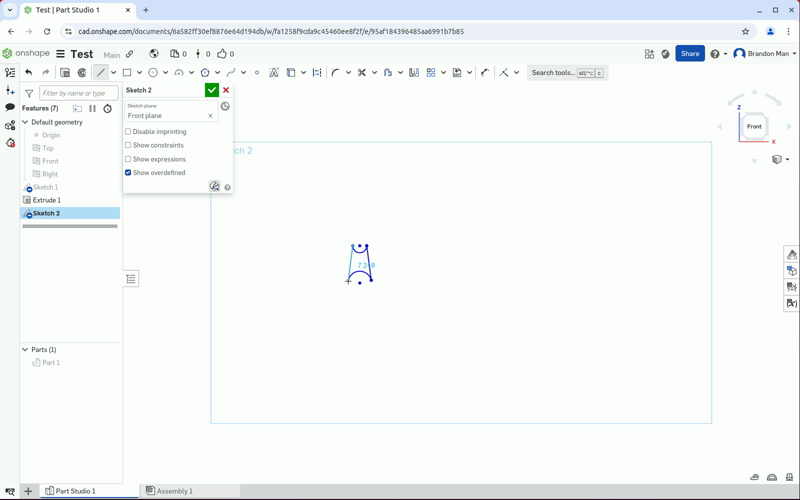
key(esc)
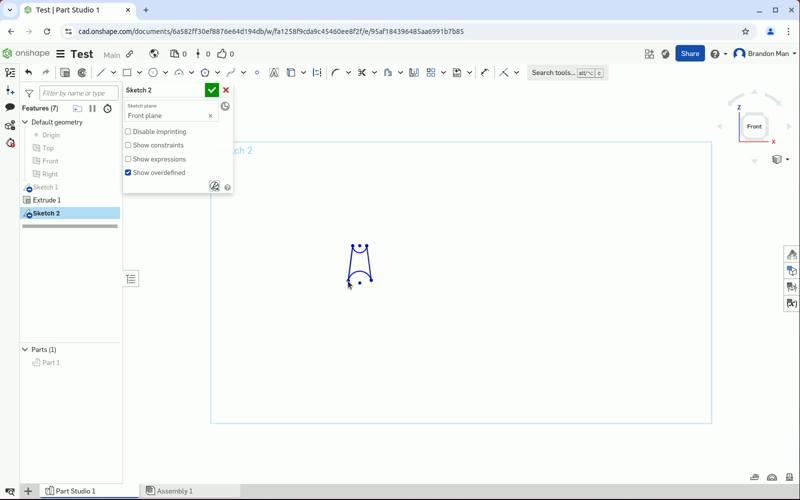
key(c)
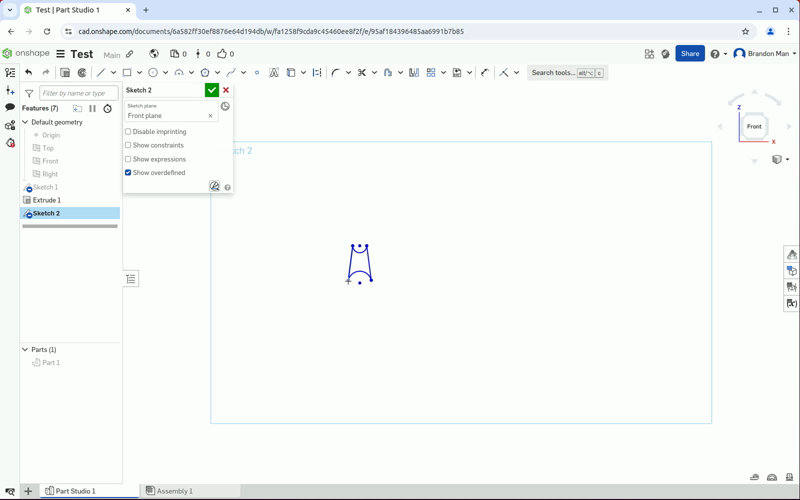
key_down(shift)
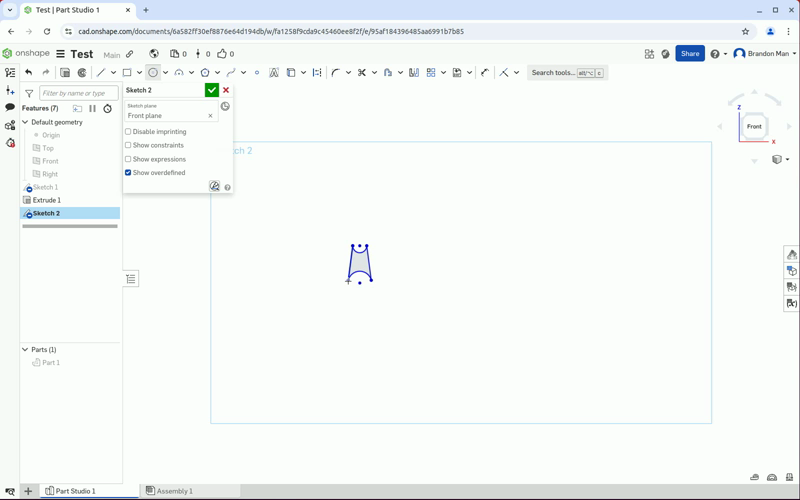
mouse_move(356, 255)
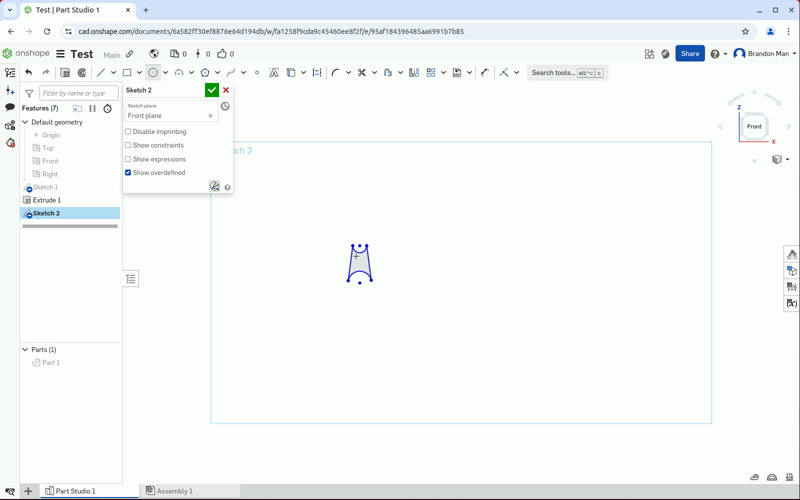
click(356, 255)
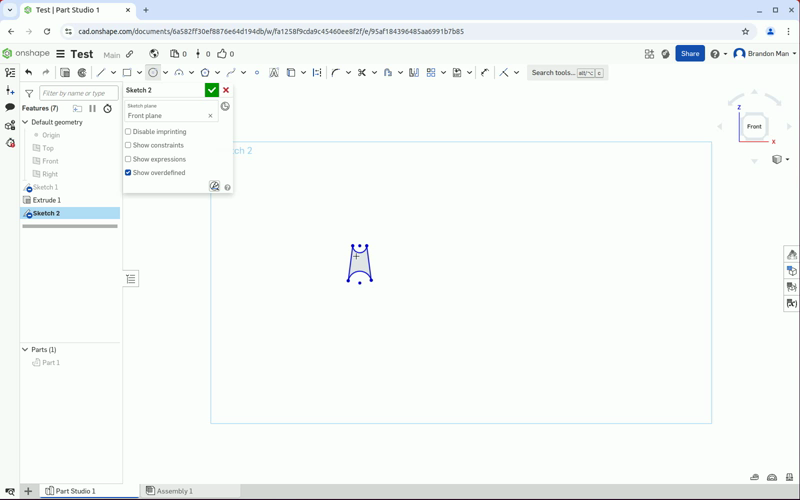
key_up(shift)
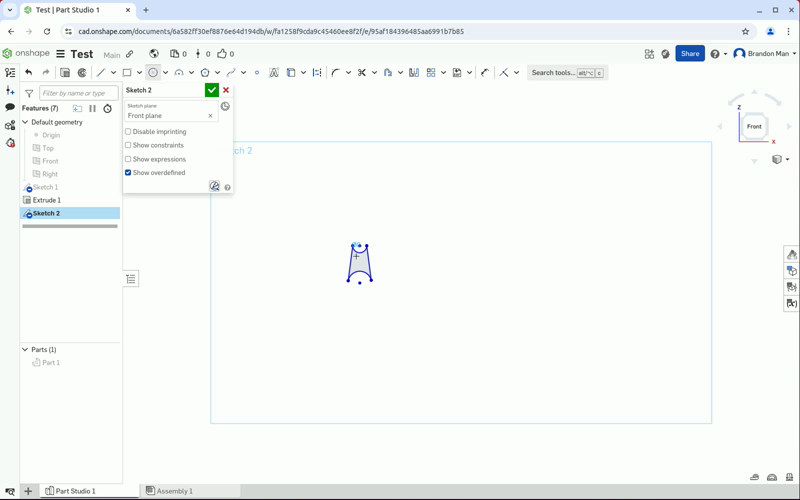
mouse_move(357, 255)
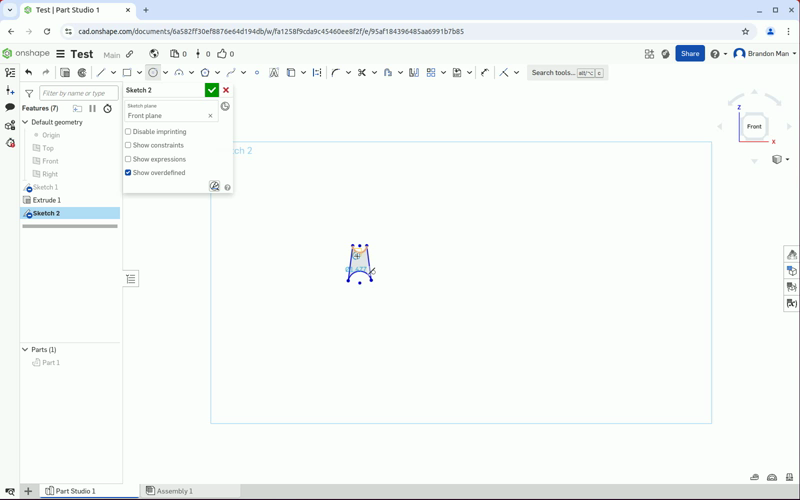
scroll(6)
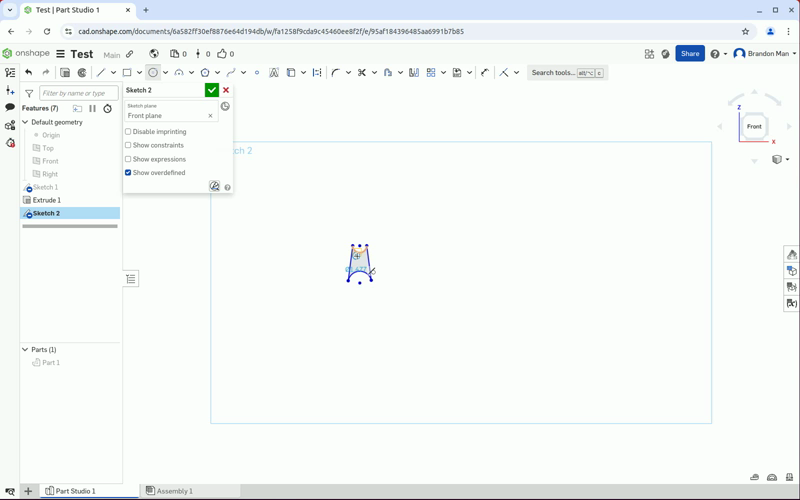
scroll(6)
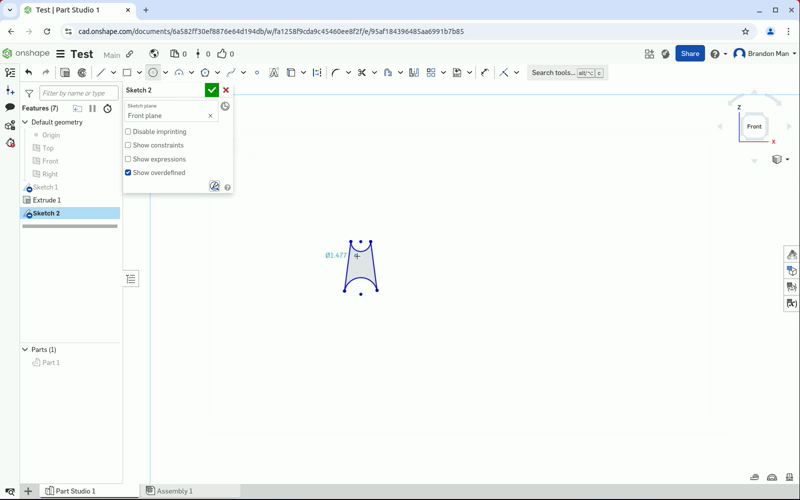
scroll(6)
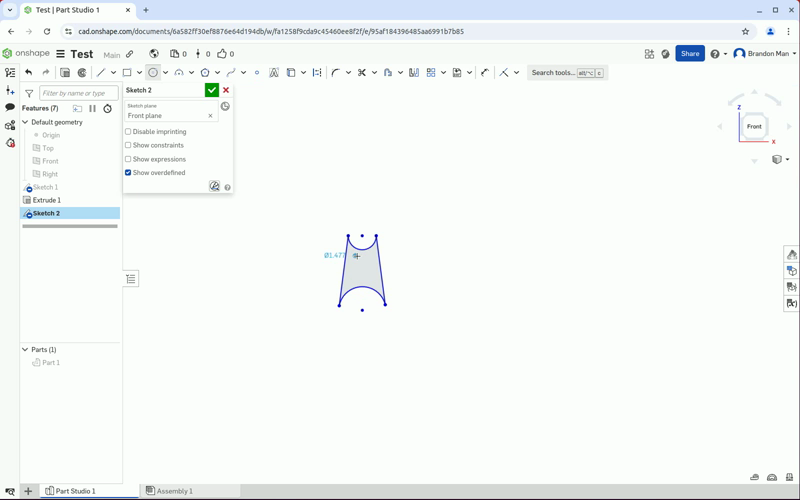
scroll(6)
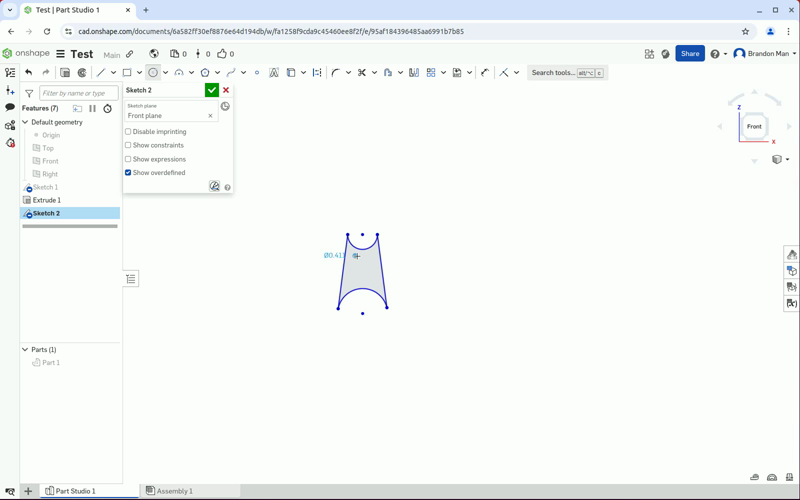
scroll(6)
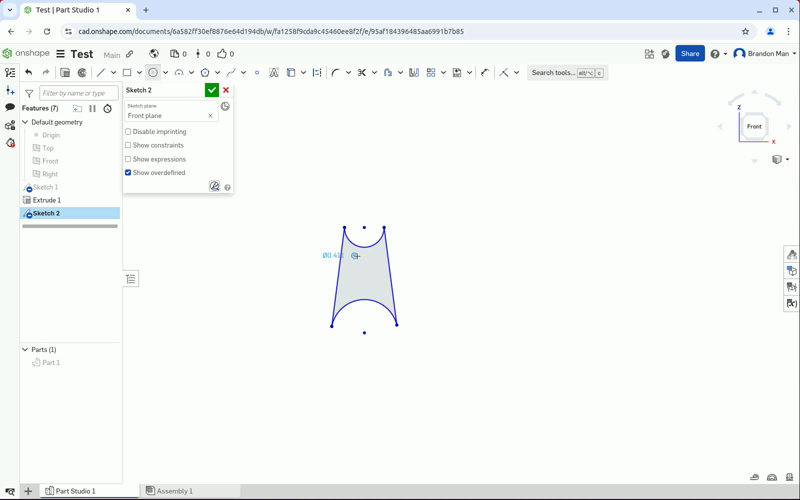
scroll(6)
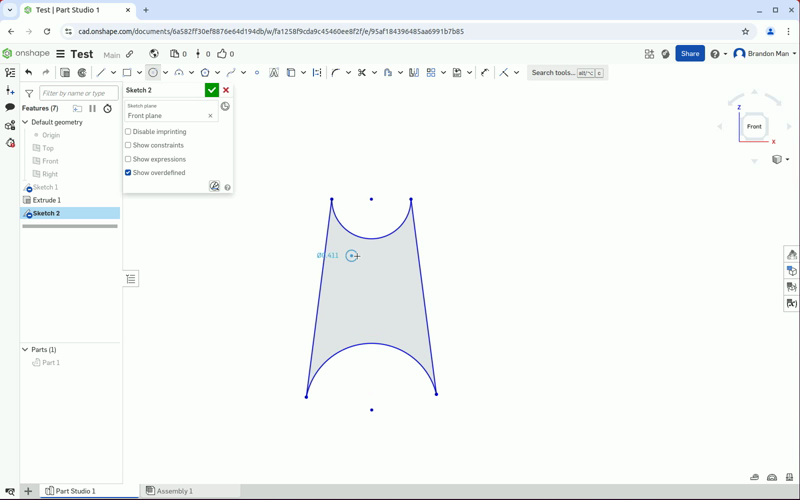
scroll(6)
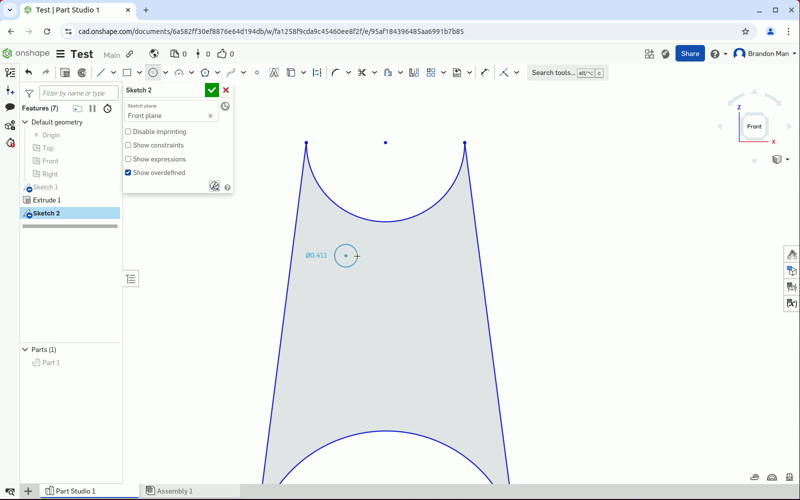
click(357, 255)
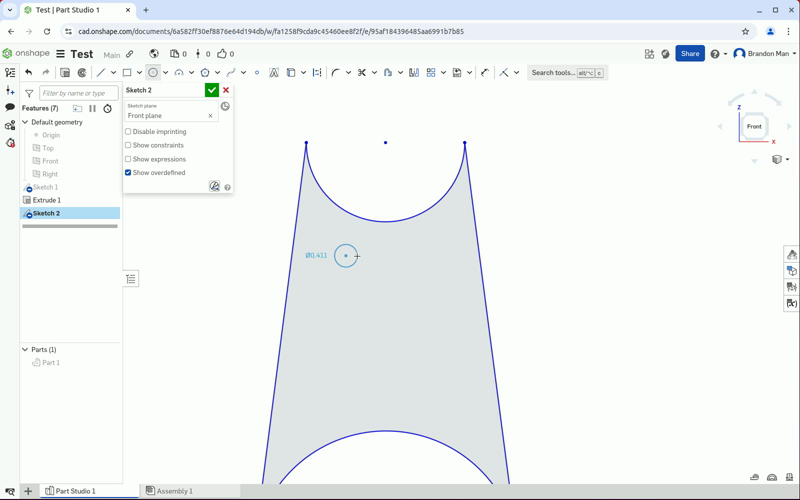
scroll(-6)
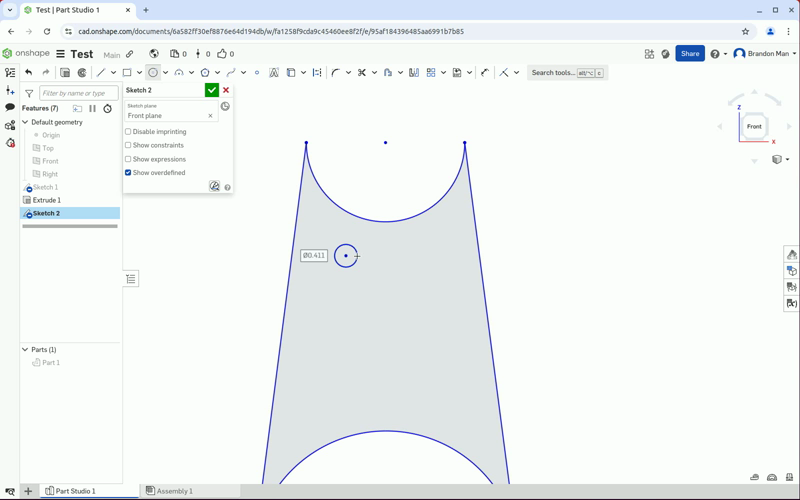
scroll(-6)
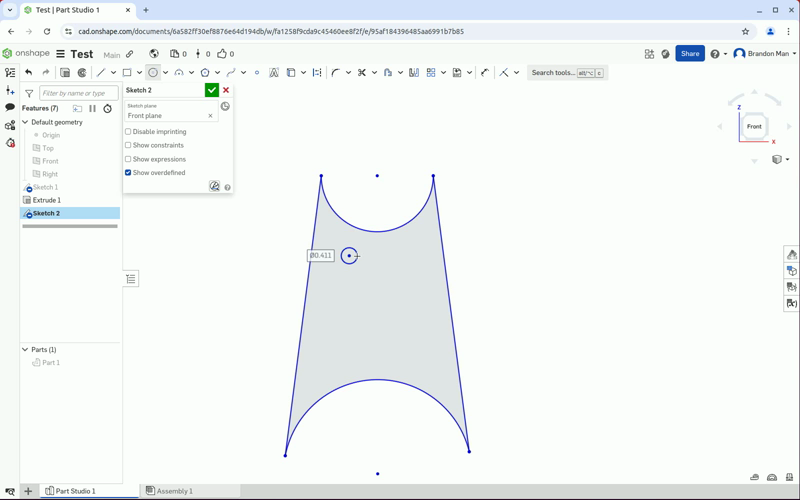
scroll(-6)
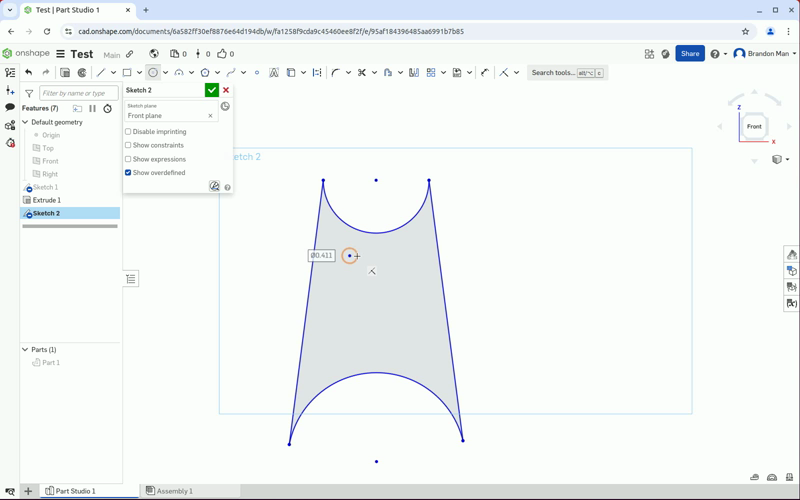
scroll(-6)
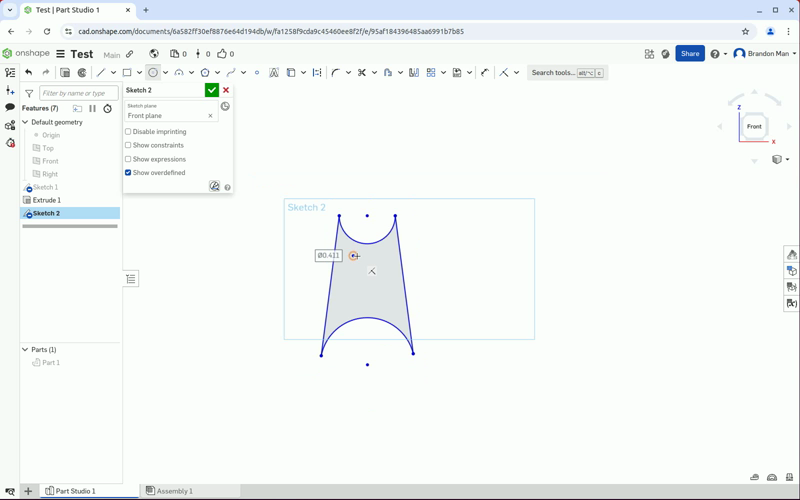
scroll(-6)
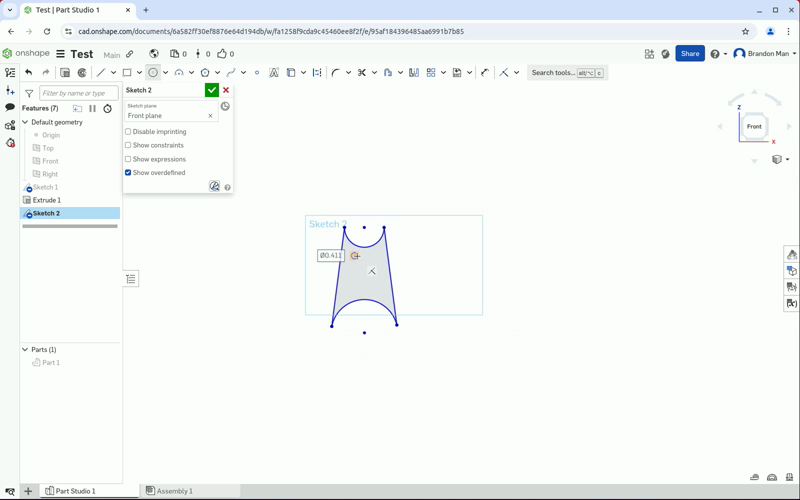
scroll(-6)
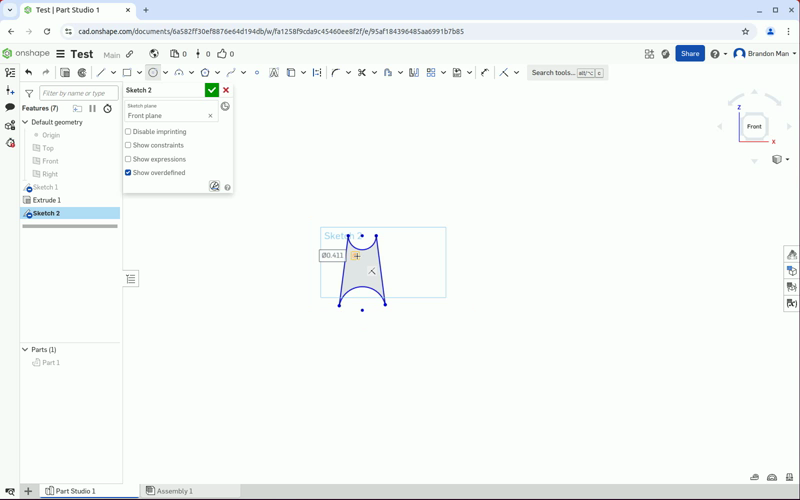
scroll(-6)
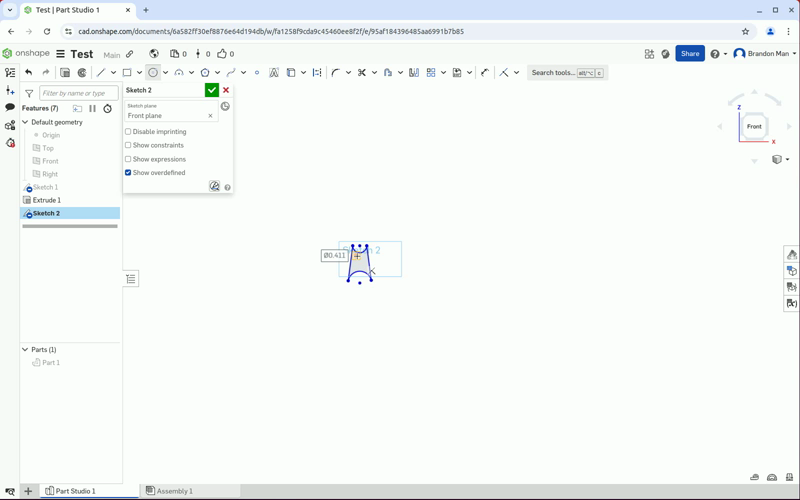
key(esc)
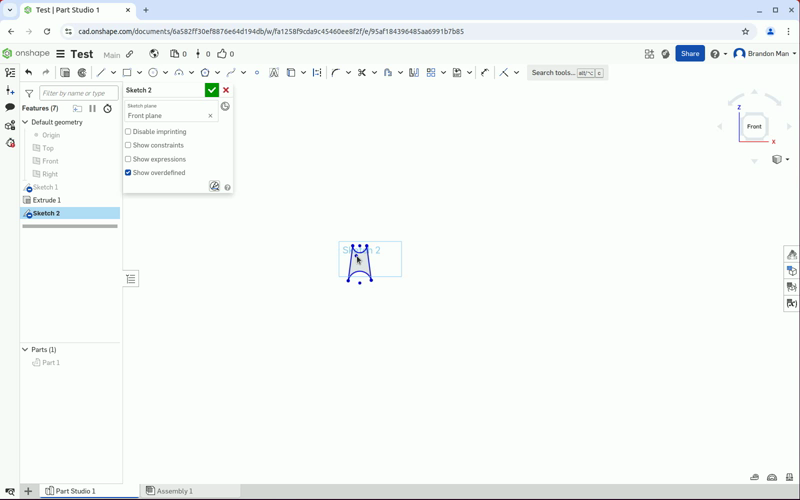
mouse_move(353, 248)
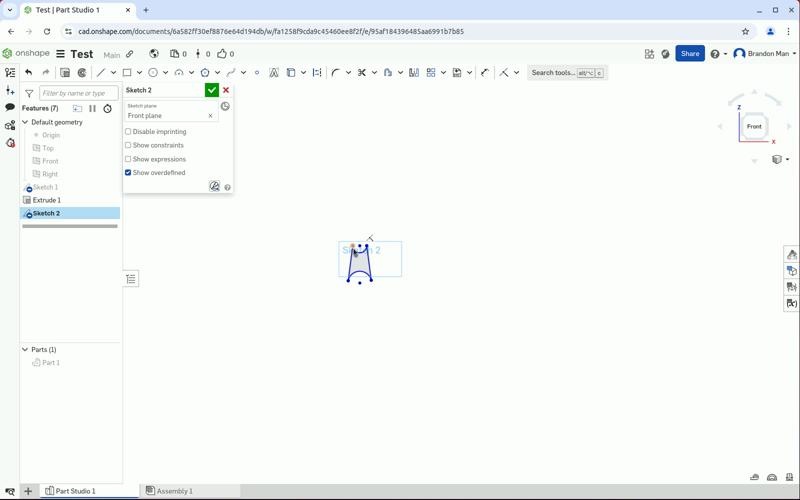
scroll(6)
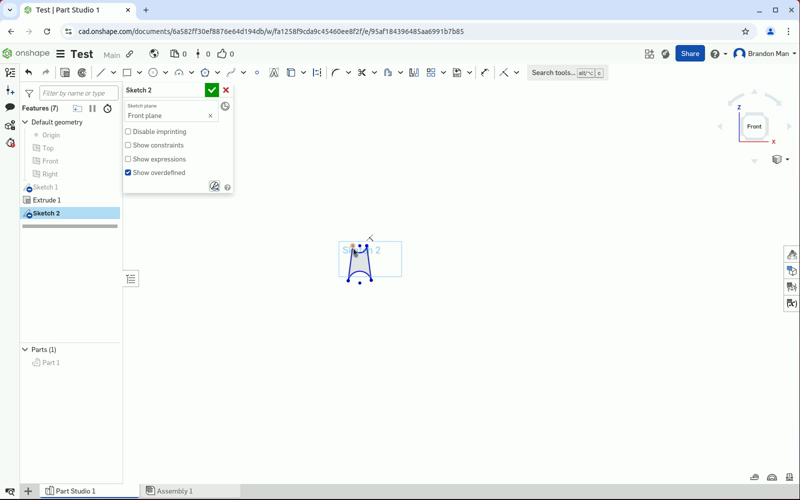
scroll(6)
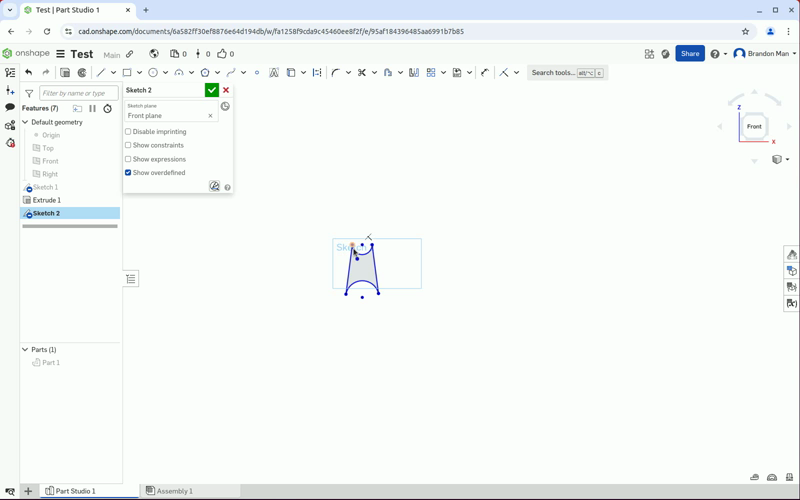
scroll(6)
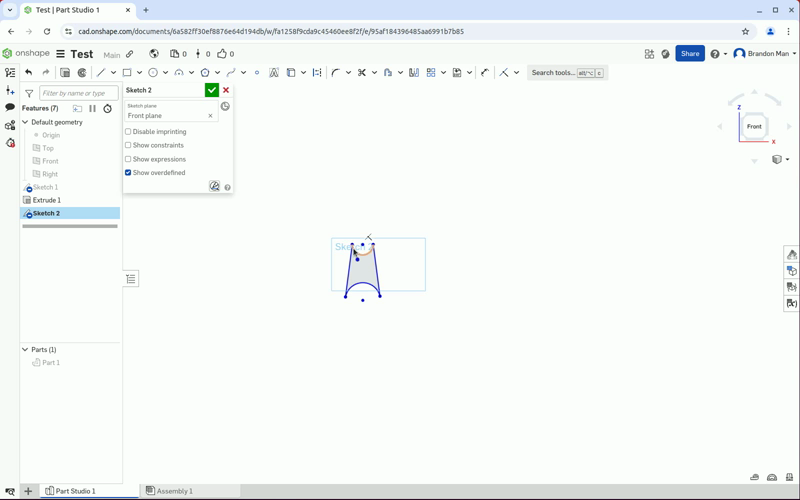
scroll(6)
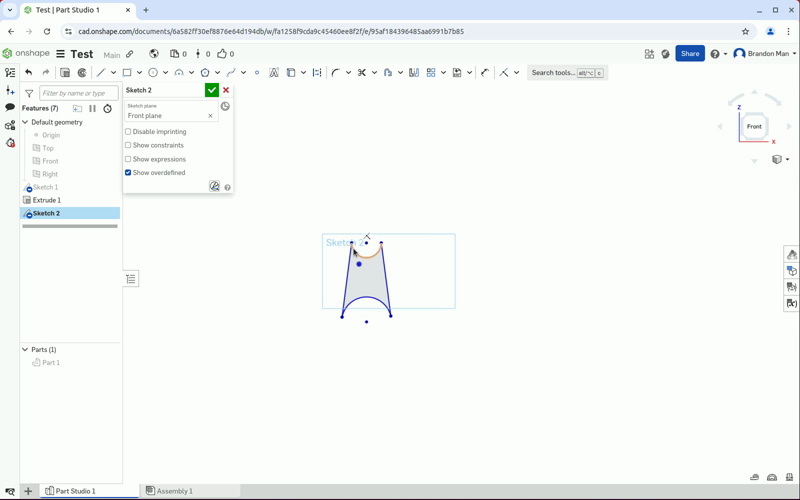
scroll(6)
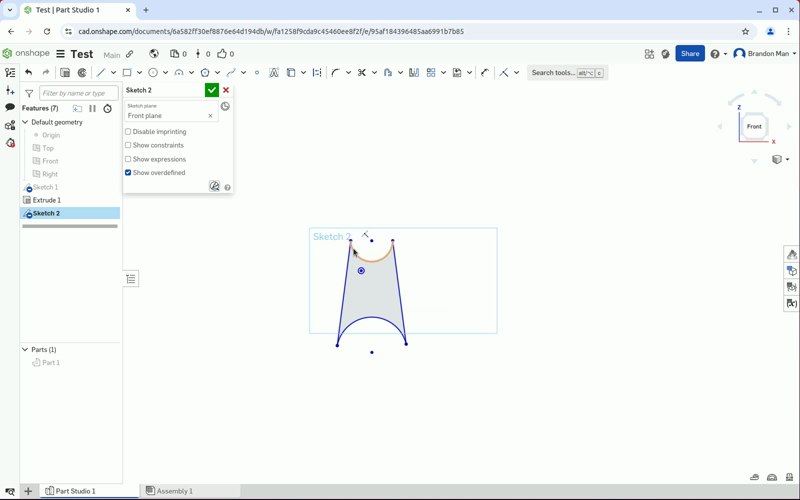
scroll(6)
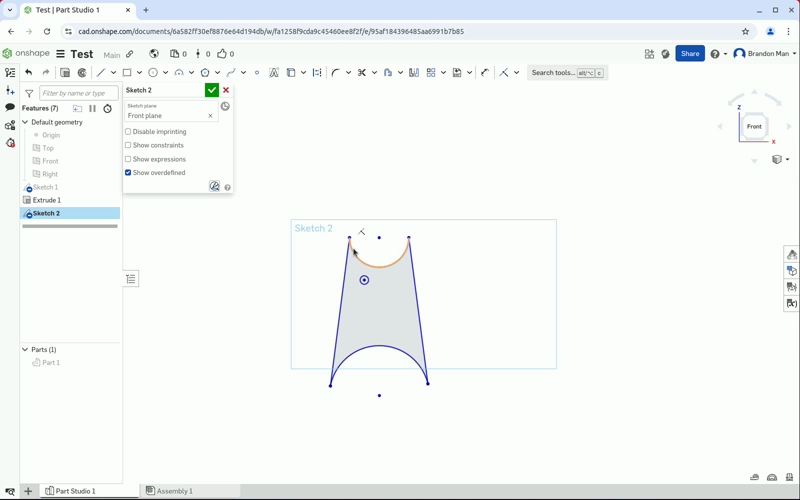
scroll(6)
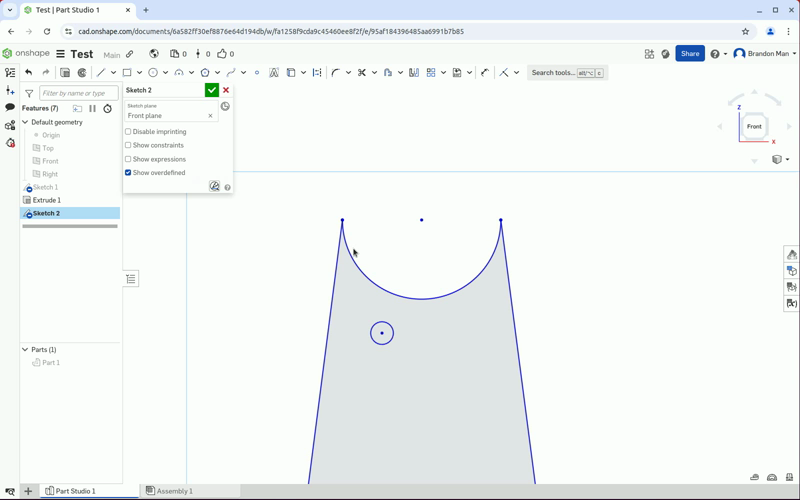
click(353, 248)
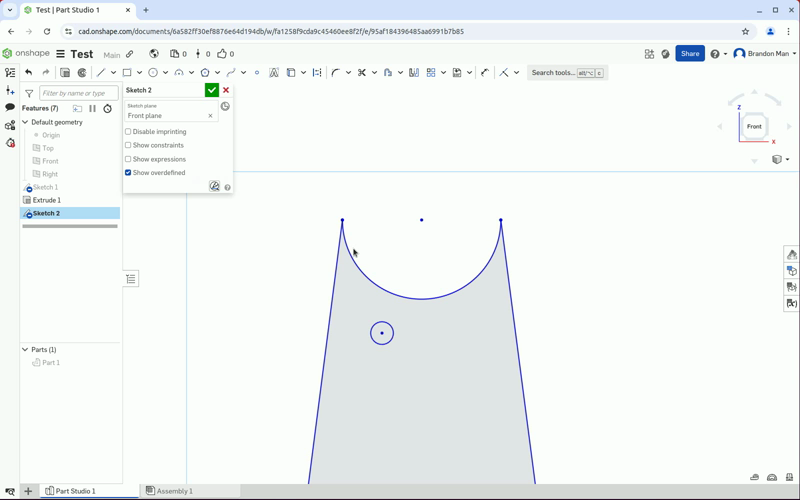
scroll(-6)
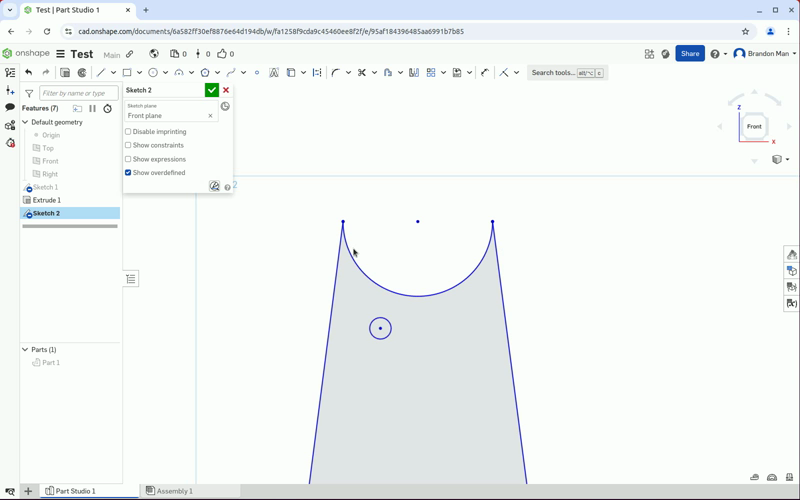
scroll(-6)
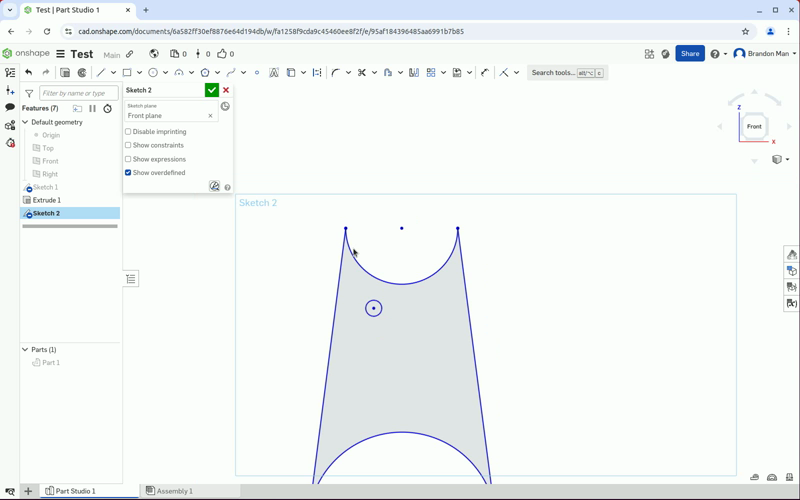
scroll(-6)
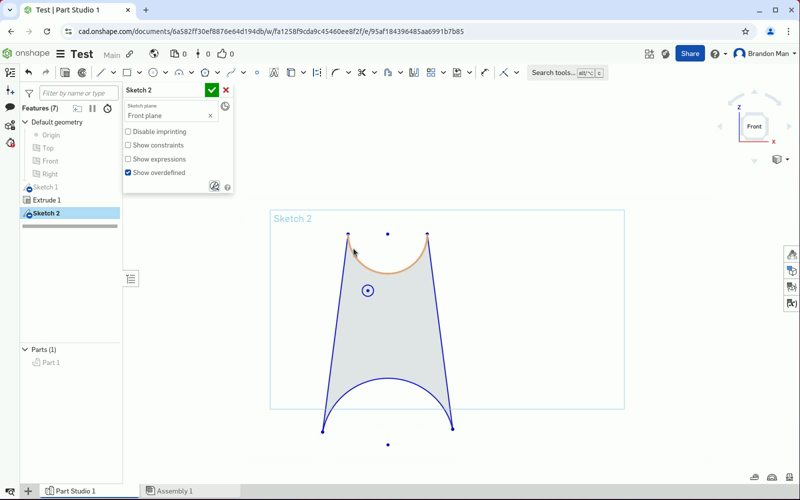
scroll(-6)
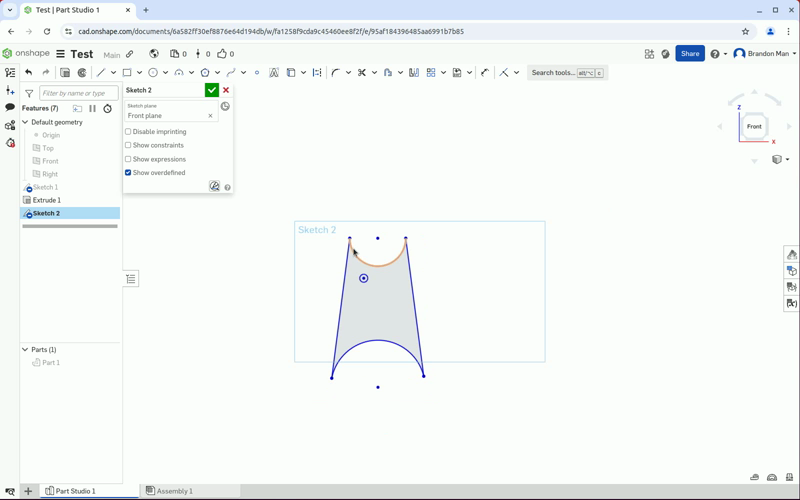
scroll(-6)
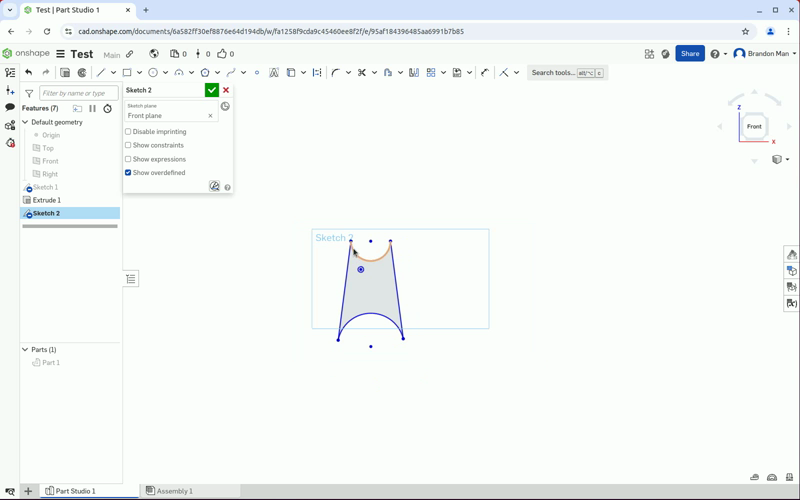
scroll(-6)
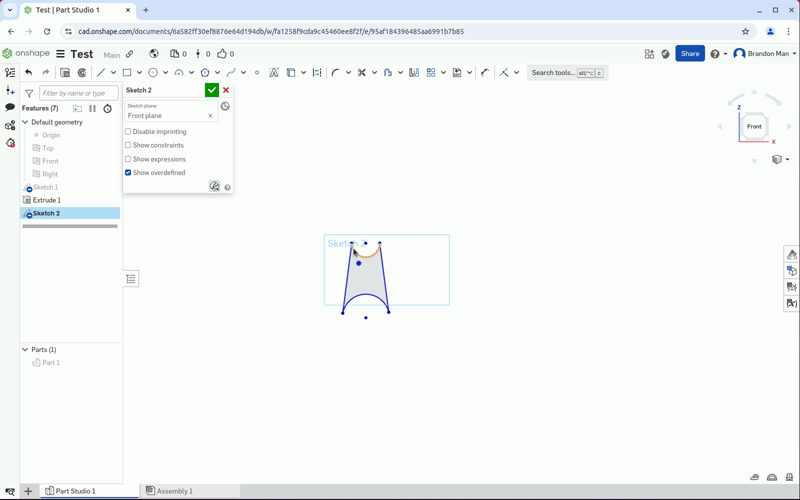
scroll(-6)
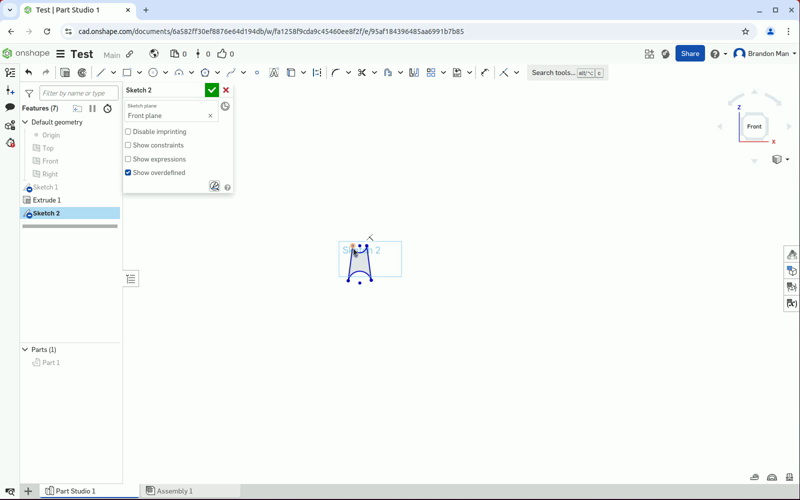
mouse_move(73, 352)
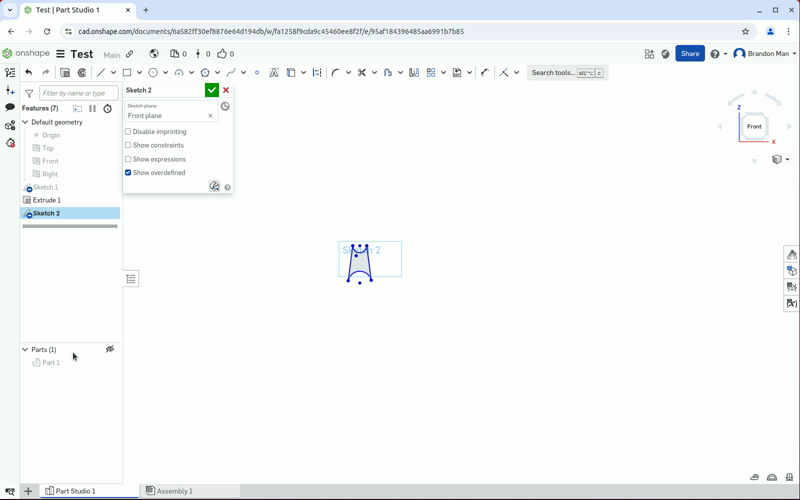
key(shift+y)
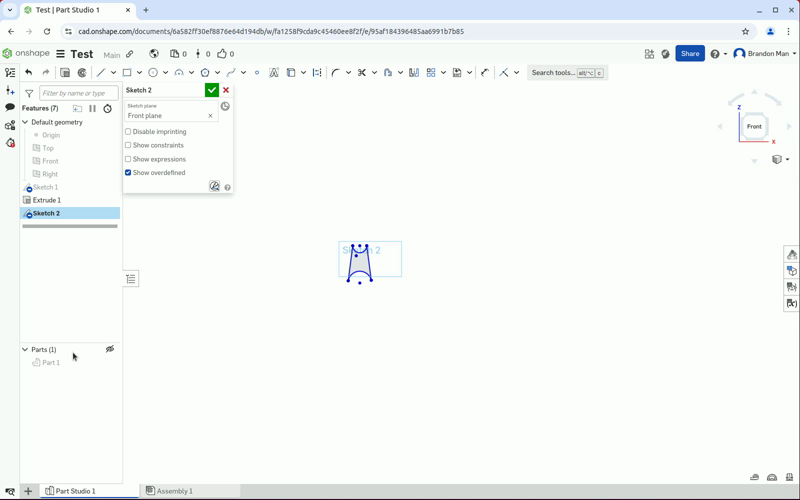
key(shift+e)
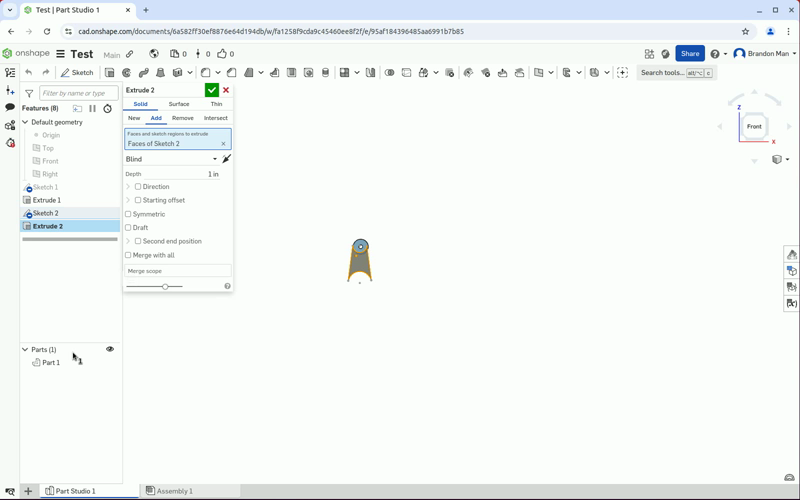
mouse_move(143, 106)
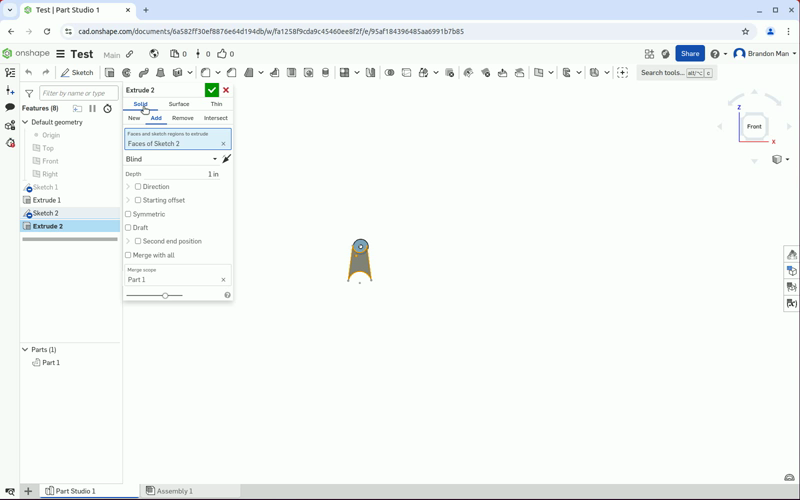
click(143, 106)
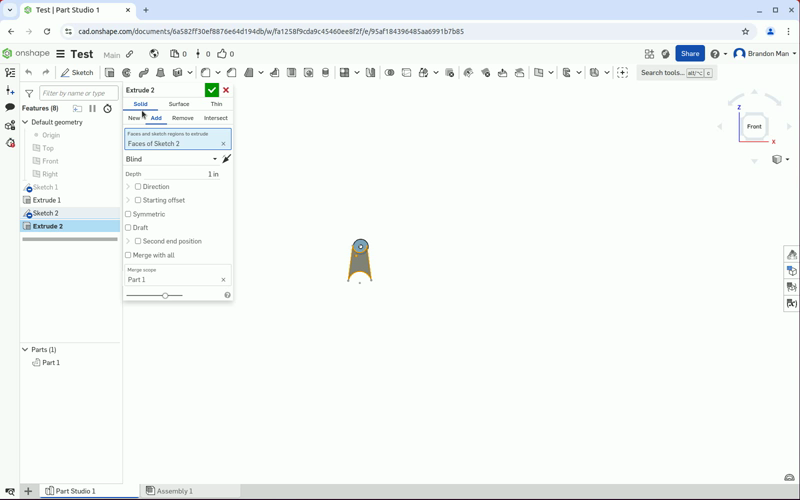
mouse_move(137, 120)
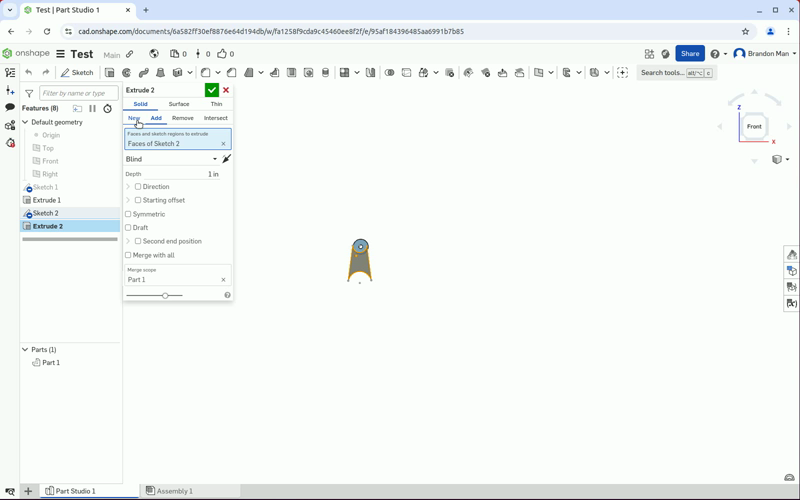
click(137, 120)
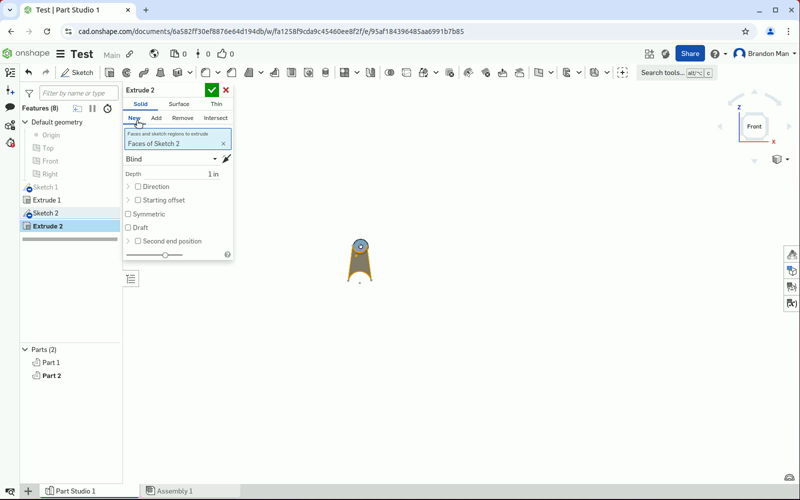
key(tab, 4)
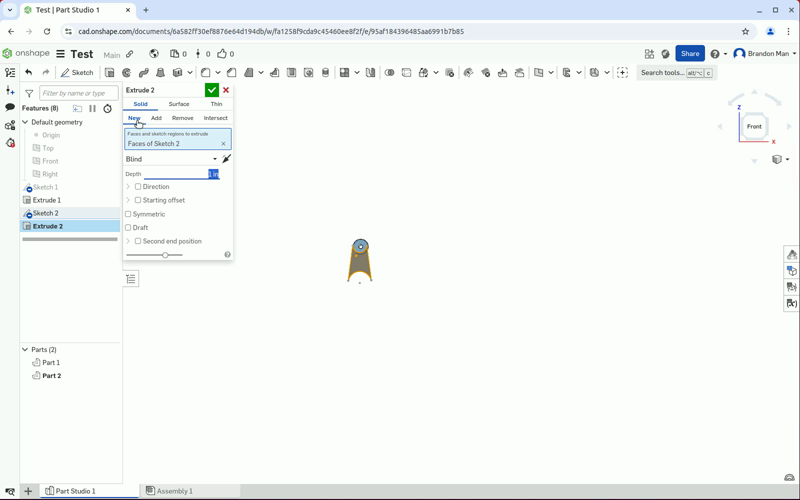
text(0.481)
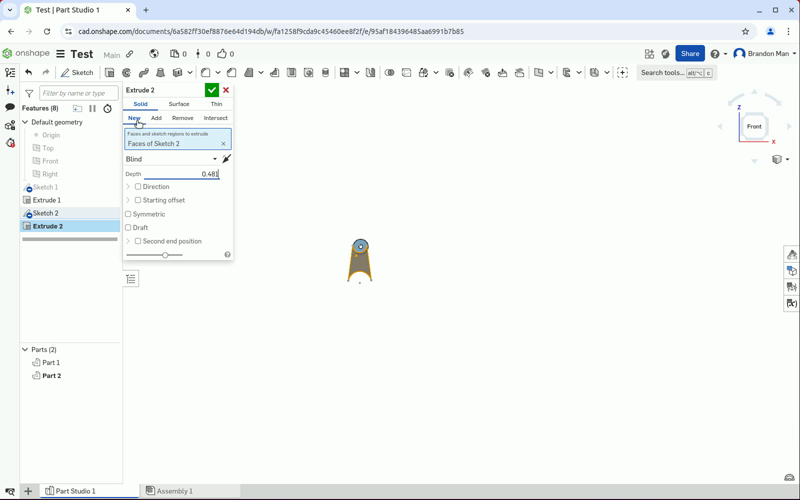
key(enter)
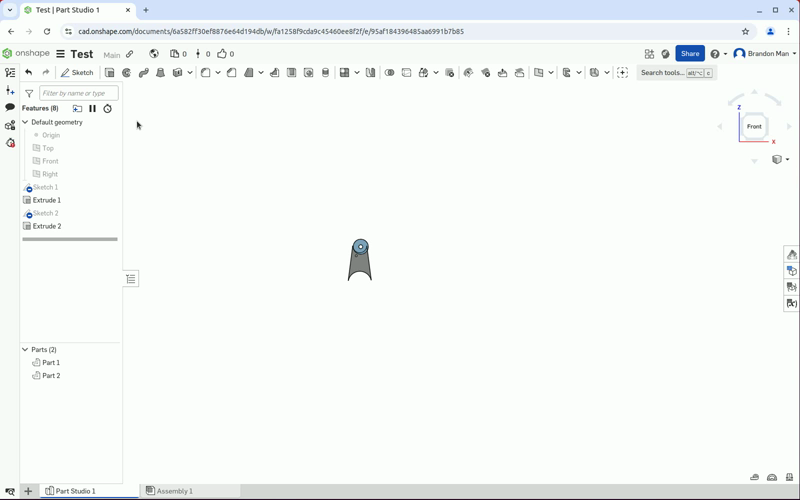
key(shift+h)
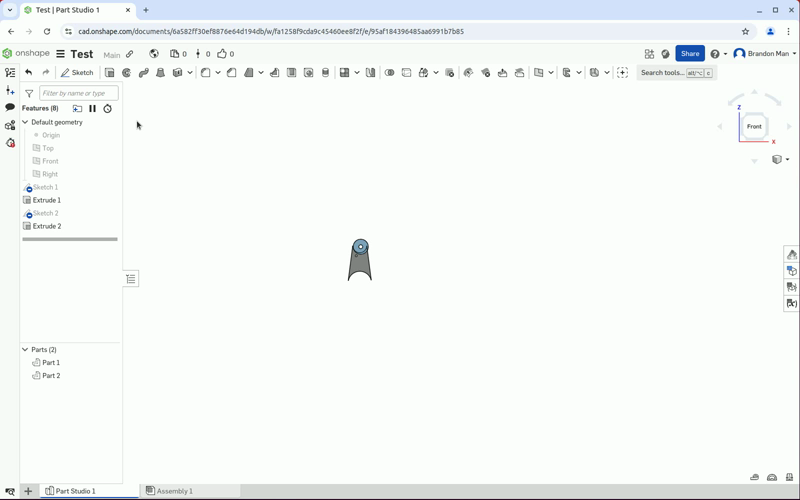
key(shift+h)
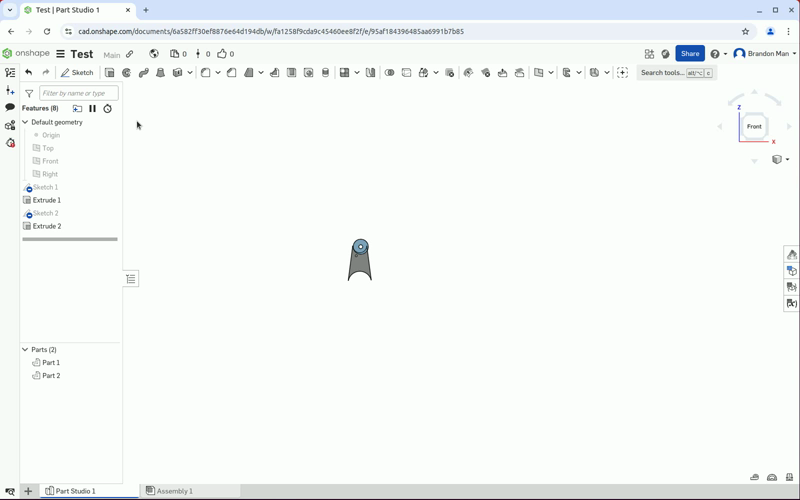
mouse_move(73, 189)
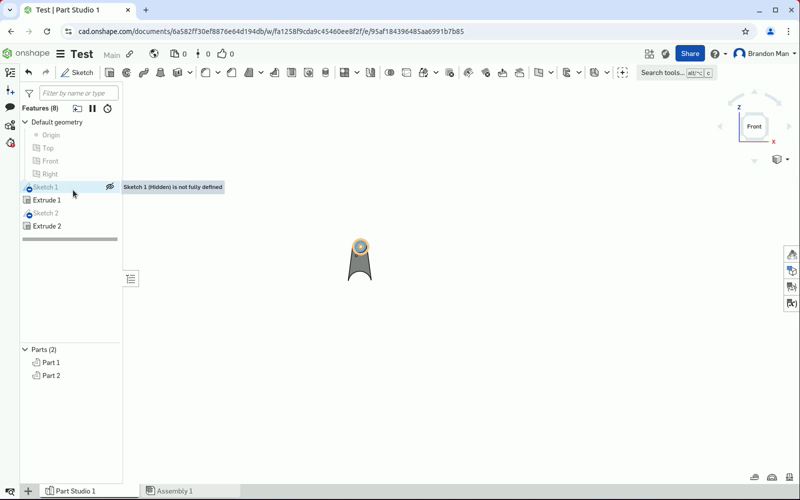
click(73, 189)
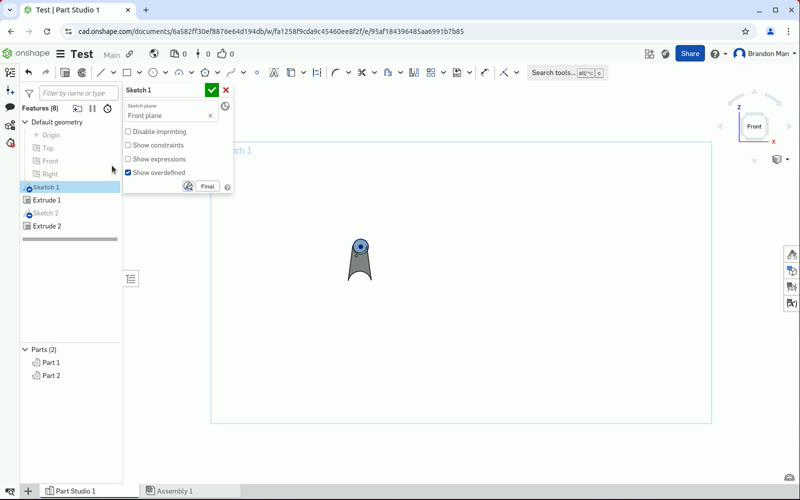
mouse_move(229, 92)
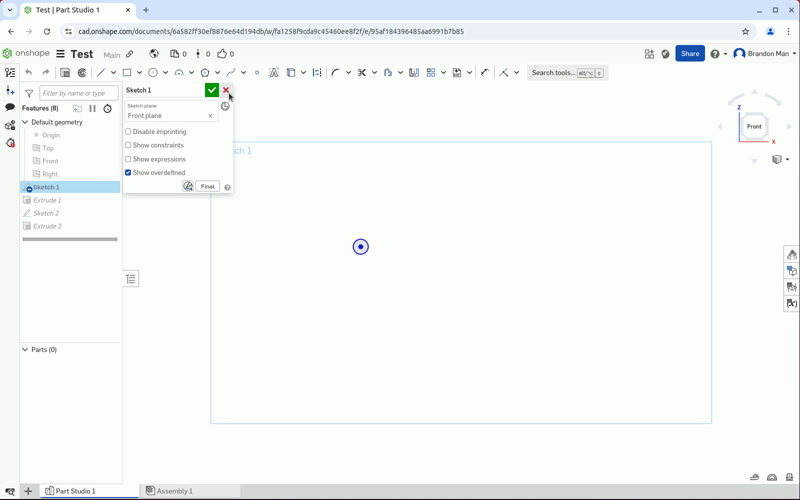
click(229, 92)
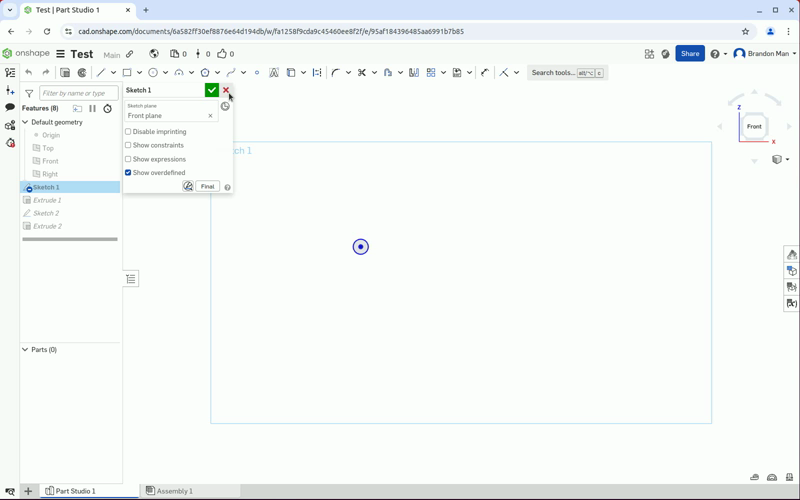
key(shift+s)
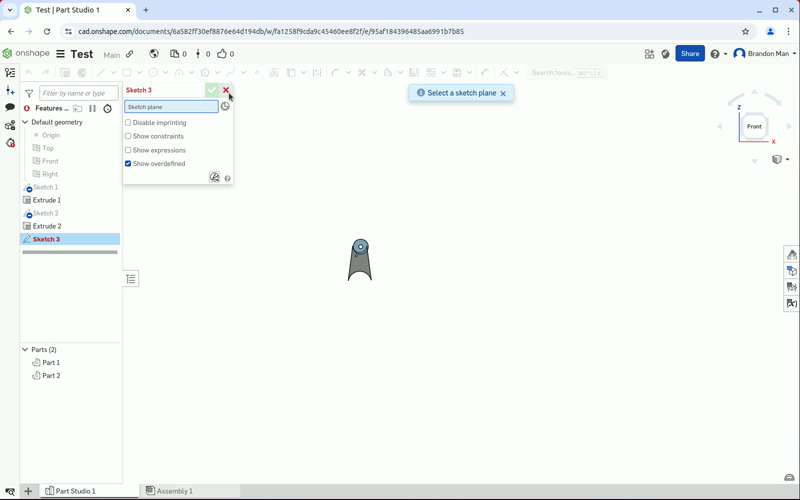
mouse_move(73, 163)
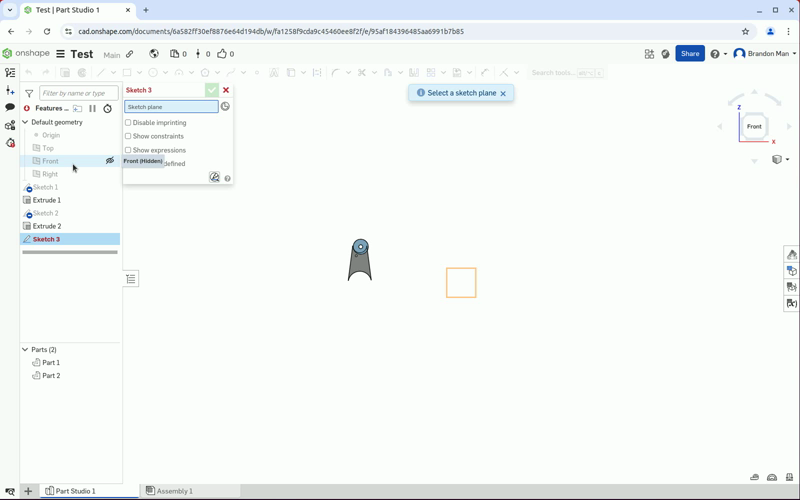
click(73, 163)
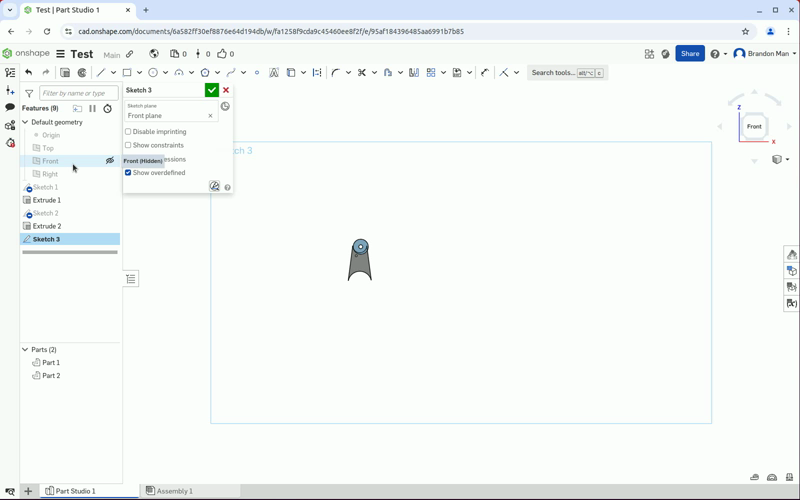
mouse_move(73, 352)
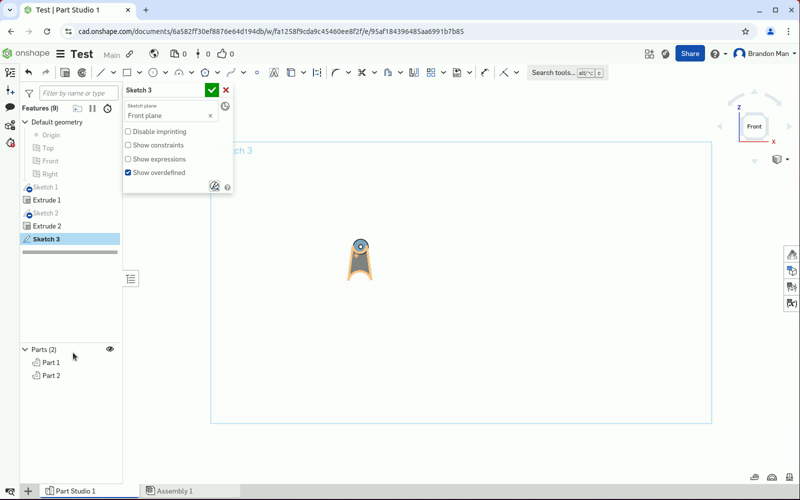
key(y)
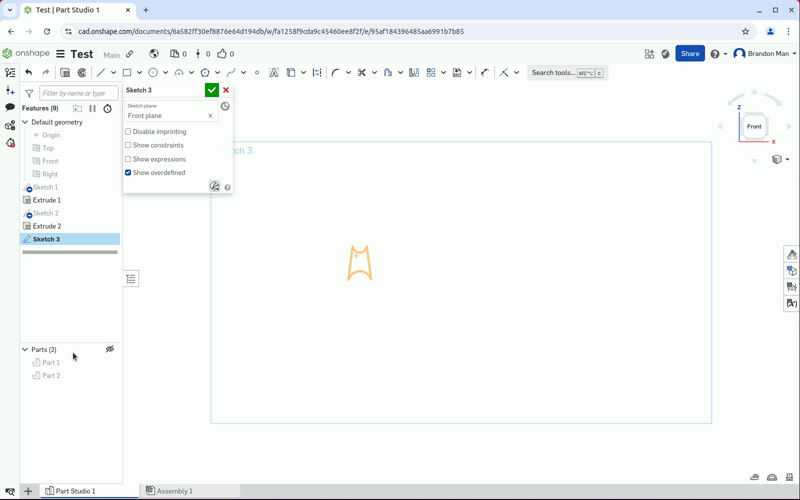
key(a)
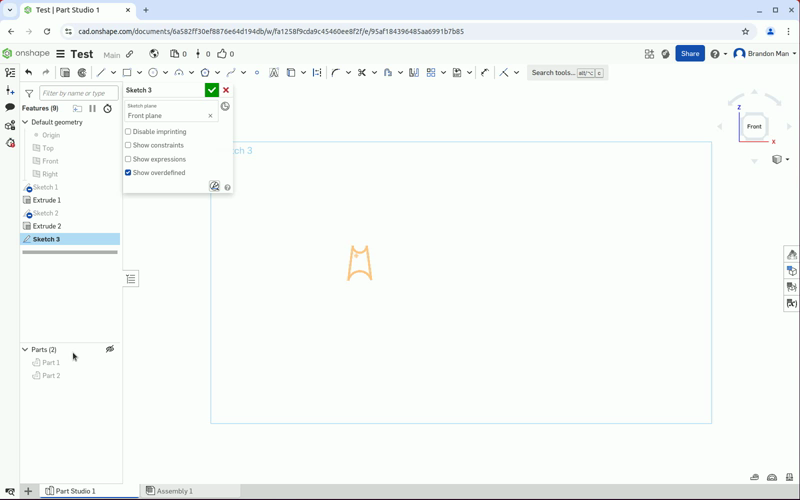
key_down(shift)
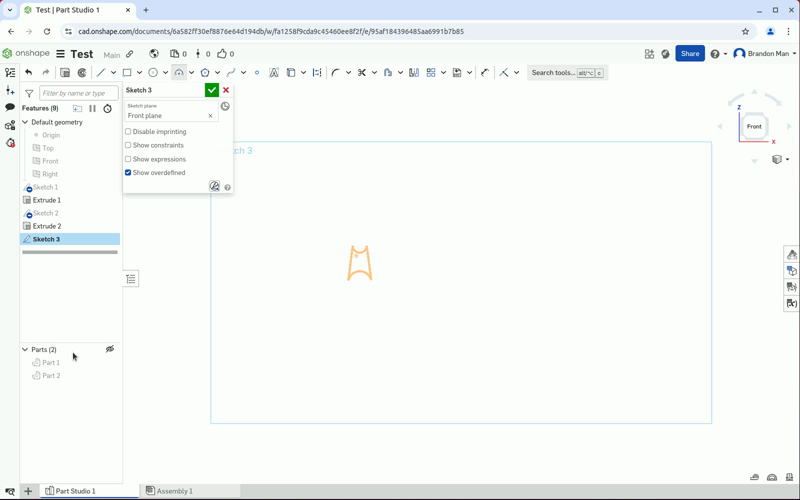
mouse_move(348, 282)
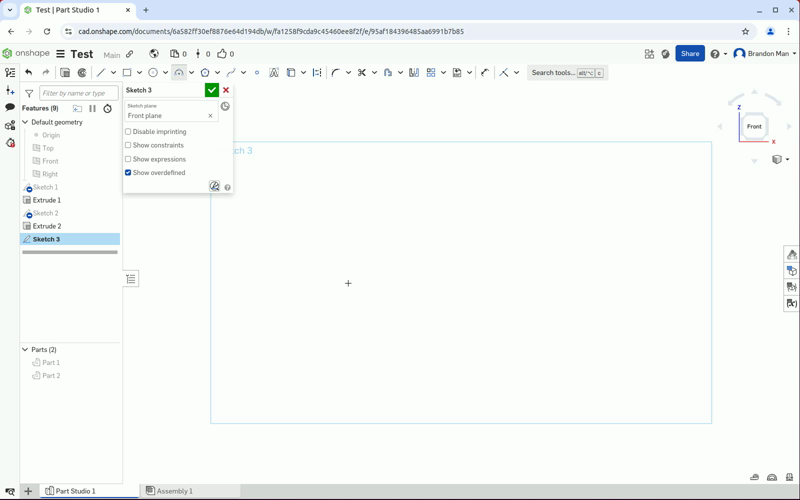
click(348, 282)
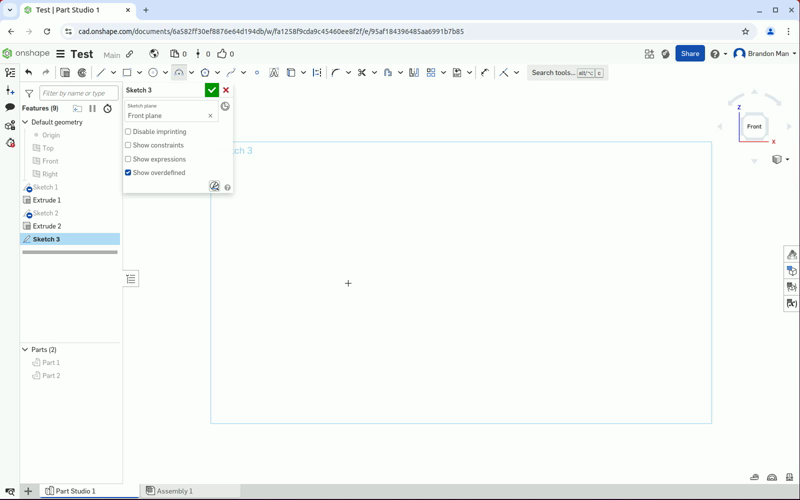
key_up(shift)
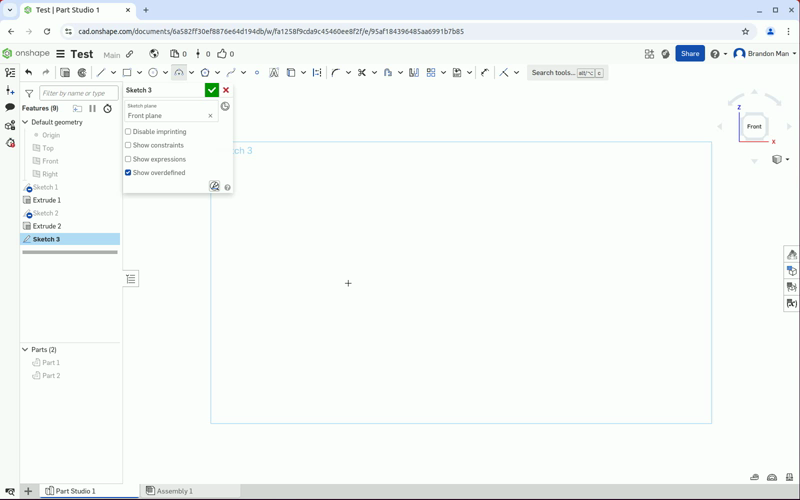
key_down(shift)
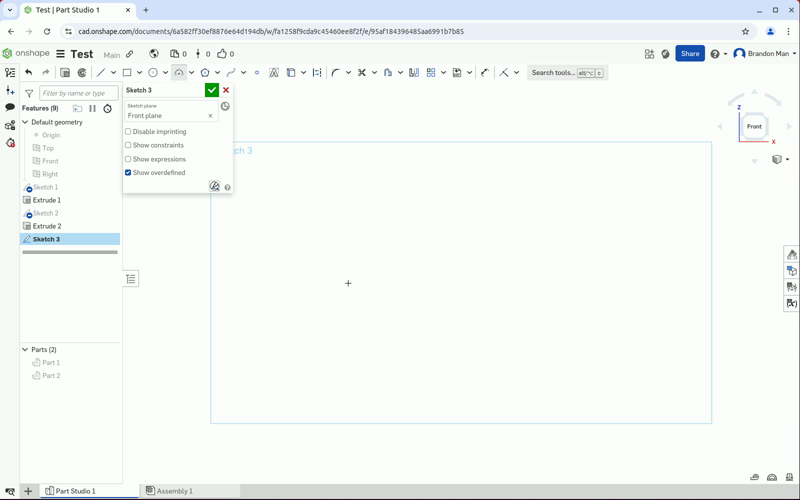
mouse_move(371, 285)
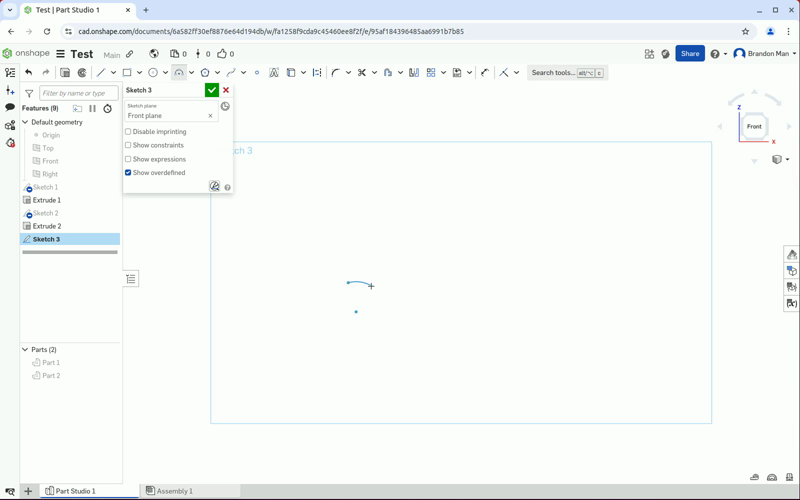
click(371, 285)
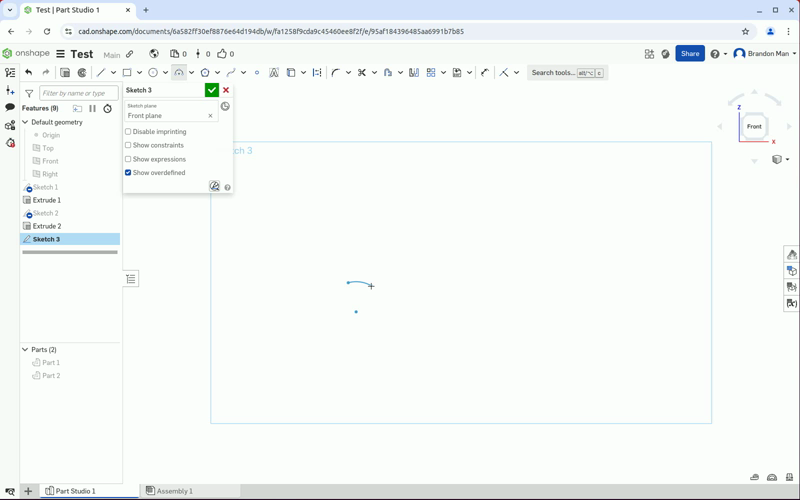
mouse_move(358, 294)
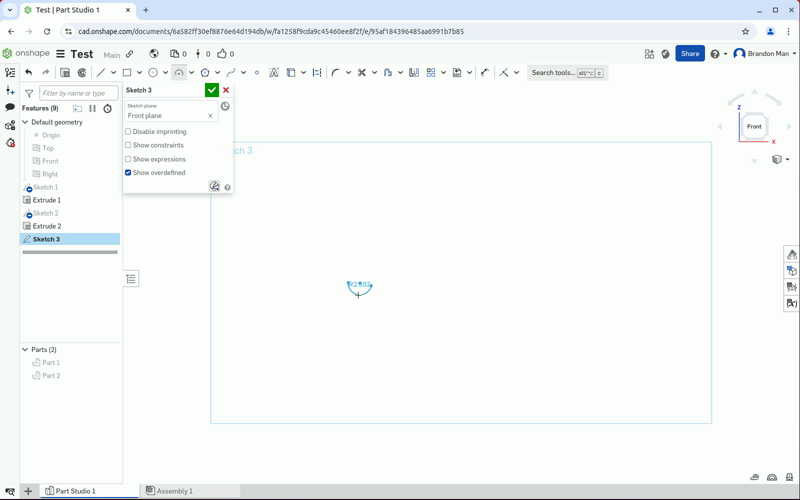
click(358, 294)
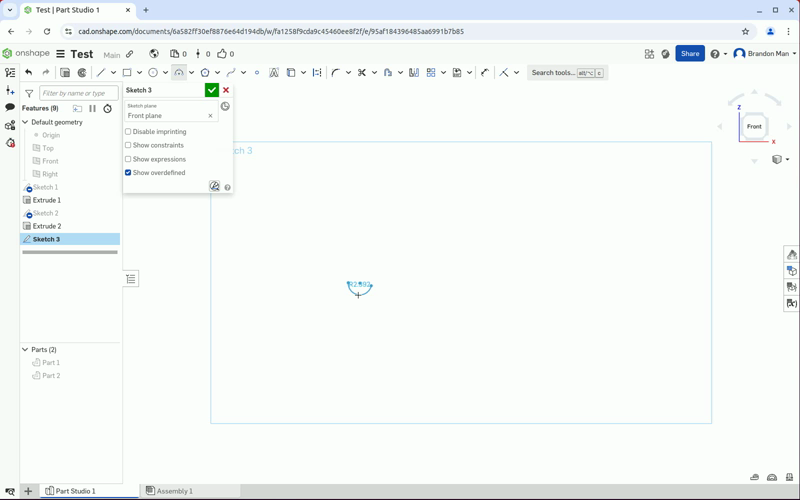
key_up(shift)
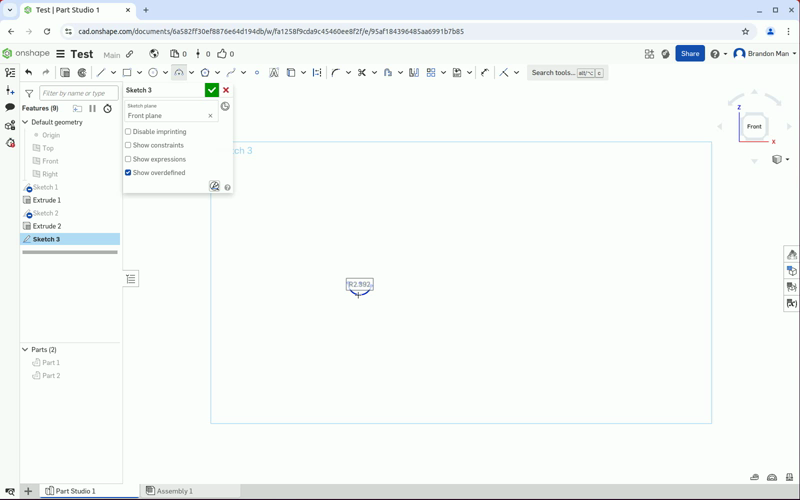
key(esc)
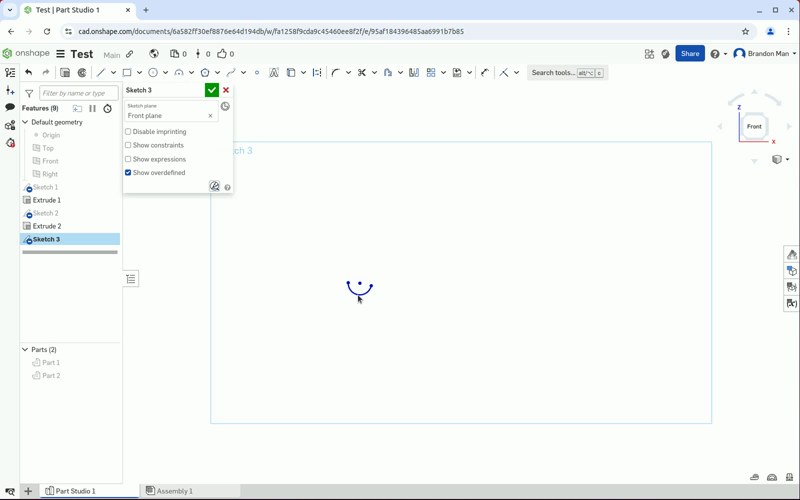
key(l)
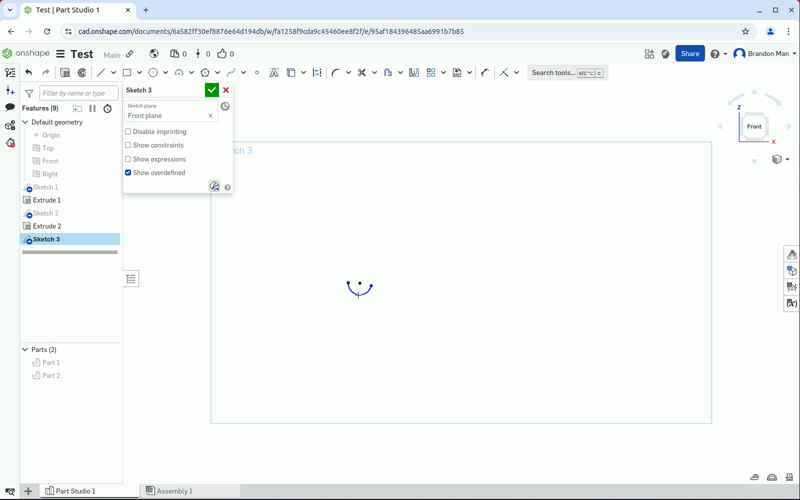
mouse_move(371, 285)
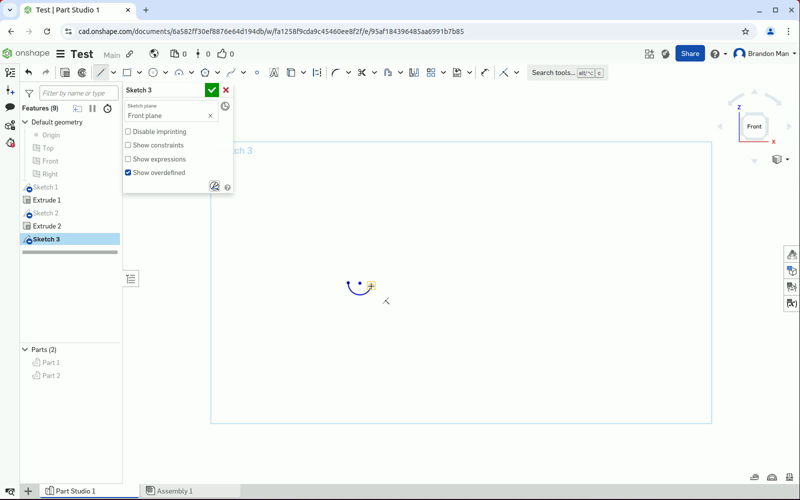
click(371, 285)
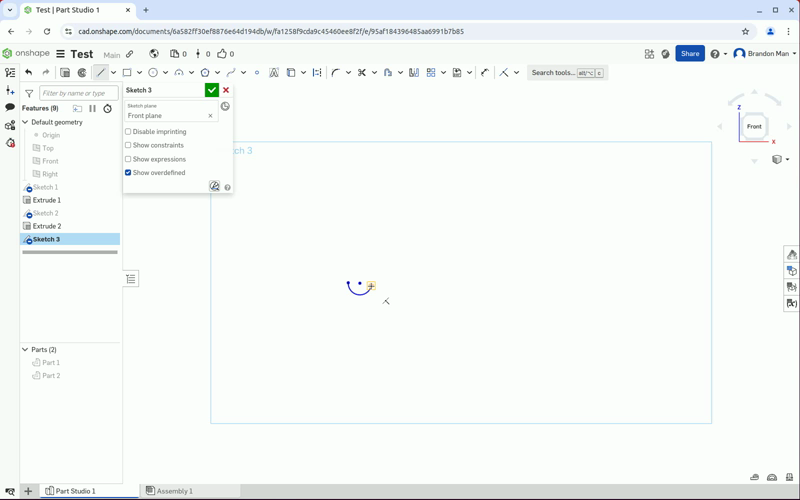
key_down(shift)
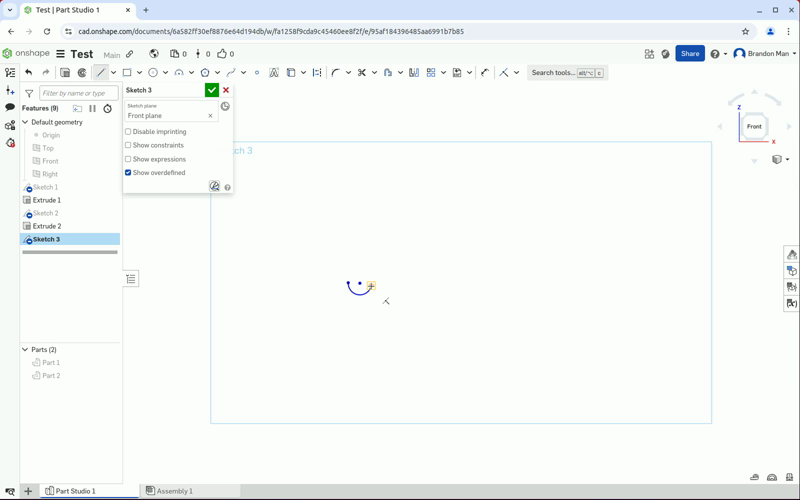
mouse_move(401, 285)
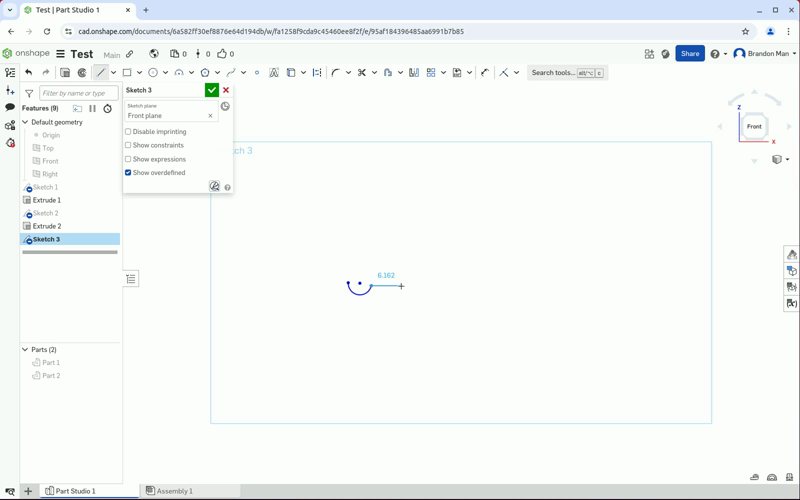
mouse_move(371, 283)
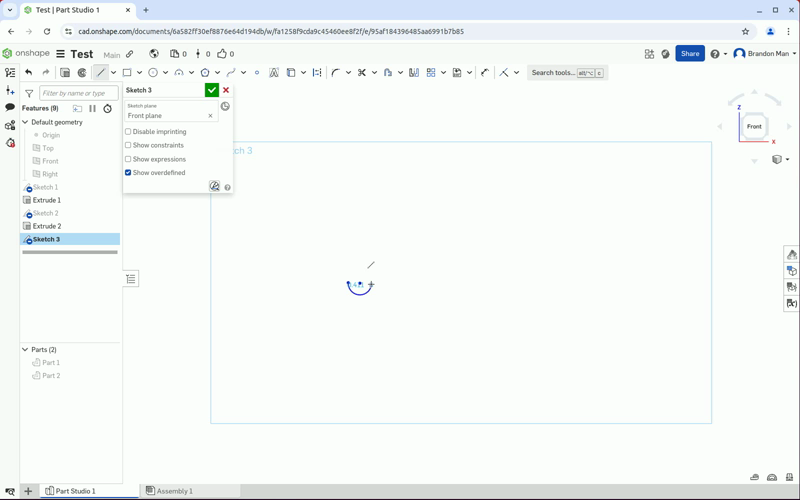
scroll(6)
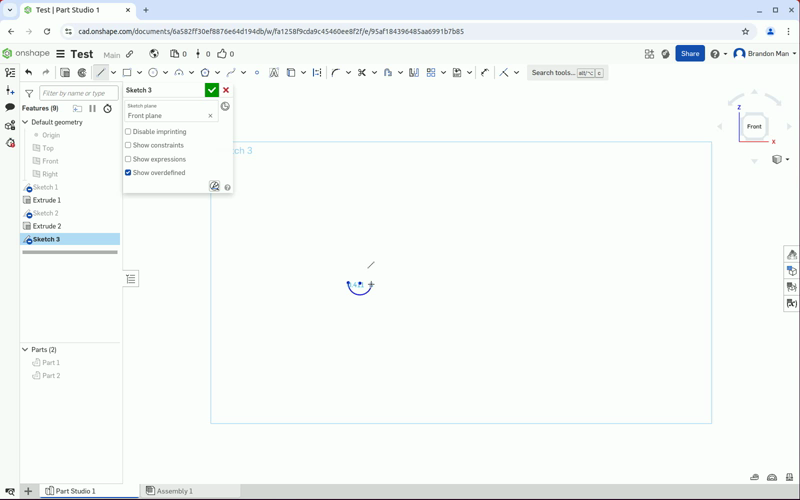
scroll(6)
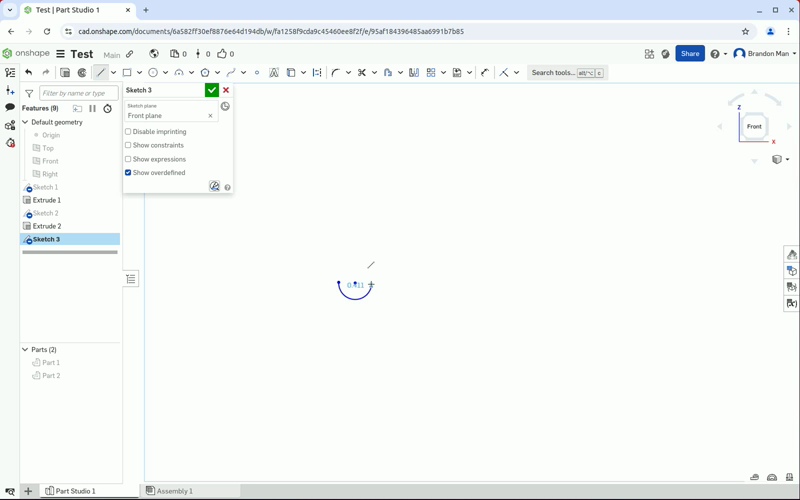
scroll(6)
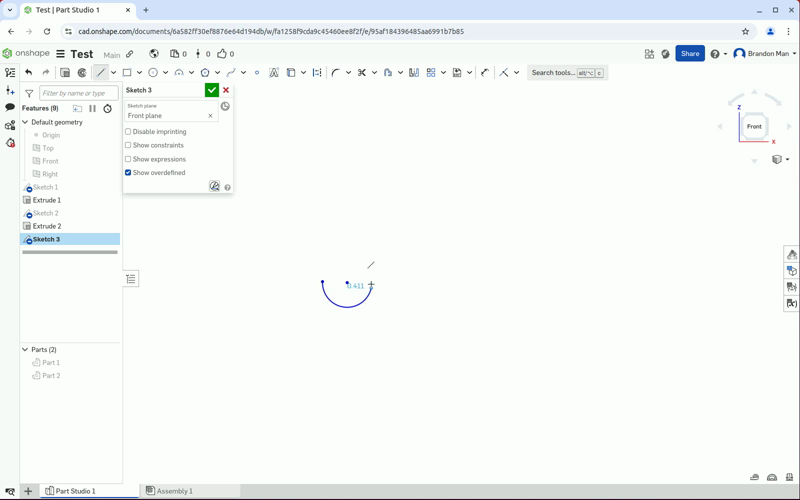
scroll(6)
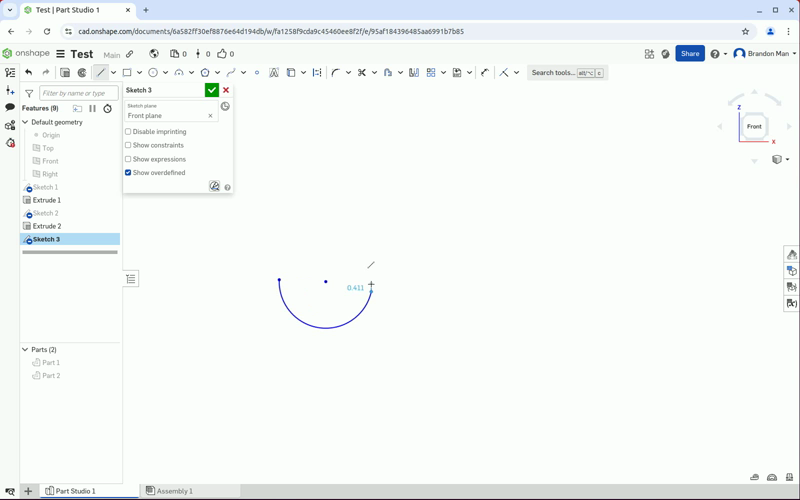
scroll(6)
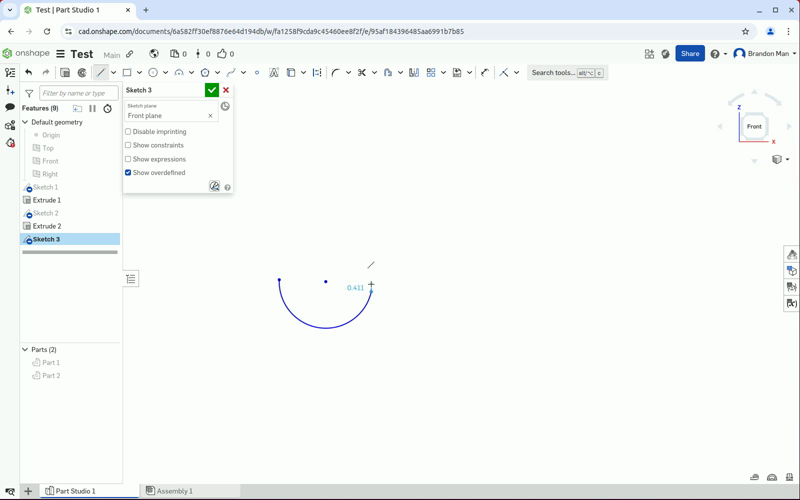
scroll(6)
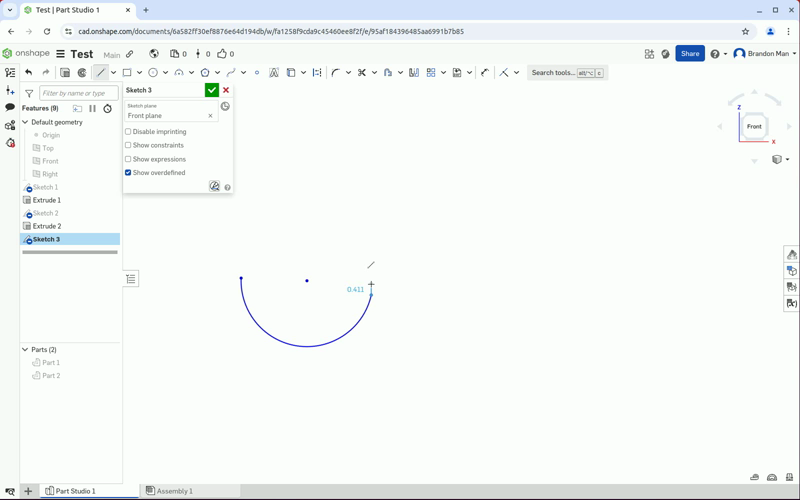
scroll(6)
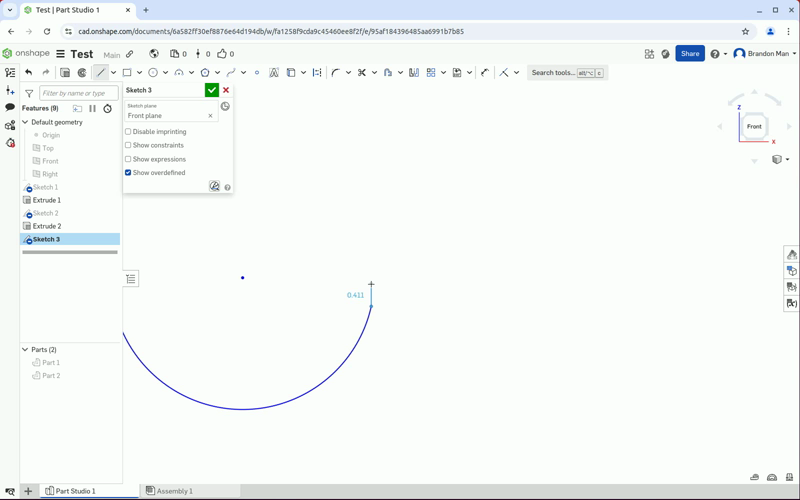
click(371, 283)
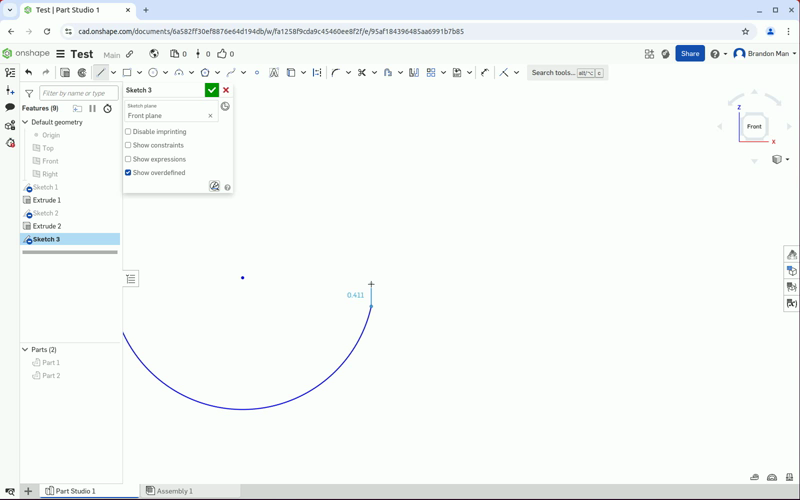
scroll(-6)
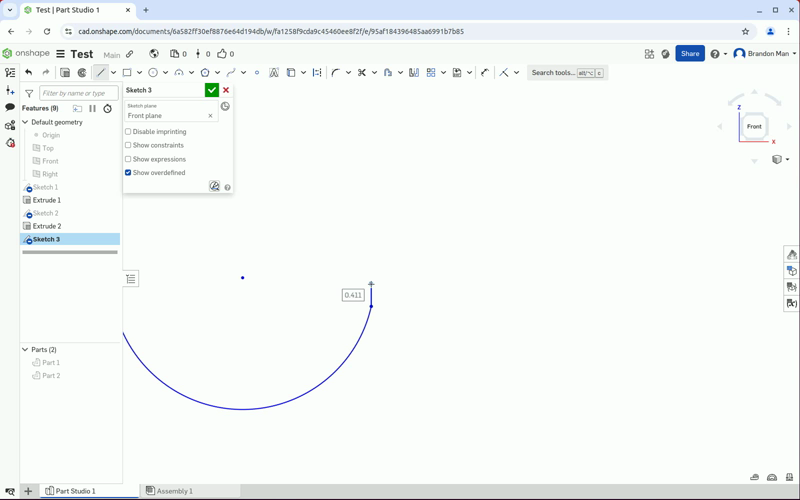
scroll(-6)
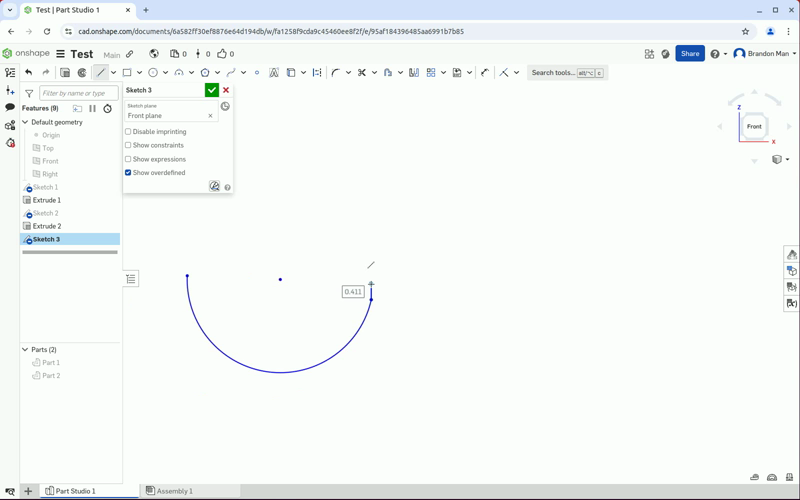
scroll(-6)
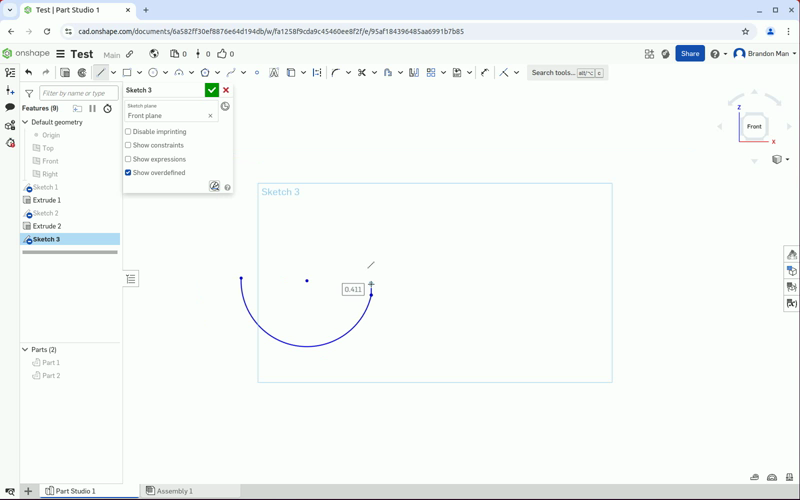
scroll(-6)
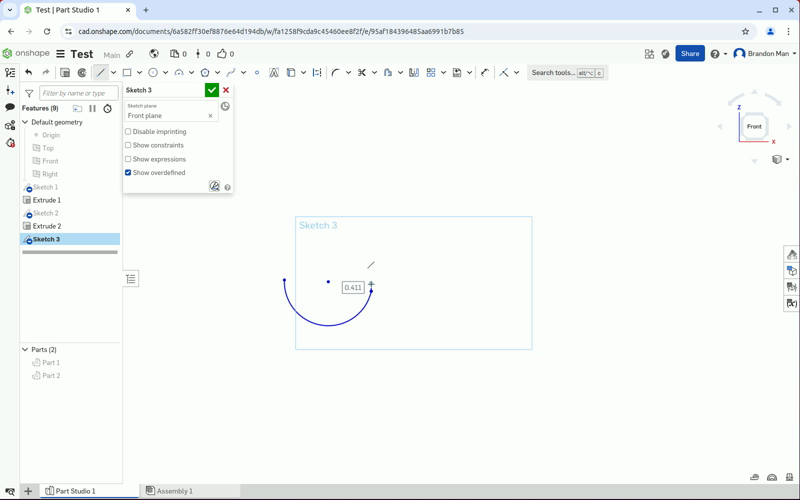
scroll(-6)
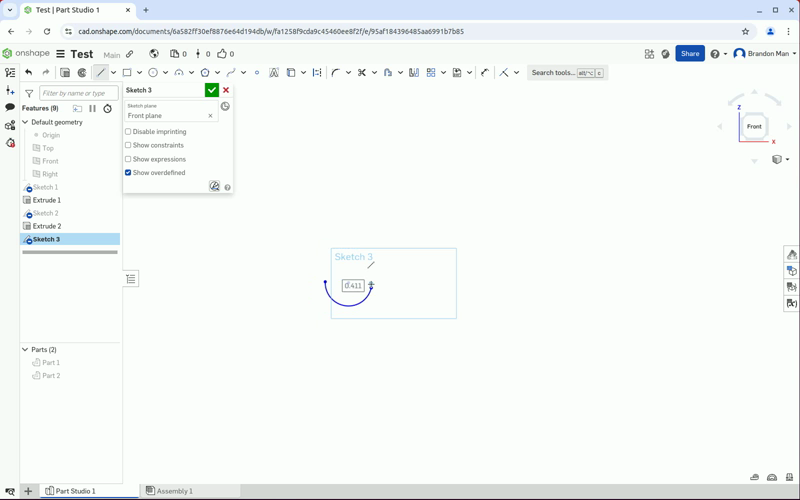
scroll(-6)
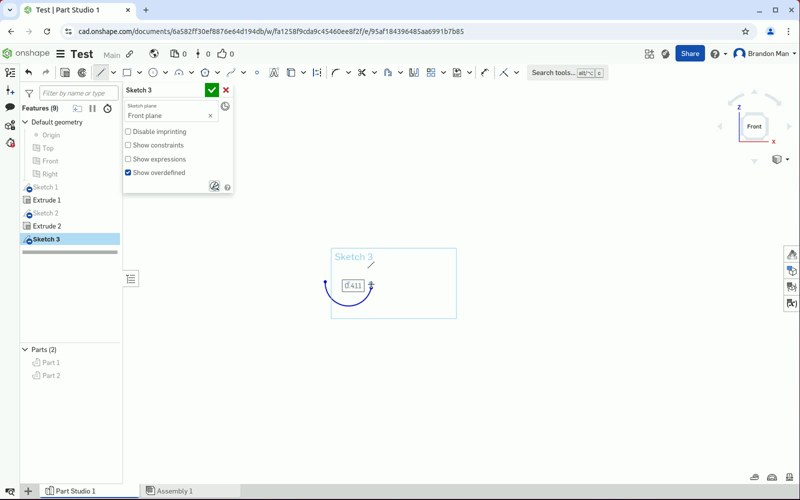
scroll(-6)
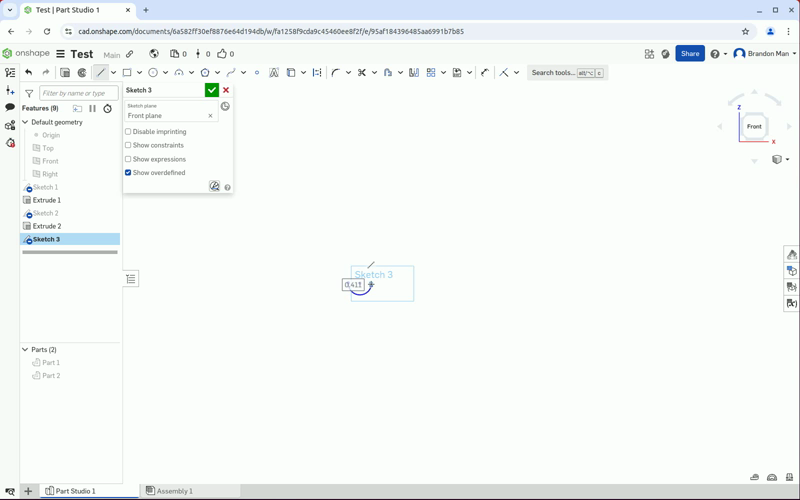
key_up(shift)
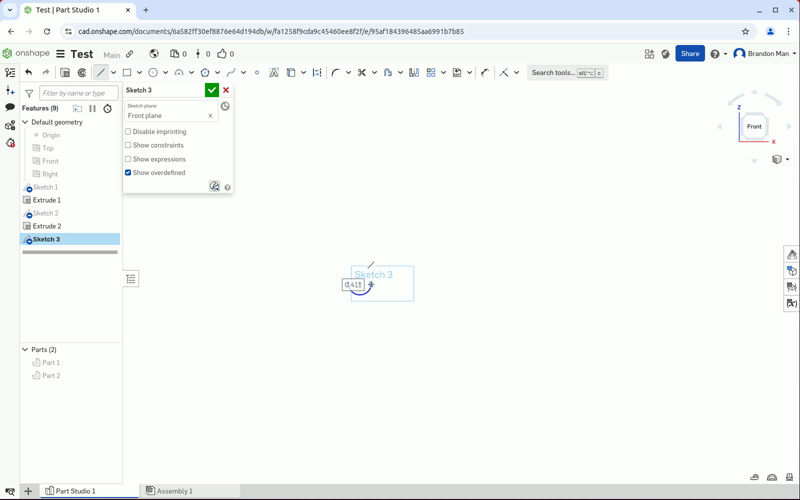
key_down(shift)
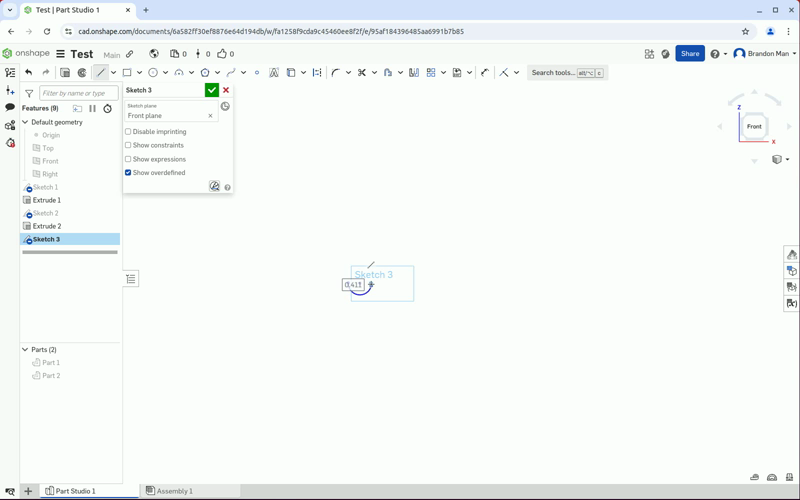
mouse_move(401, 283)
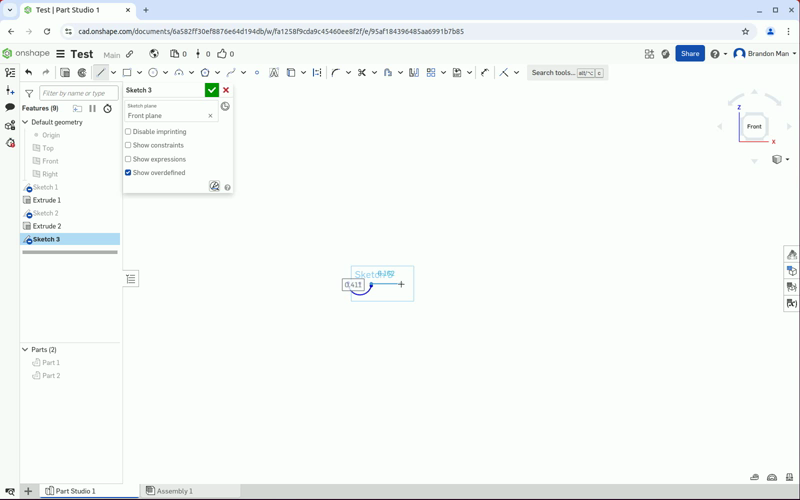
mouse_move(371, 280)
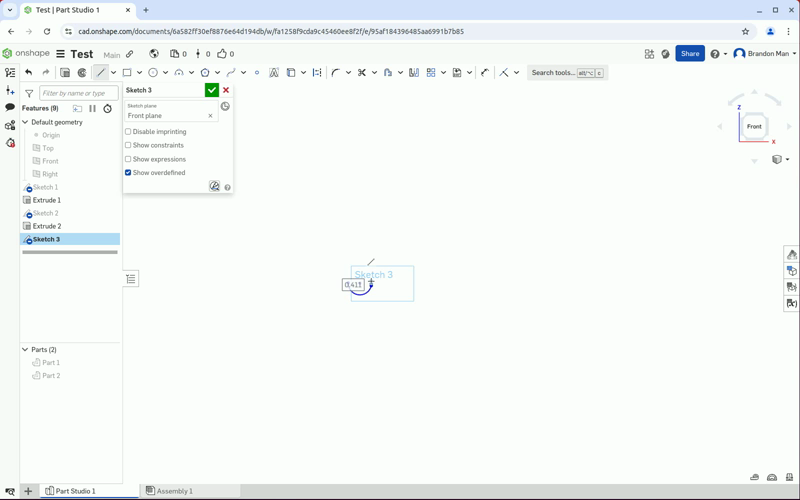
scroll(6)
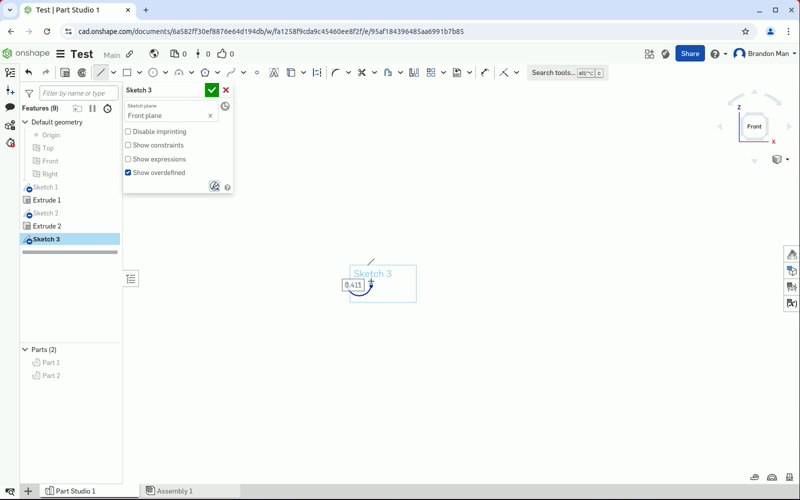
scroll(6)
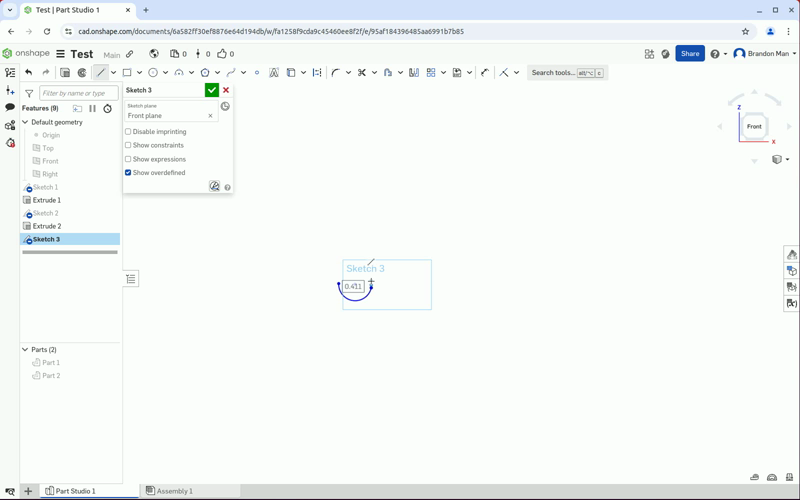
scroll(6)
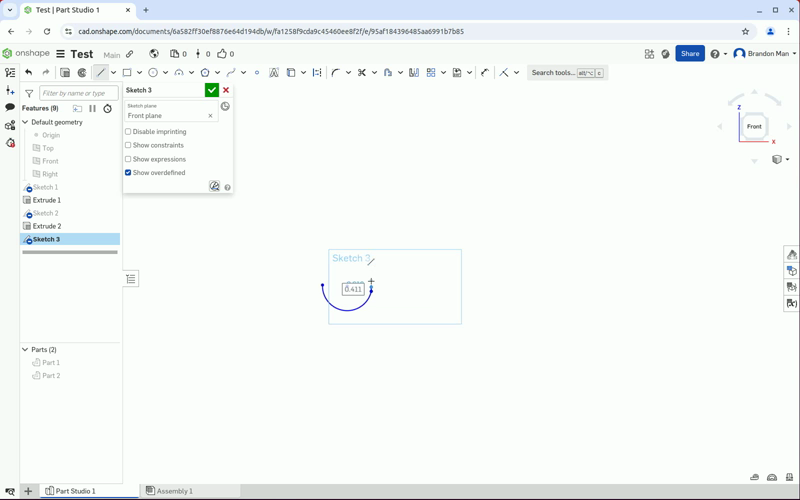
scroll(6)
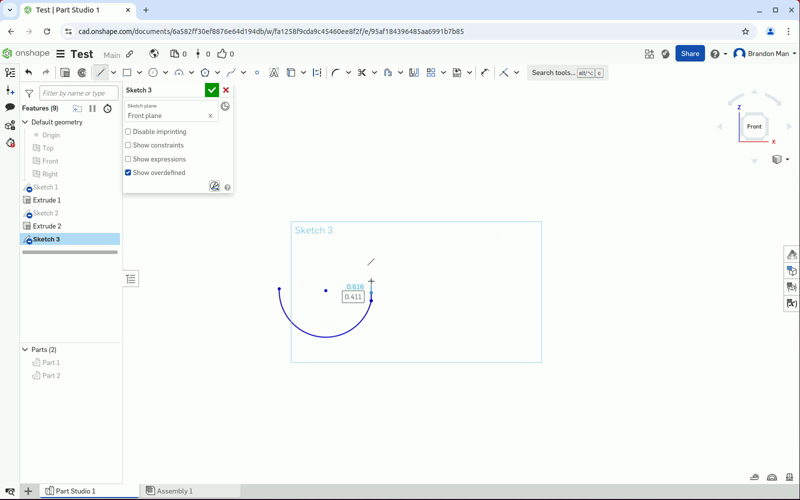
scroll(6)
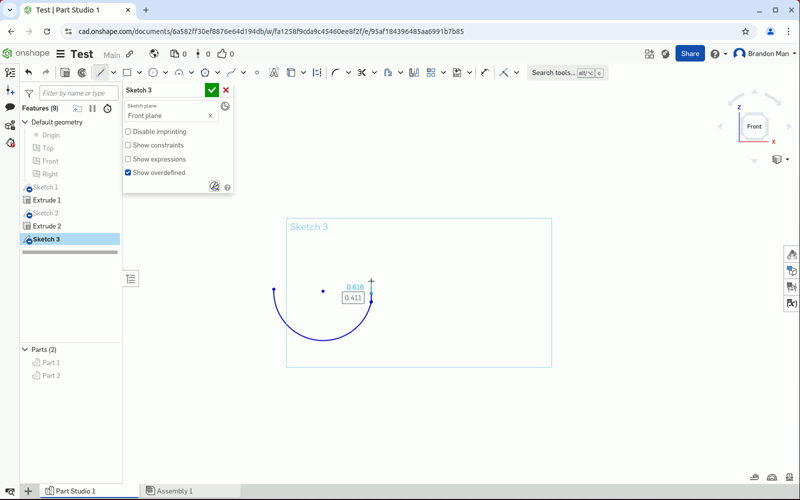
scroll(6)
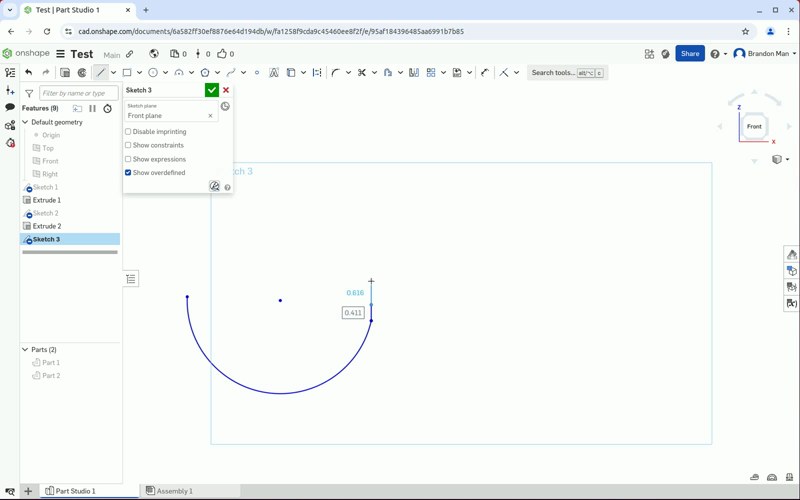
scroll(6)
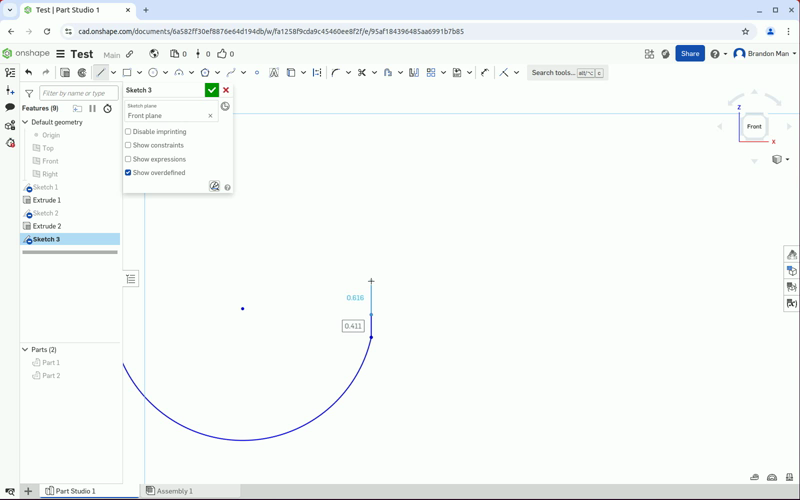
click(371, 280)
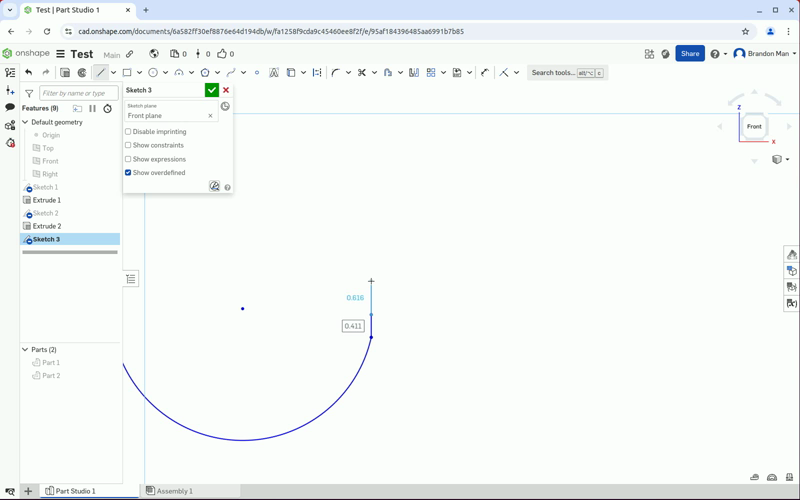
scroll(-6)
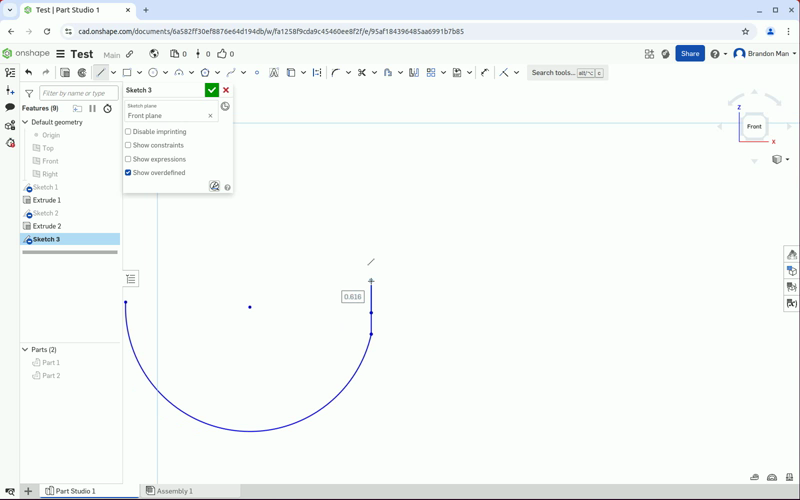
scroll(-6)
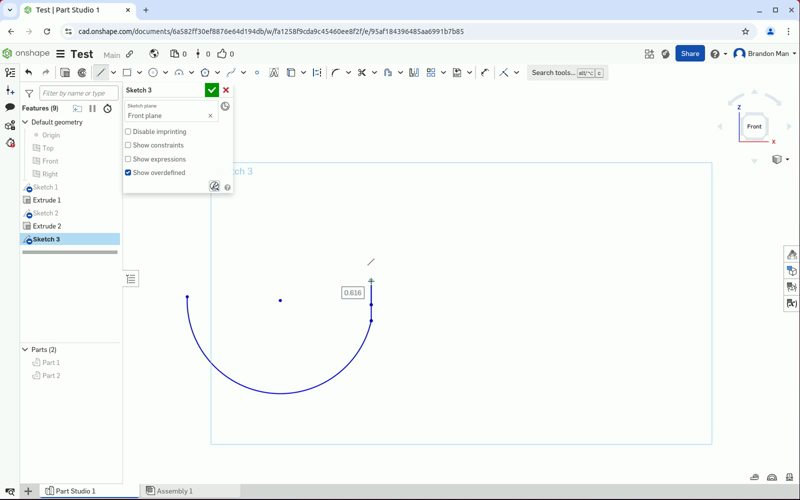
scroll(-6)
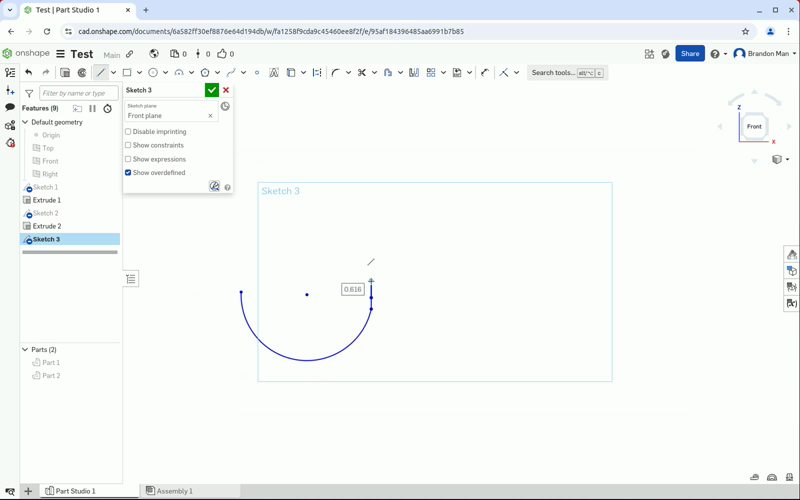
scroll(-6)
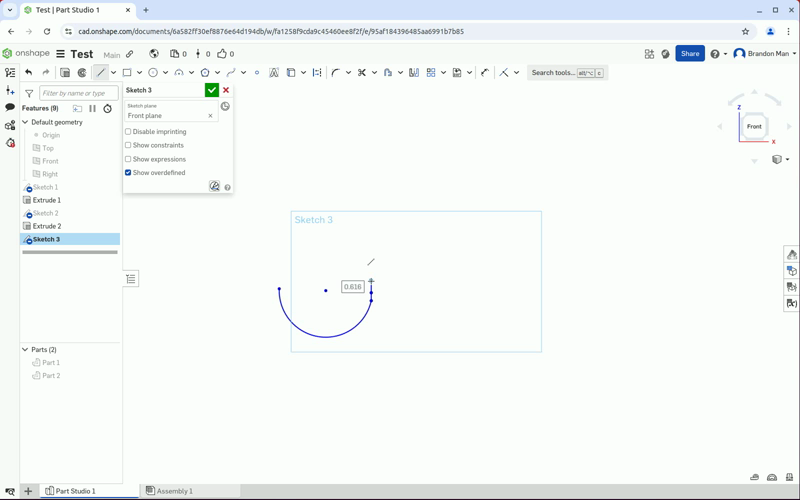
scroll(-6)
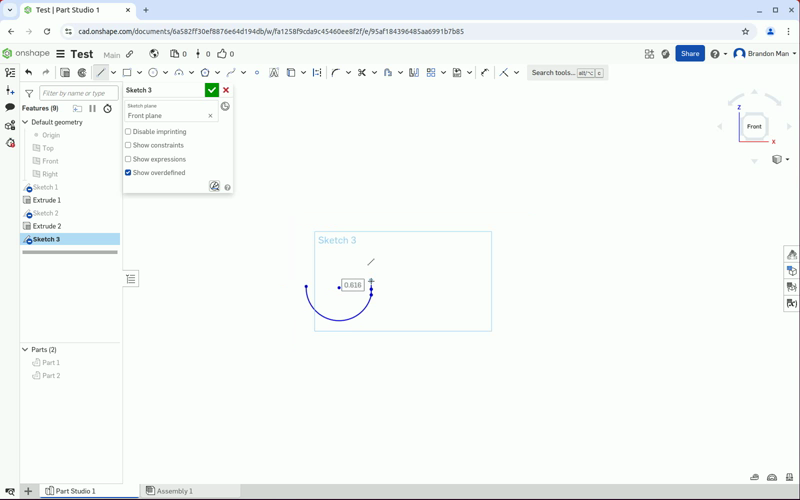
scroll(-6)
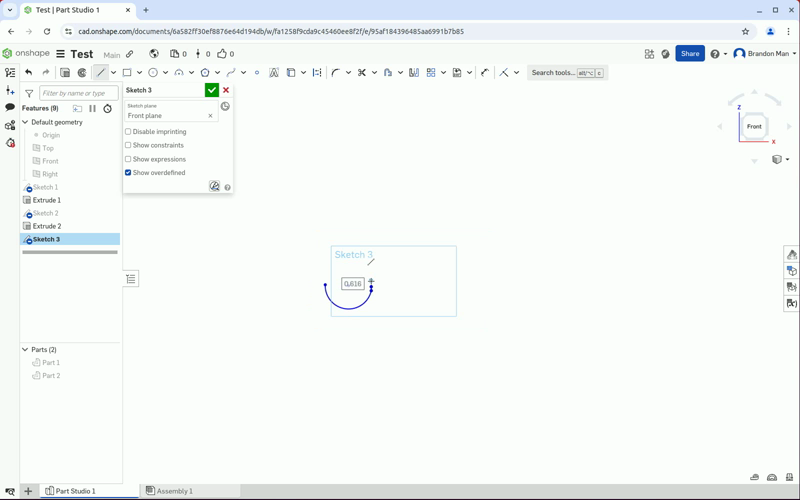
scroll(-6)
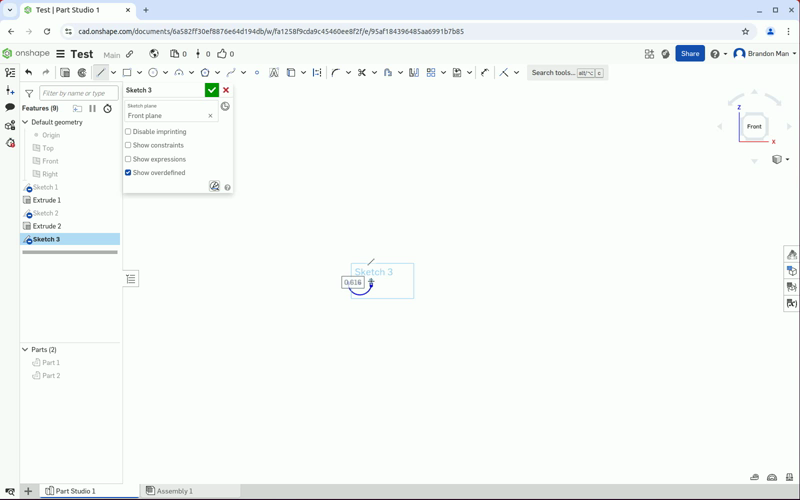
key_up(shift)
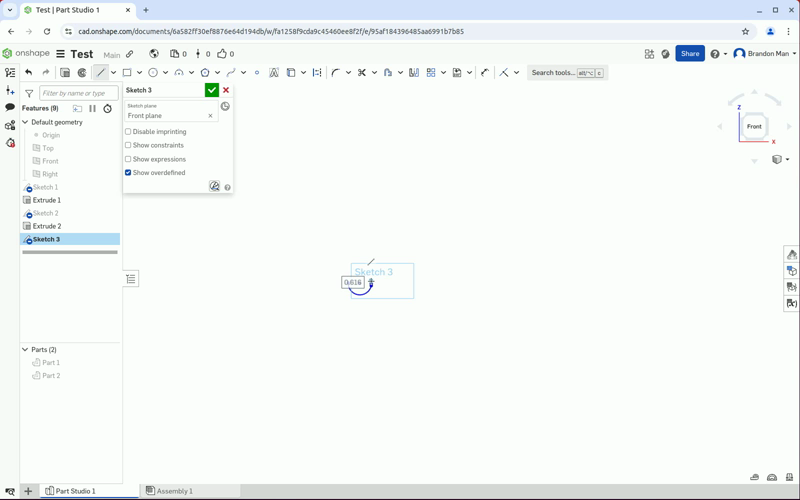
key(esc)
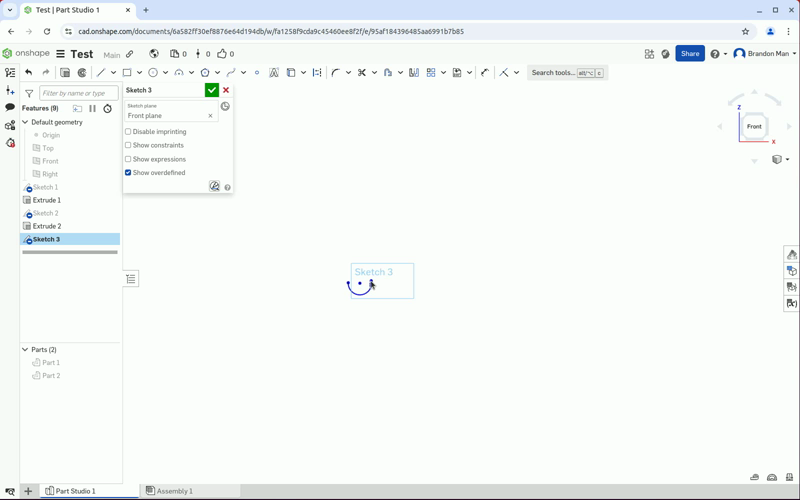
key(a)
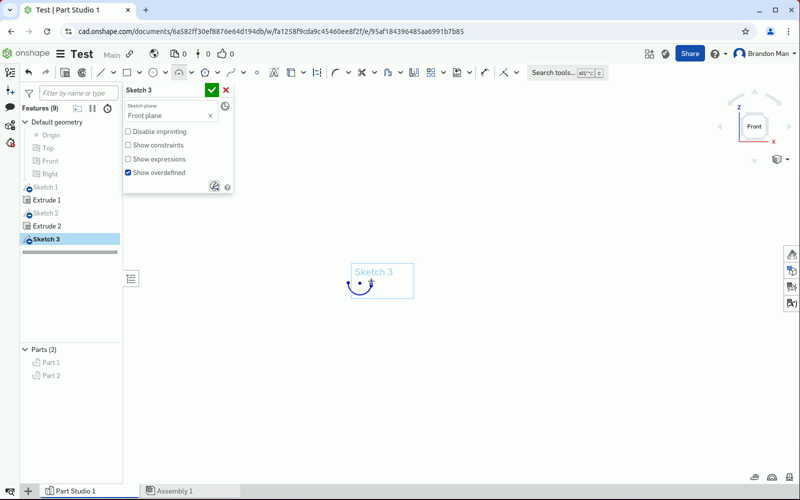
mouse_move(371, 280)
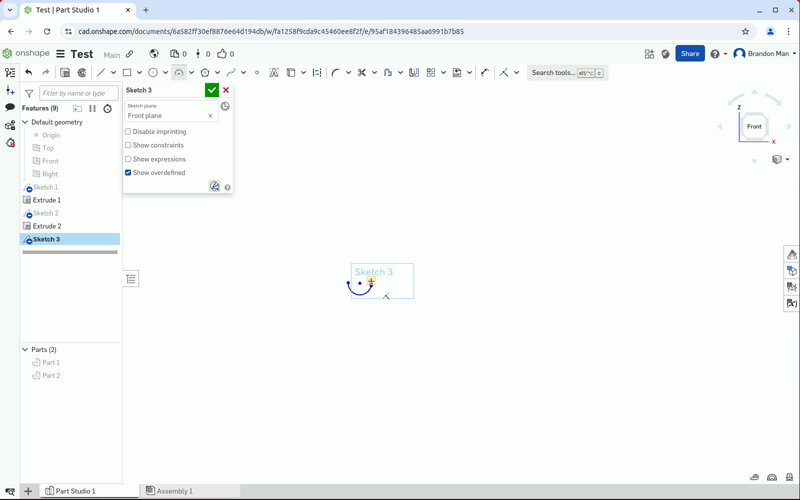
scroll(6)
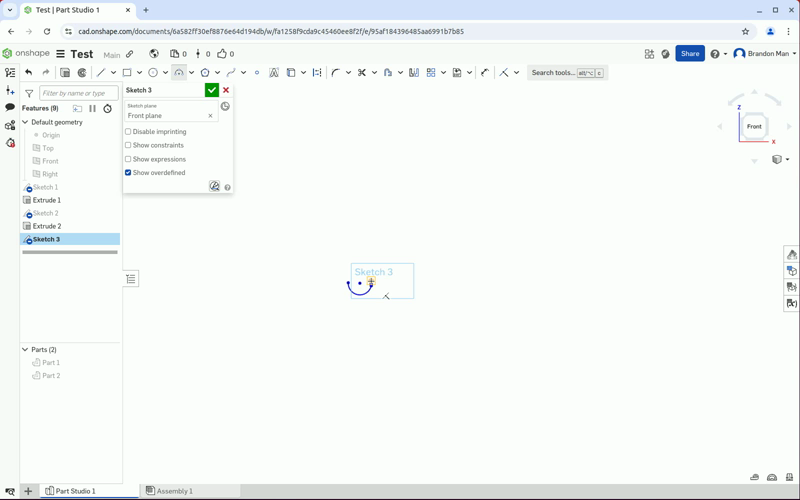
scroll(6)
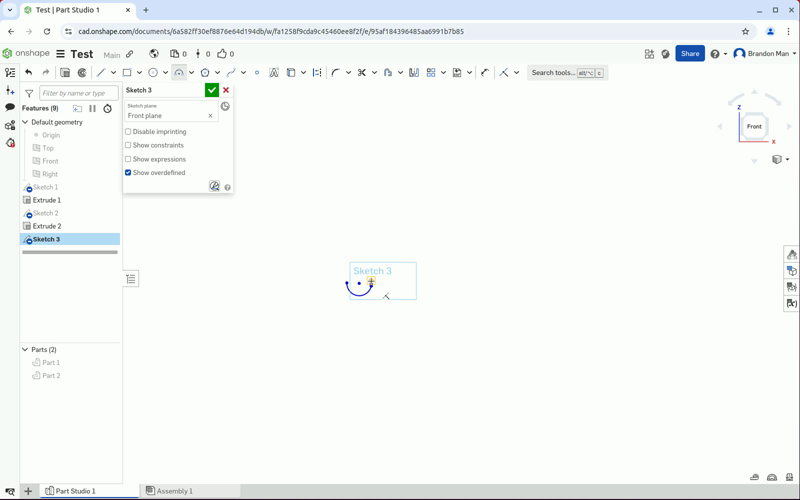
scroll(6)
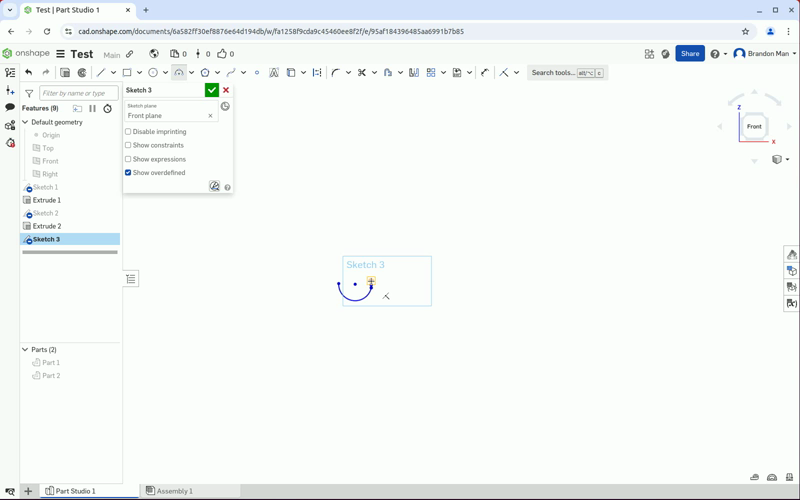
scroll(6)
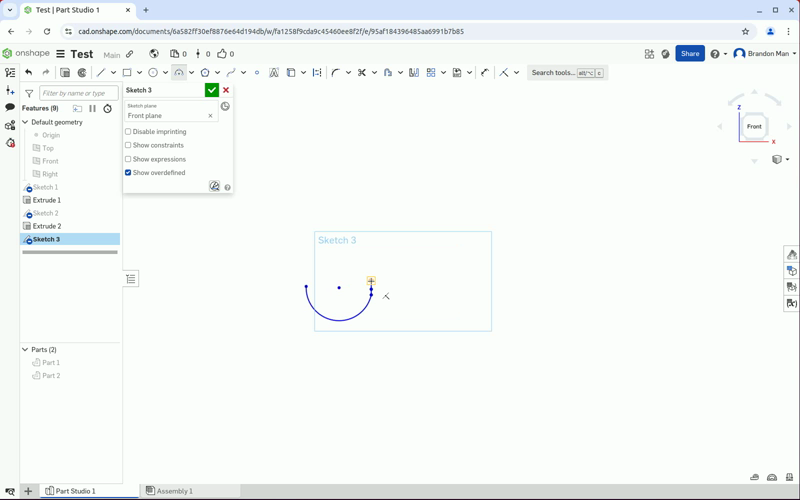
scroll(6)
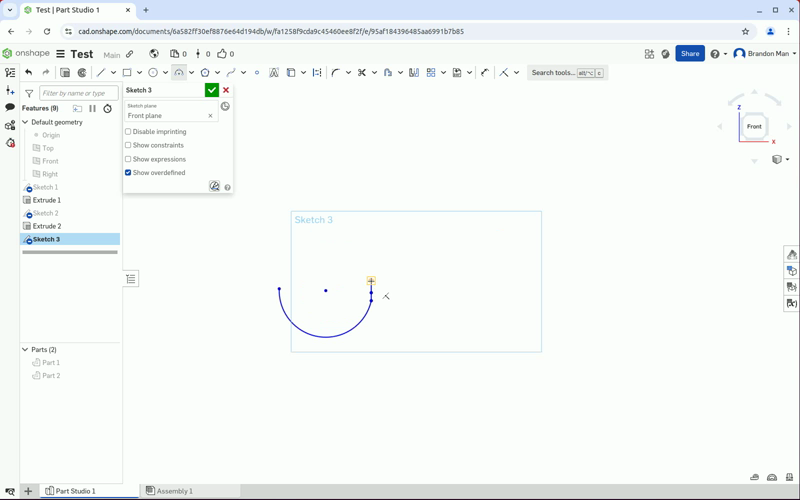
scroll(6)
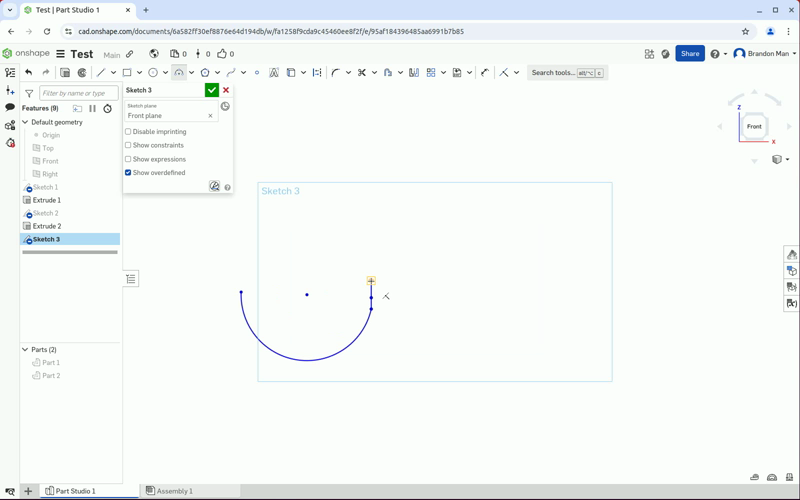
scroll(6)
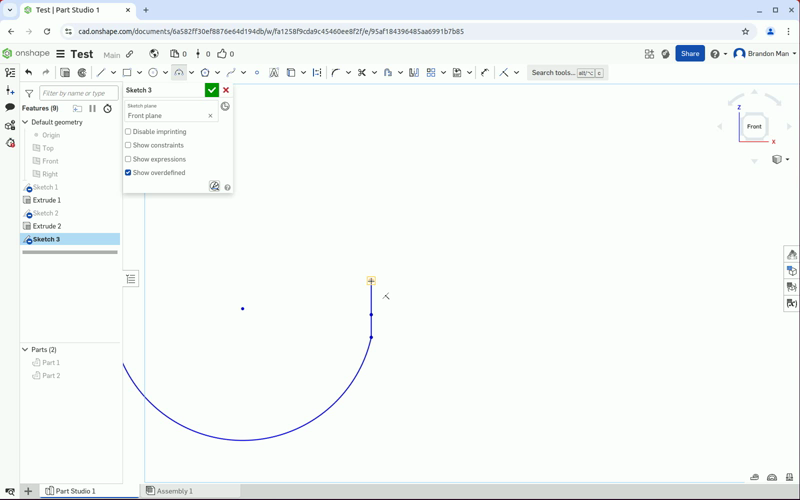
click(371, 280)
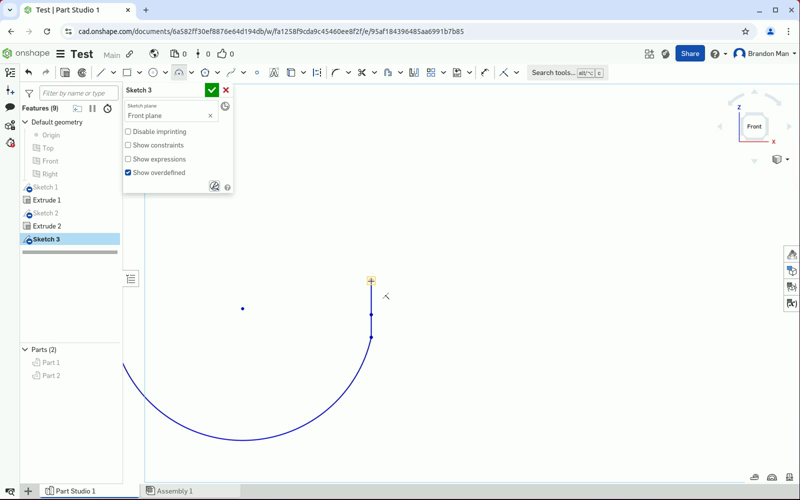
scroll(-6)
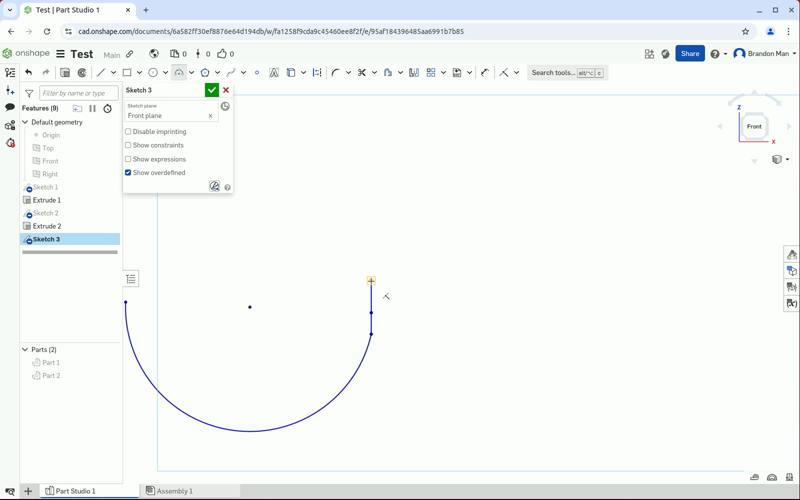
scroll(-6)
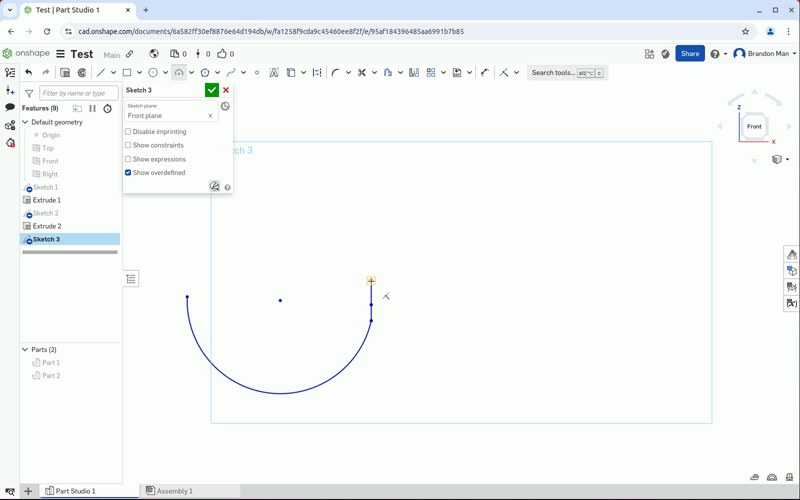
scroll(-6)
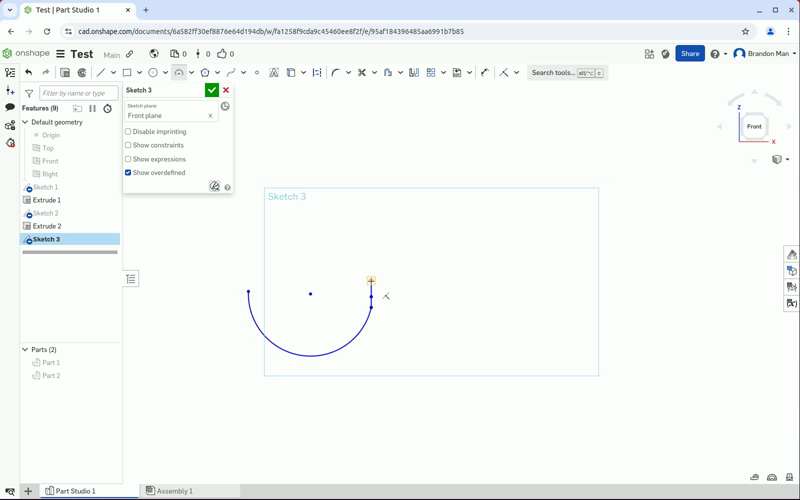
scroll(-6)
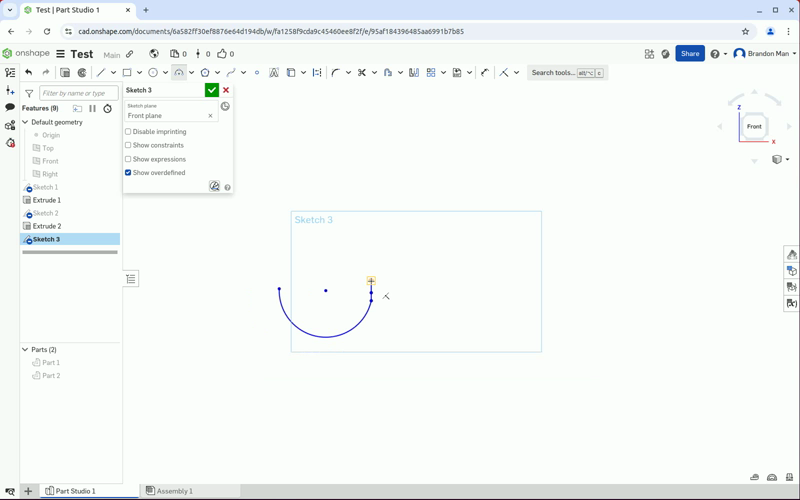
scroll(-6)
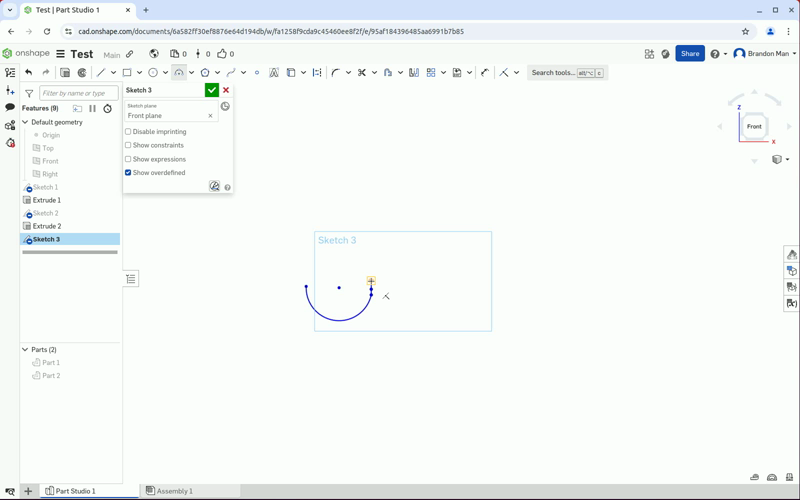
scroll(-6)
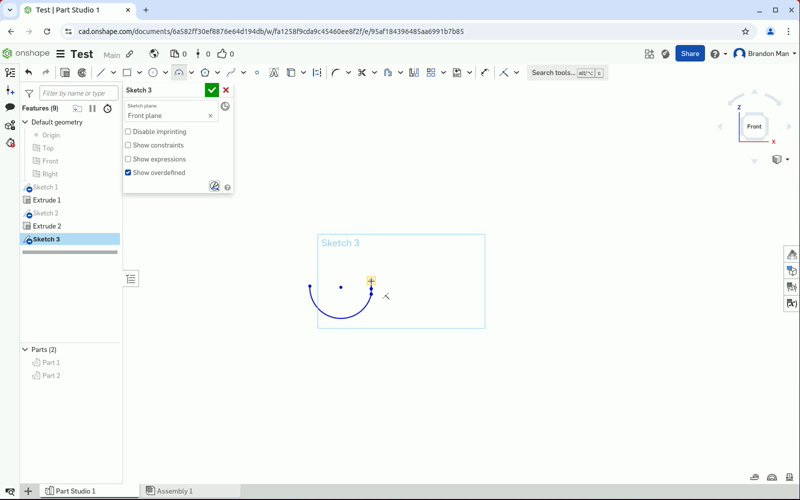
scroll(-6)
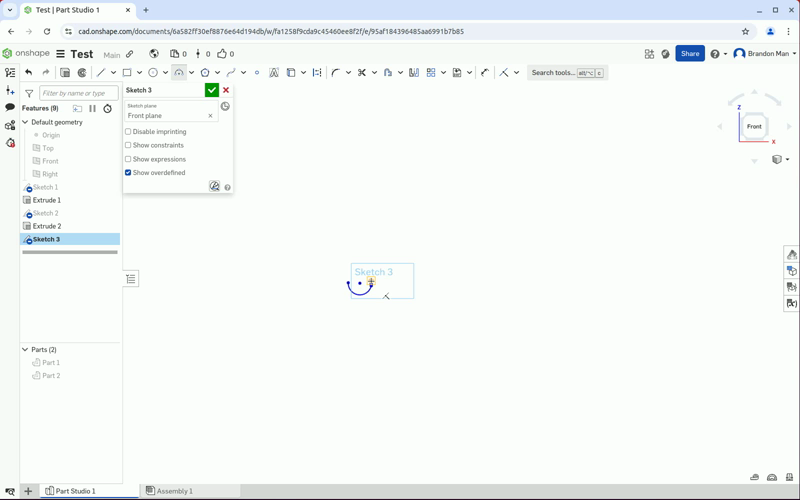
key_down(shift)
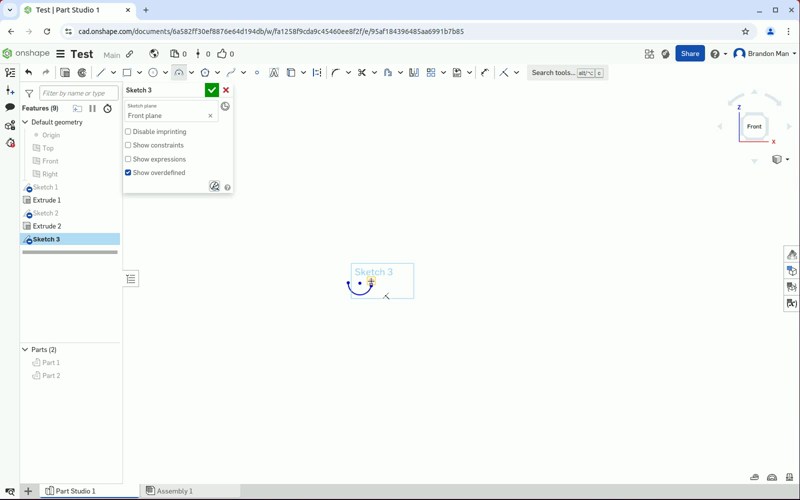
mouse_move(348, 281)
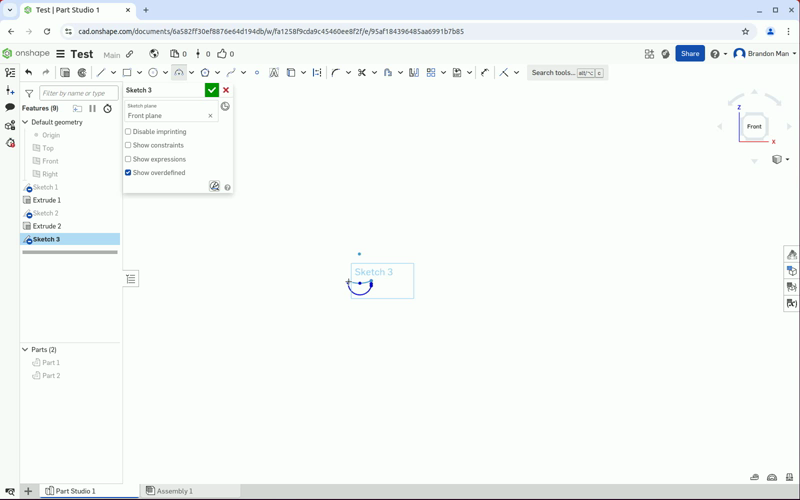
scroll(6)
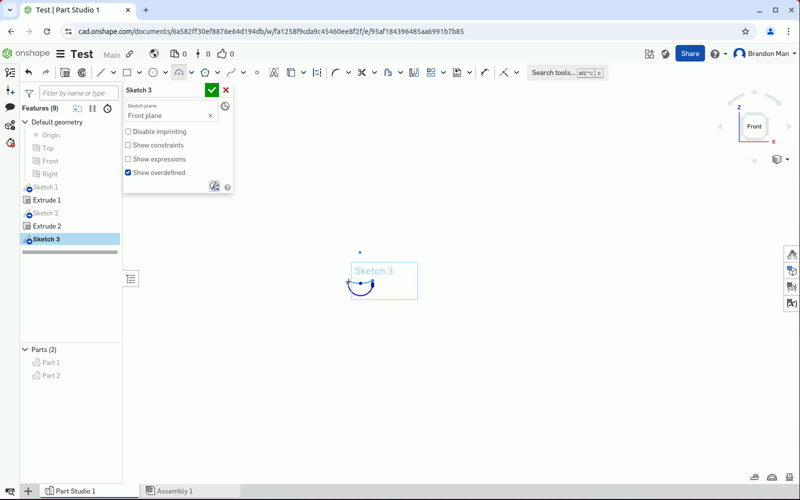
scroll(6)
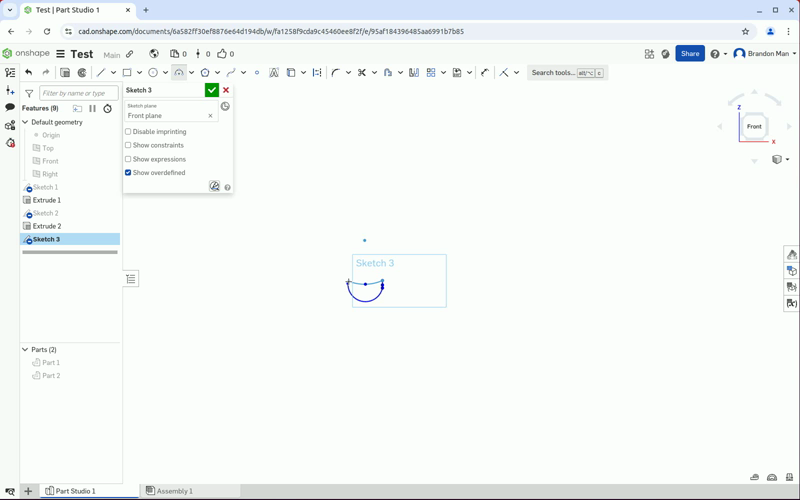
scroll(6)
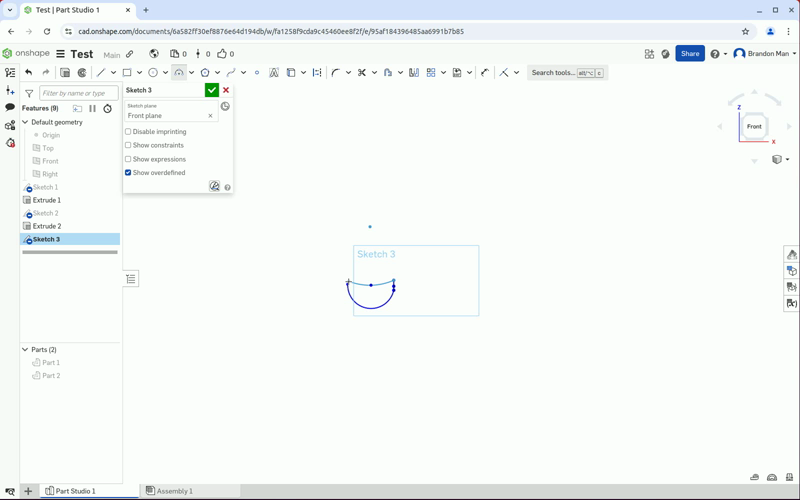
scroll(6)
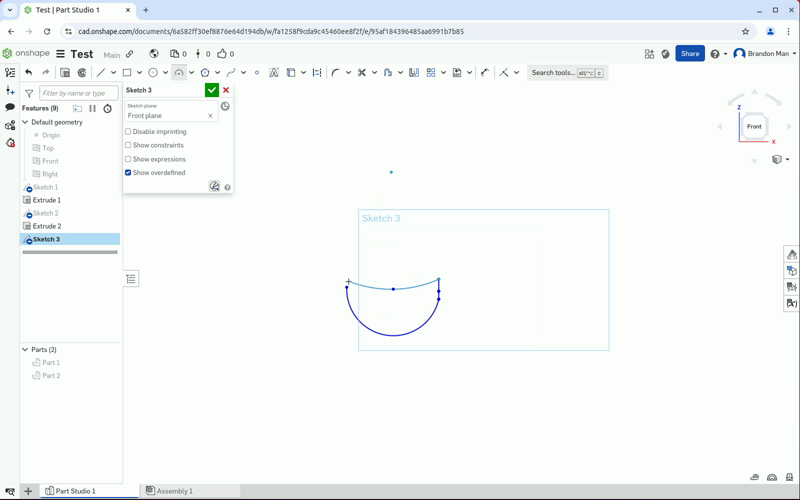
scroll(6)
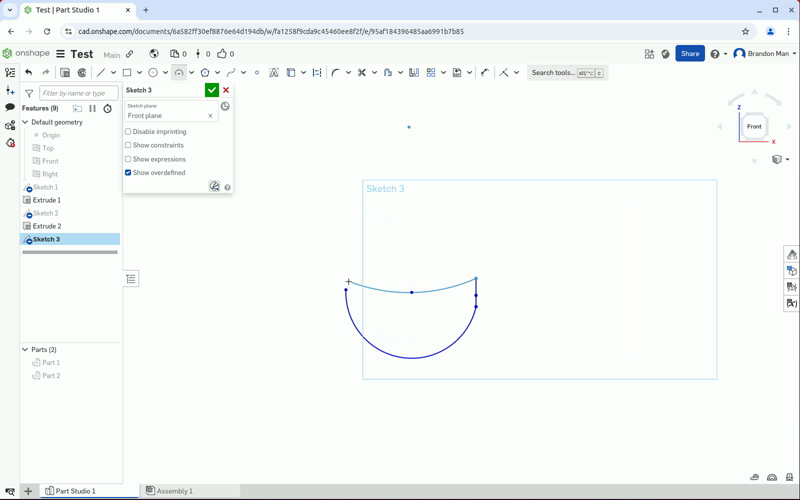
scroll(6)
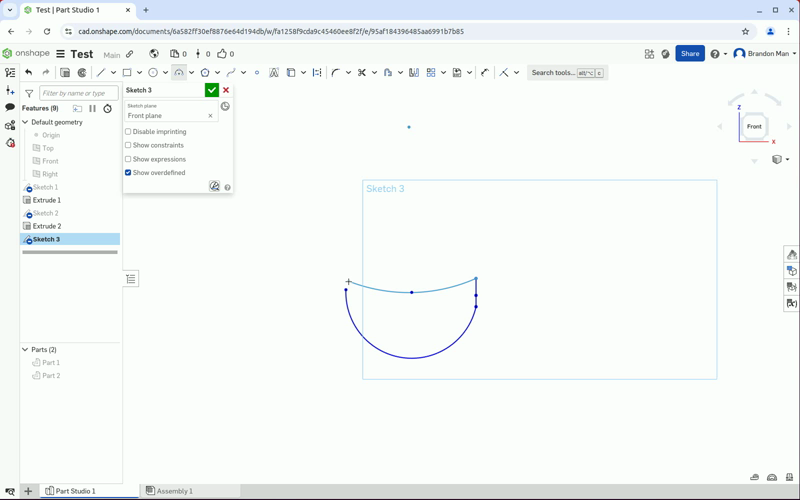
scroll(6)
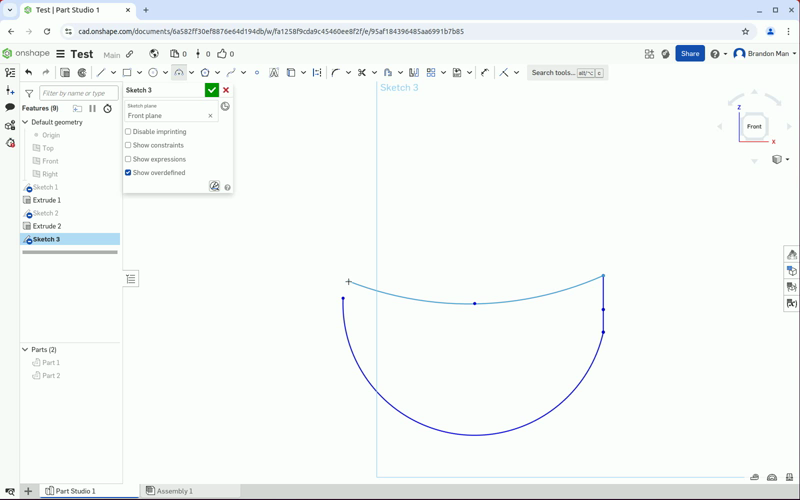
click(348, 281)
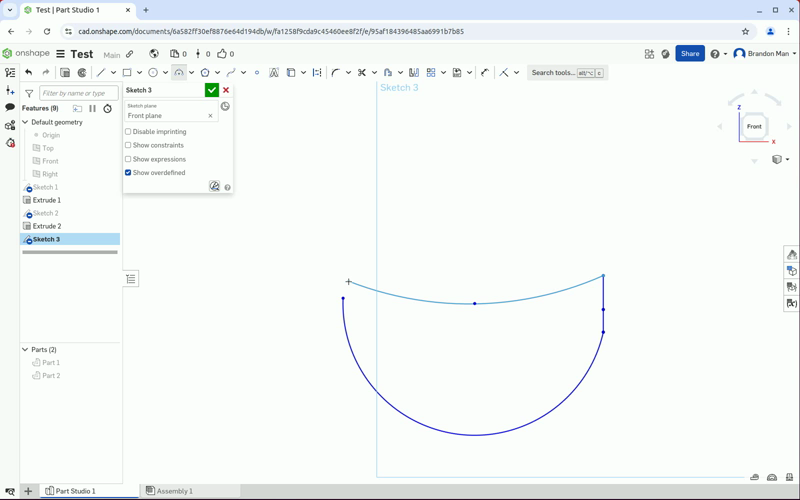
scroll(-6)
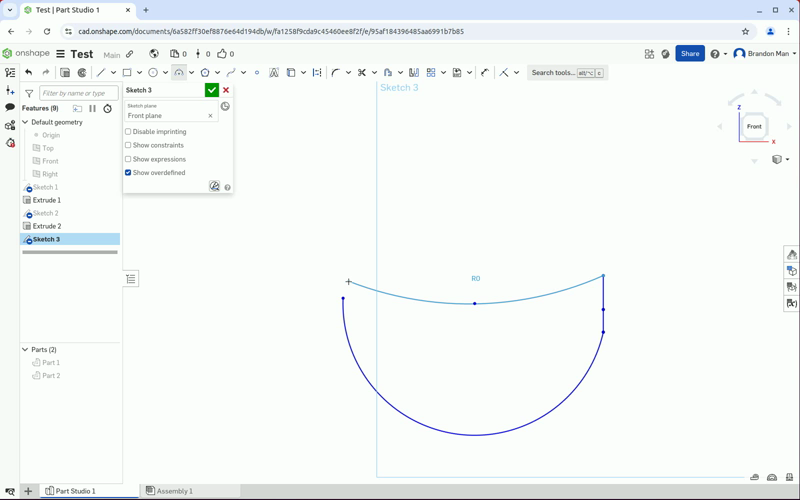
scroll(-6)
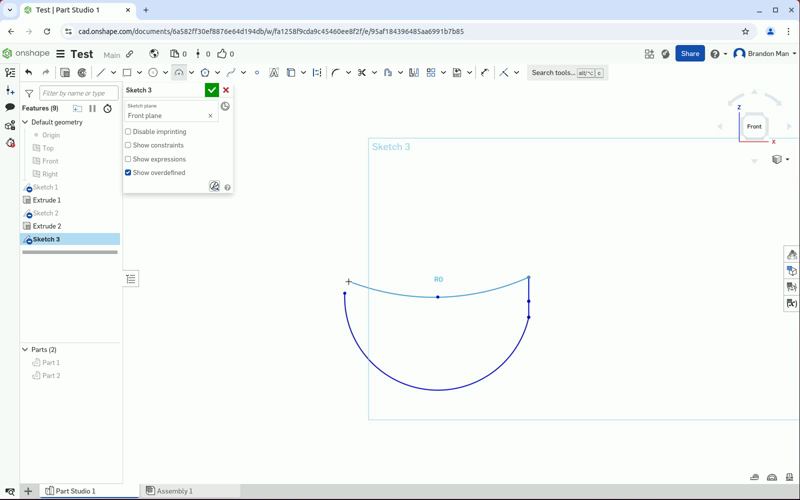
scroll(-6)
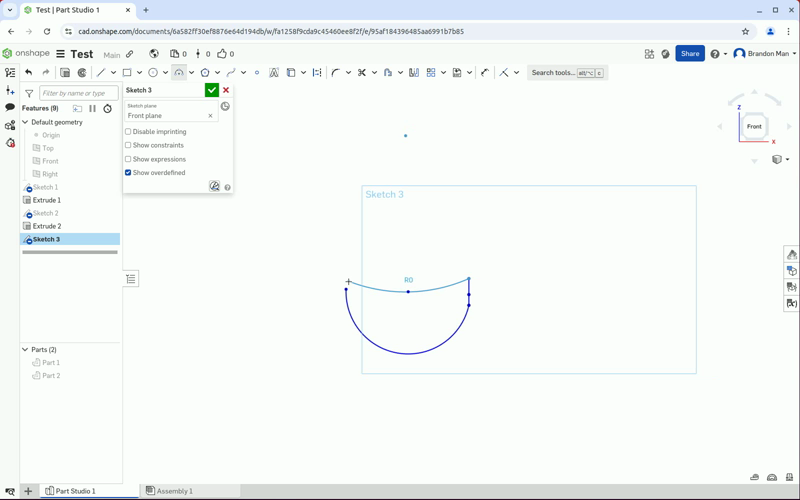
scroll(-6)
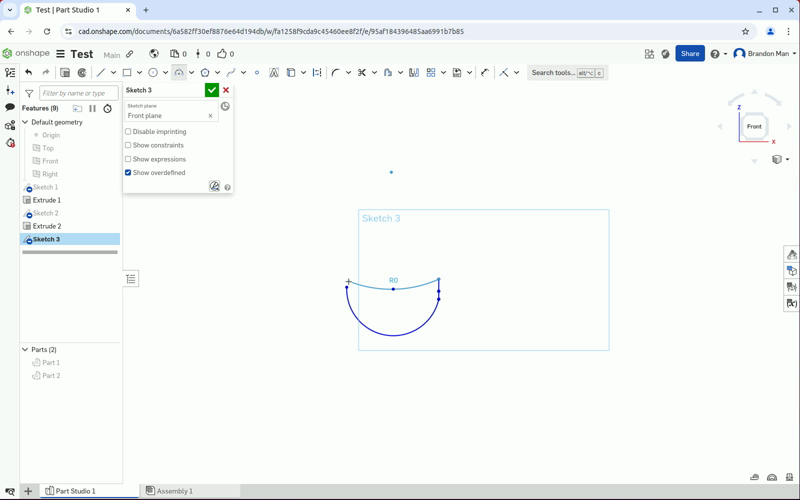
scroll(-6)
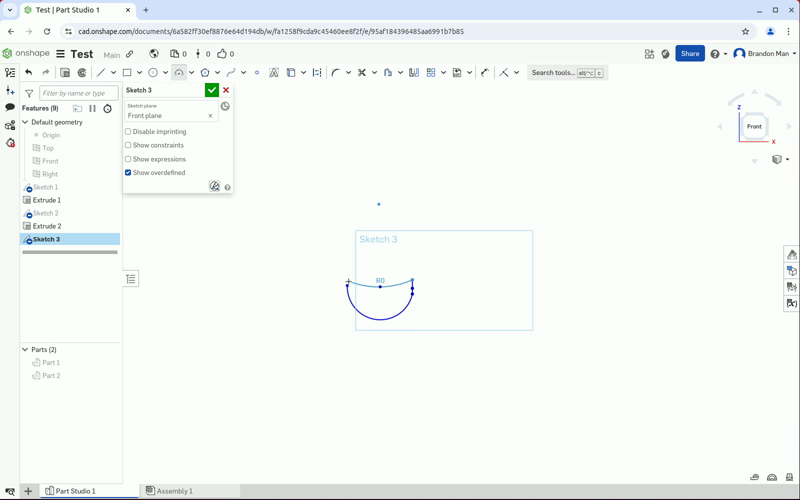
scroll(-6)
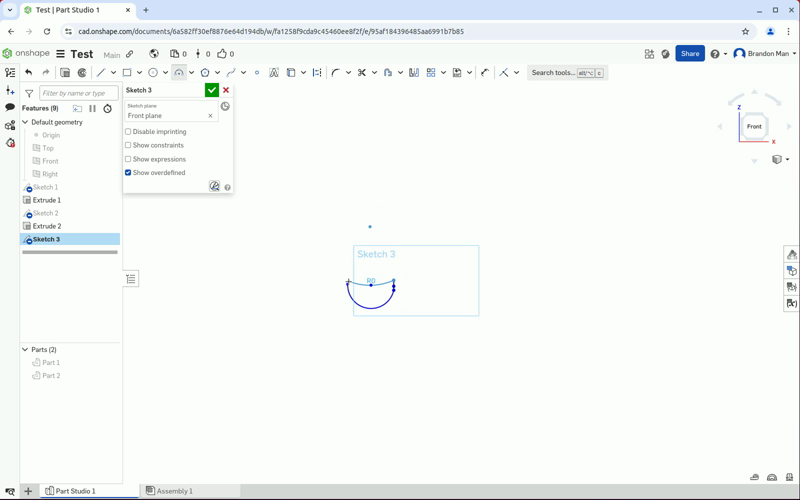
scroll(-6)
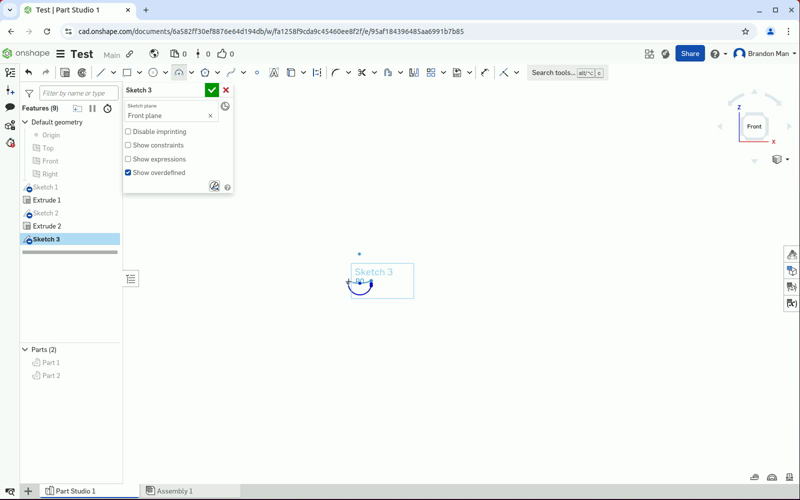
mouse_move(359, 271)
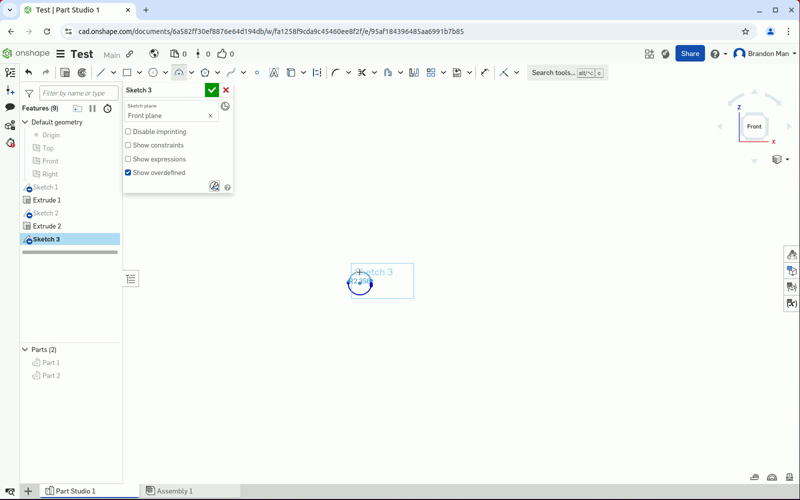
click(359, 271)
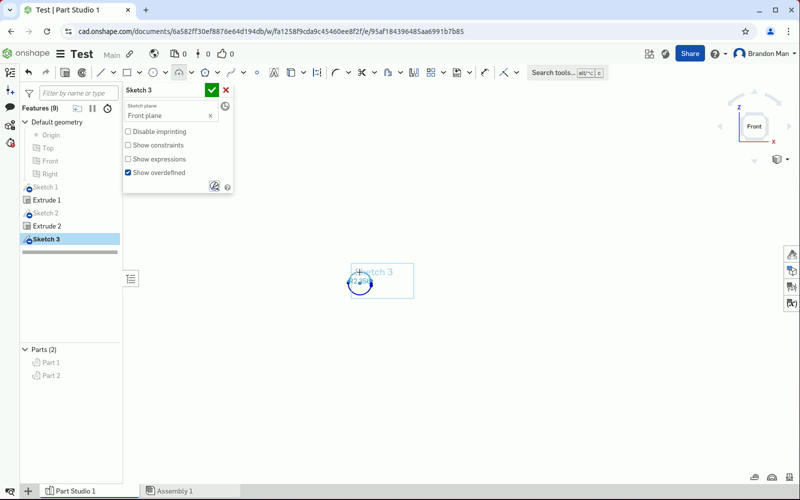
key_up(shift)
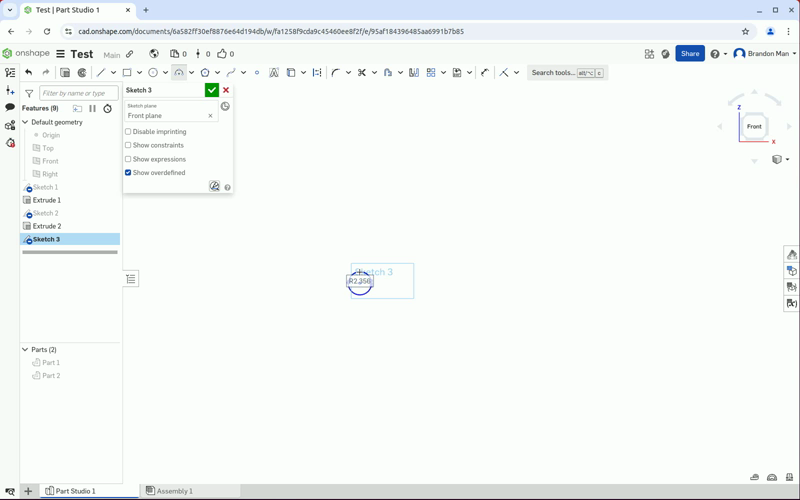
key(esc)
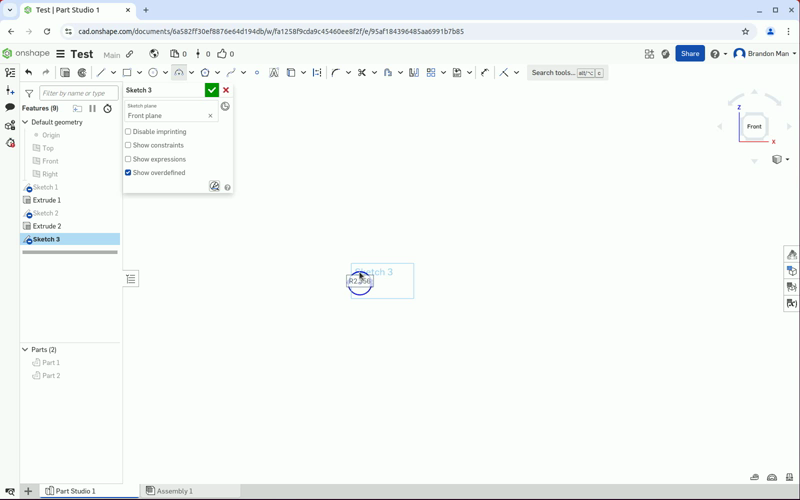
key(l)
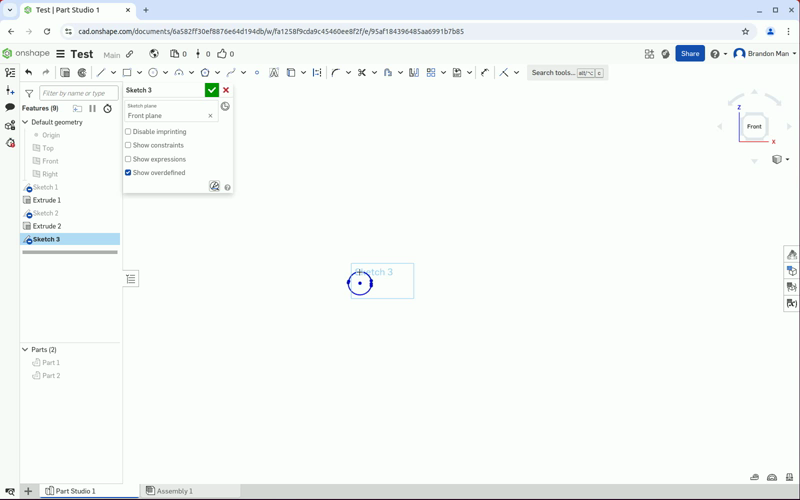
mouse_move(348, 281)
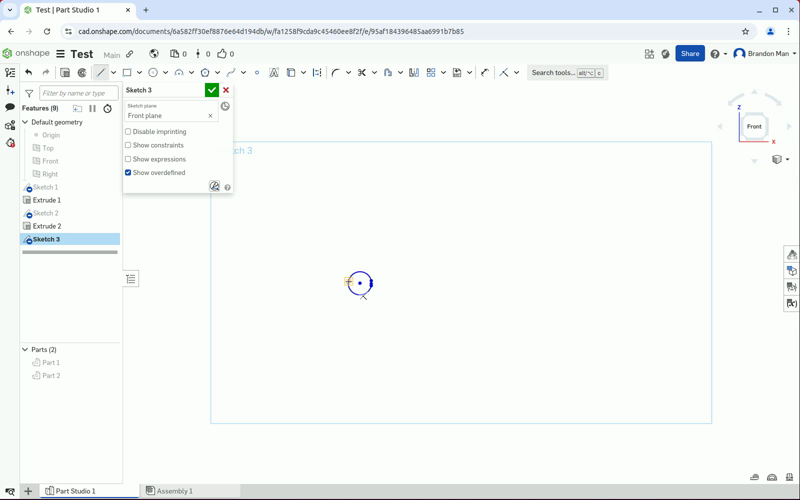
scroll(6)
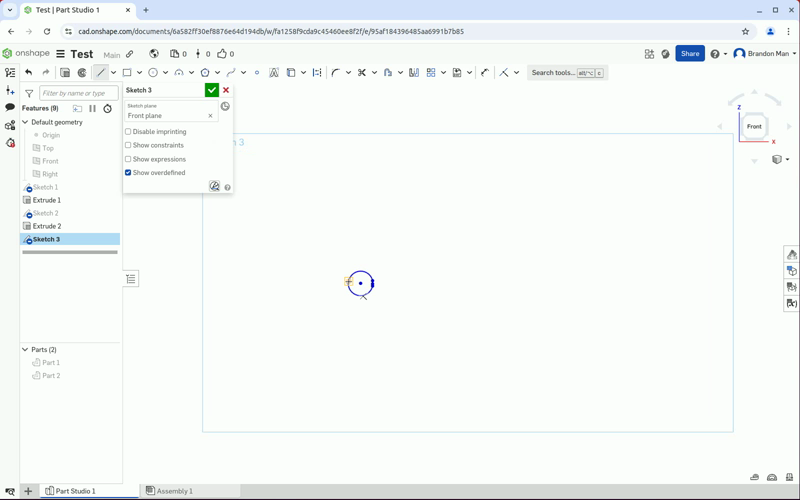
scroll(6)
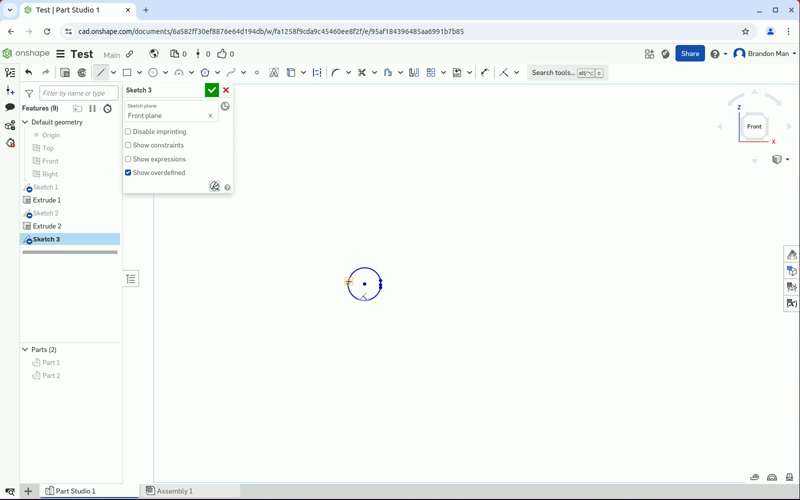
scroll(6)
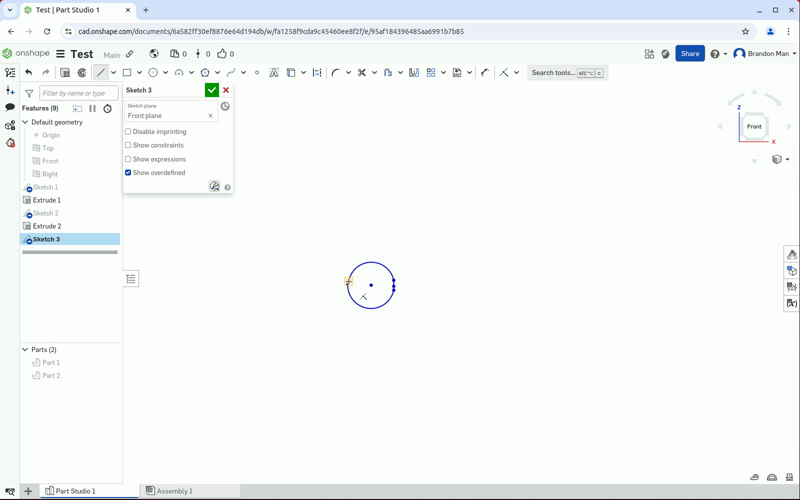
scroll(6)
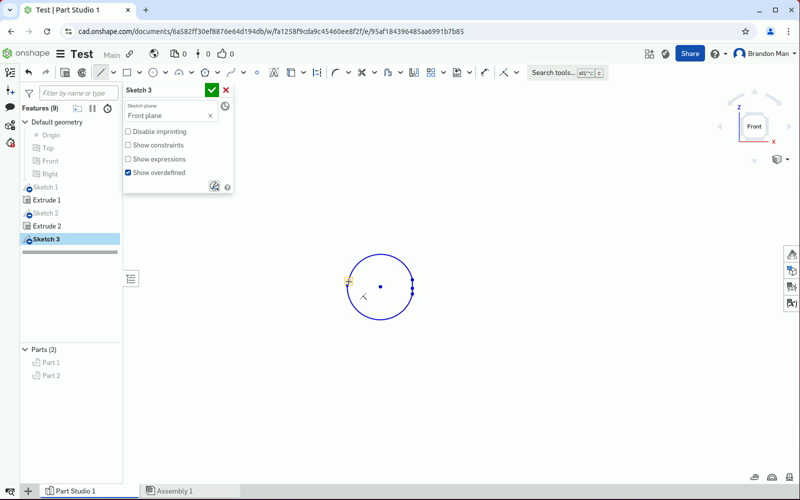
scroll(6)
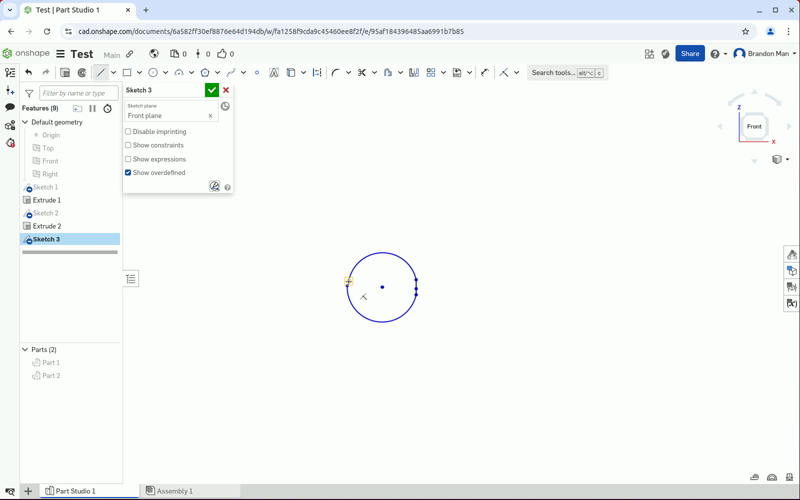
scroll(6)
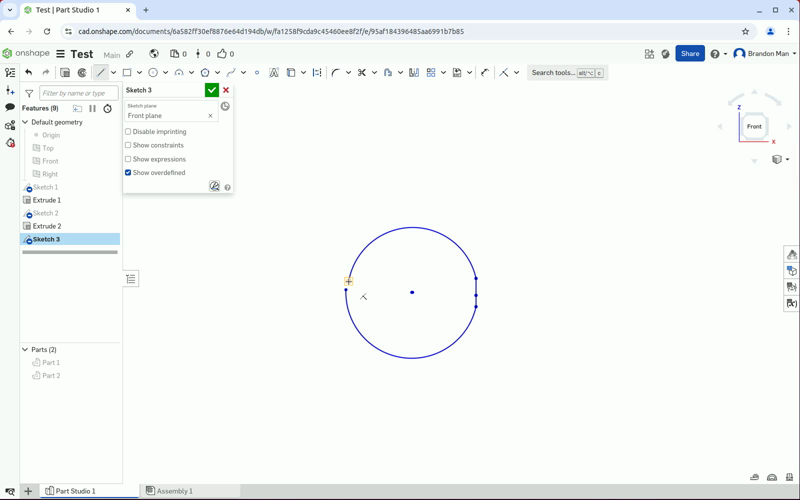
scroll(6)
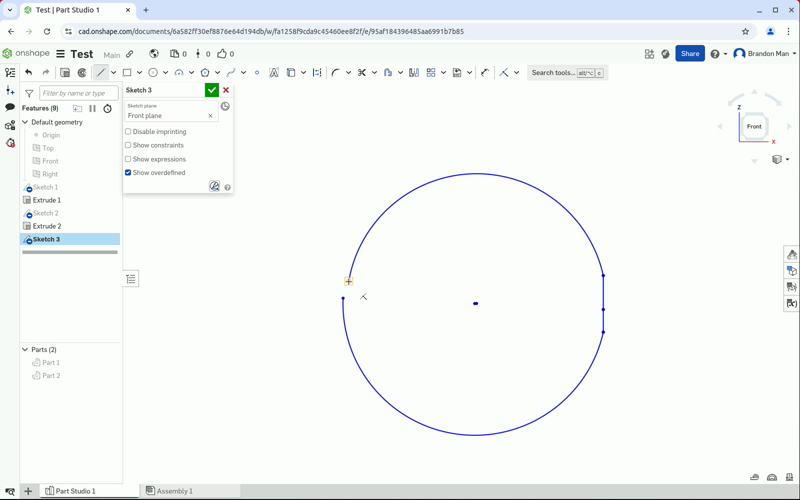
click(348, 281)
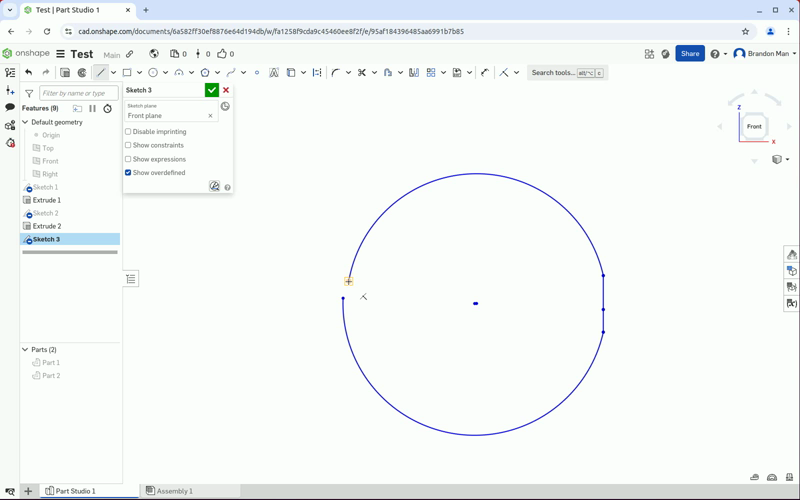
scroll(-6)
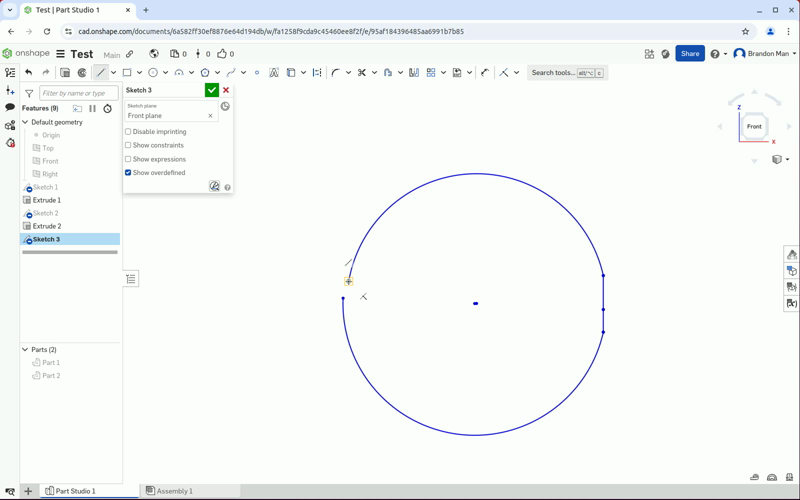
scroll(-6)
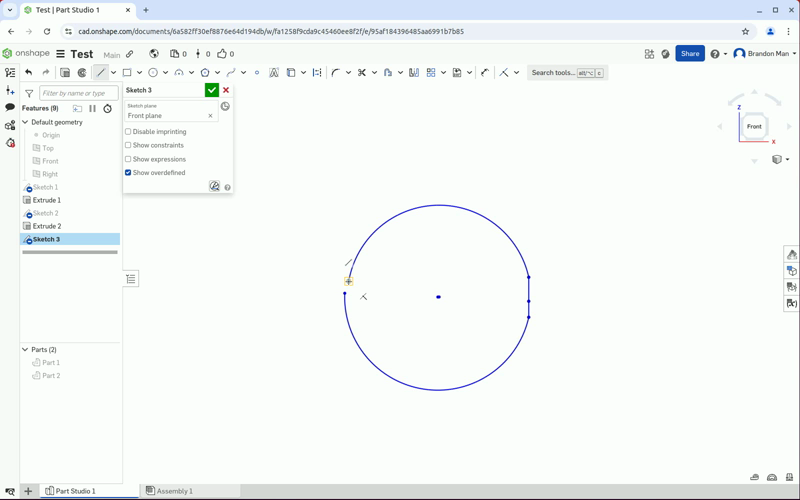
scroll(-6)
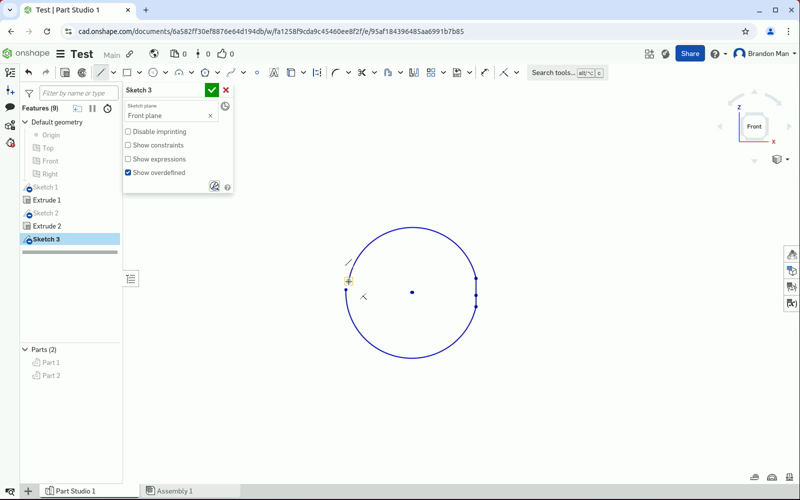
scroll(-6)
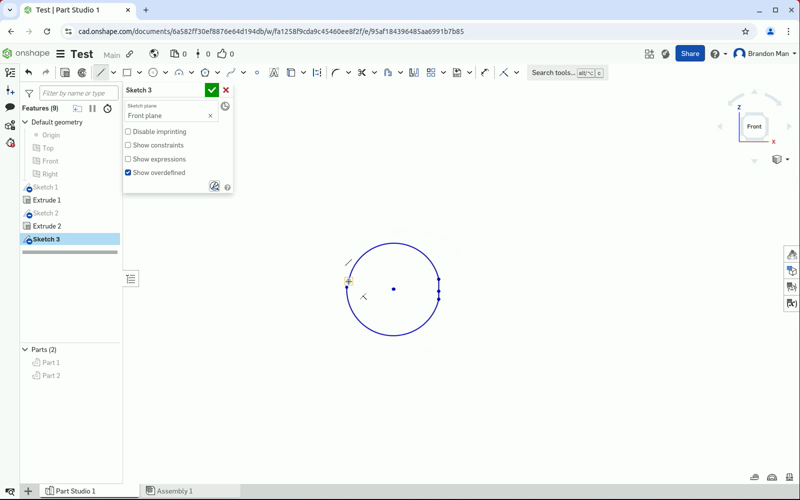
scroll(-6)
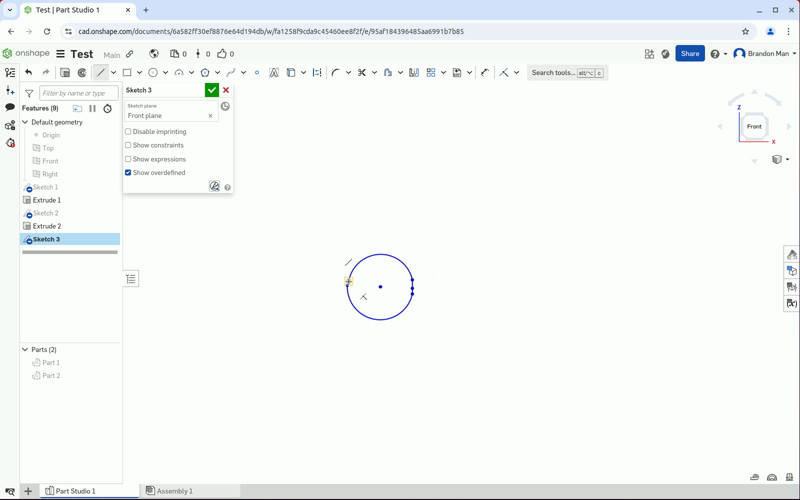
scroll(-6)
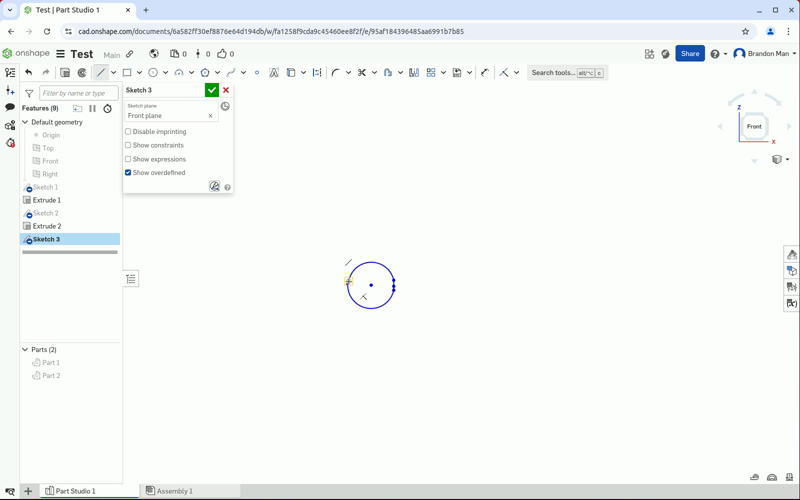
scroll(-6)
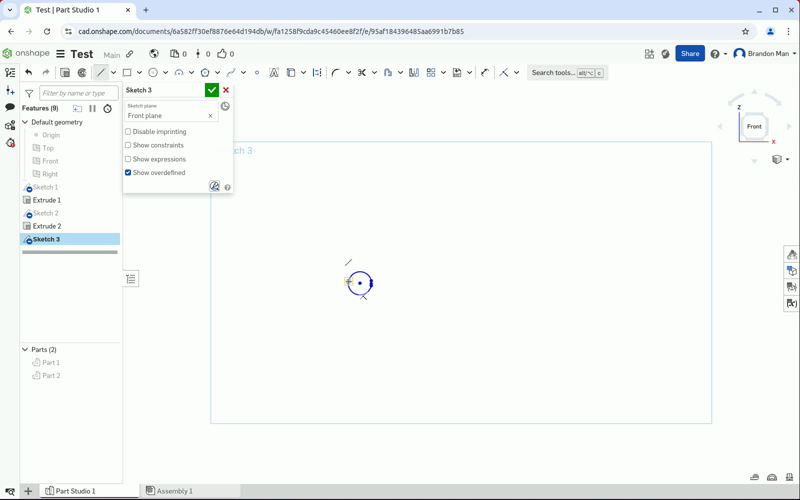
mouse_move(378, 281)
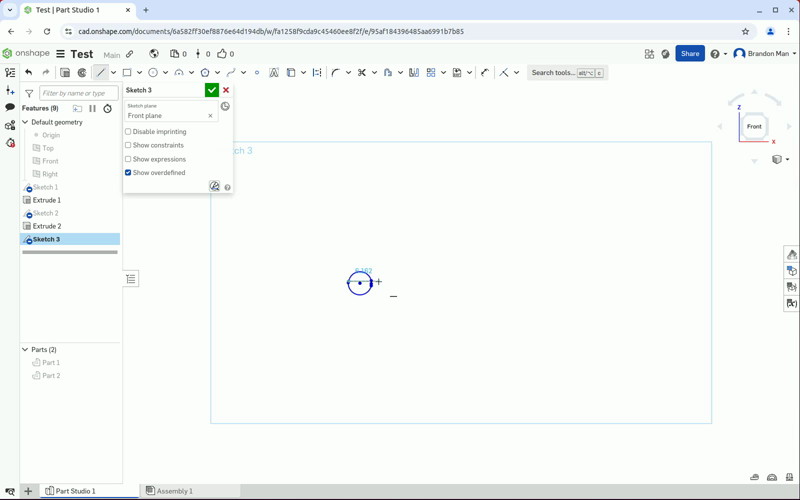
key_down(shift)
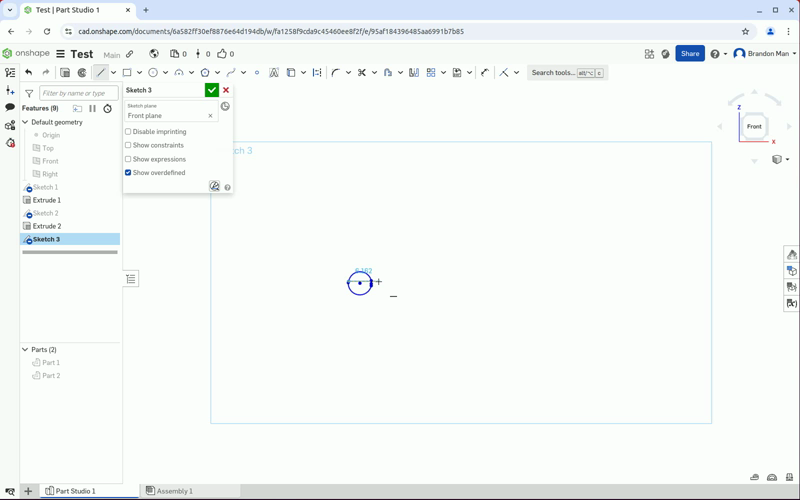
mouse_move(348, 282)
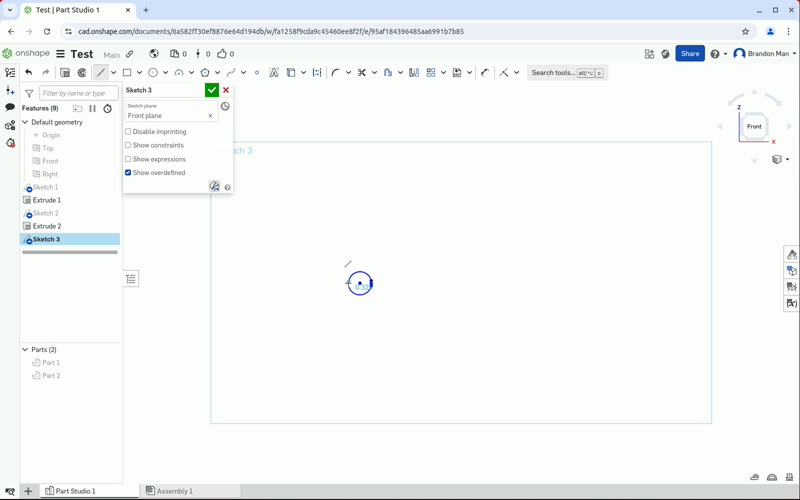
scroll(6)
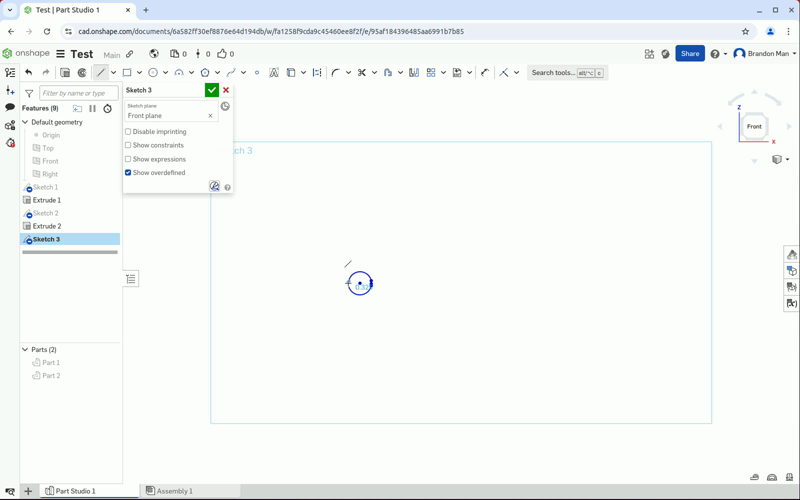
scroll(6)
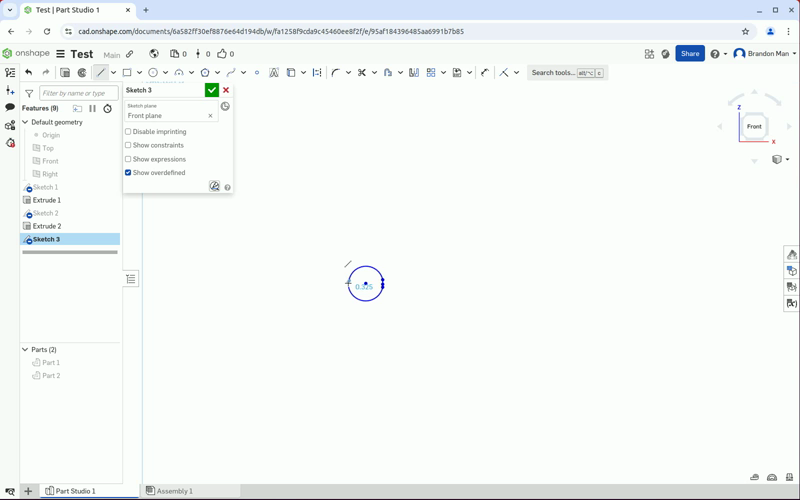
scroll(6)
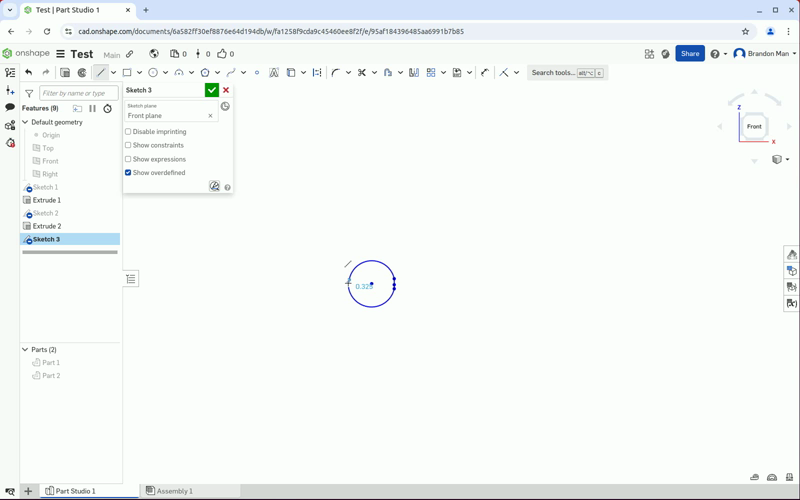
scroll(6)
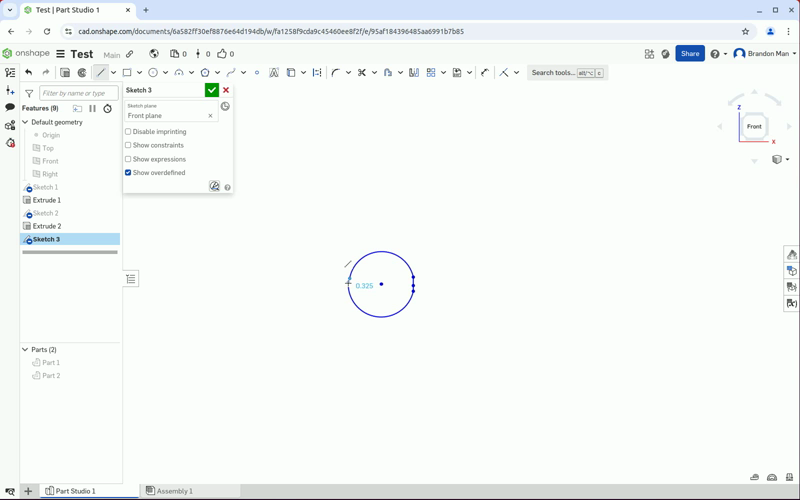
scroll(6)
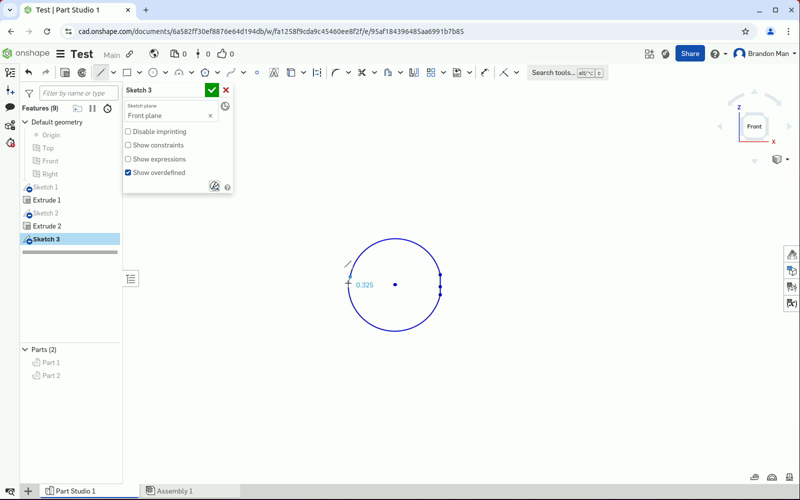
scroll(6)
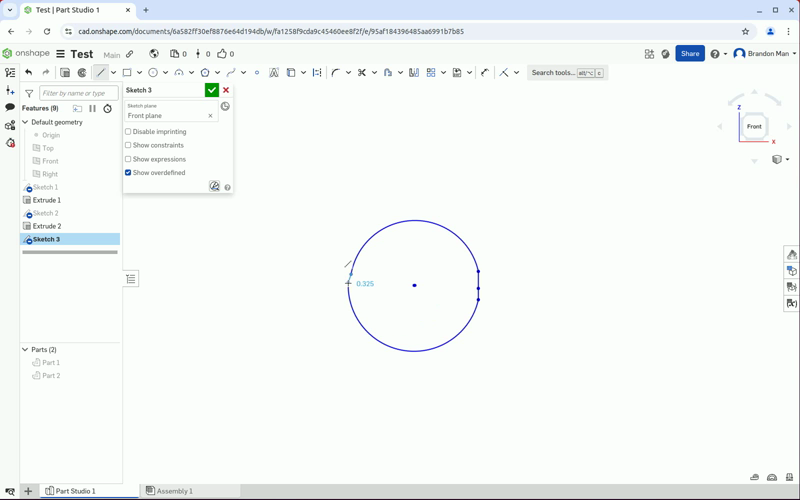
scroll(6)
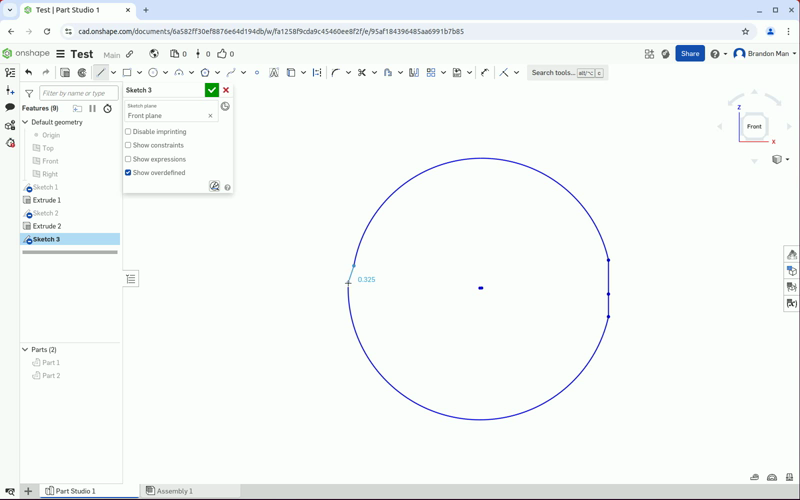
key_up(shift)
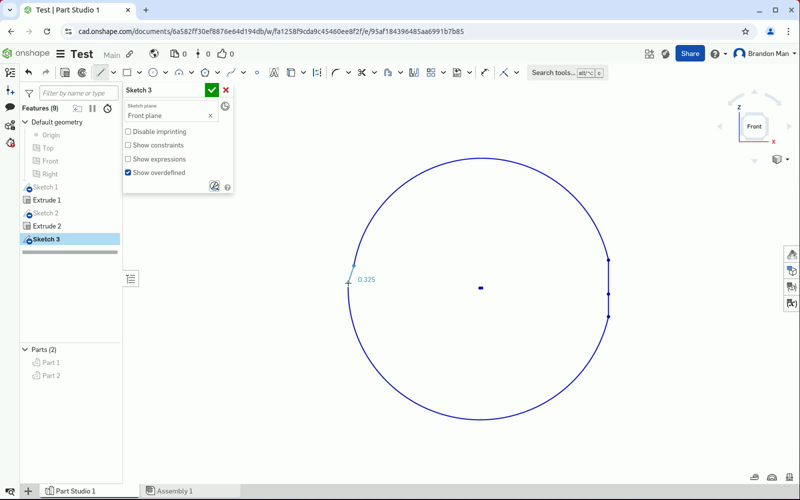
click(348, 282)
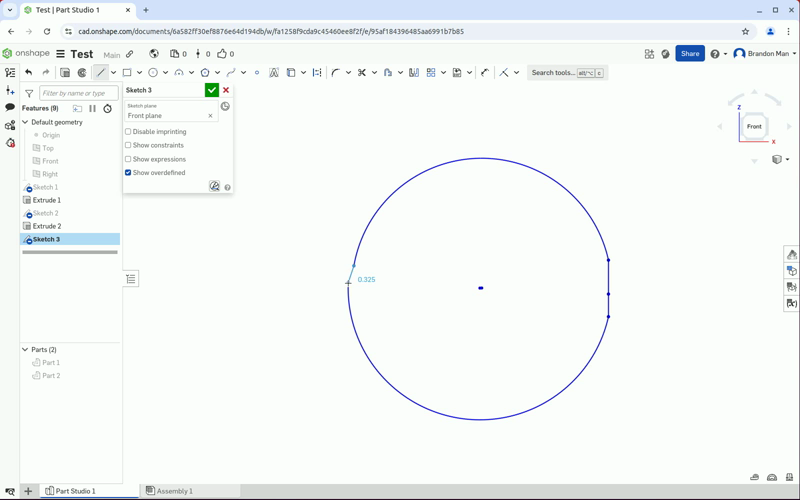
scroll(-6)
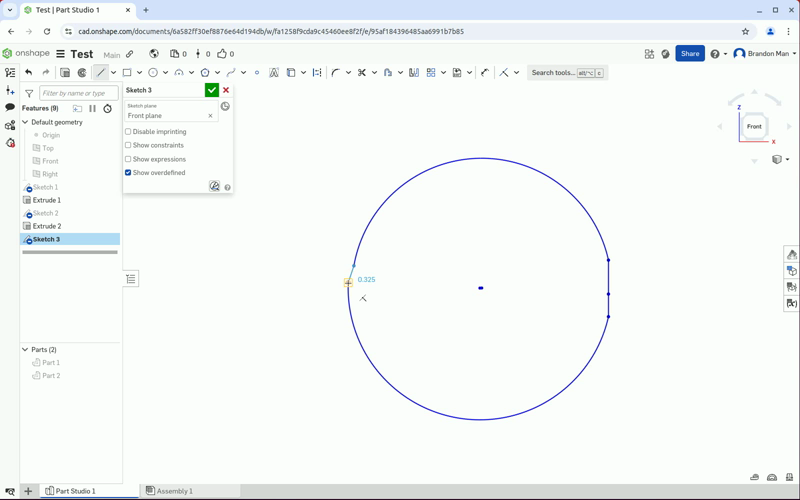
scroll(-6)
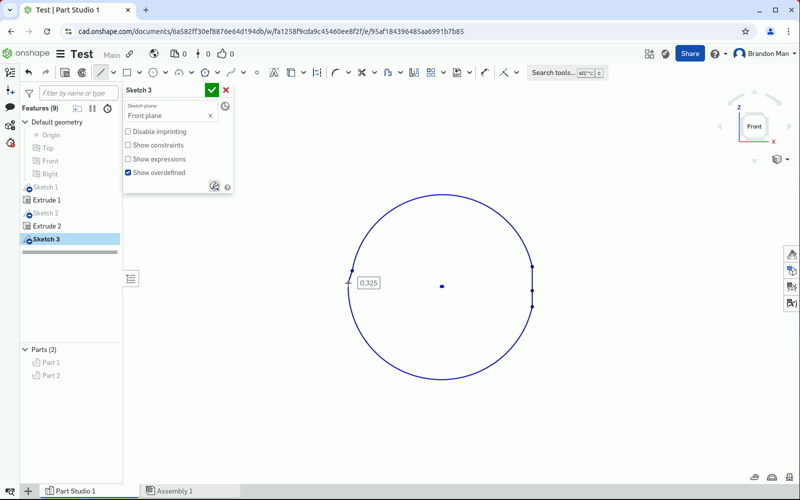
scroll(-6)
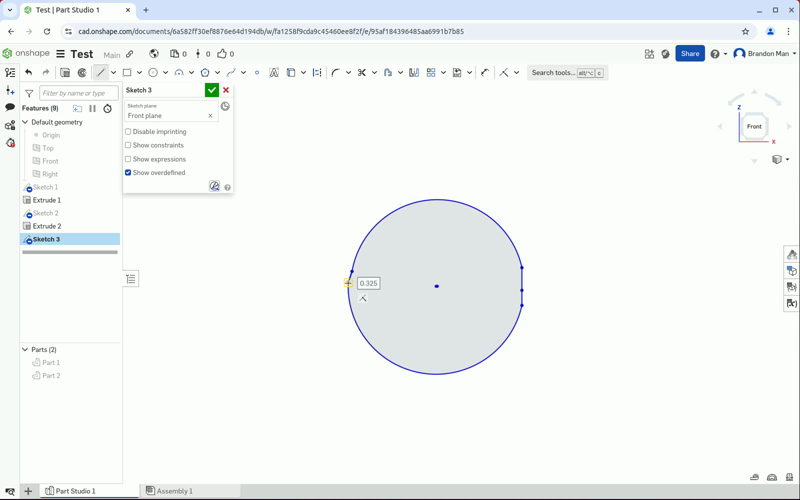
scroll(-6)
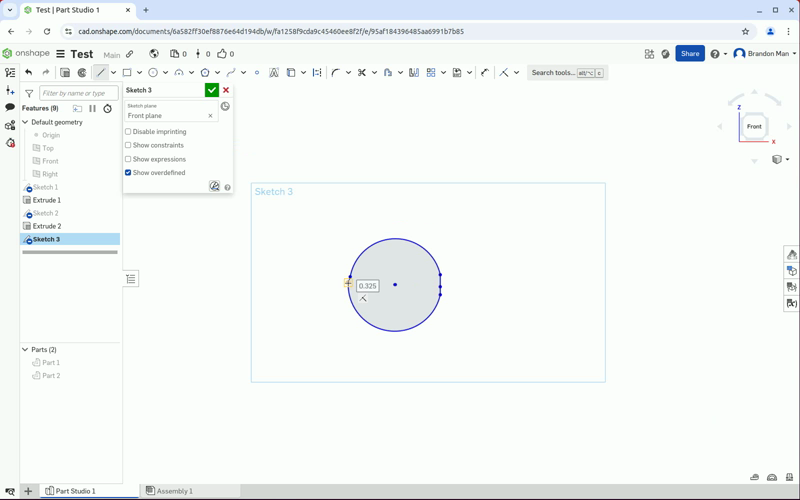
scroll(-6)
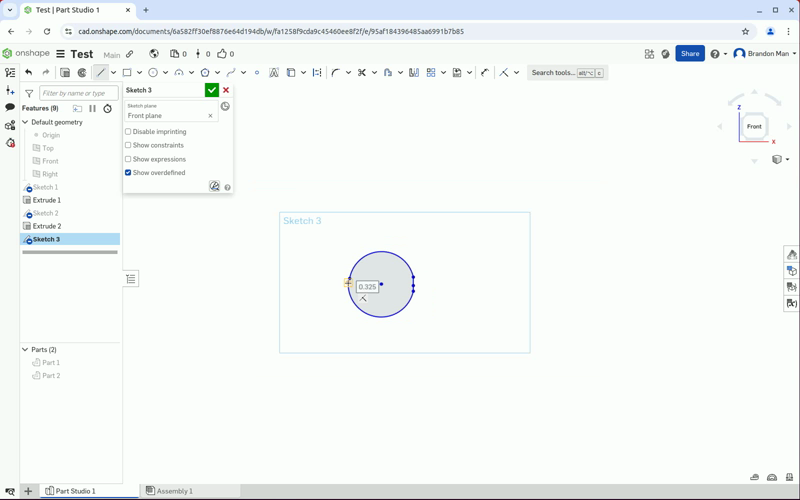
scroll(-6)
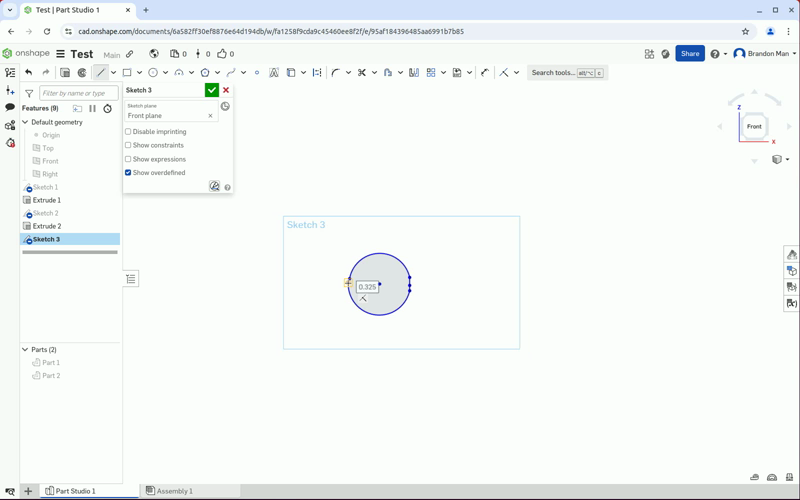
scroll(-6)
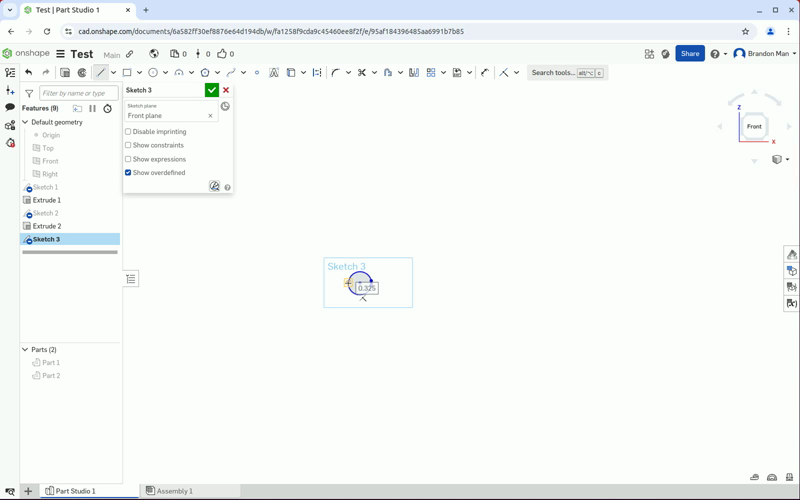
key(esc)
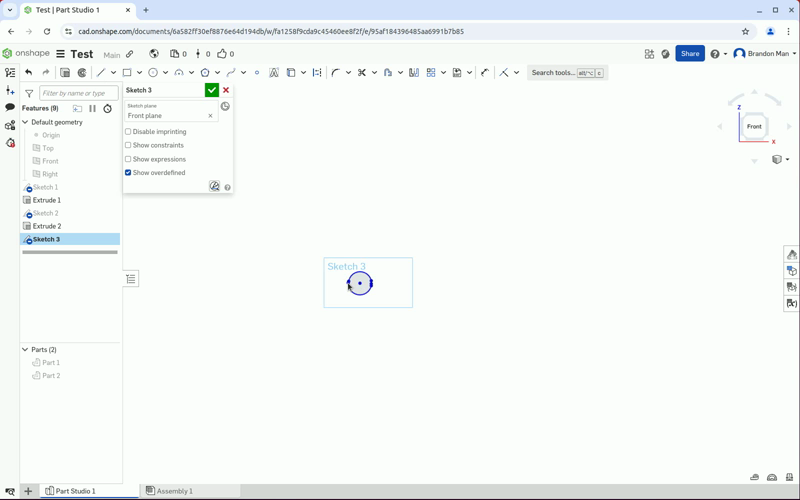
key(c)
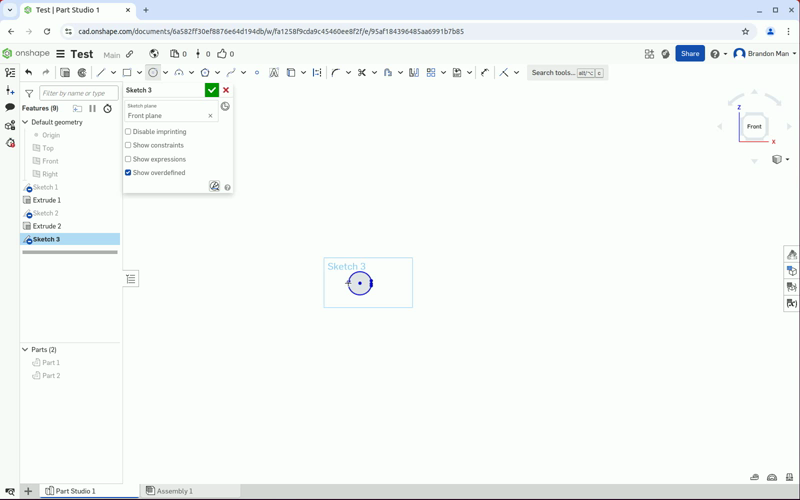
key_down(shift)
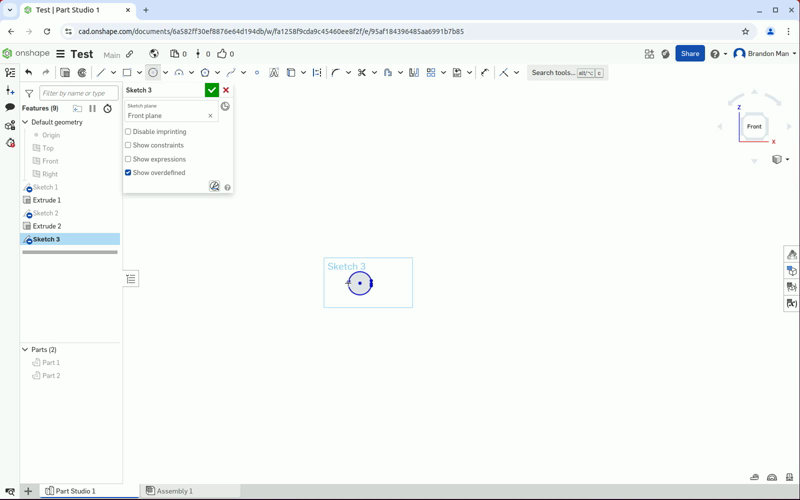
mouse_move(359, 283)
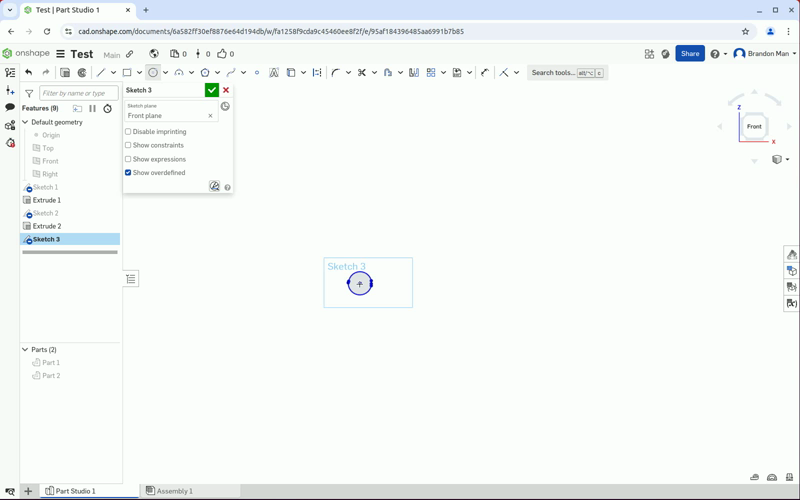
click(359, 283)
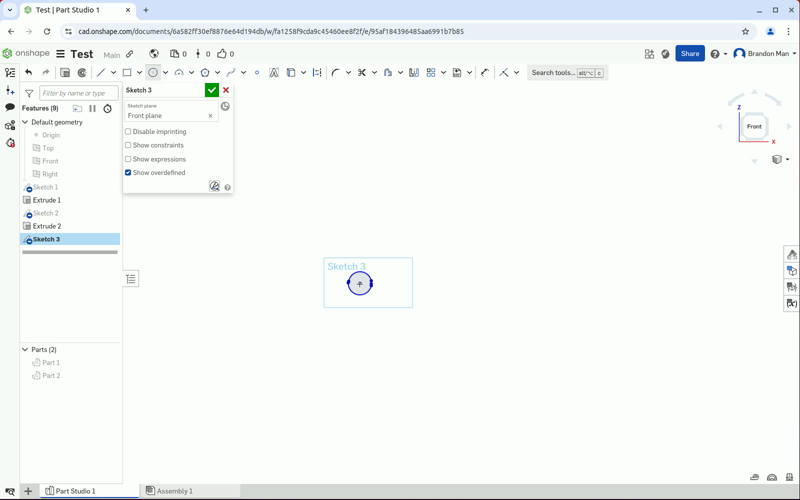
key_up(shift)
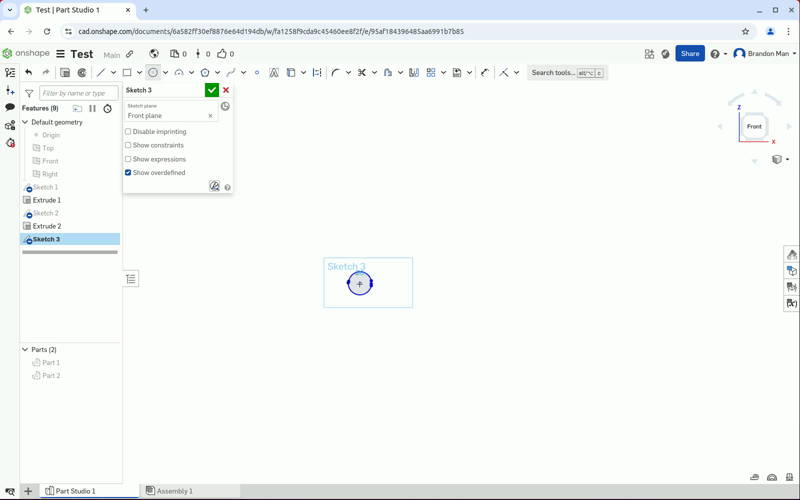
mouse_move(362, 283)
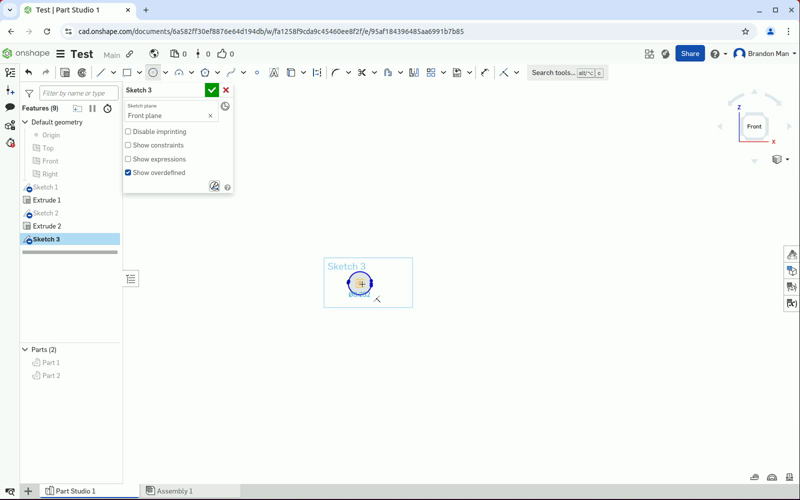
scroll(6)
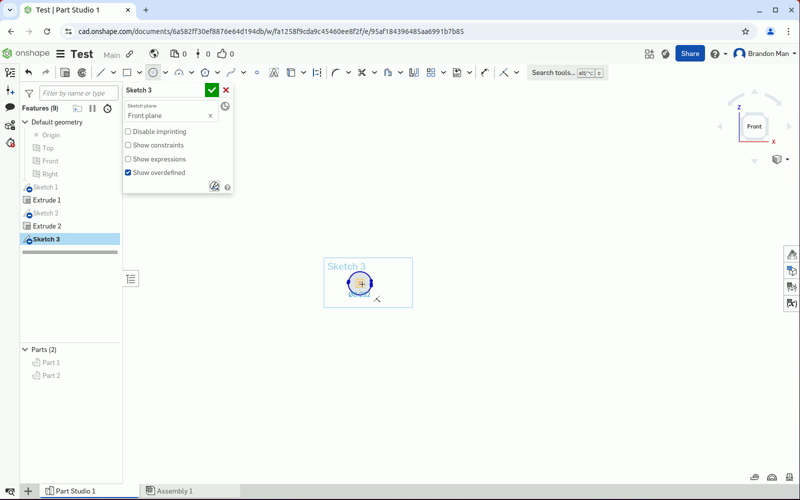
scroll(6)
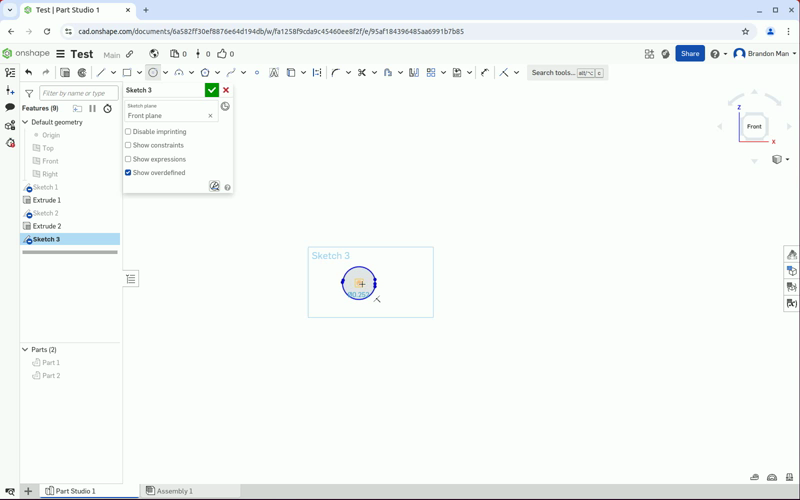
scroll(6)
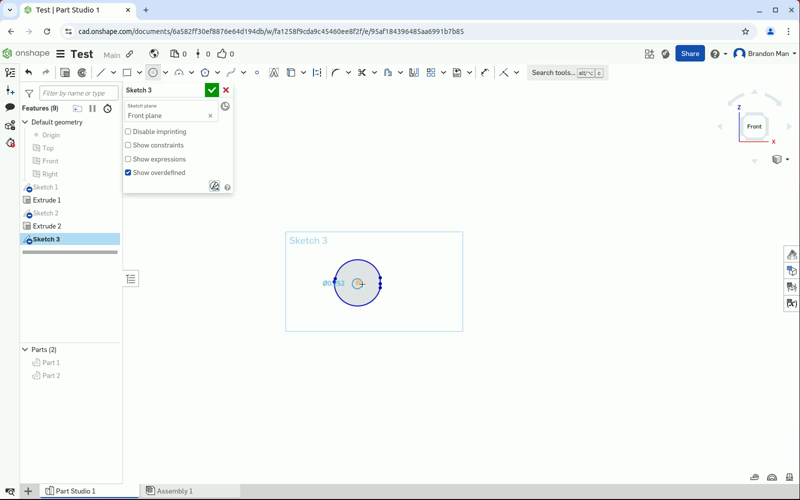
scroll(6)
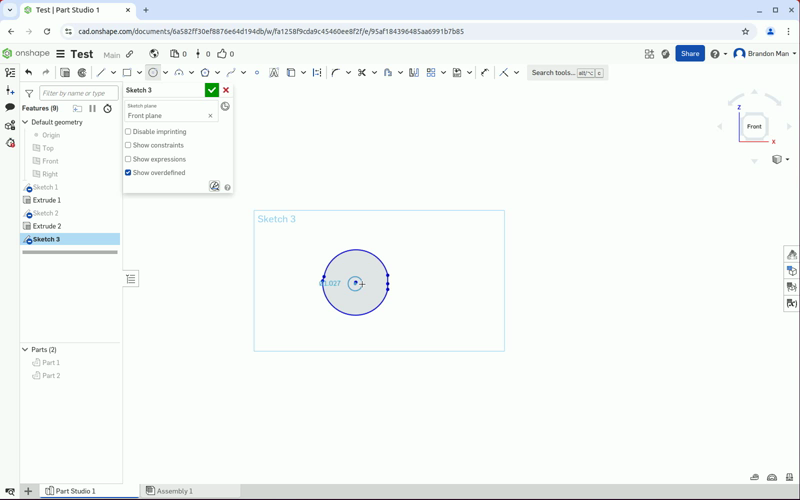
scroll(6)
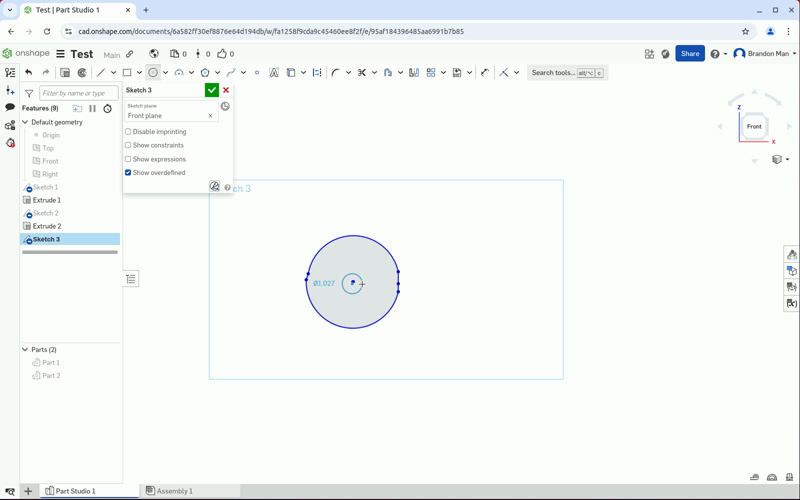
scroll(6)
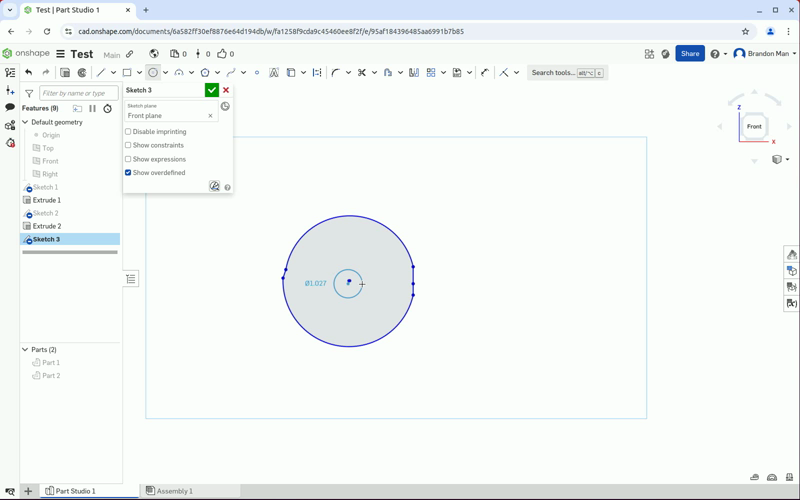
scroll(6)
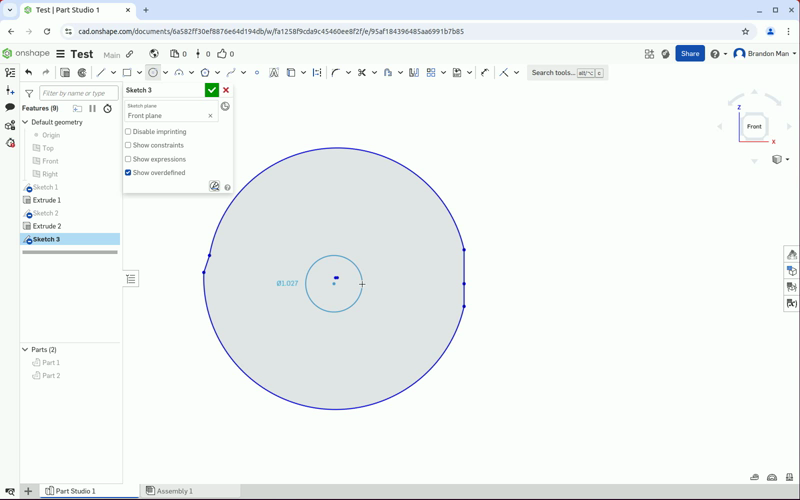
click(362, 283)
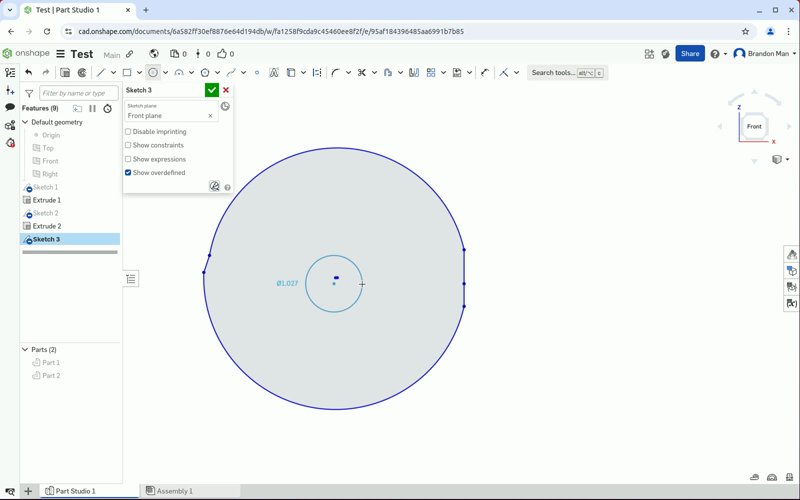
scroll(-6)
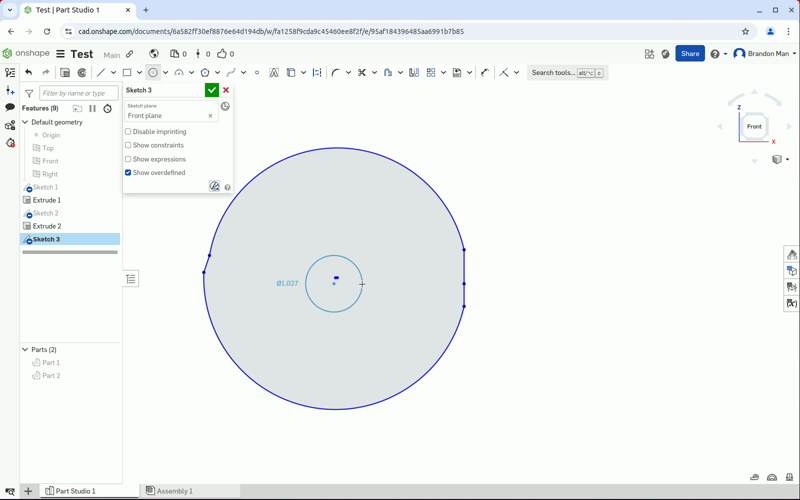
scroll(-6)
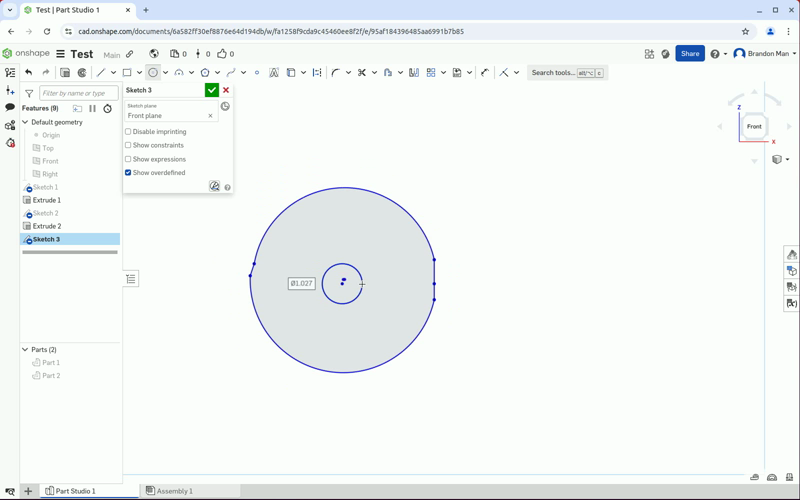
scroll(-6)
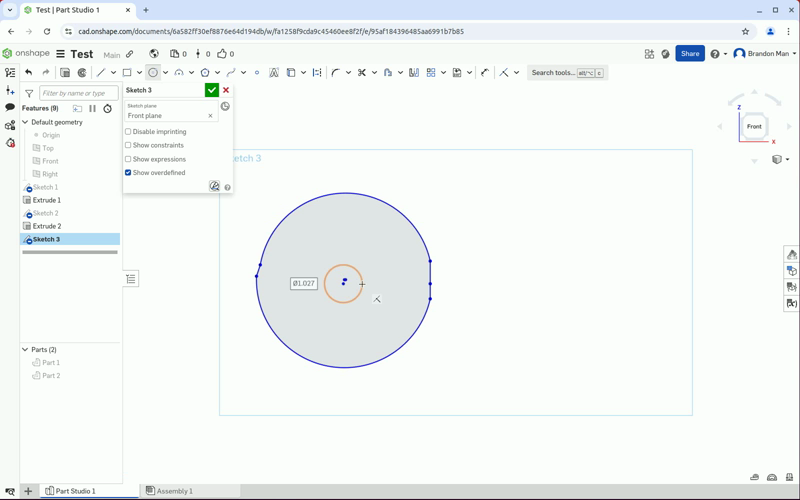
scroll(-6)
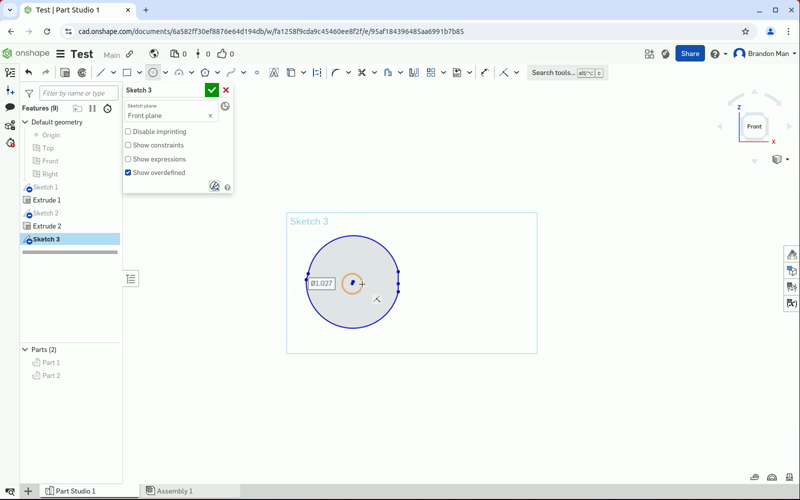
scroll(-6)
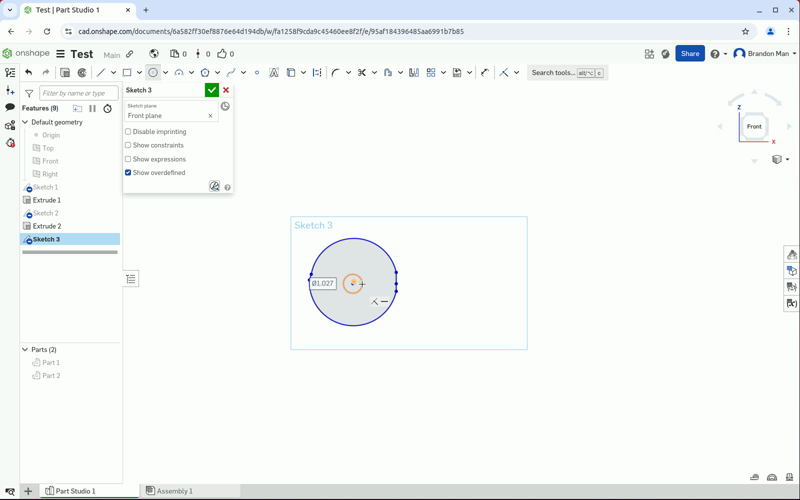
scroll(-6)
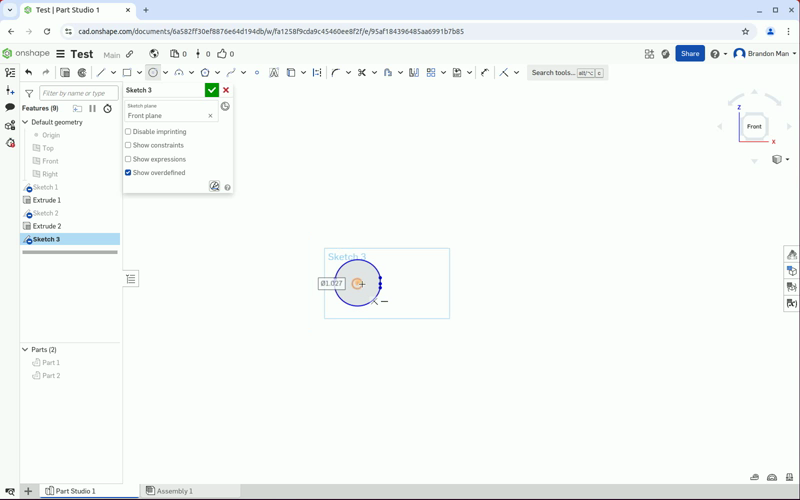
scroll(-6)
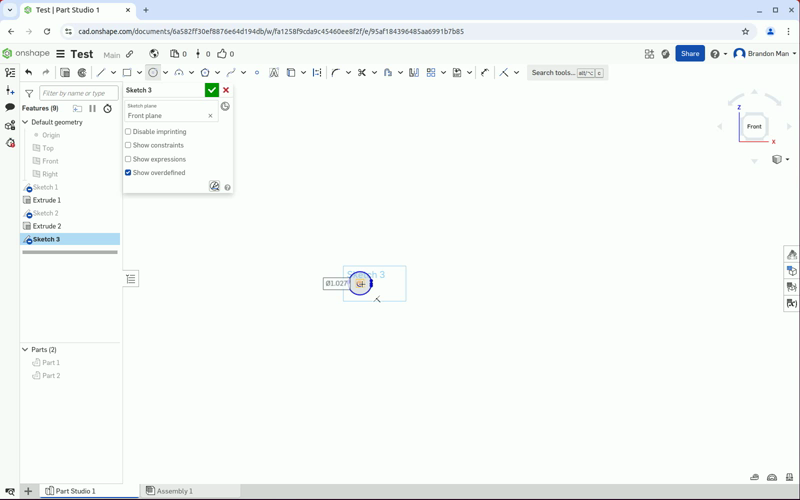
key(esc)
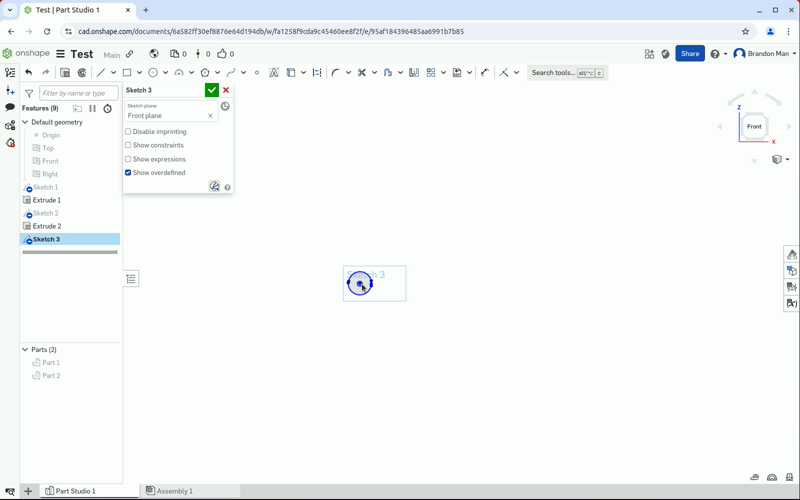
mouse_move(361, 273)
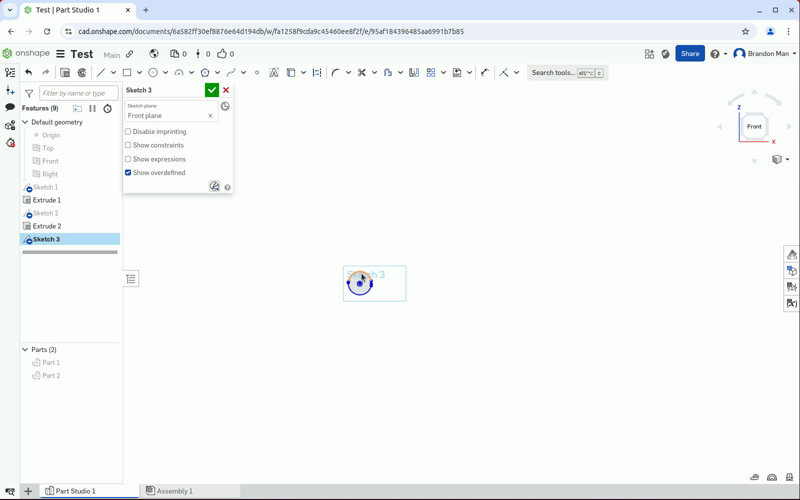
scroll(6)
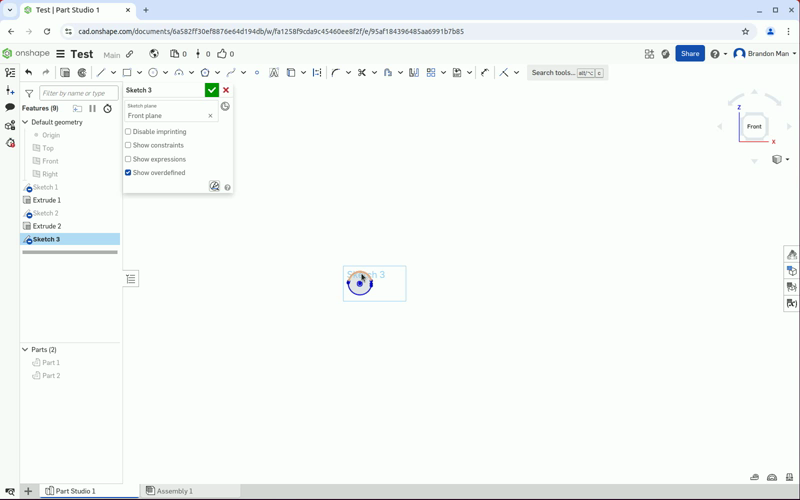
scroll(6)
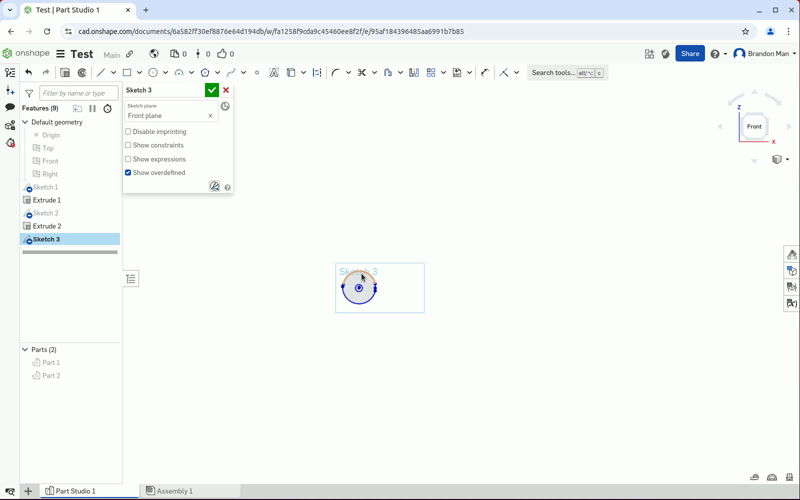
scroll(6)
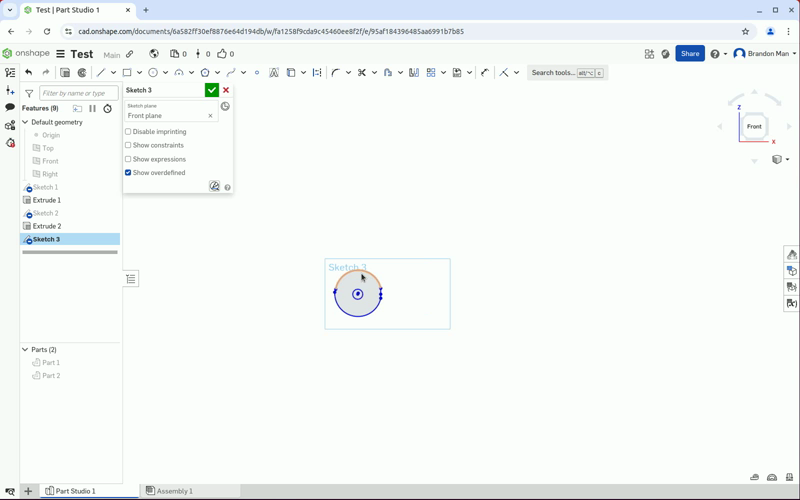
scroll(6)
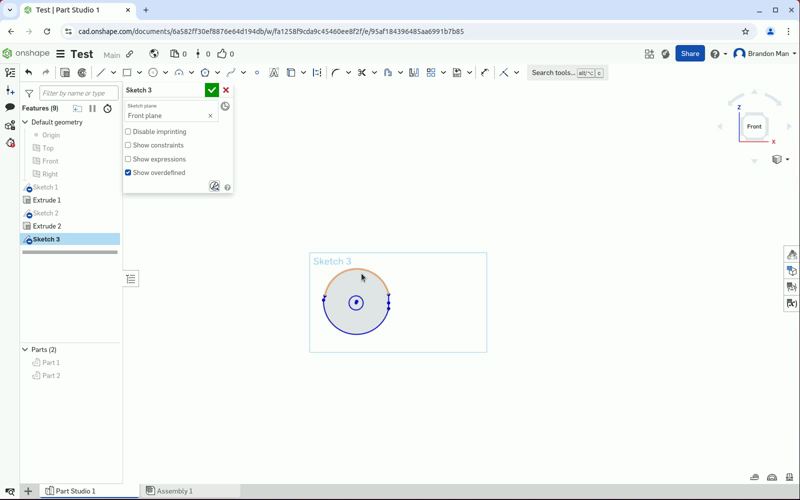
scroll(6)
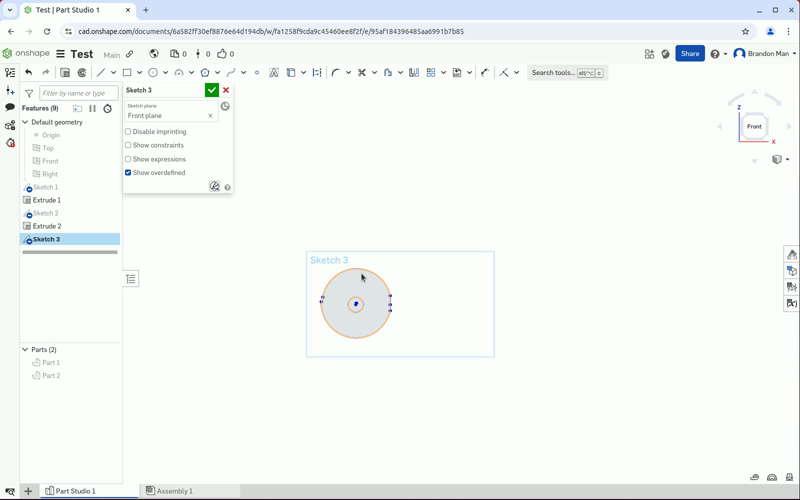
scroll(6)
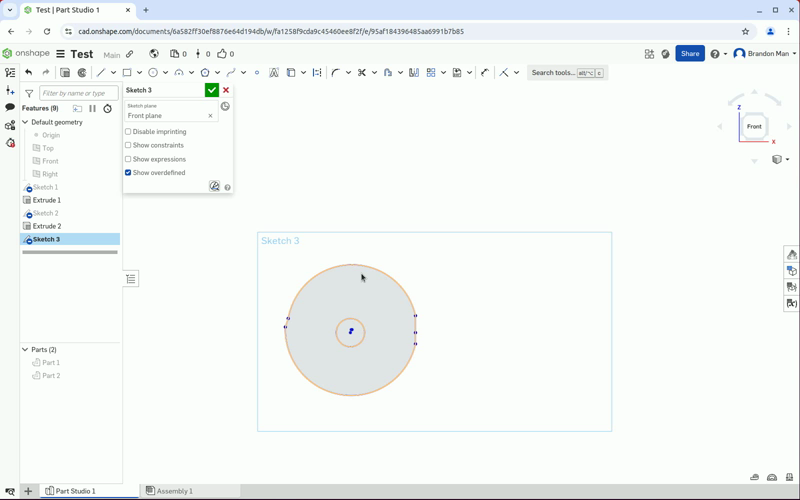
scroll(6)
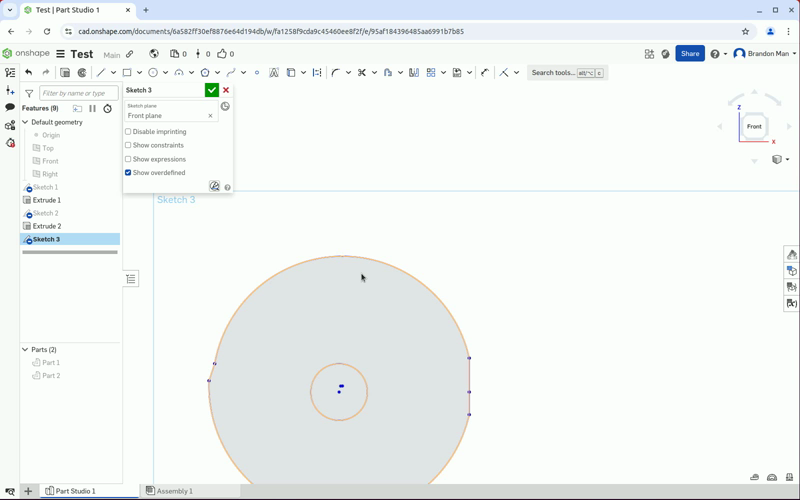
click(361, 273)
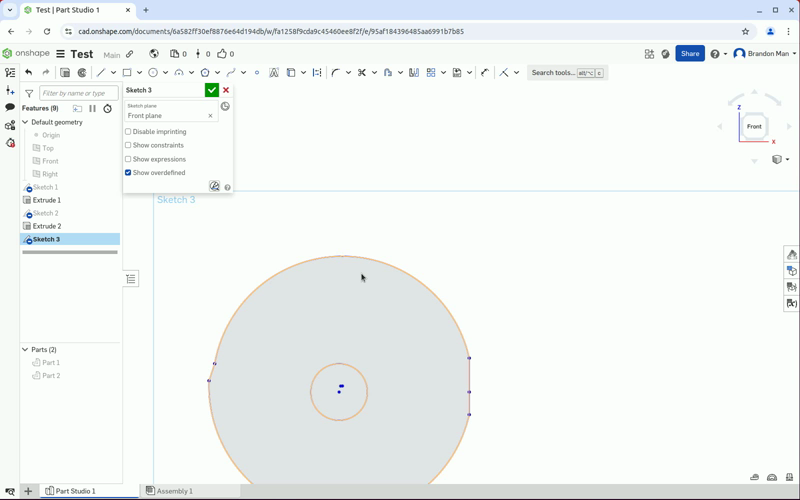
scroll(-6)
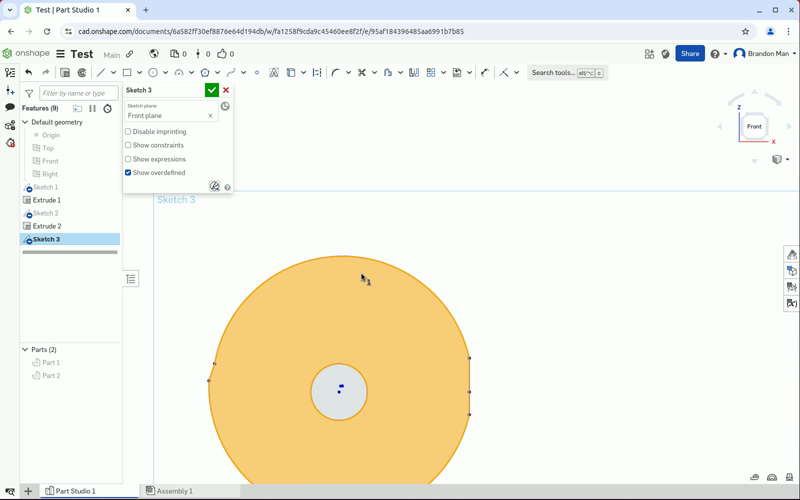
scroll(-6)
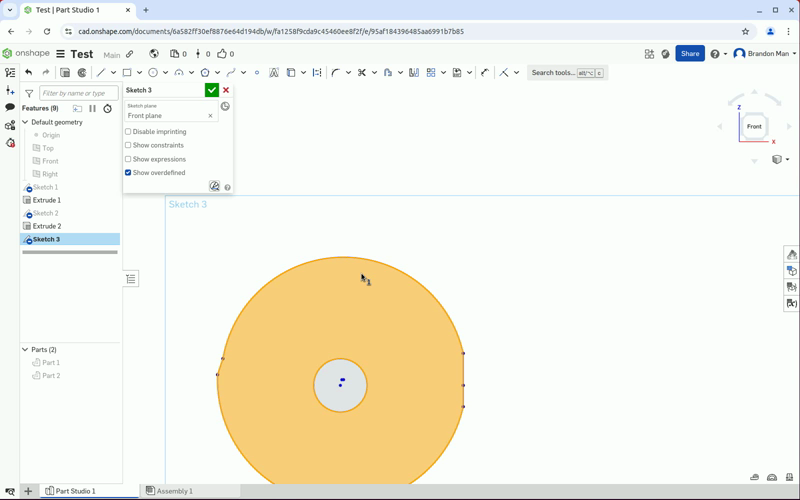
scroll(-6)
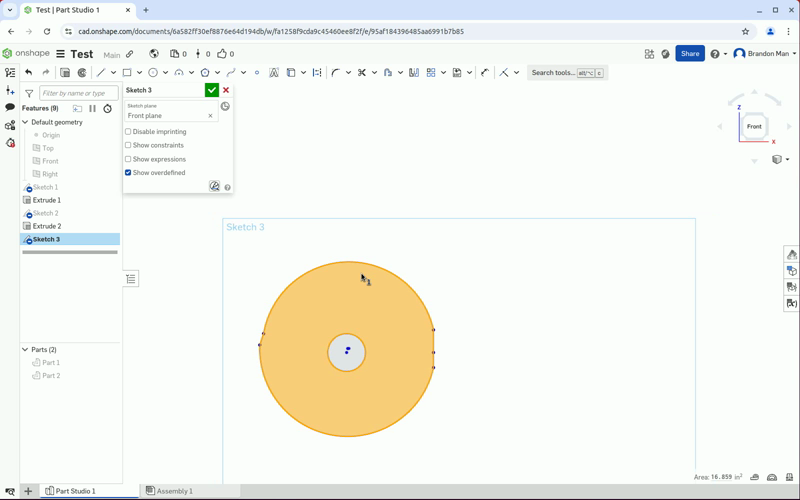
scroll(-6)
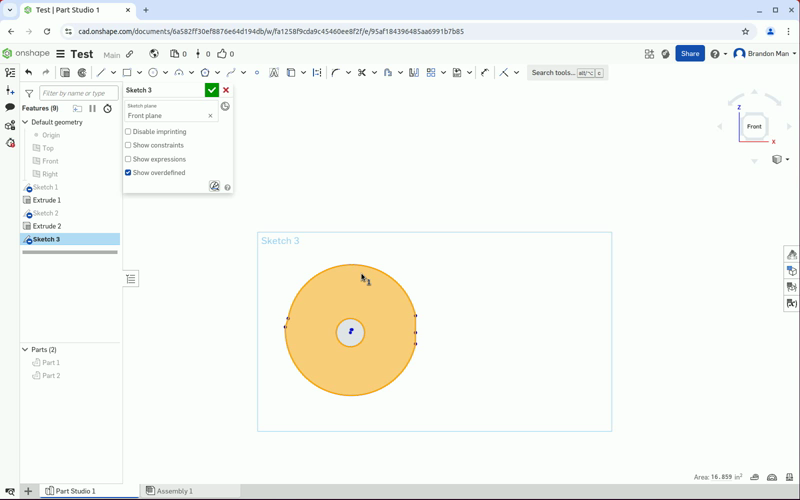
scroll(-6)
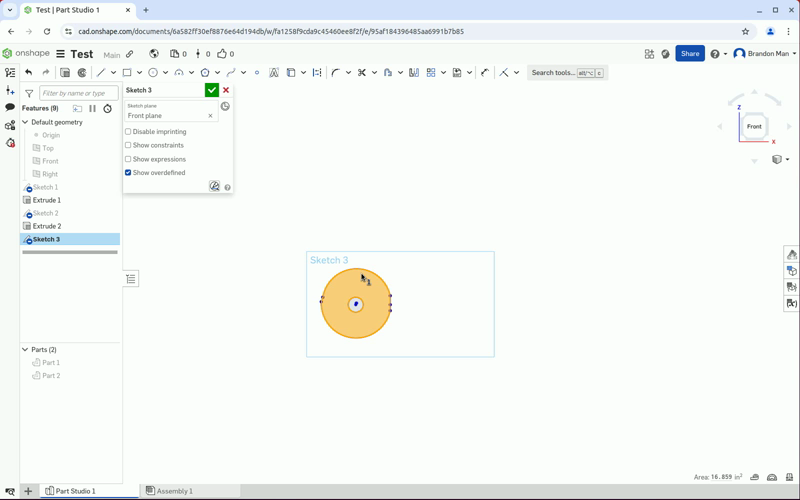
scroll(-6)
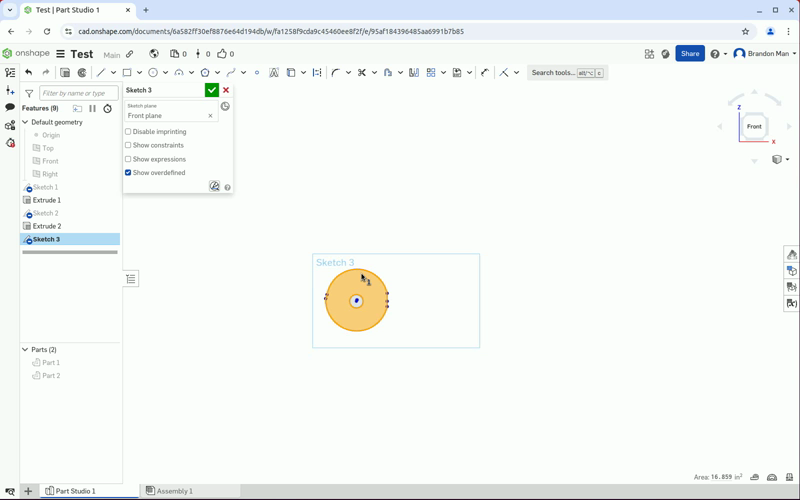
scroll(-6)
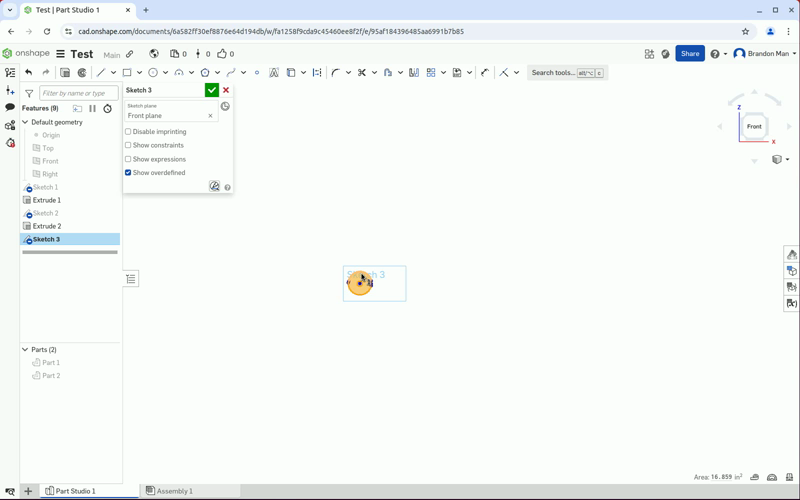
mouse_move(73, 352)
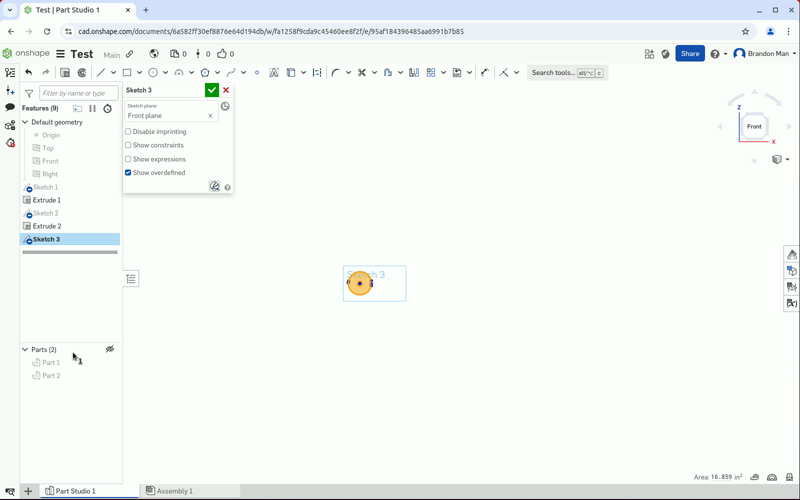
key(shift+y)
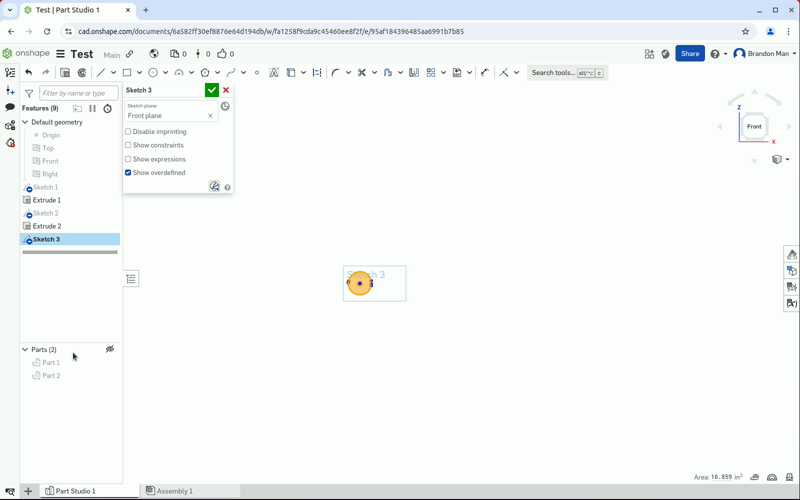
key(shift+e)
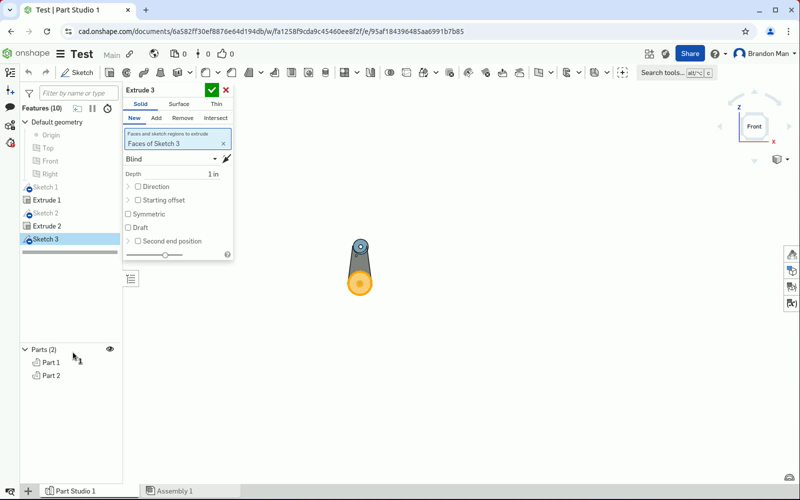
mouse_move(143, 106)
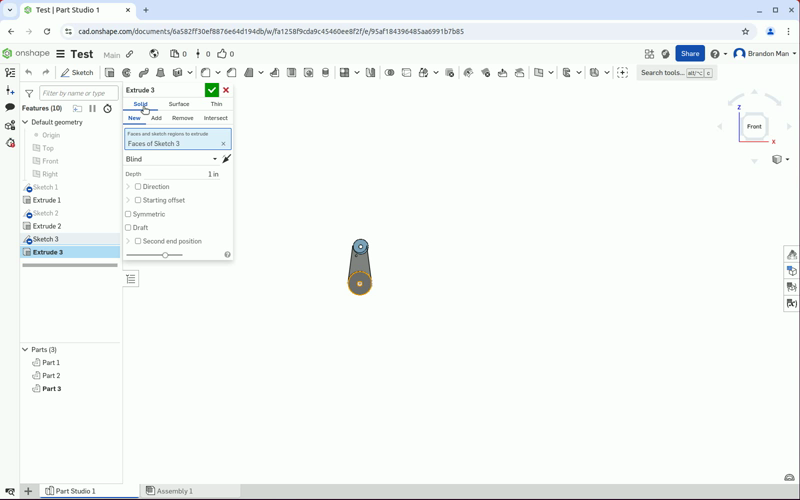
click(143, 106)
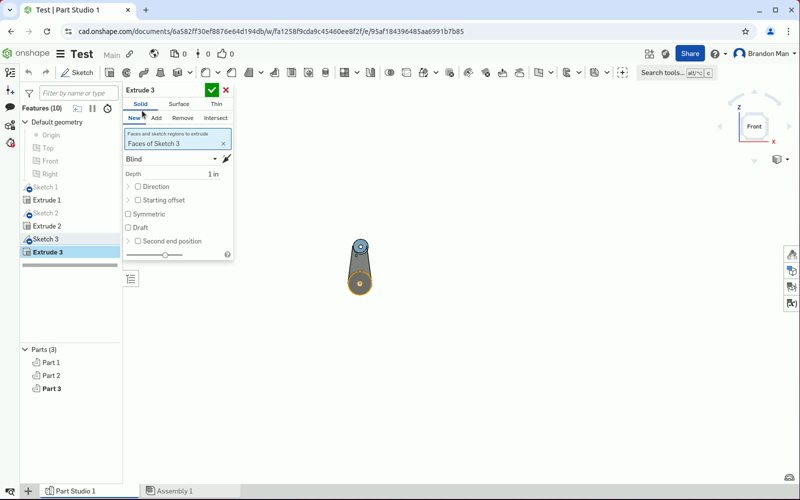
mouse_move(137, 120)
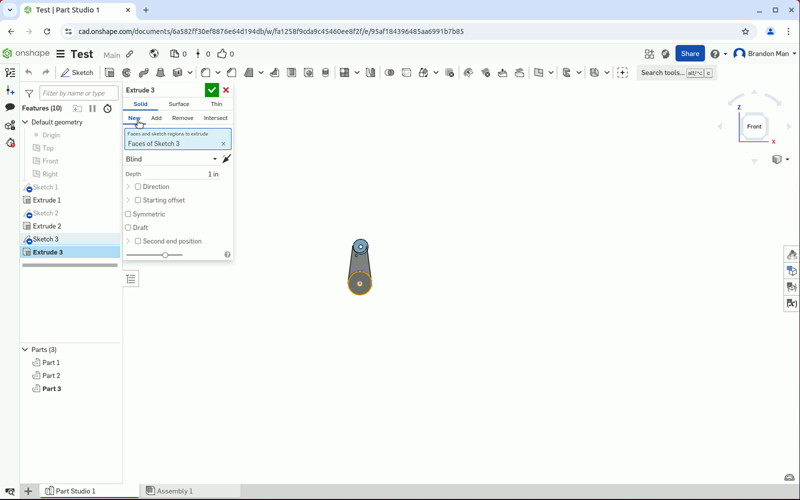
click(137, 120)
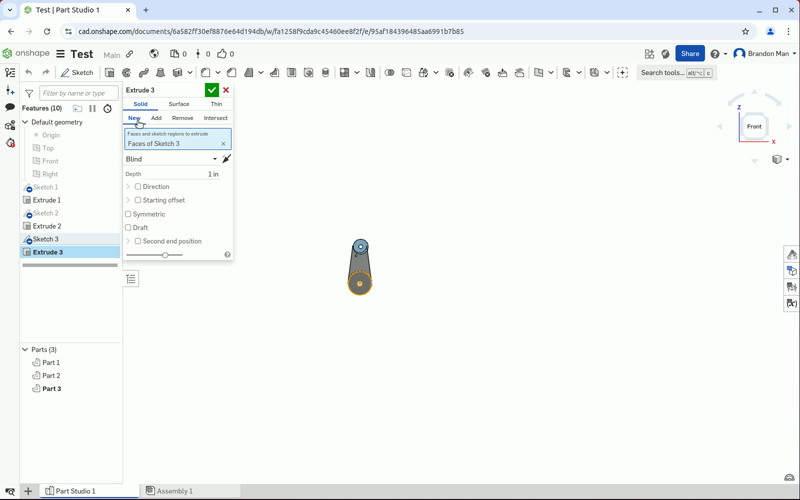
key(tab, 4)
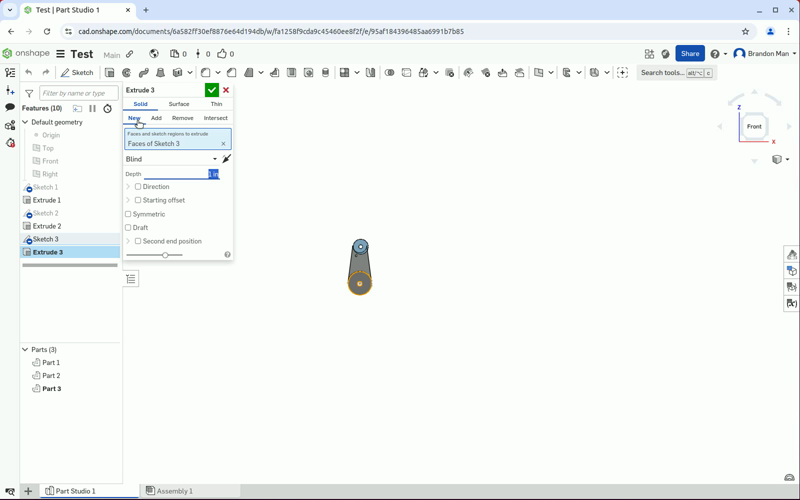
text(0.481)
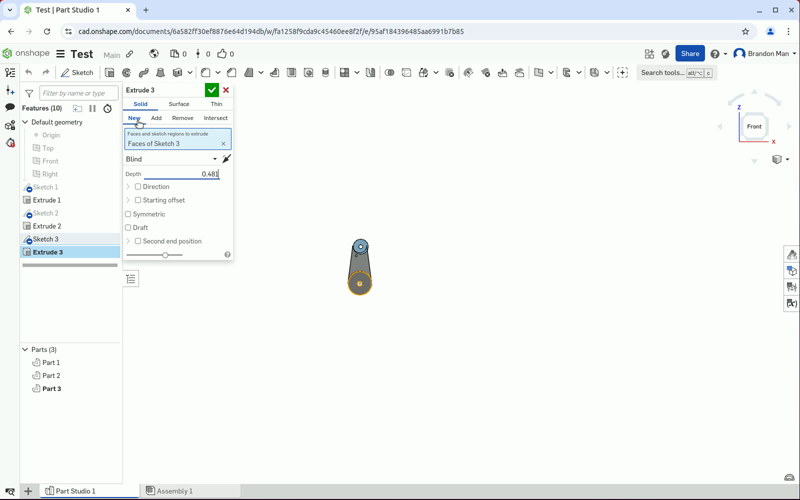
key(enter)
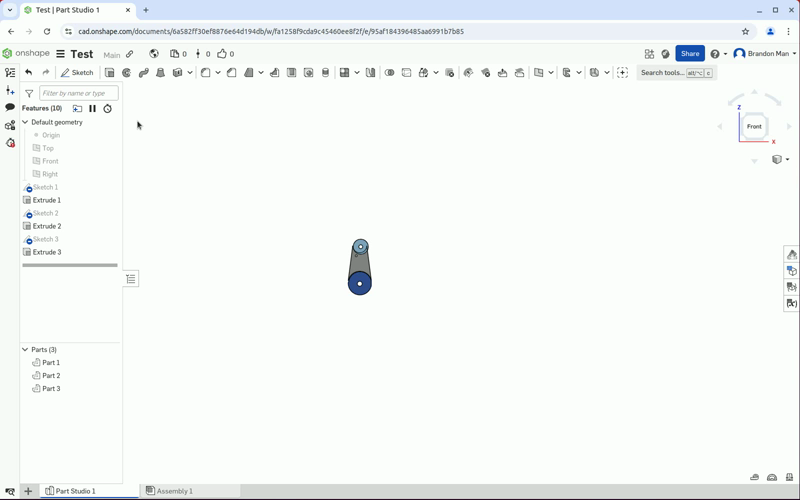
key(shift+h)
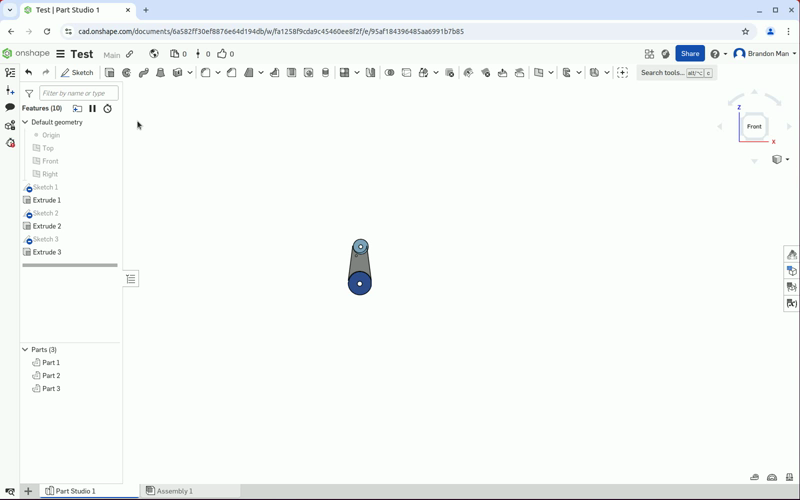
key(shift+h)
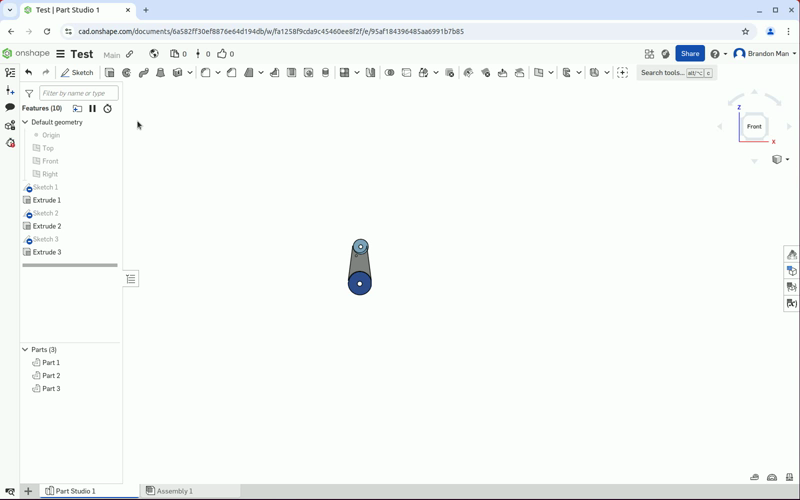
mouse_move(73, 189)
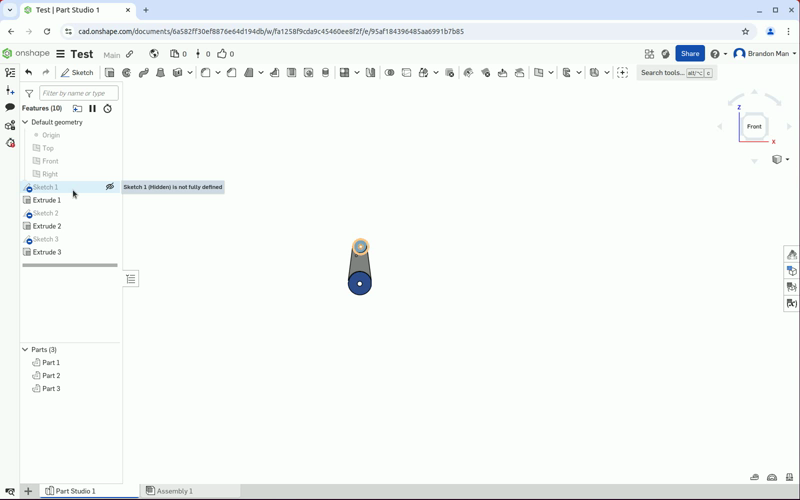
click(73, 189)
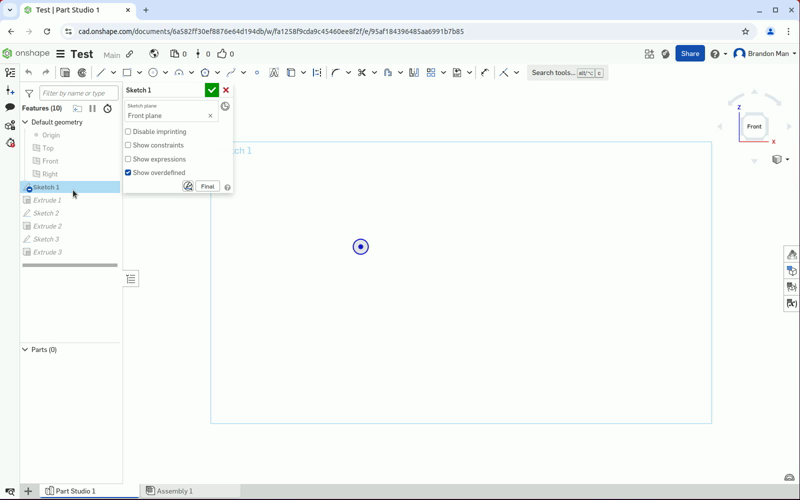
mouse_move(229, 92)
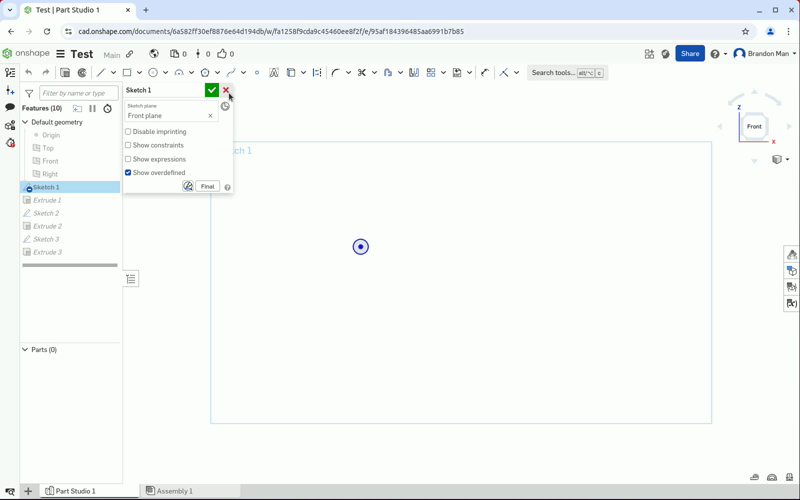
click(229, 92)
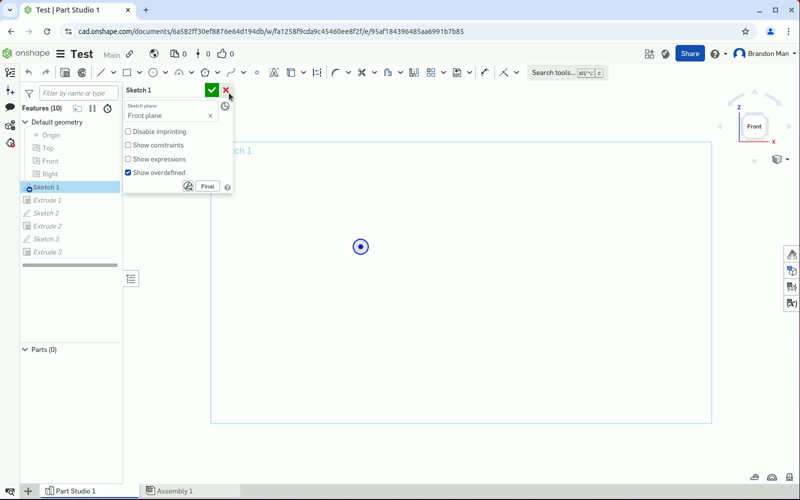
key(shift+s)
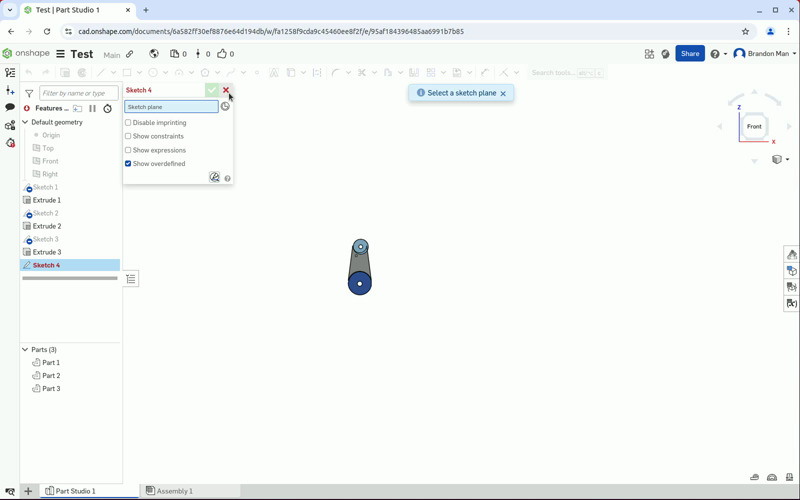
mouse_move(73, 163)
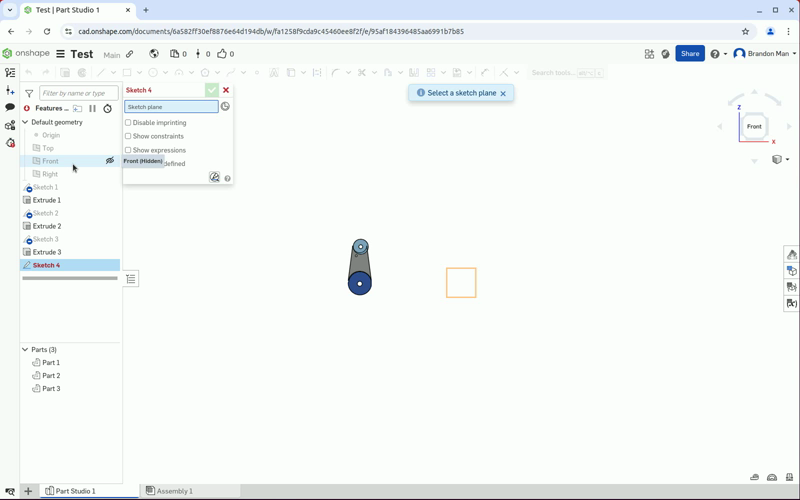
click(73, 163)
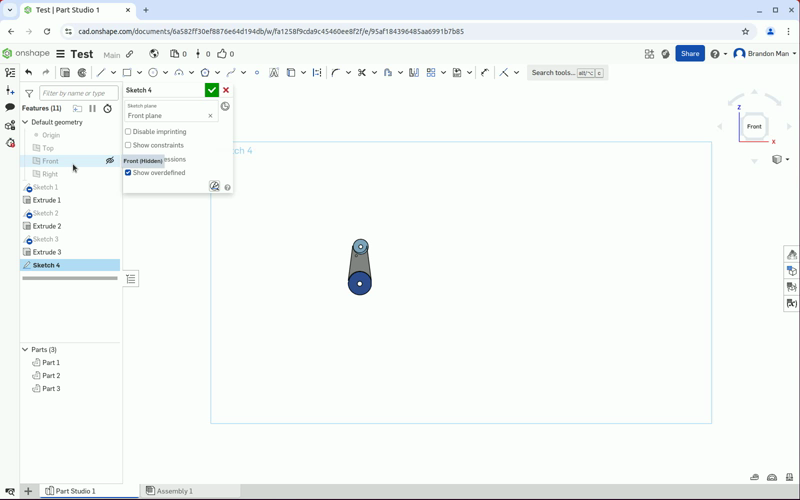
mouse_move(73, 352)
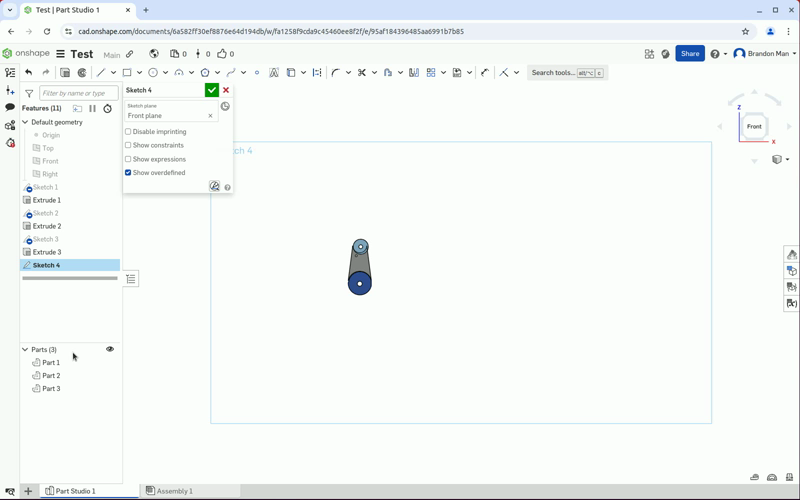
key(y)
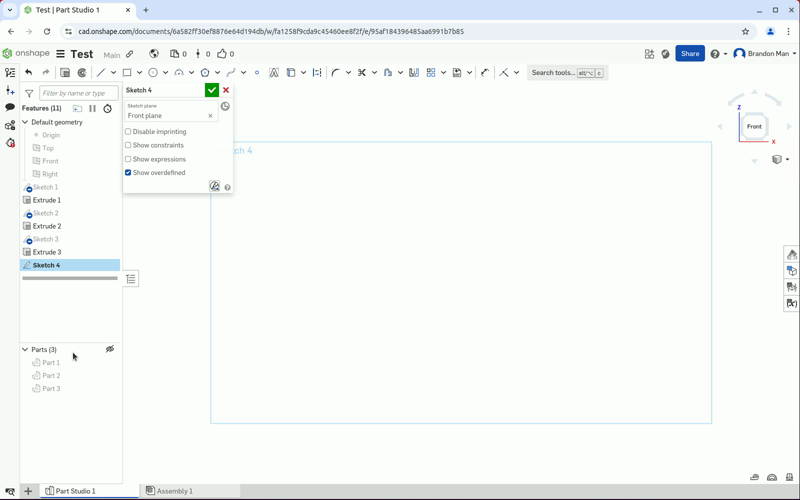
key(l)
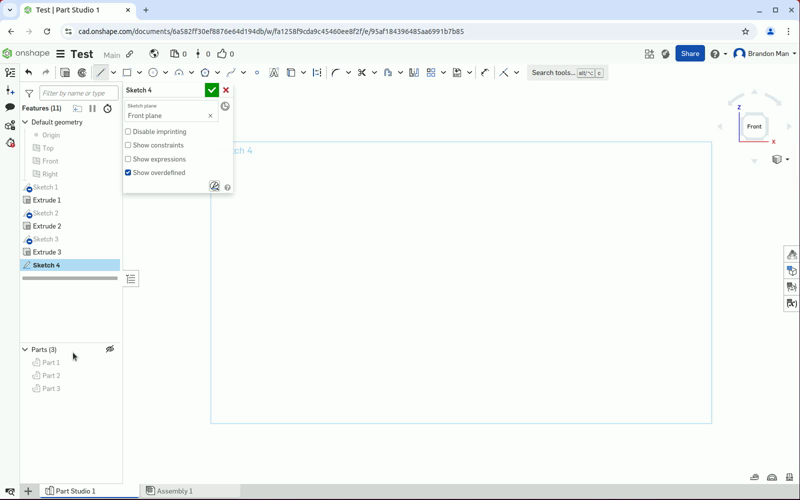
key_down(shift)
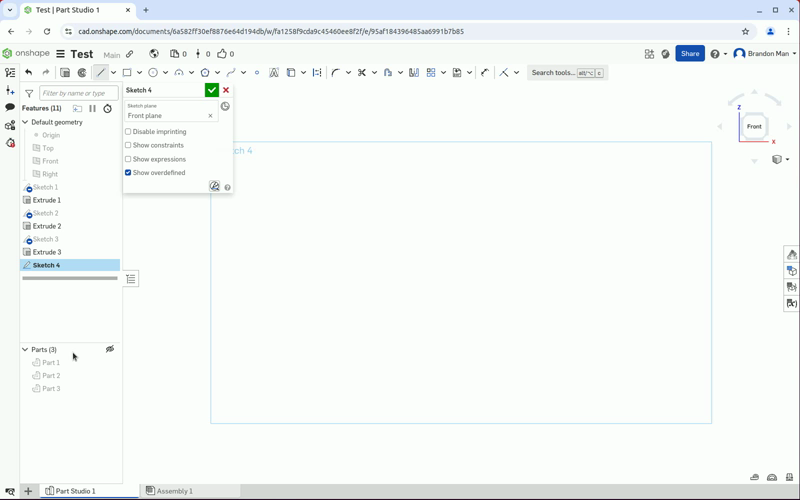
mouse_move(348, 284)
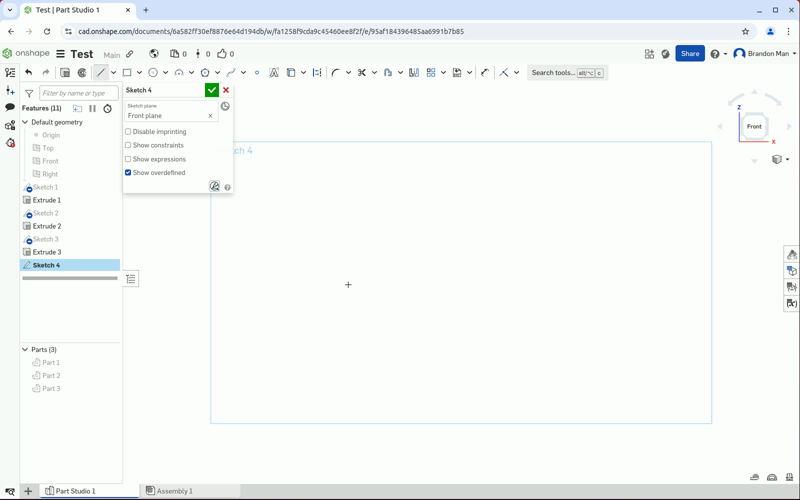
click(348, 284)
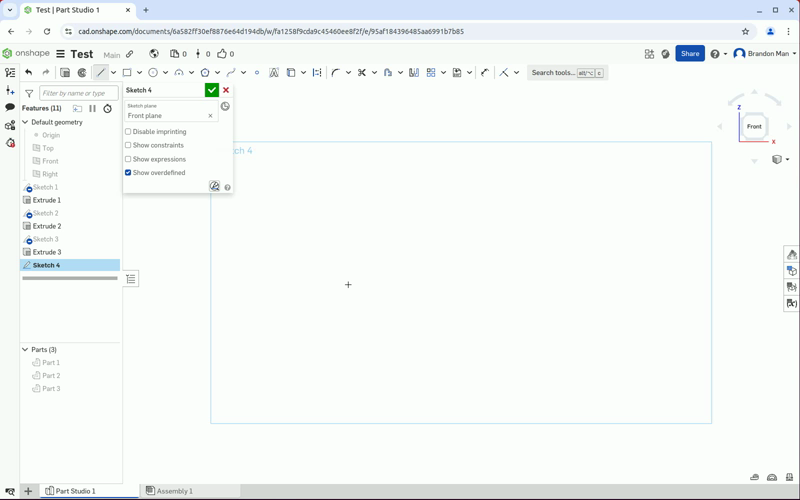
key_up(shift)
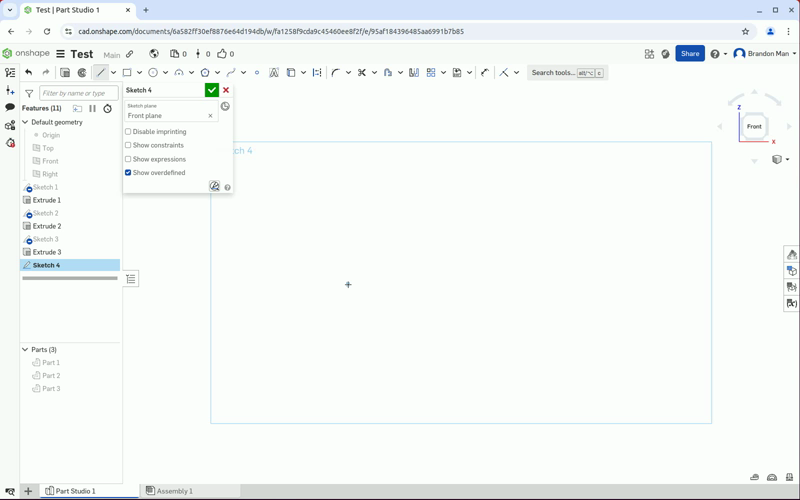
key_down(shift)
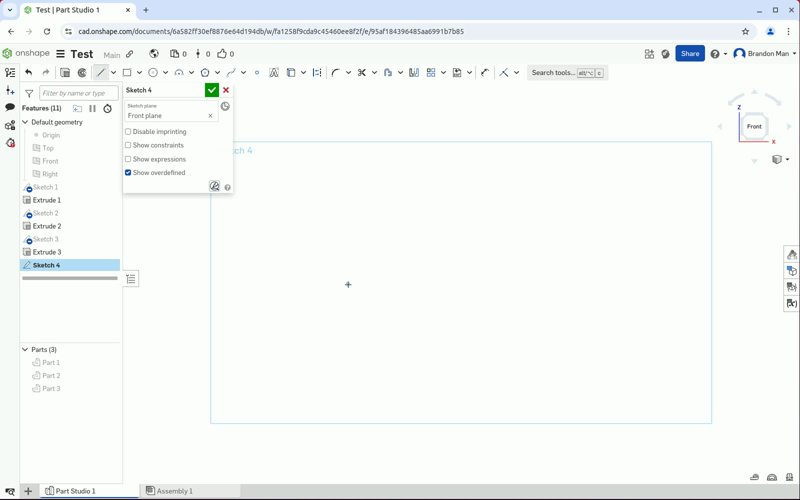
mouse_move(378, 284)
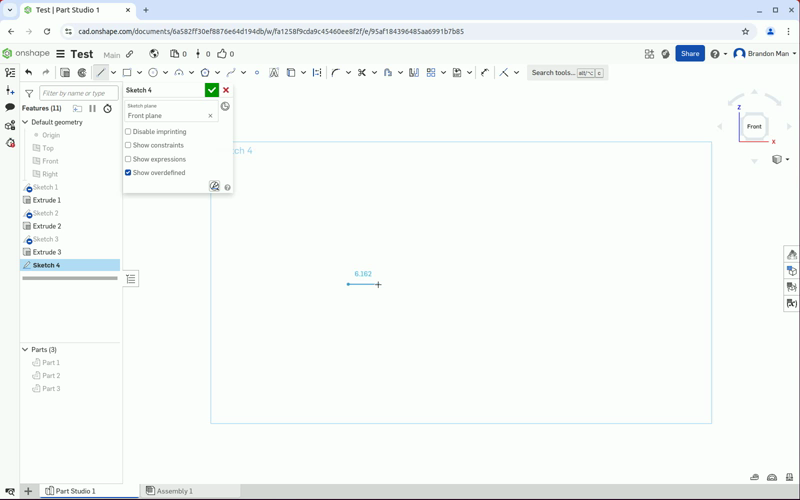
mouse_move(352, 329)
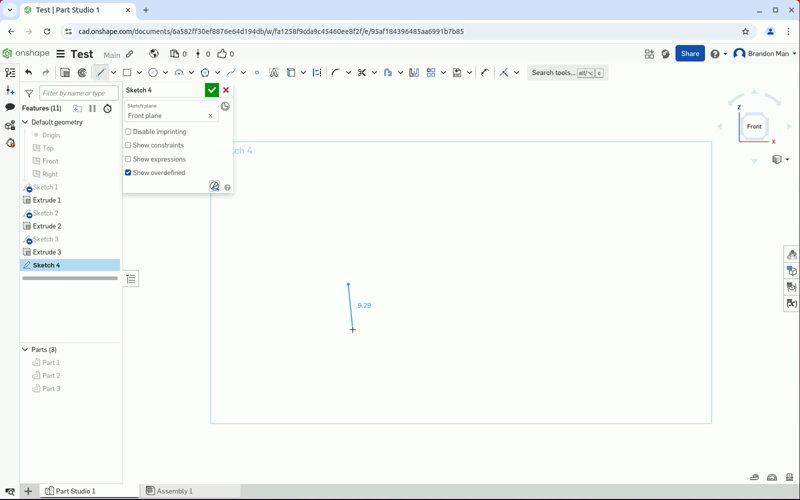
click(352, 329)
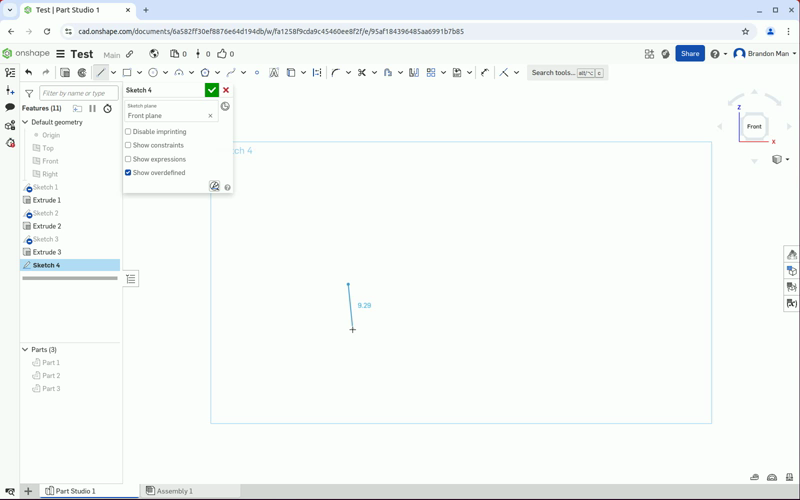
key_up(shift)
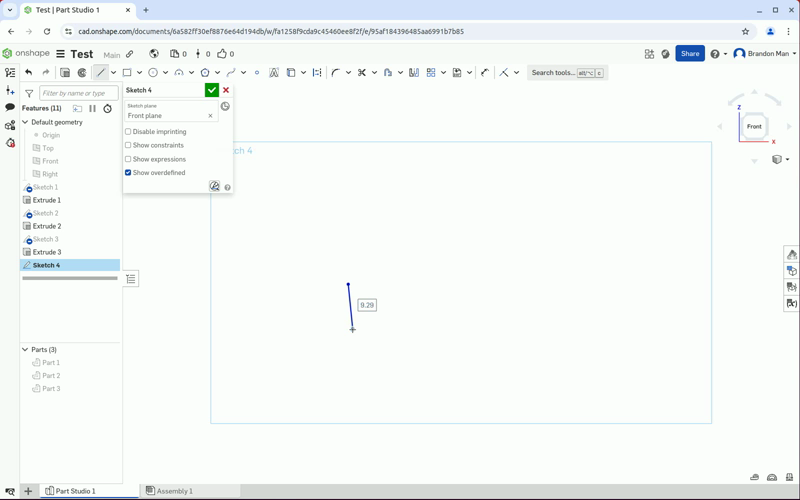
key(esc)
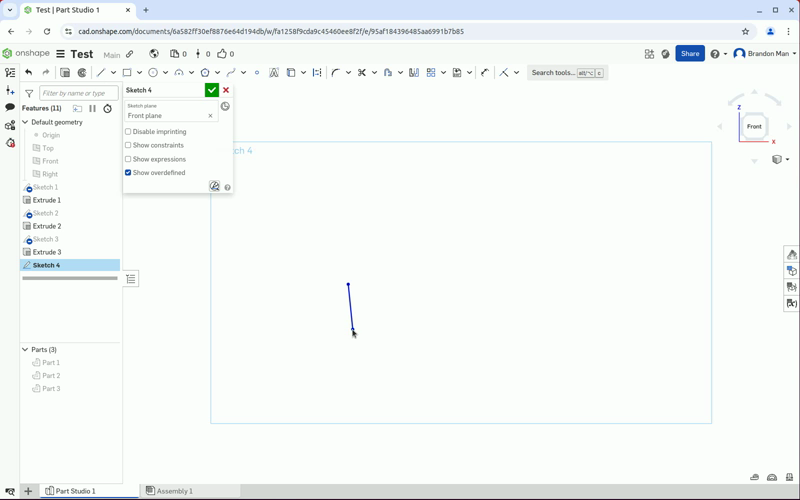
key(a)
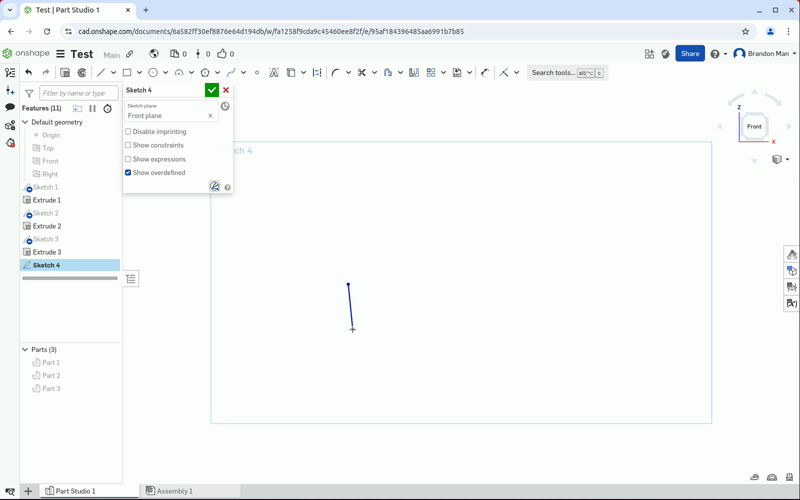
mouse_move(352, 329)
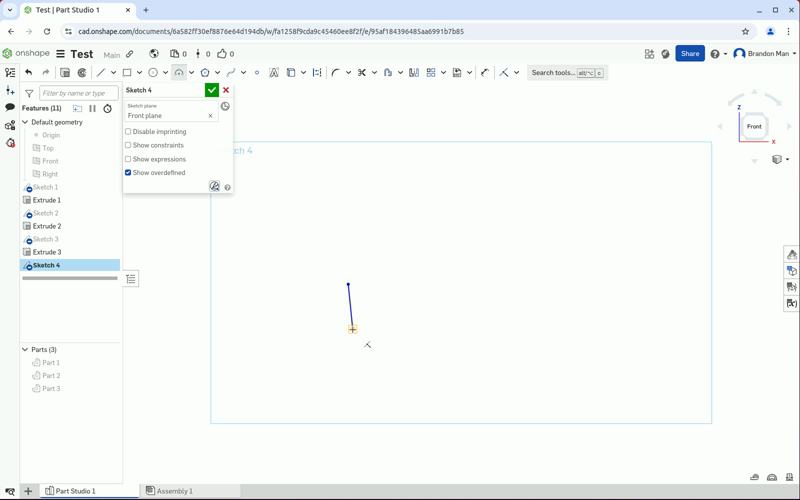
click(352, 329)
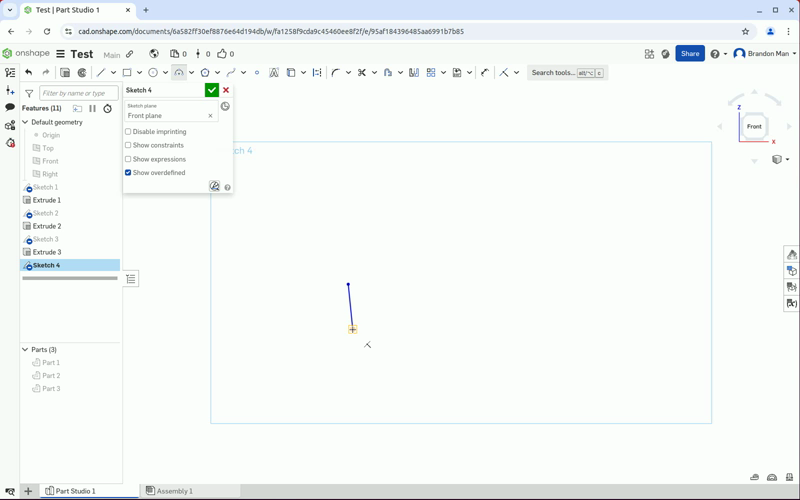
key_down(shift)
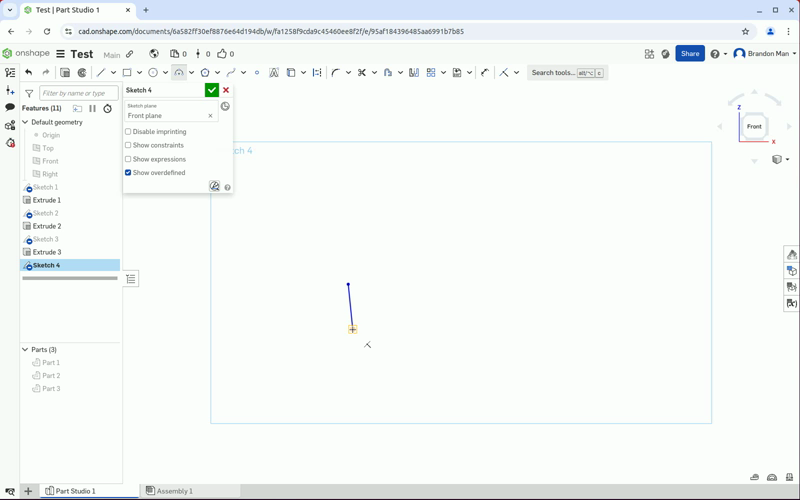
mouse_move(360, 336)
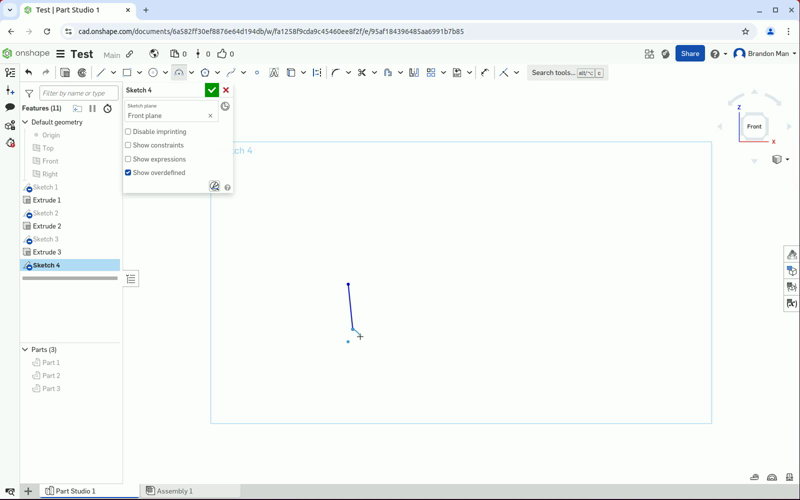
click(360, 336)
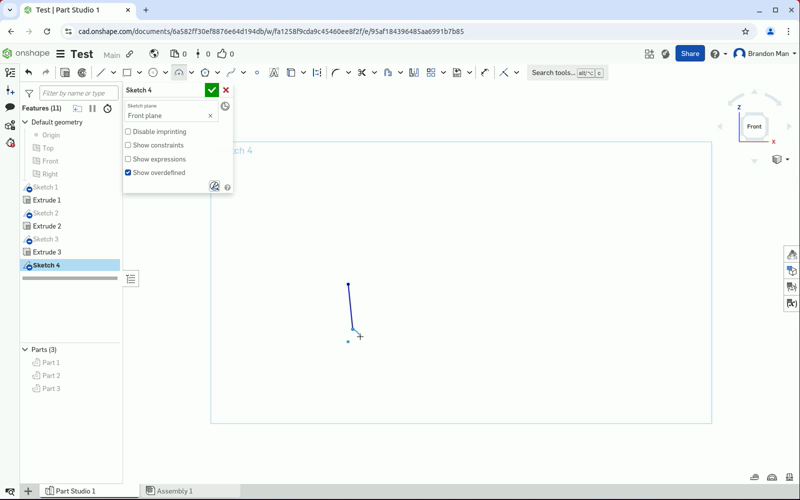
mouse_move(364, 324)
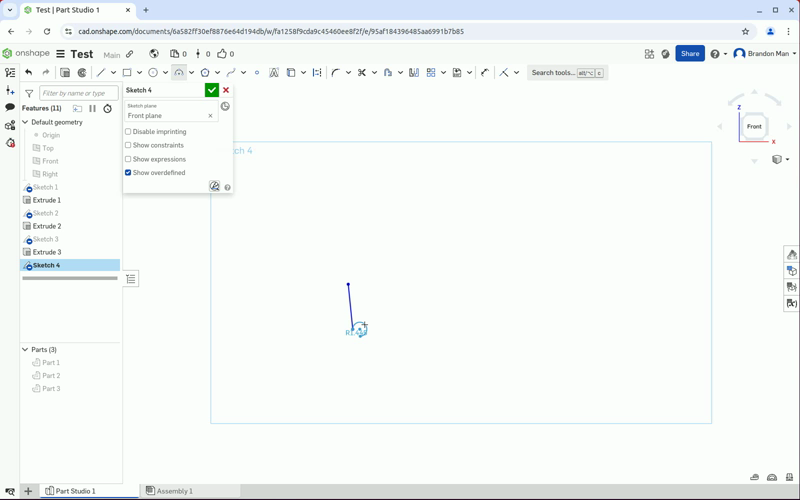
click(364, 324)
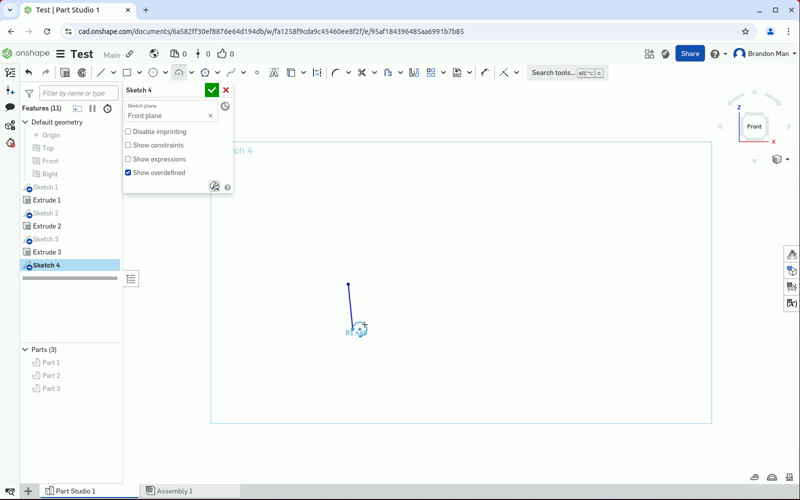
key_up(shift)
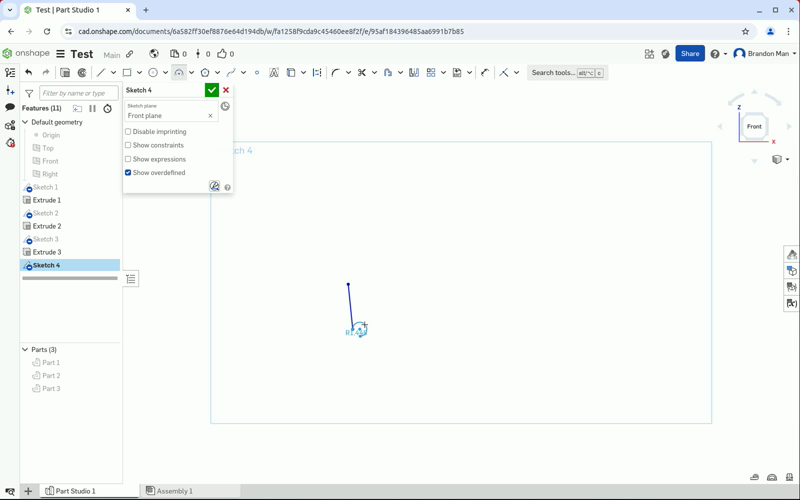
key(esc)
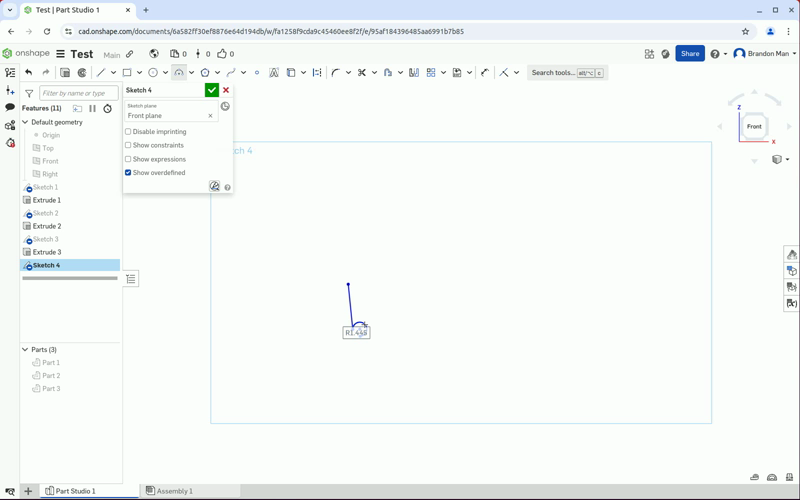
key(l)
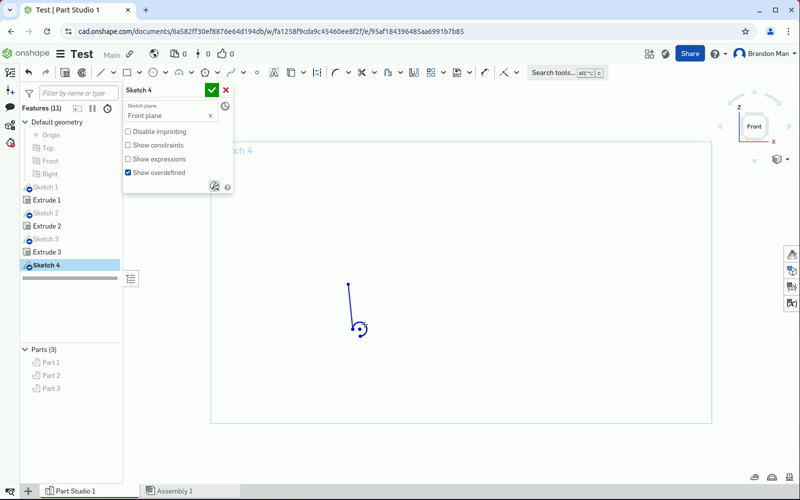
mouse_move(360, 336)
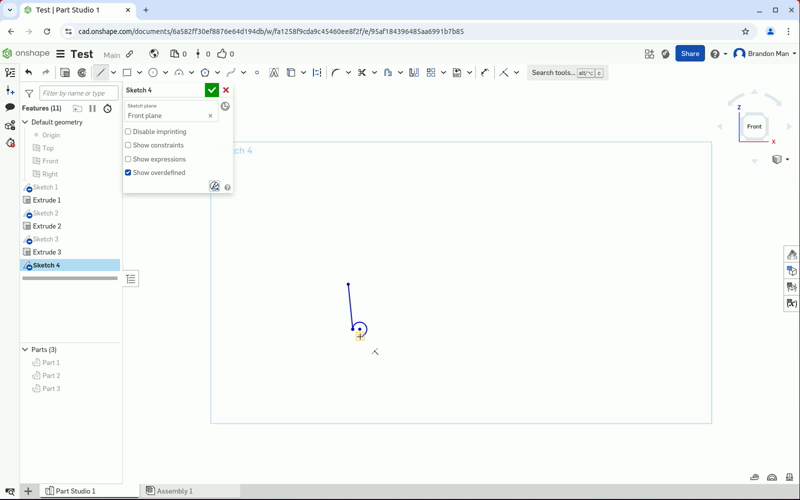
click(360, 336)
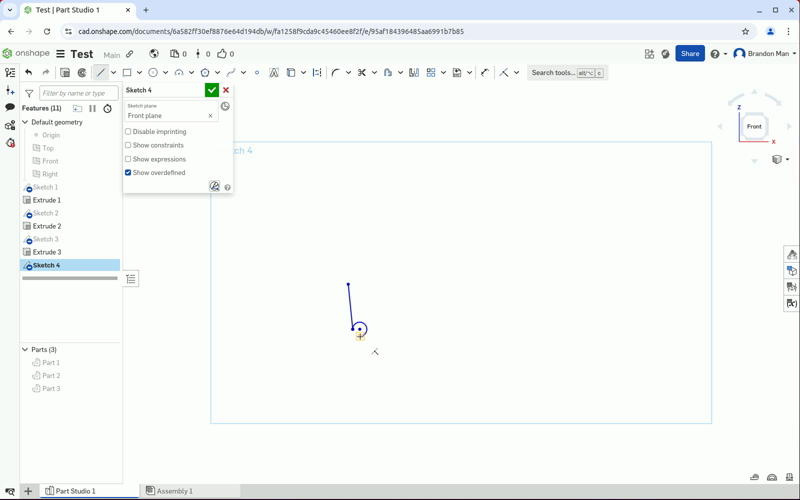
key_down(shift)
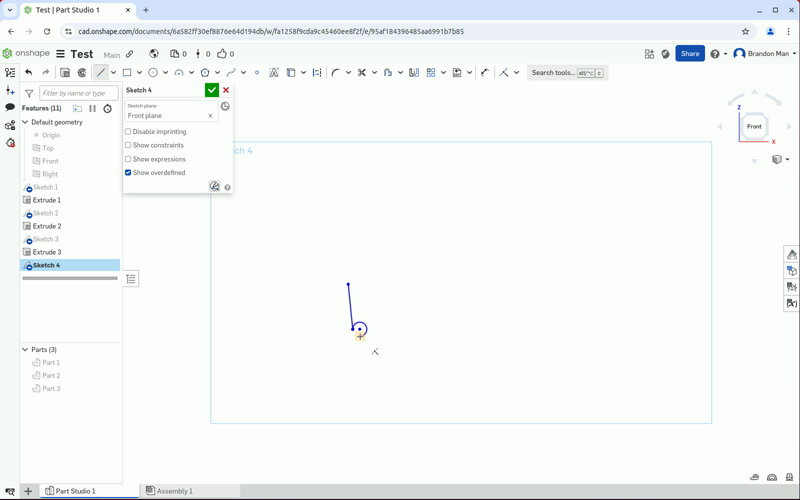
mouse_move(390, 336)
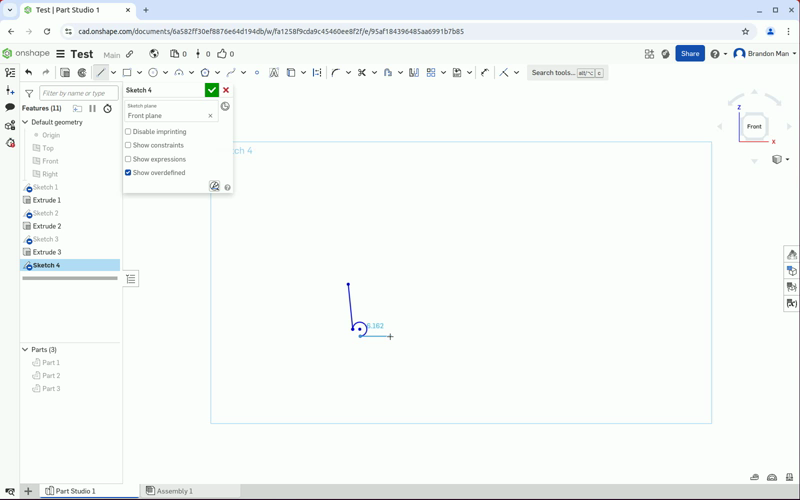
mouse_move(392, 335)
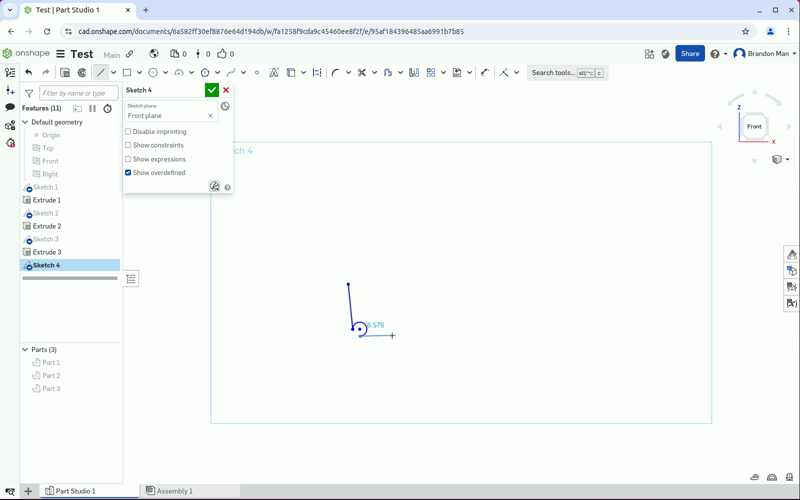
click(392, 335)
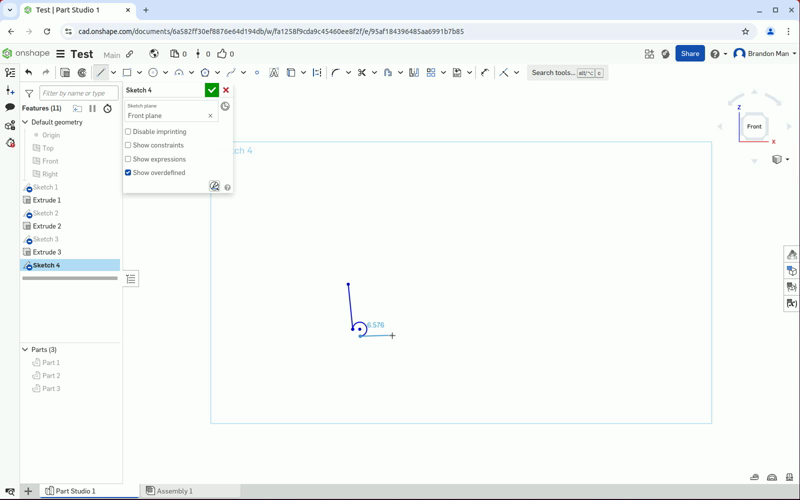
key_up(shift)
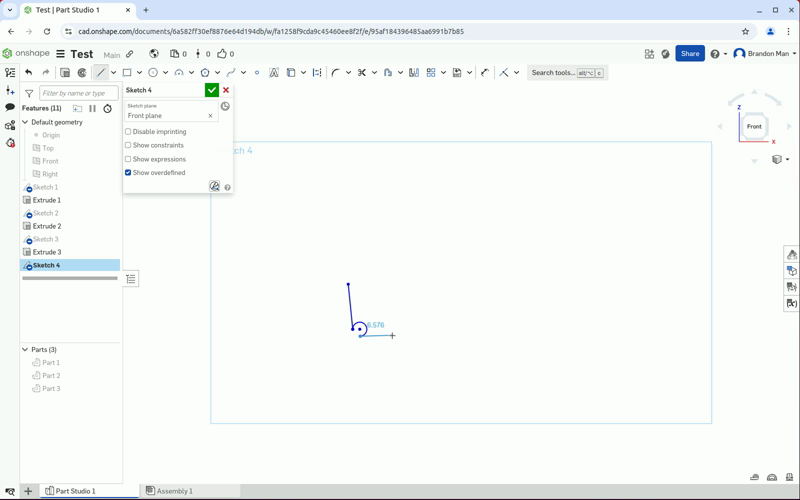
key(esc)
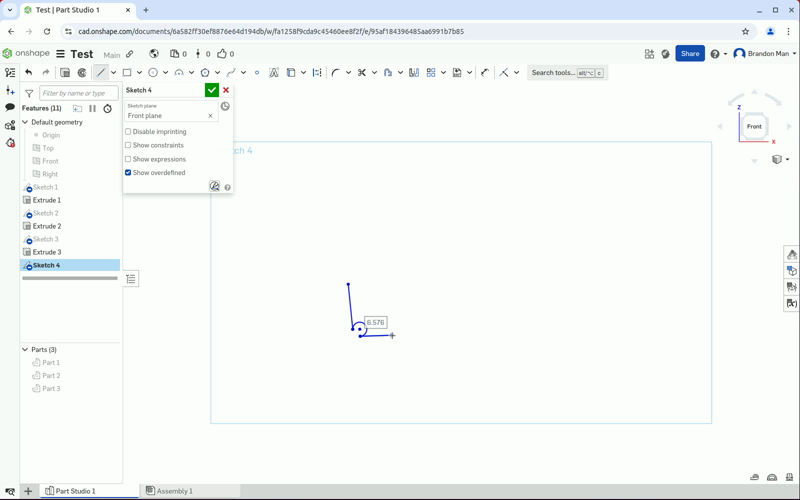
key(a)
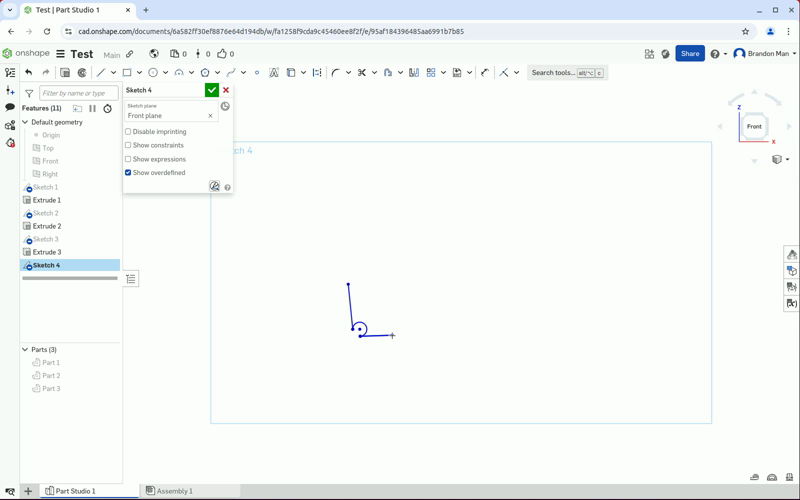
mouse_move(392, 335)
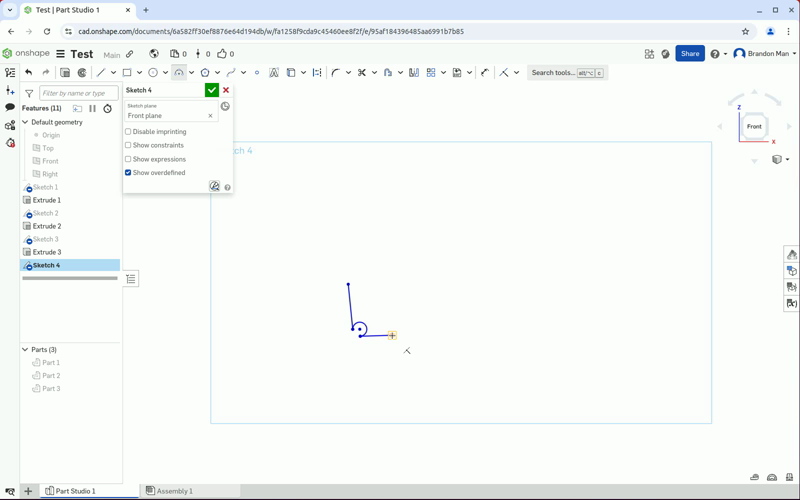
click(392, 335)
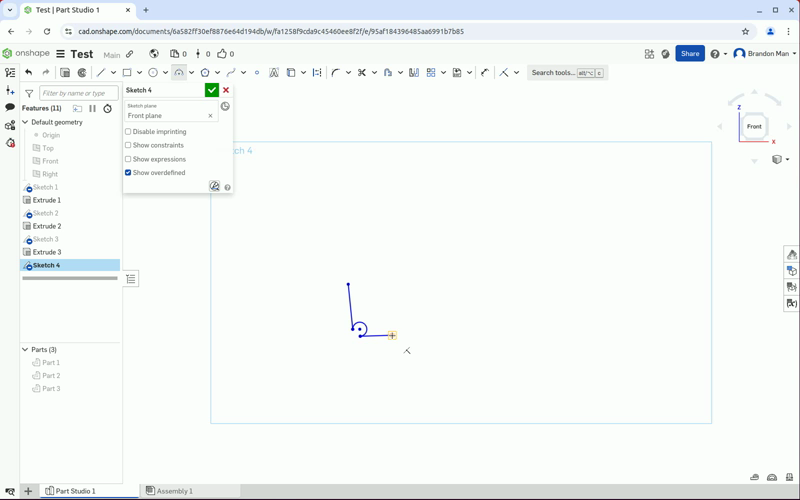
key_down(shift)
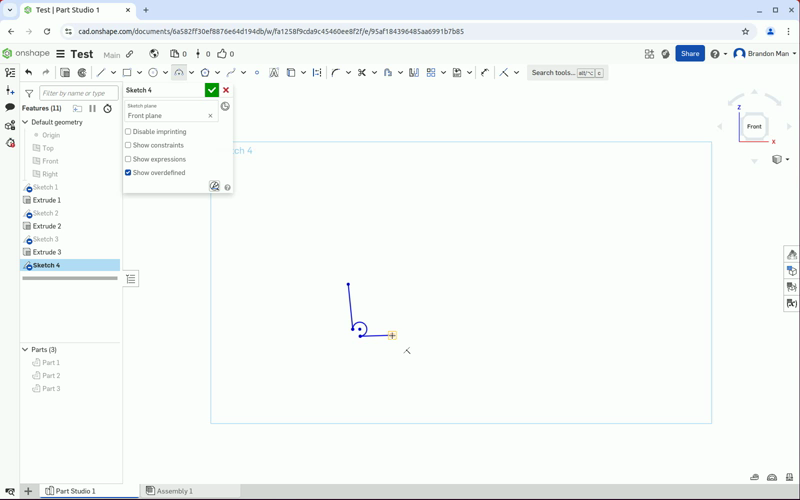
mouse_move(392, 323)
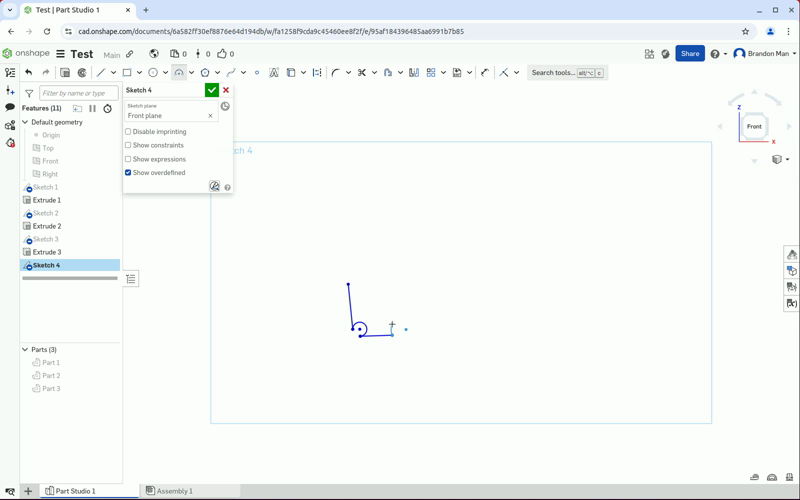
click(392, 323)
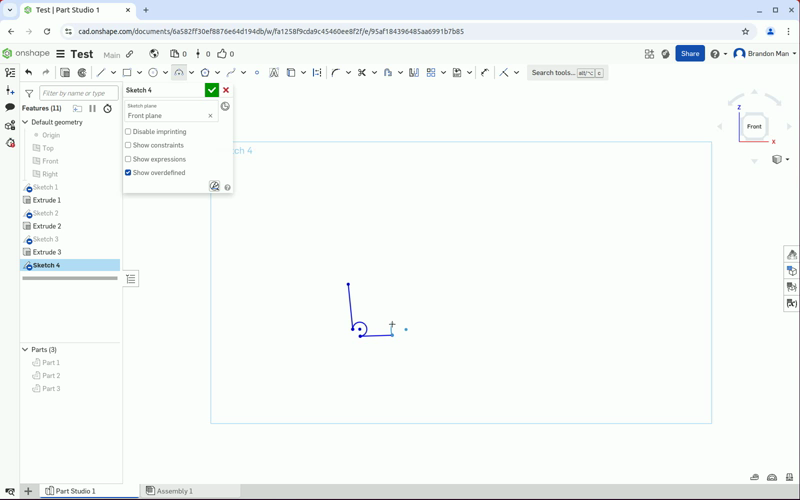
mouse_move(386, 329)
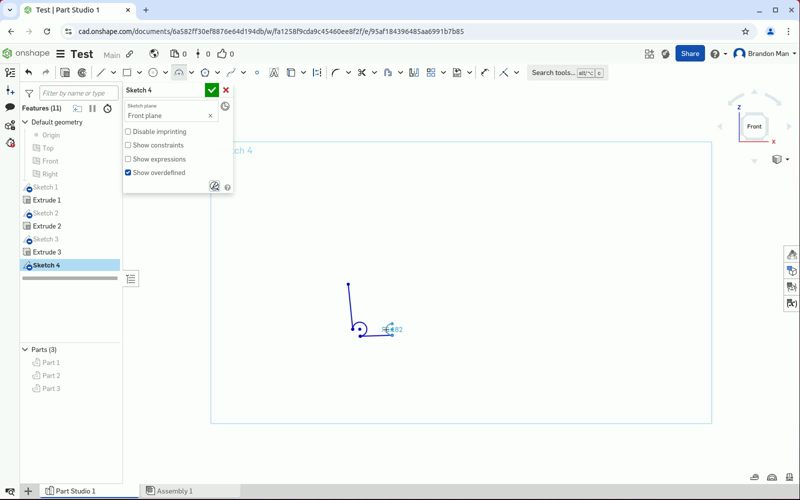
click(386, 329)
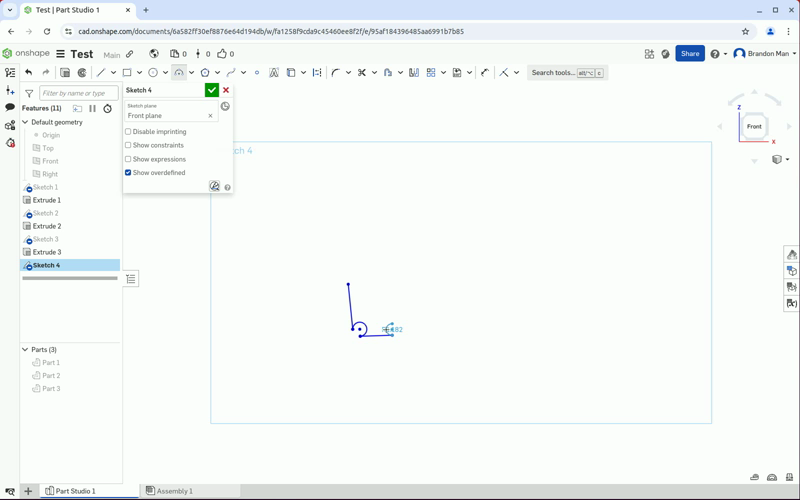
key_up(shift)
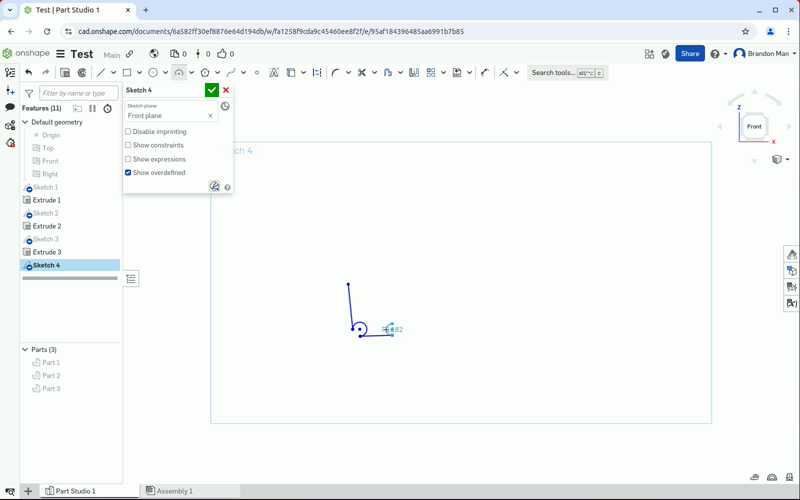
key(esc)
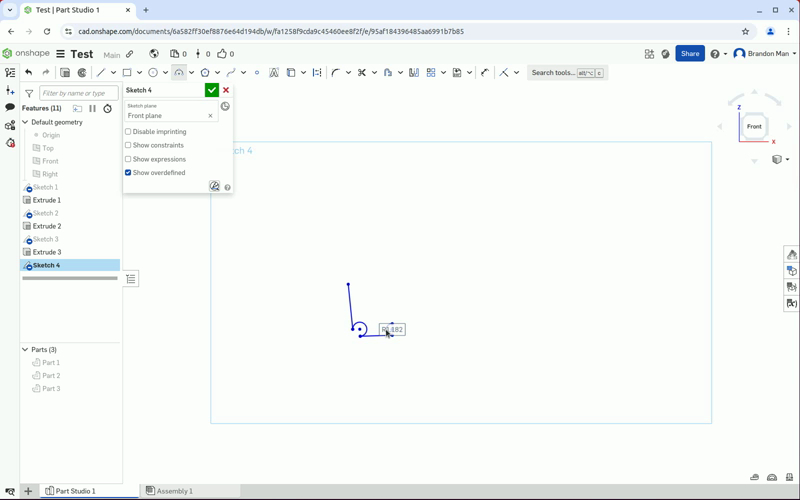
key(l)
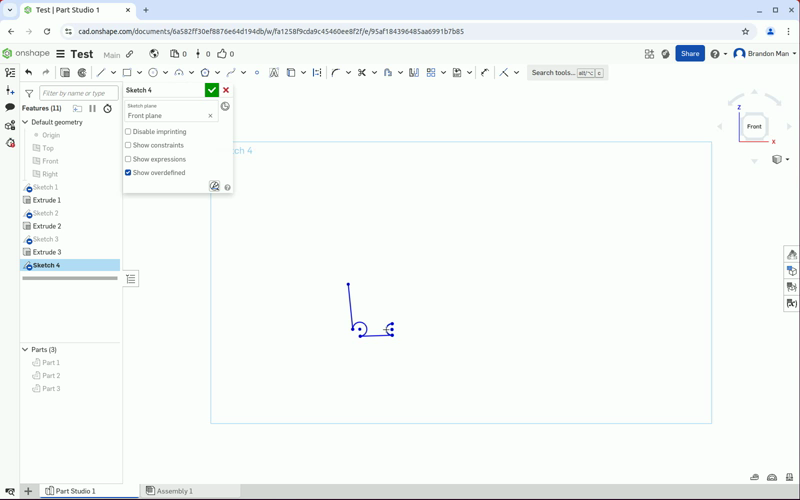
mouse_move(392, 323)
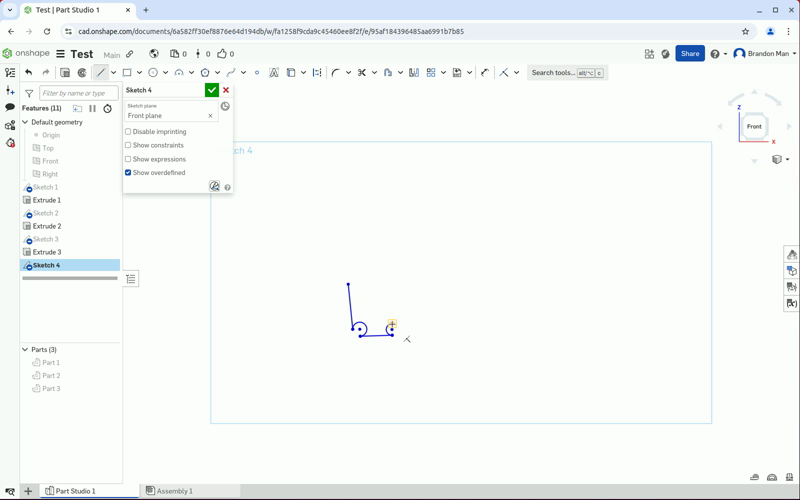
click(392, 323)
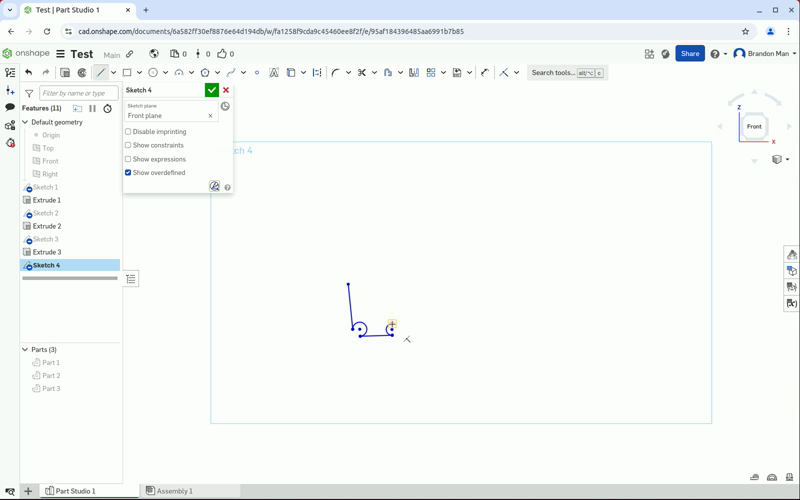
key_down(shift)
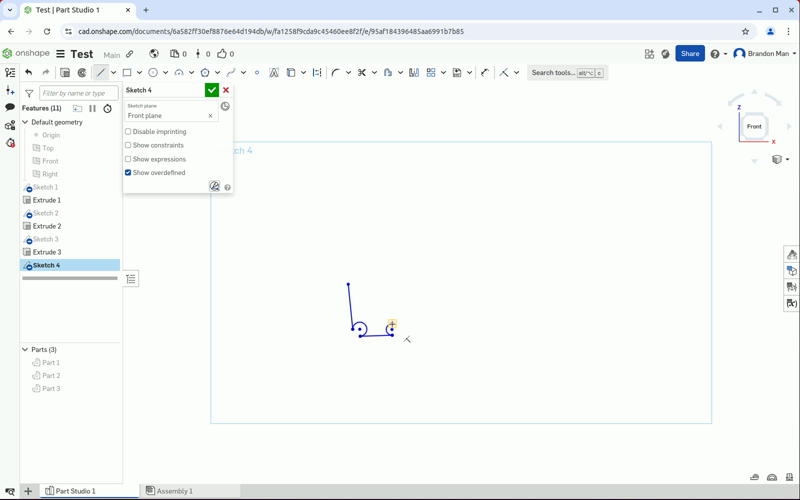
mouse_move(422, 323)
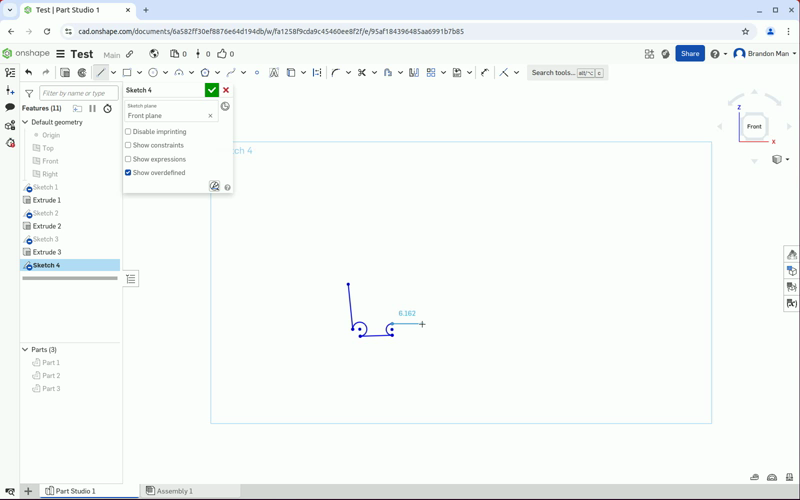
mouse_move(373, 323)
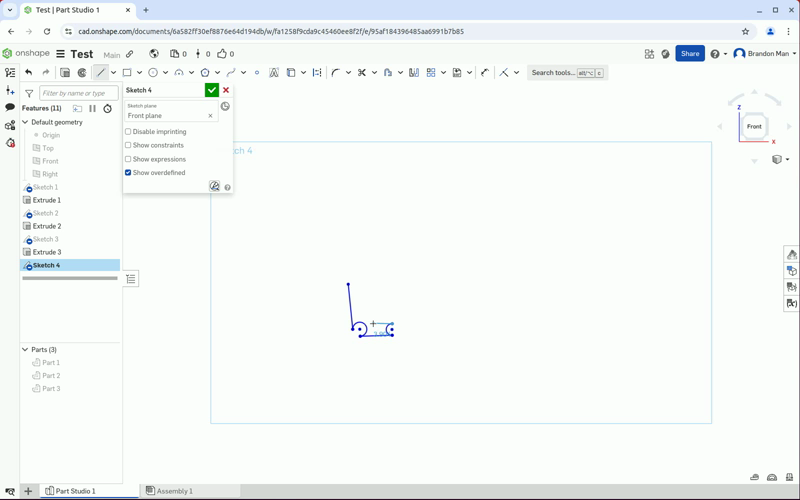
click(373, 323)
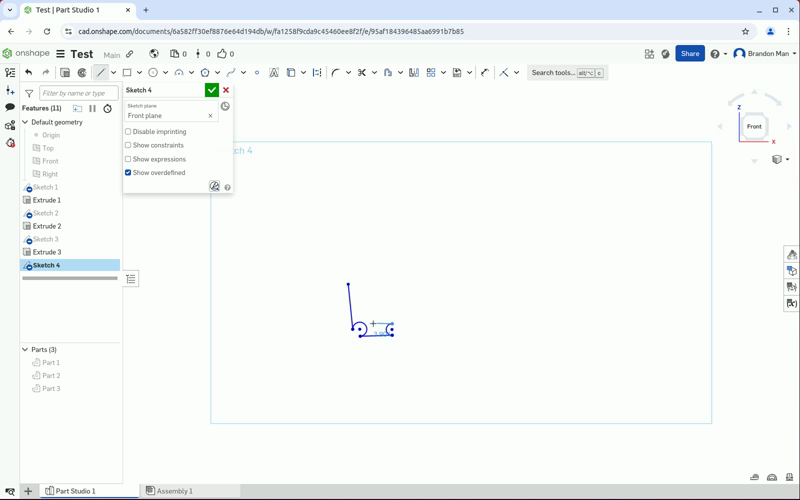
key_up(shift)
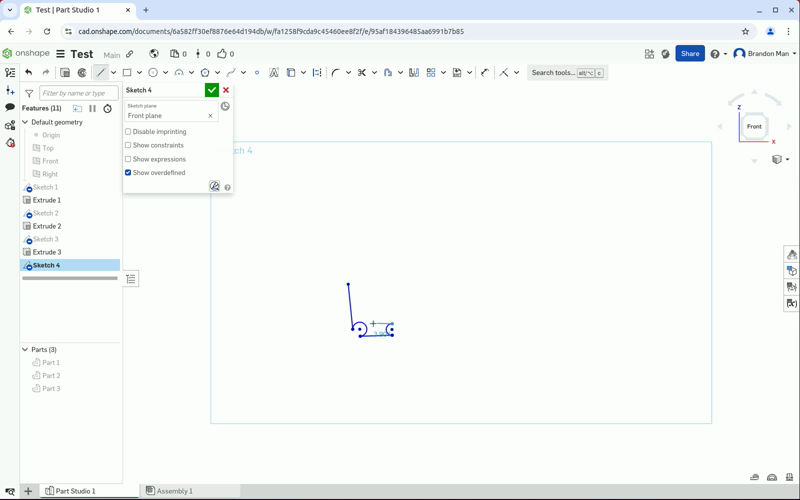
key(esc)
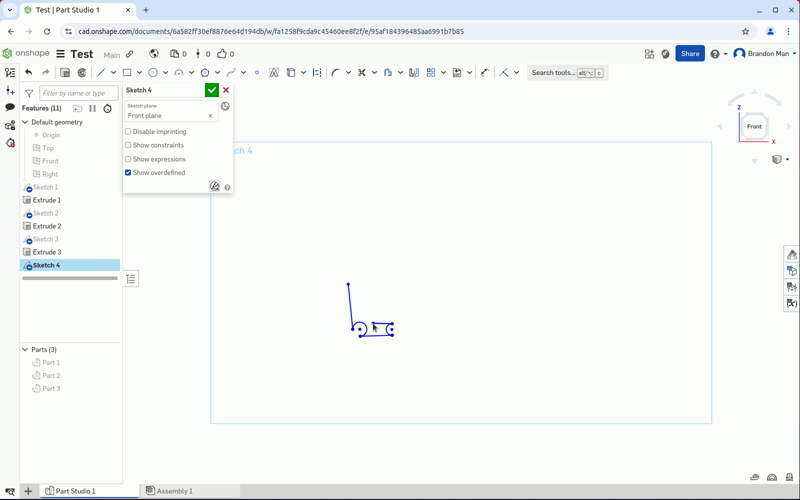
key(a)
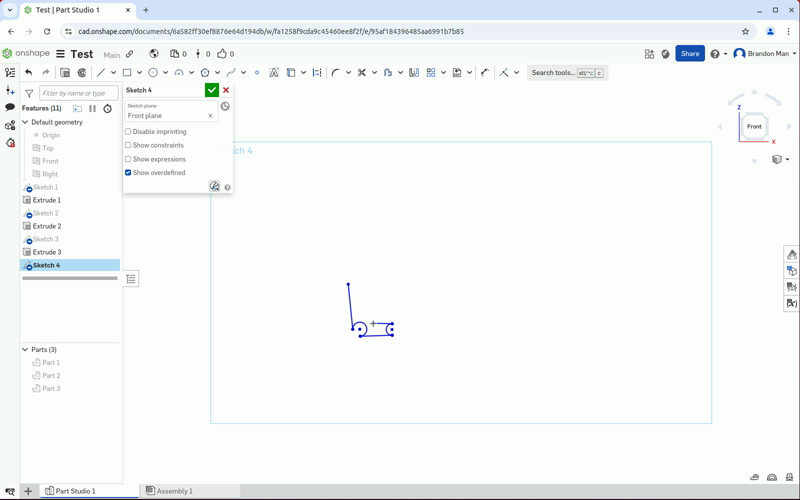
mouse_move(373, 323)
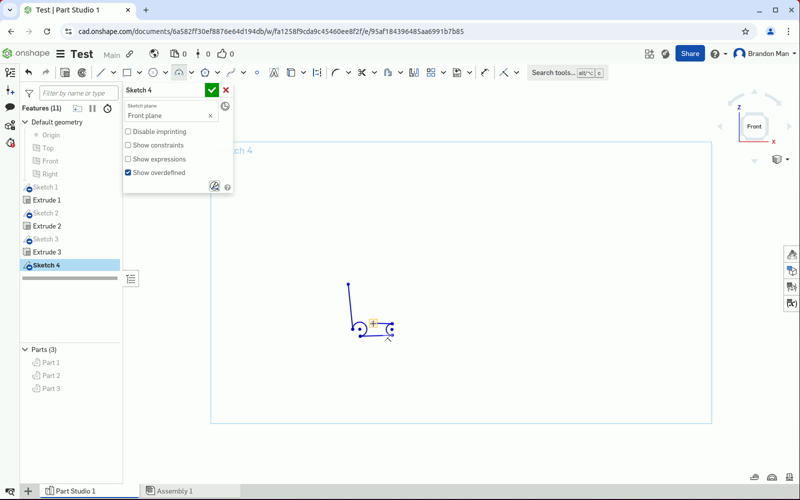
click(373, 323)
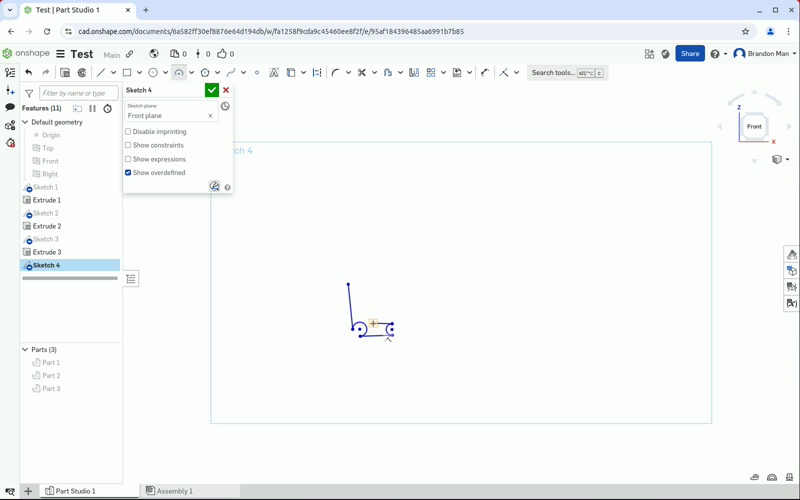
key_down(shift)
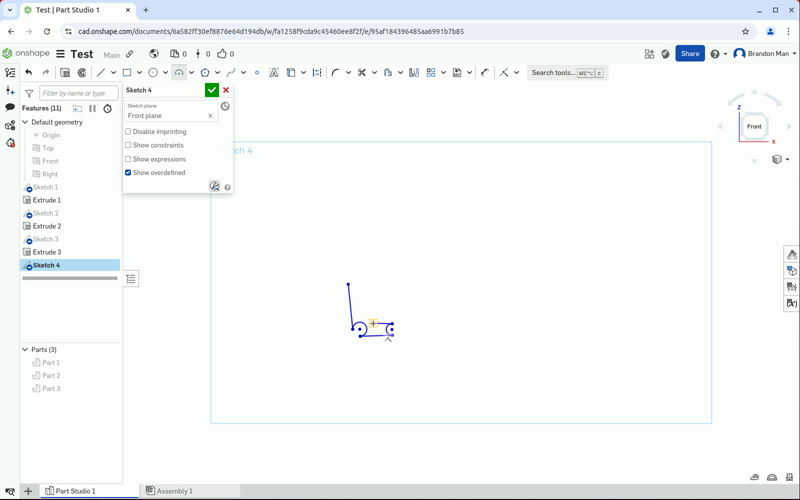
mouse_move(368, 316)
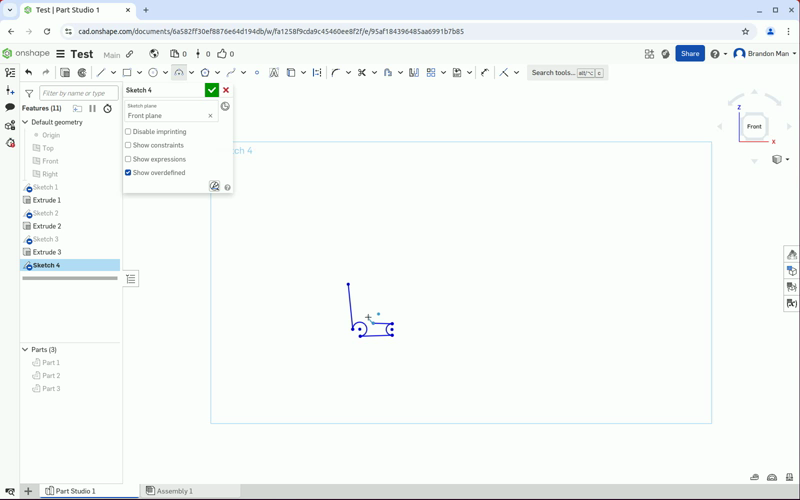
click(368, 316)
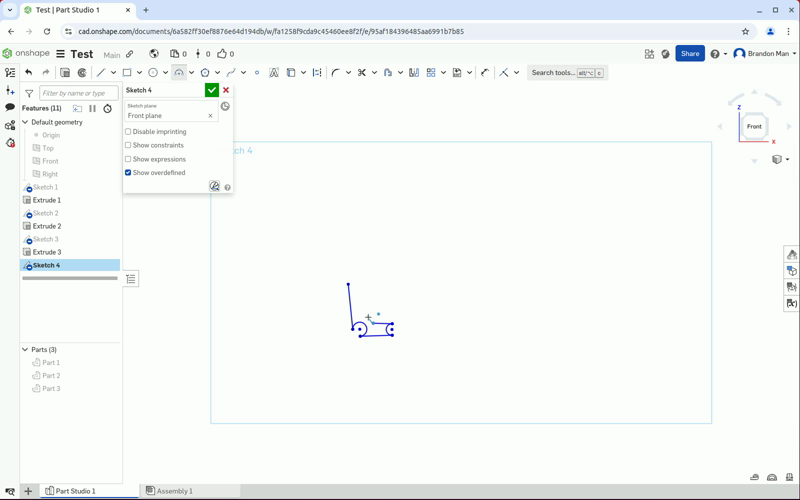
mouse_move(369, 321)
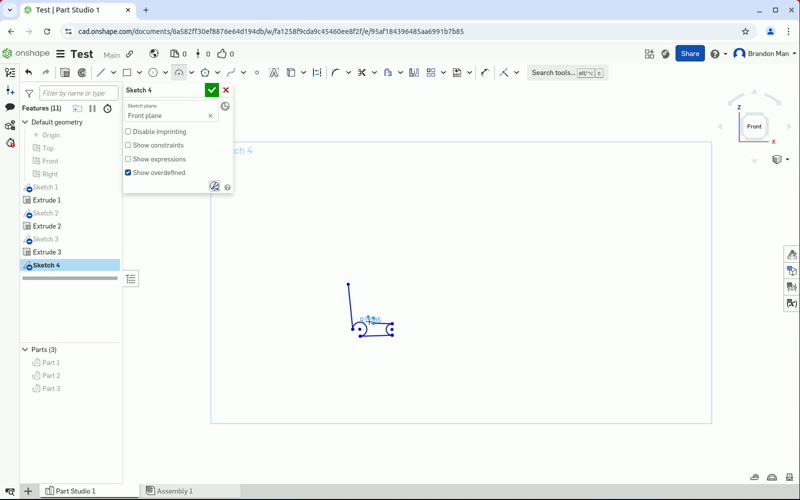
click(369, 321)
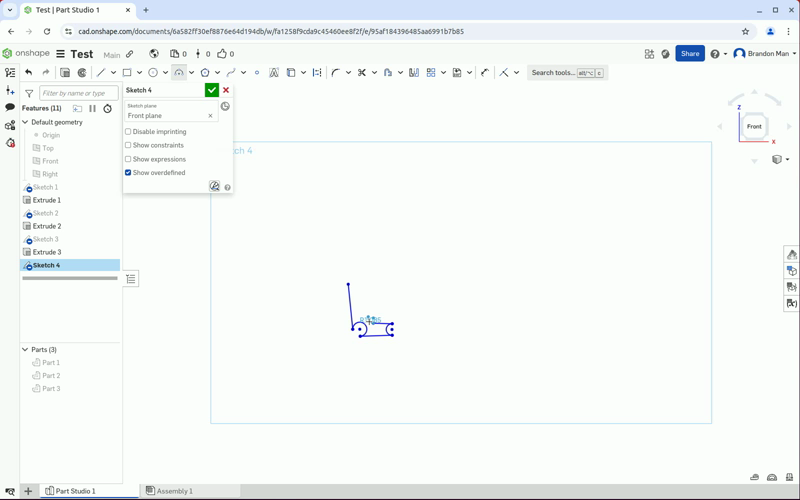
key_up(shift)
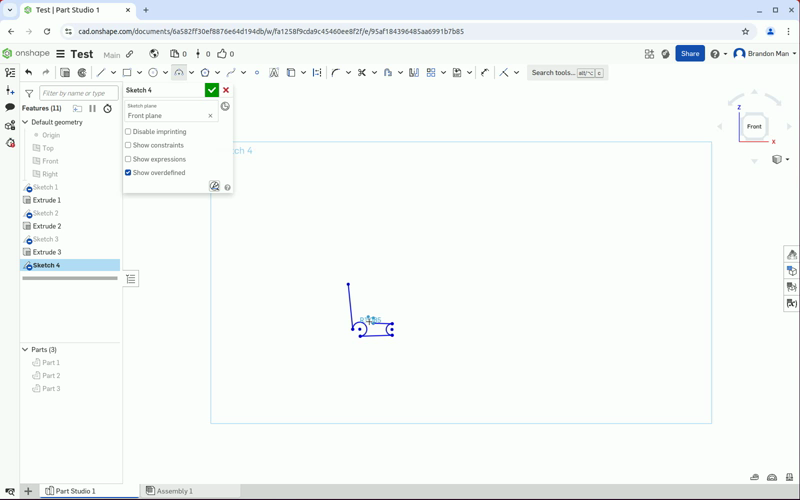
key(esc)
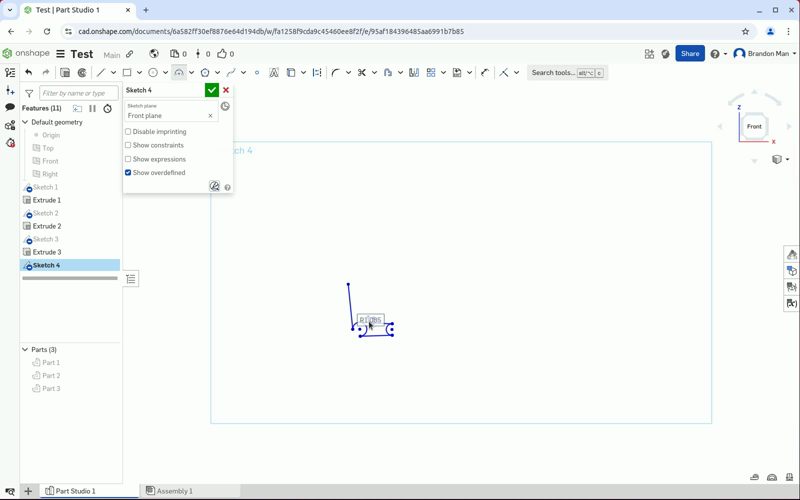
key(l)
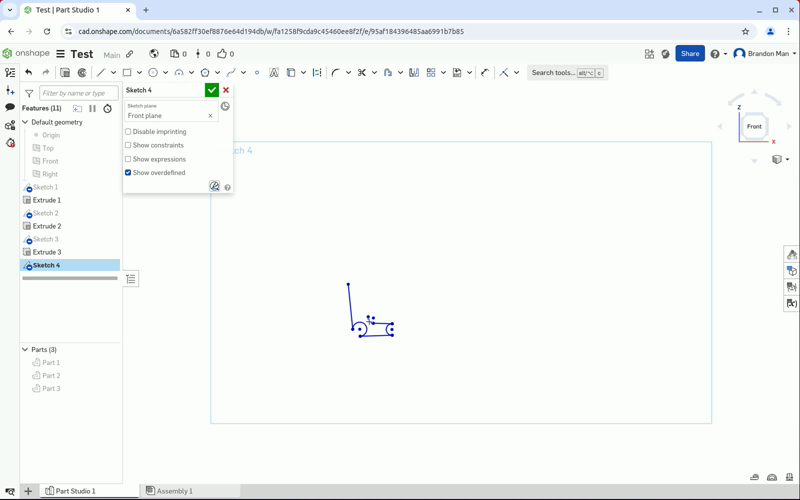
mouse_move(368, 316)
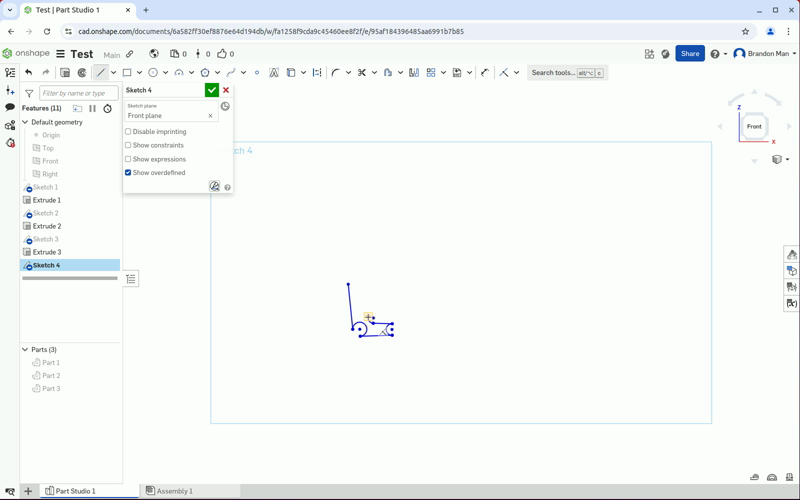
click(368, 316)
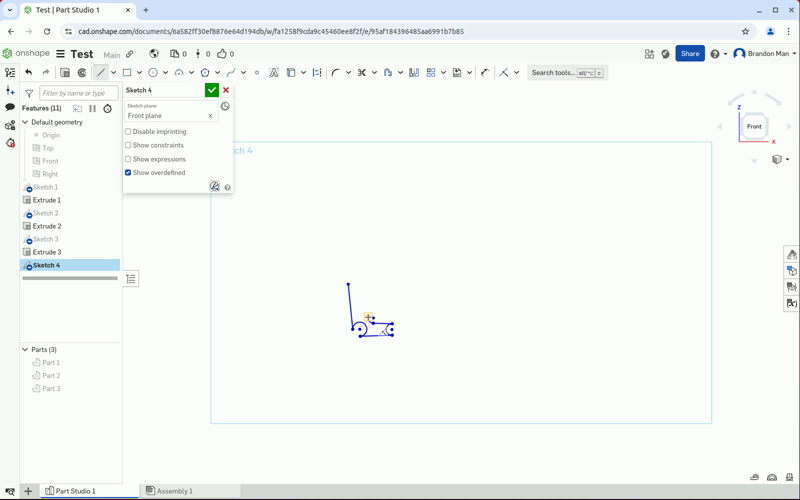
key_down(shift)
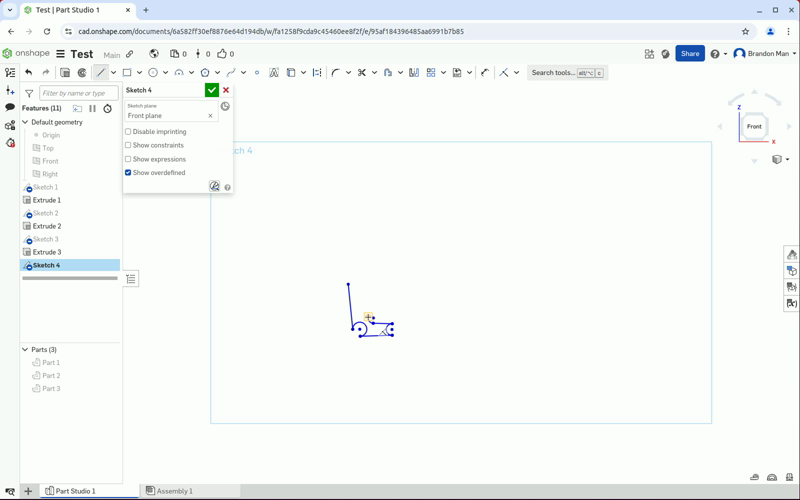
mouse_move(398, 316)
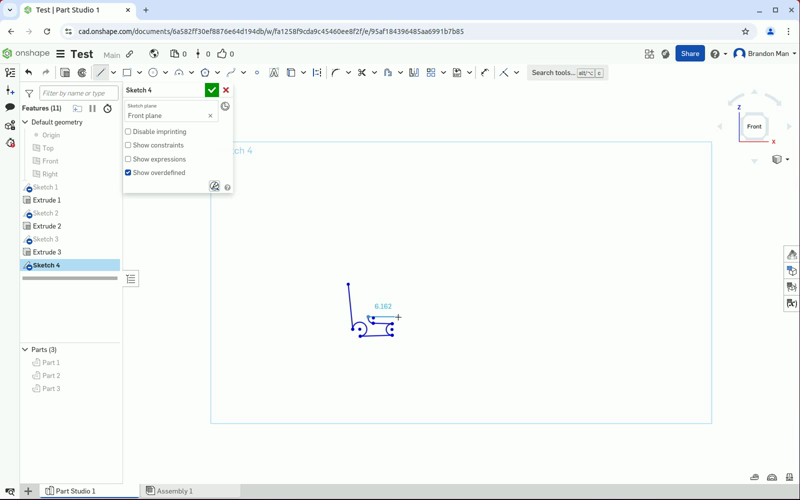
mouse_move(371, 285)
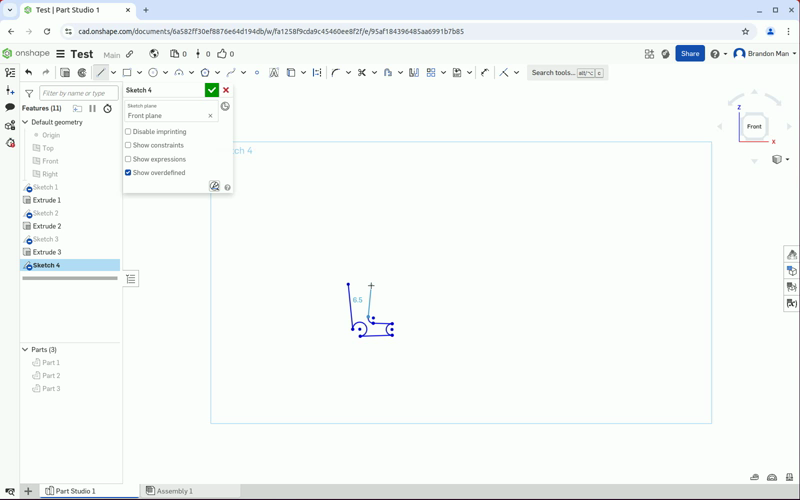
click(371, 285)
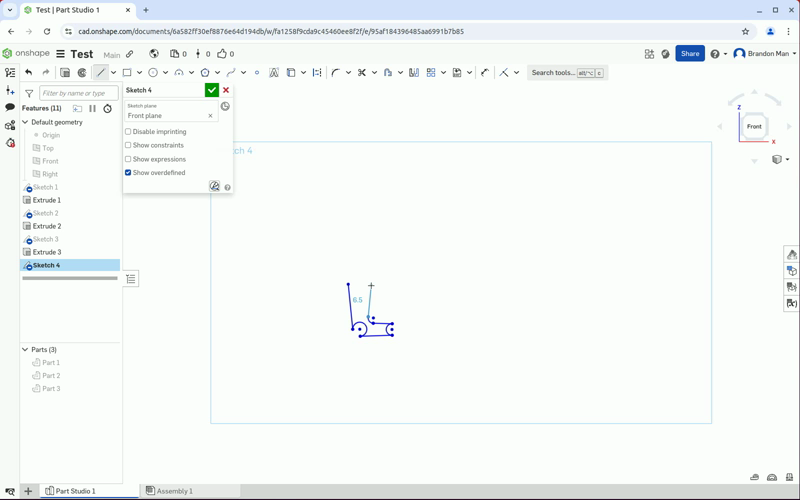
key_up(shift)
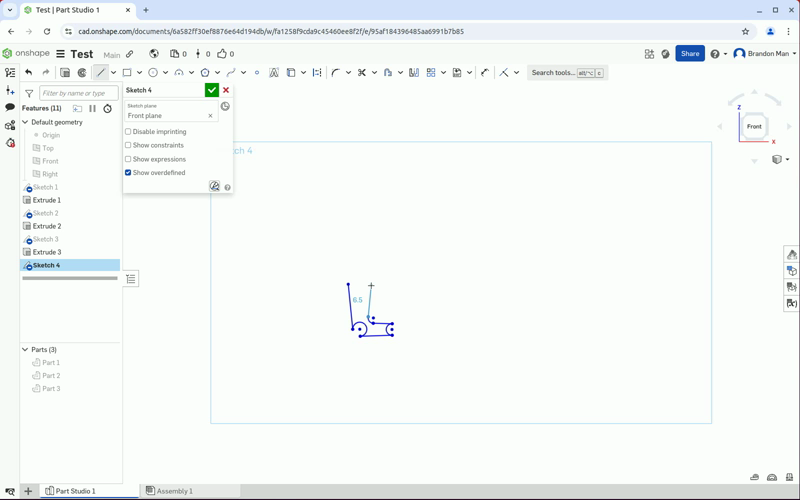
key(esc)
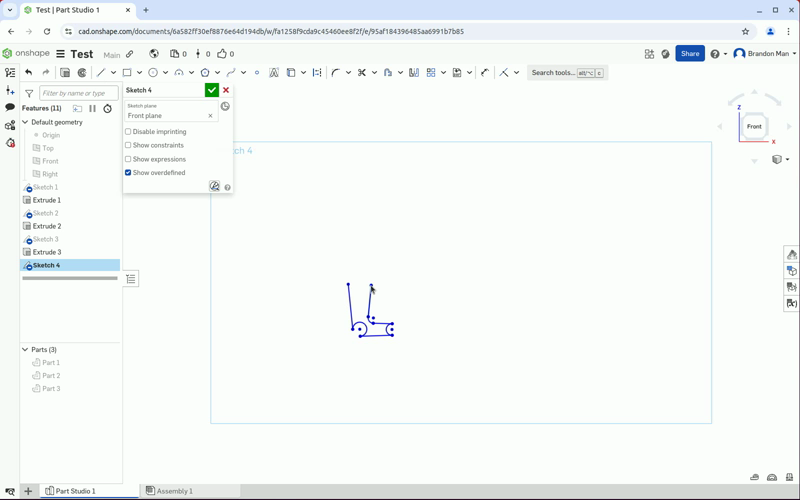
key(a)
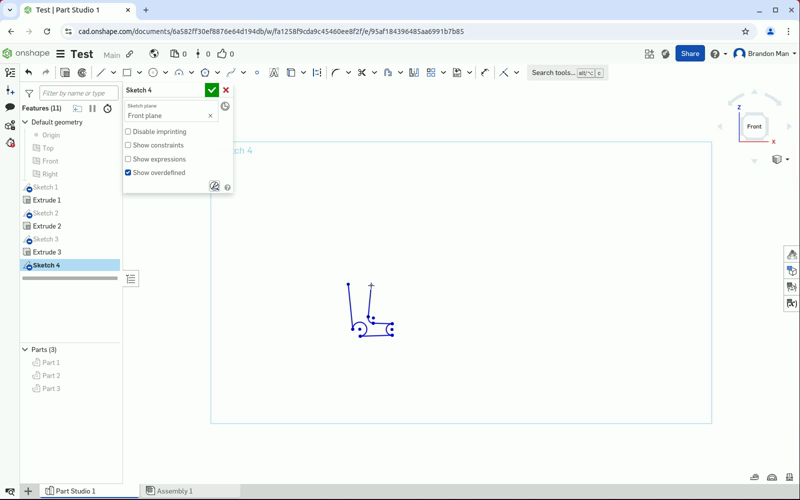
mouse_move(371, 285)
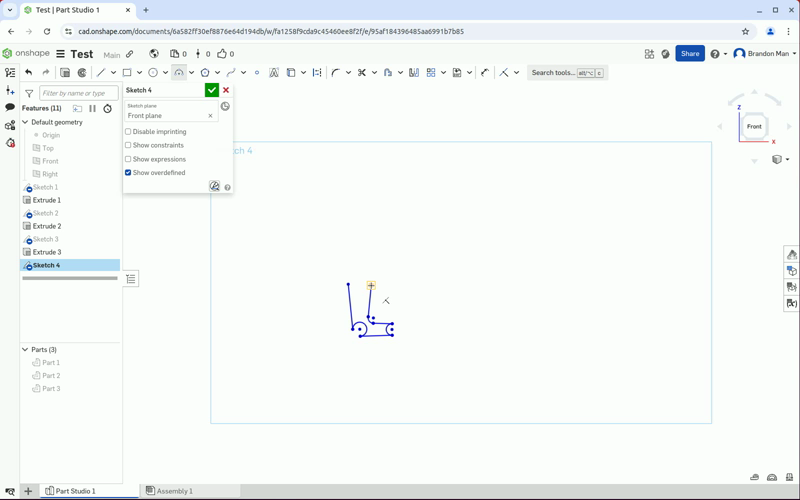
click(371, 285)
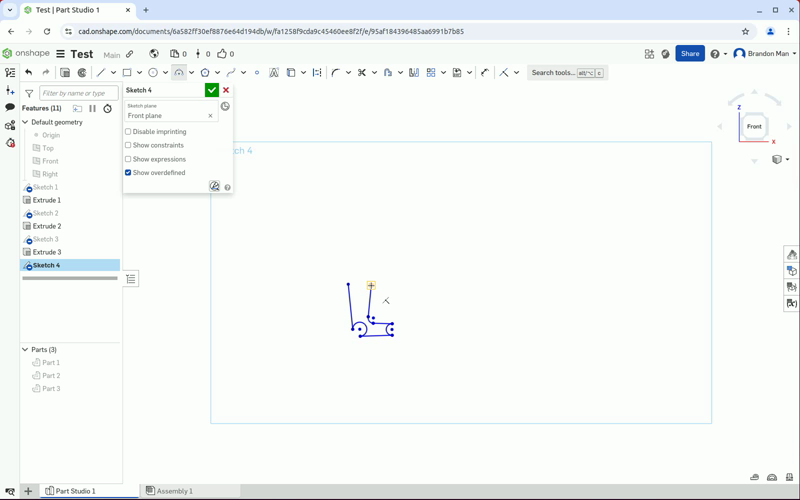
mouse_move(348, 284)
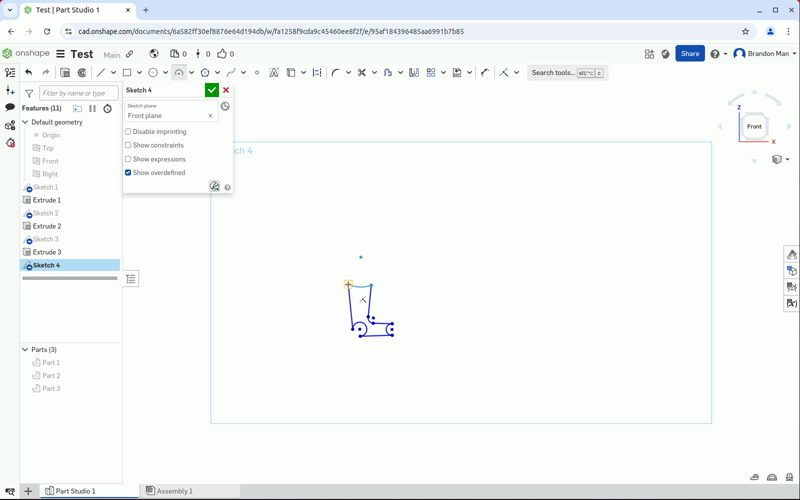
click(348, 284)
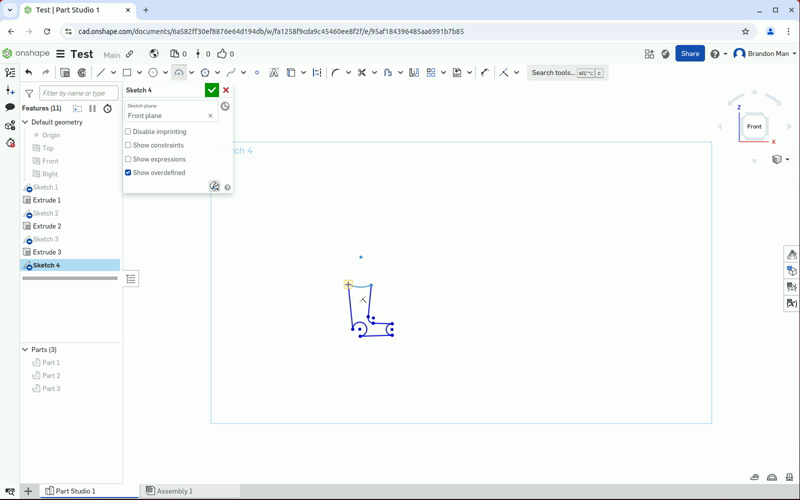
key_down(shift)
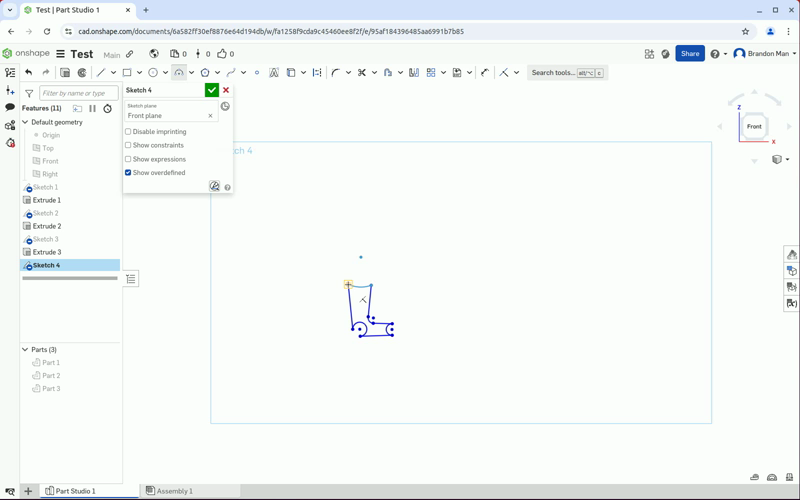
mouse_move(359, 294)
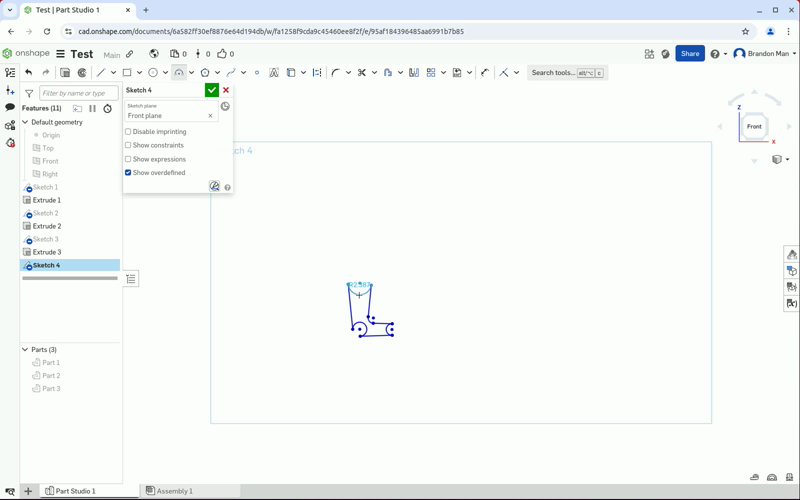
click(359, 294)
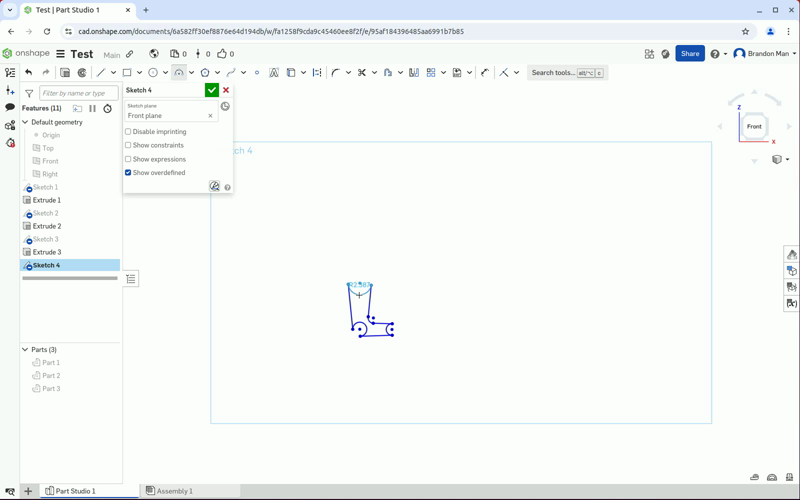
key_up(shift)
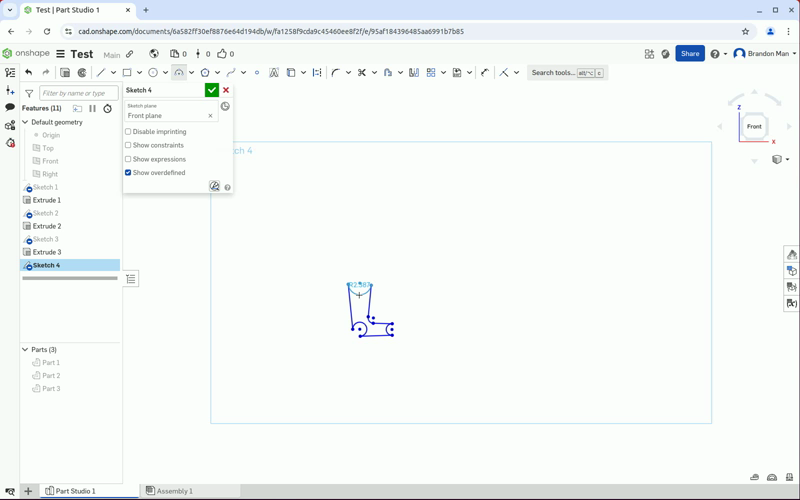
key(esc)
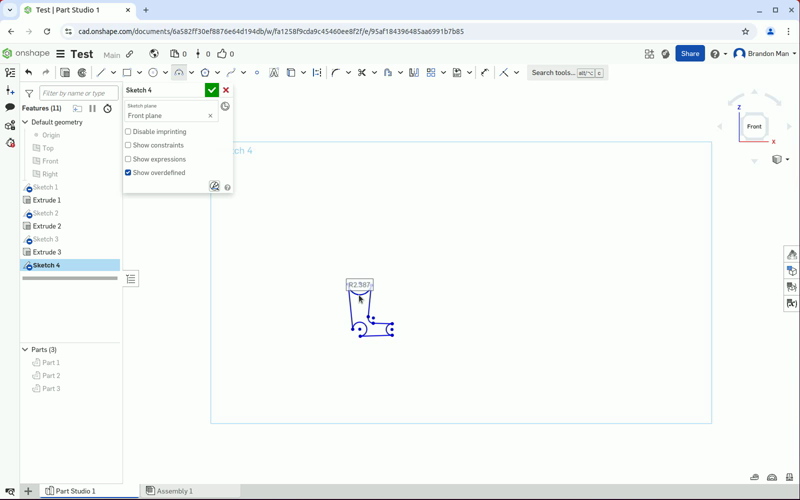
mouse_move(351, 309)
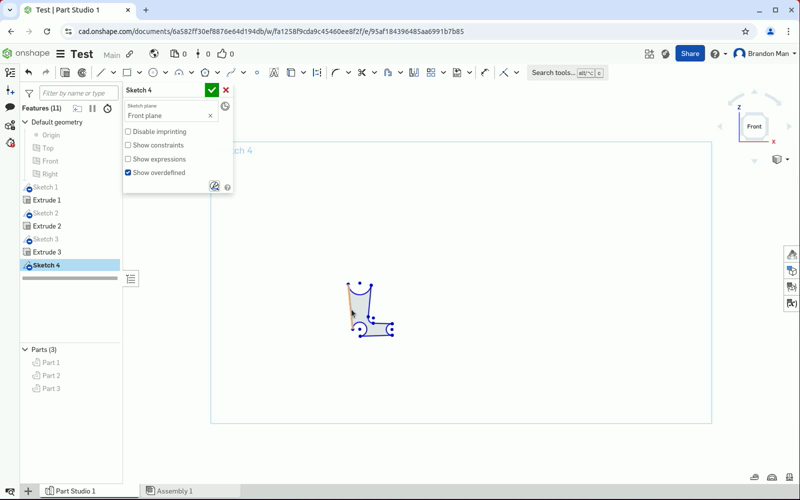
scroll(6)
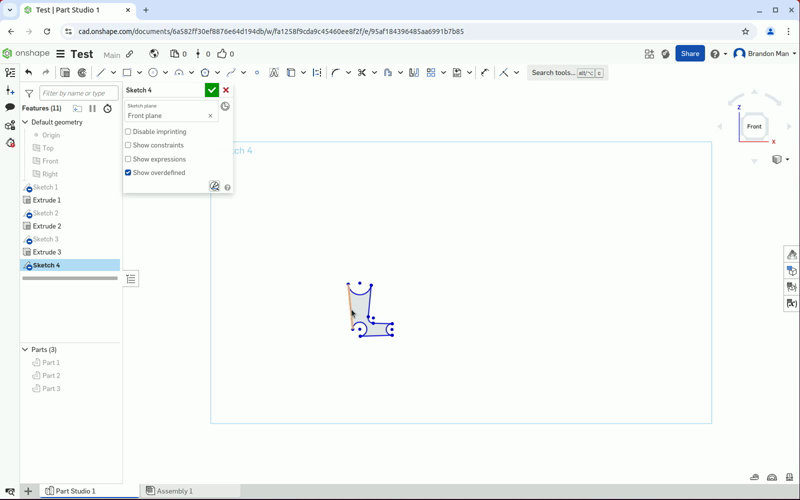
scroll(6)
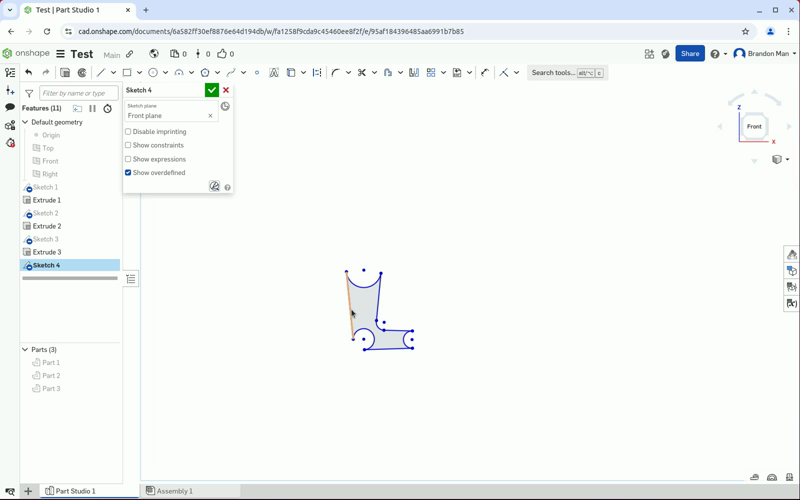
scroll(6)
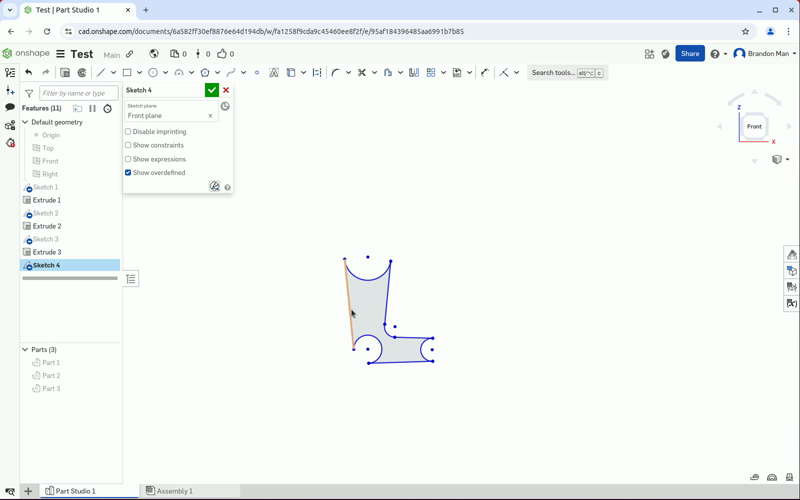
scroll(6)
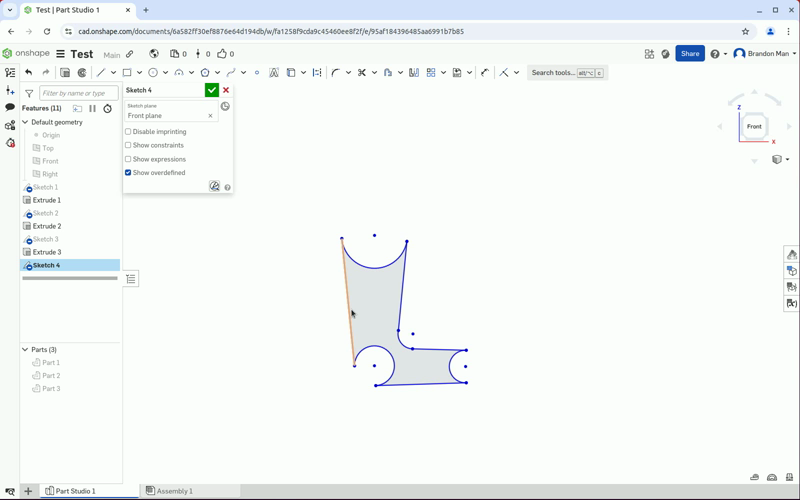
scroll(6)
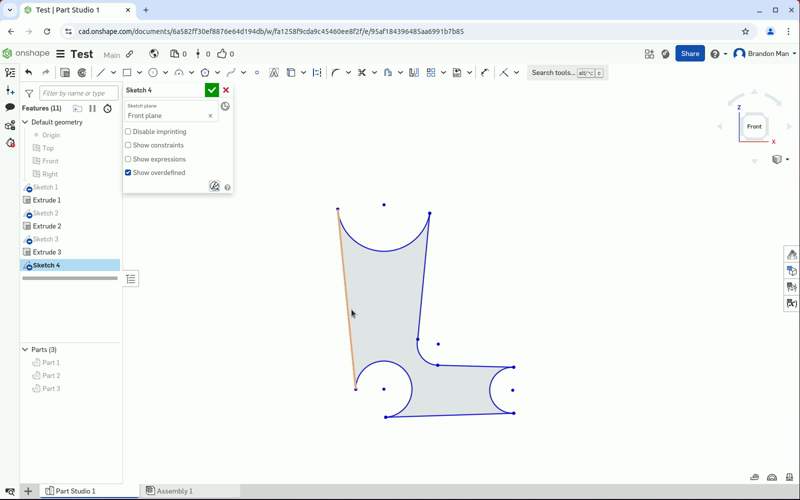
scroll(6)
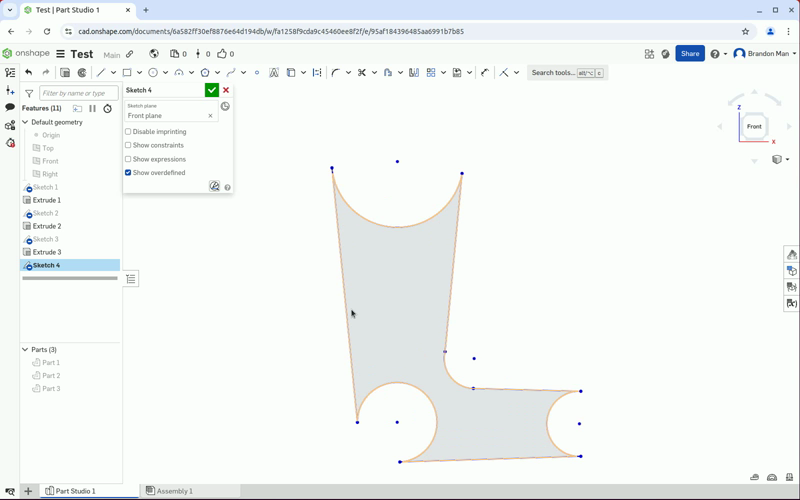
scroll(6)
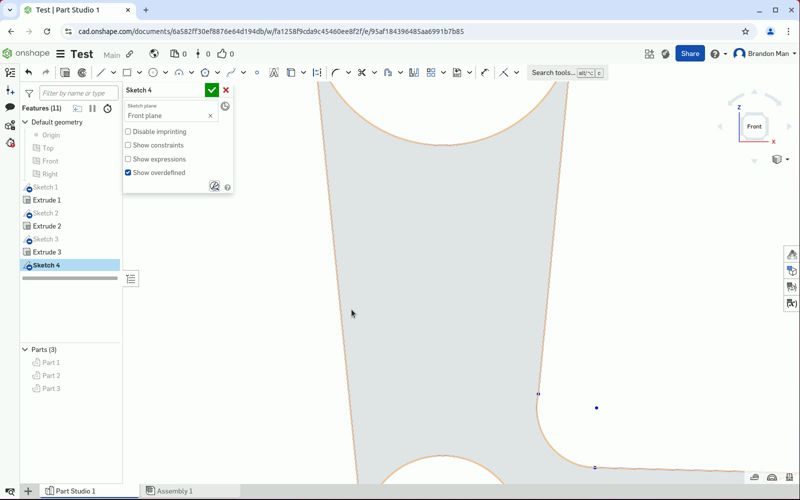
click(351, 309)
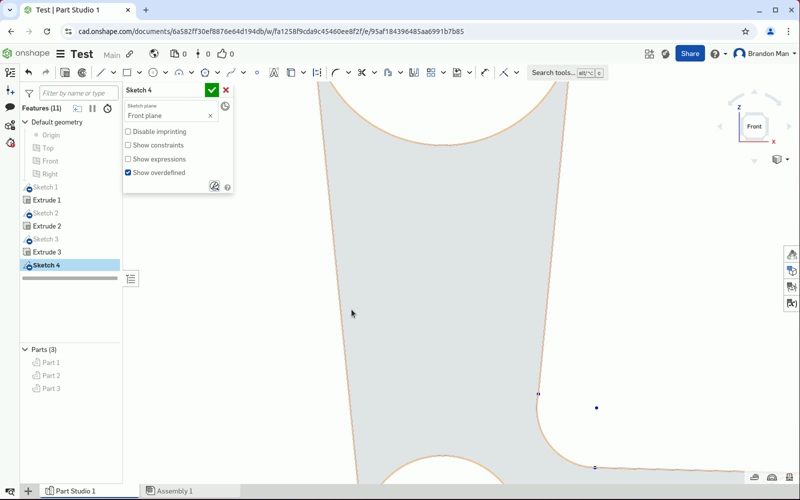
scroll(-6)
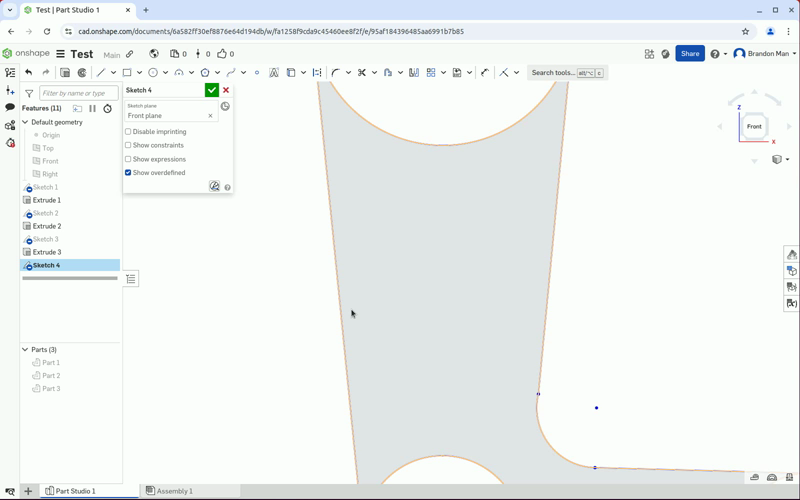
scroll(-6)
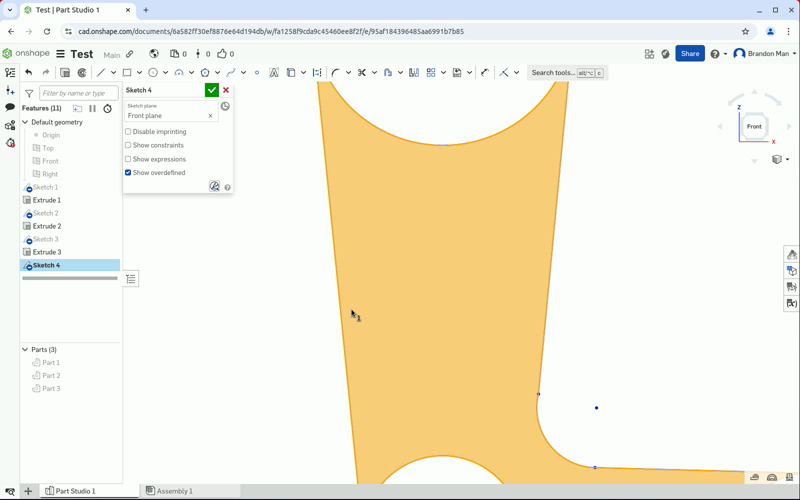
scroll(-6)
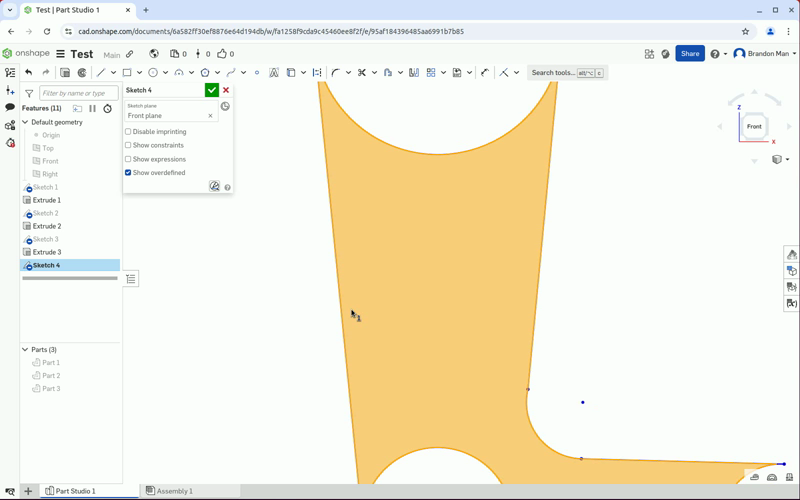
scroll(-6)
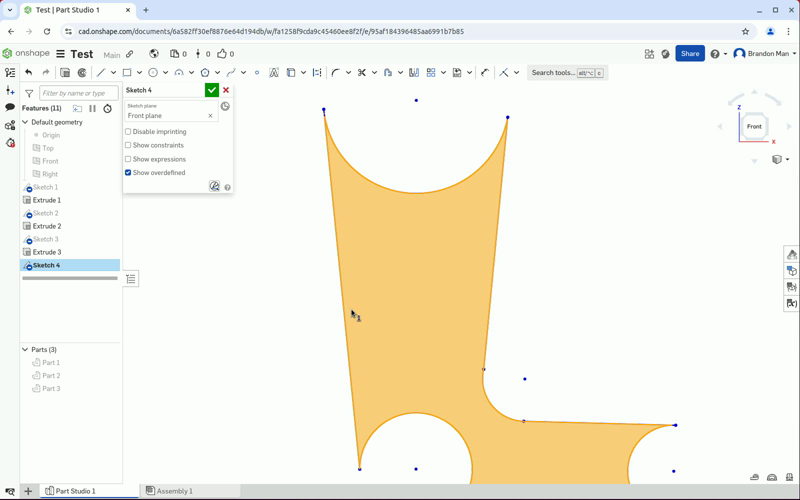
scroll(-6)
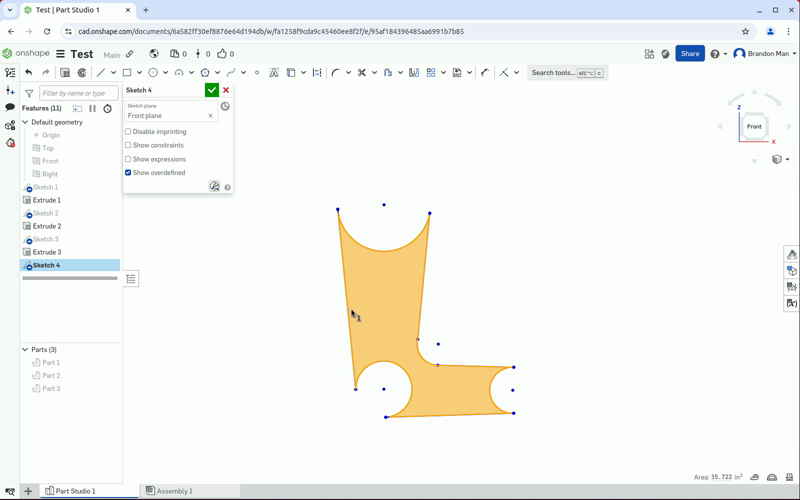
scroll(-6)
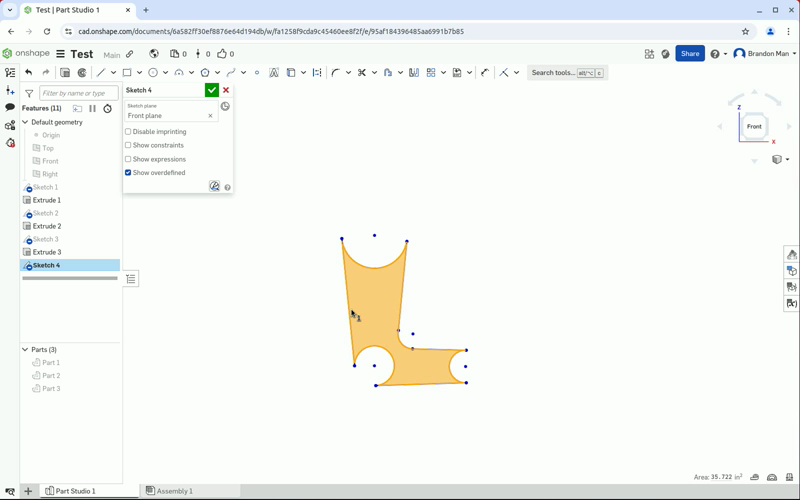
scroll(-6)
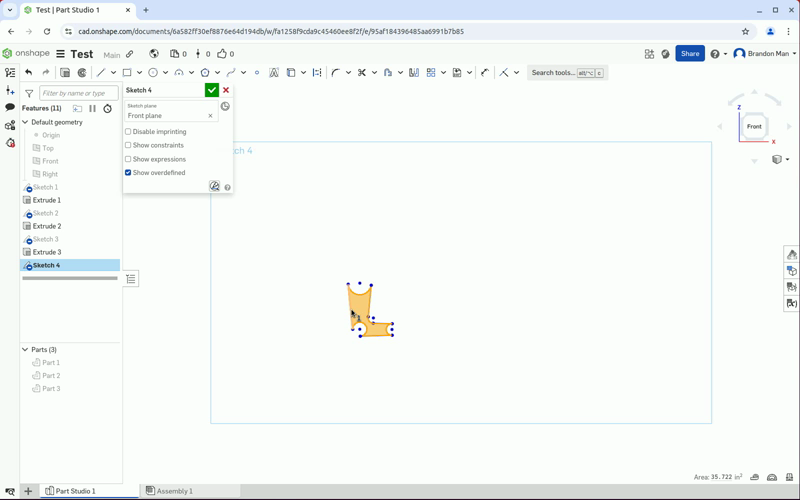
mouse_move(73, 352)
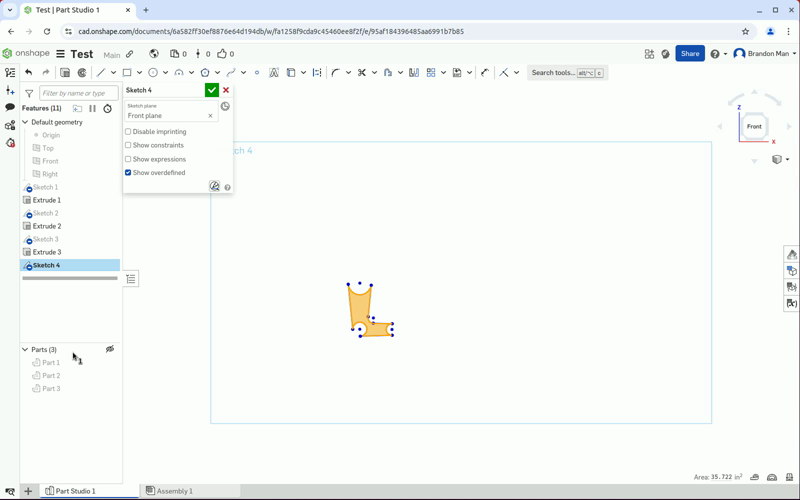
key(shift+y)
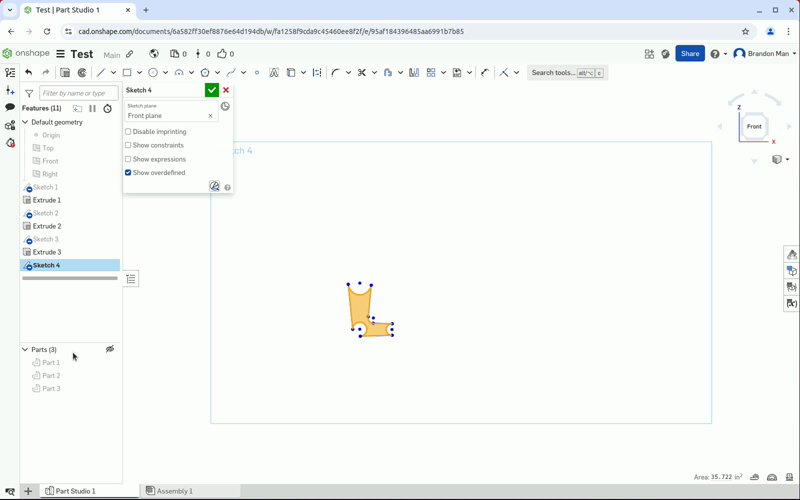
key(shift+e)
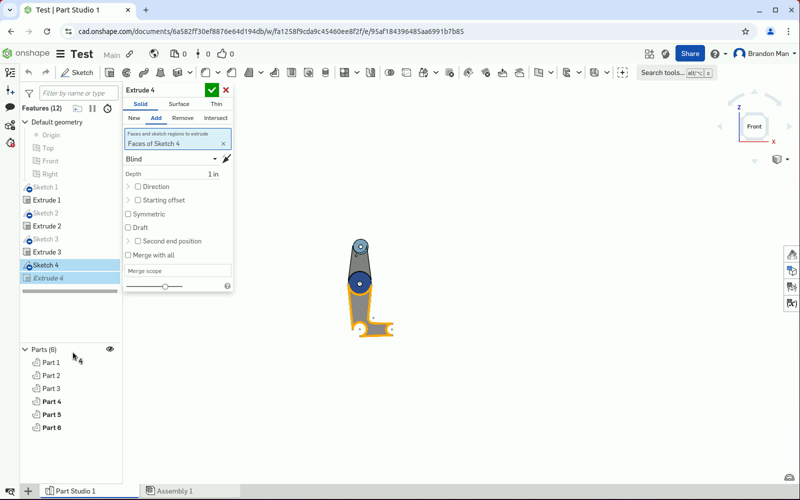
mouse_move(143, 106)
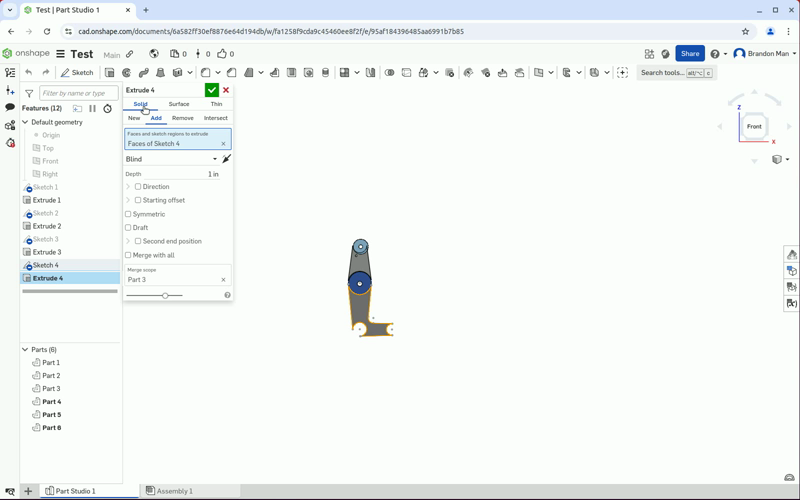
click(143, 106)
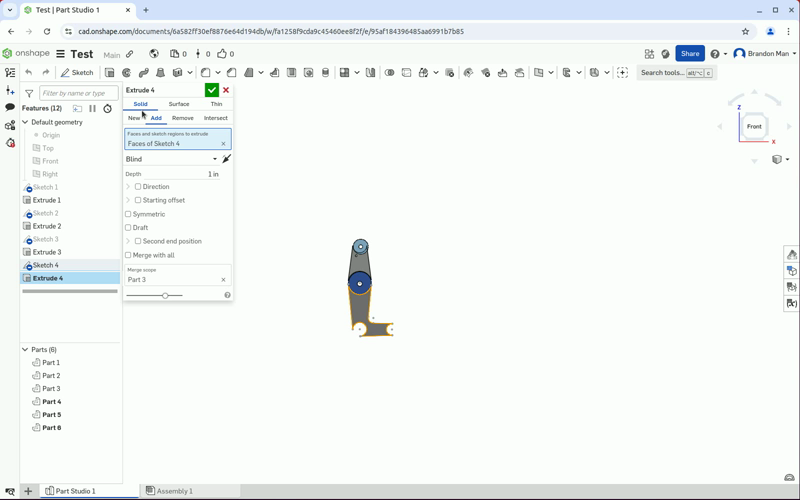
mouse_move(137, 120)
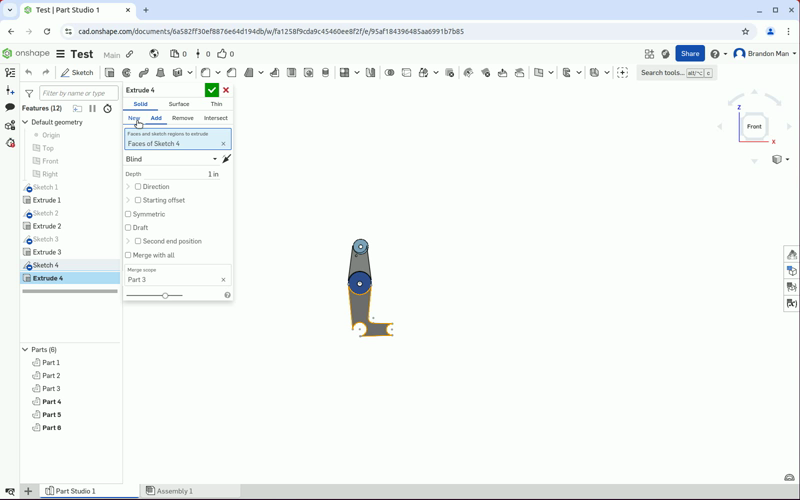
click(137, 120)
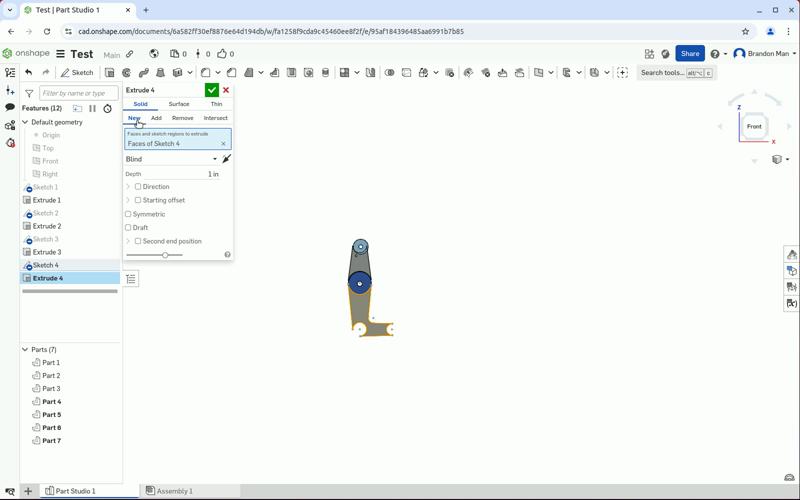
key(tab, 4)
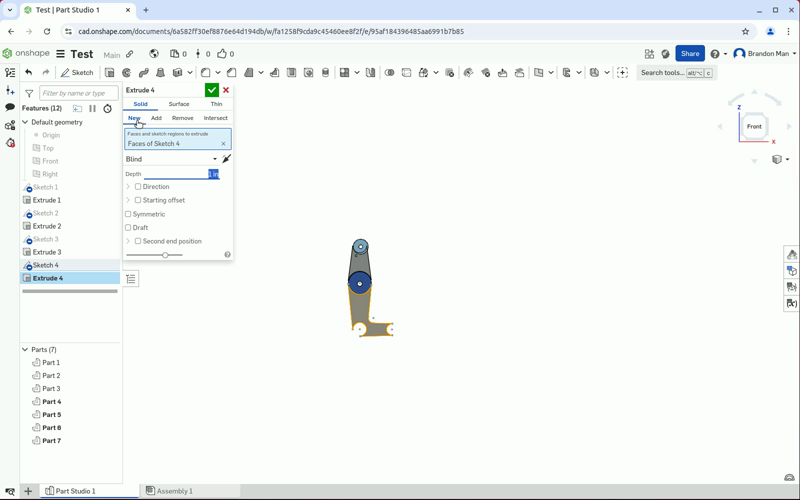
text(0.481)
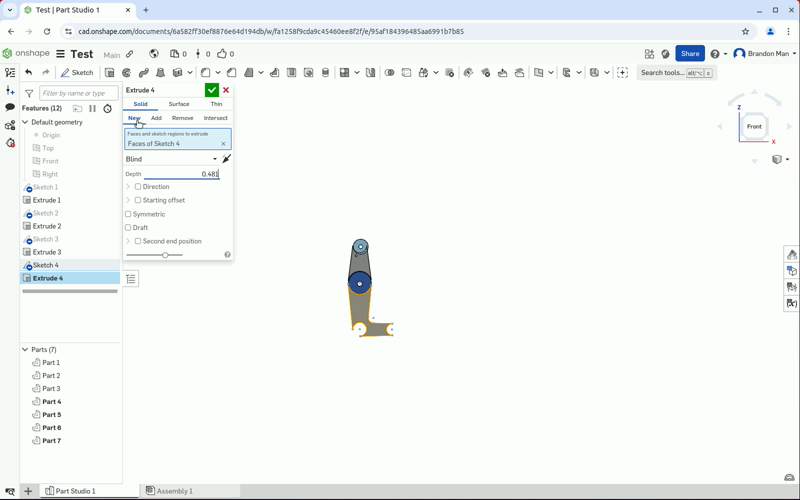
key(enter)
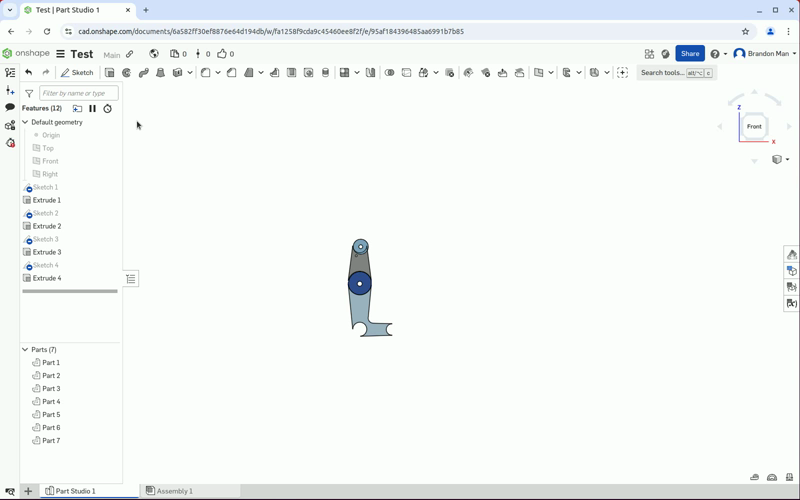
key(shift+h)
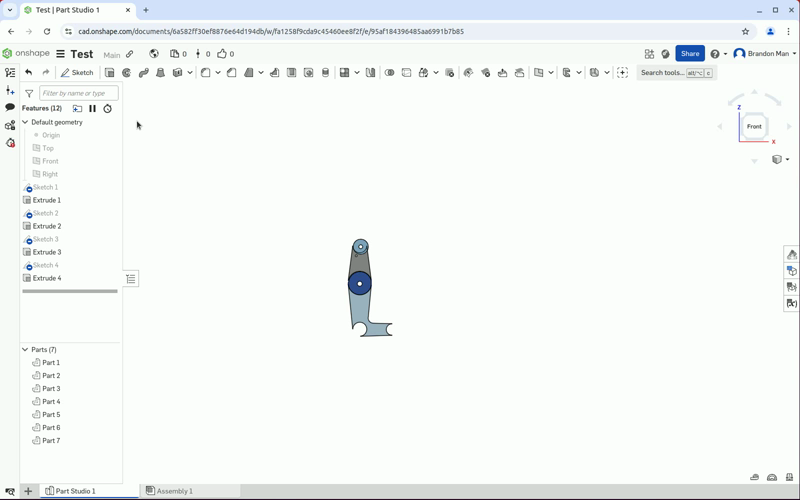
key(shift+h)
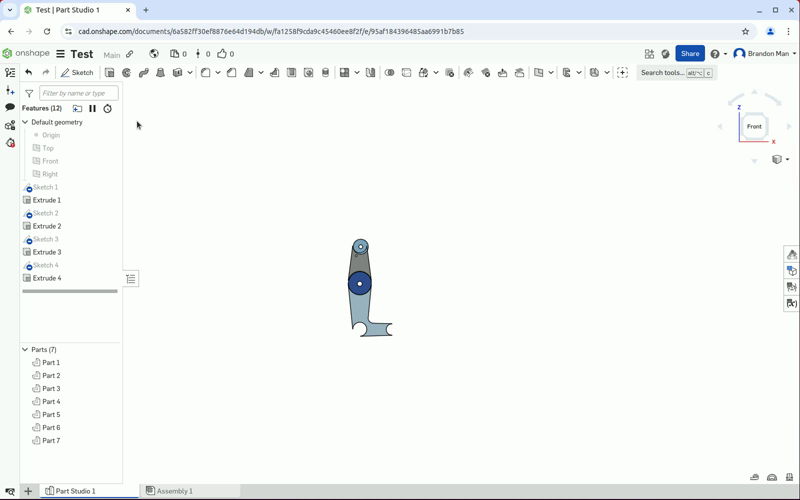
mouse_move(73, 189)
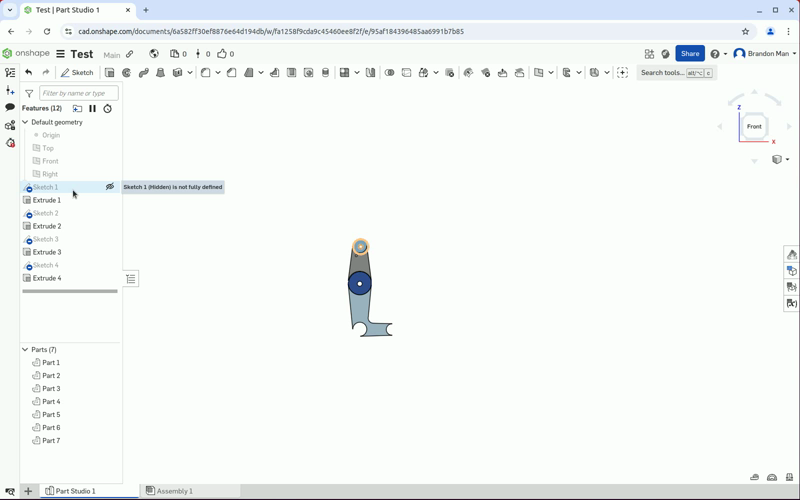
click(73, 189)
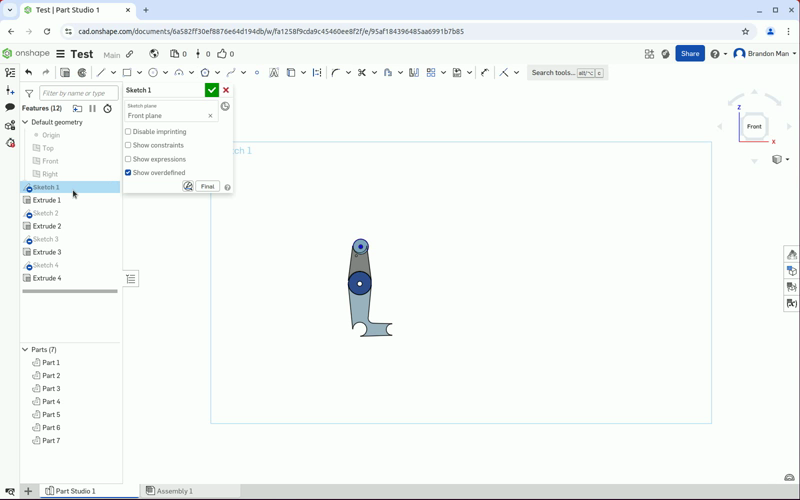
mouse_move(229, 92)
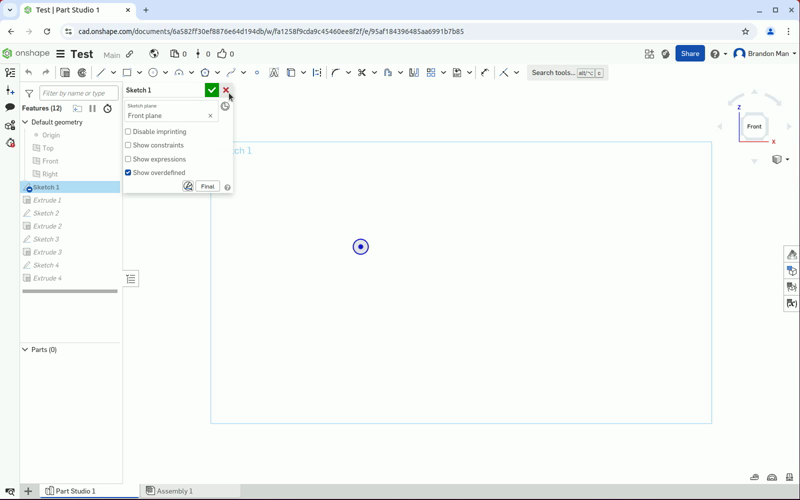
click(229, 92)
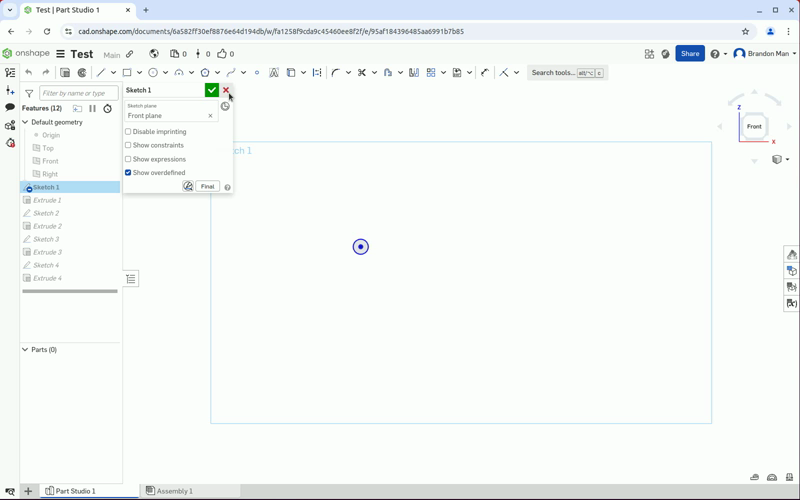
key(shift+s)
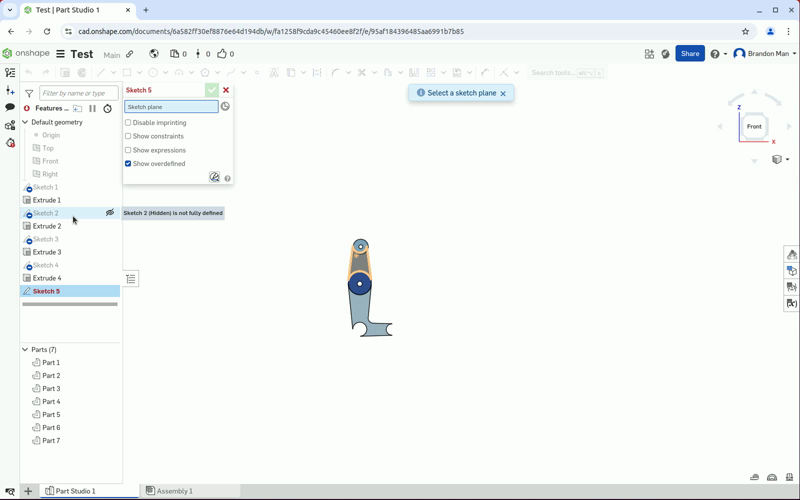
scroll(3)
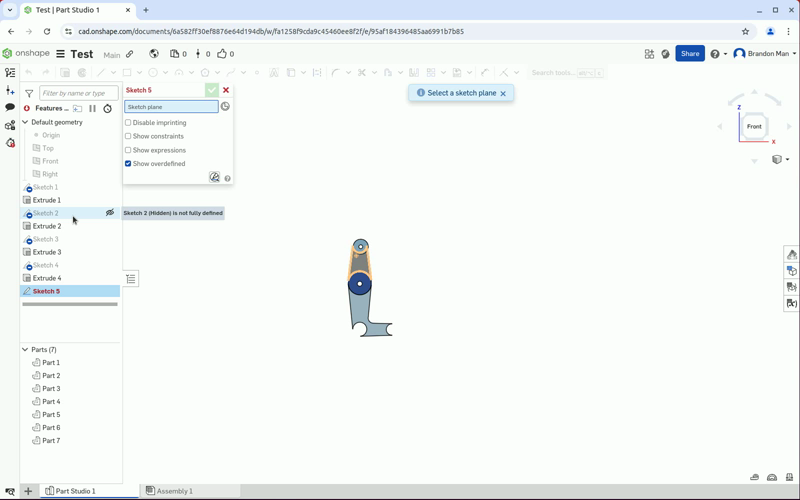
mouse_move(73, 163)
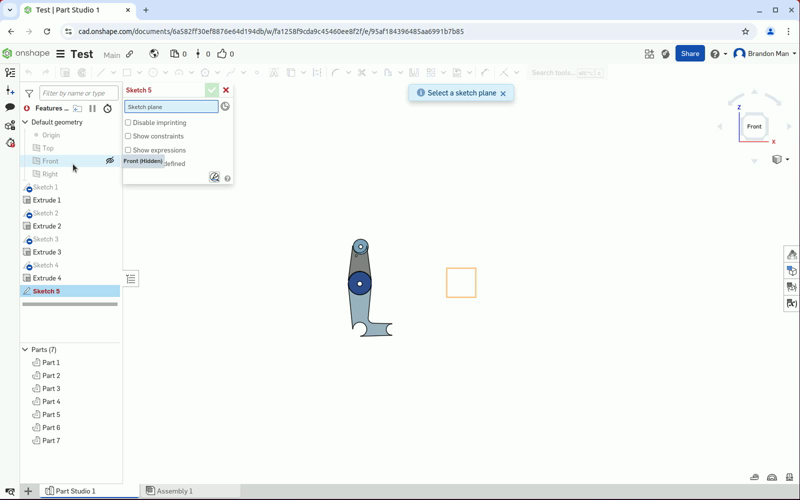
click(73, 163)
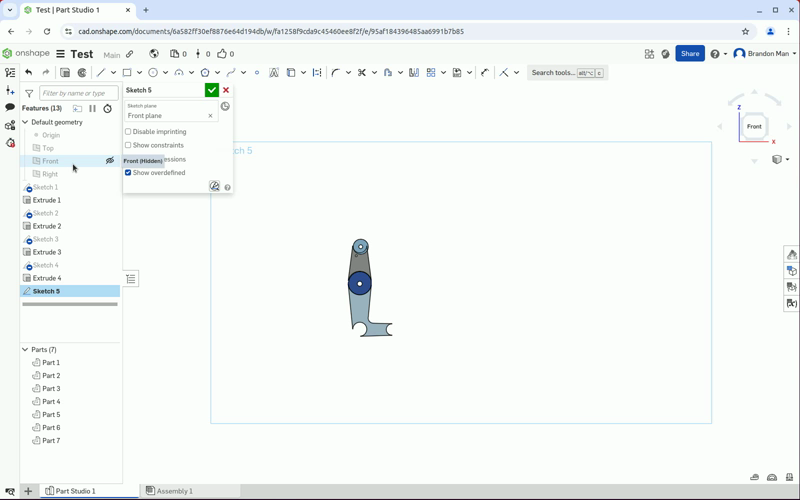
mouse_move(73, 352)
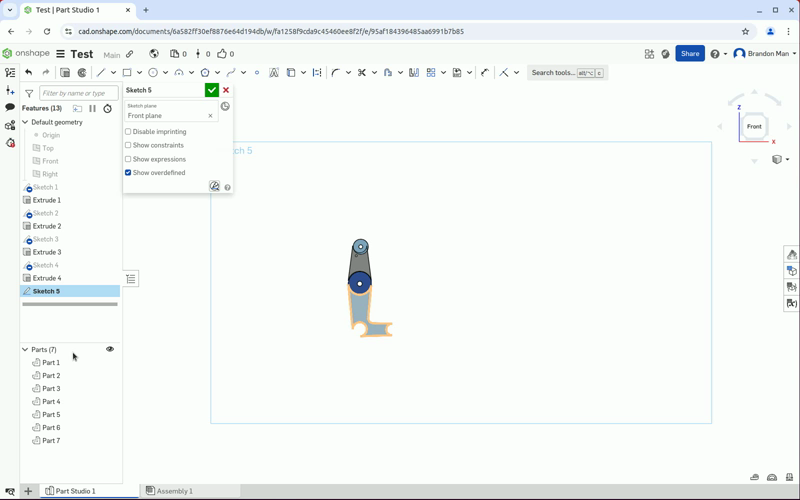
key(y)
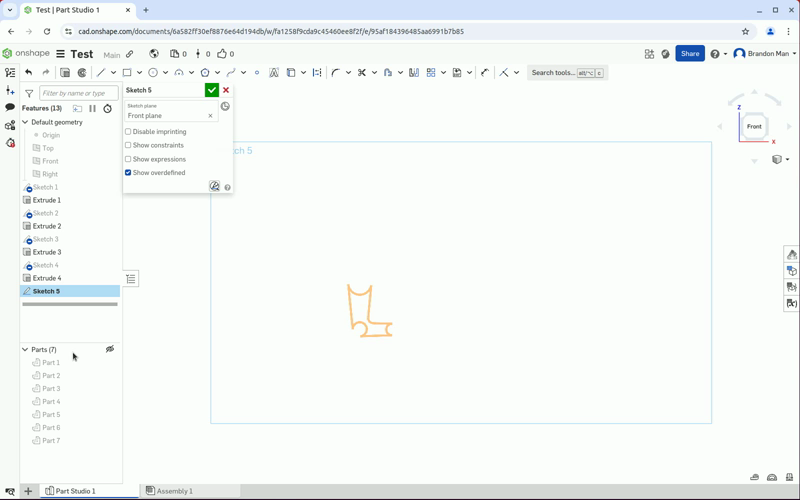
key(l)
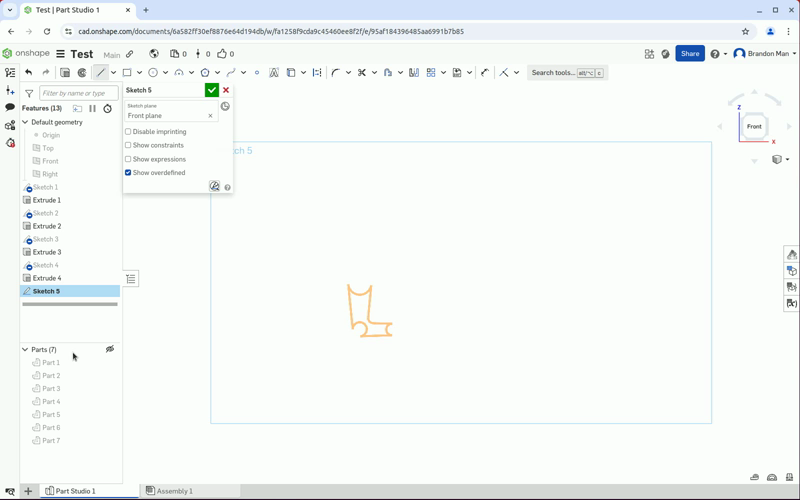
key_down(shift)
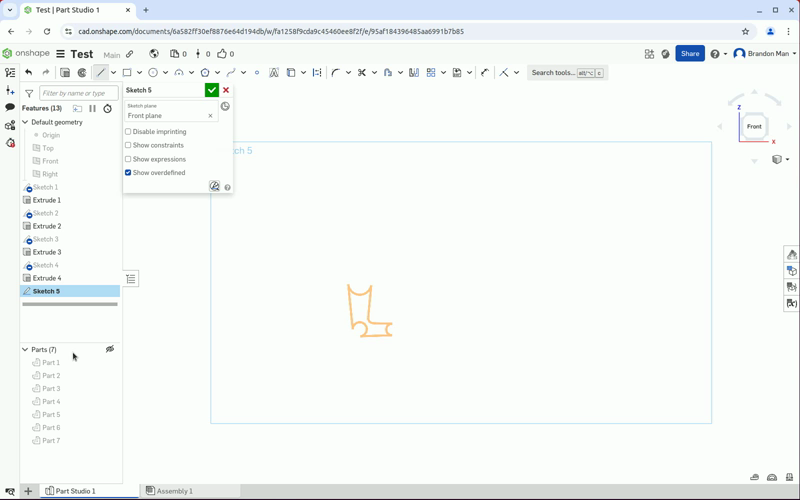
mouse_move(359, 335)
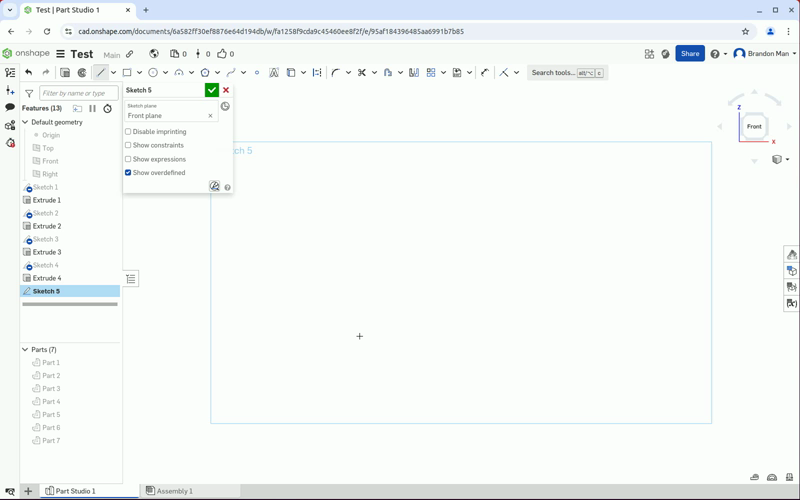
click(359, 335)
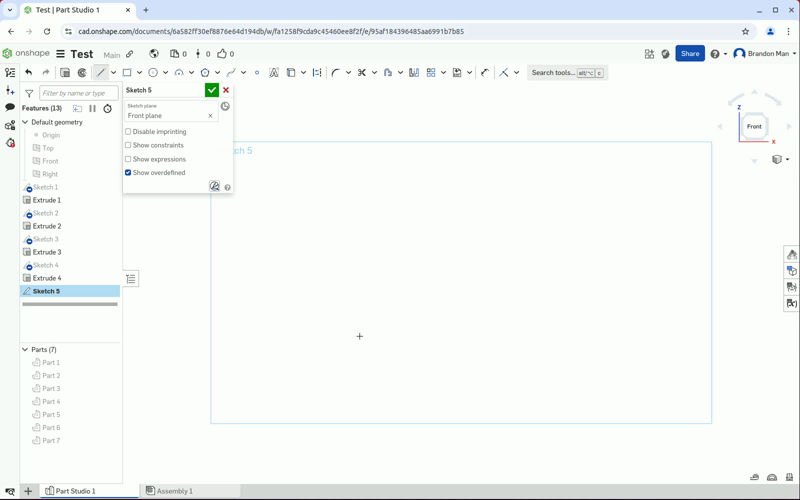
key_up(shift)
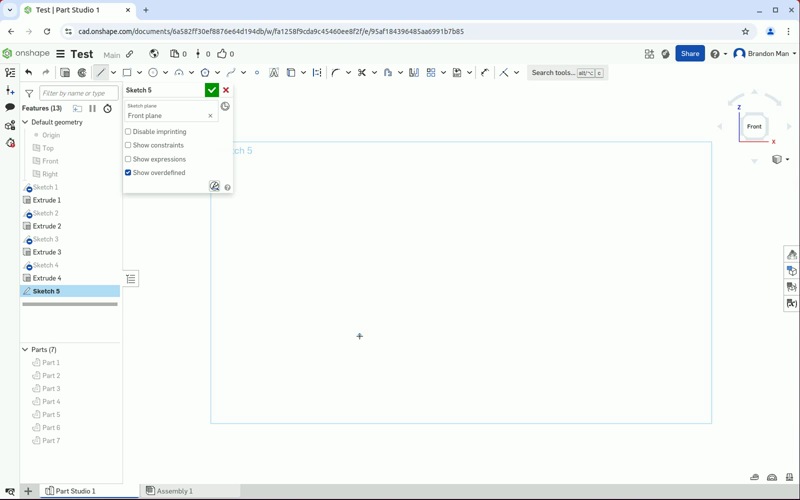
key_down(shift)
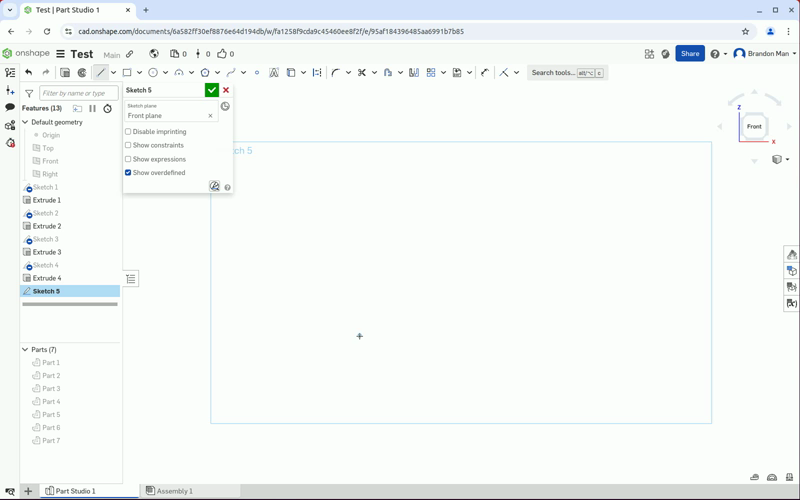
mouse_move(389, 335)
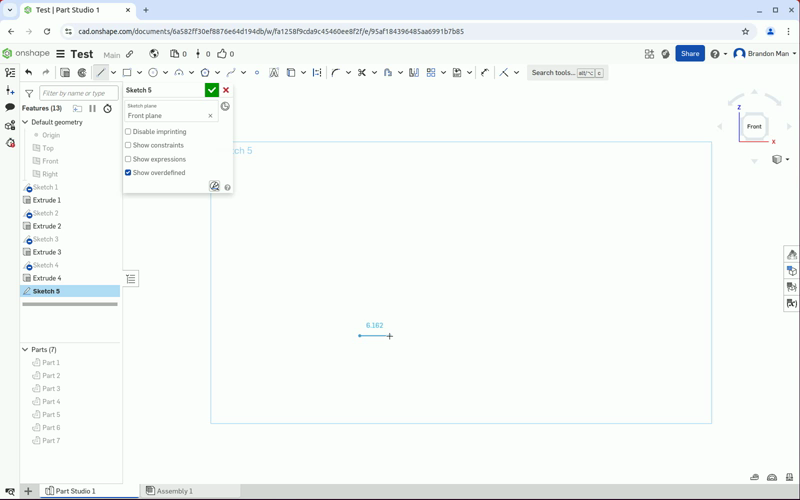
mouse_move(360, 335)
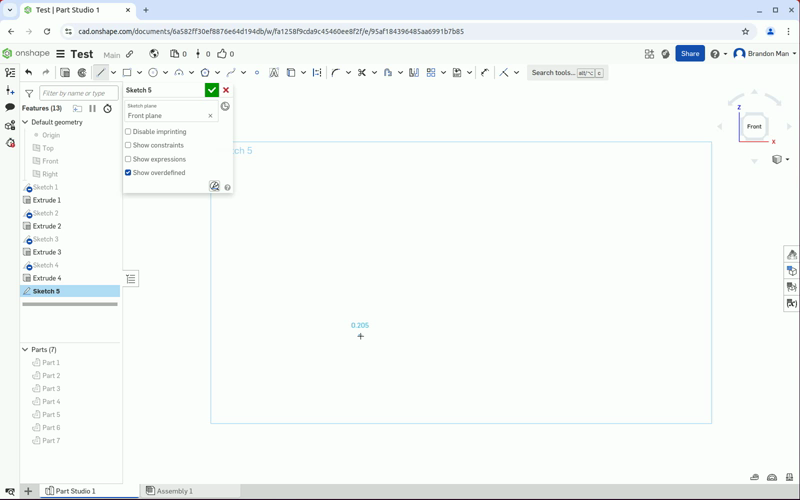
scroll(6)
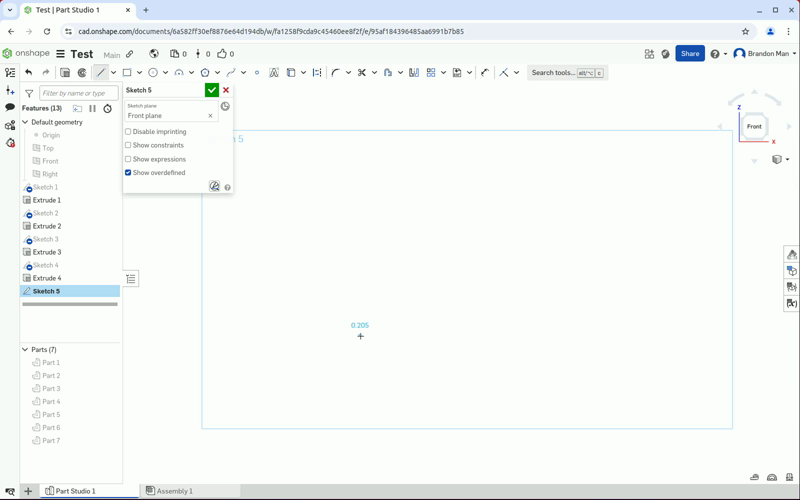
scroll(6)
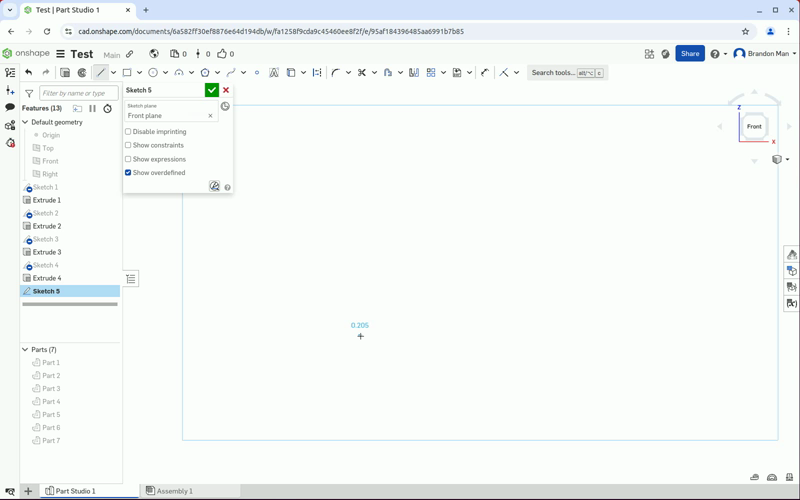
scroll(6)
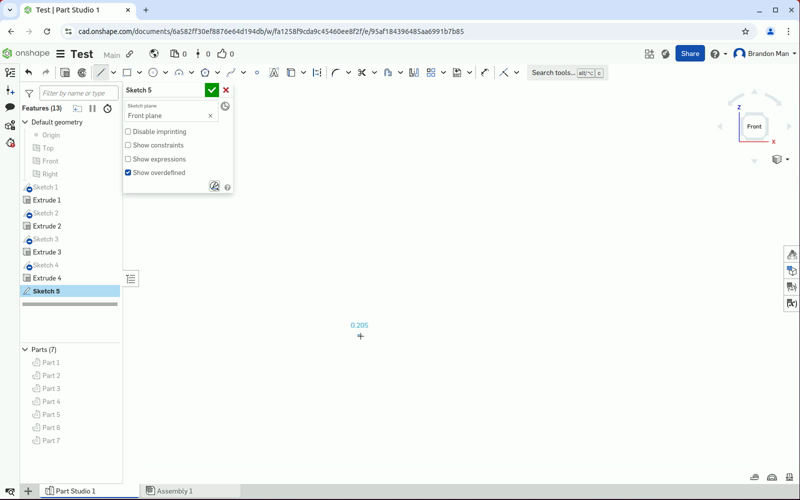
scroll(6)
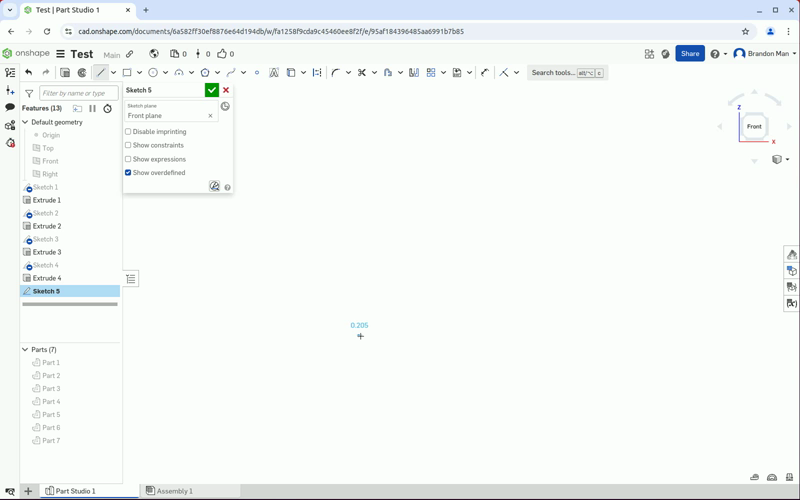
scroll(6)
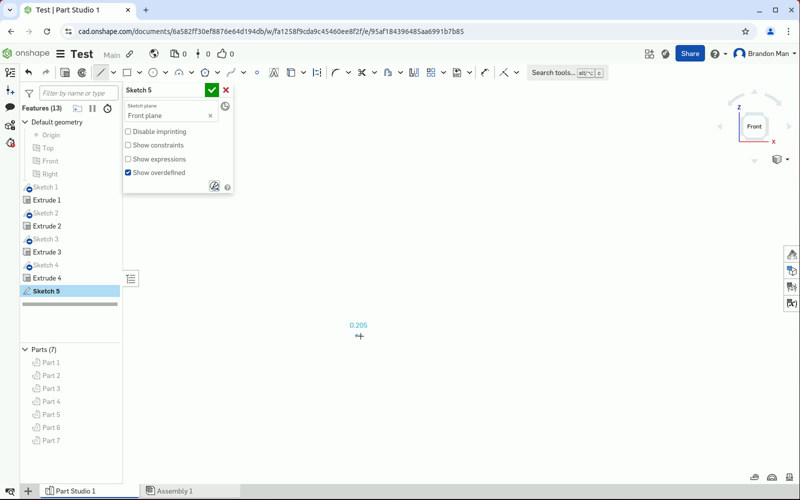
scroll(6)
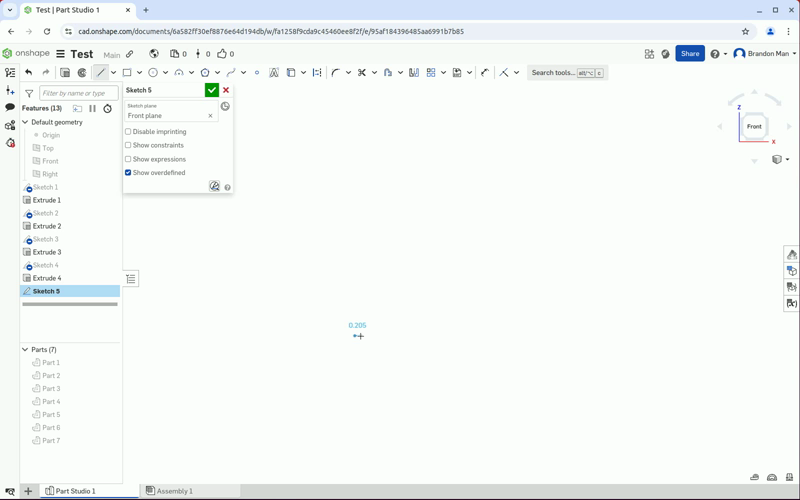
scroll(6)
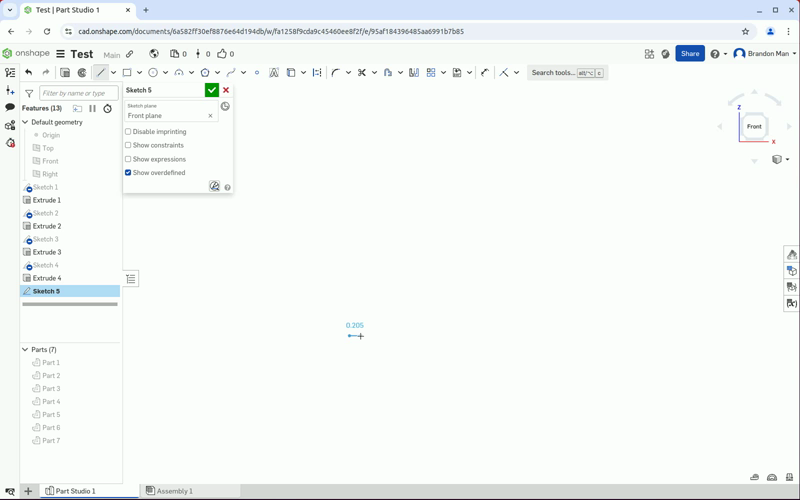
click(360, 335)
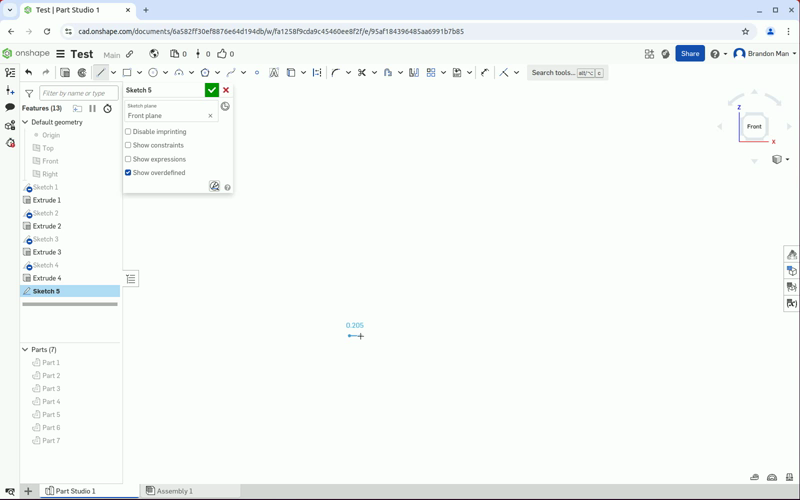
scroll(-6)
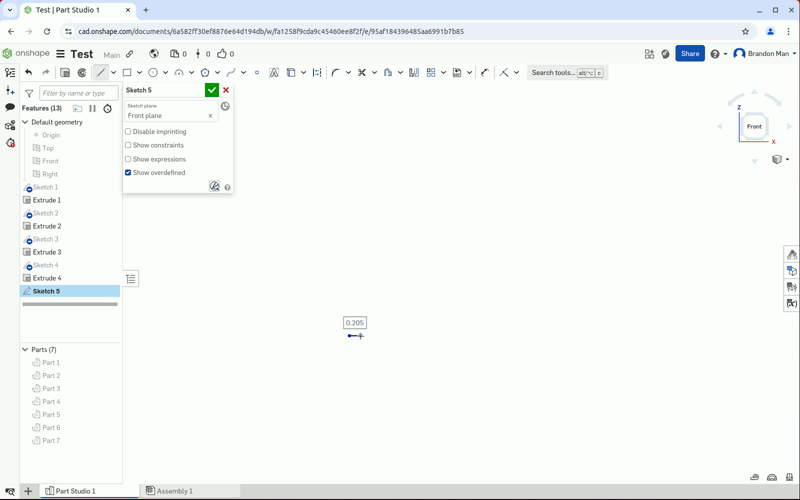
scroll(-6)
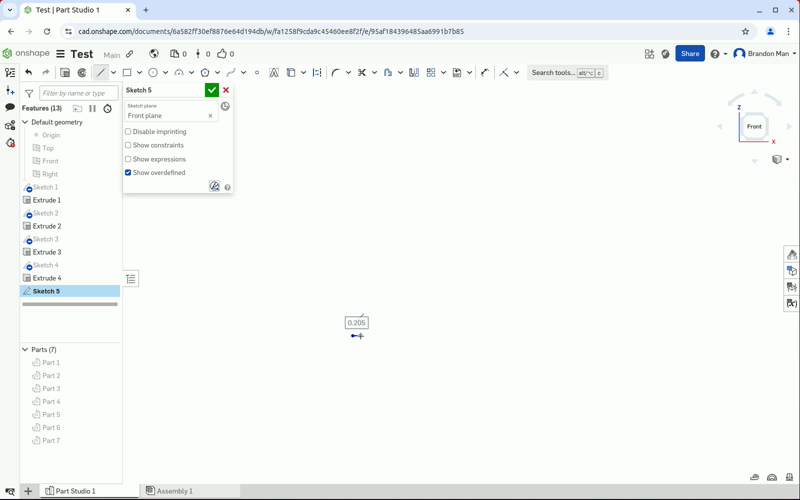
scroll(-6)
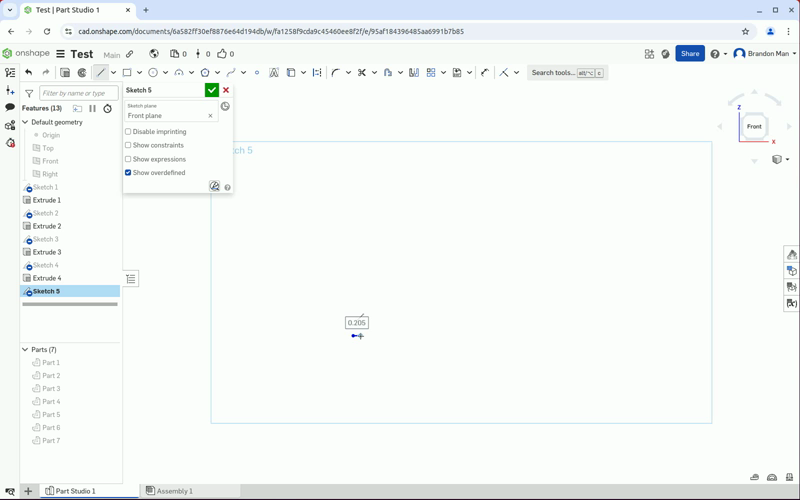
scroll(-6)
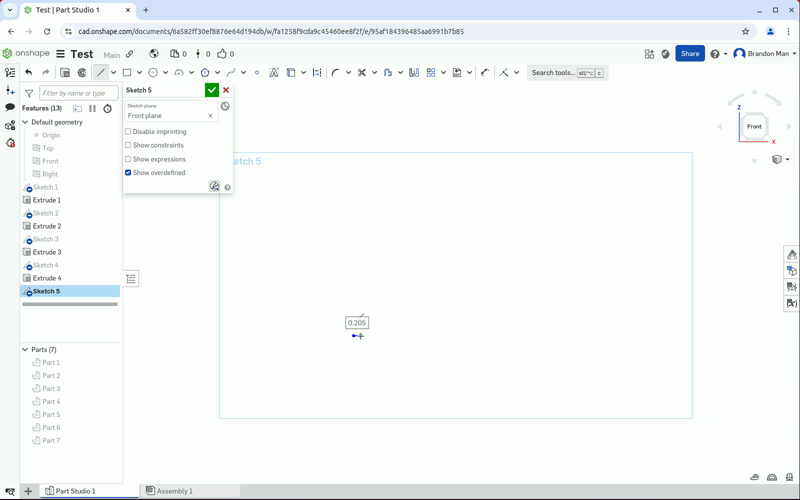
scroll(-6)
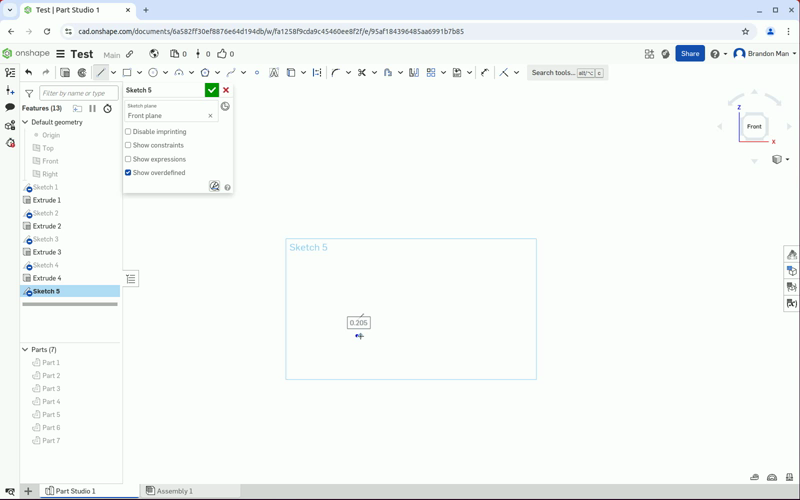
scroll(-6)
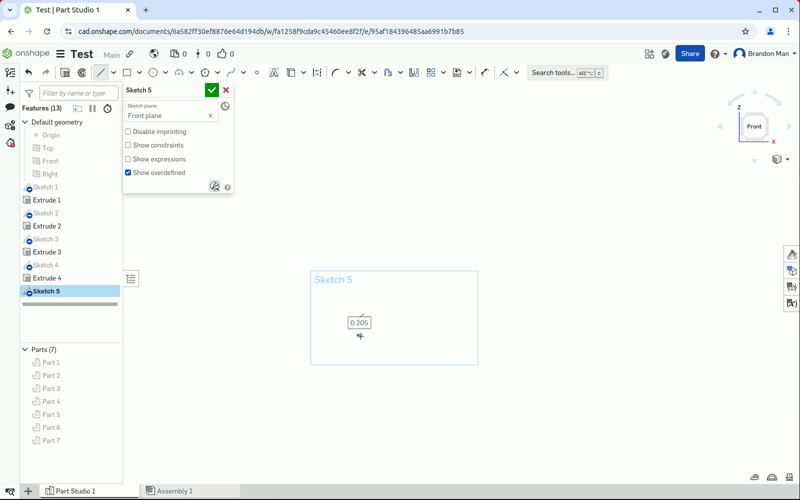
scroll(-6)
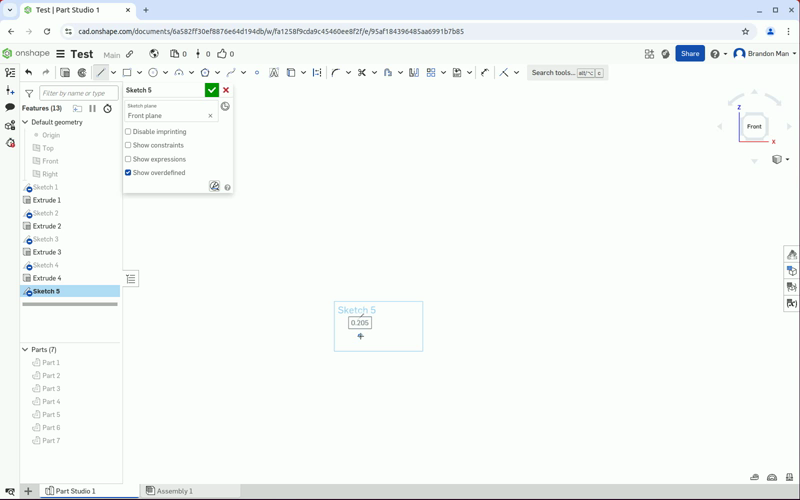
key_up(shift)
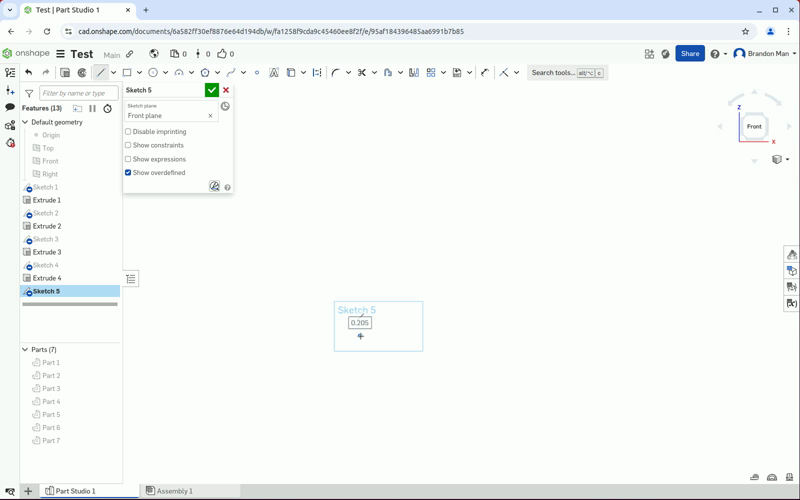
key(esc)
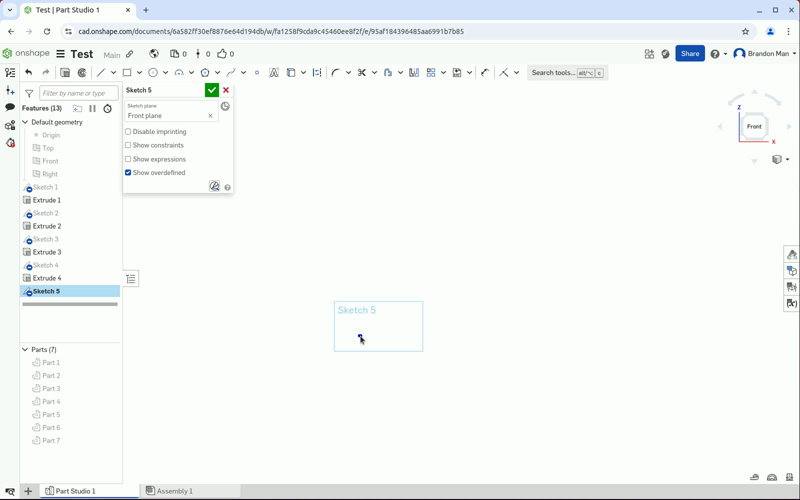
key(a)
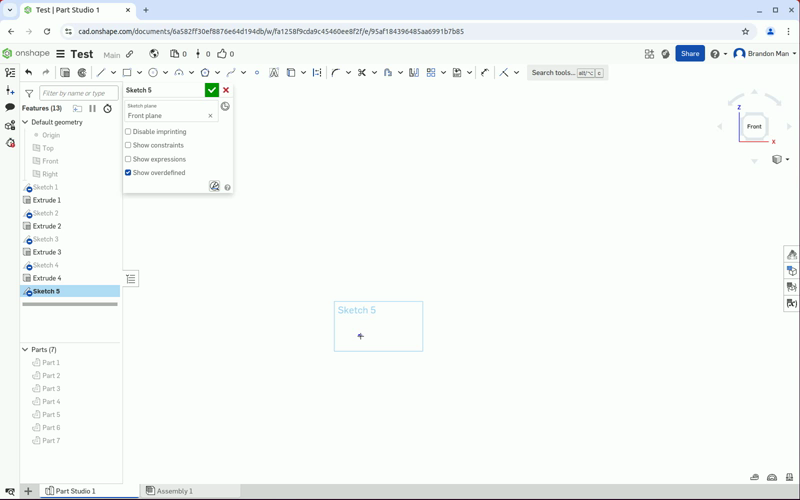
mouse_move(360, 335)
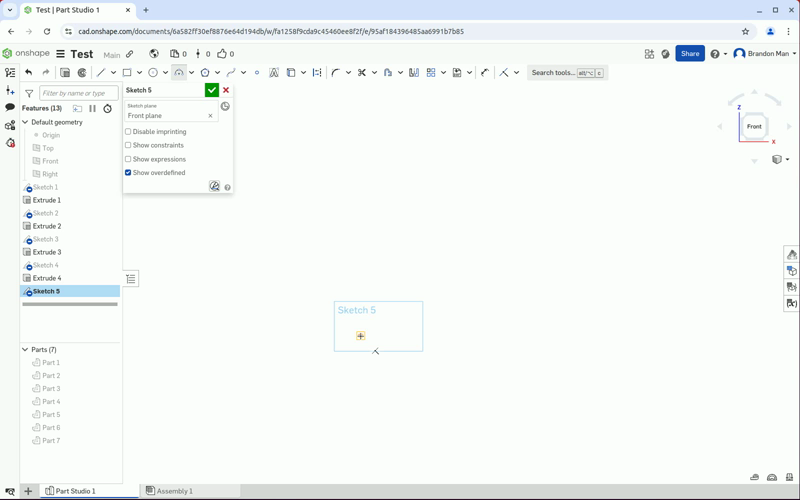
scroll(6)
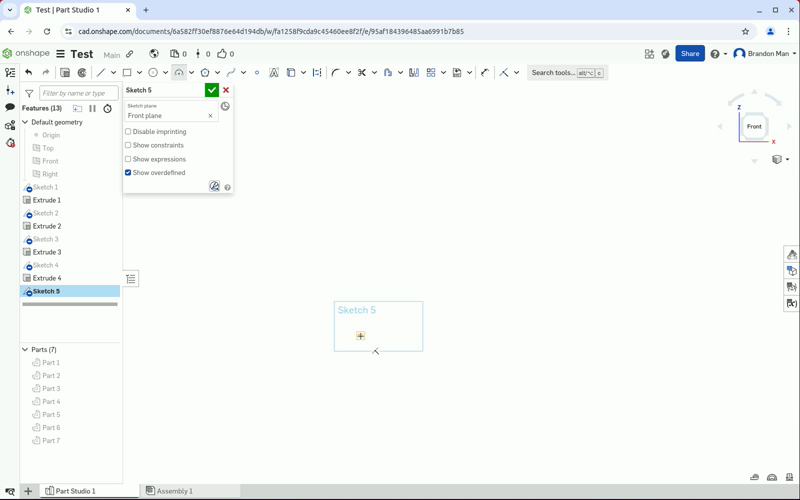
scroll(6)
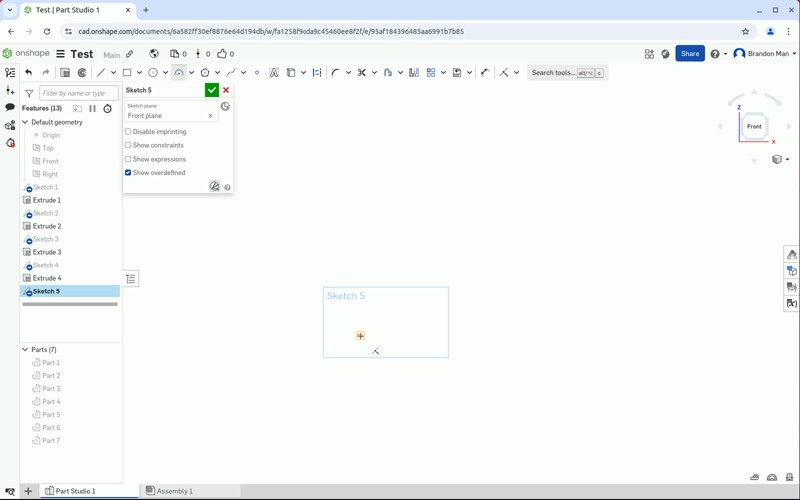
scroll(6)
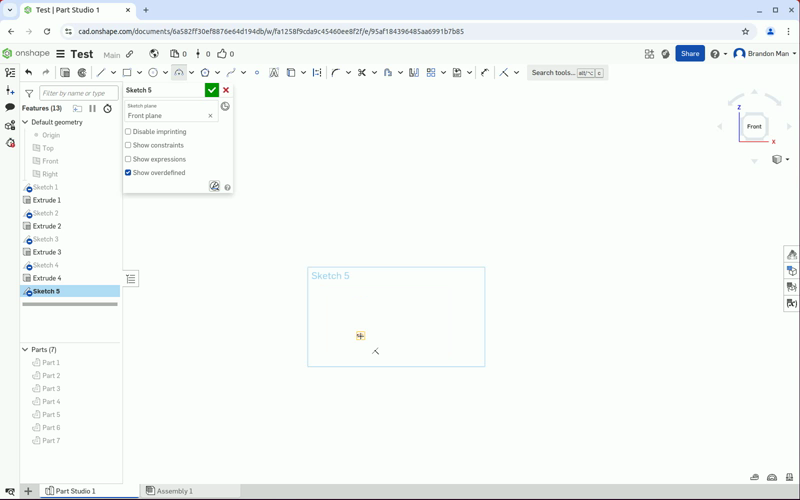
scroll(6)
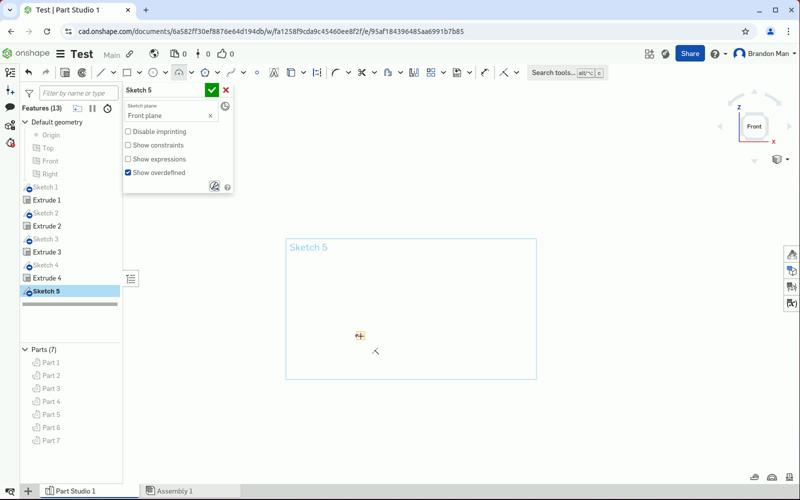
scroll(6)
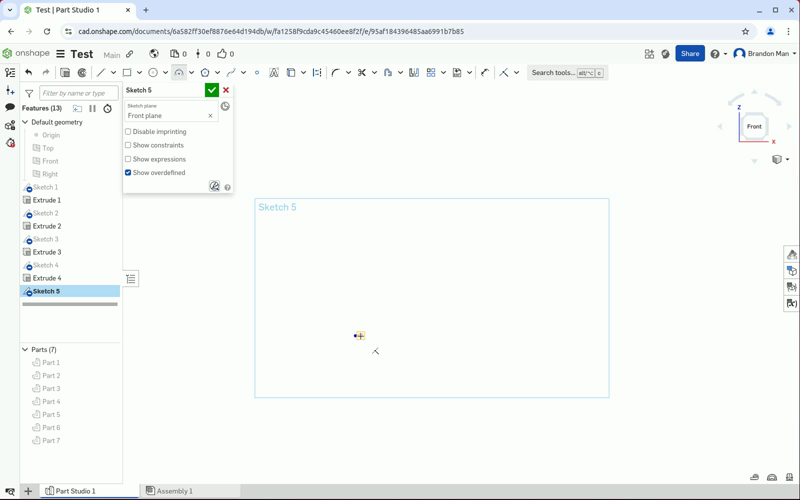
scroll(6)
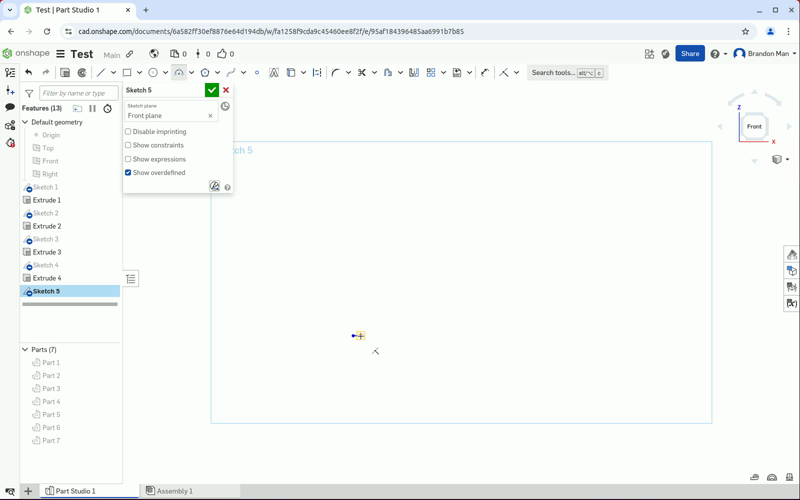
scroll(6)
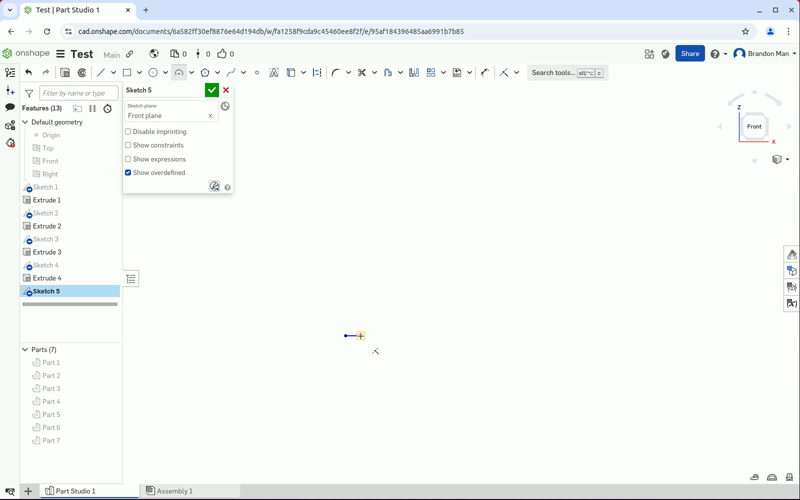
click(360, 335)
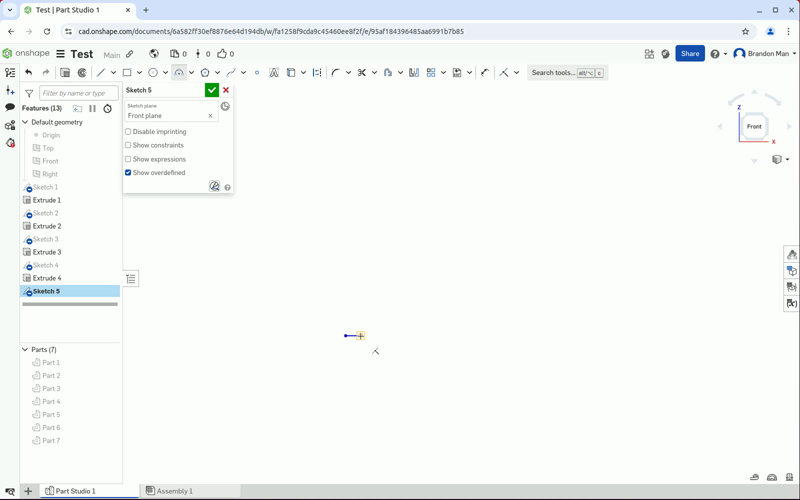
scroll(-6)
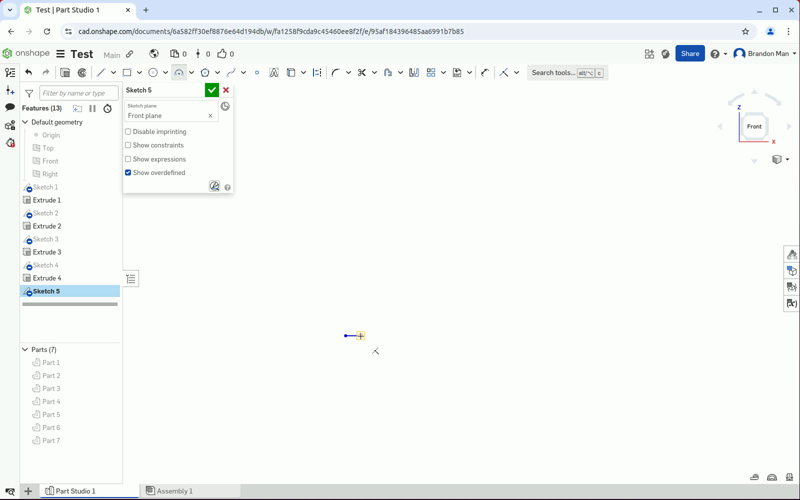
scroll(-6)
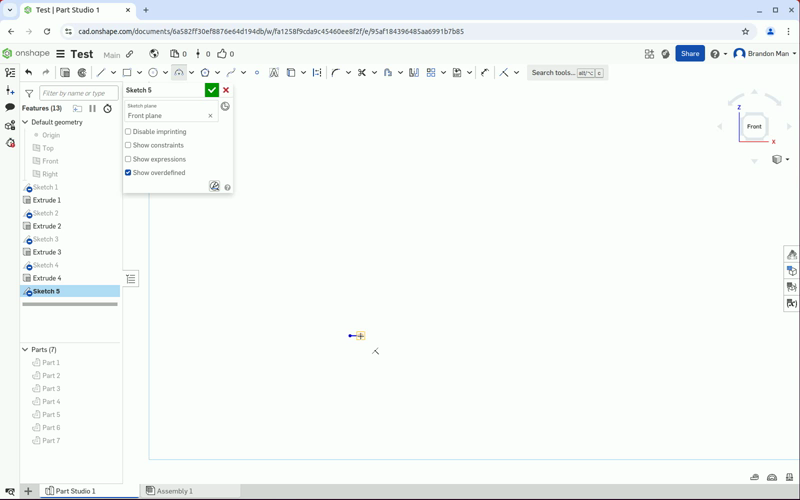
scroll(-6)
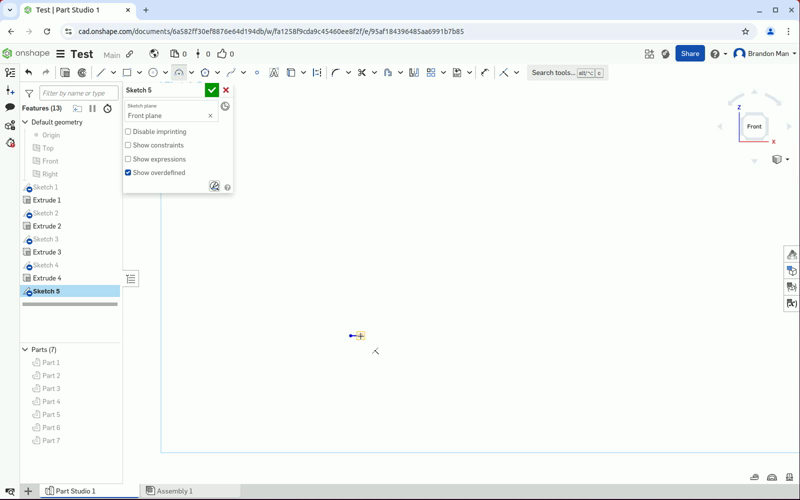
scroll(-6)
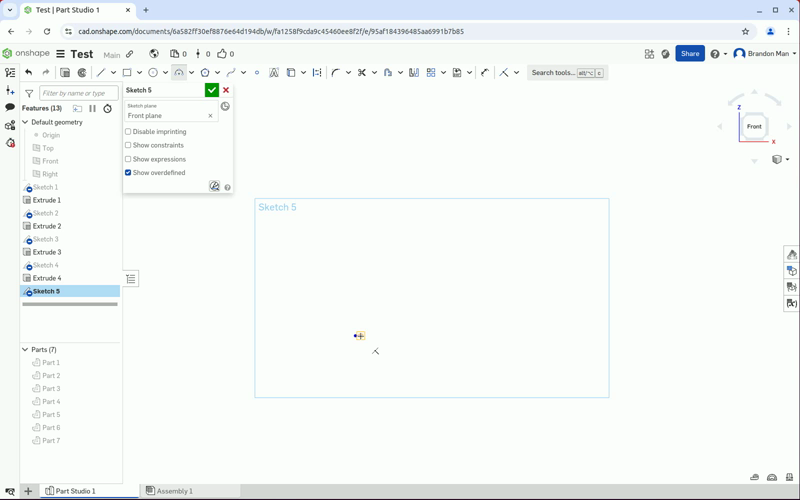
scroll(-6)
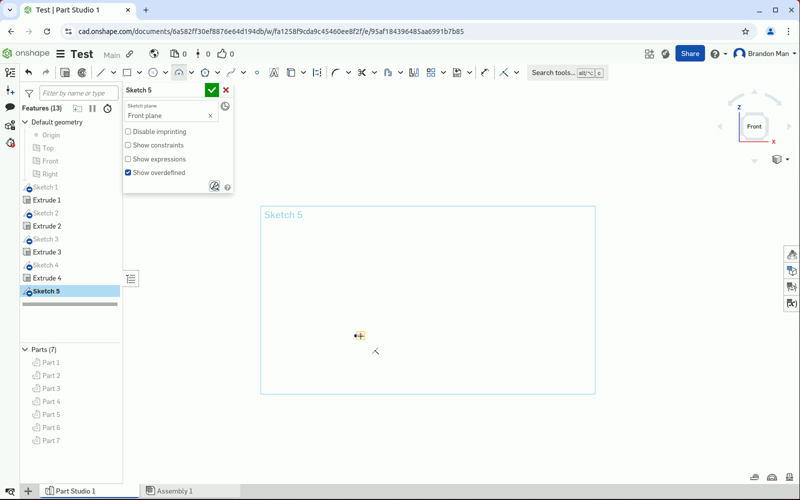
scroll(-6)
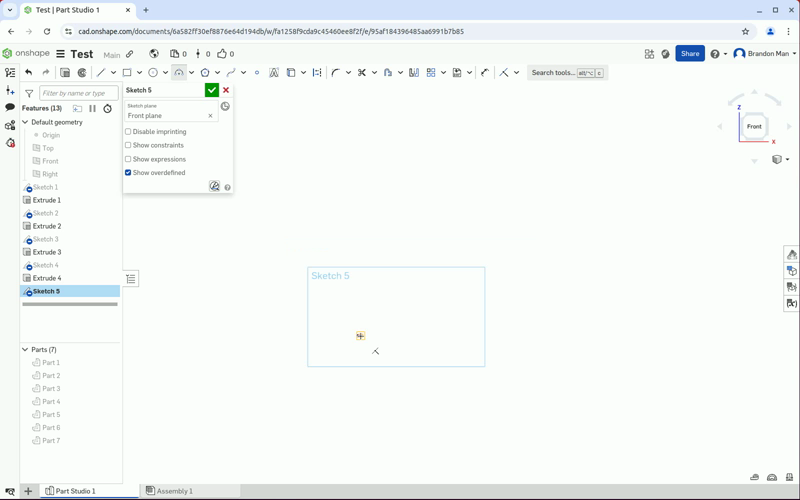
scroll(-6)
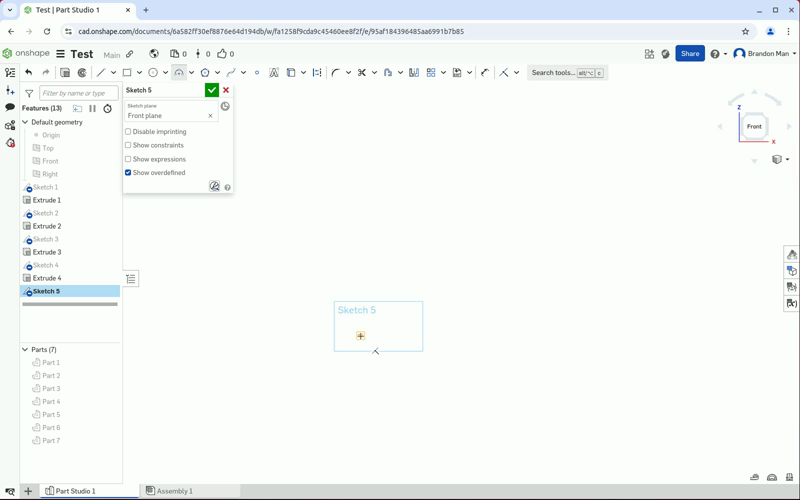
mouse_move(359, 335)
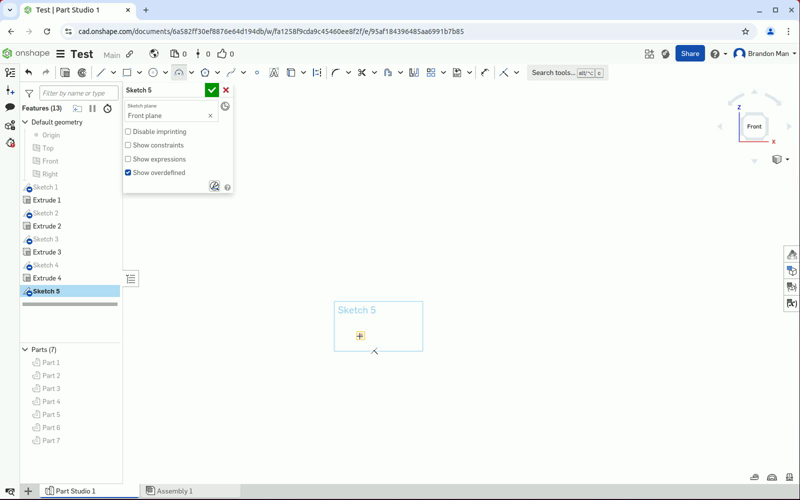
scroll(6)
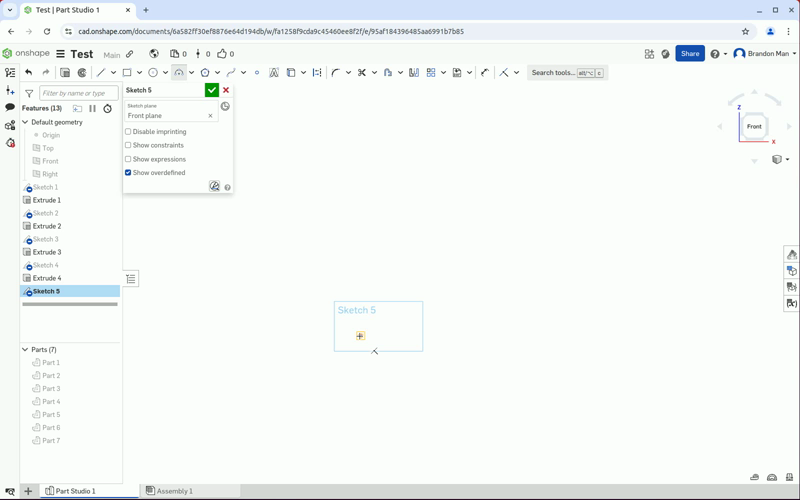
scroll(6)
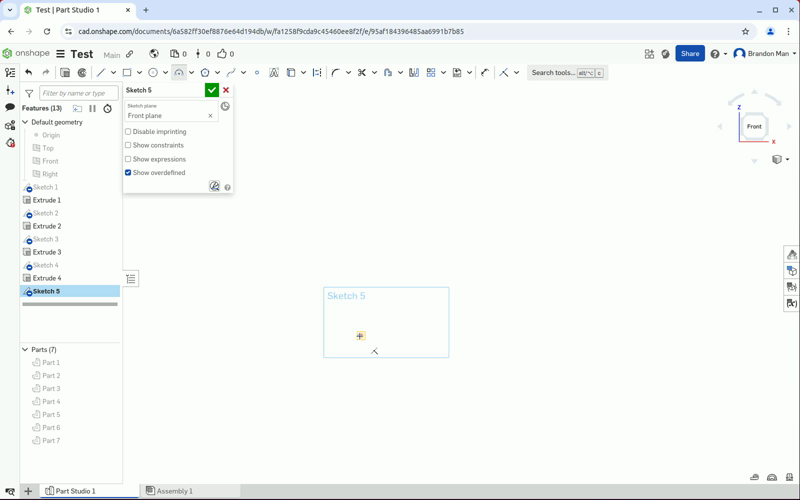
scroll(6)
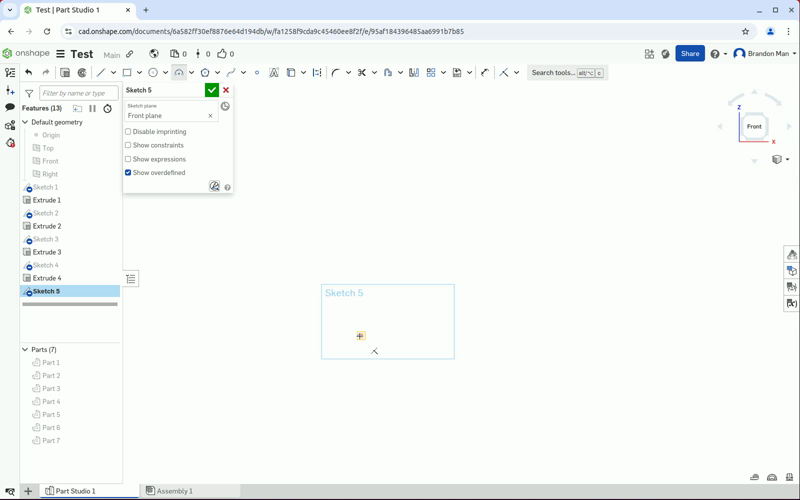
scroll(6)
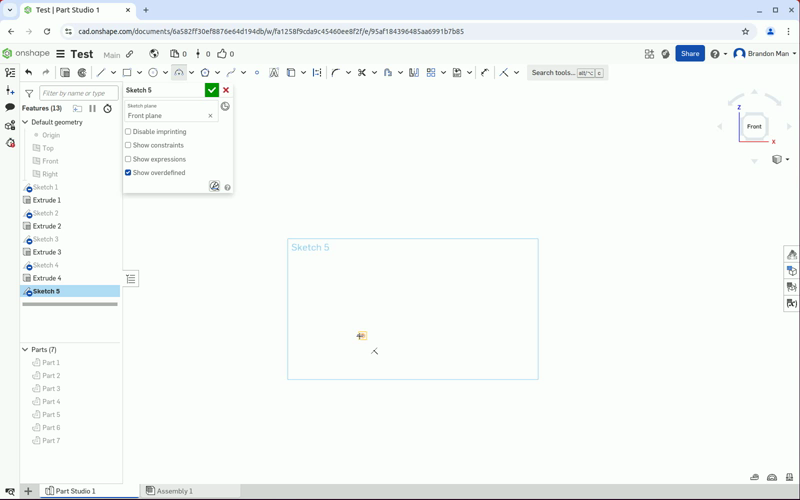
scroll(6)
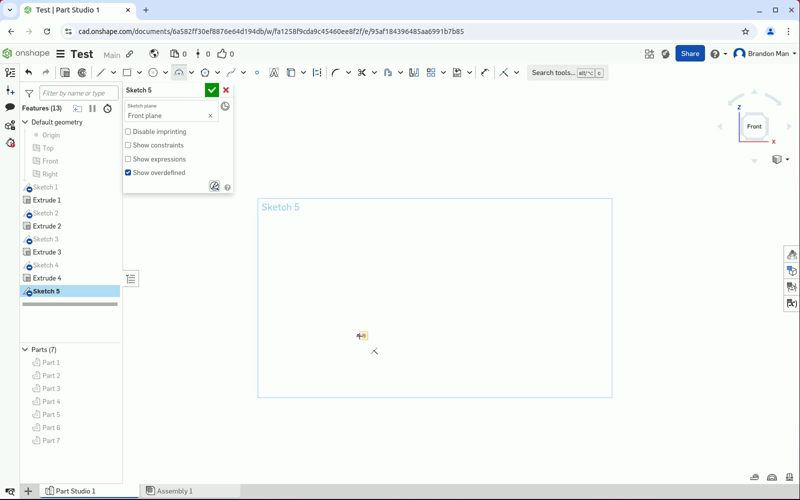
scroll(6)
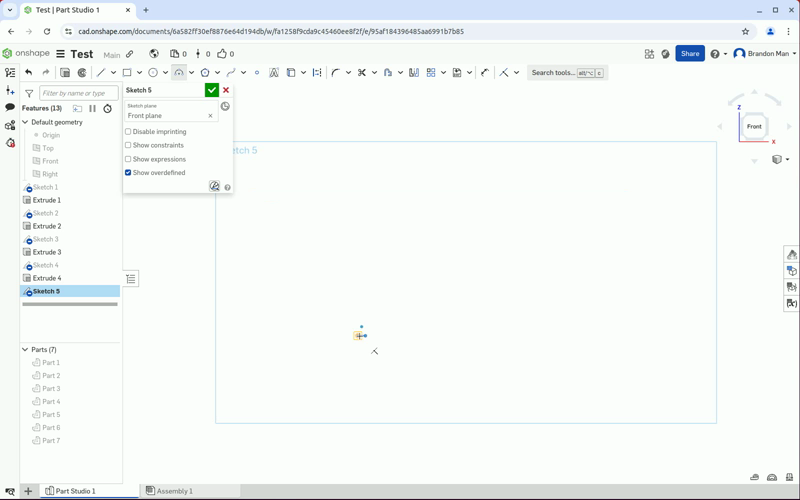
scroll(6)
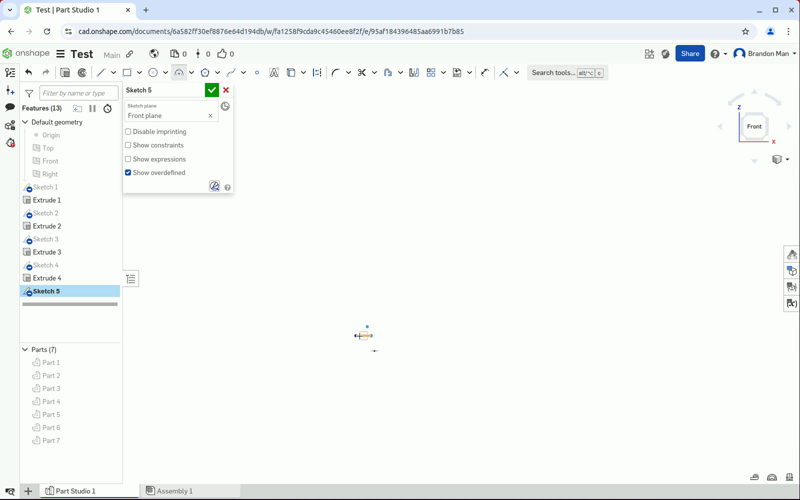
click(359, 335)
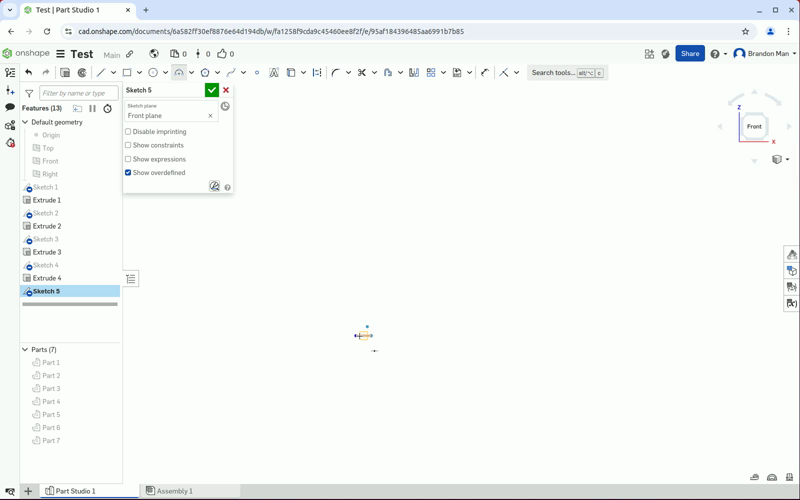
scroll(-6)
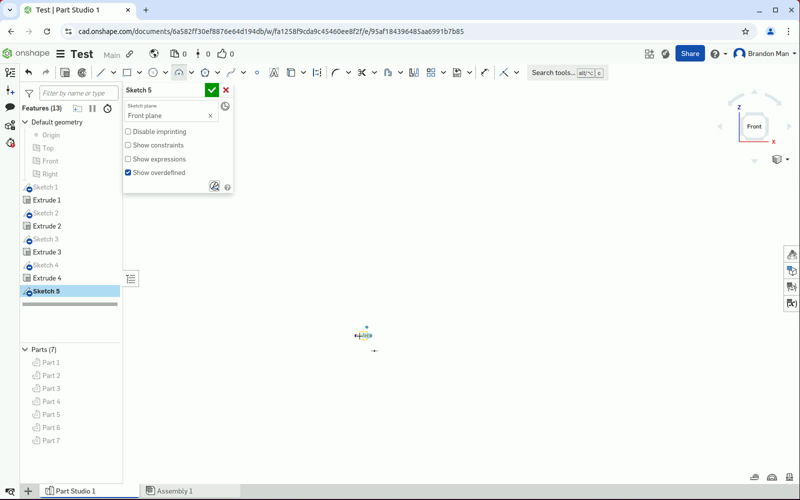
scroll(-6)
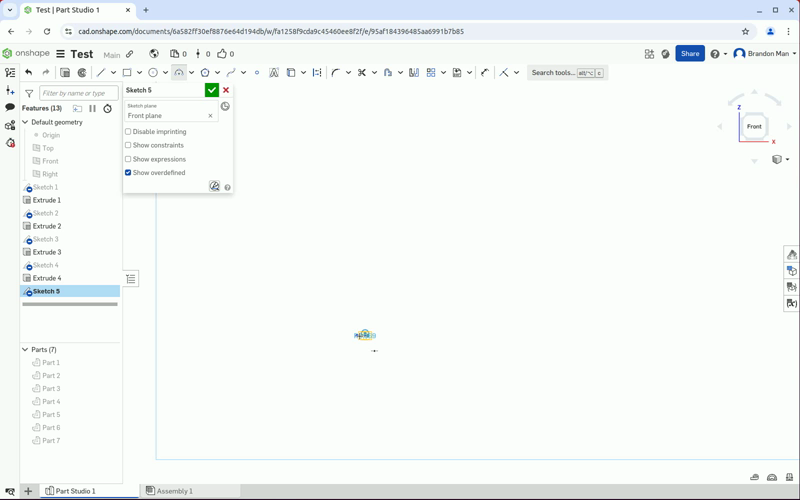
scroll(-6)
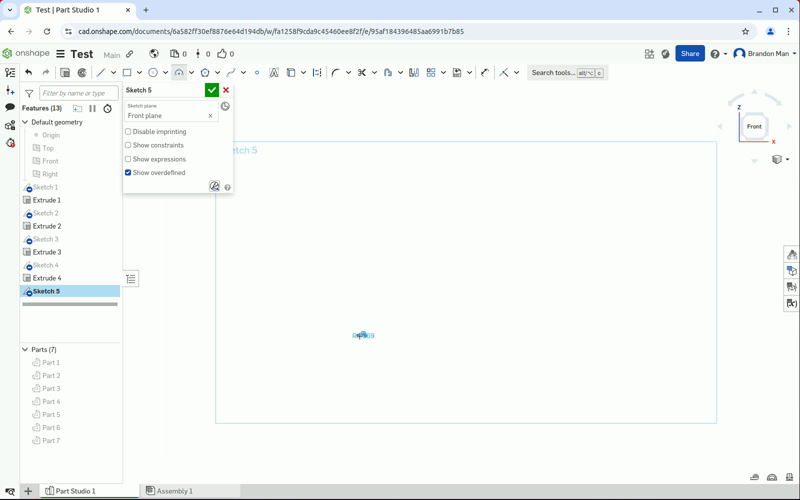
scroll(-6)
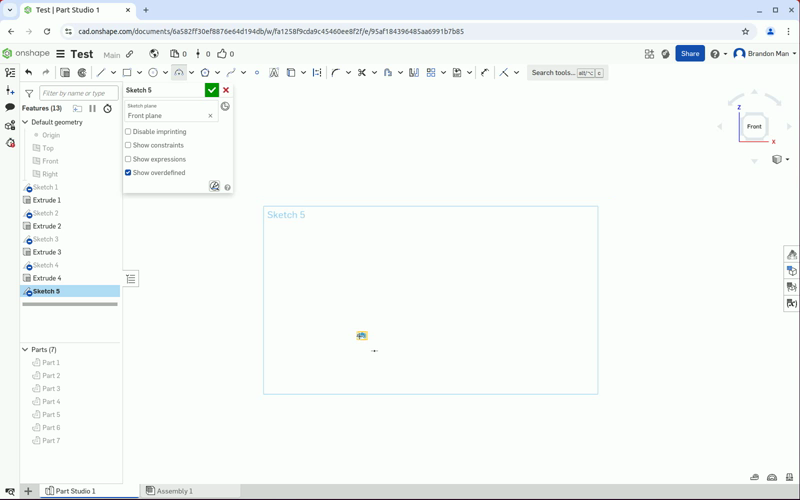
scroll(-6)
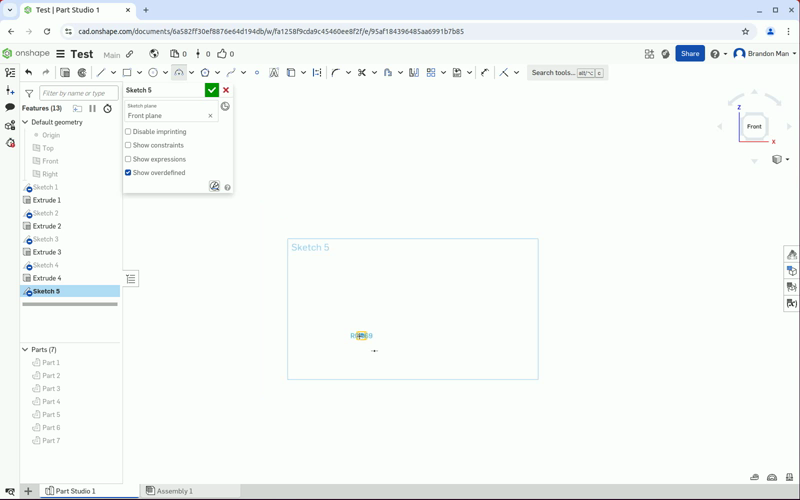
scroll(-6)
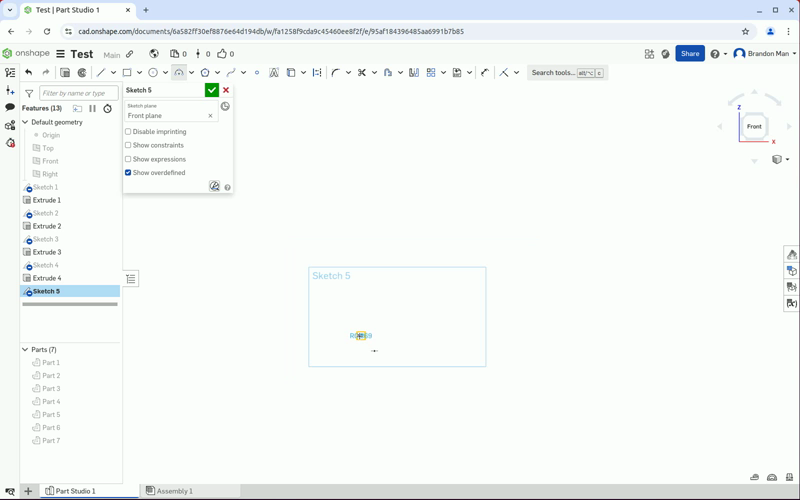
scroll(-6)
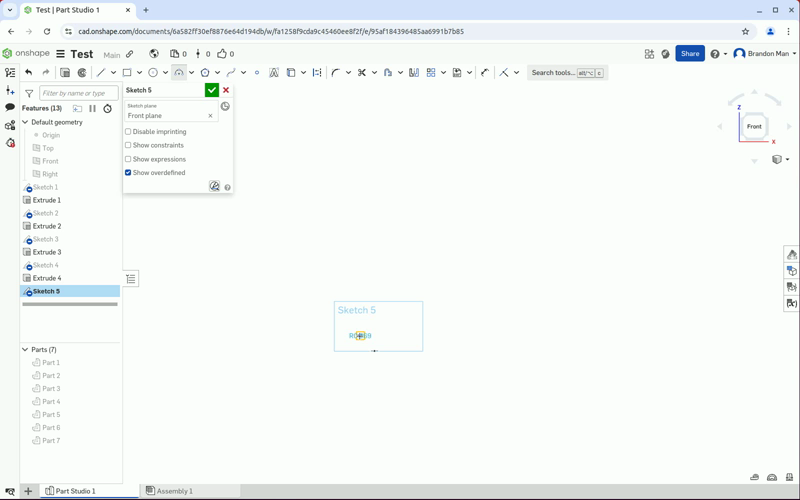
key_down(shift)
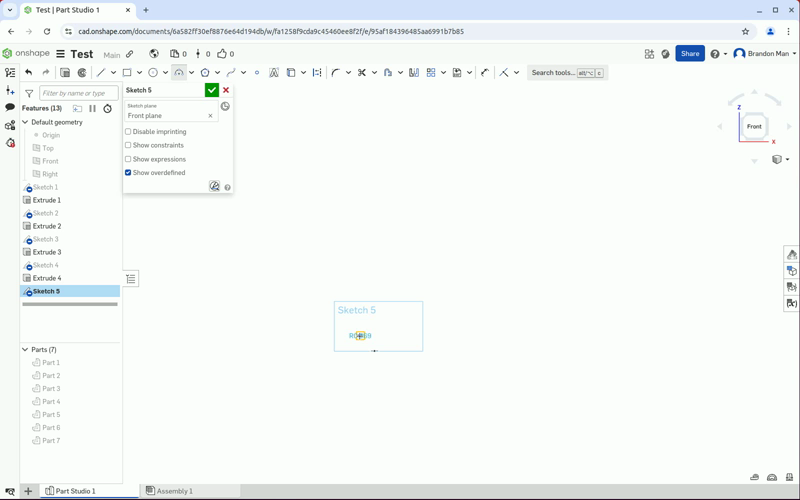
mouse_move(360, 322)
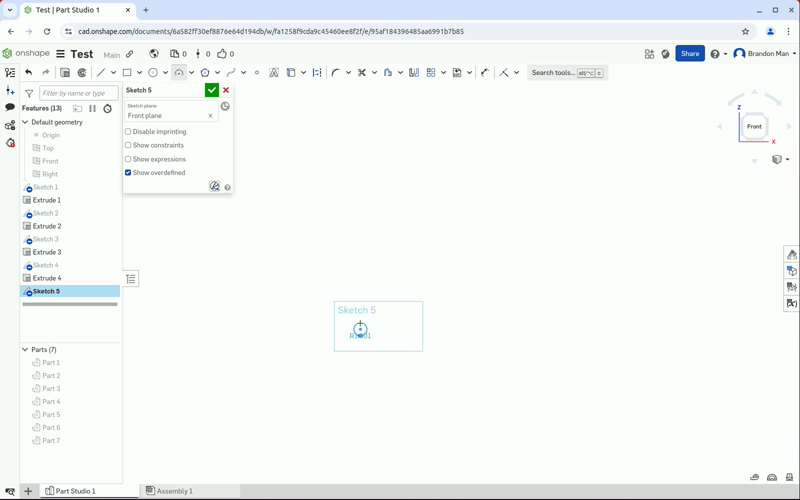
scroll(6)
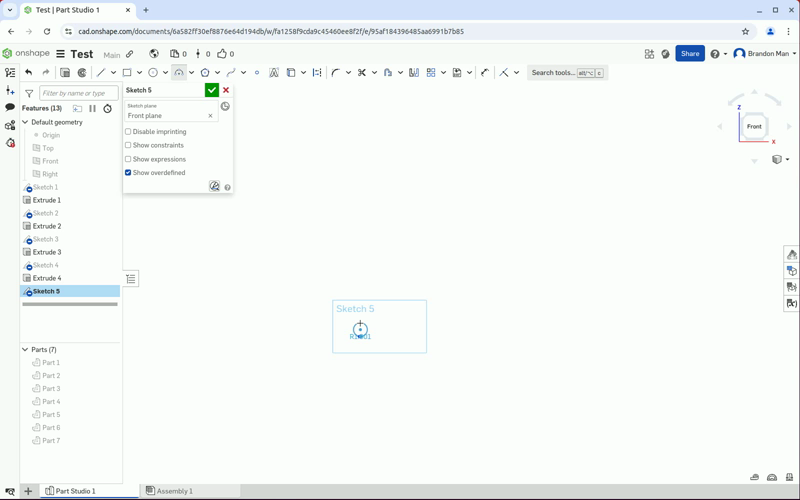
scroll(6)
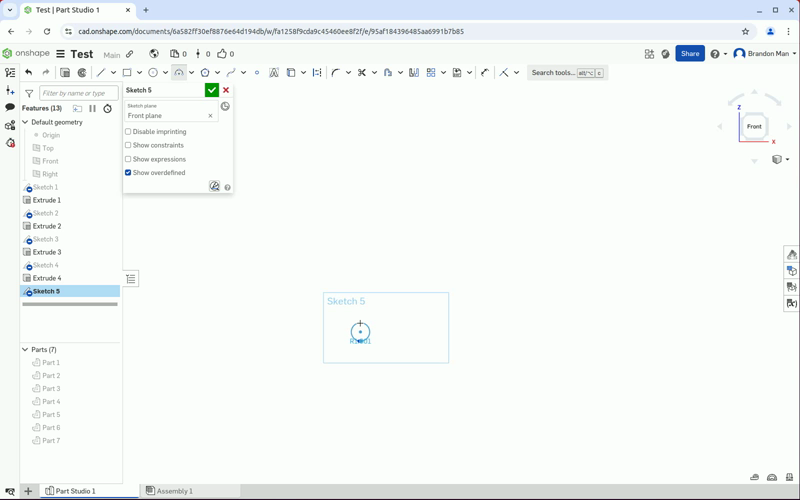
scroll(6)
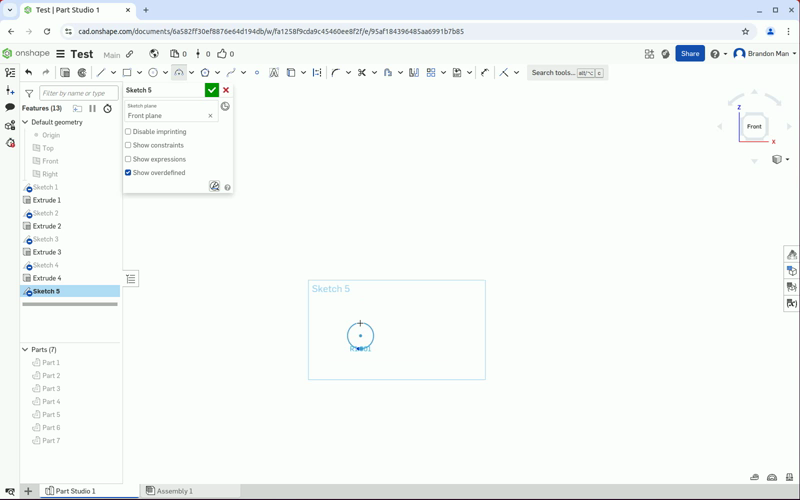
scroll(6)
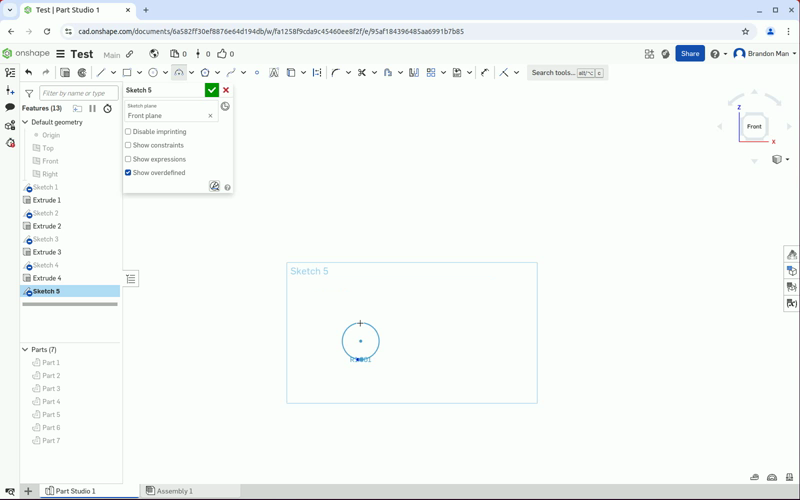
scroll(6)
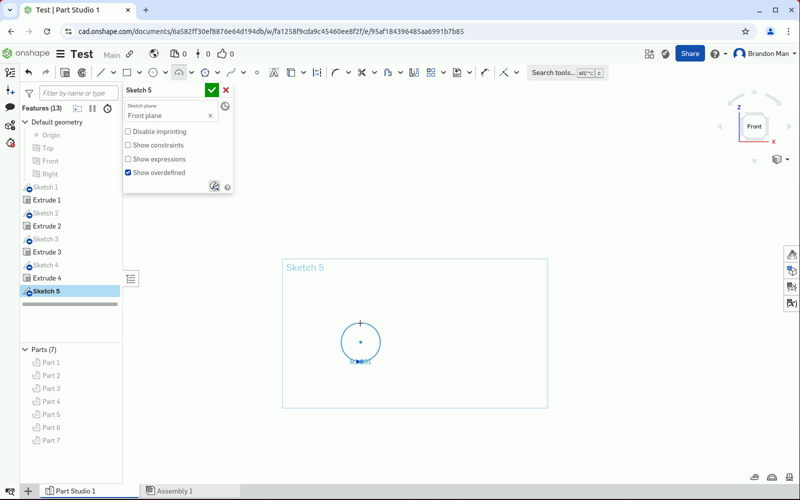
scroll(6)
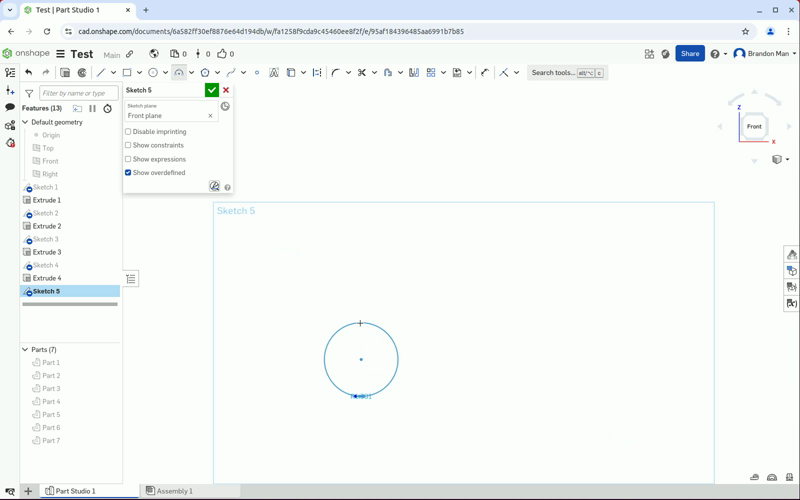
scroll(6)
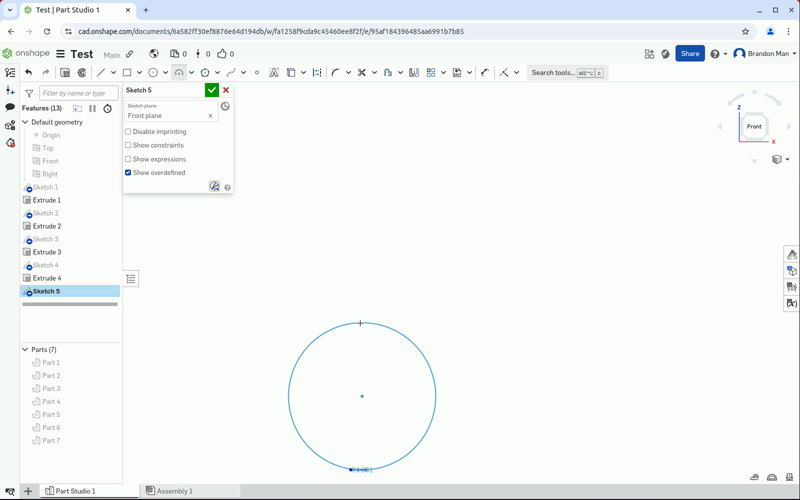
click(360, 322)
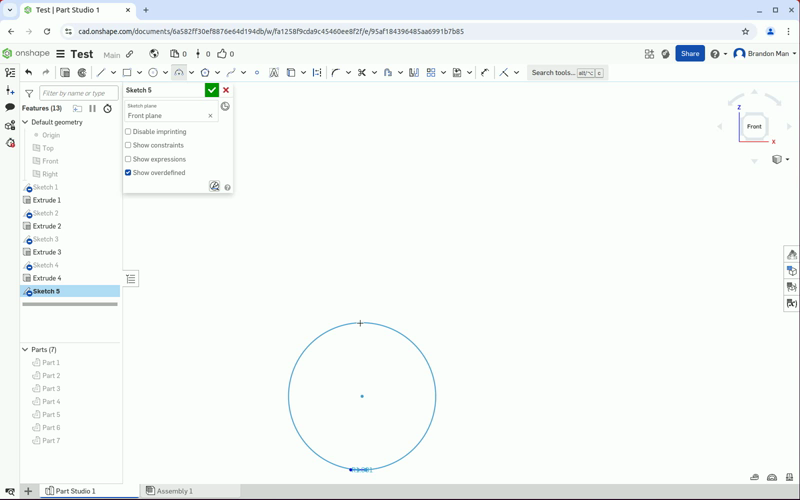
scroll(-6)
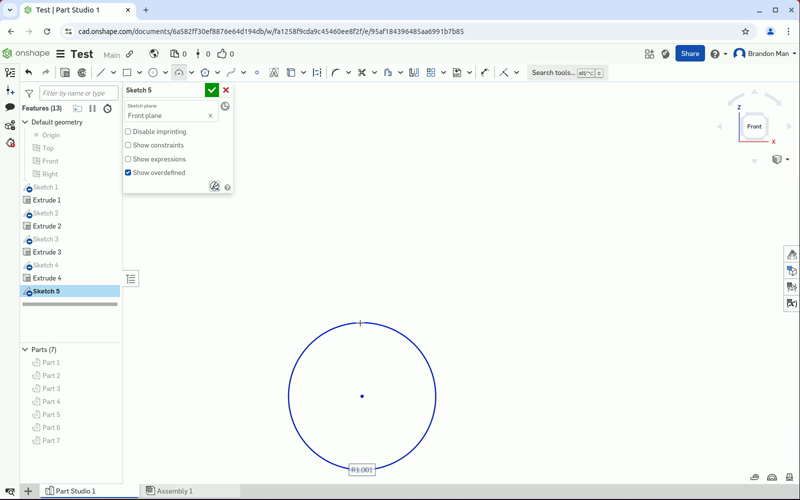
scroll(-6)
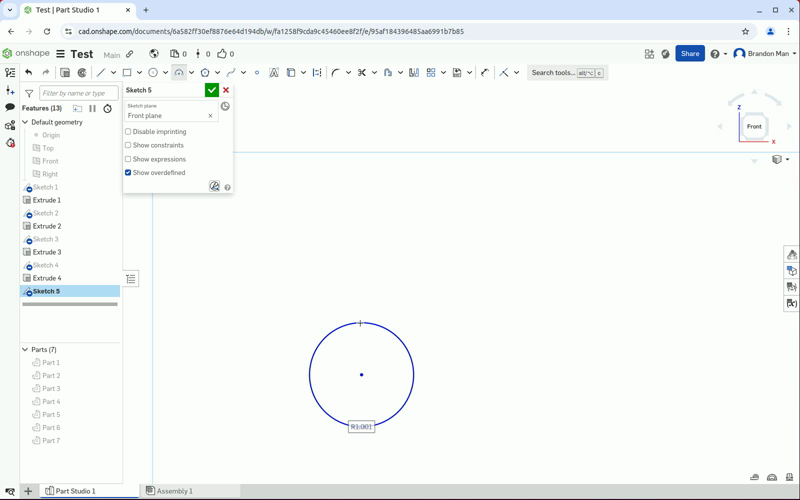
scroll(-6)
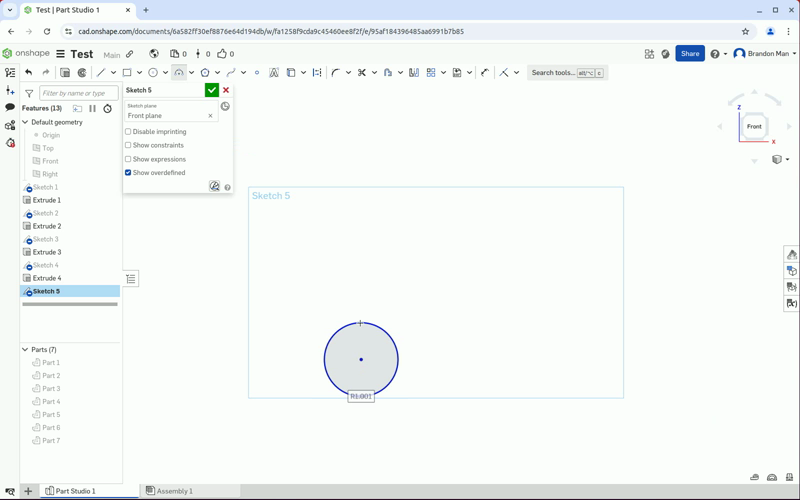
scroll(-6)
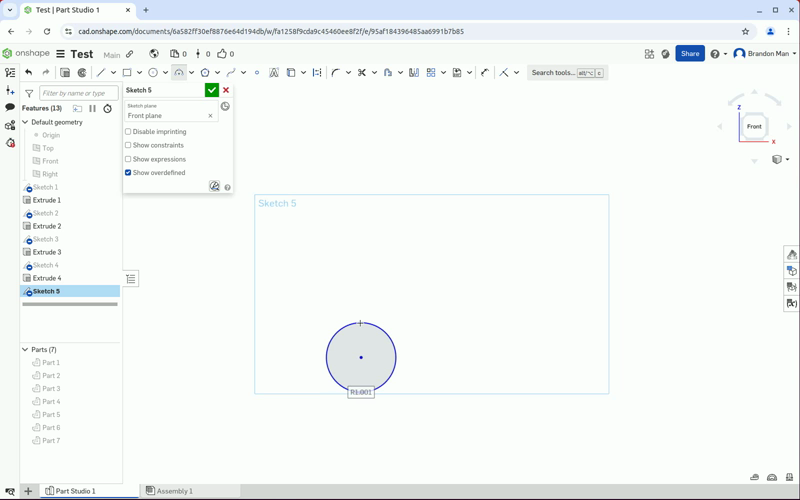
scroll(-6)
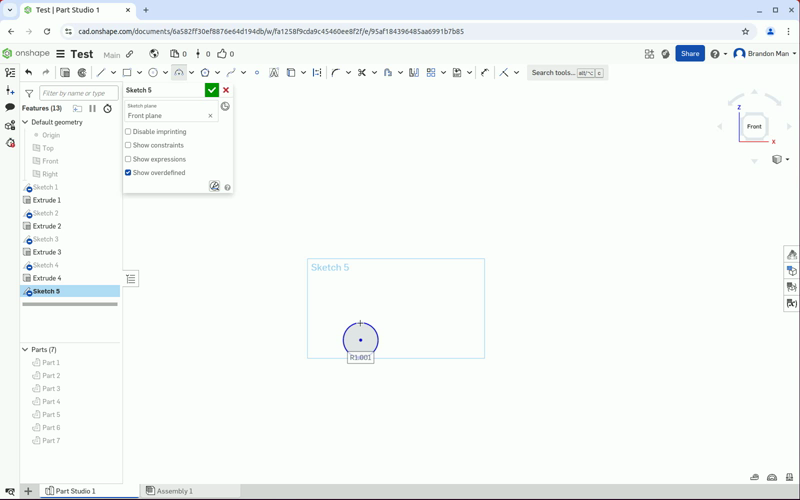
scroll(-6)
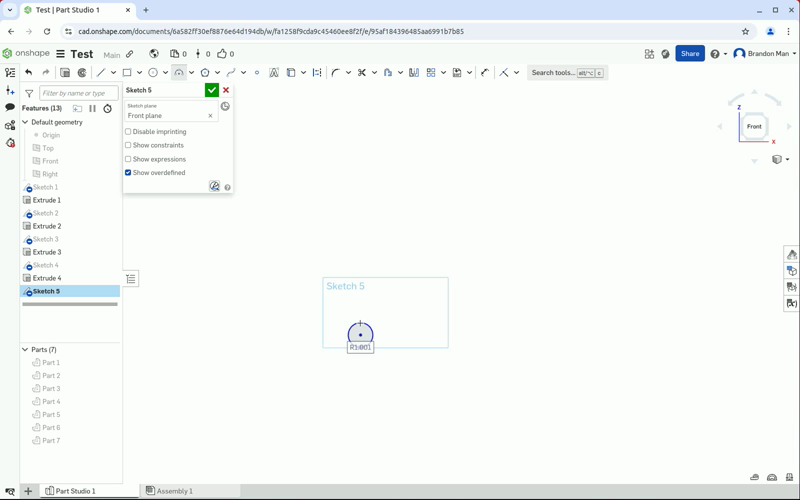
scroll(-6)
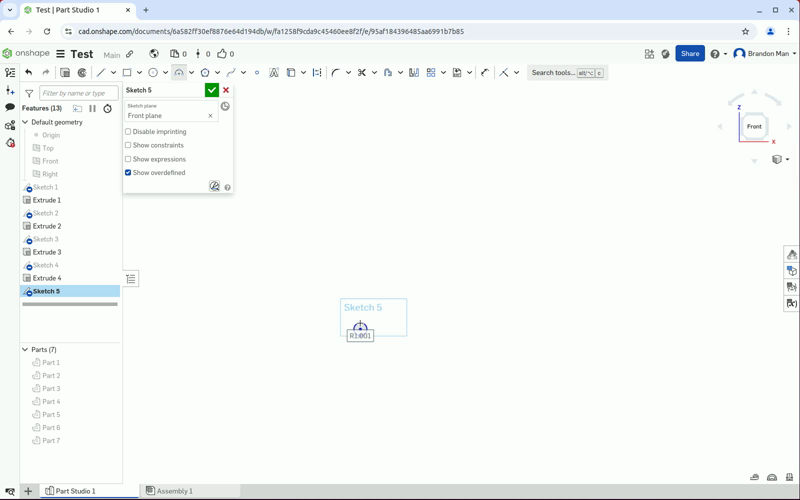
key_up(shift)
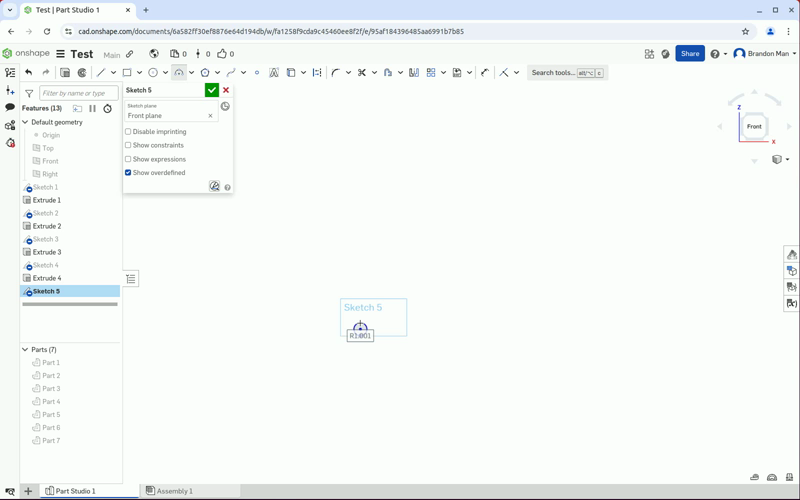
key(esc)
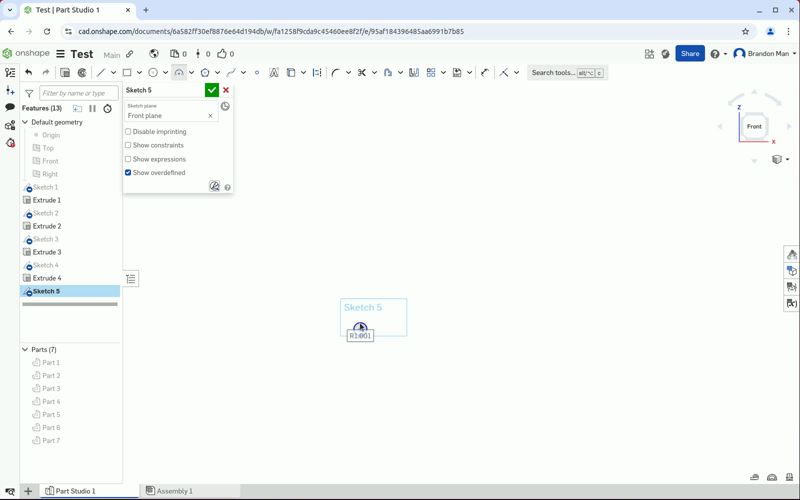
key(c)
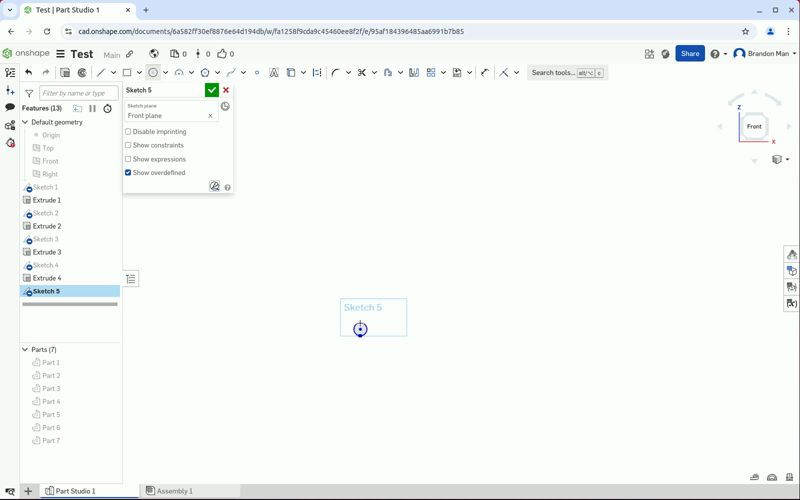
key_down(shift)
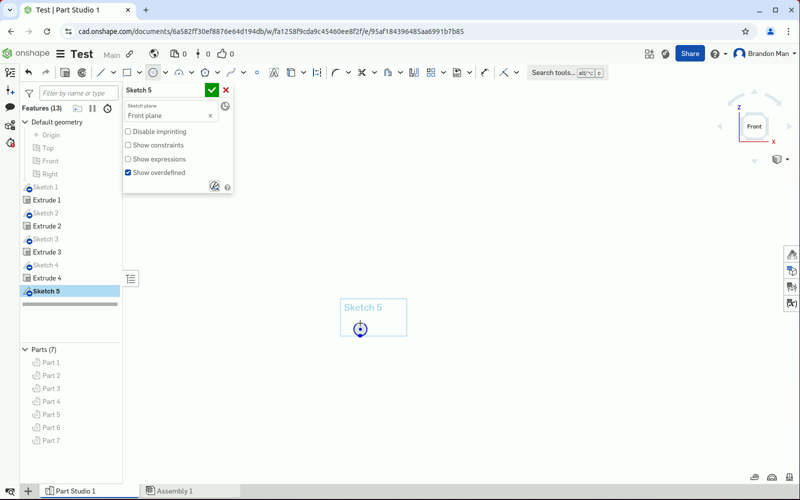
mouse_move(359, 328)
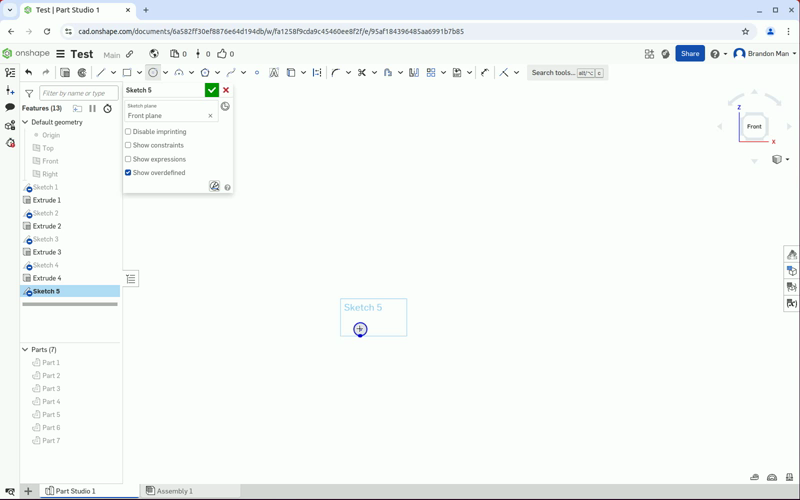
scroll(6)
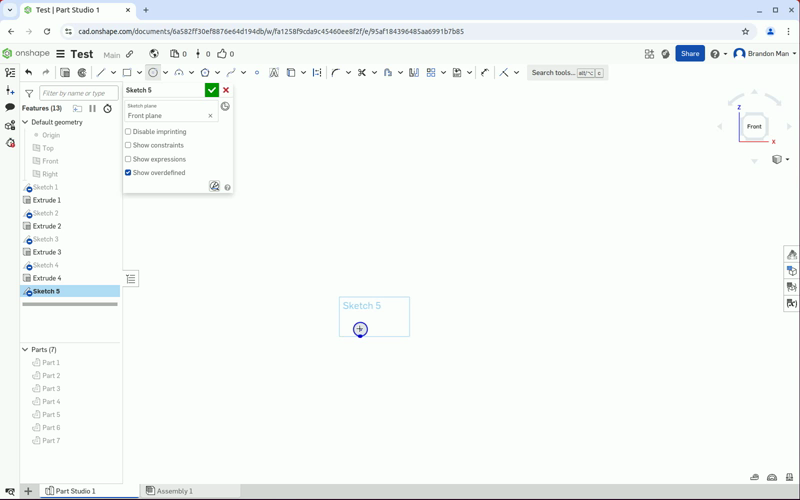
scroll(6)
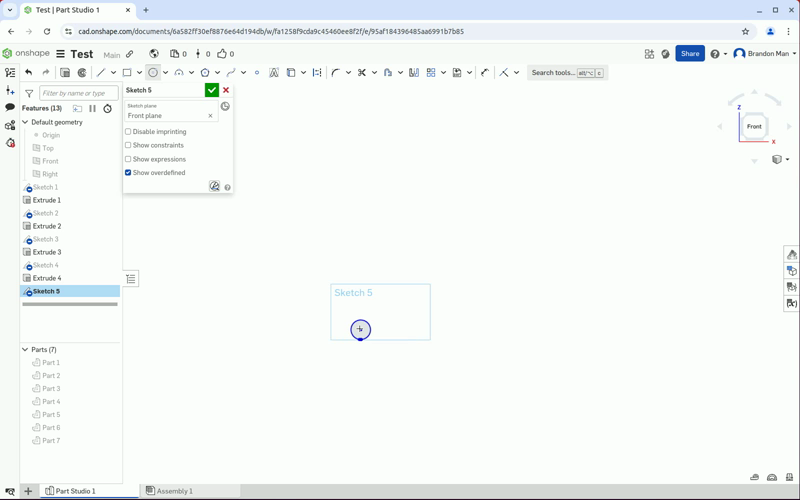
scroll(6)
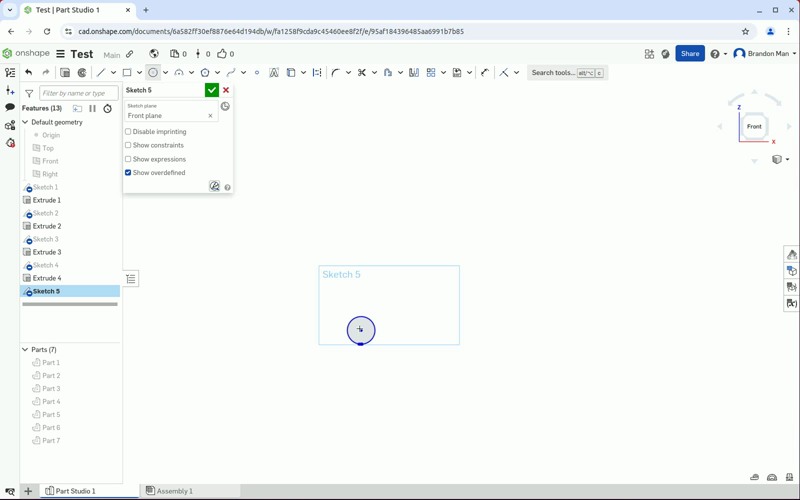
scroll(6)
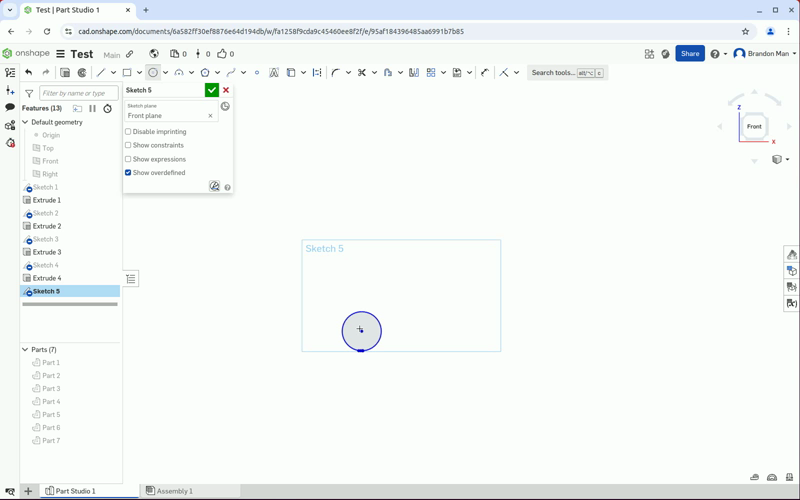
scroll(6)
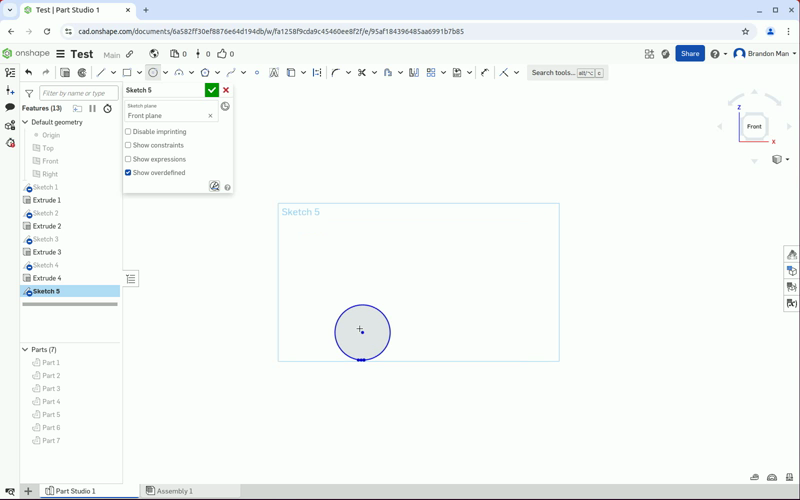
scroll(6)
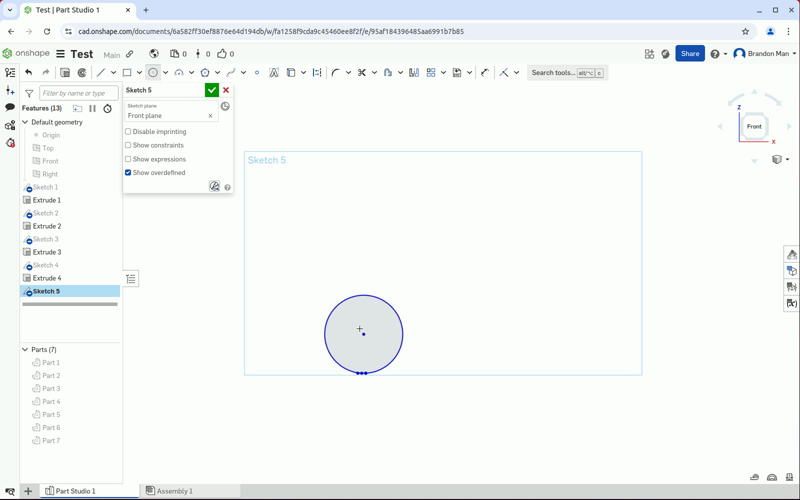
scroll(6)
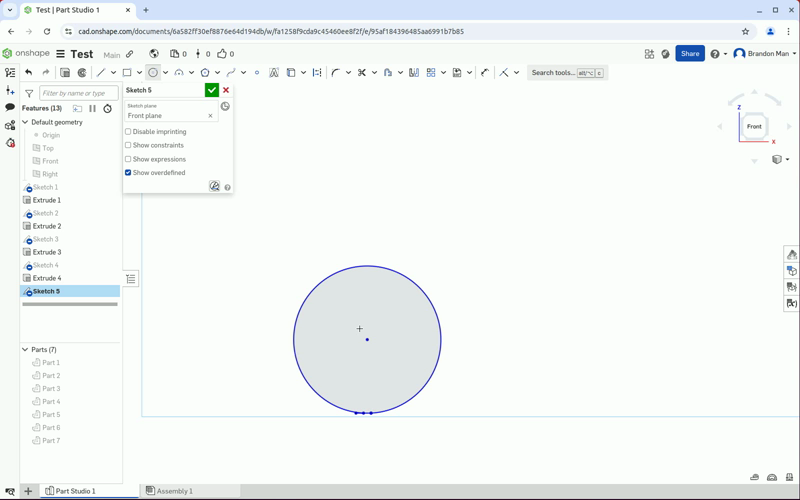
click(359, 328)
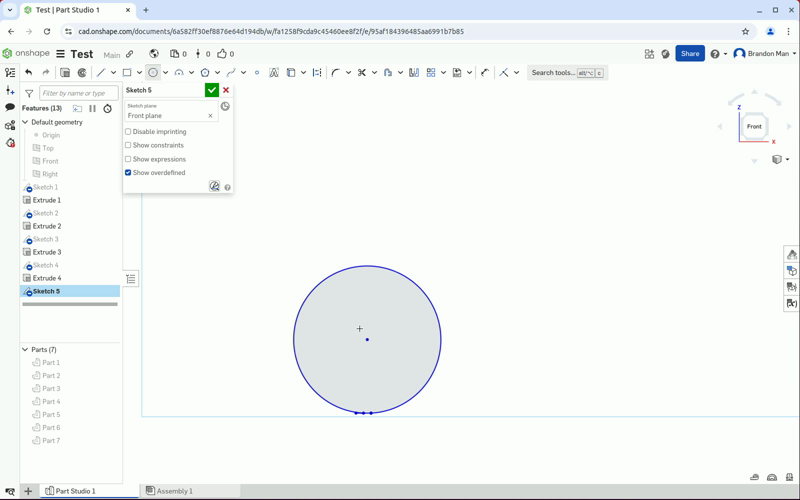
scroll(-6)
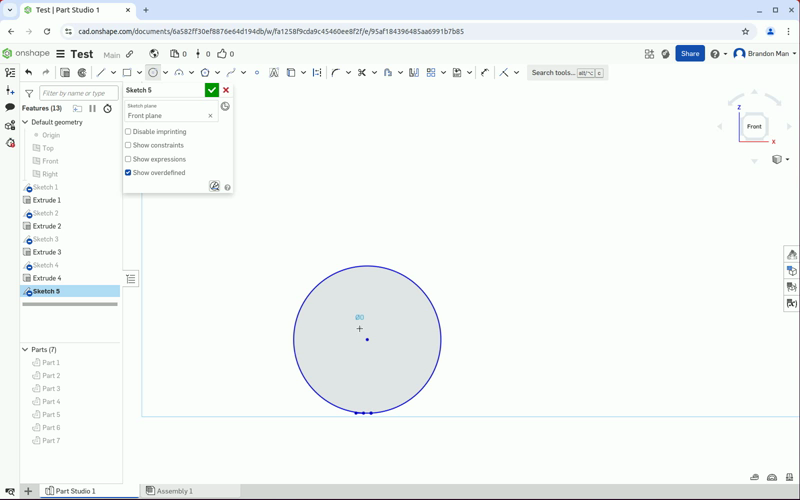
scroll(-6)
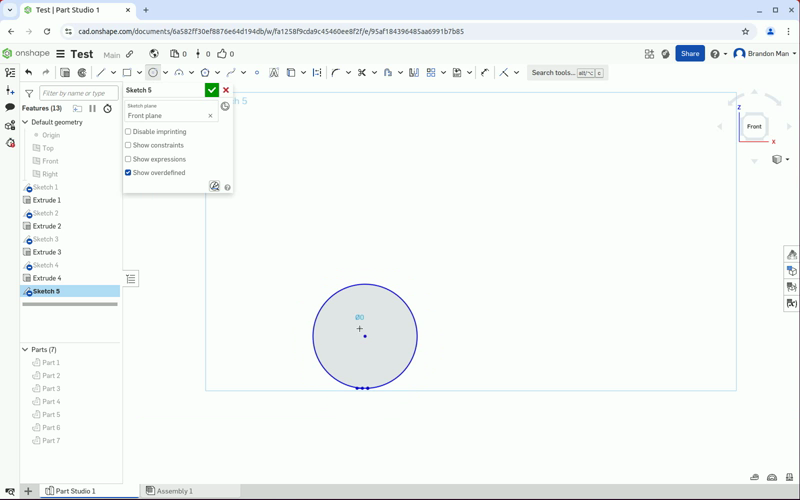
scroll(-6)
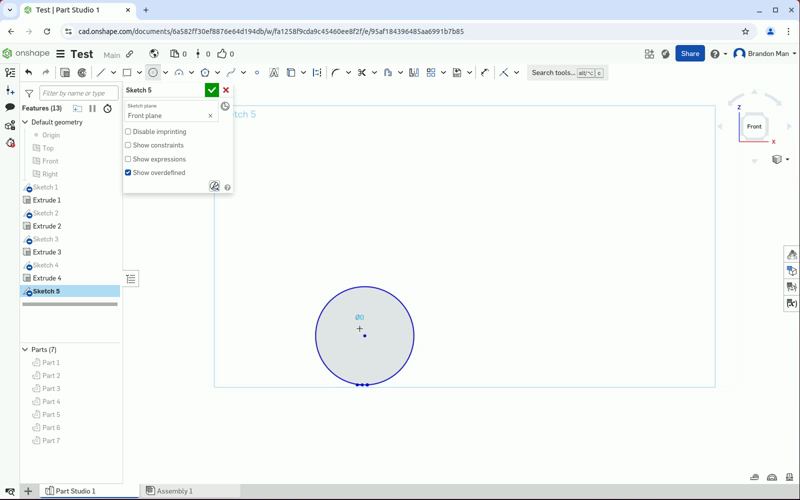
scroll(-6)
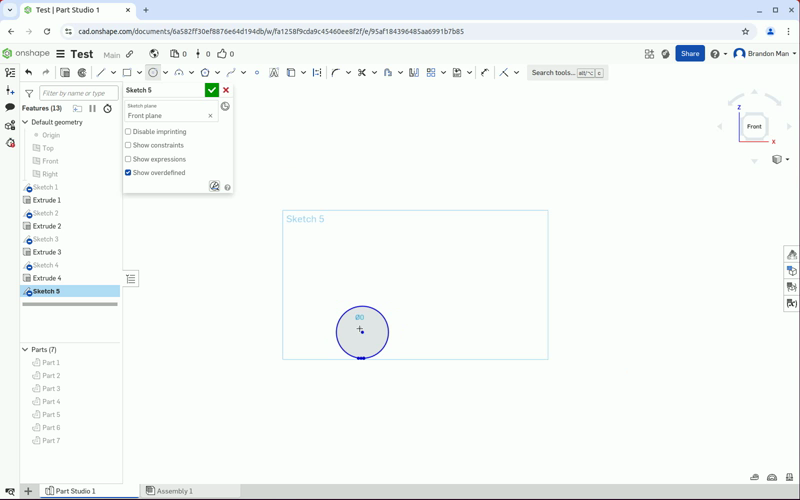
scroll(-6)
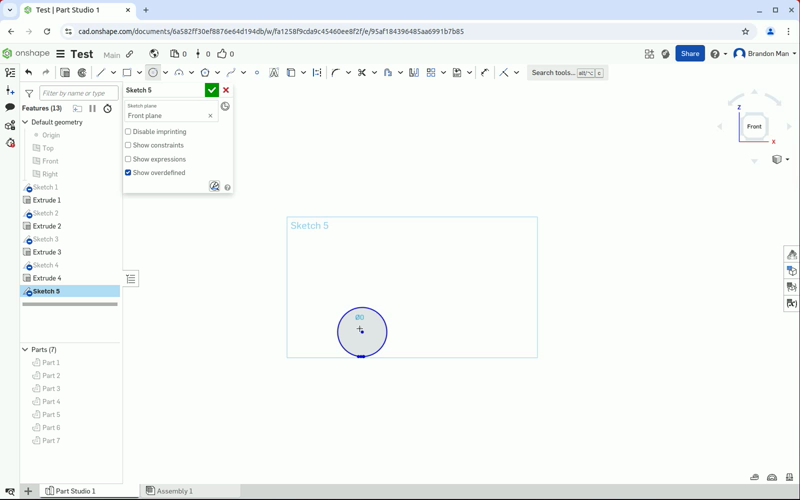
scroll(-6)
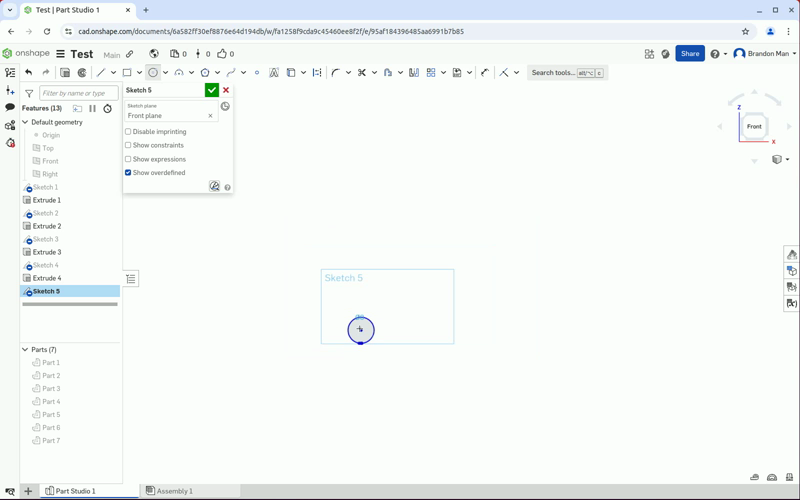
scroll(-6)
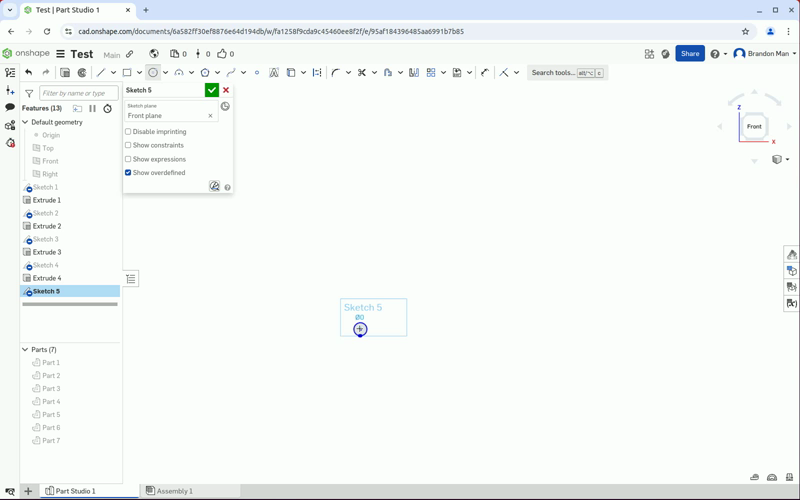
key_up(shift)
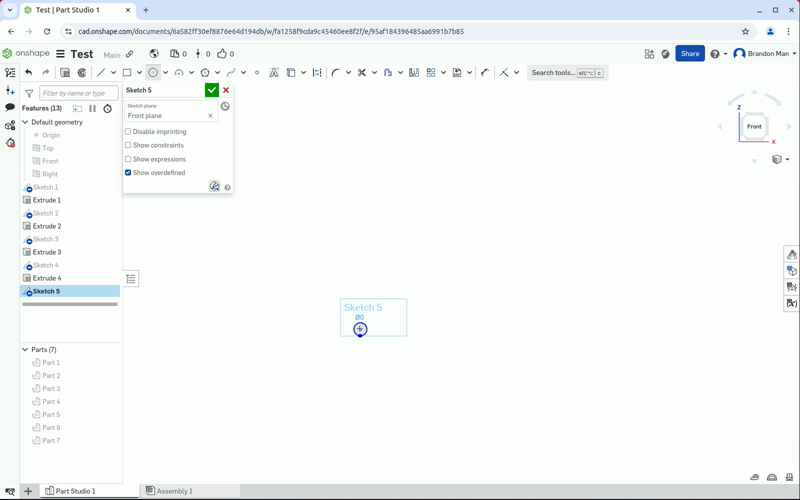
mouse_move(362, 328)
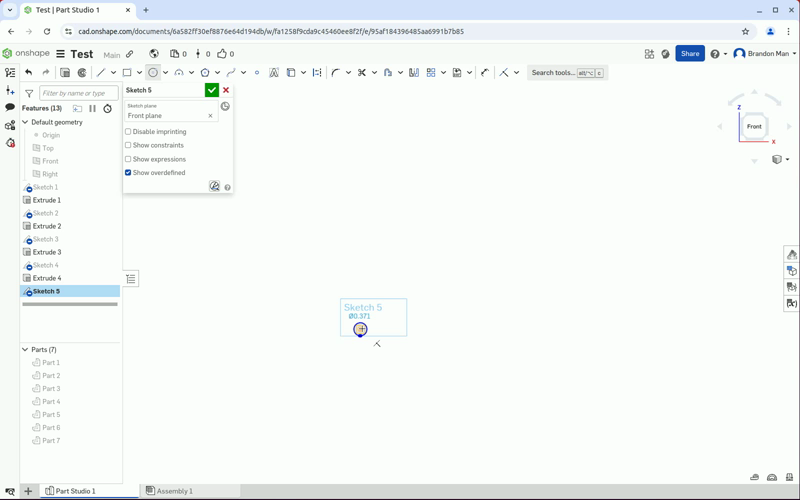
scroll(6)
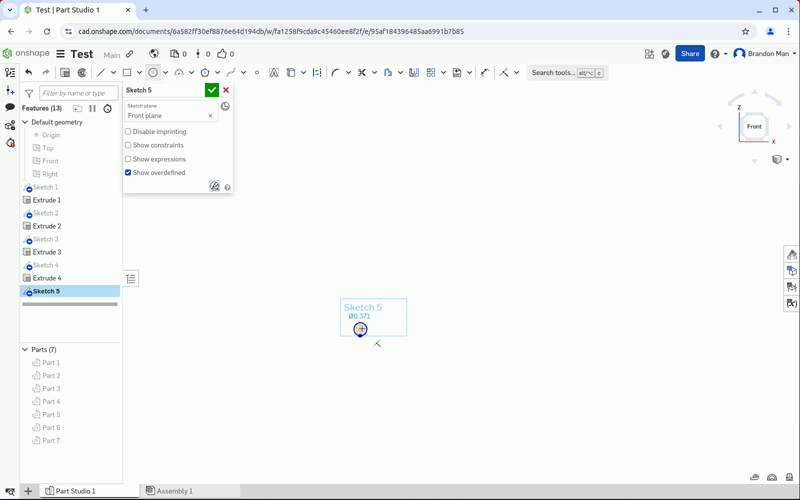
scroll(6)
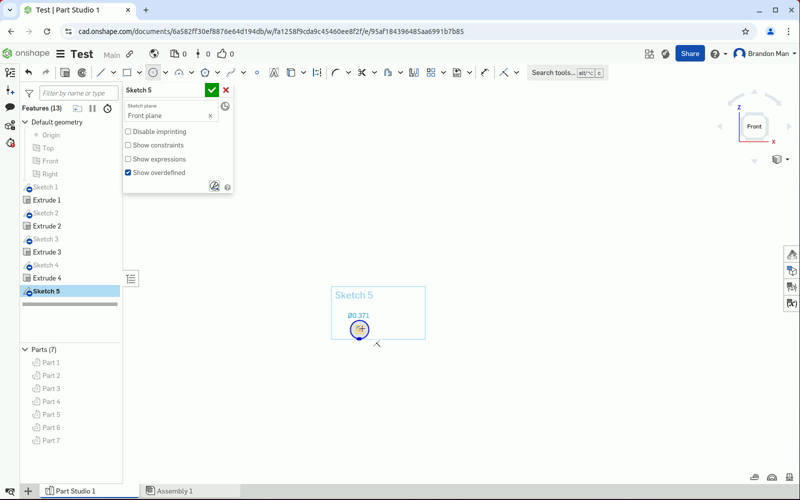
scroll(6)
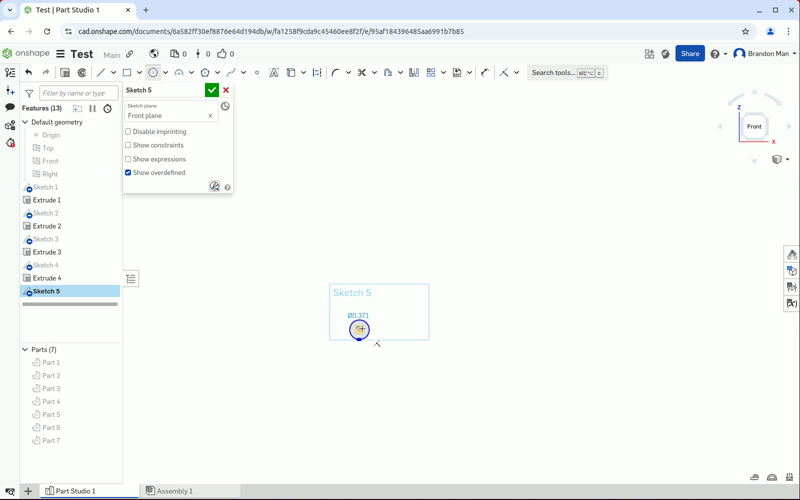
scroll(6)
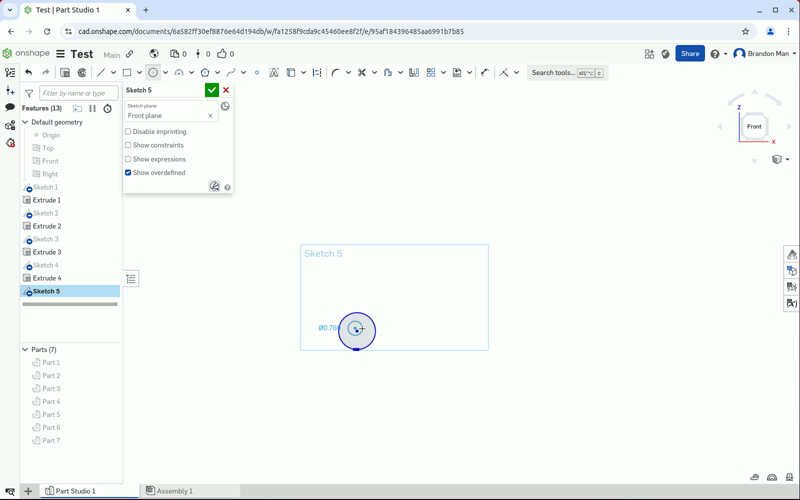
scroll(6)
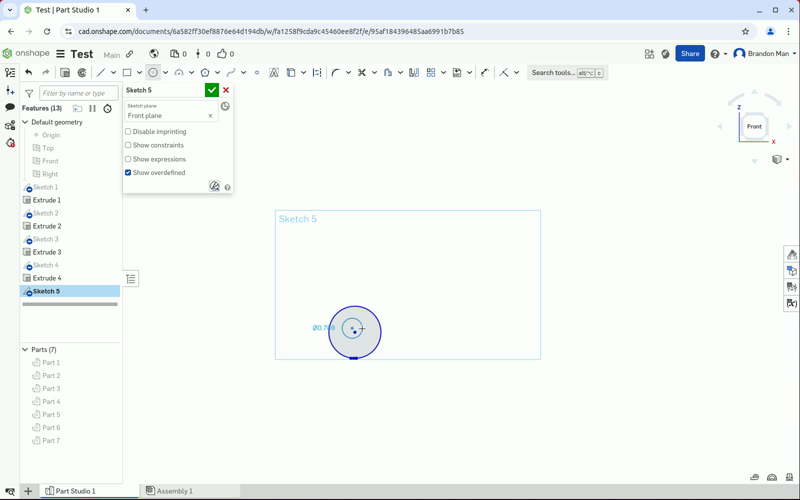
scroll(6)
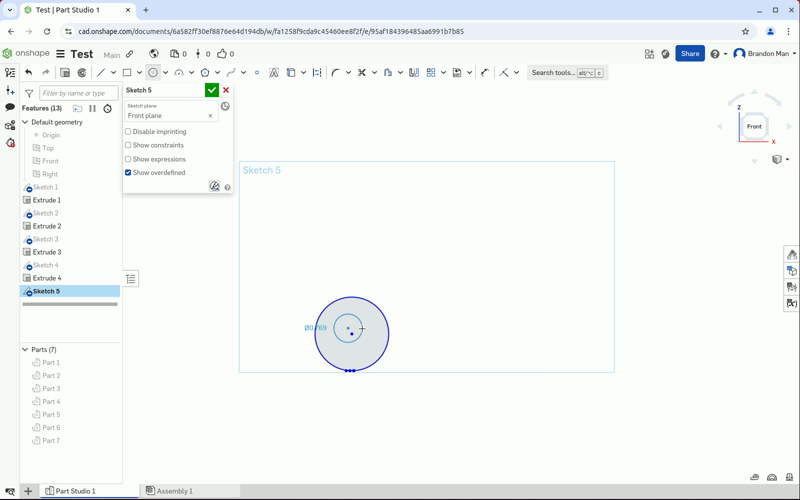
scroll(6)
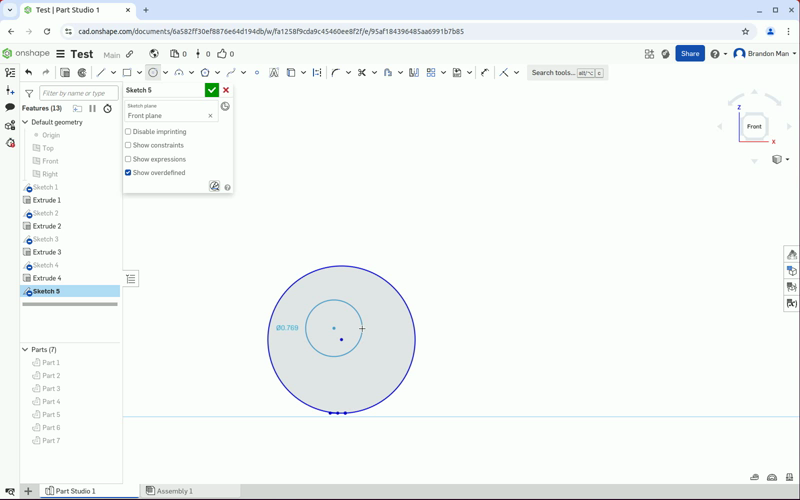
click(362, 328)
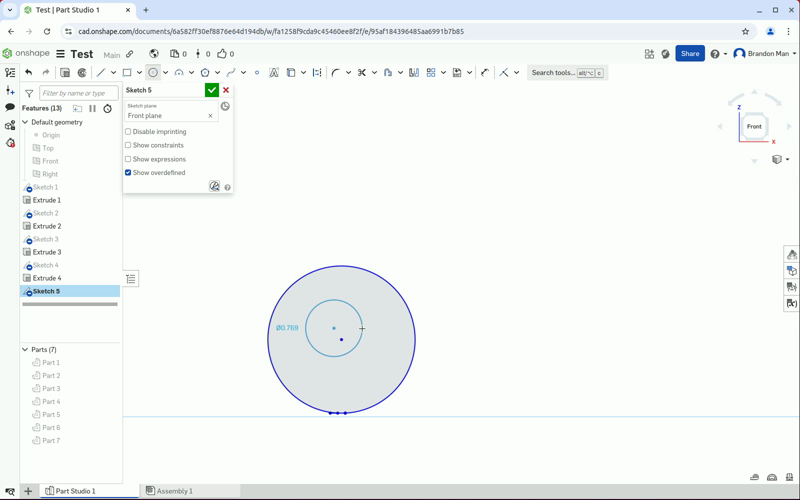
scroll(-6)
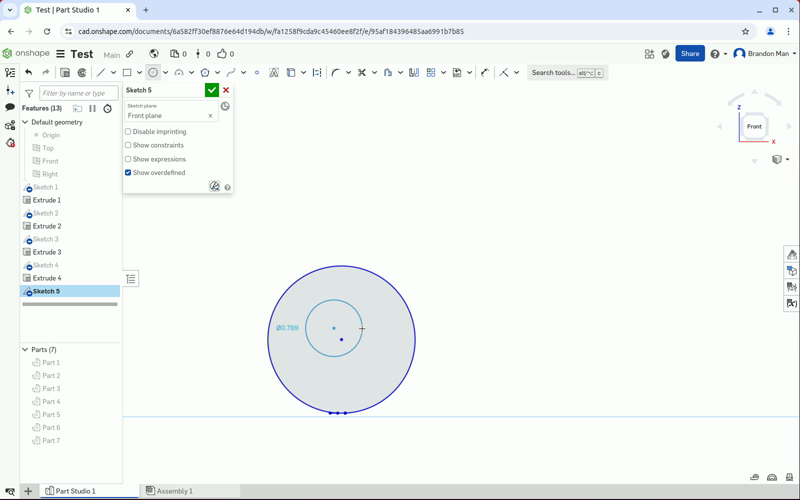
scroll(-6)
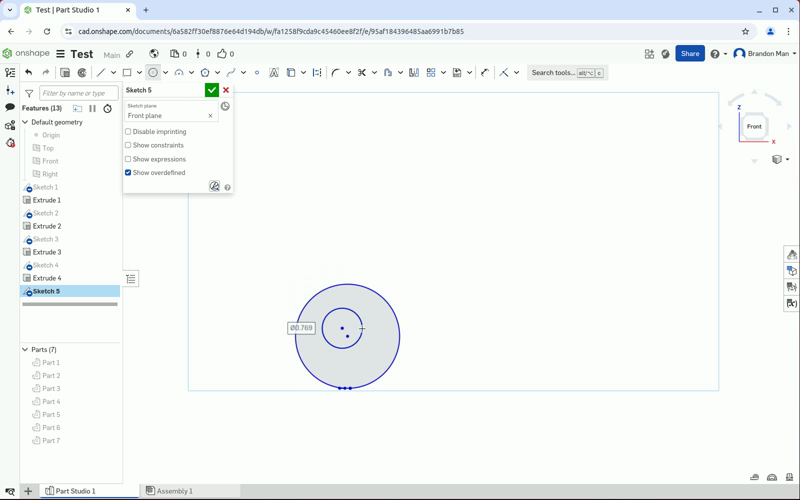
scroll(-6)
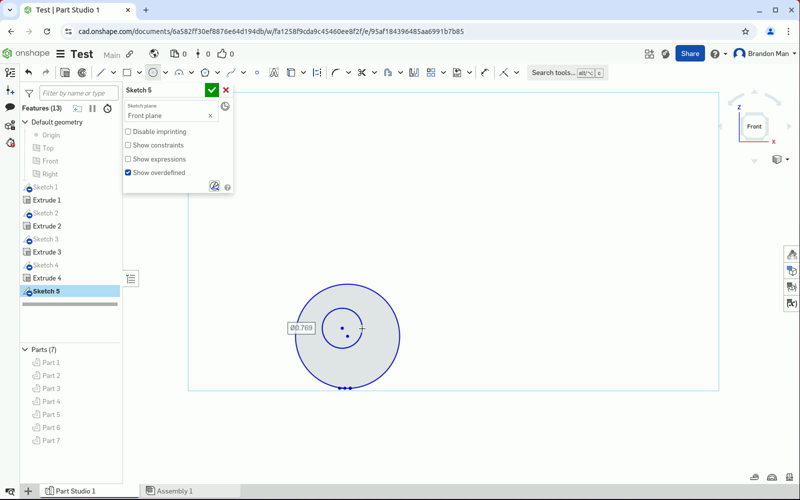
scroll(-6)
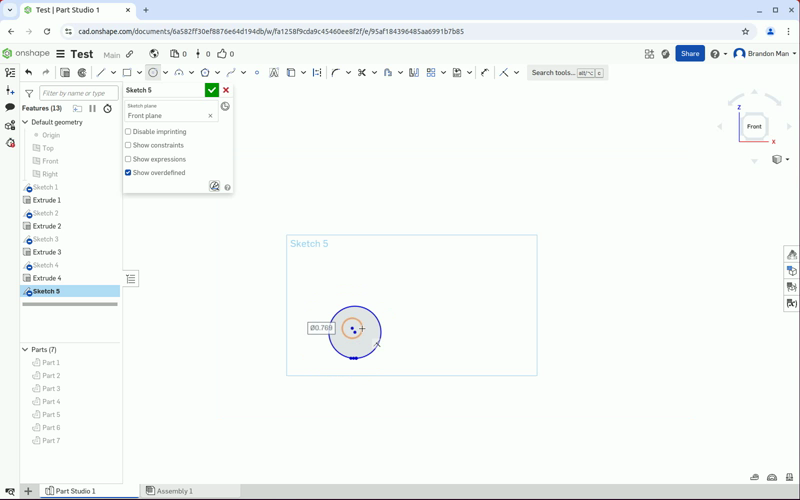
scroll(-6)
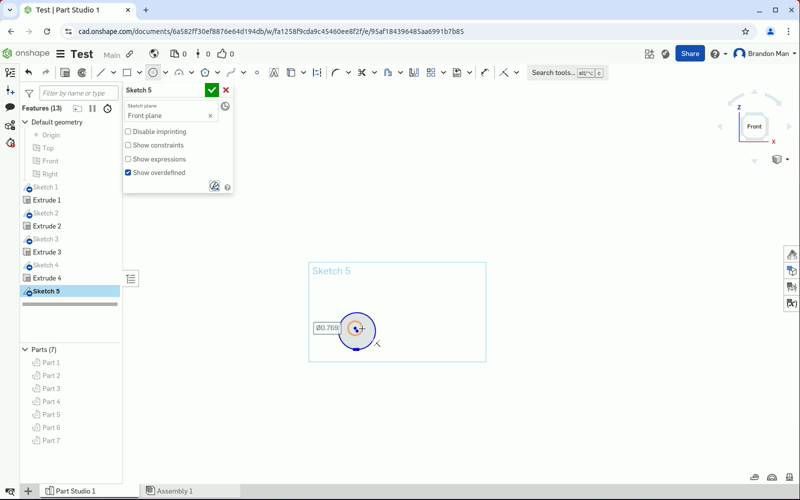
scroll(-6)
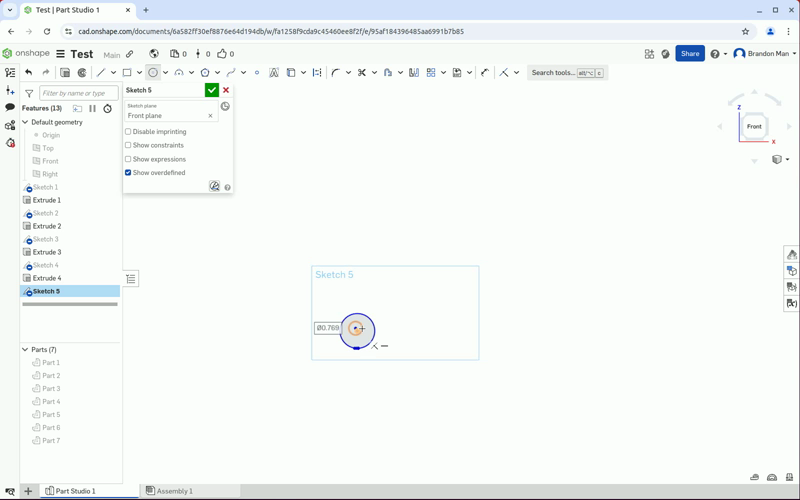
scroll(-6)
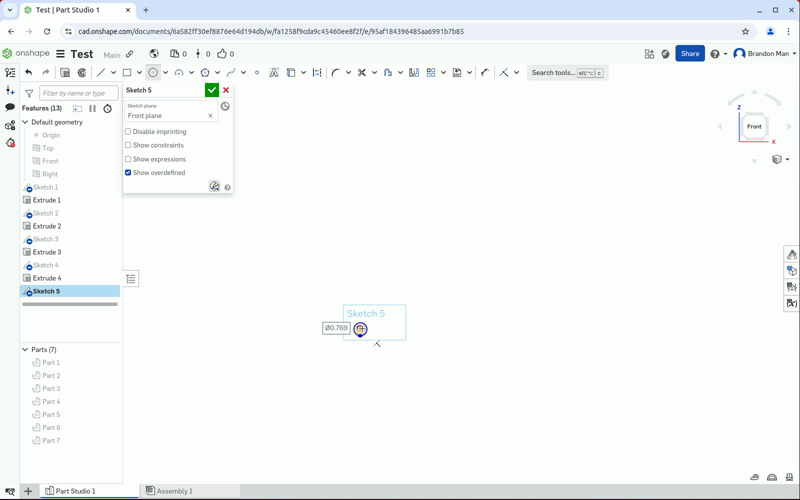
key(esc)
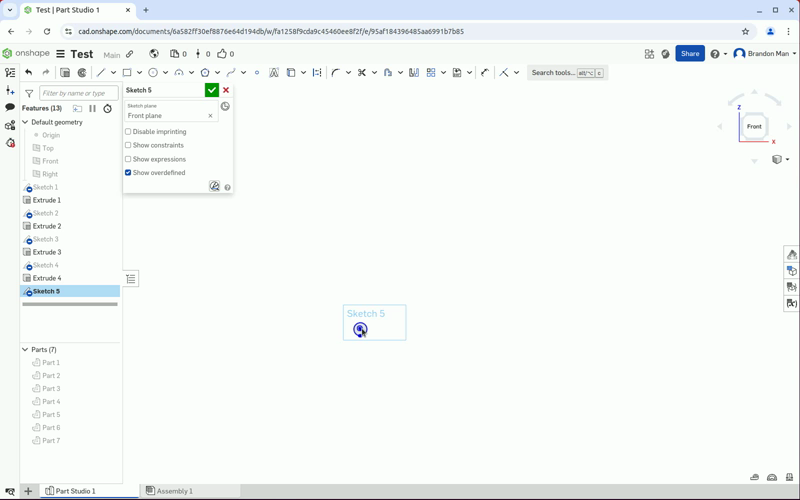
mouse_move(355, 328)
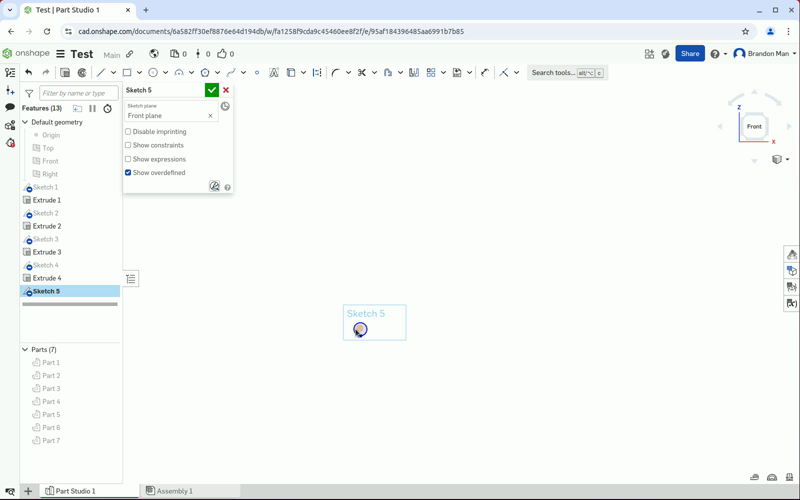
scroll(6)
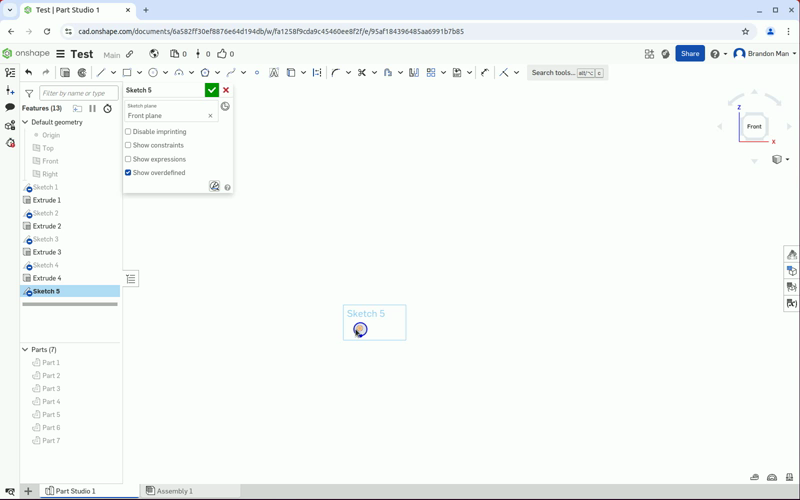
scroll(6)
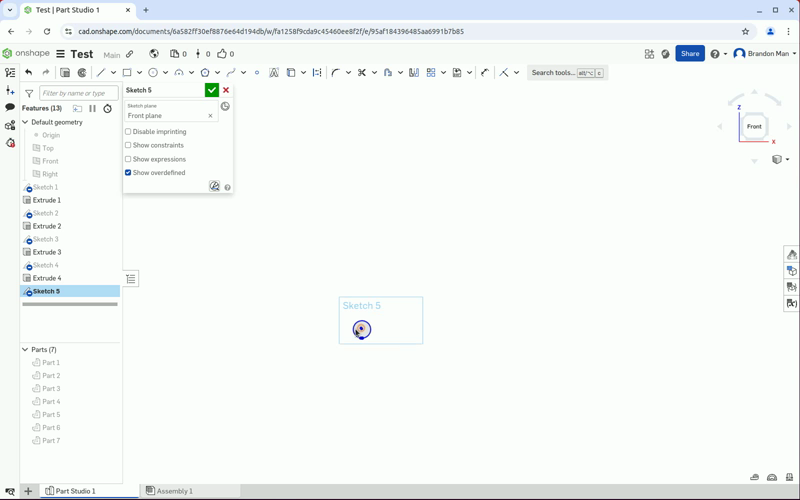
scroll(6)
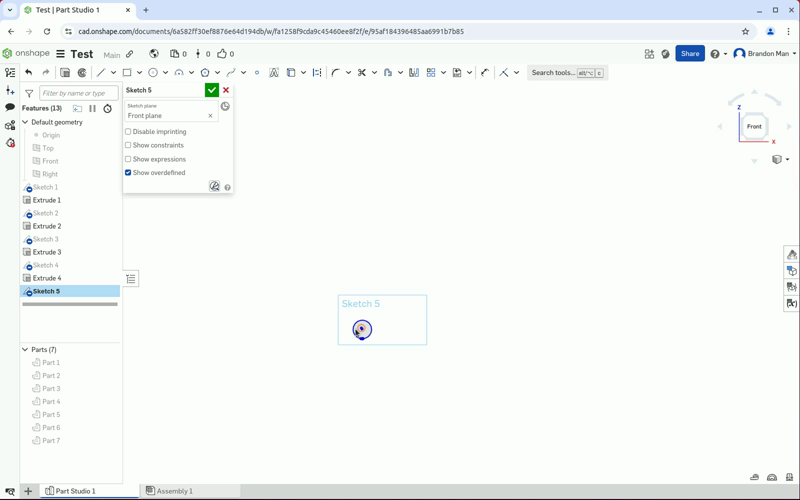
scroll(6)
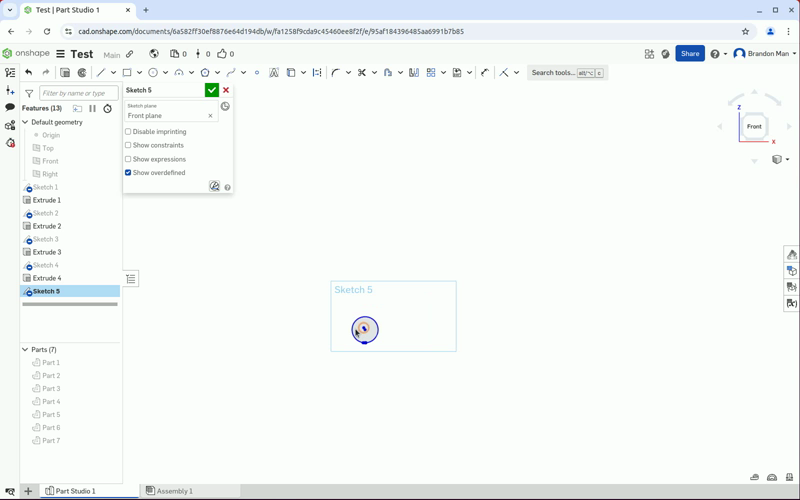
scroll(6)
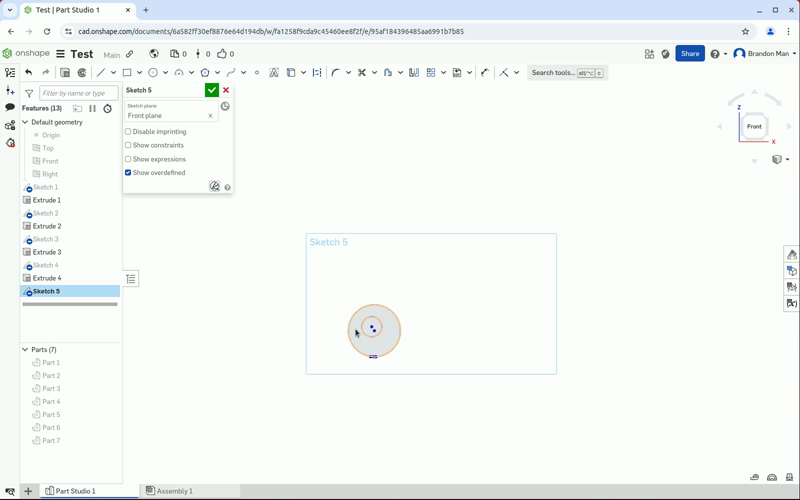
scroll(6)
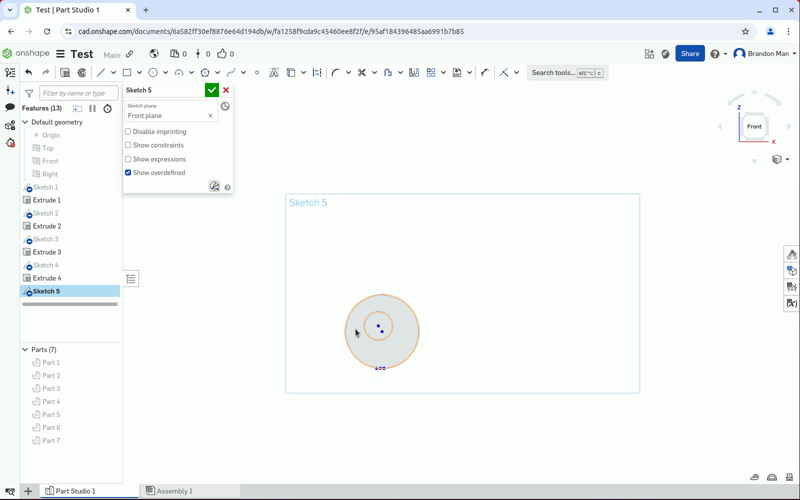
scroll(6)
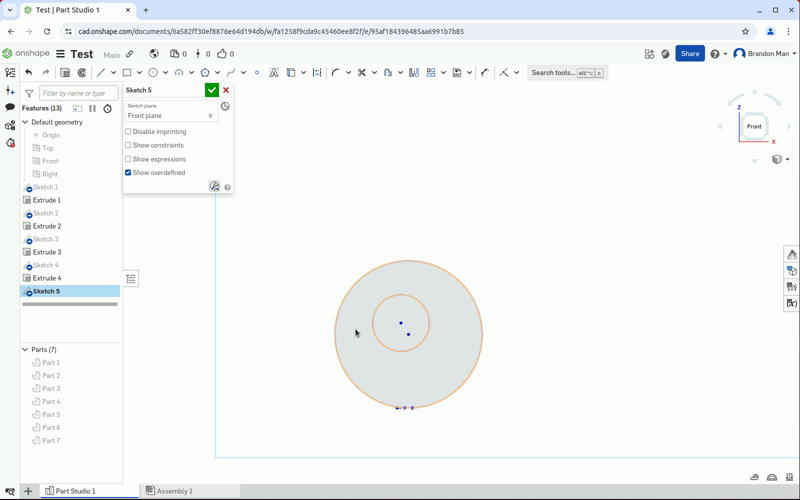
click(355, 328)
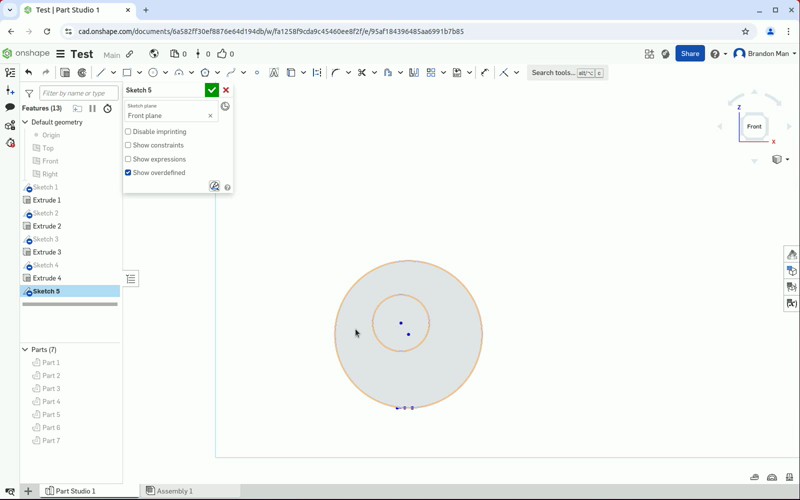
scroll(-6)
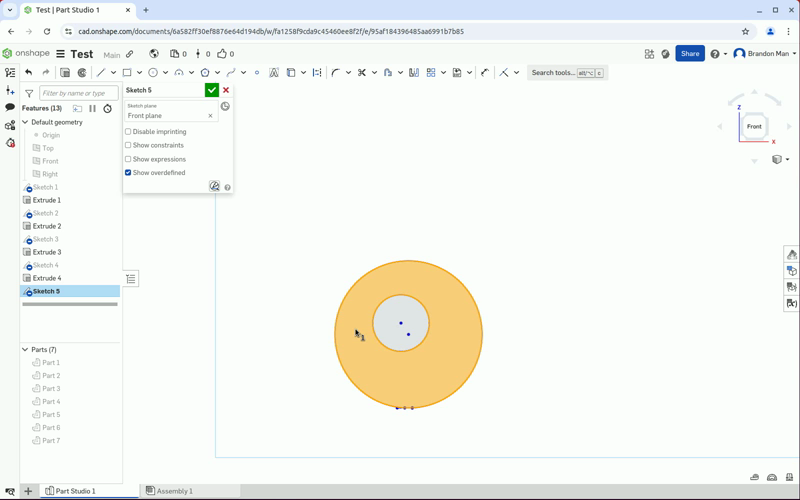
scroll(-6)
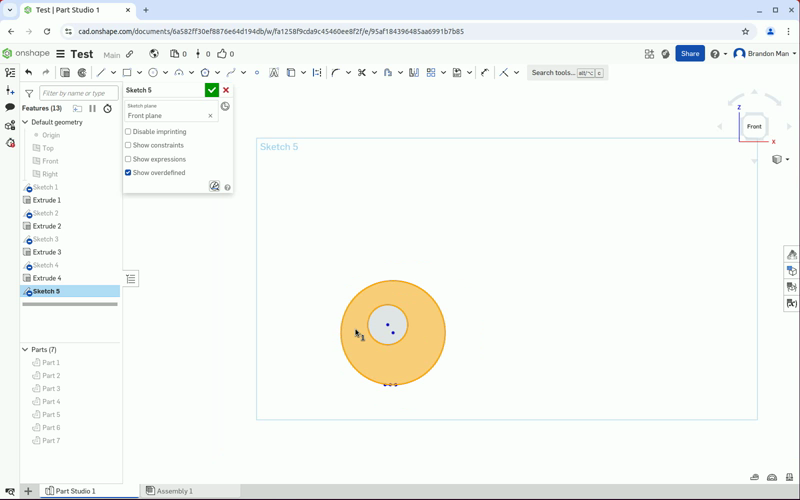
scroll(-6)
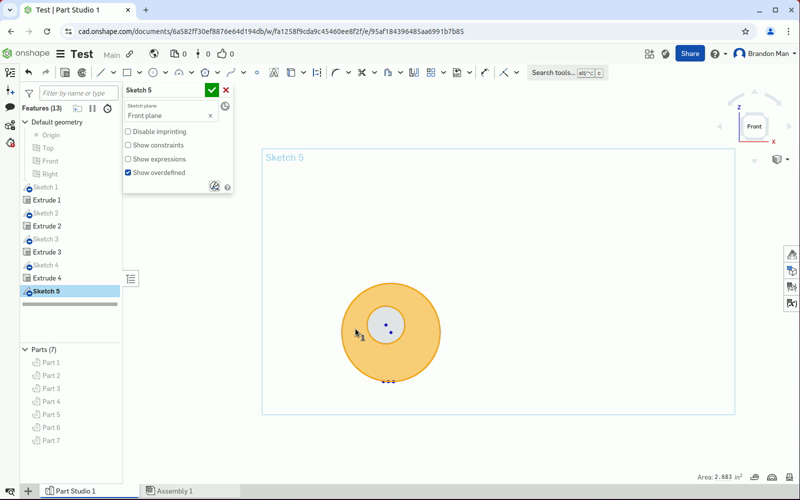
scroll(-6)
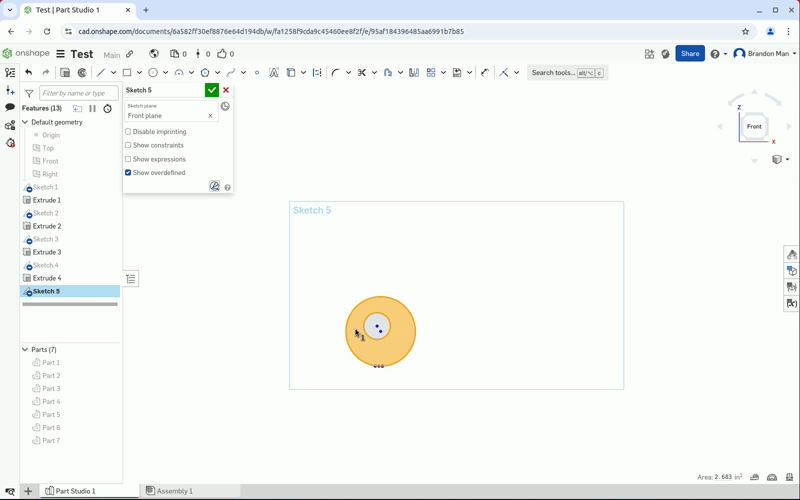
scroll(-6)
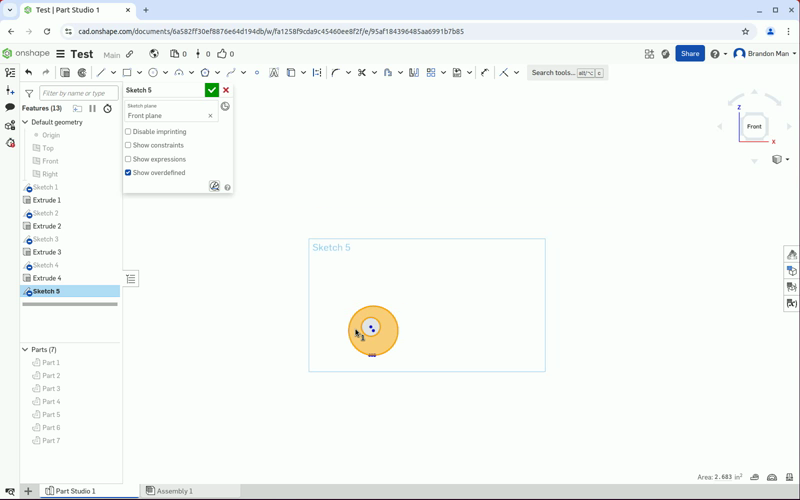
scroll(-6)
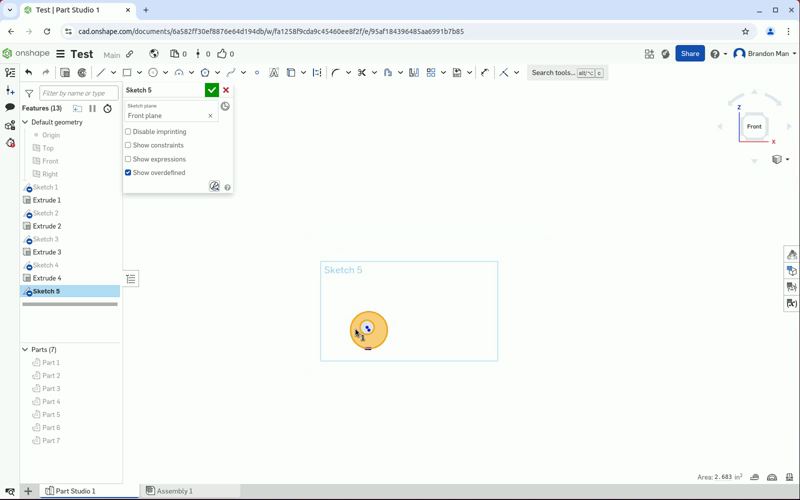
scroll(-6)
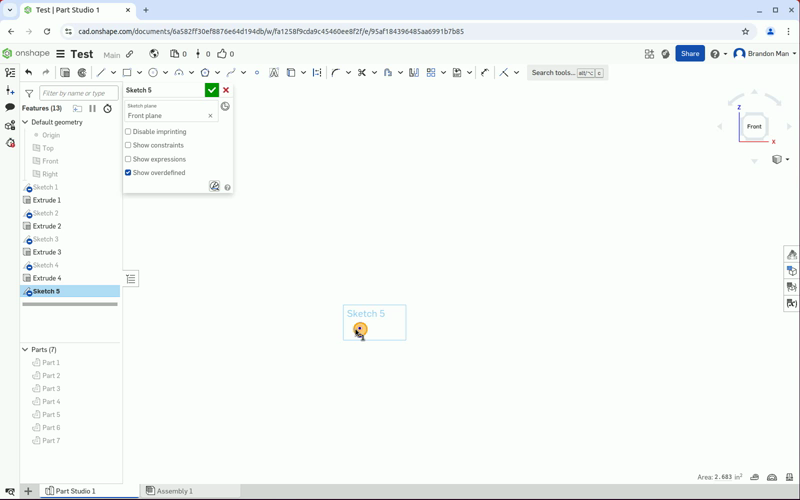
mouse_move(73, 352)
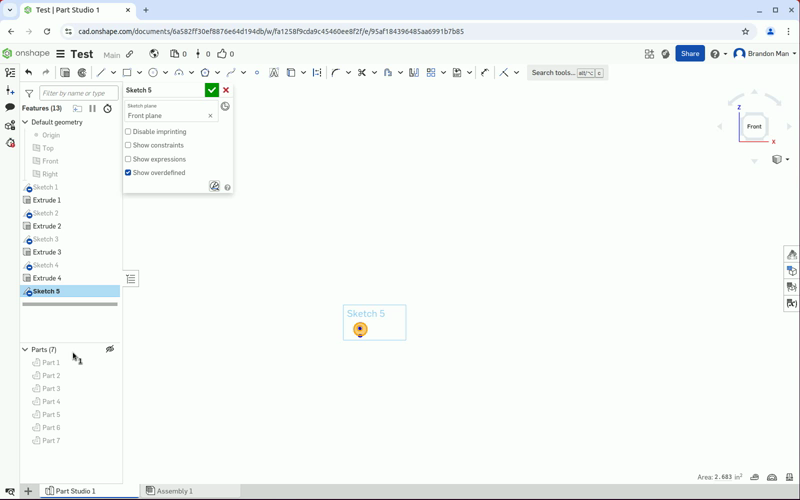
key(shift+y)
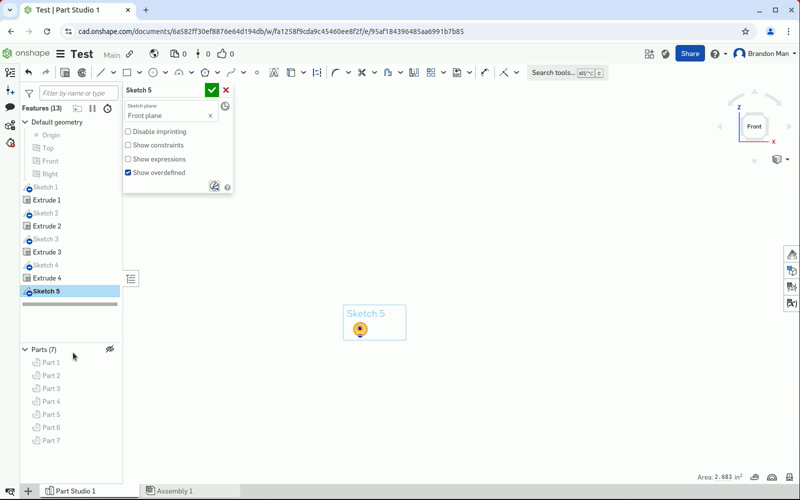
key(shift+e)
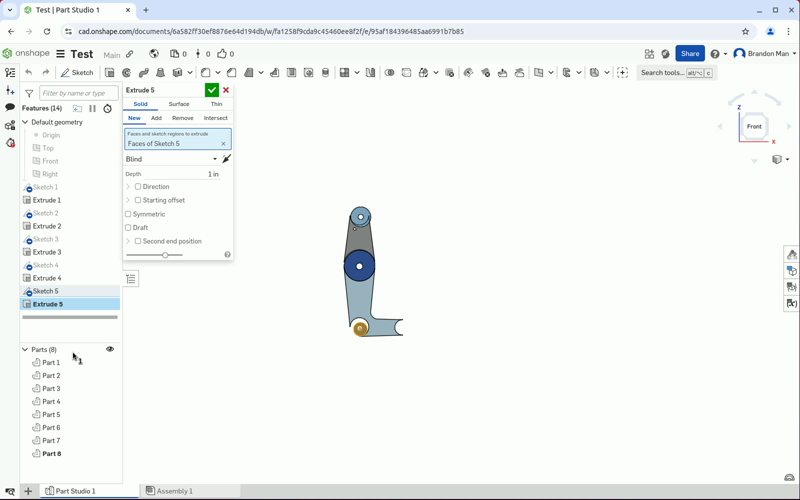
mouse_move(143, 106)
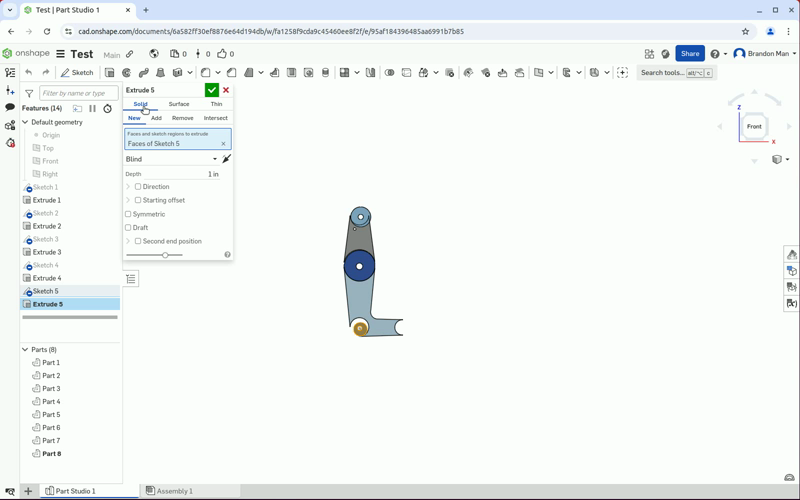
click(143, 106)
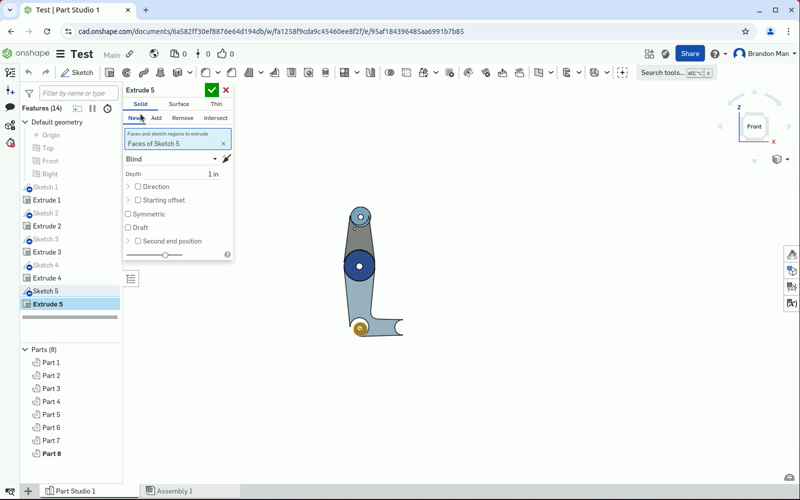
mouse_move(137, 120)
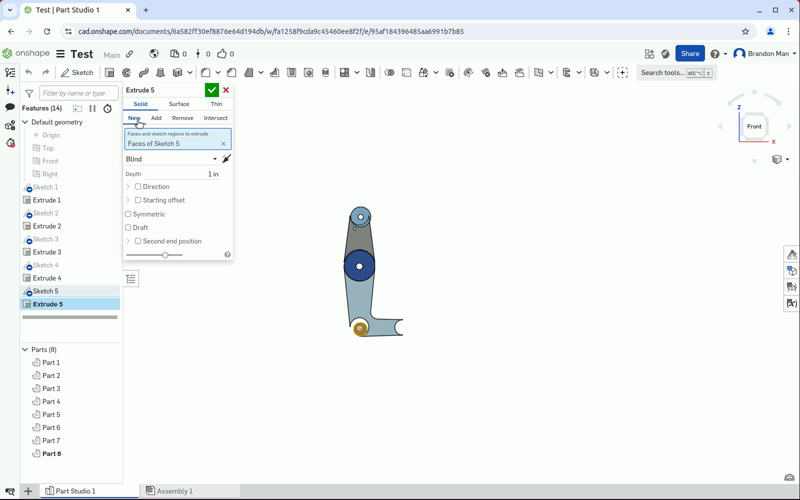
click(137, 120)
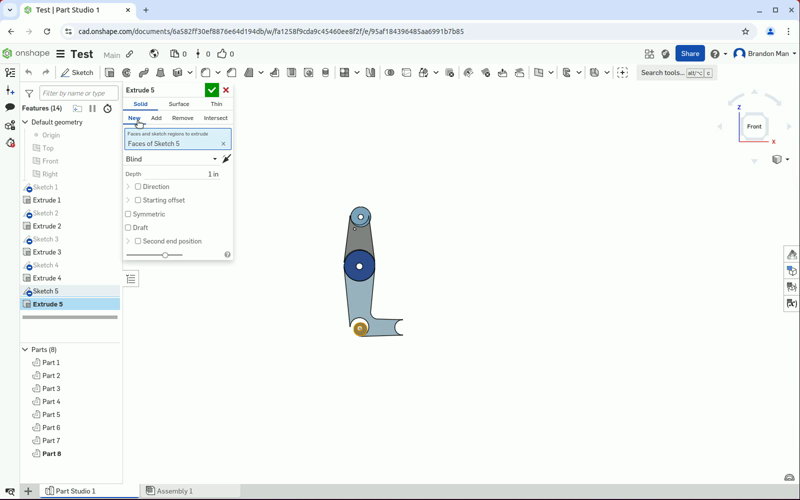
key(tab, 4)
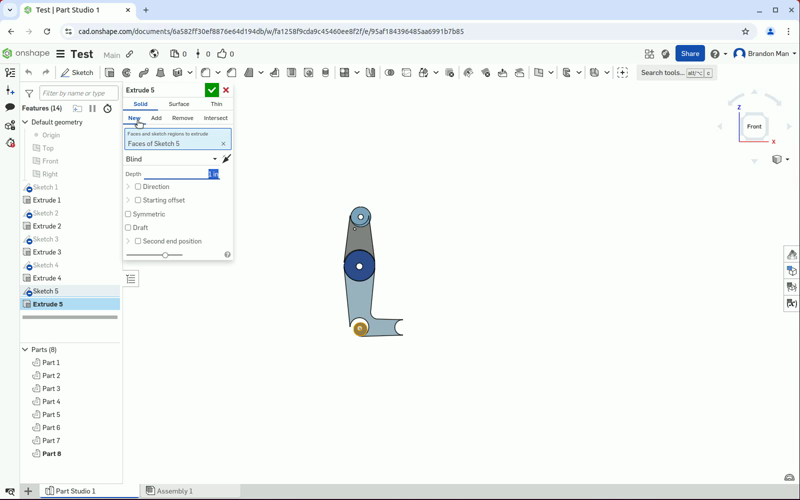
text(0.481)
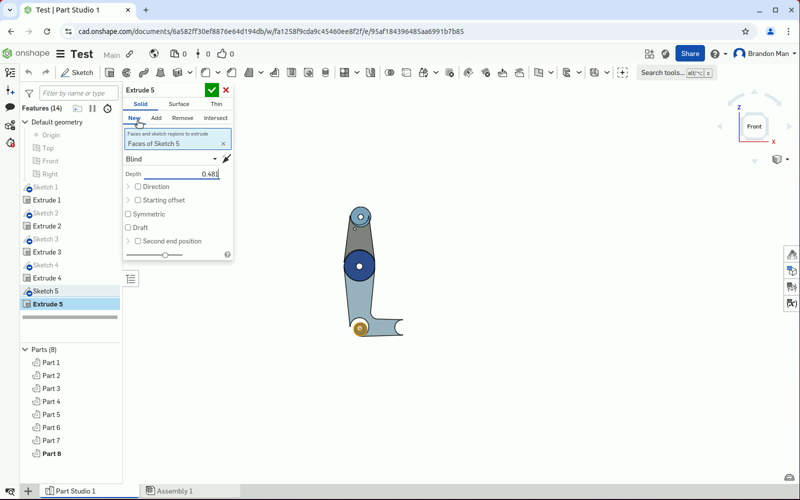
key(enter)
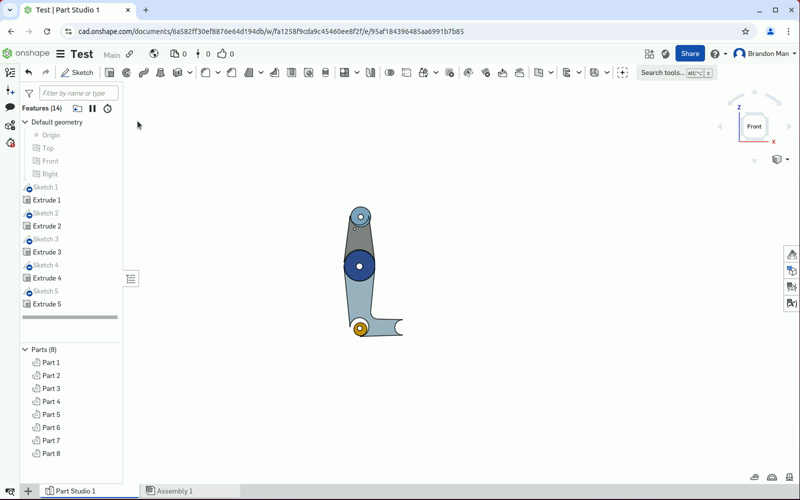
key(shift+h)
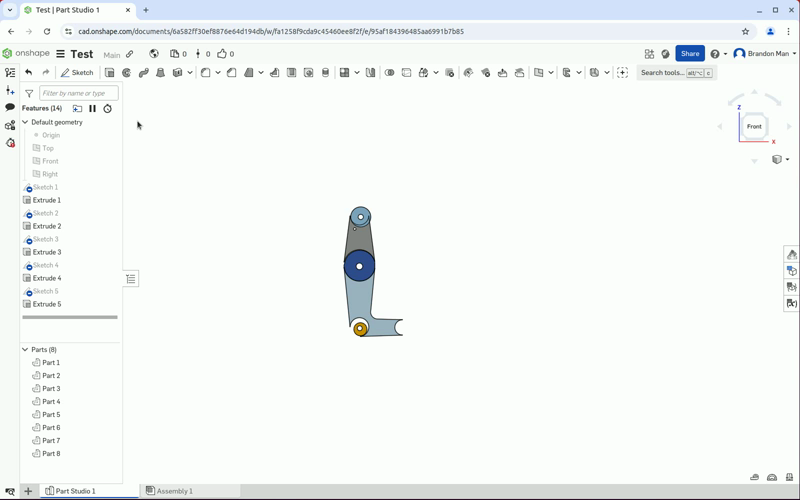
key(shift+h)
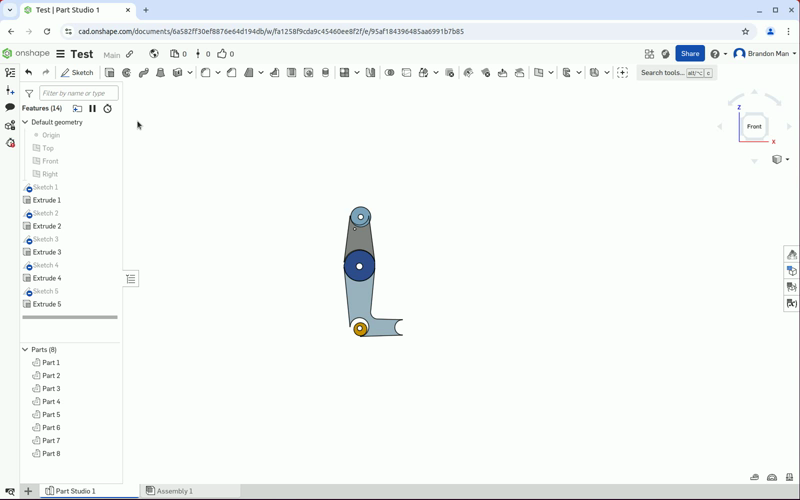
mouse_move(73, 189)
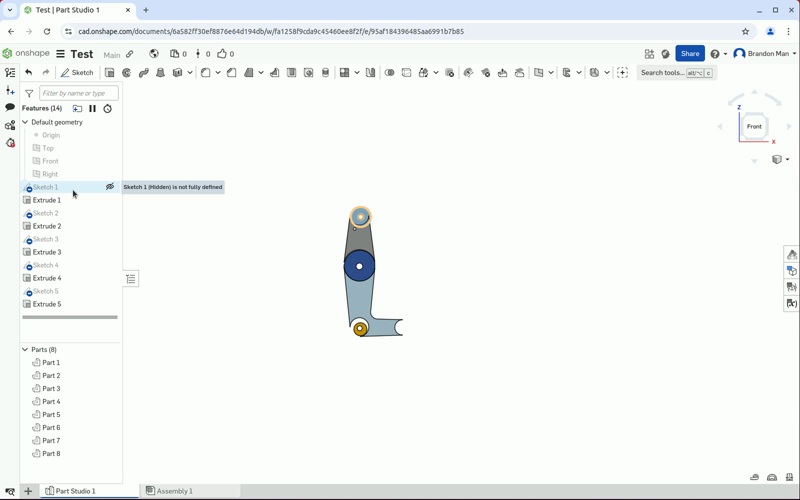
click(73, 189)
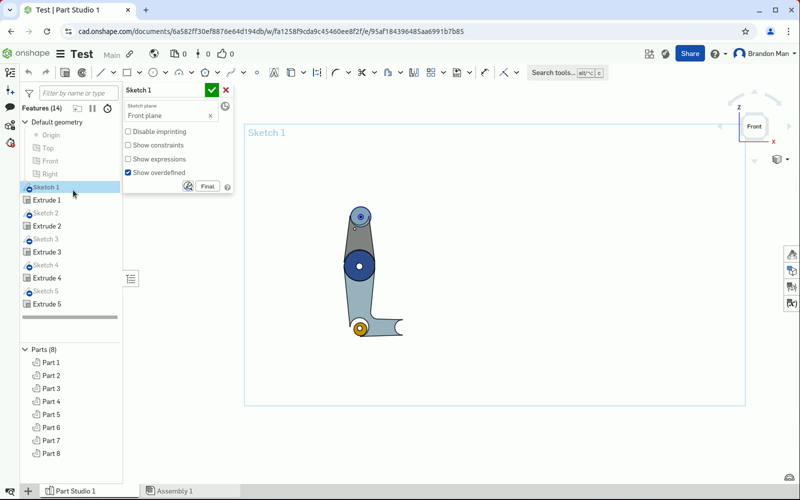
mouse_move(229, 92)
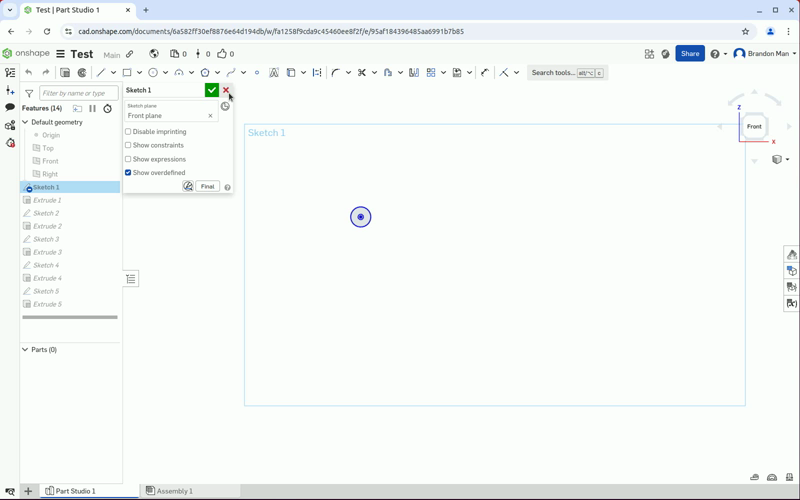
click(229, 92)
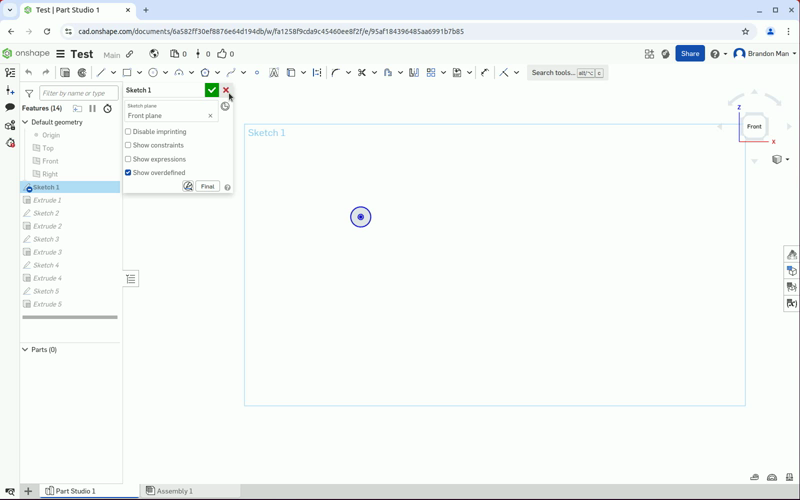
key(shift+s)
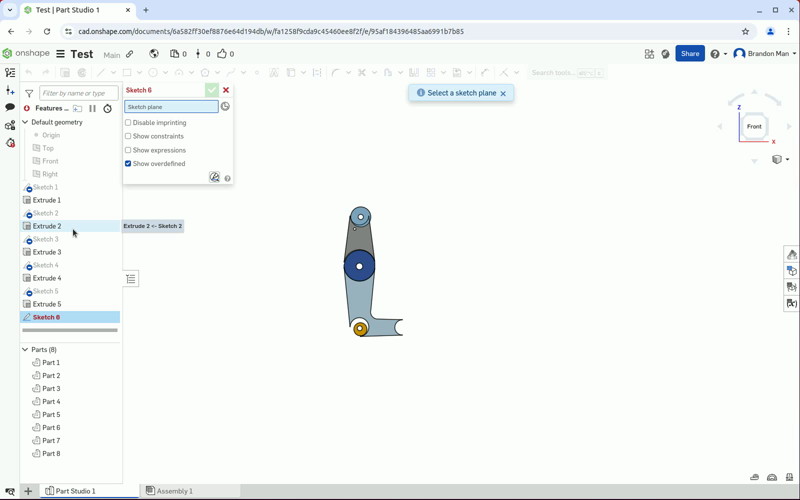
scroll(3)
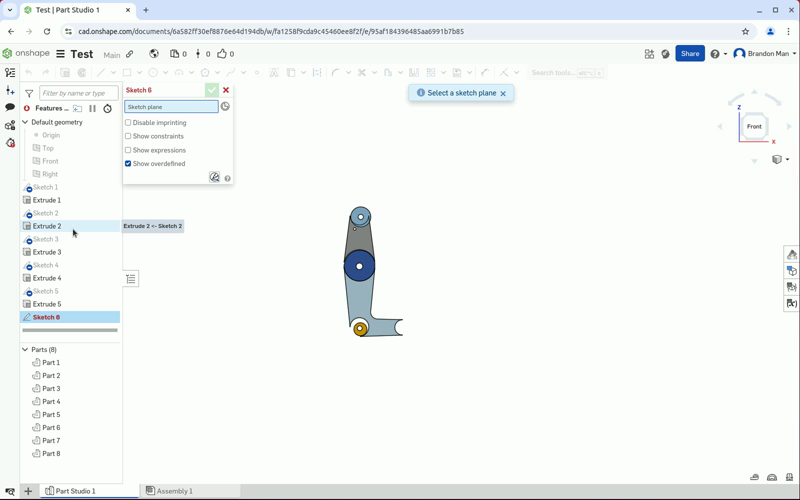
mouse_move(73, 163)
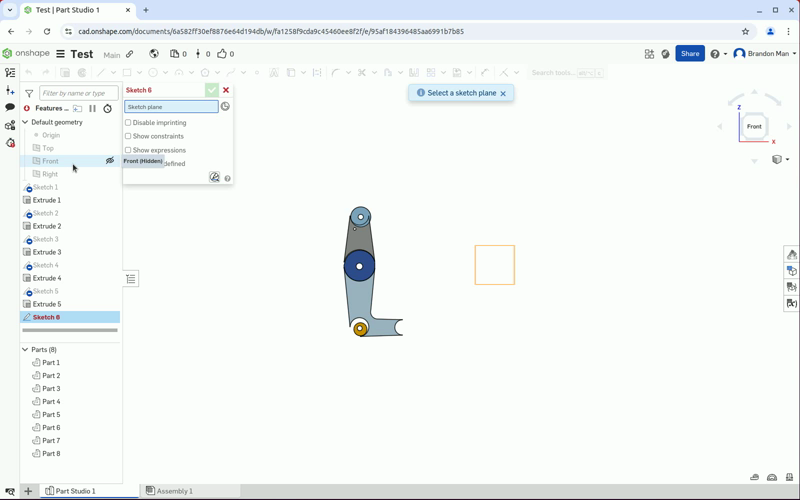
click(73, 163)
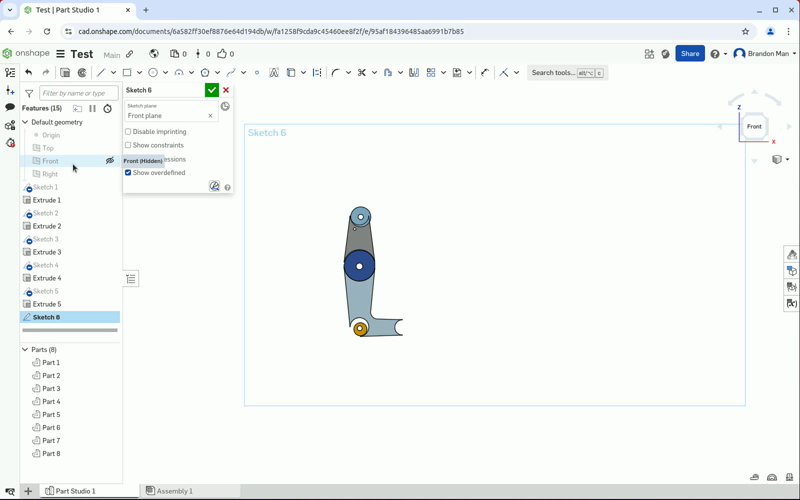
mouse_move(73, 352)
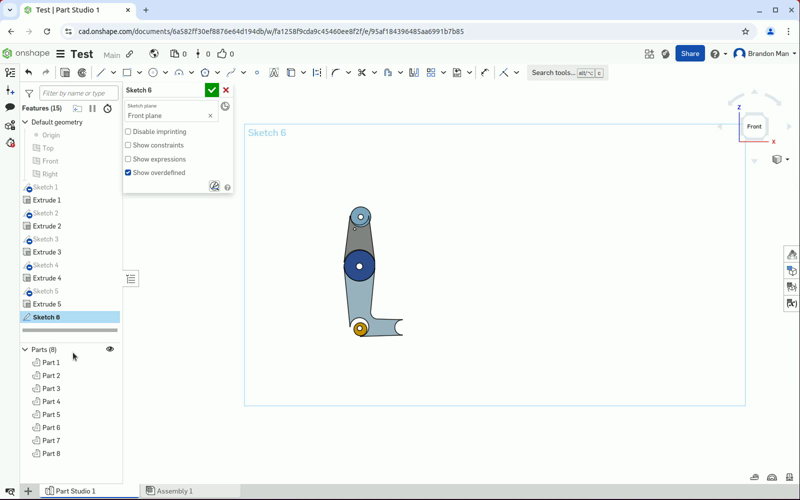
key(y)
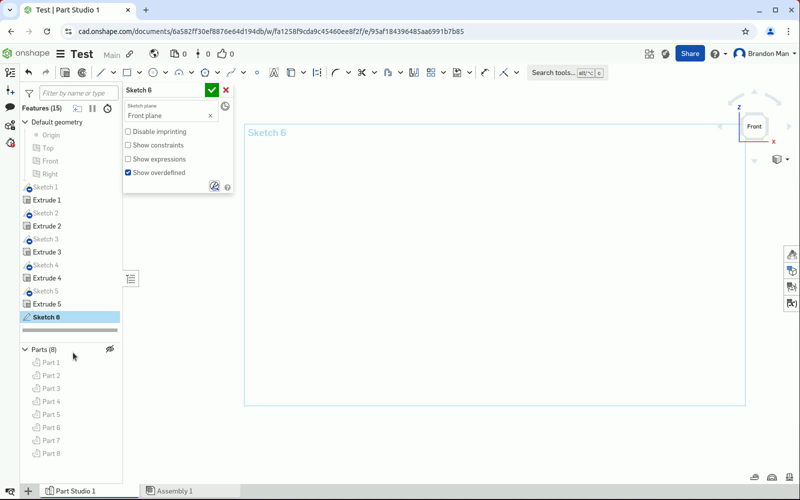
key(c)
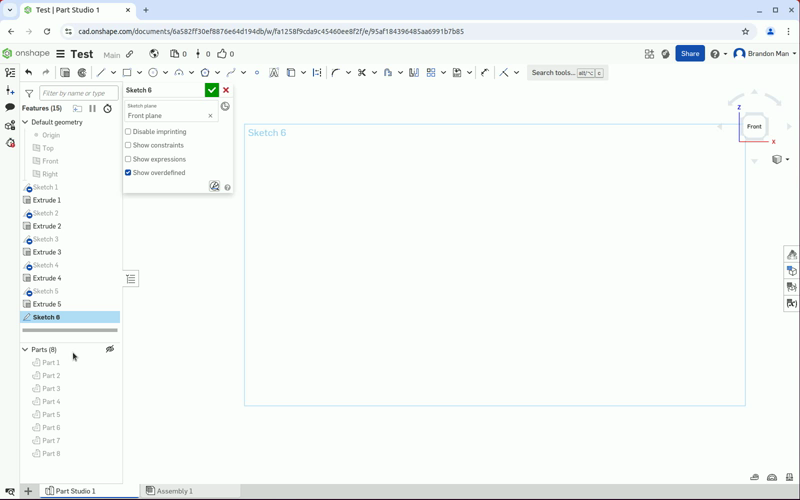
key_down(shift)
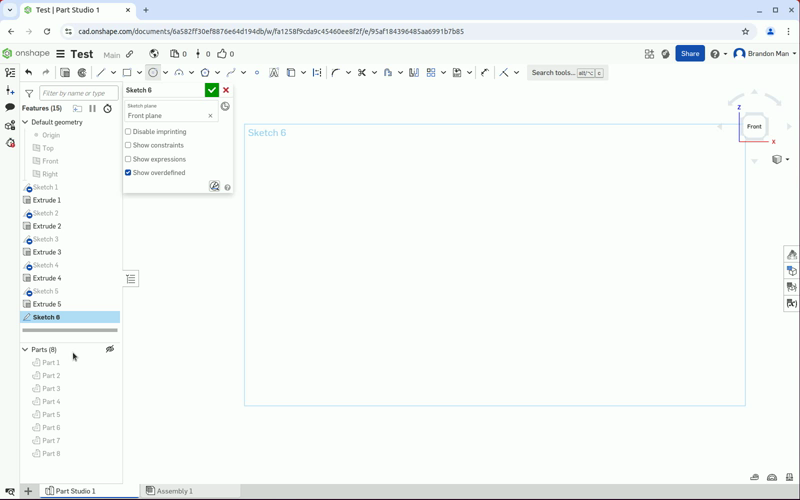
mouse_move(392, 328)
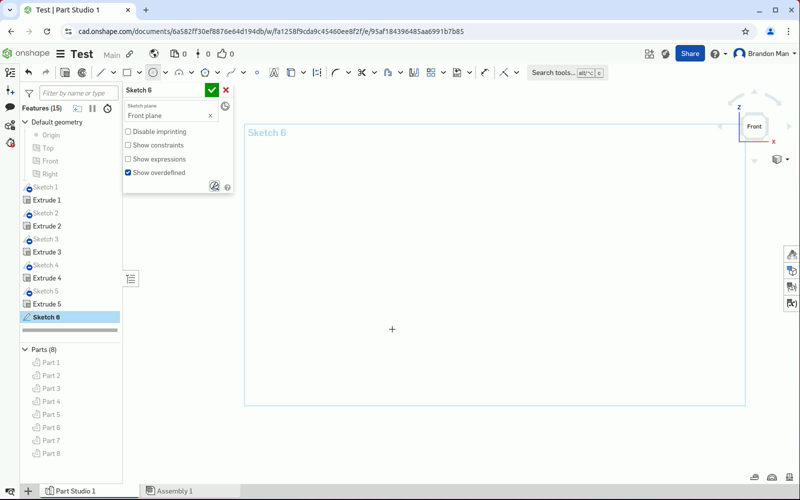
click(392, 328)
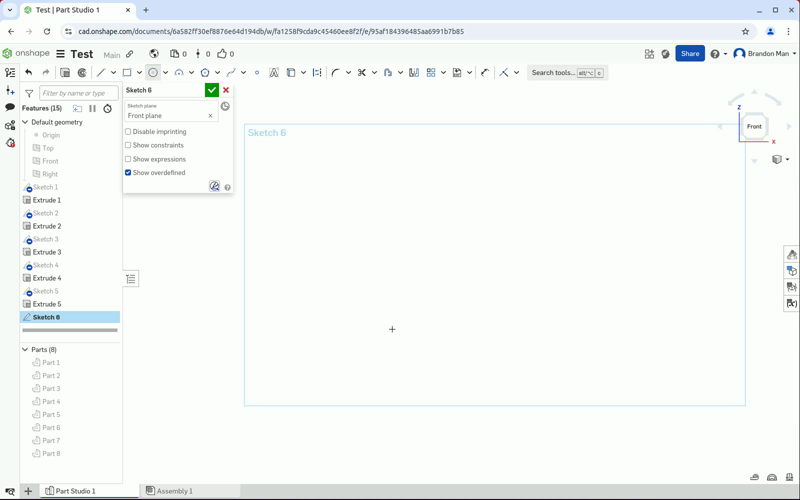
key_up(shift)
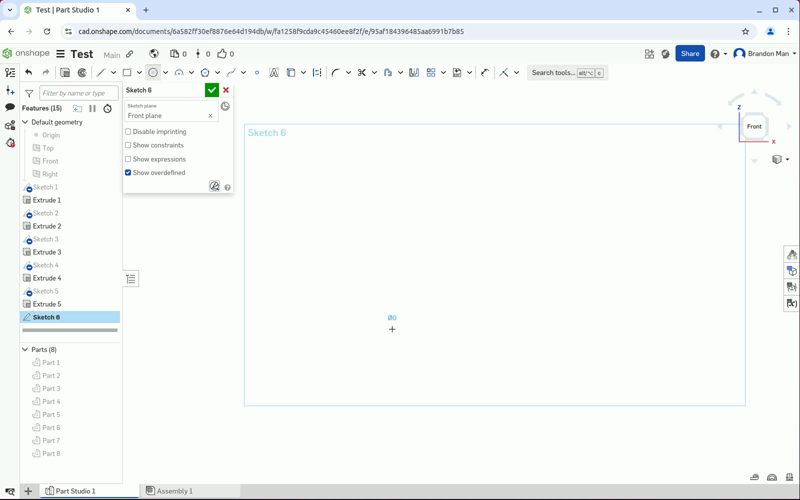
mouse_move(398, 328)
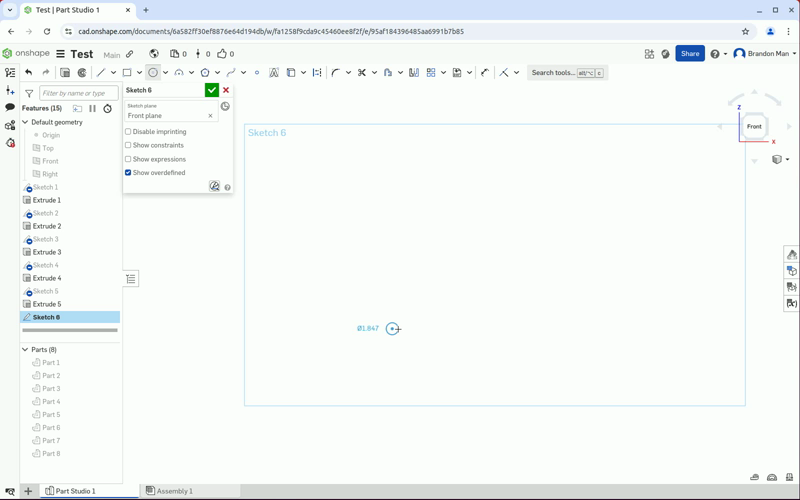
click(398, 328)
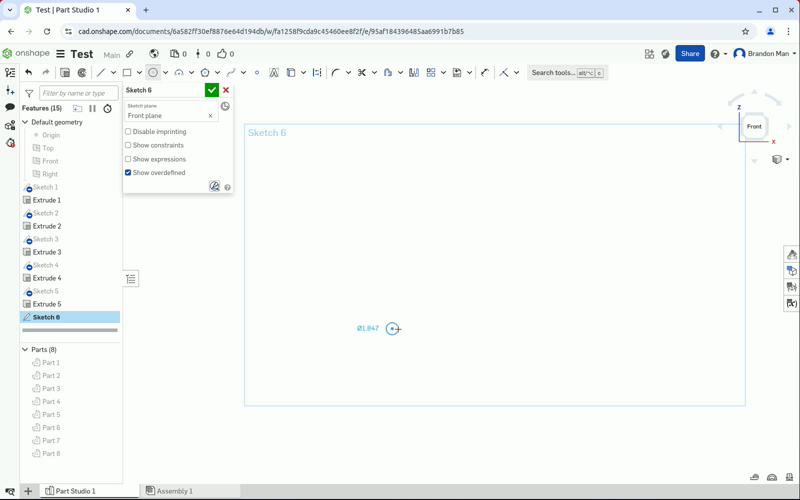
key(esc)
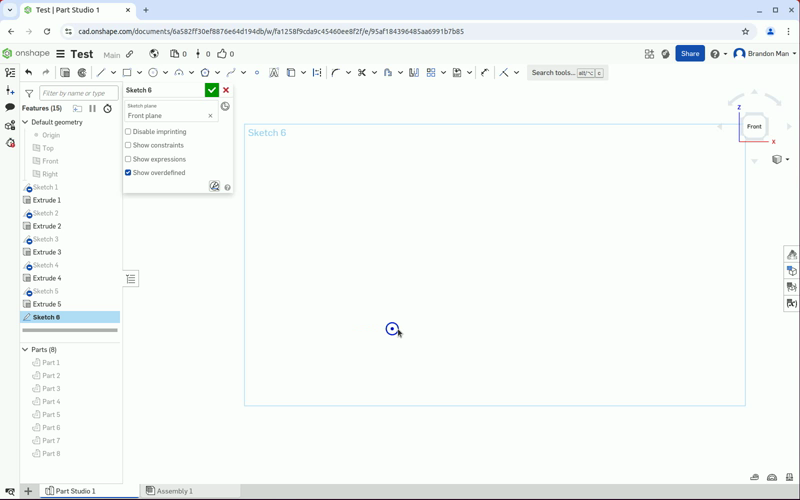
key(c)
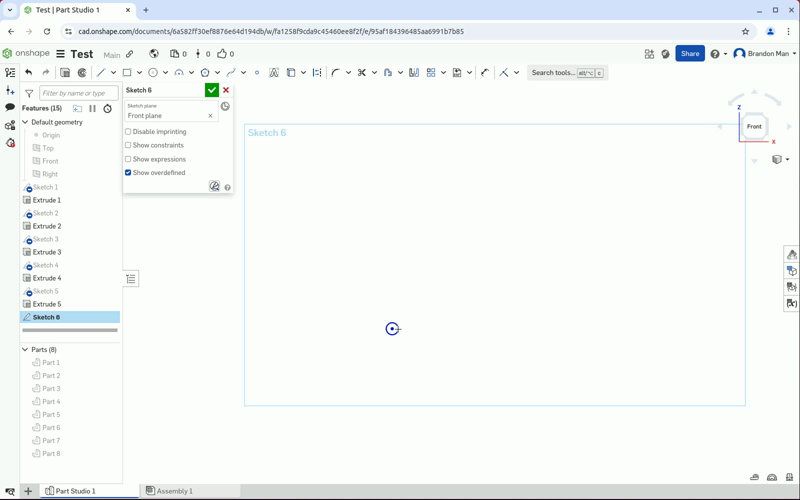
key_down(shift)
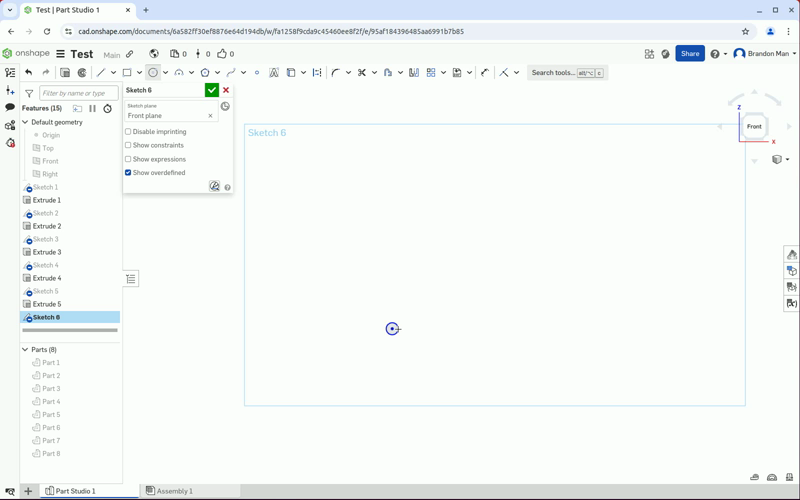
mouse_move(392, 328)
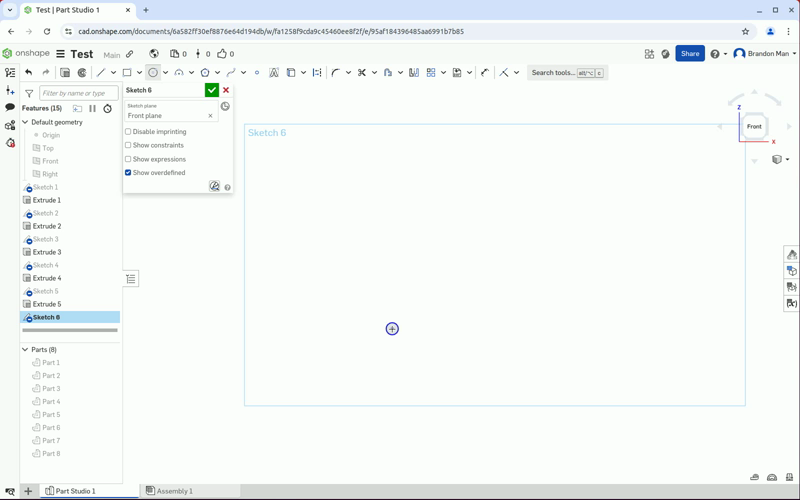
click(392, 328)
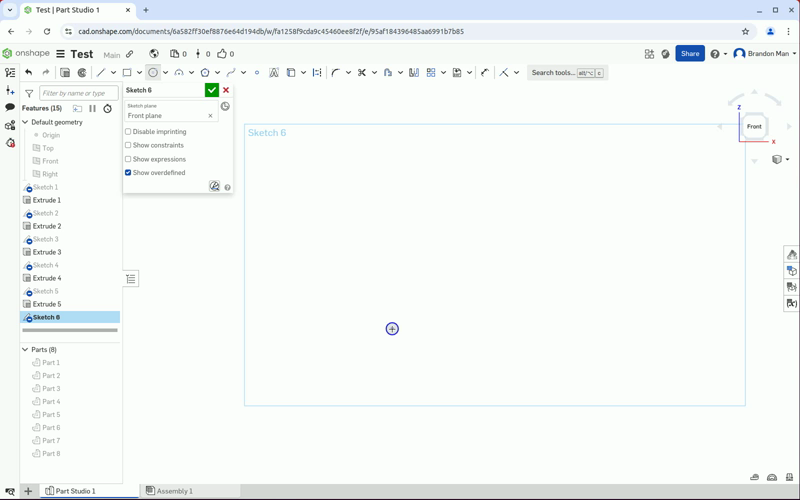
key_up(shift)
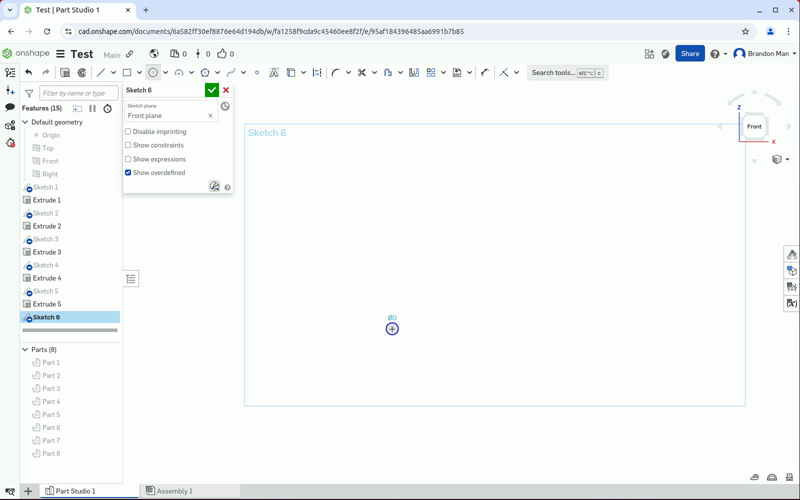
mouse_move(394, 328)
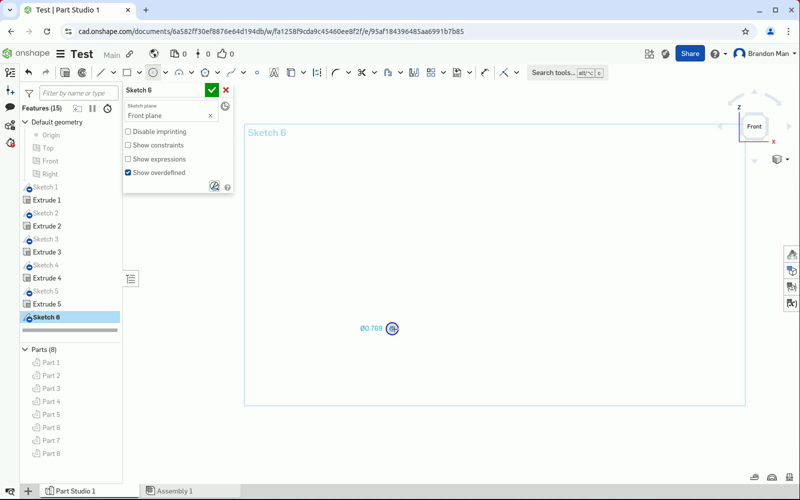
scroll(6)
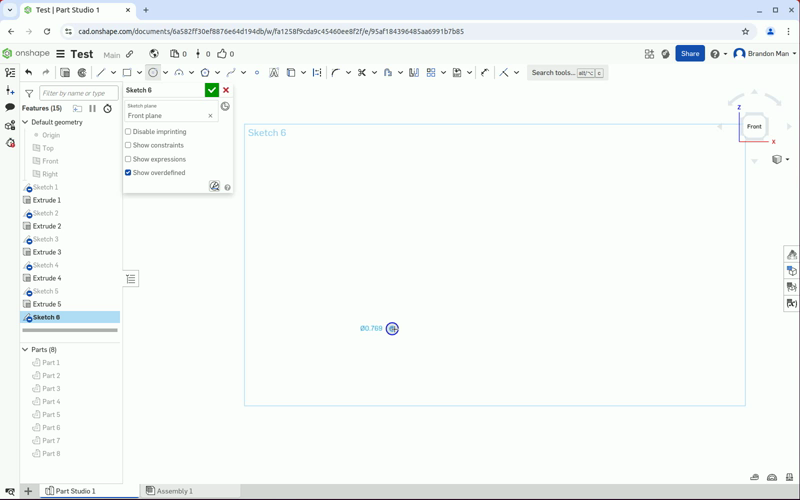
scroll(6)
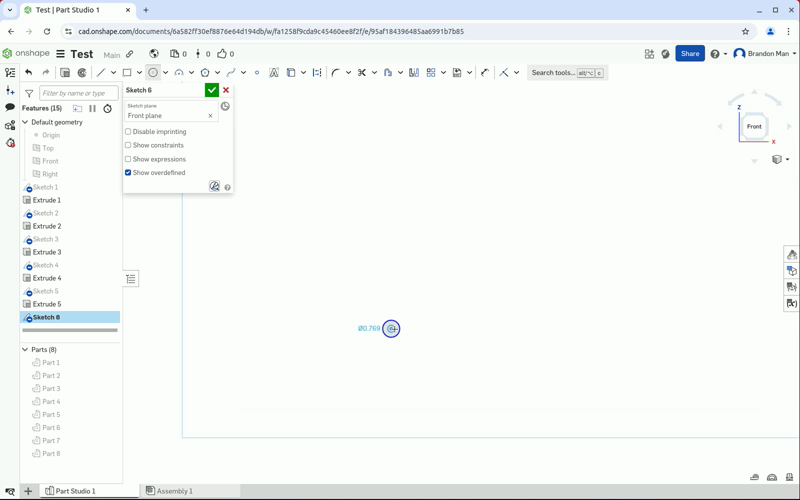
scroll(6)
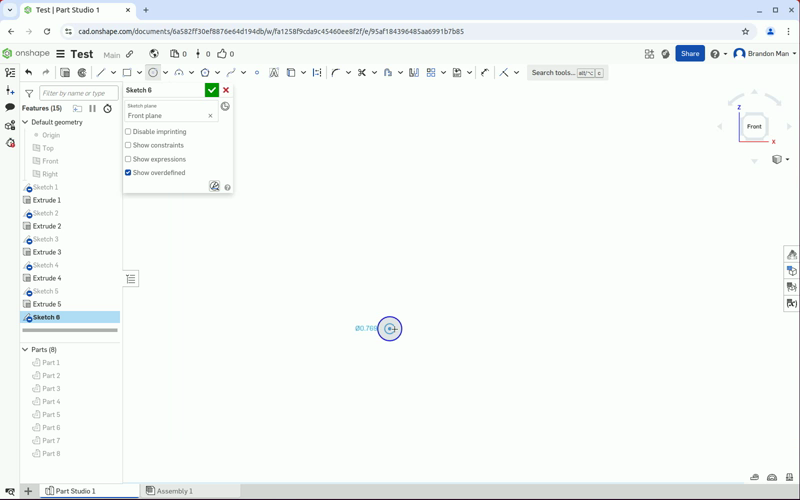
scroll(6)
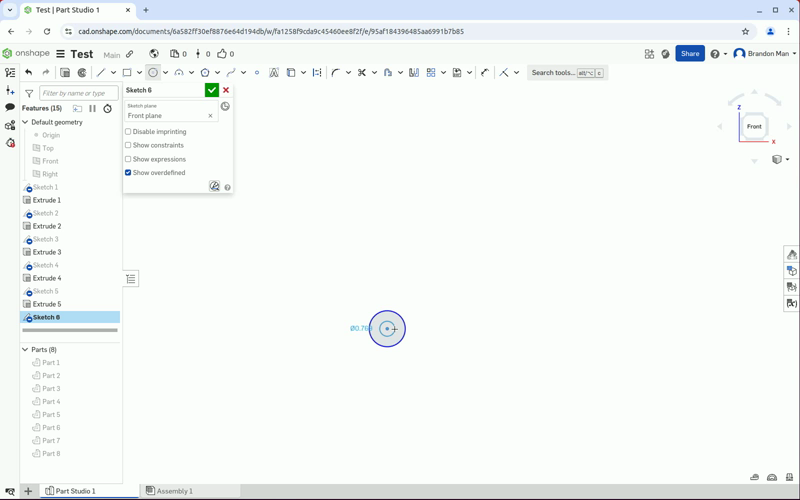
scroll(6)
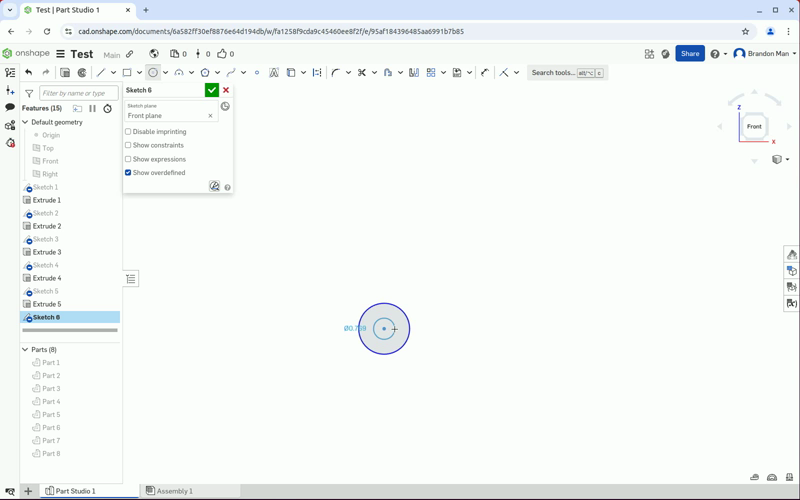
scroll(6)
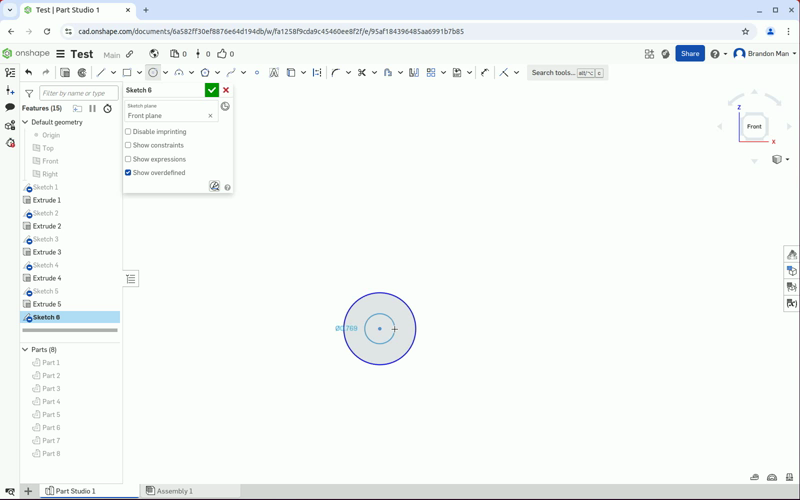
scroll(6)
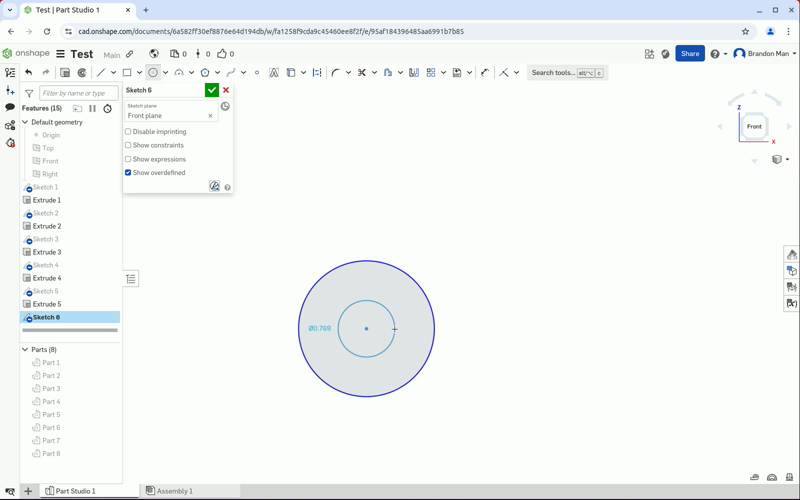
click(394, 328)
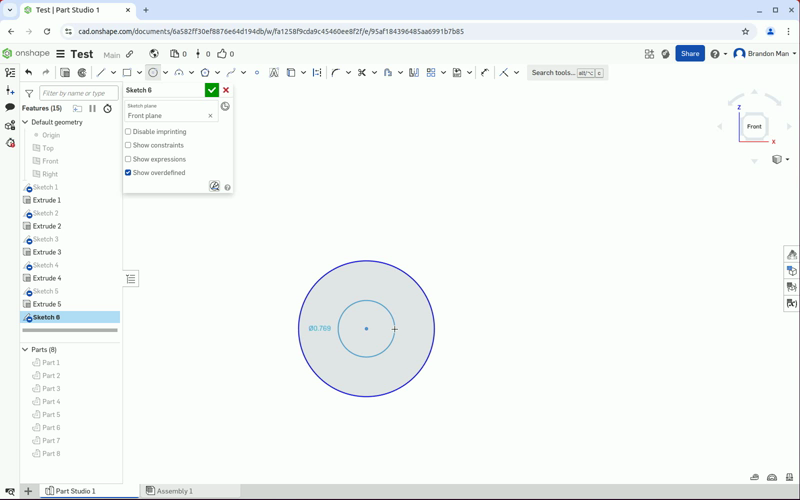
scroll(-6)
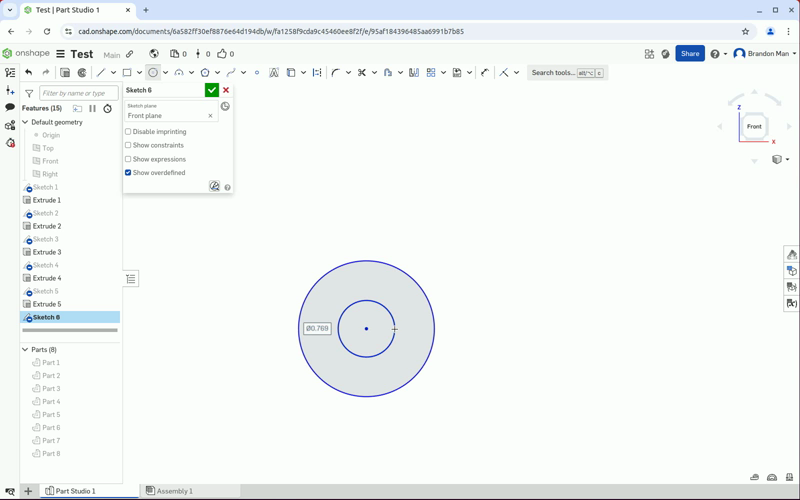
scroll(-6)
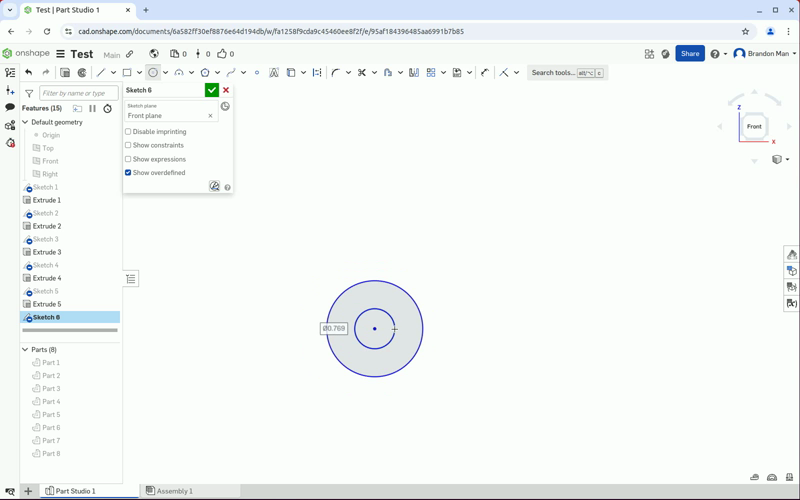
scroll(-6)
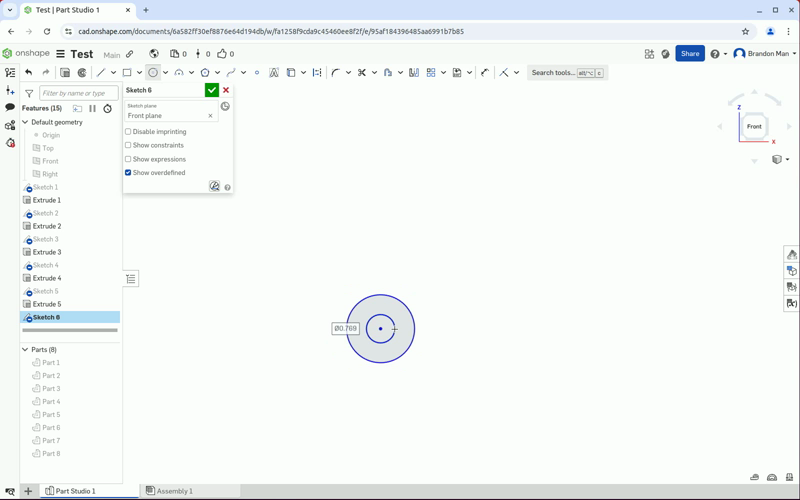
scroll(-6)
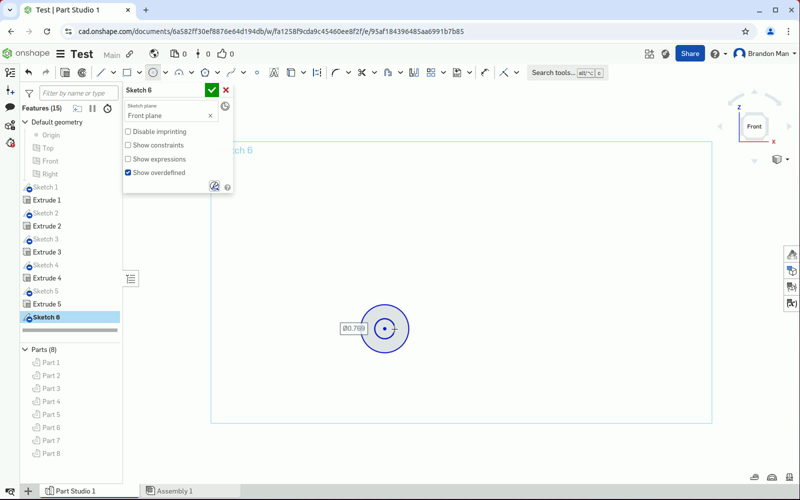
scroll(-6)
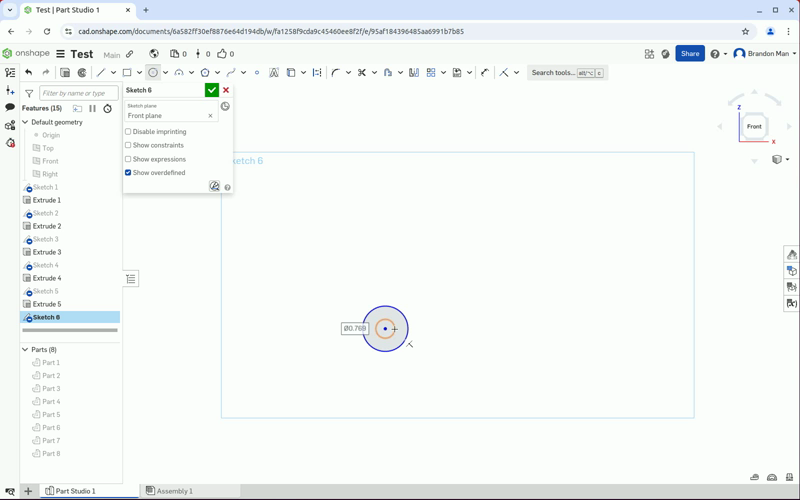
scroll(-6)
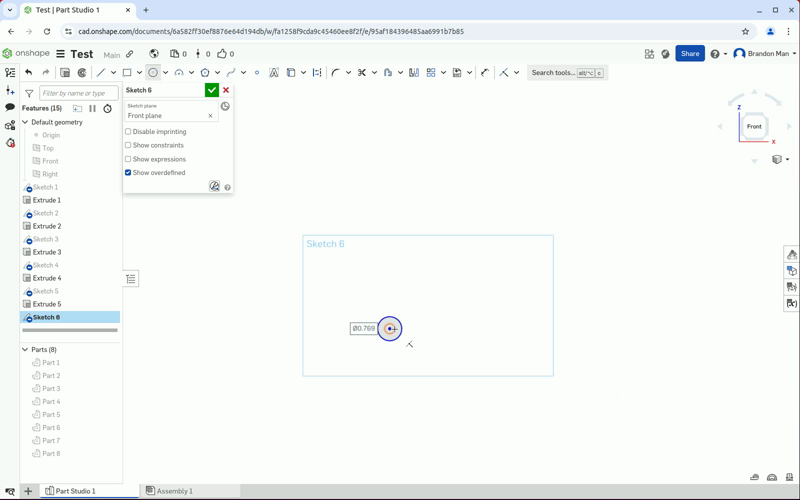
scroll(-6)
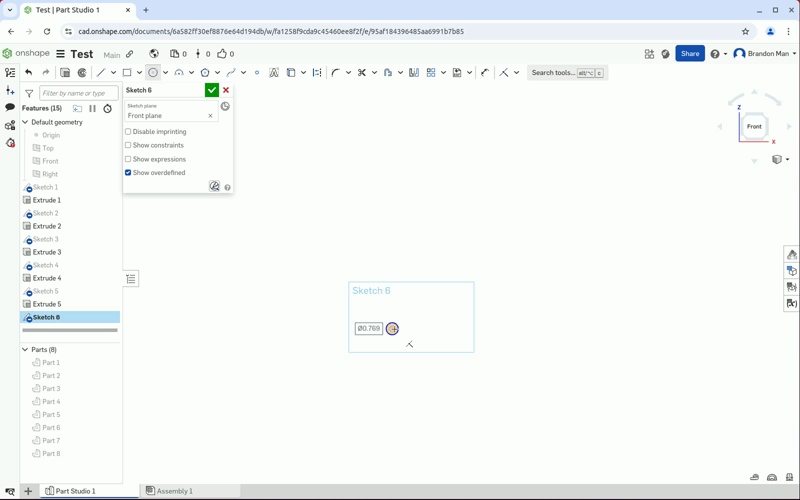
key(esc)
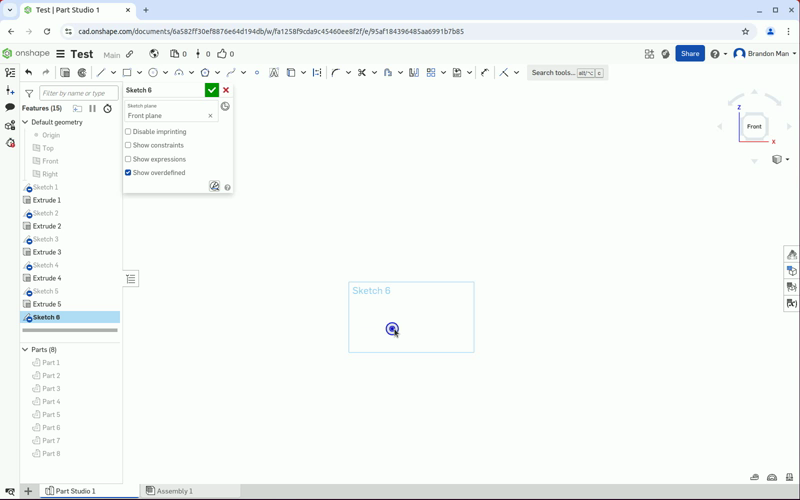
mouse_move(394, 325)
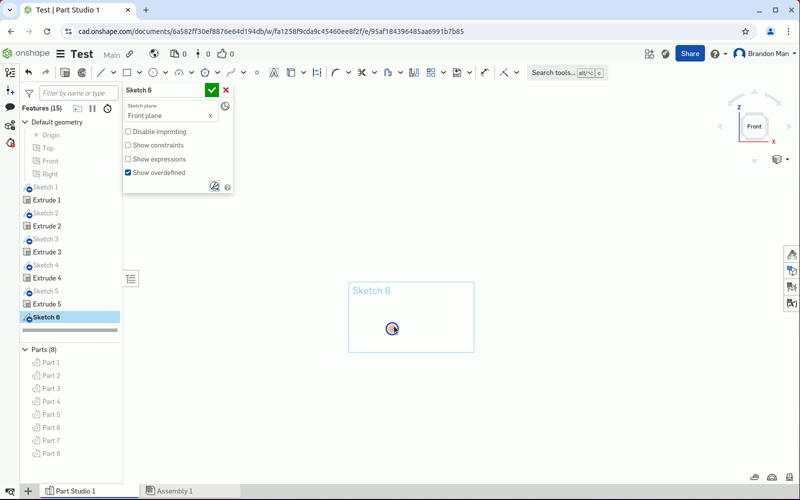
scroll(6)
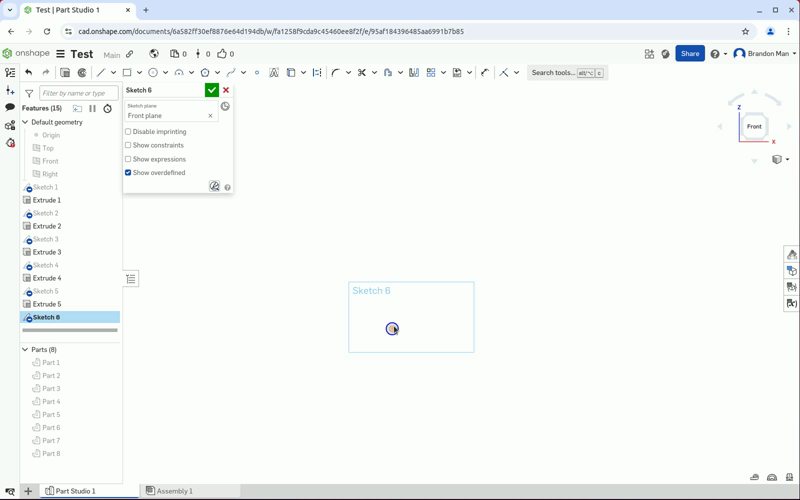
scroll(6)
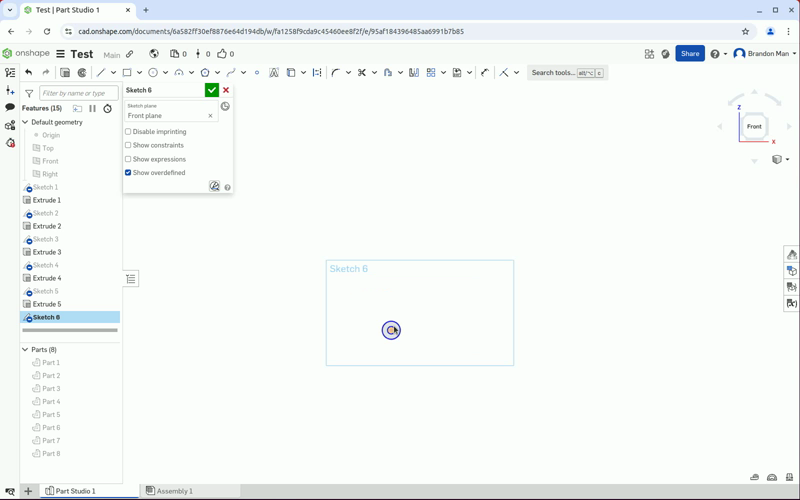
scroll(6)
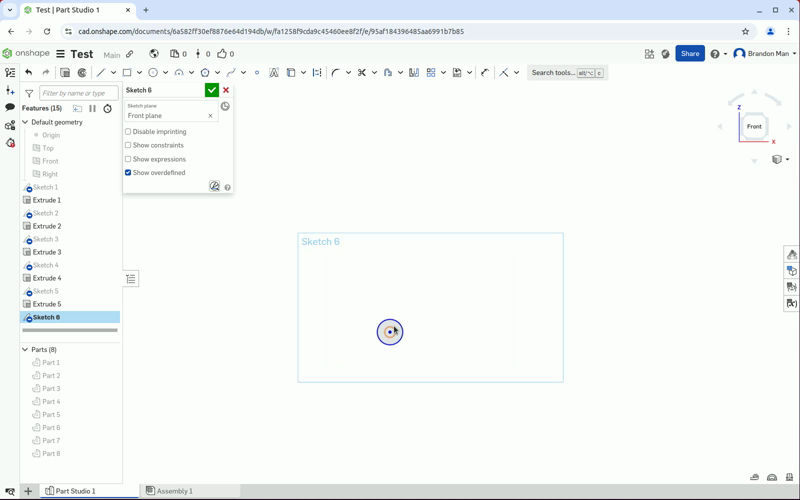
scroll(6)
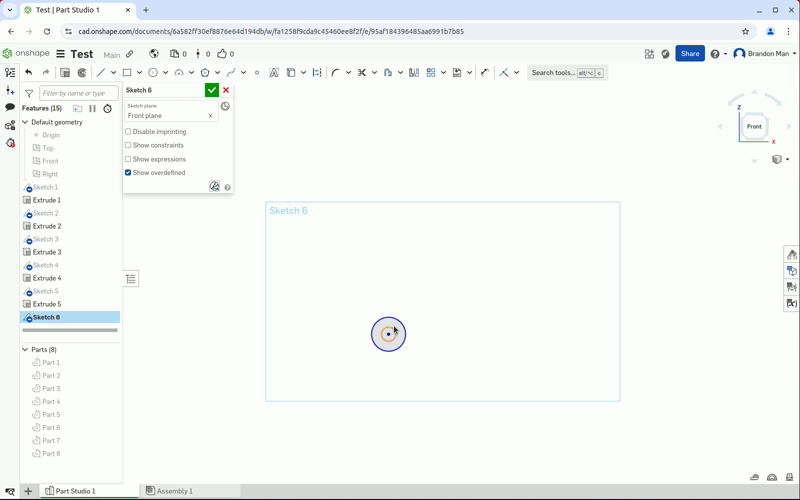
scroll(6)
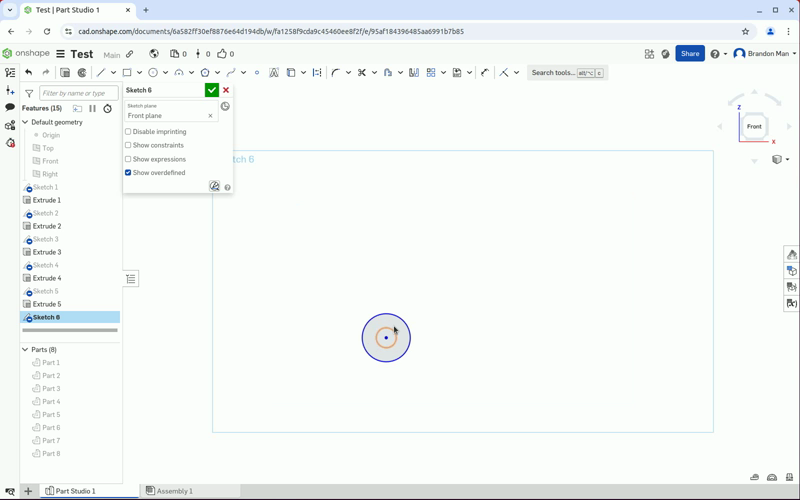
scroll(6)
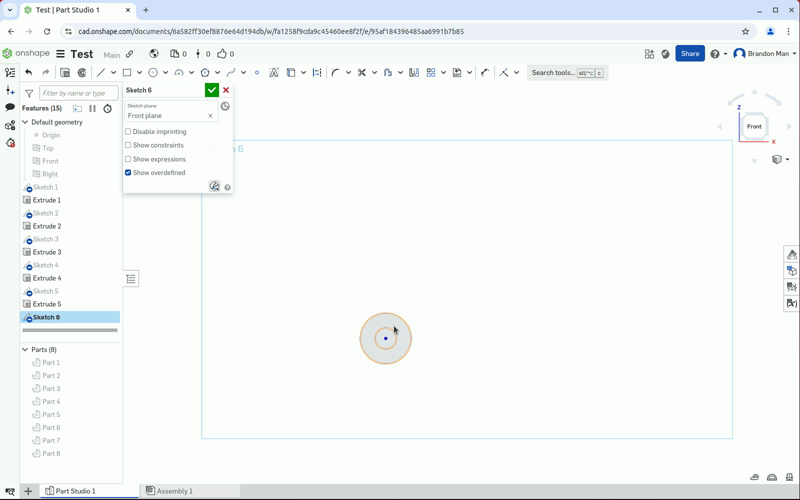
scroll(6)
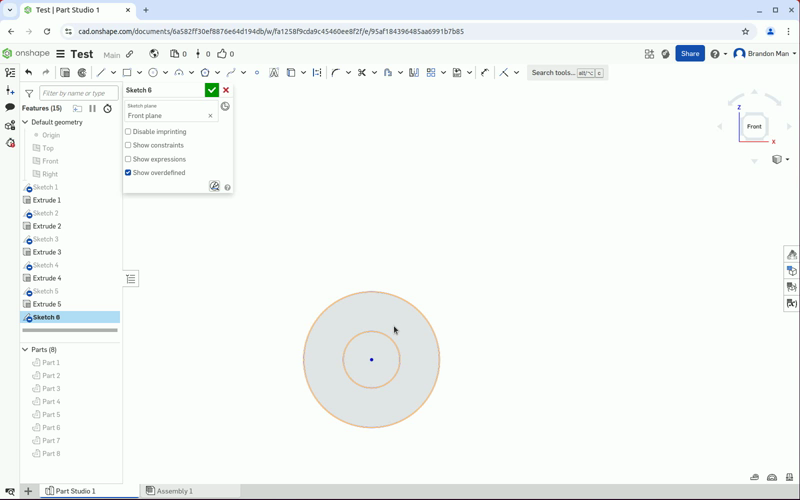
click(394, 325)
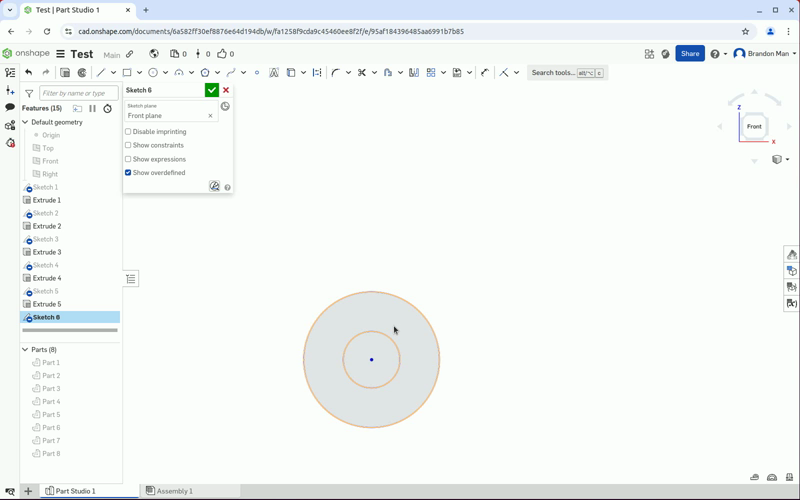
scroll(-6)
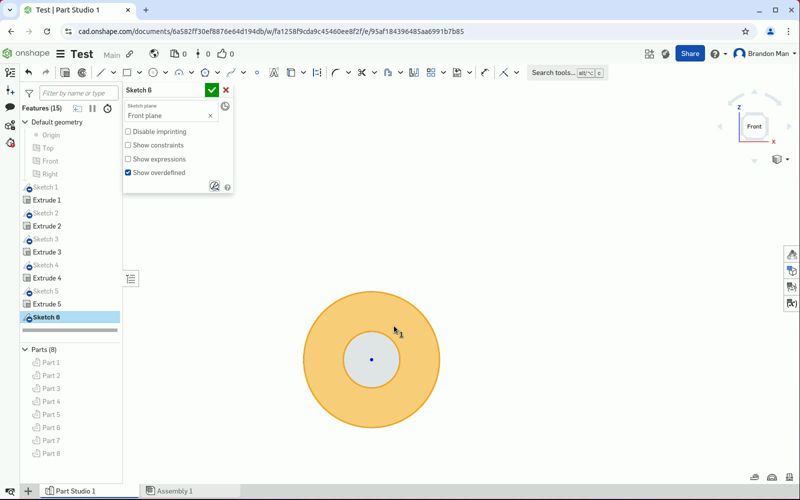
scroll(-6)
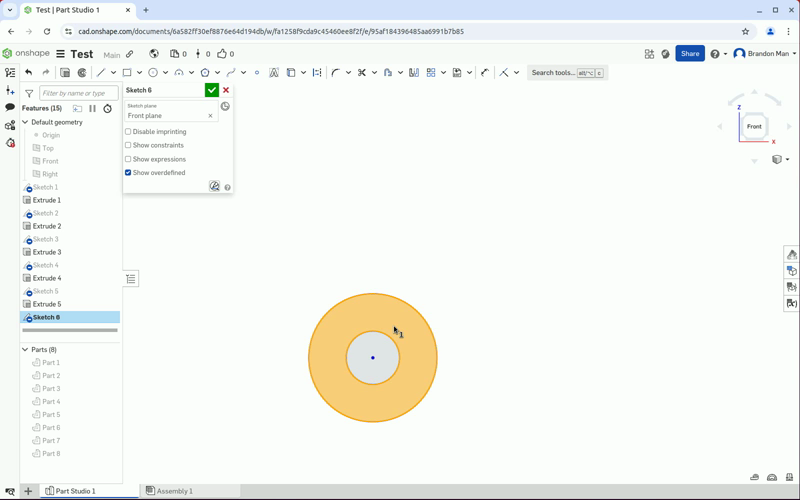
scroll(-6)
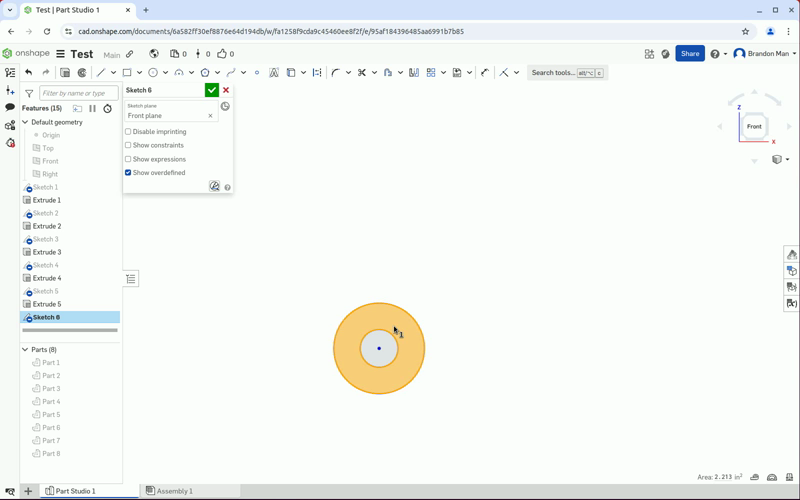
scroll(-6)
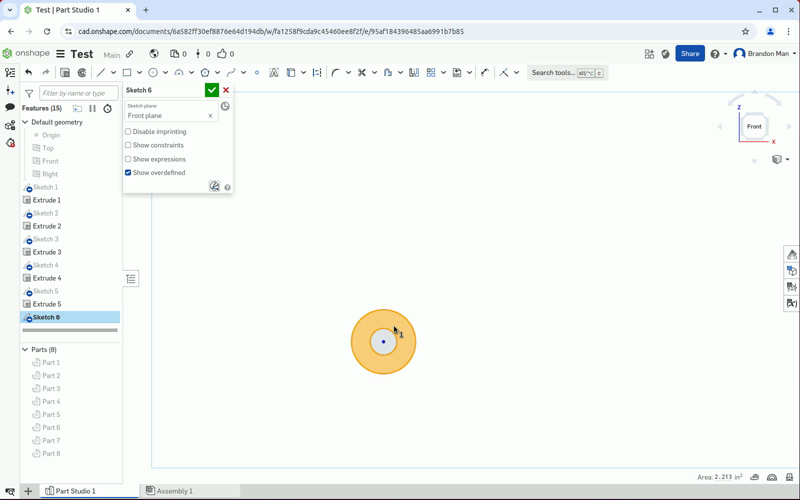
scroll(-6)
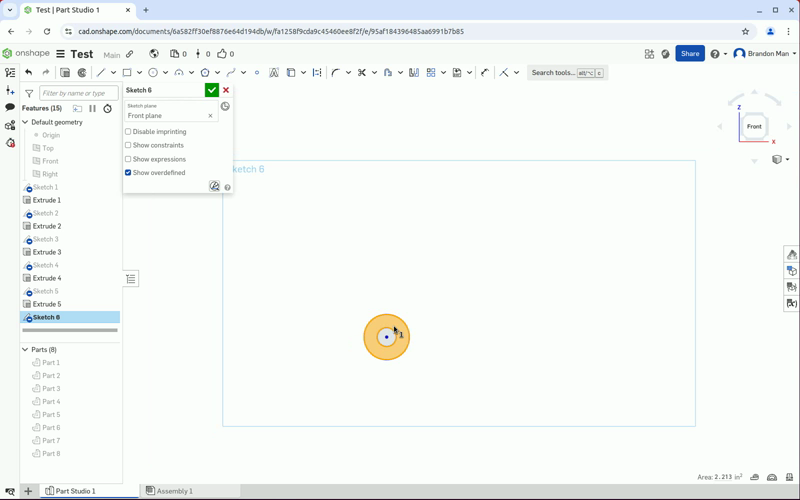
scroll(-6)
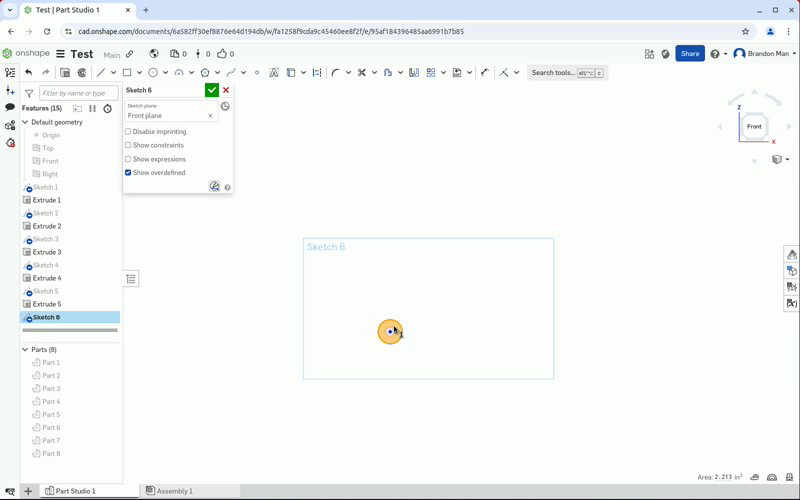
scroll(-6)
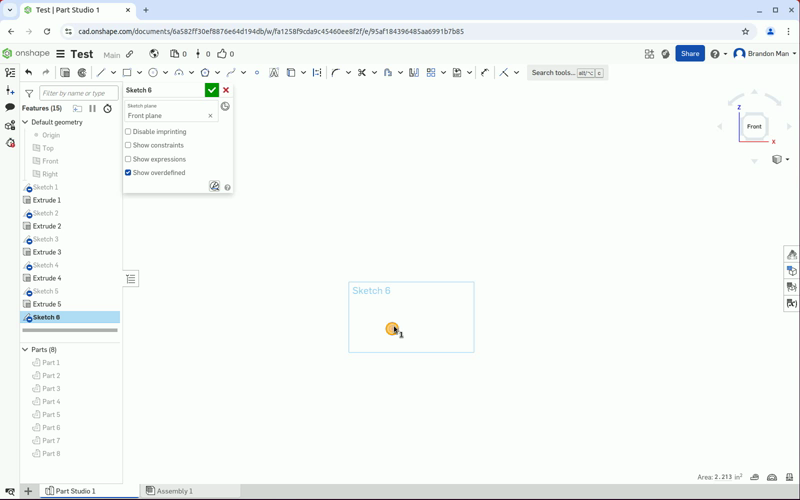
mouse_move(73, 352)
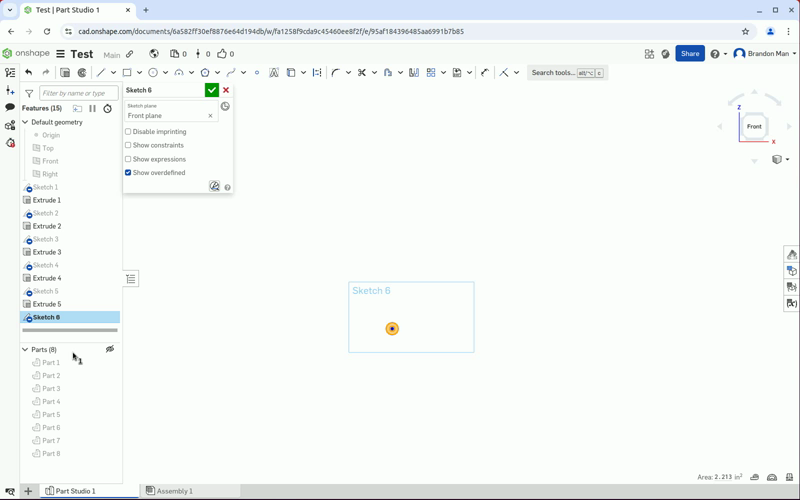
key(shift+y)
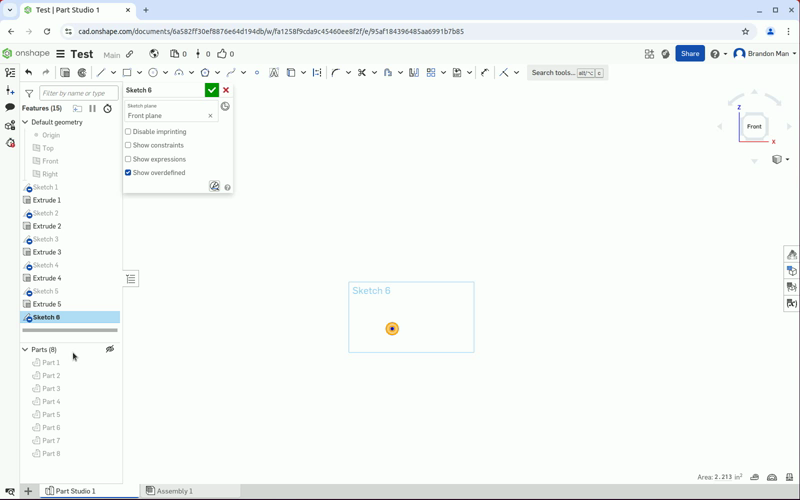
key(shift+e)
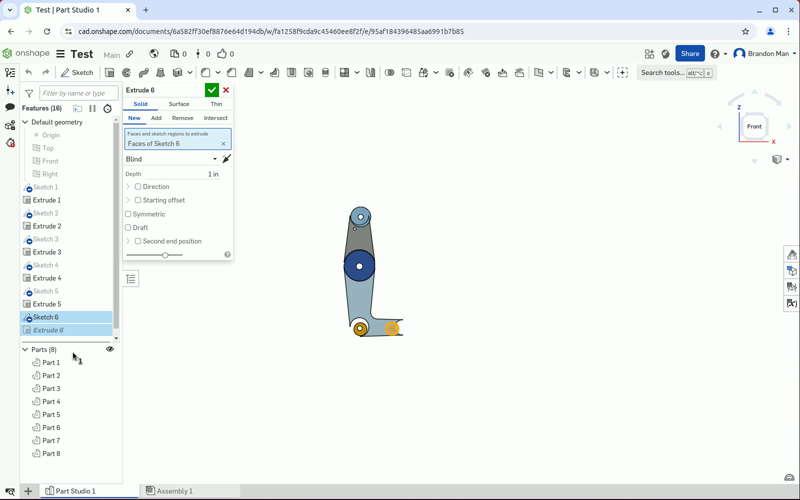
mouse_move(143, 106)
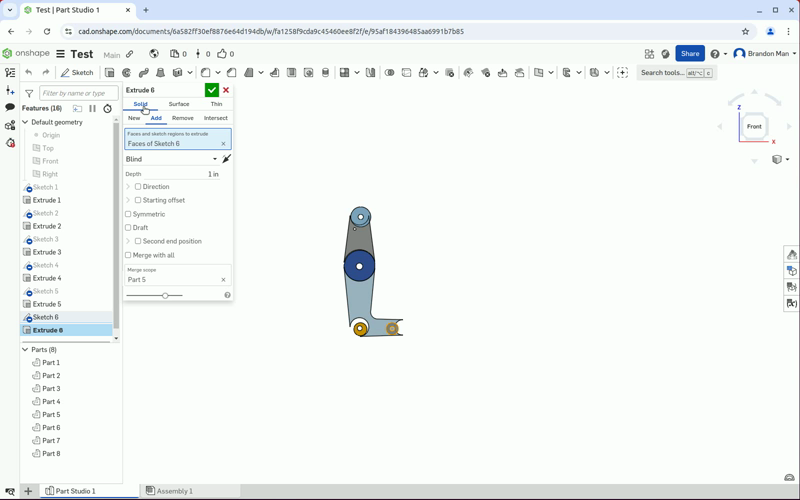
click(143, 106)
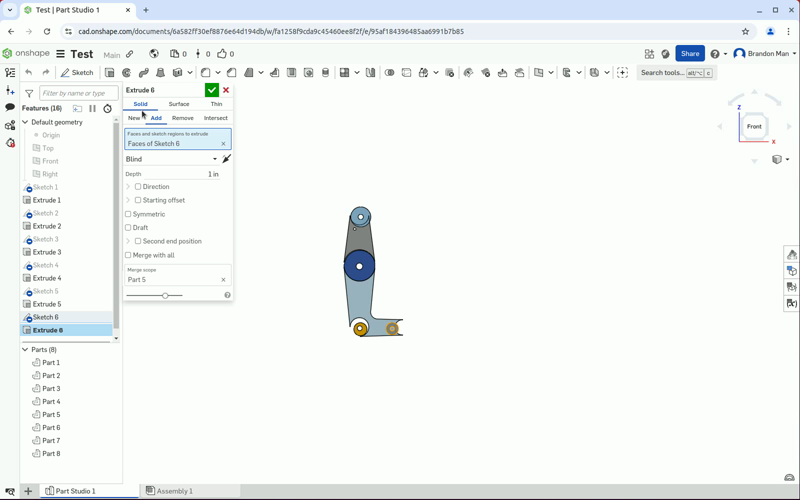
mouse_move(137, 120)
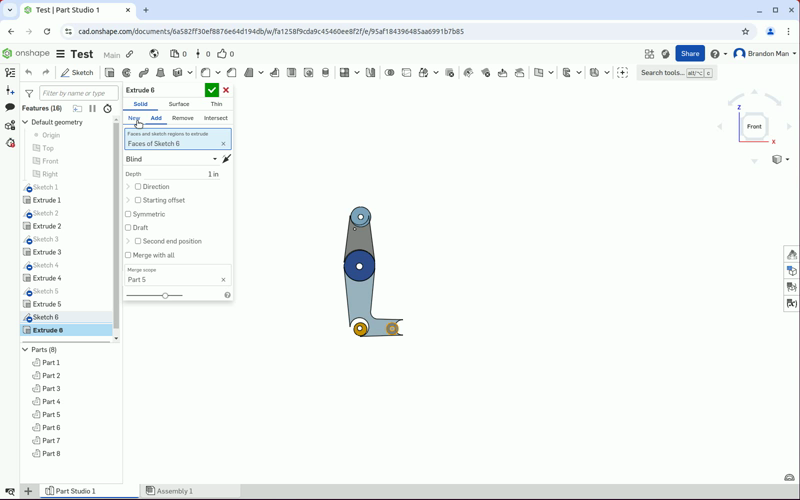
click(137, 120)
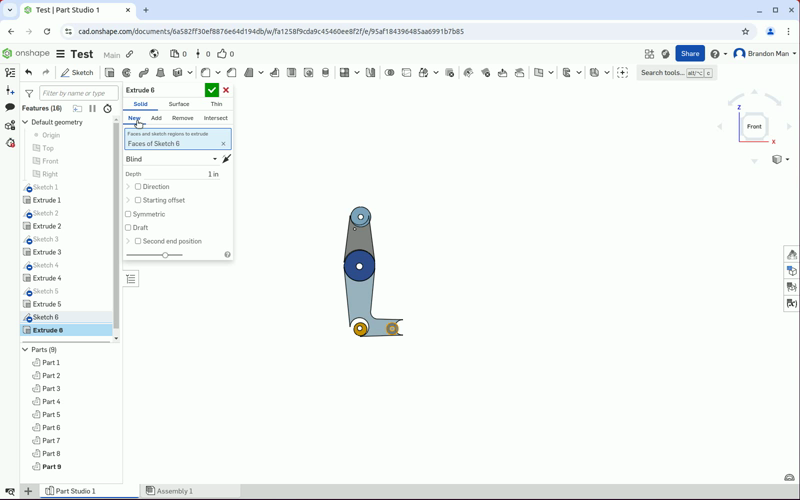
key(tab, 4)
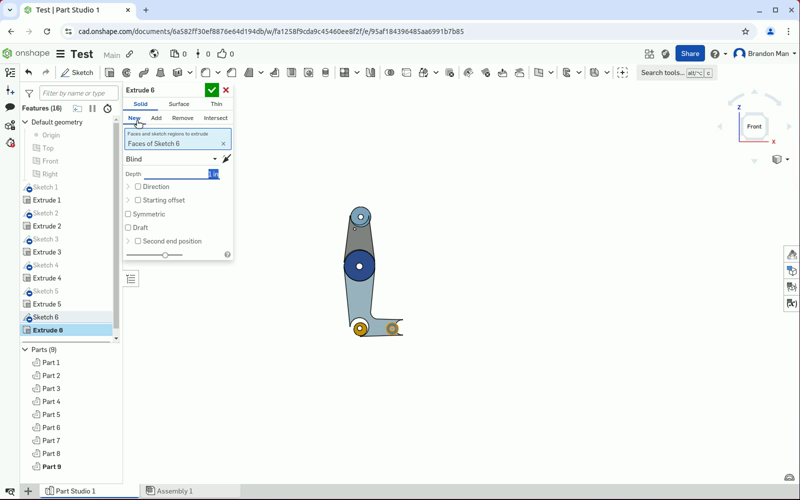
text(0.481)
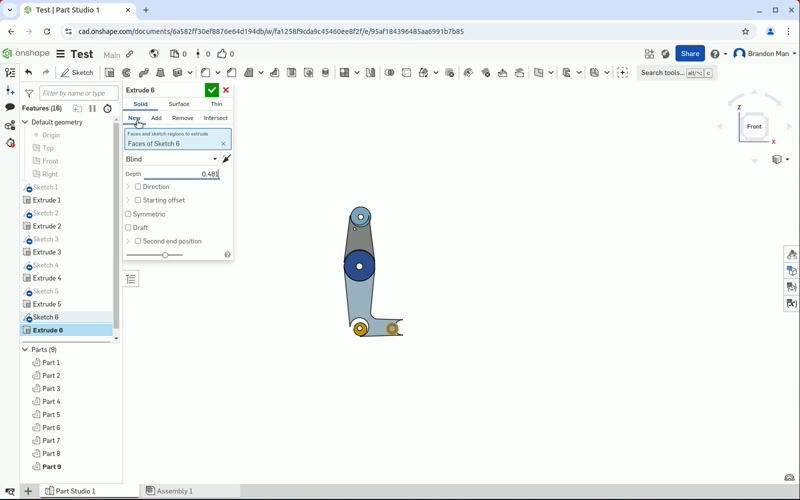
key(enter)
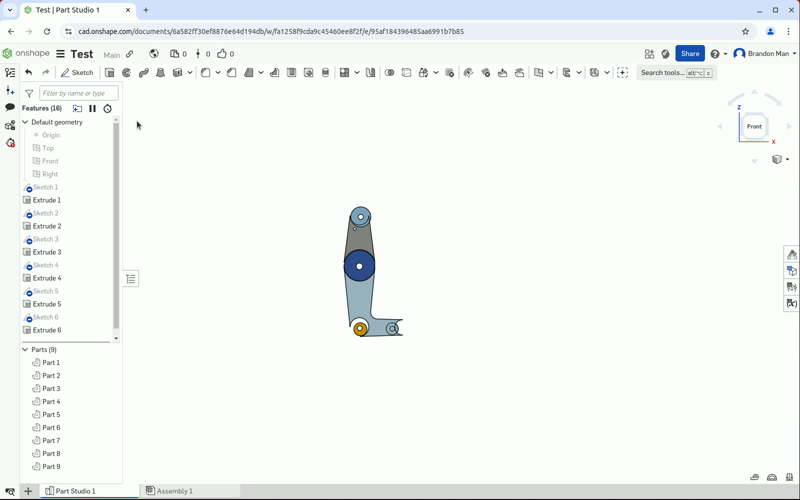
key(shift+h)
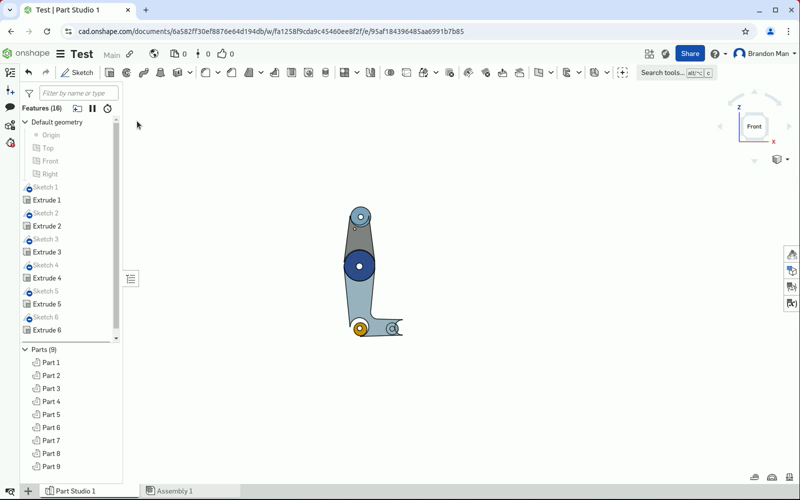
key(shift+h)
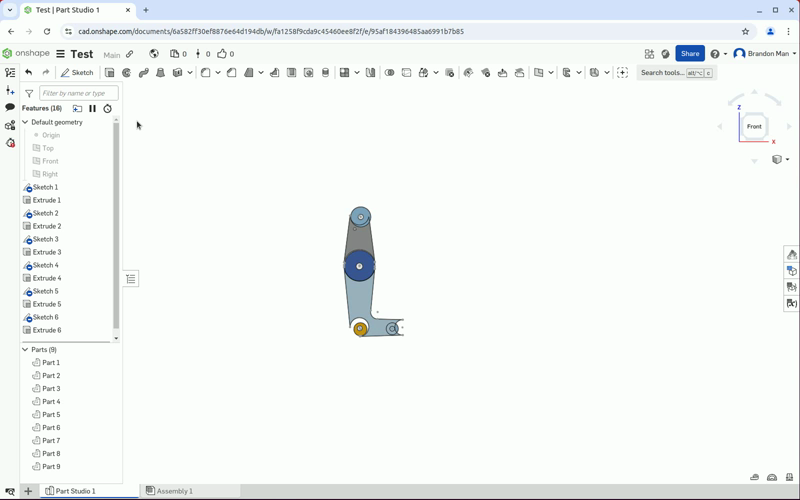
key(shift+7)
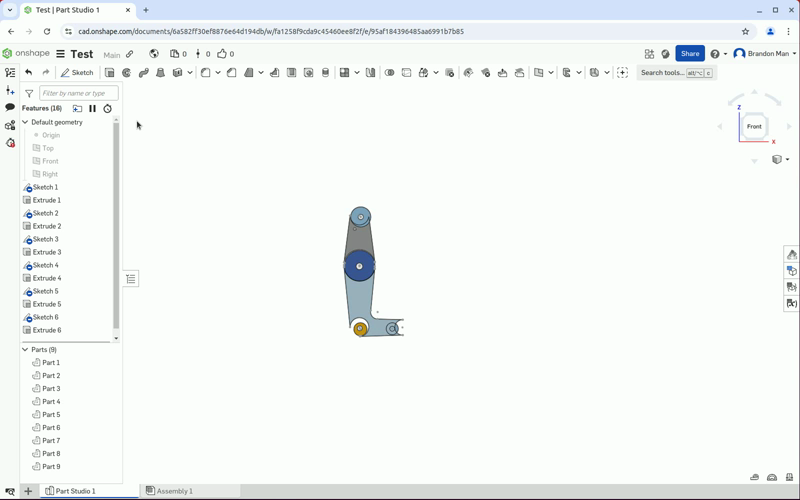
key(left, 2)
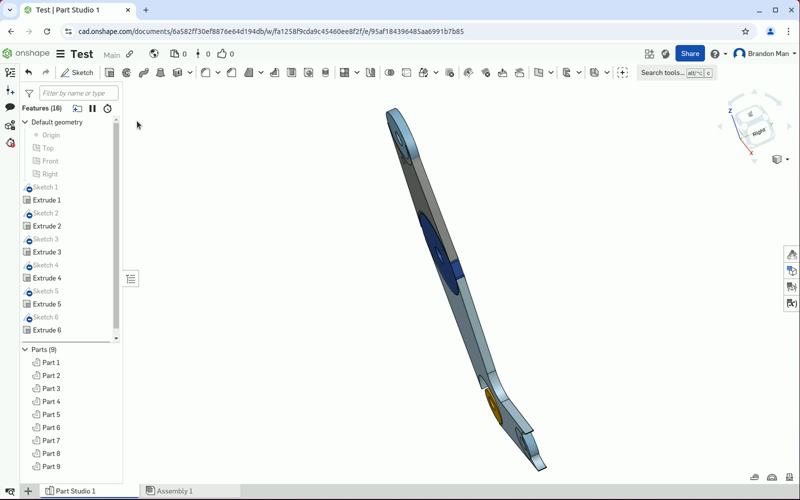
key(down, 2)
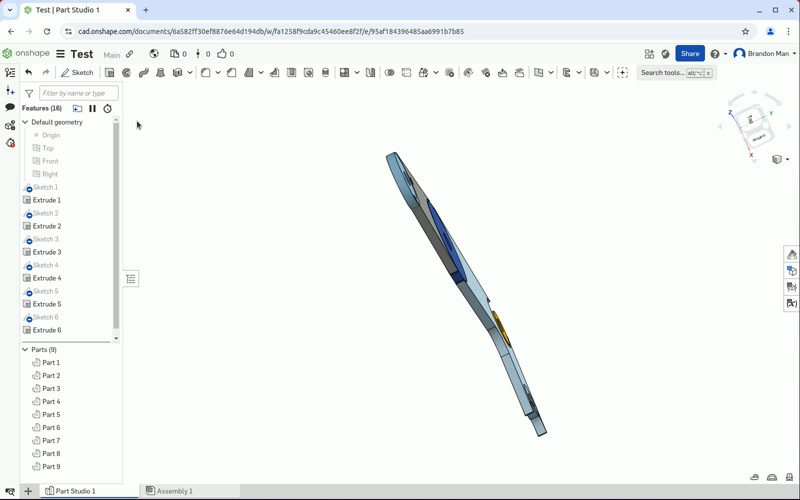
key(up, 2)
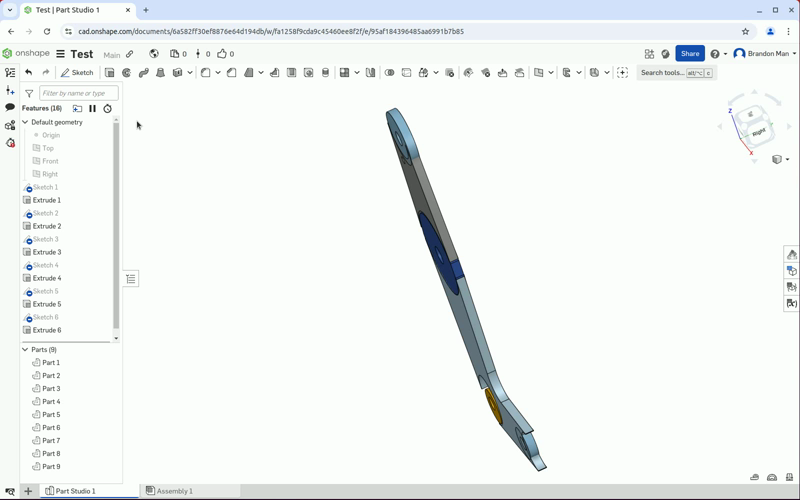
key(right, 2)
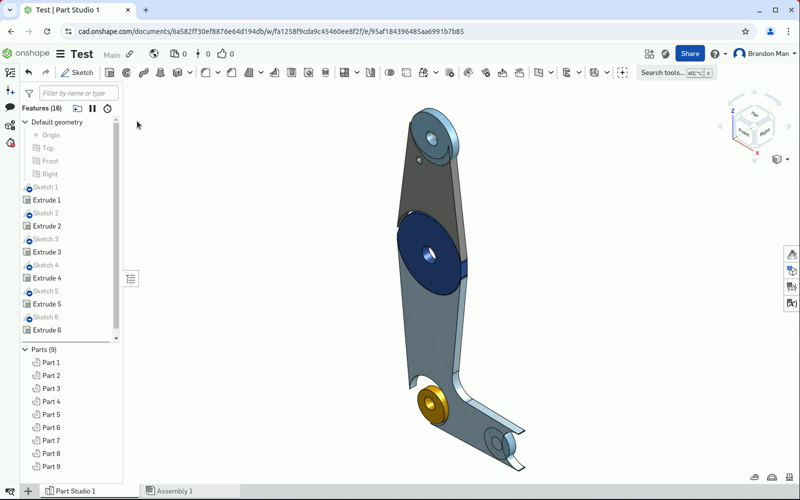
mouse_move(69, 189)
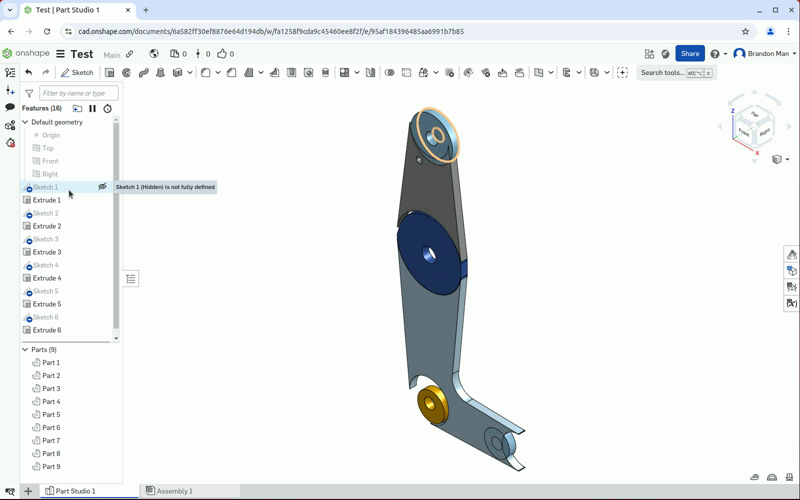
click(69, 189)